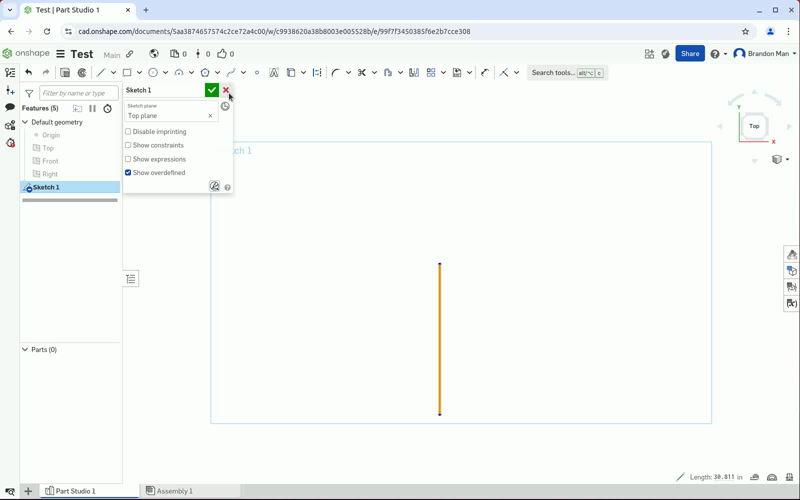
key(shift+h)
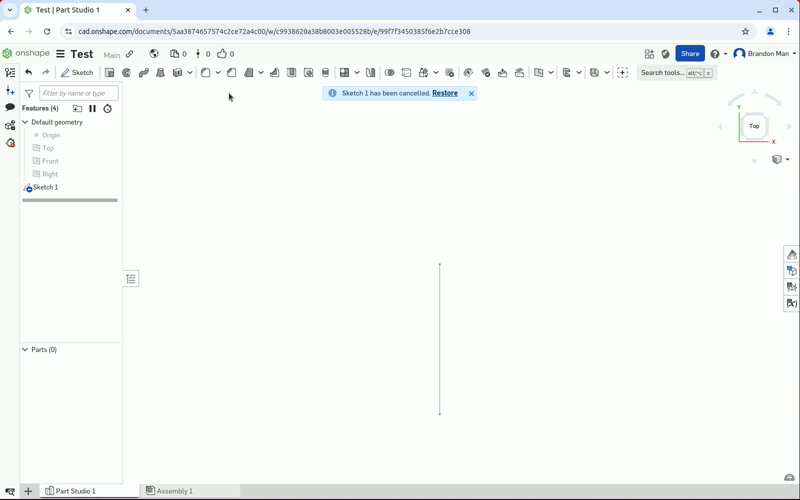
mouse_move(73, 352)
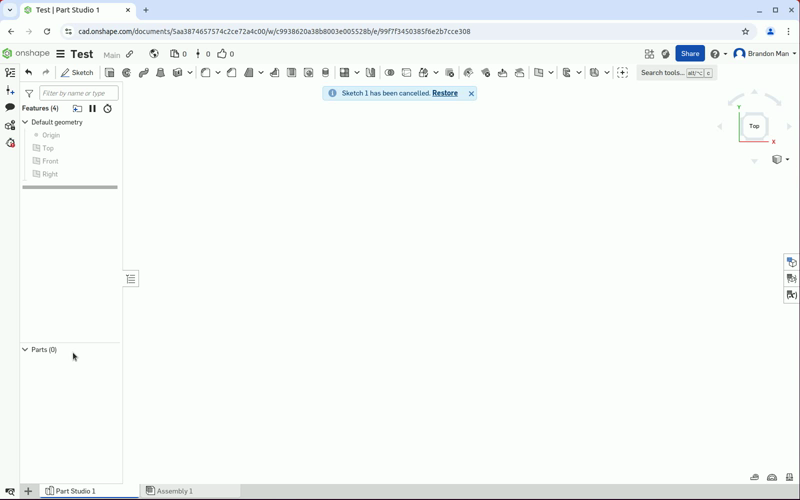
key(y)
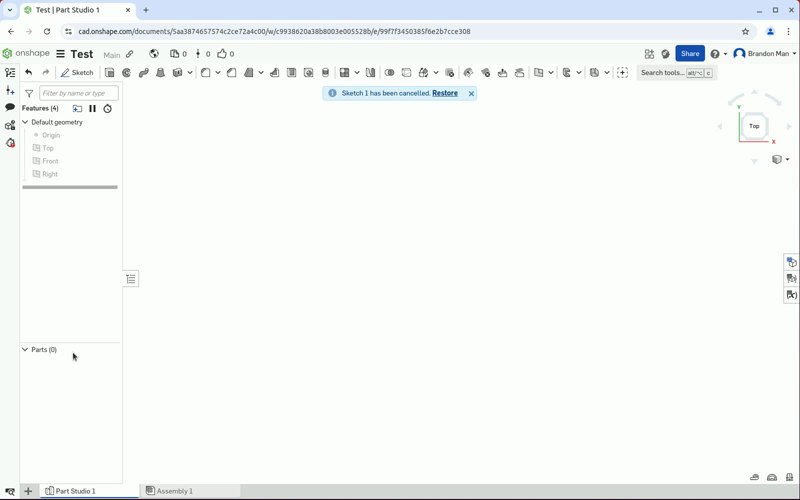
key(shift+p)
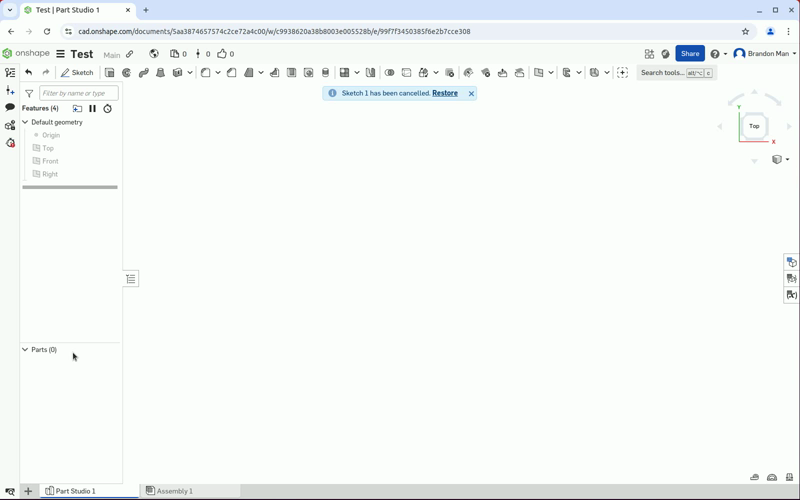
key(space)
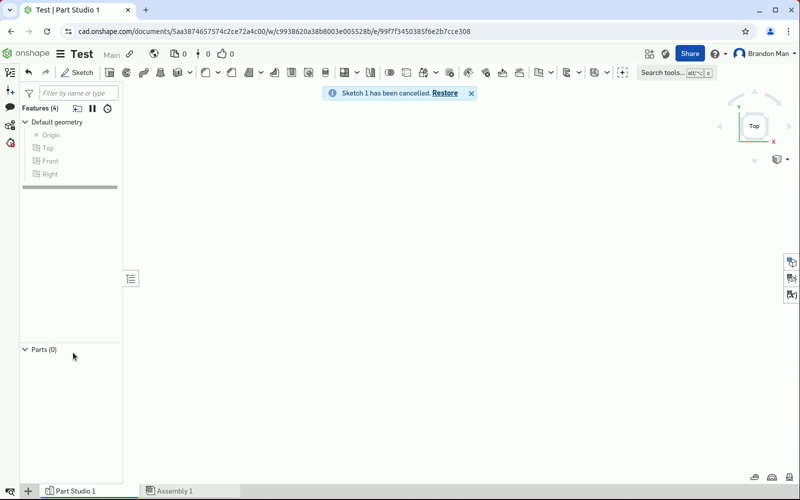
key_down(shift)
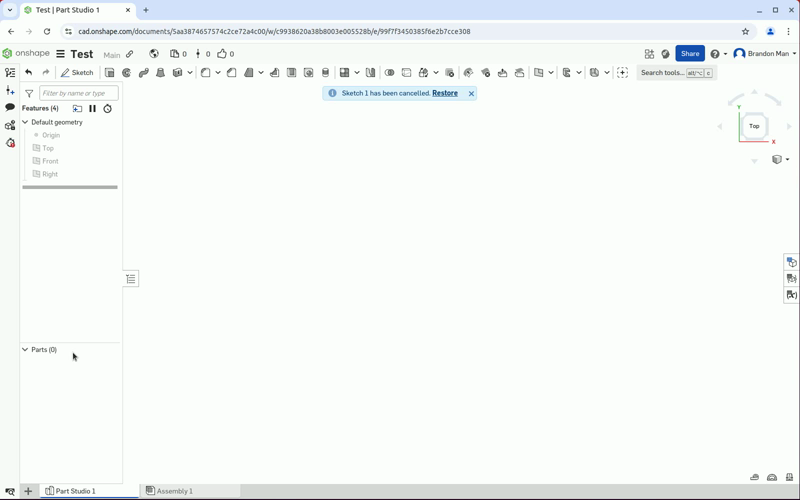
key(up)
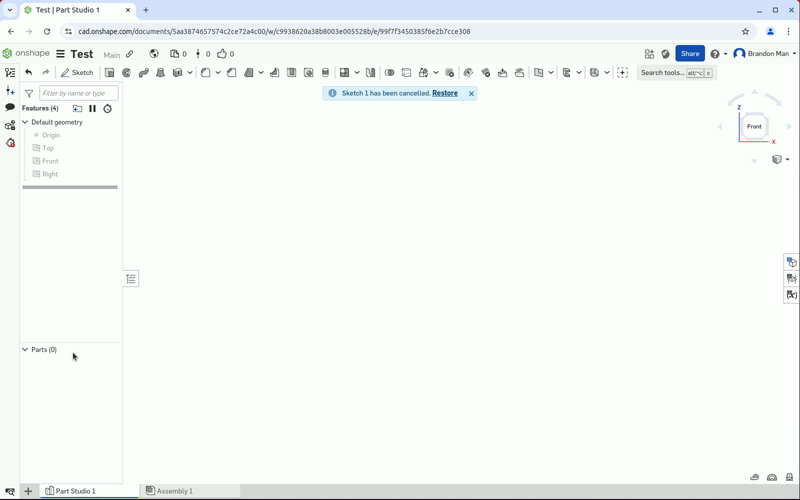
key_up(shift)
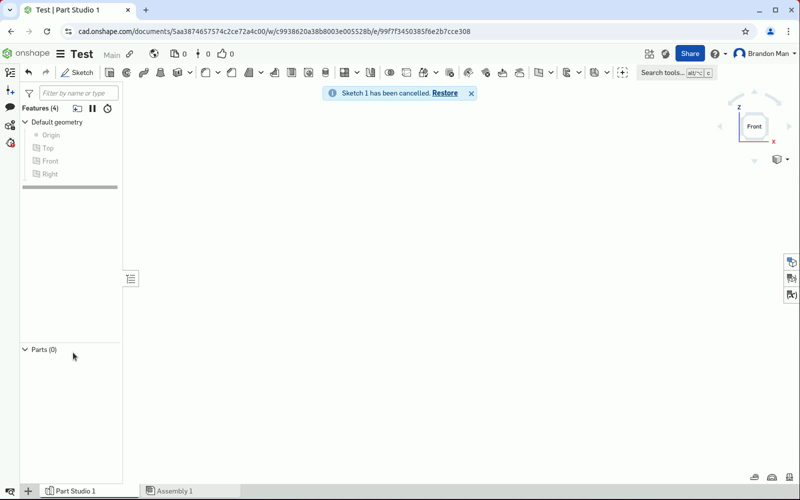
mouse_move(73, 352)
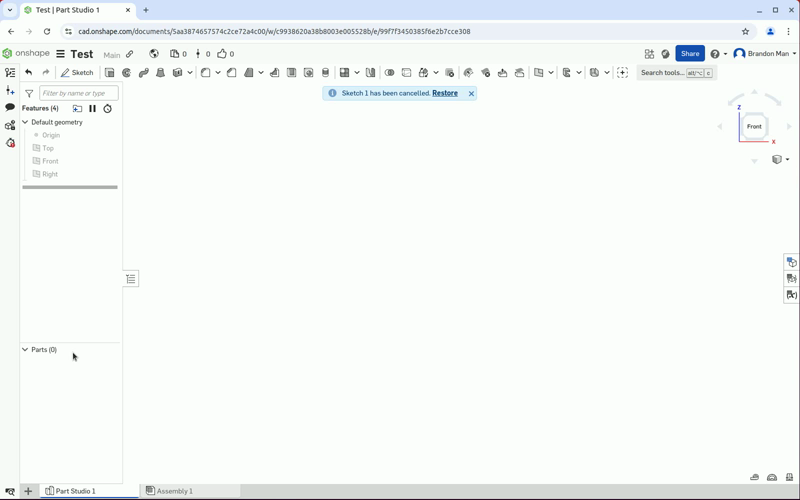
key(shift+y)
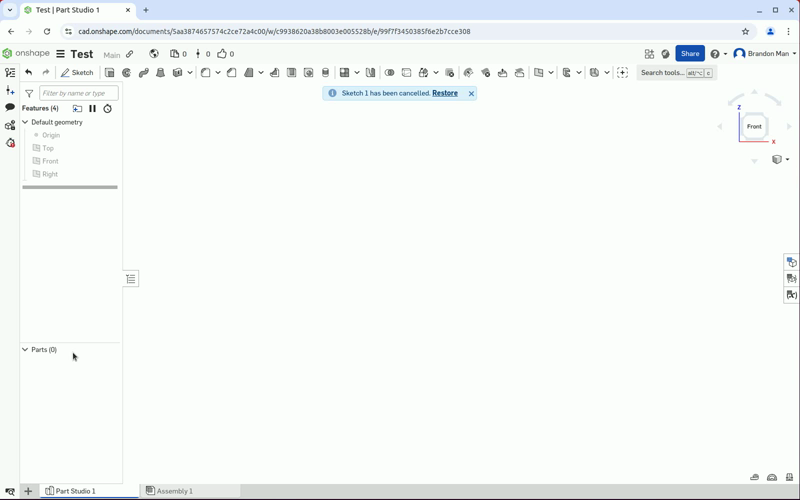
key(shift+s)
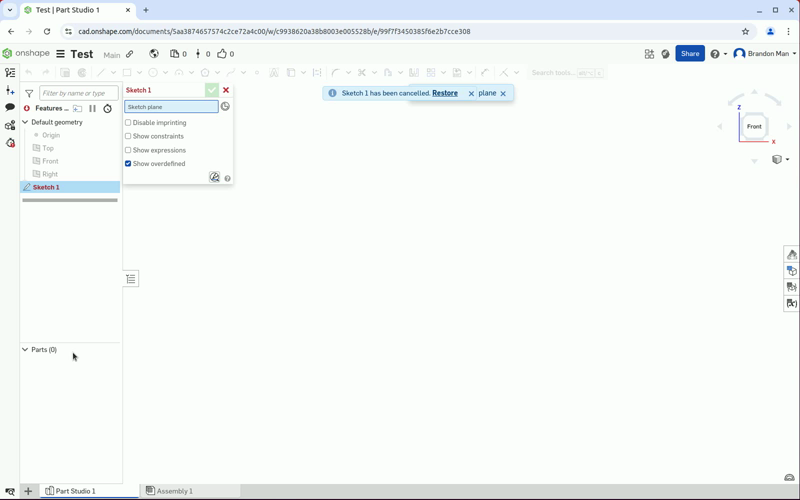
mouse_move(73, 163)
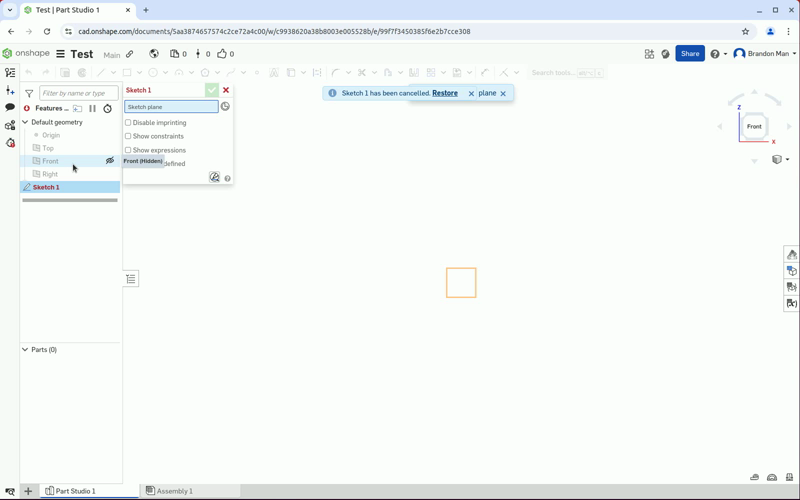
click(73, 163)
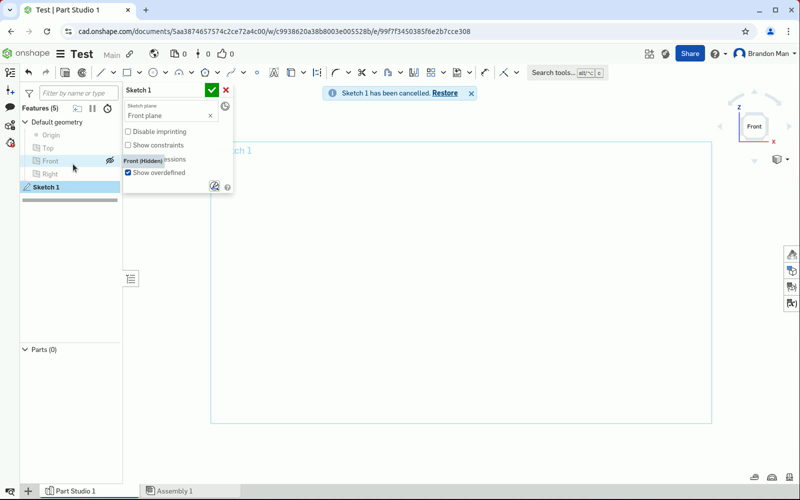
mouse_move(73, 352)
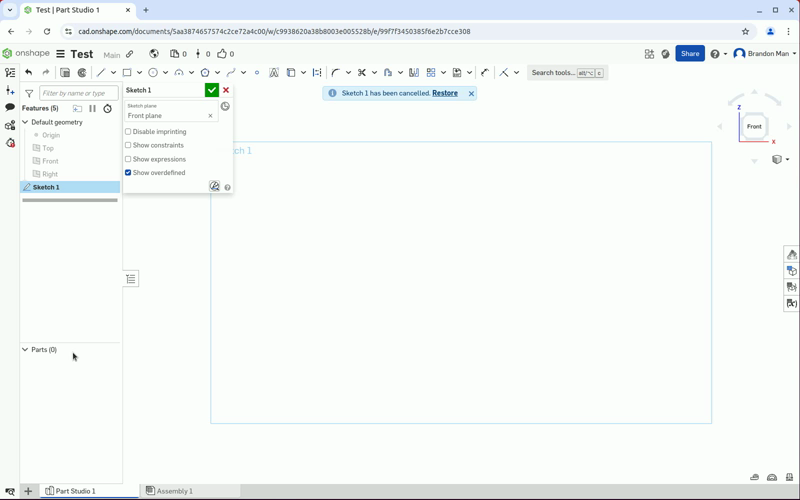
key(y)
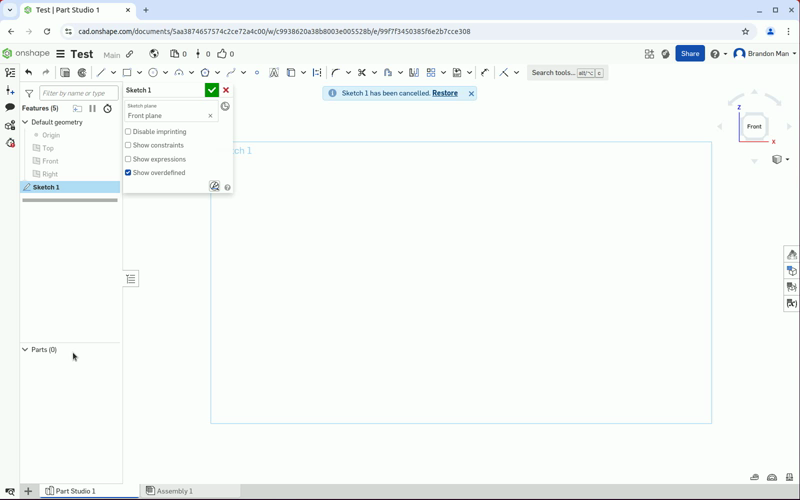
key(l)
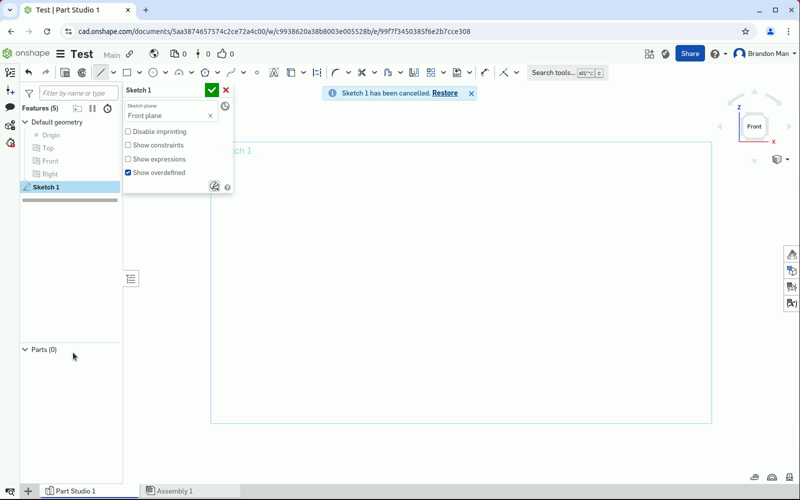
key_down(shift)
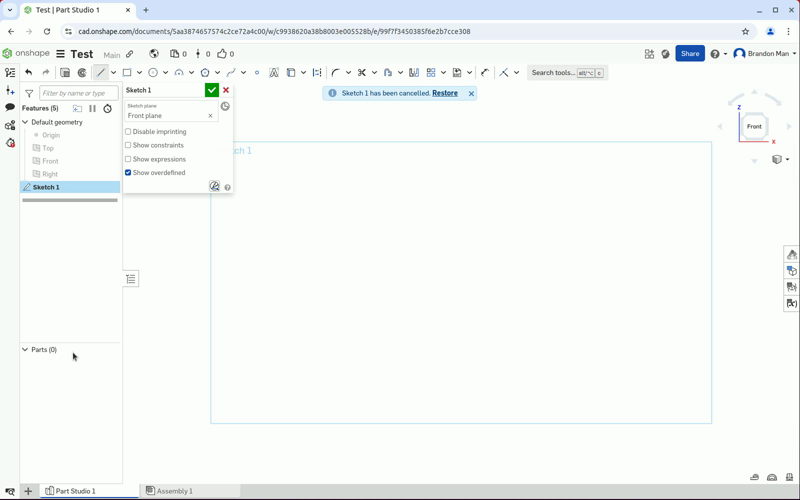
mouse_move(357, 287)
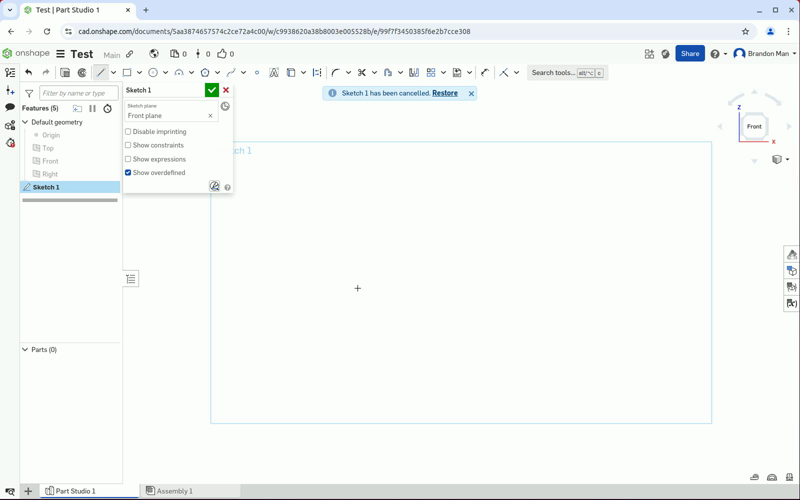
click(357, 287)
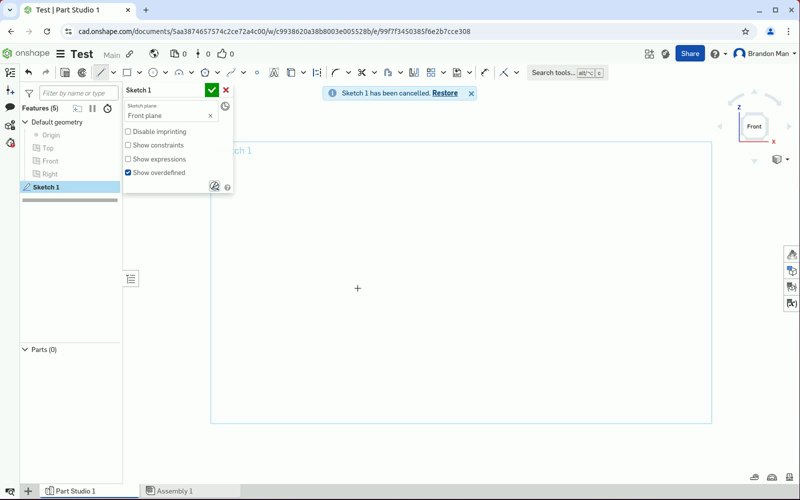
key_up(shift)
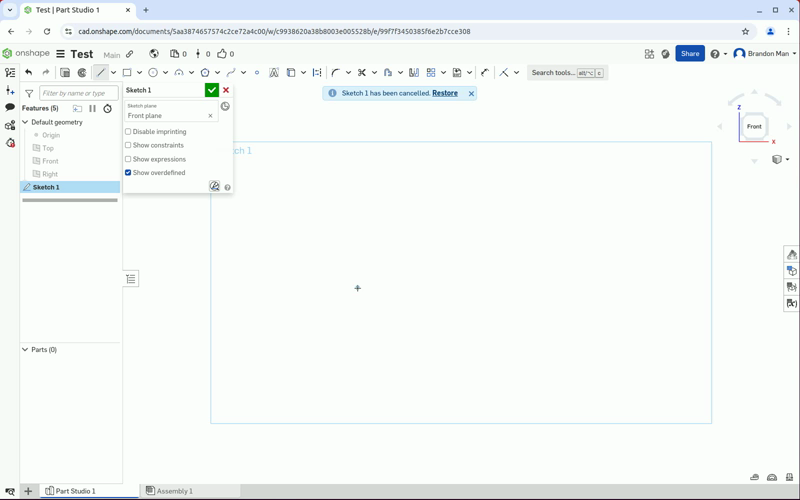
key_down(shift)
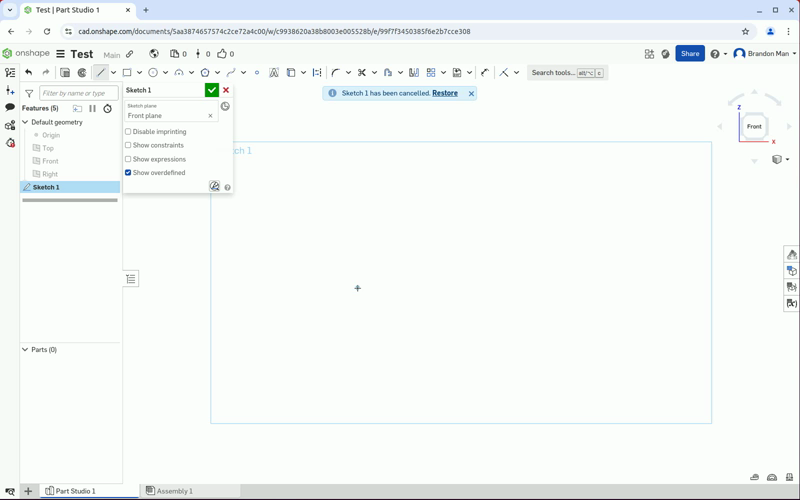
mouse_move(387, 287)
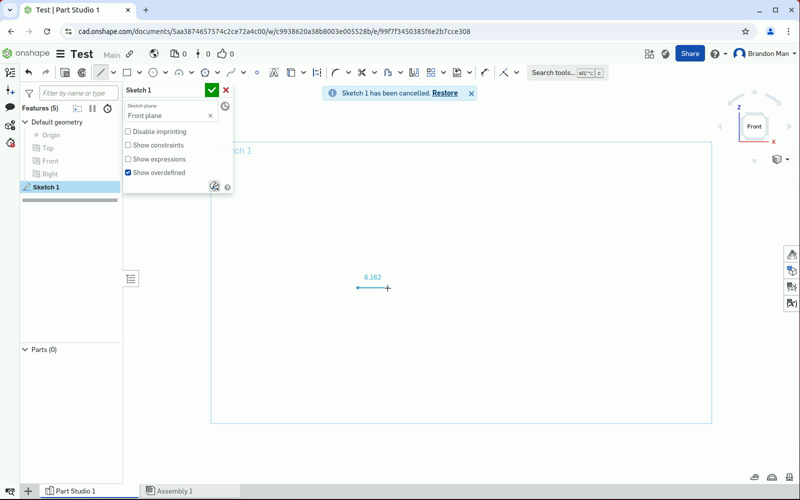
mouse_move(366, 287)
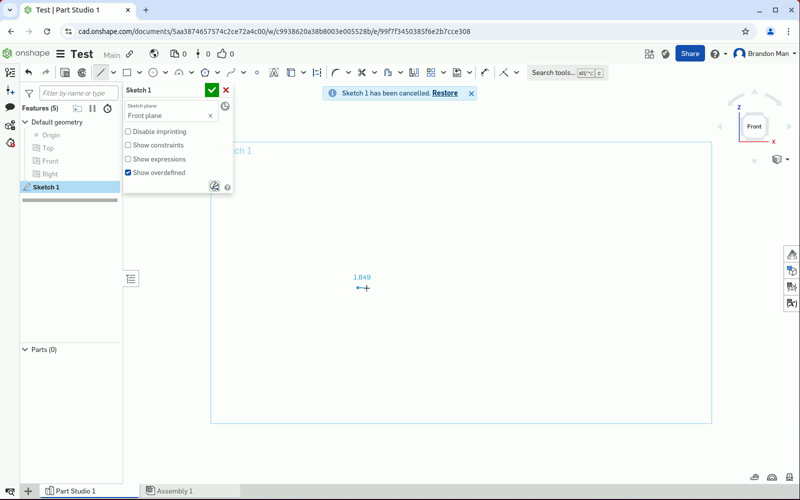
click(366, 287)
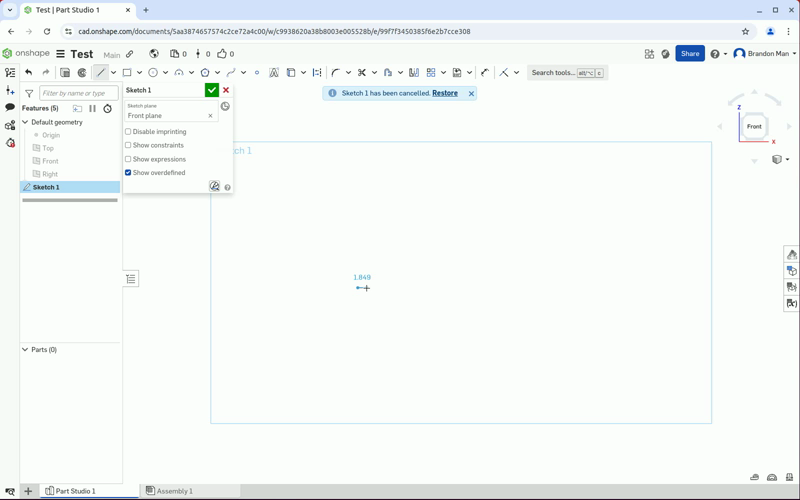
key_up(shift)
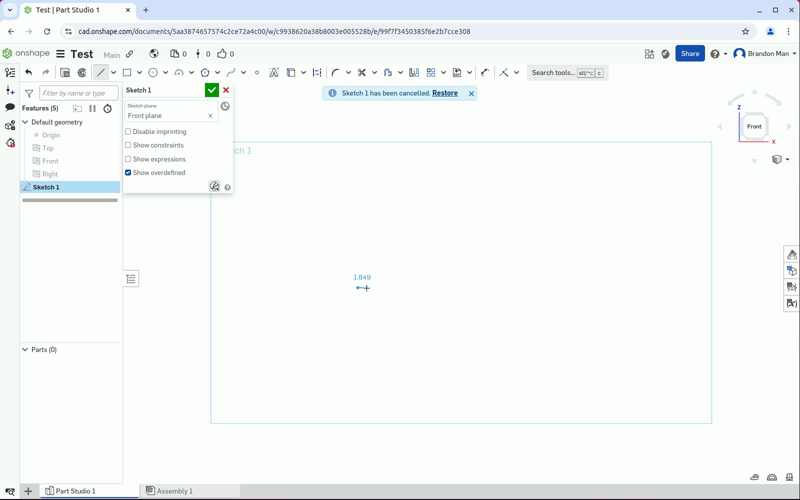
key(esc)
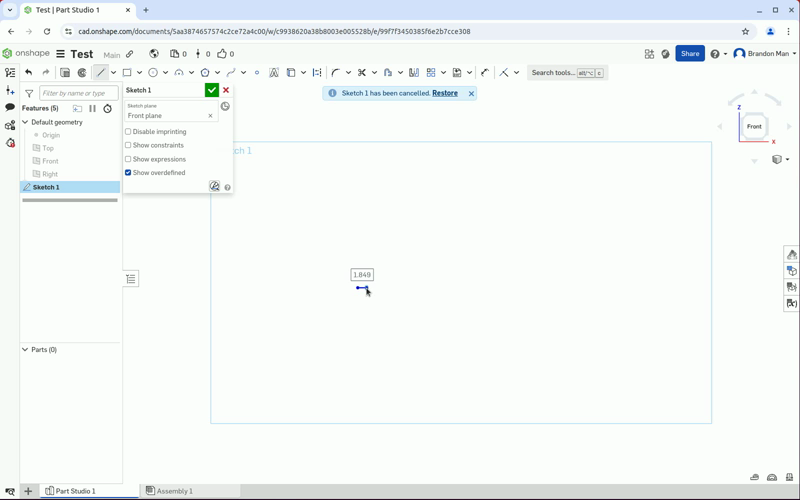
key(a)
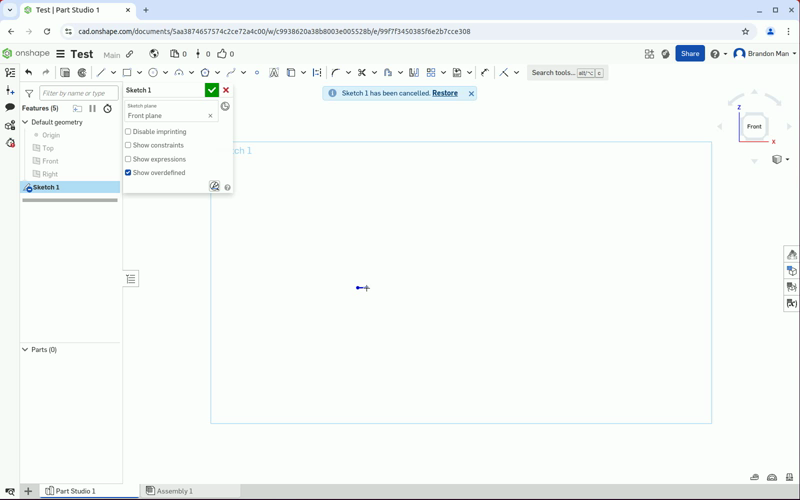
mouse_move(366, 287)
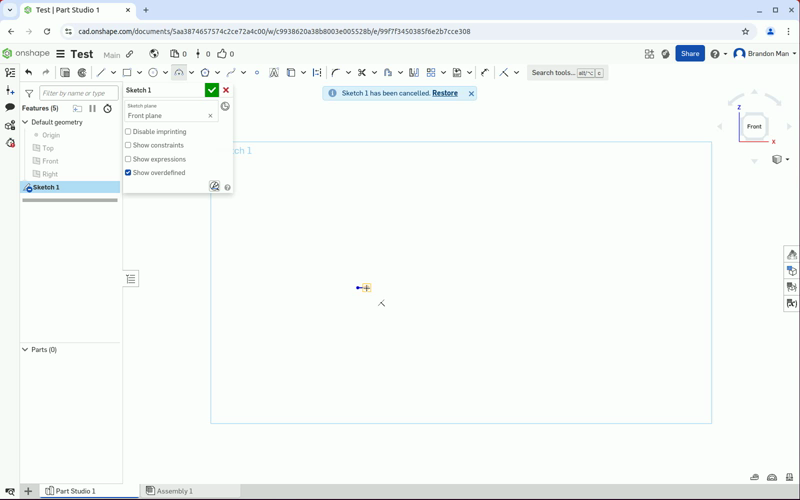
click(366, 287)
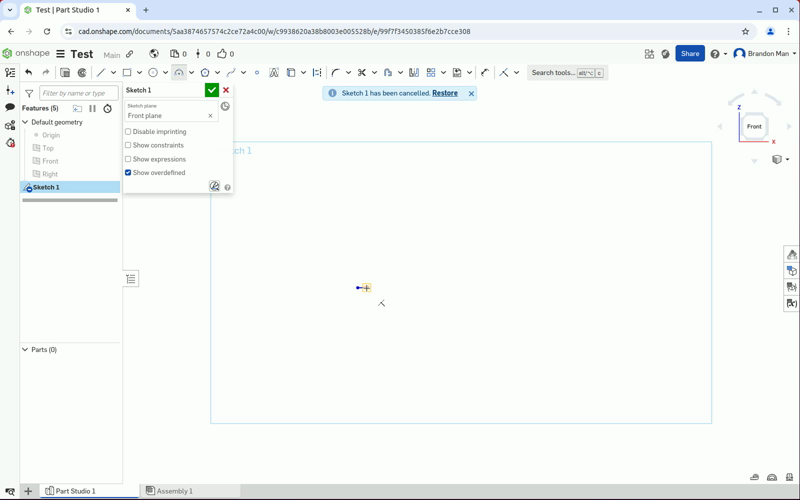
key_down(shift)
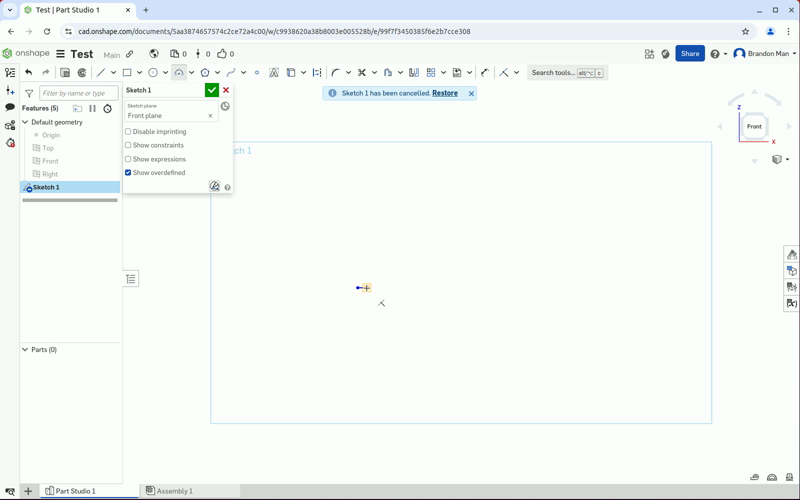
mouse_move(366, 277)
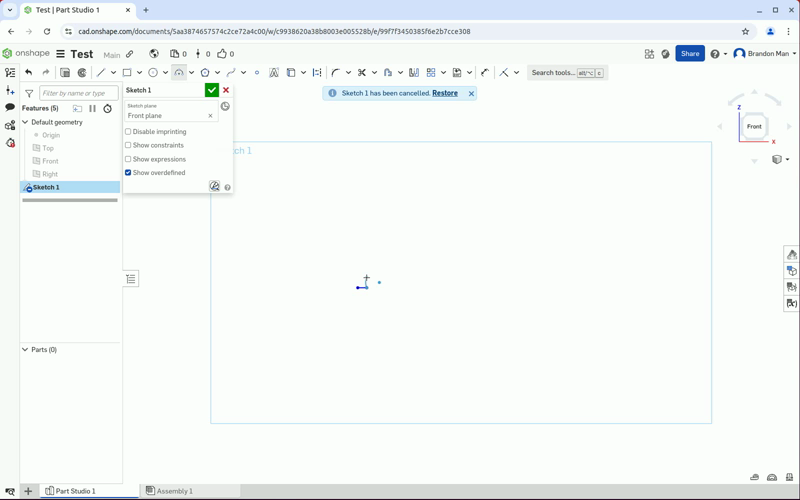
click(366, 277)
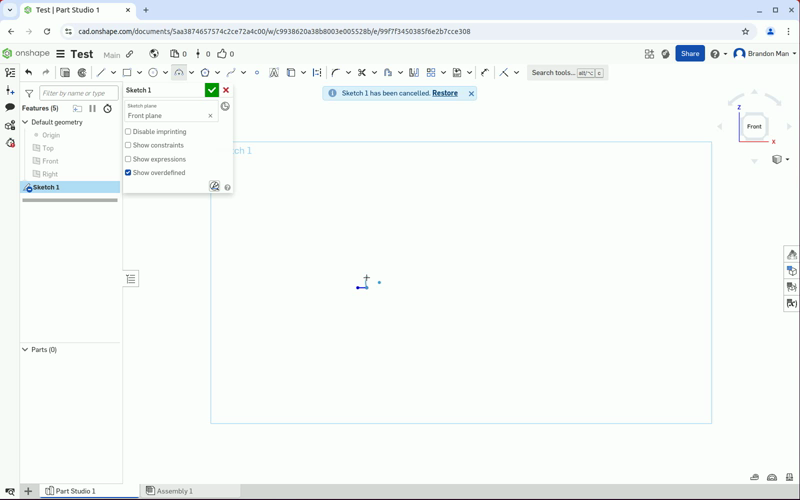
mouse_move(368, 282)
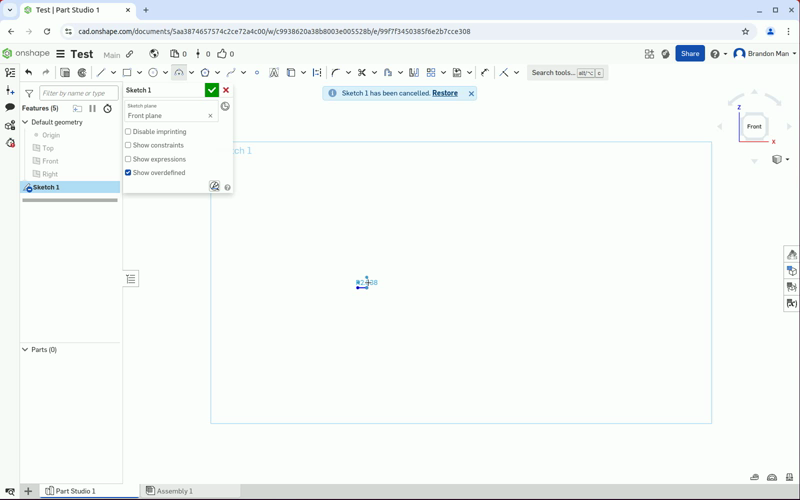
click(368, 282)
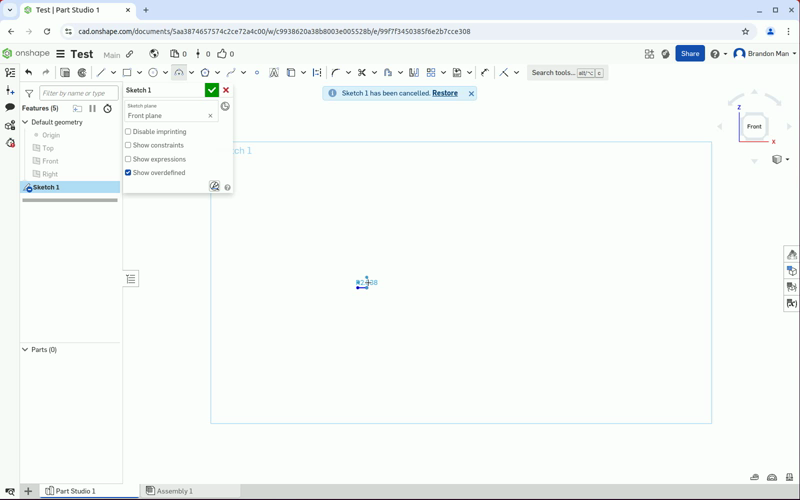
key_up(shift)
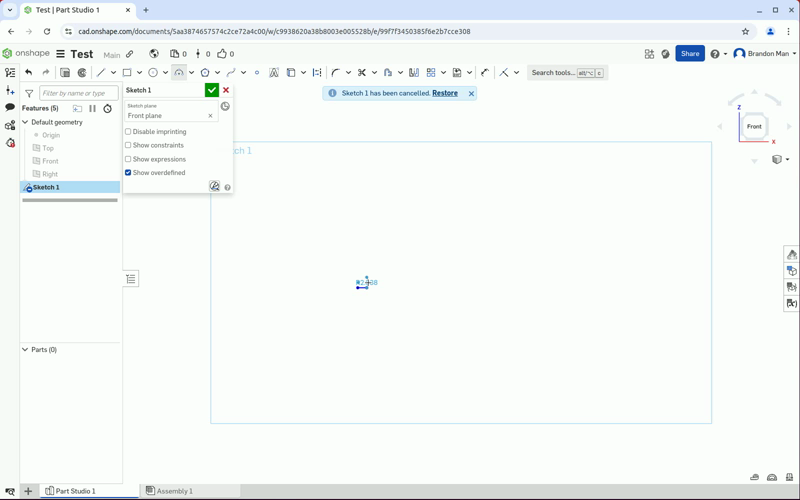
key(esc)
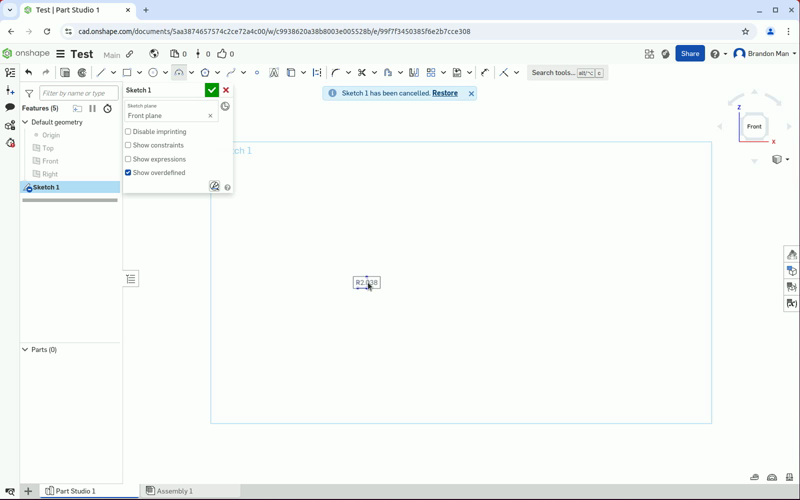
key(l)
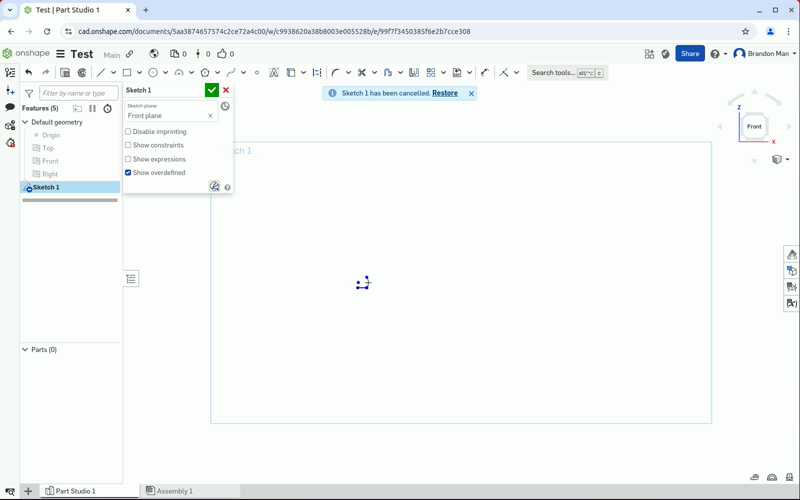
mouse_move(366, 277)
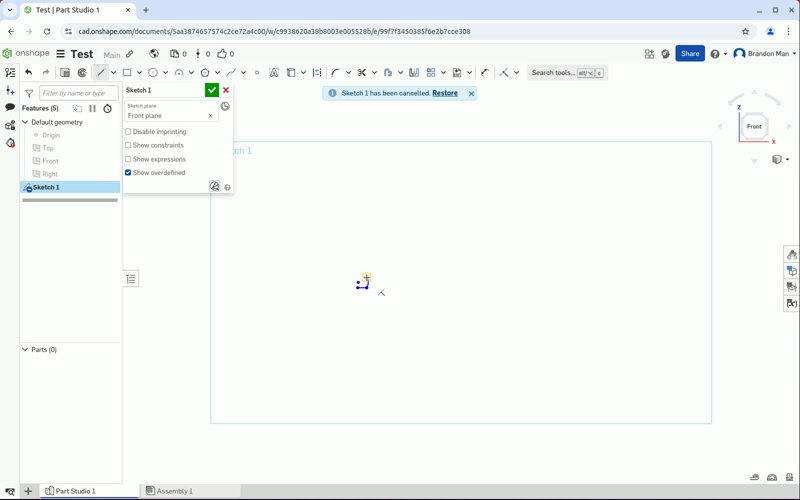
click(366, 277)
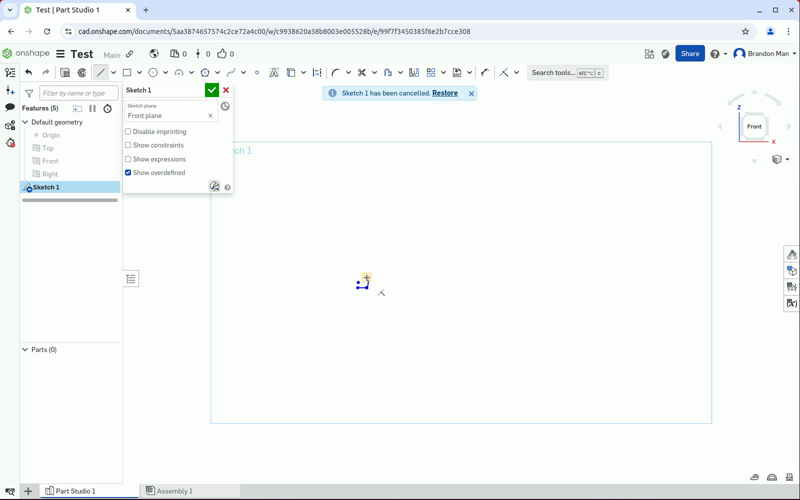
key_down(shift)
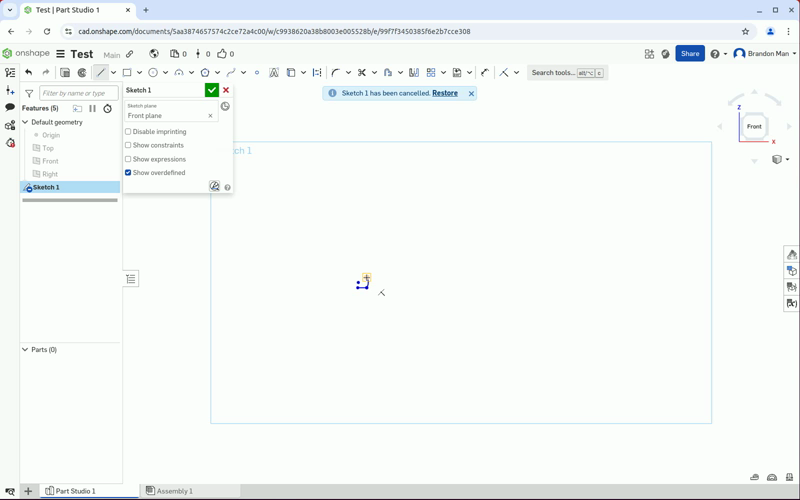
mouse_move(396, 277)
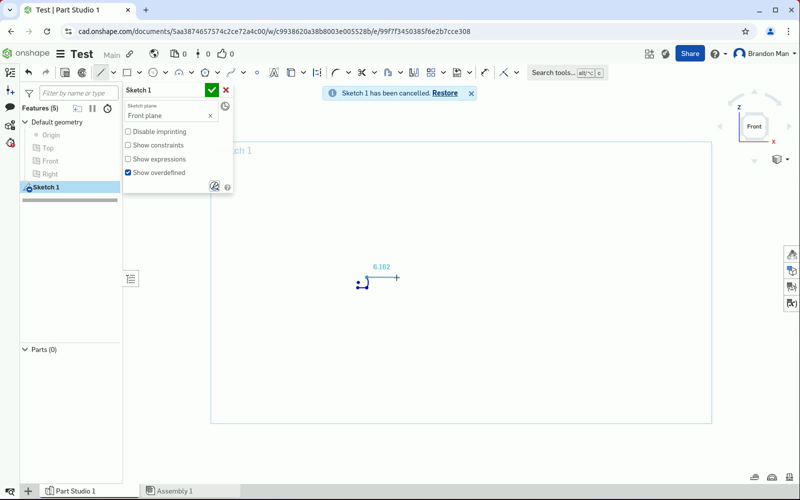
mouse_move(357, 277)
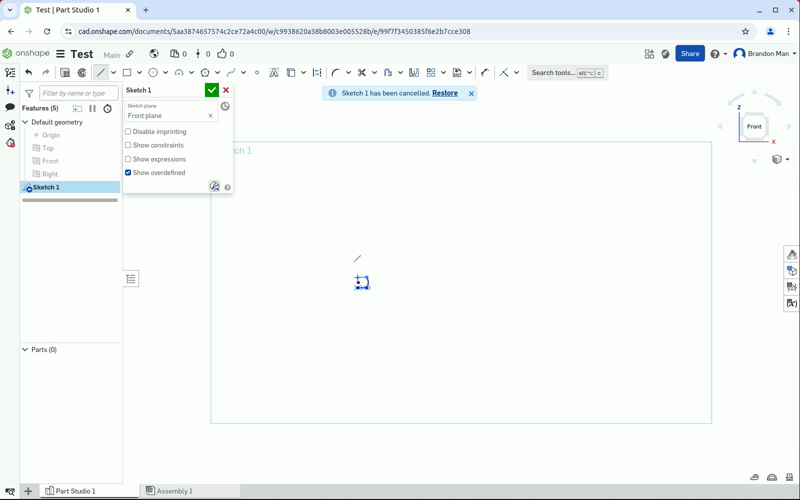
click(357, 277)
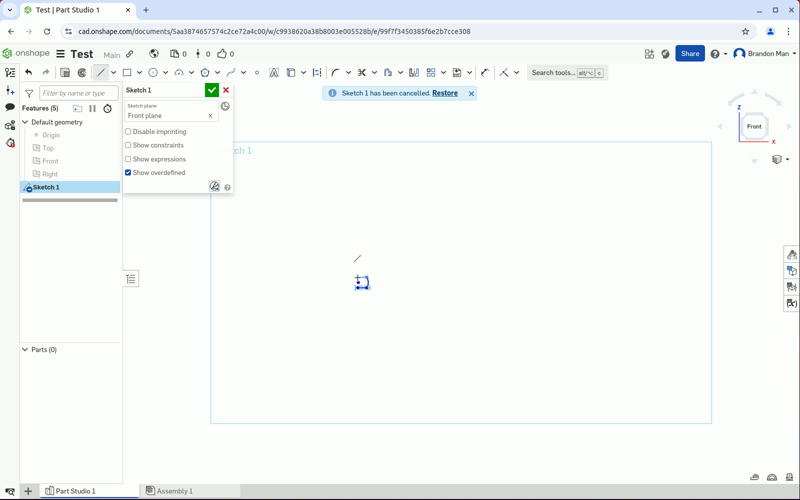
key_up(shift)
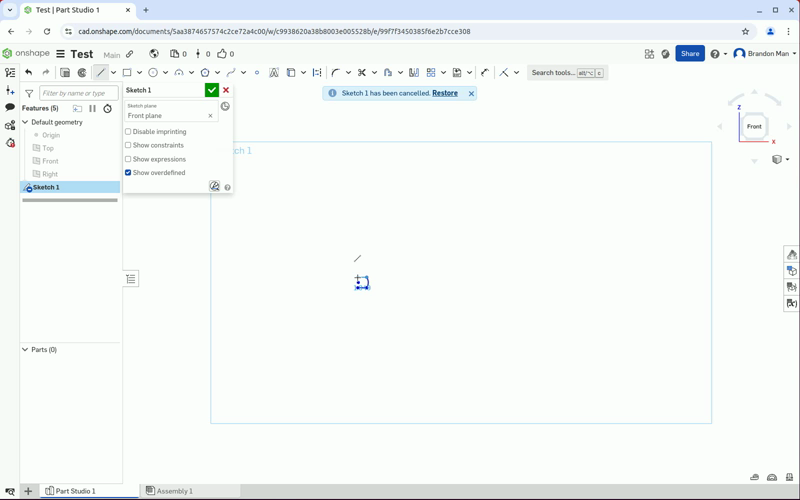
key(esc)
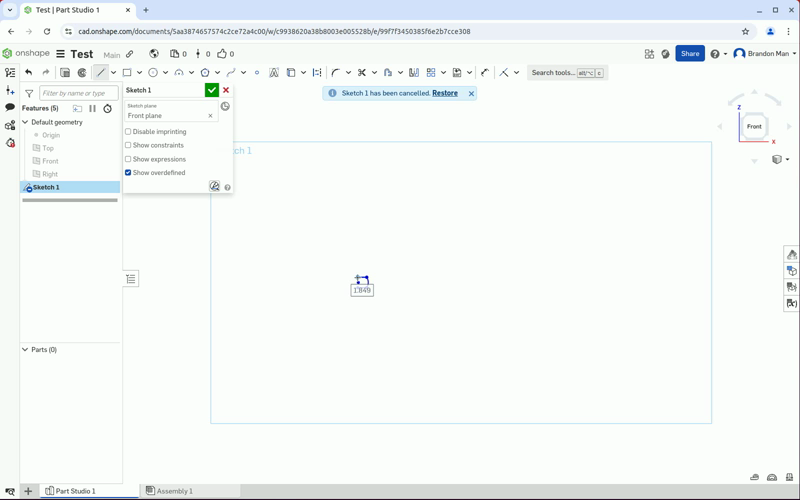
key(a)
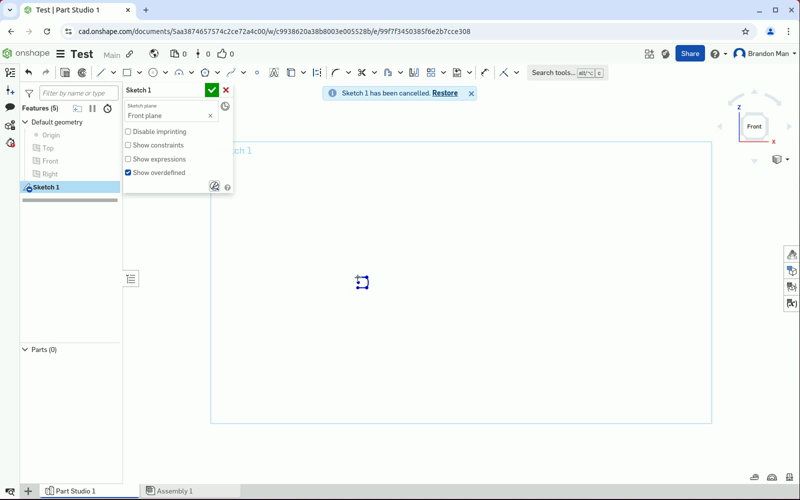
mouse_move(357, 277)
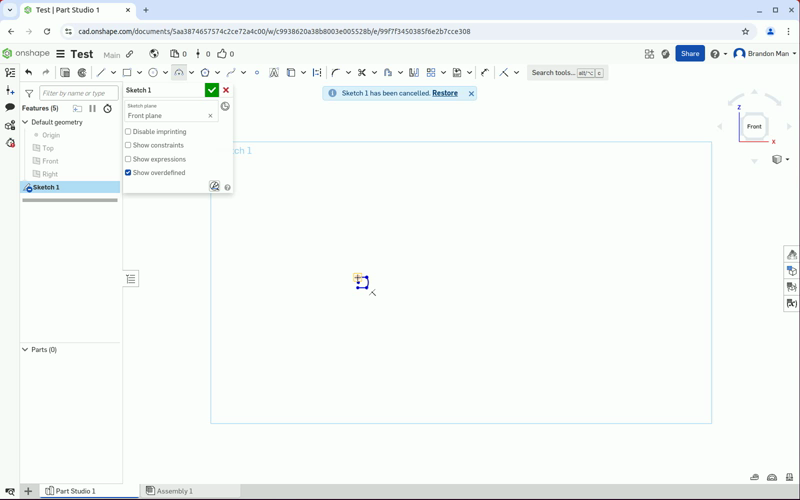
click(357, 277)
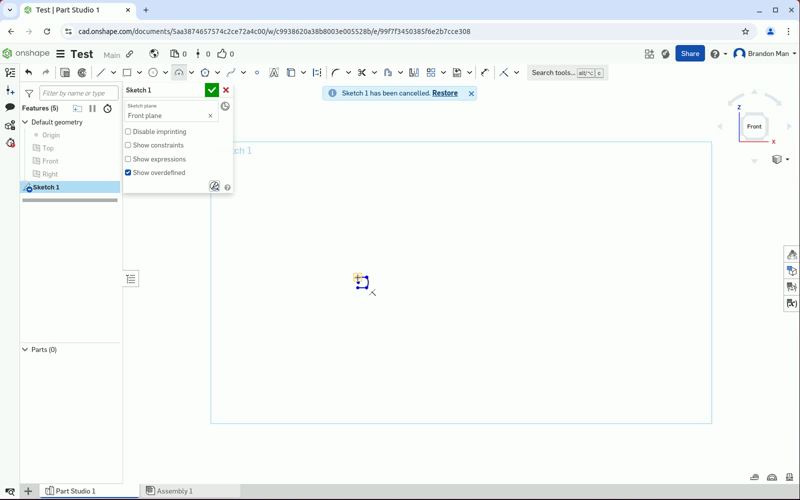
mouse_move(357, 287)
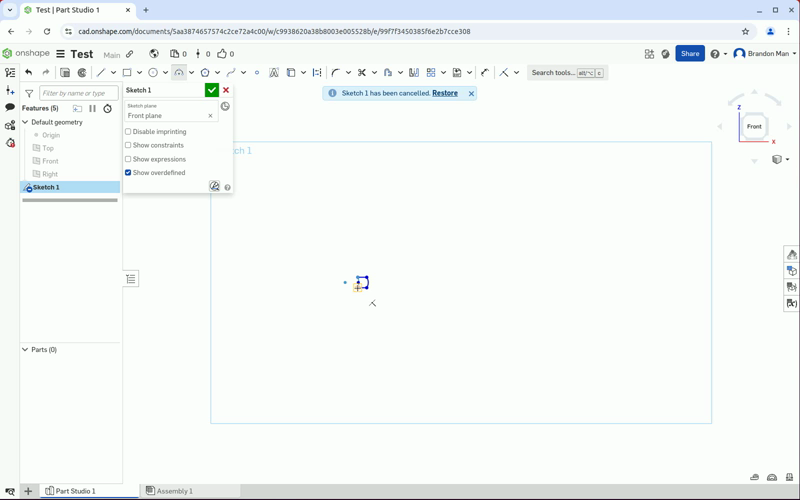
click(357, 287)
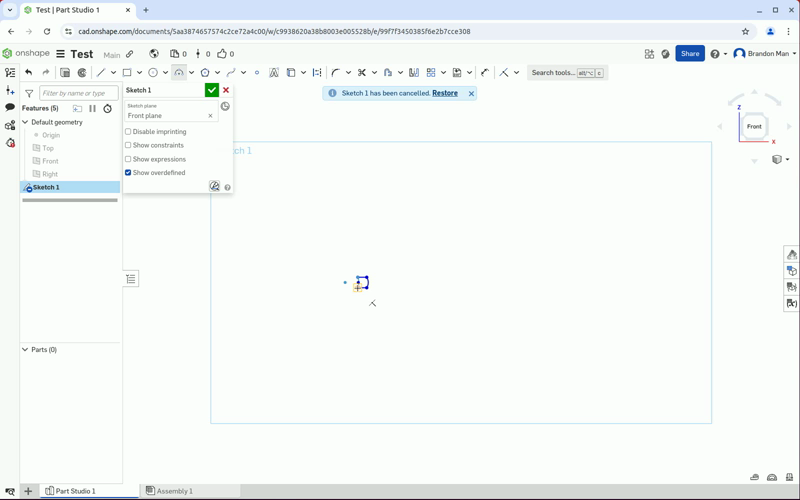
key_down(shift)
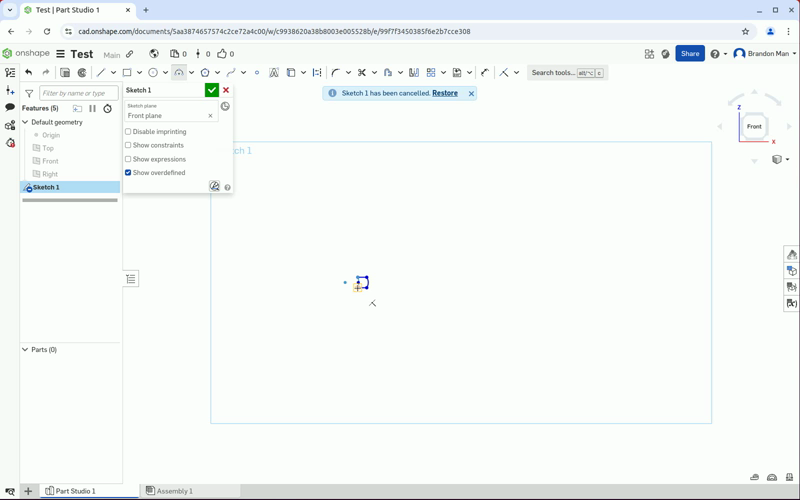
mouse_move(362, 282)
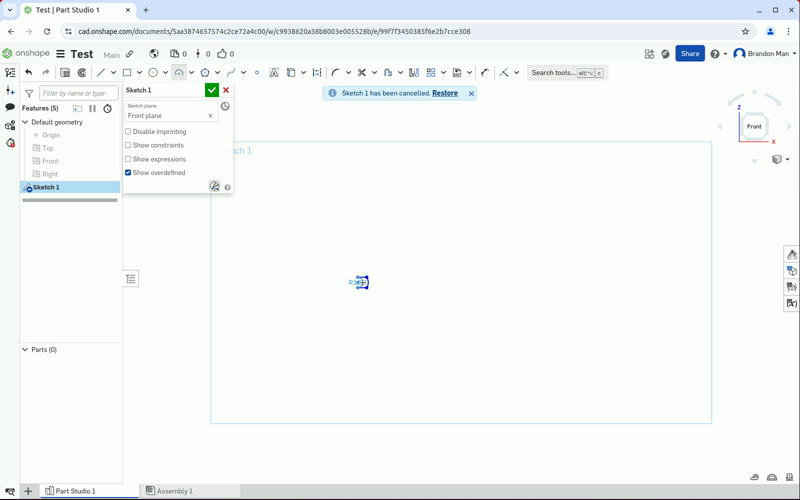
click(362, 282)
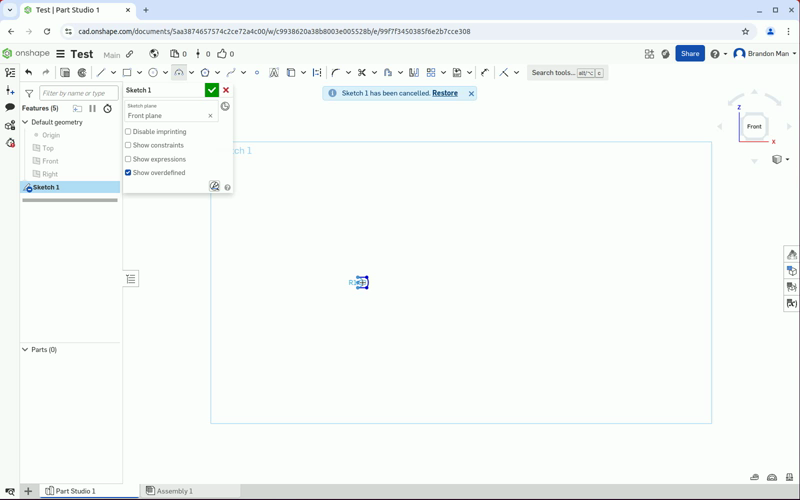
key_up(shift)
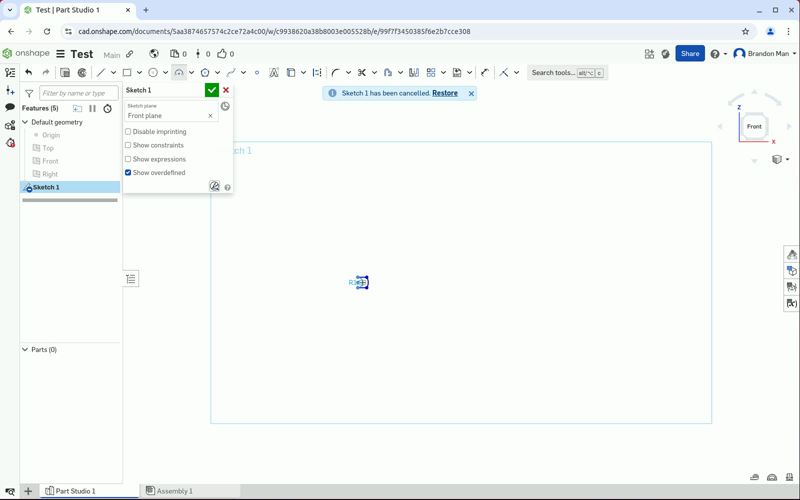
key(esc)
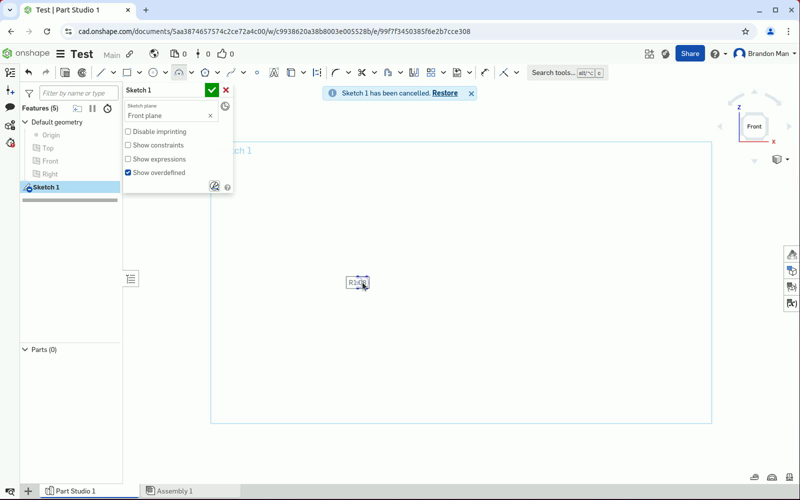
mouse_move(363, 282)
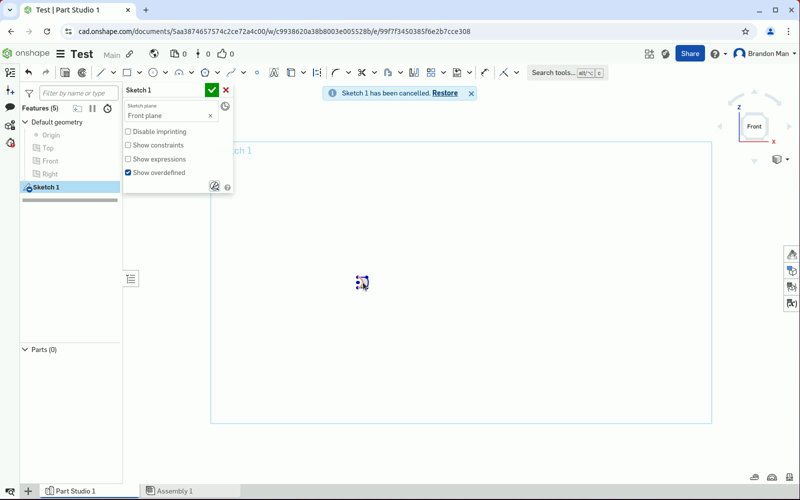
scroll(6)
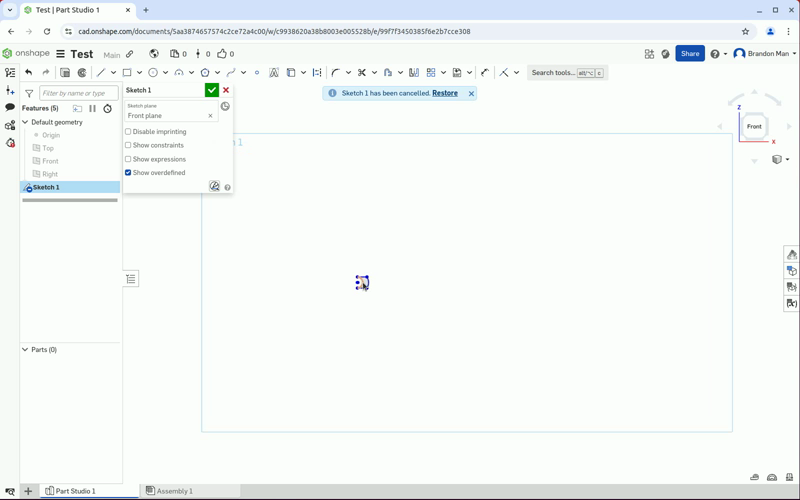
scroll(6)
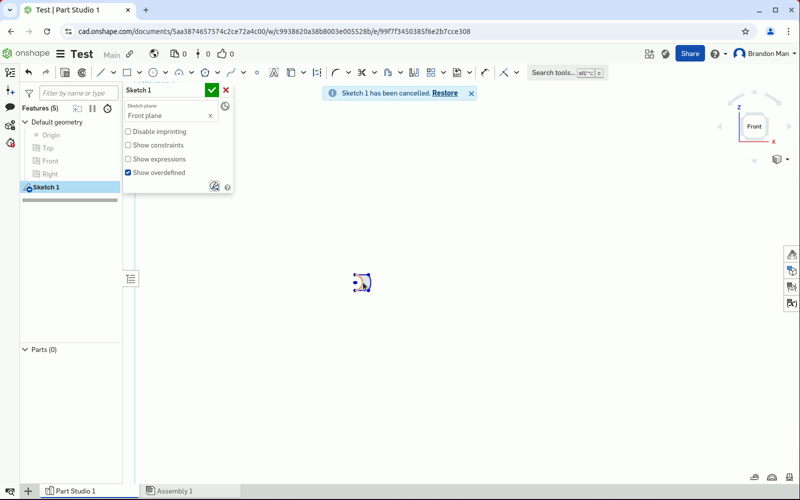
scroll(6)
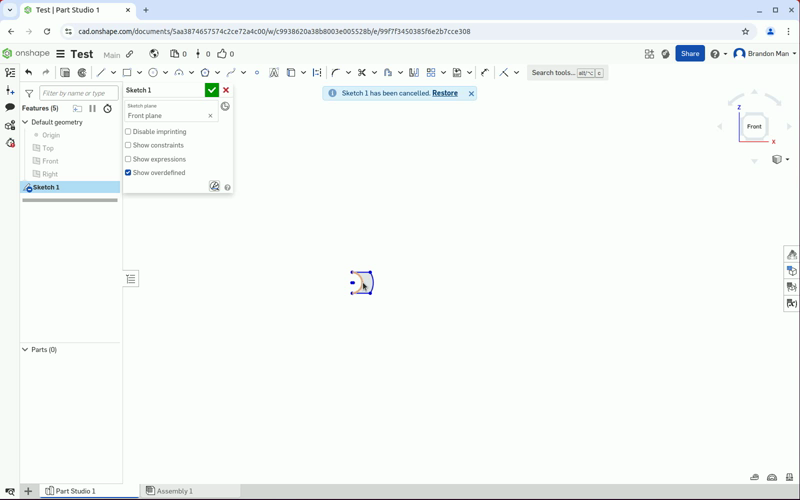
scroll(6)
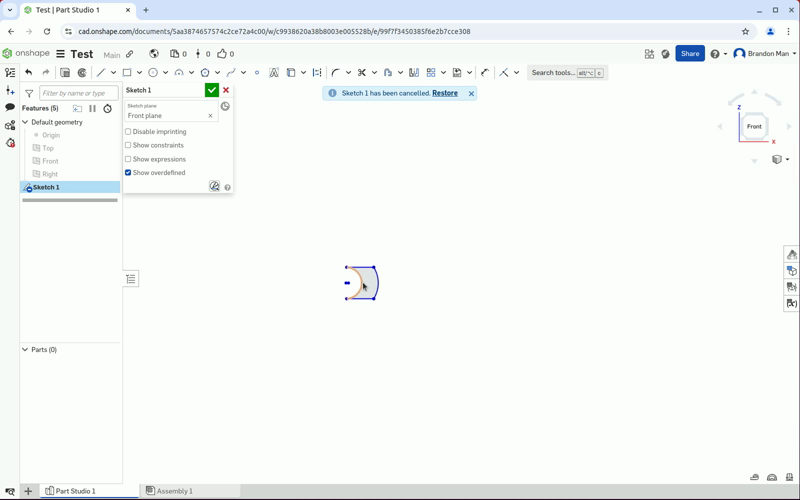
scroll(6)
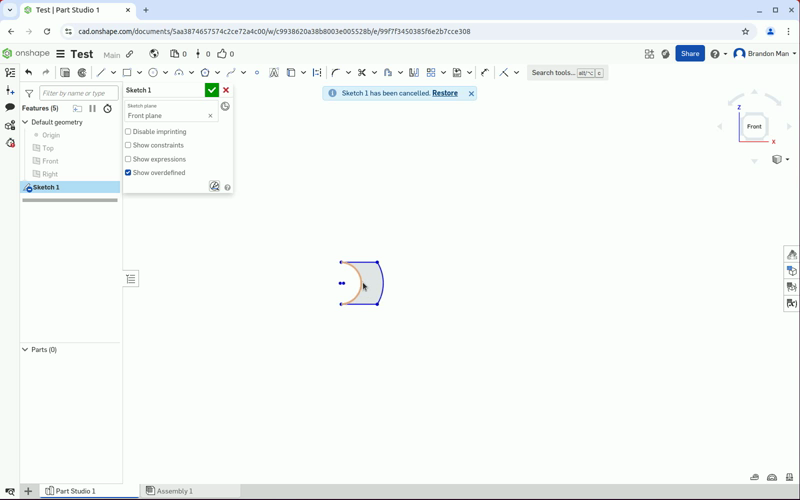
scroll(6)
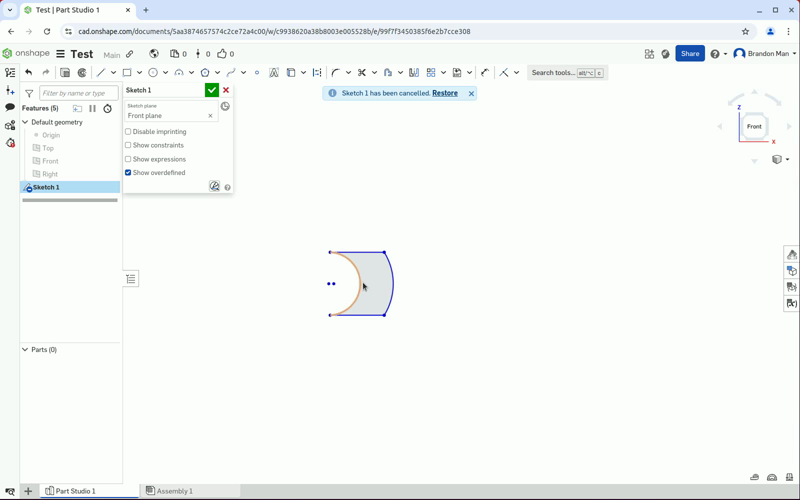
scroll(6)
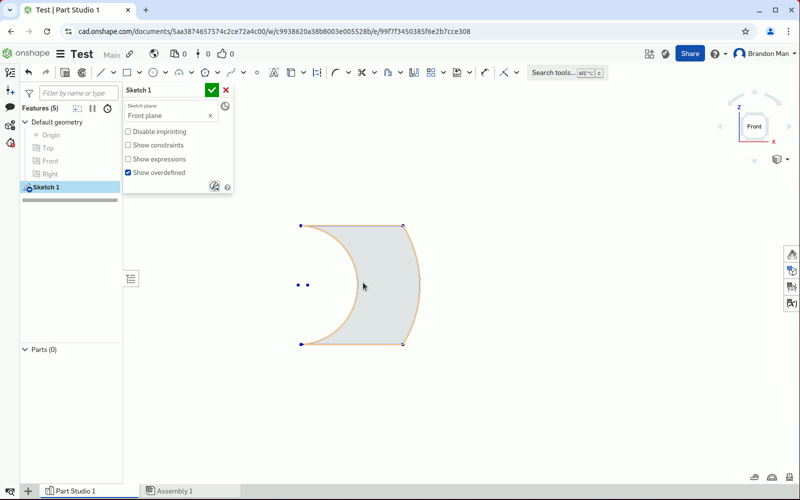
click(363, 282)
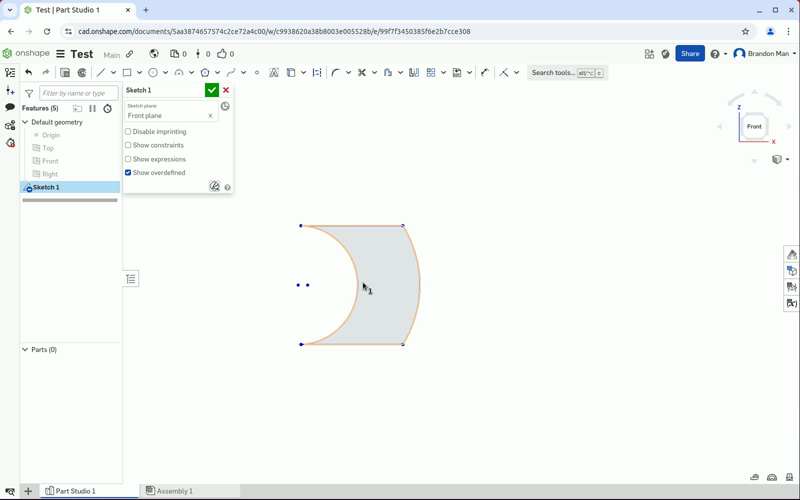
scroll(-6)
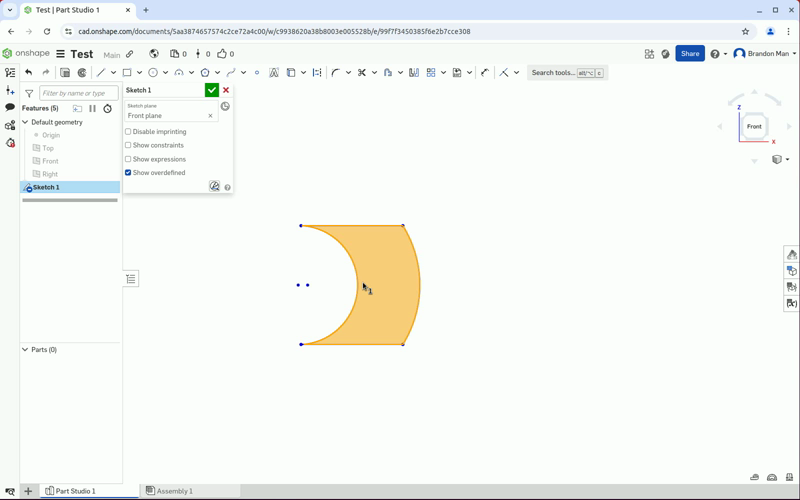
scroll(-6)
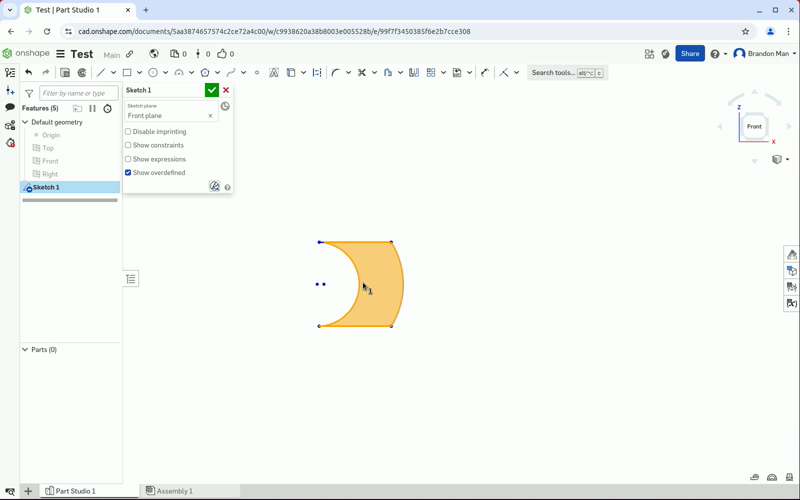
scroll(-6)
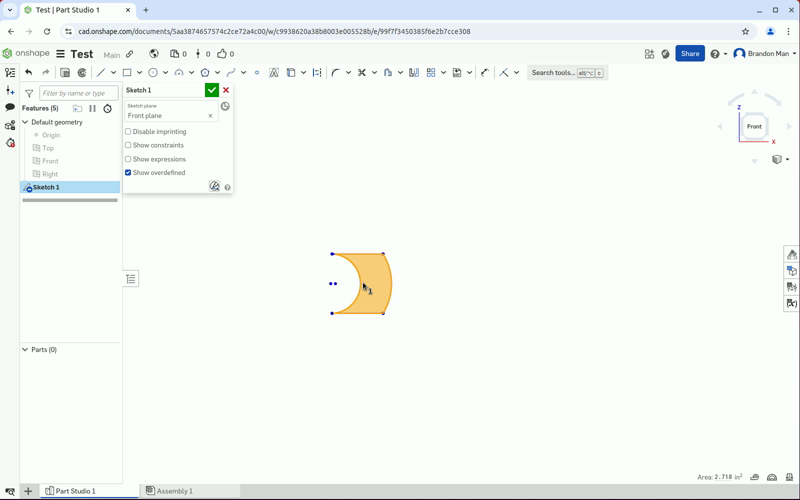
scroll(-6)
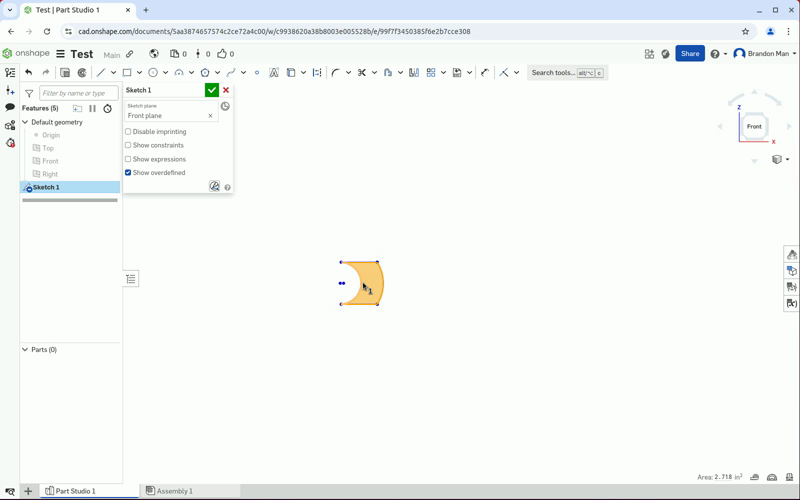
scroll(-6)
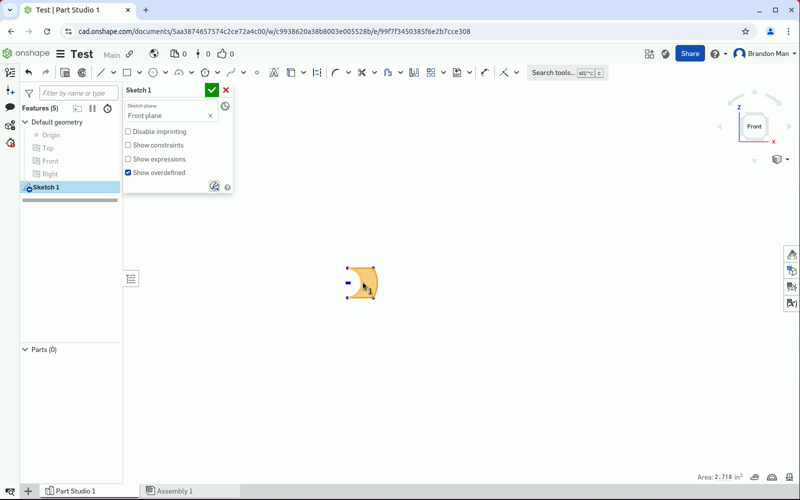
scroll(-6)
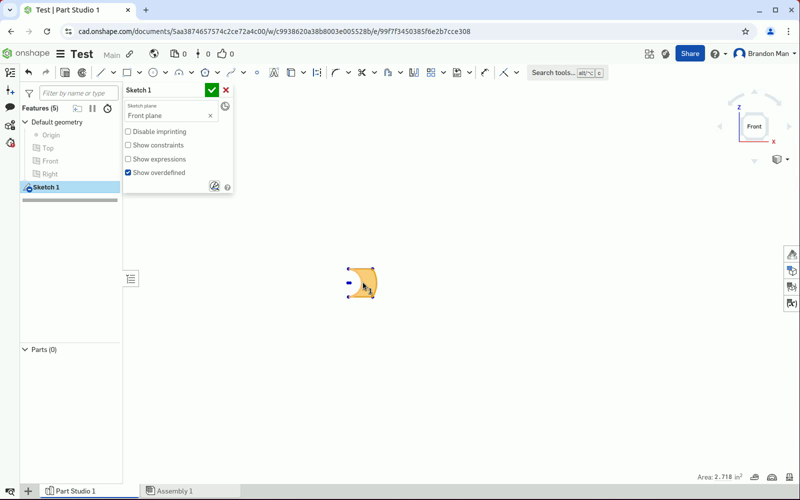
scroll(-6)
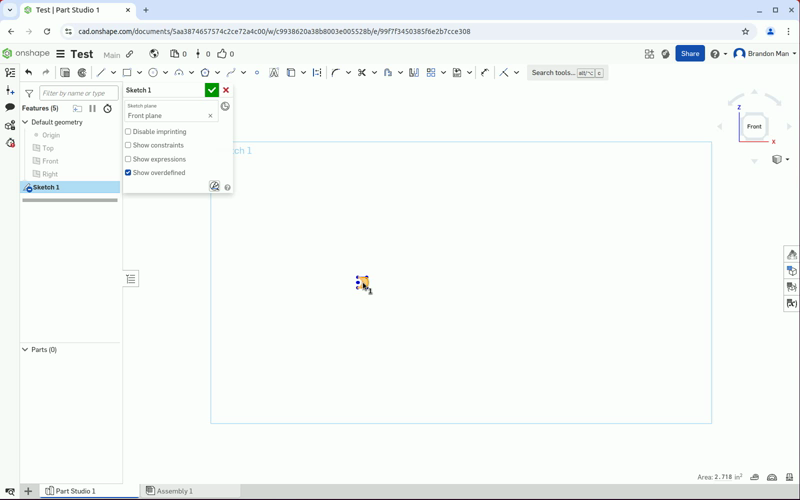
mouse_move(73, 352)
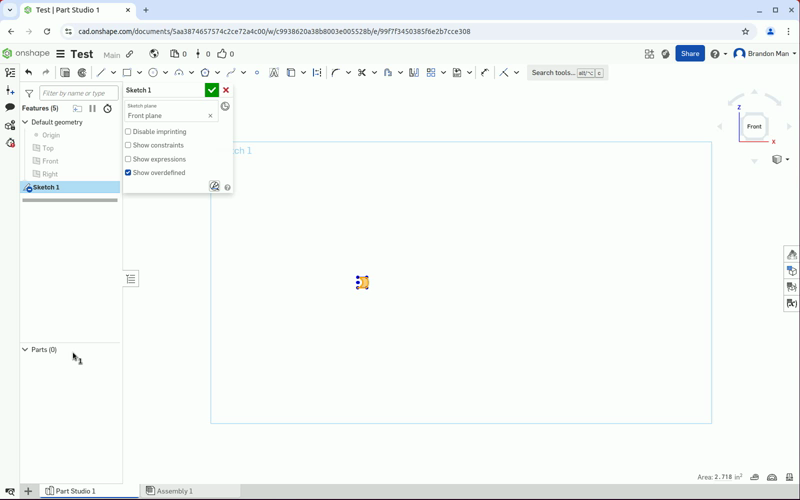
key(shift+y)
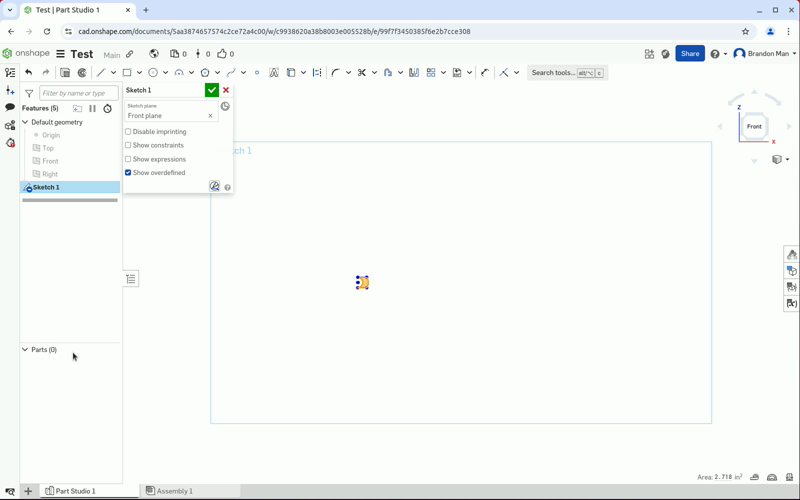
key(shift+e)
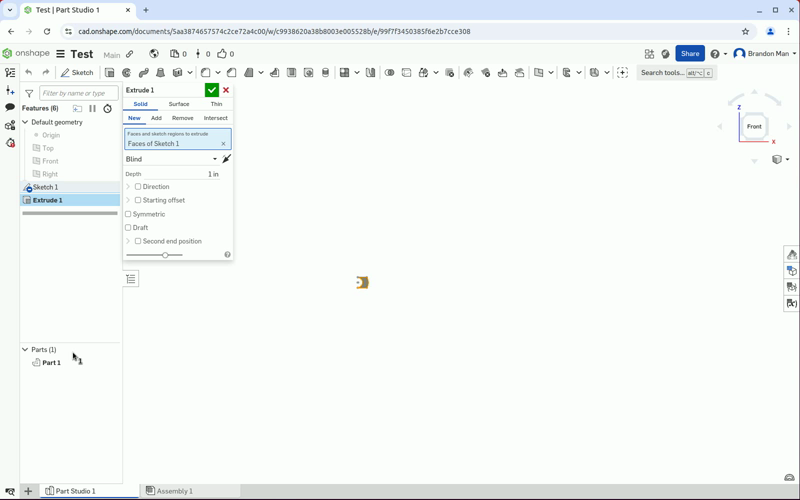
mouse_move(143, 106)
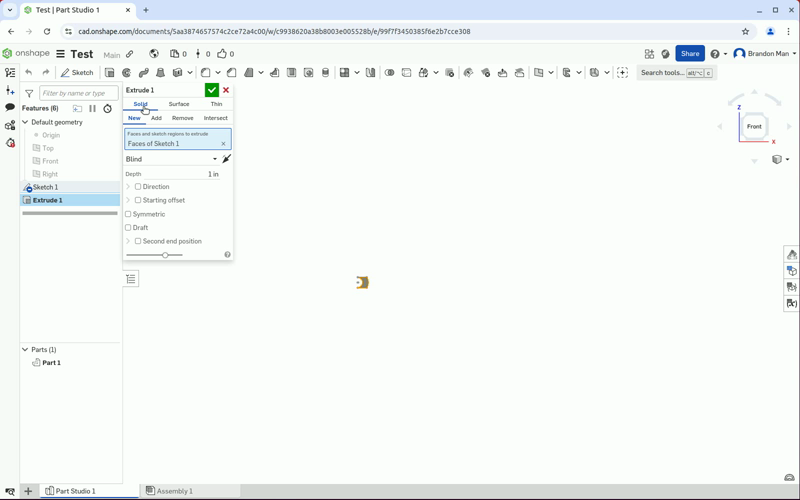
click(143, 106)
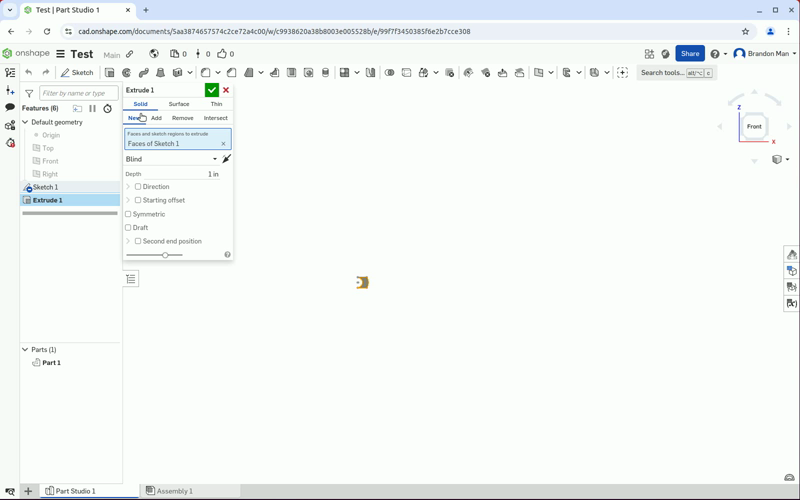
mouse_move(137, 120)
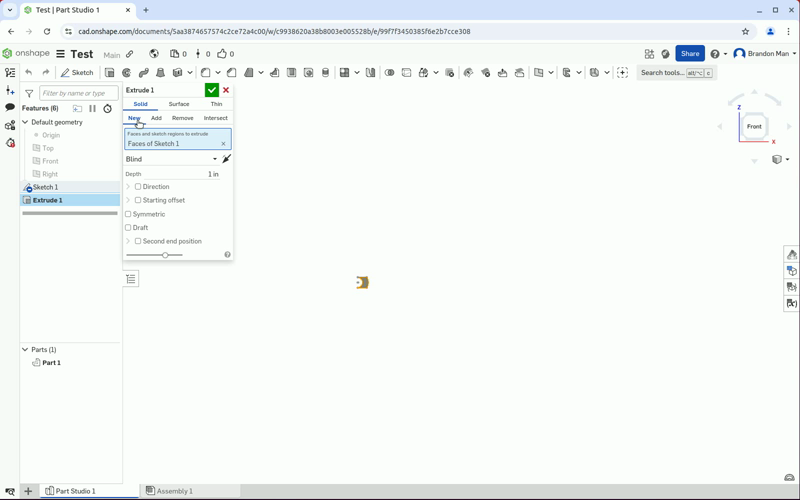
click(137, 120)
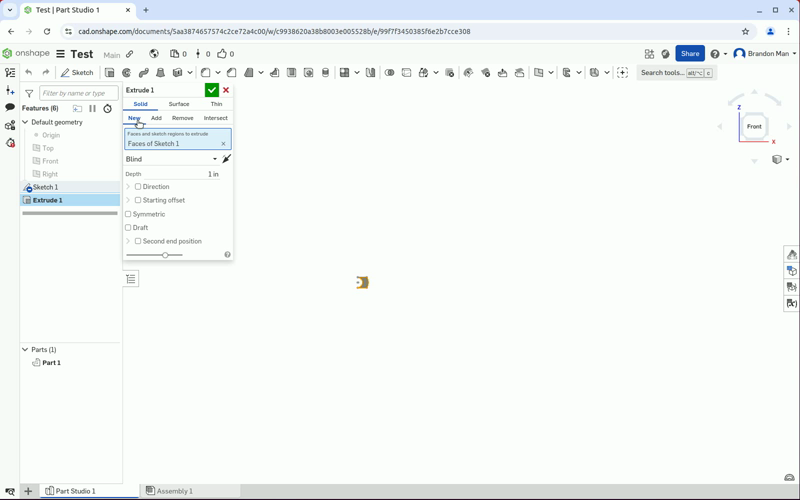
key(tab, 4)
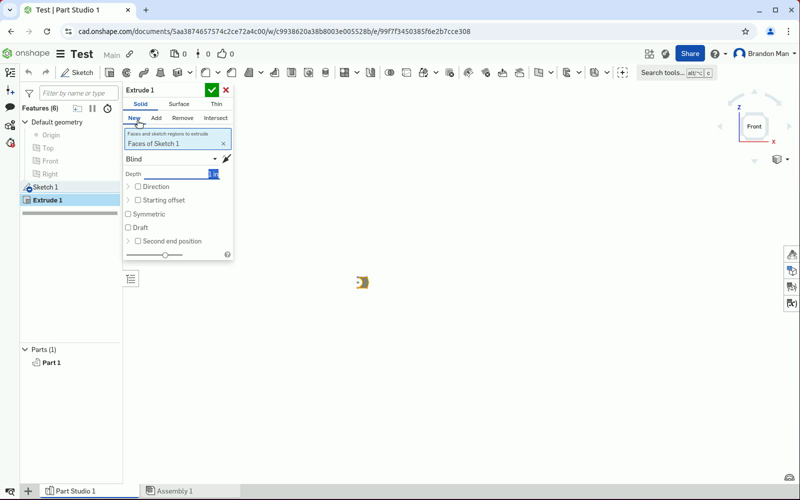
text(1.685)
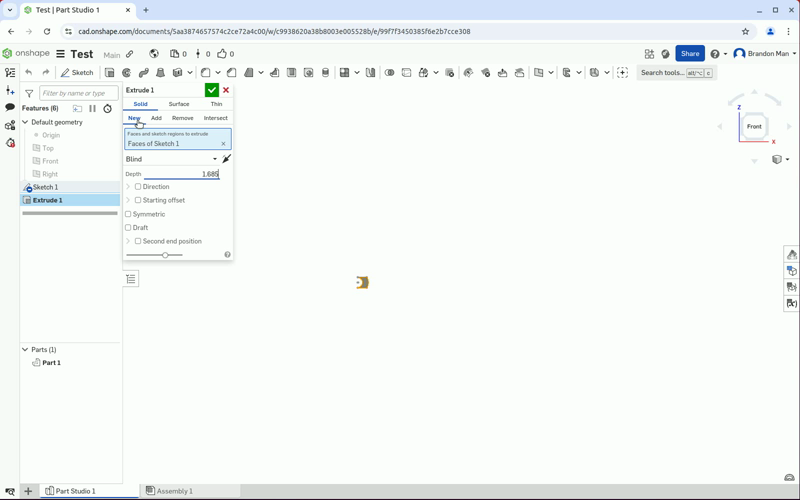
key(enter)
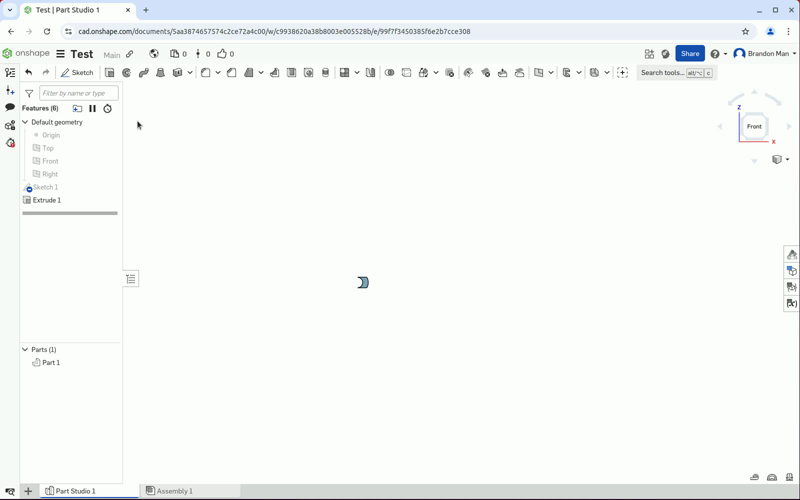
key(shift+h)
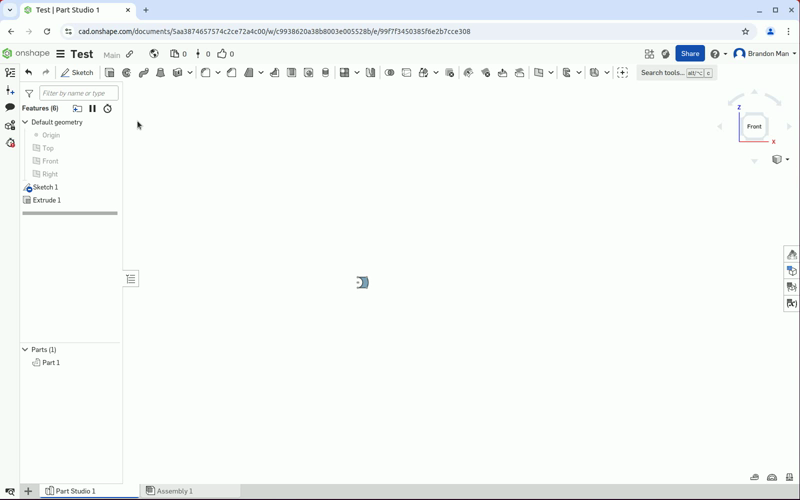
key(shift+h)
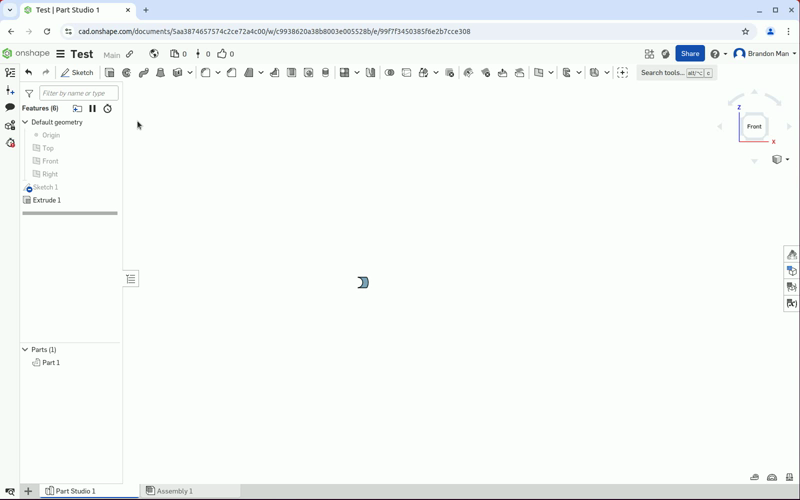
mouse_move(73, 189)
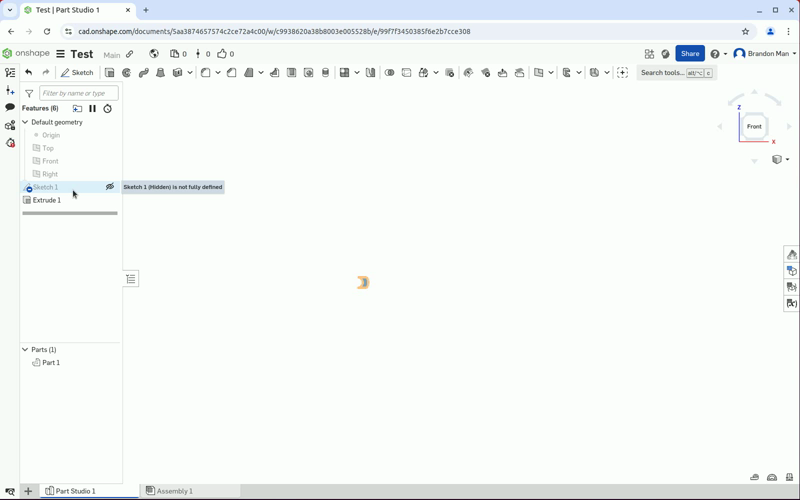
click(73, 189)
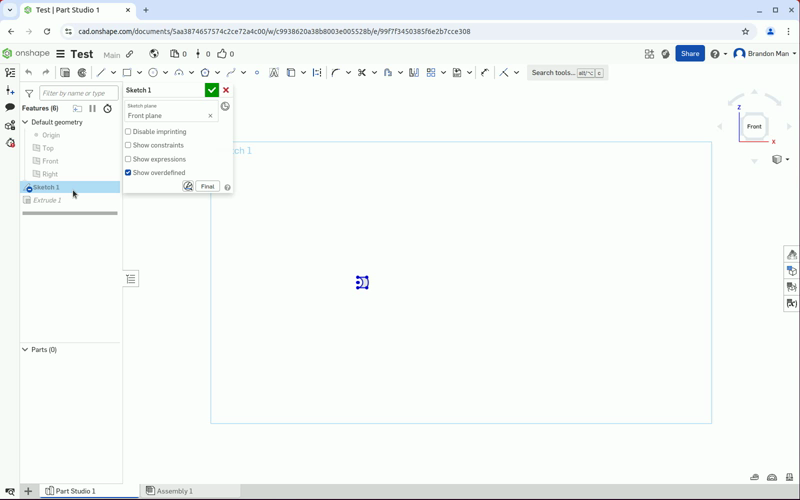
mouse_move(229, 92)
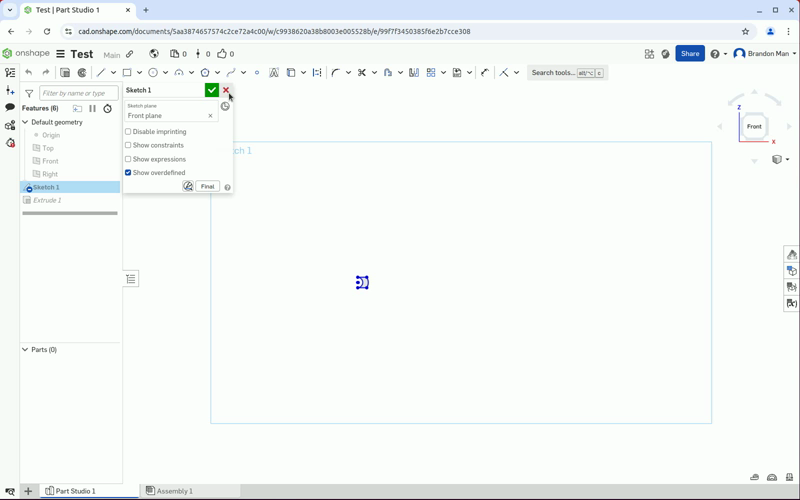
click(229, 92)
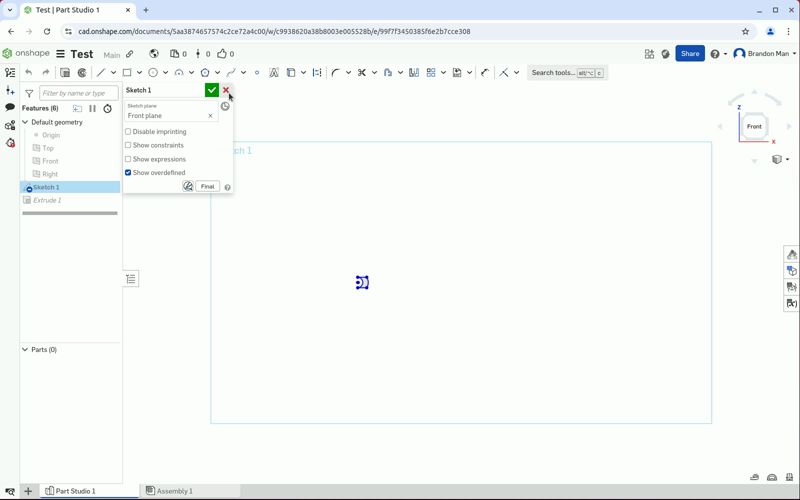
key(shift+s)
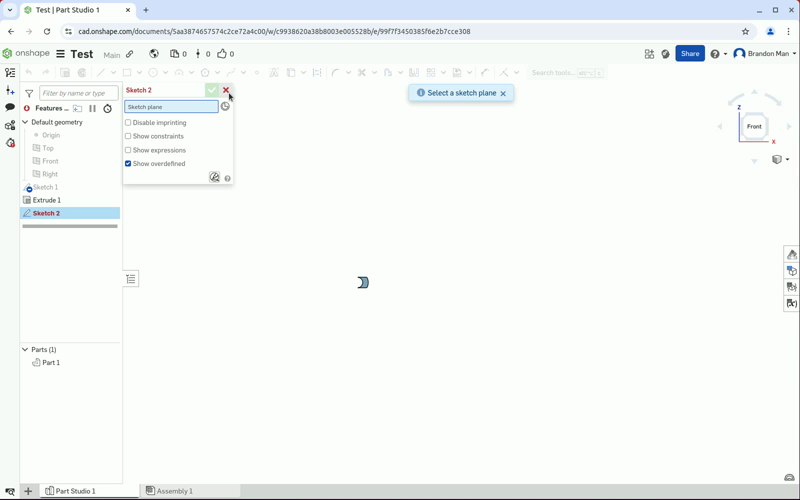
mouse_move(73, 163)
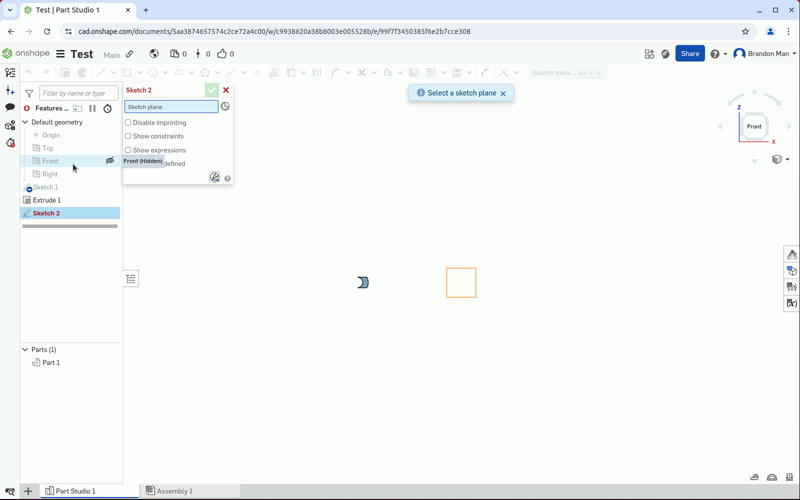
click(73, 163)
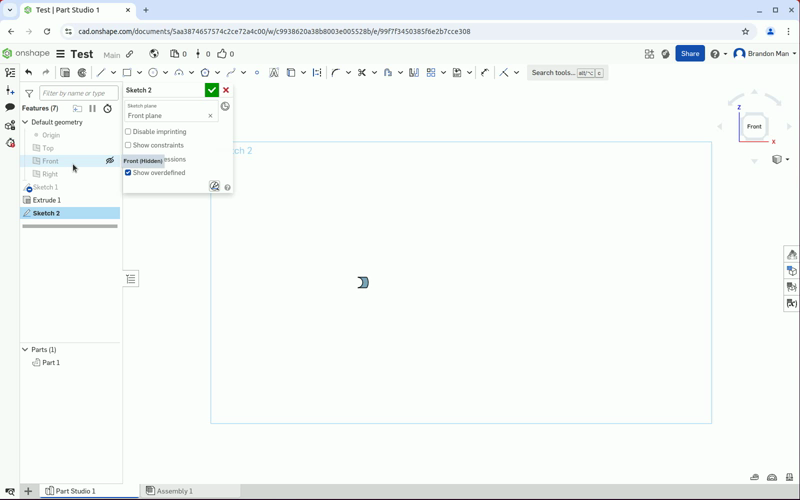
mouse_move(73, 352)
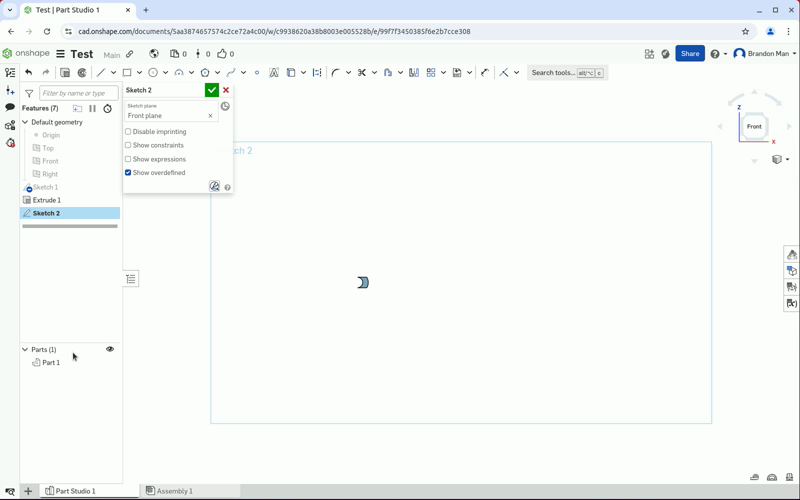
key(y)
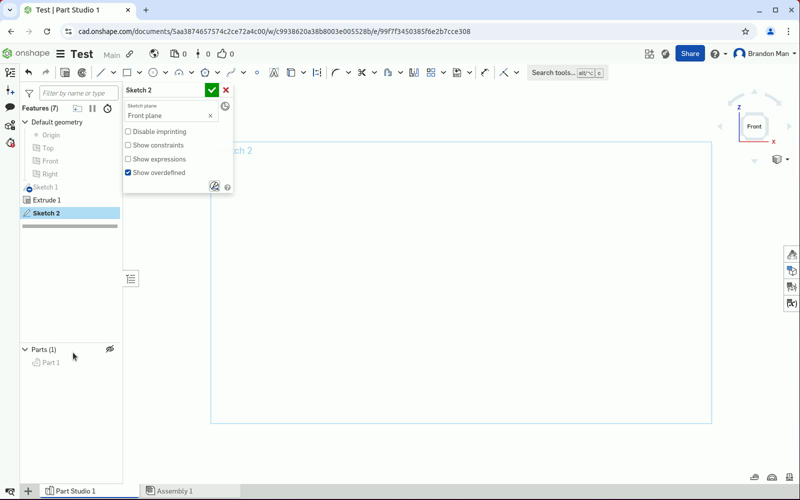
key(l)
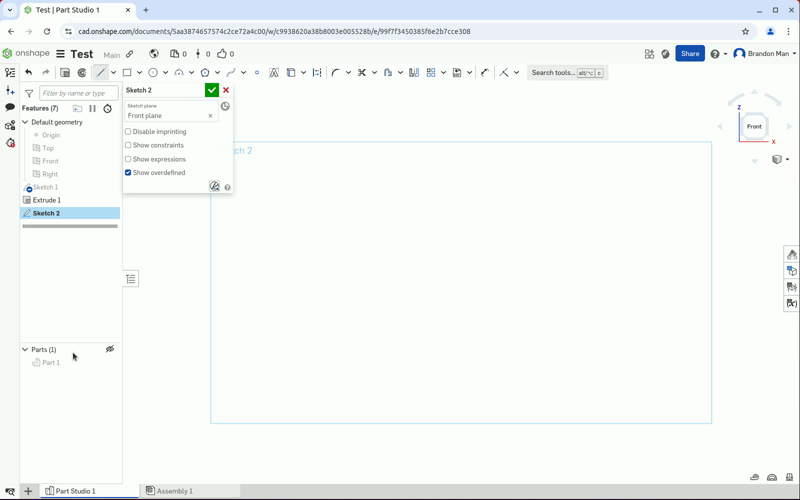
key_down(shift)
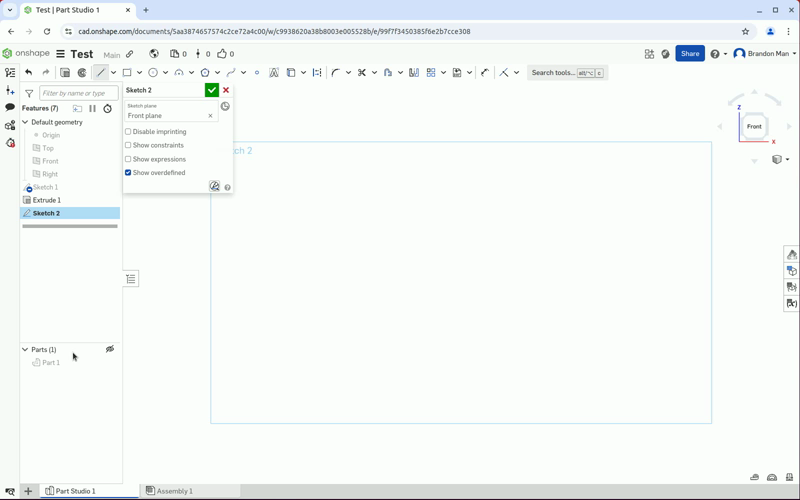
mouse_move(357, 287)
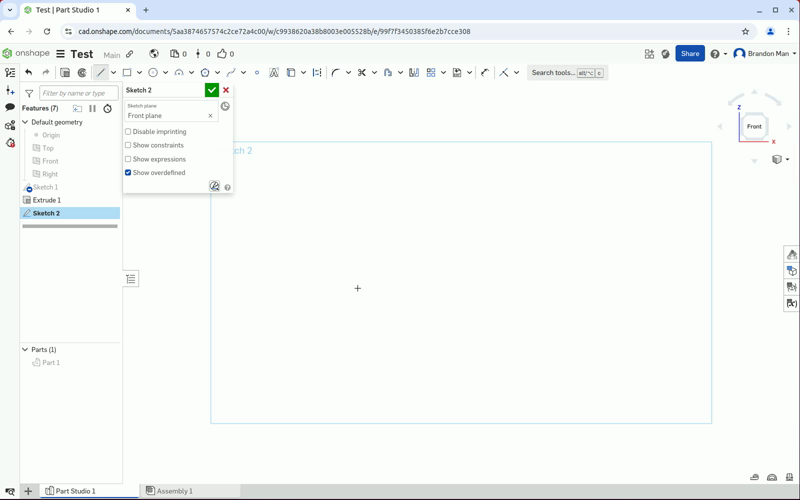
click(357, 287)
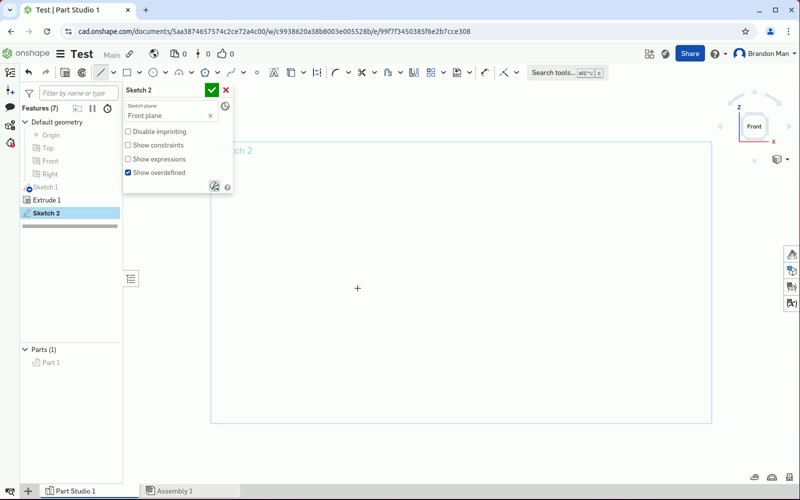
key_up(shift)
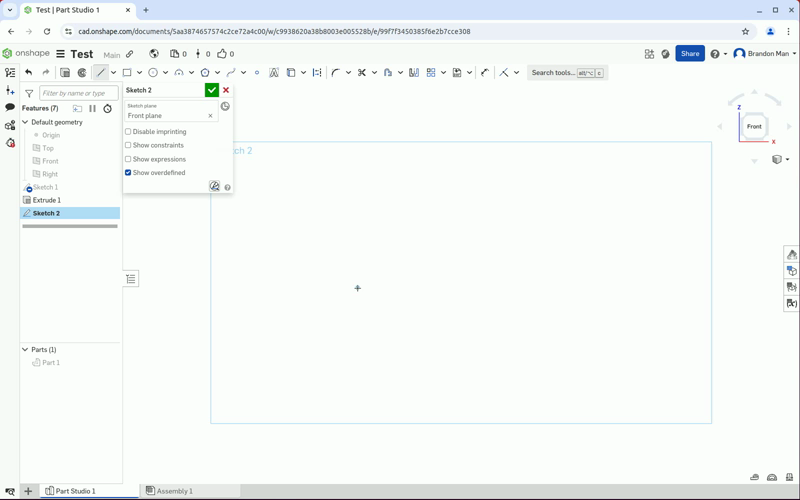
key_down(shift)
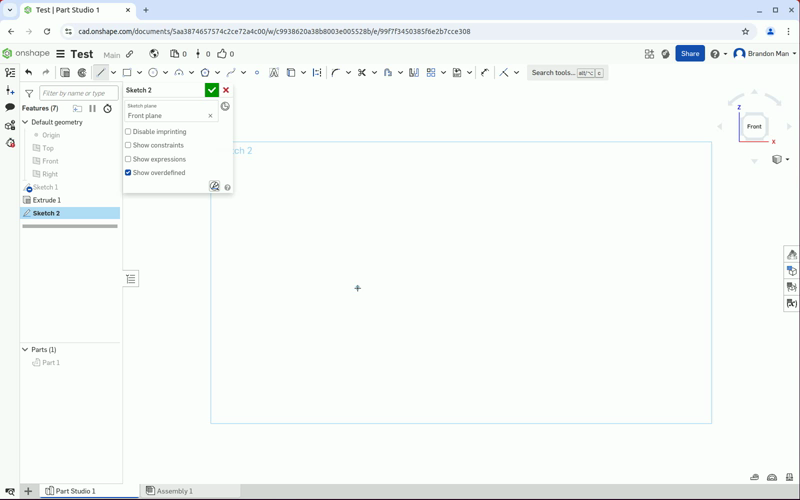
mouse_move(387, 287)
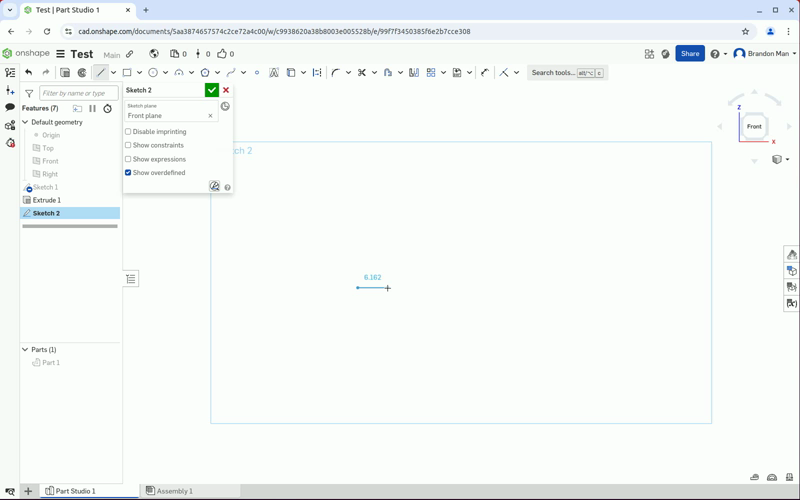
mouse_move(366, 287)
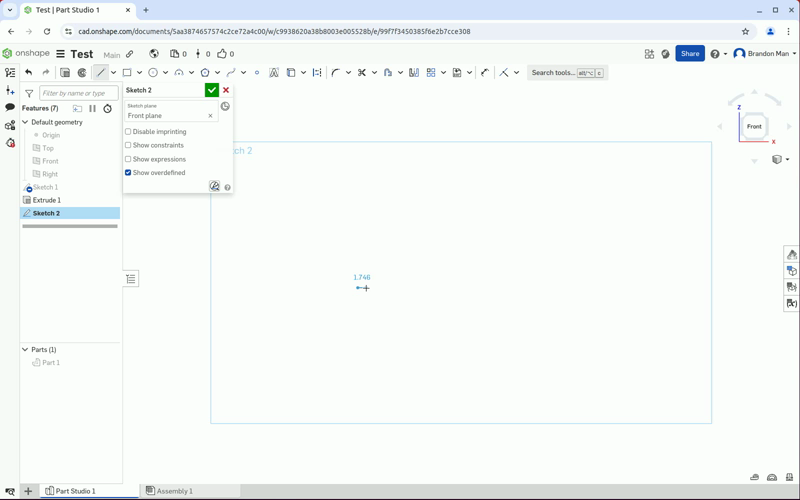
click(366, 287)
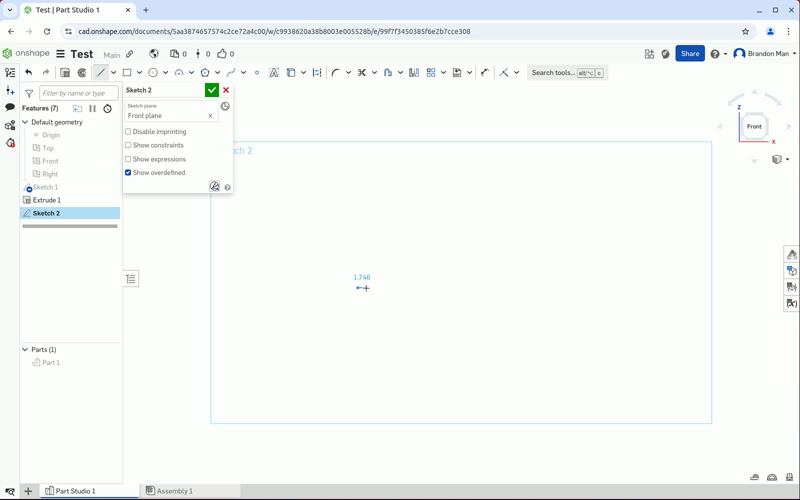
key_up(shift)
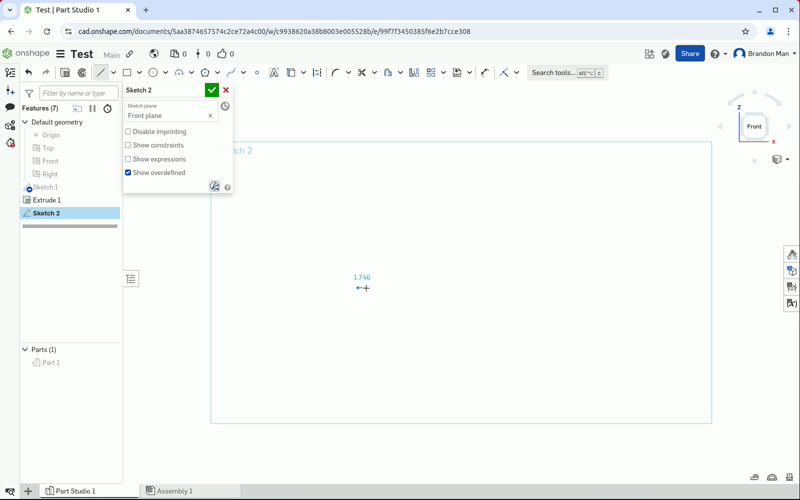
key(esc)
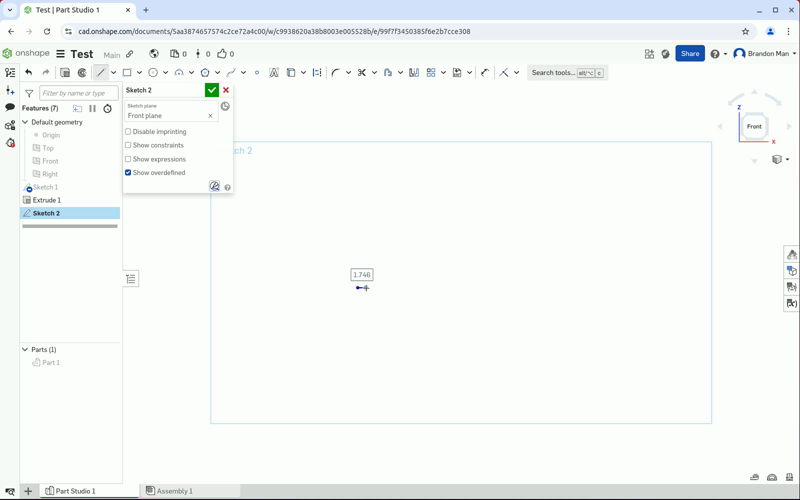
key(a)
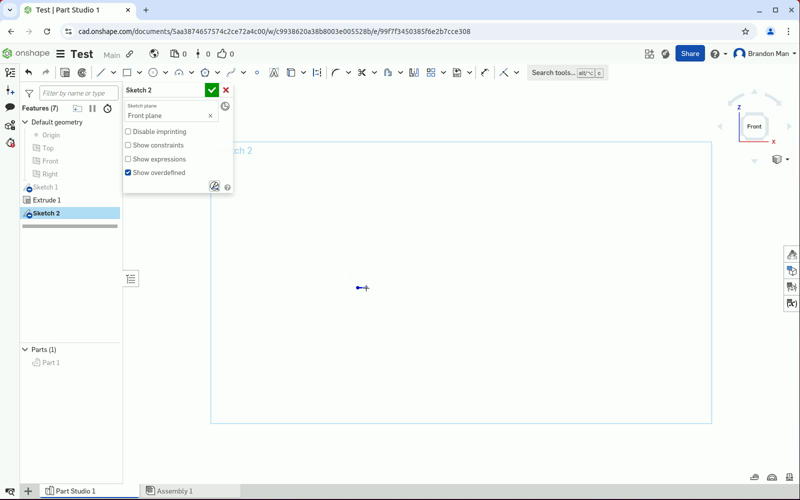
mouse_move(366, 287)
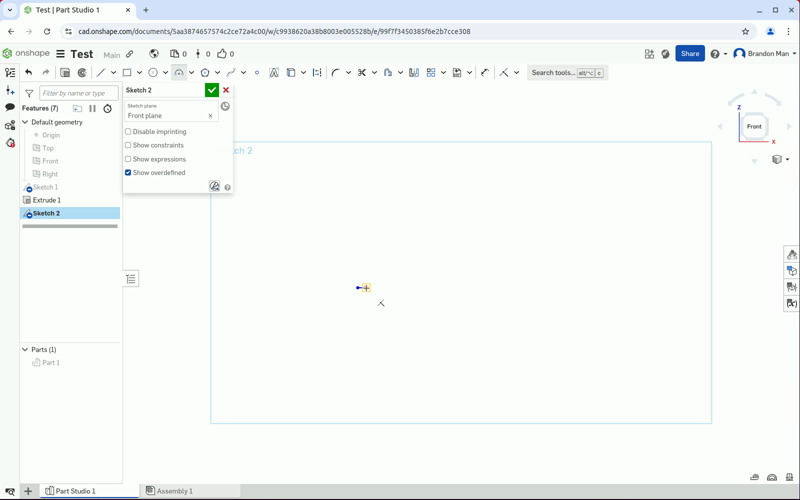
click(366, 287)
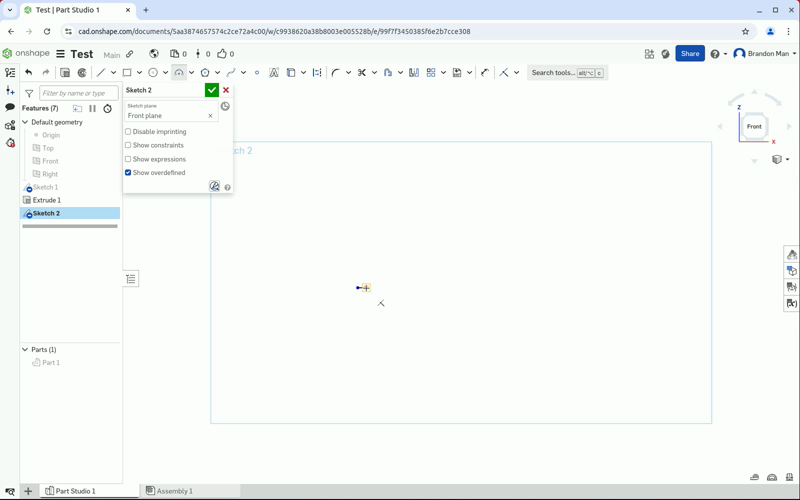
key_down(shift)
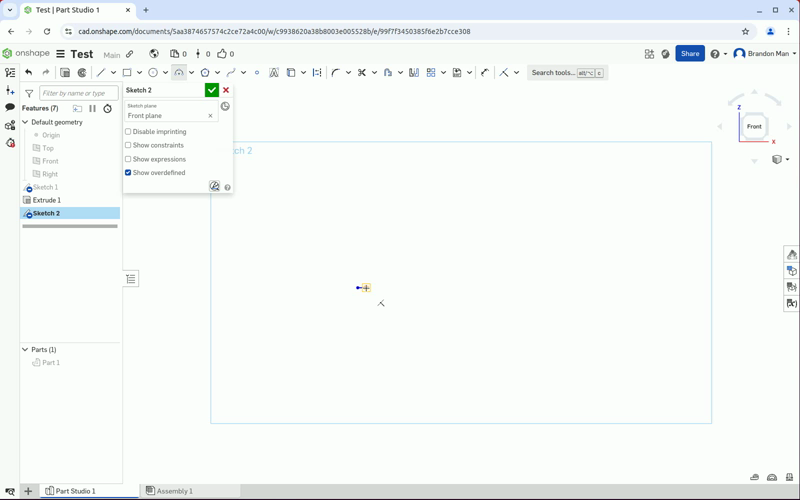
mouse_move(366, 277)
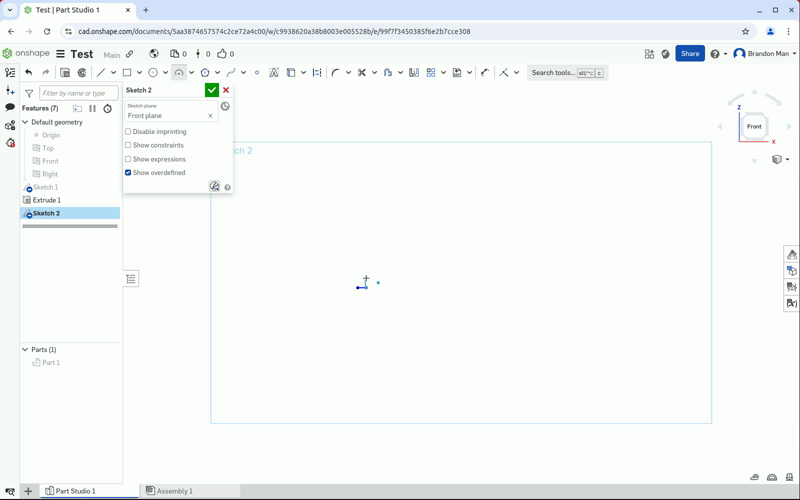
click(366, 277)
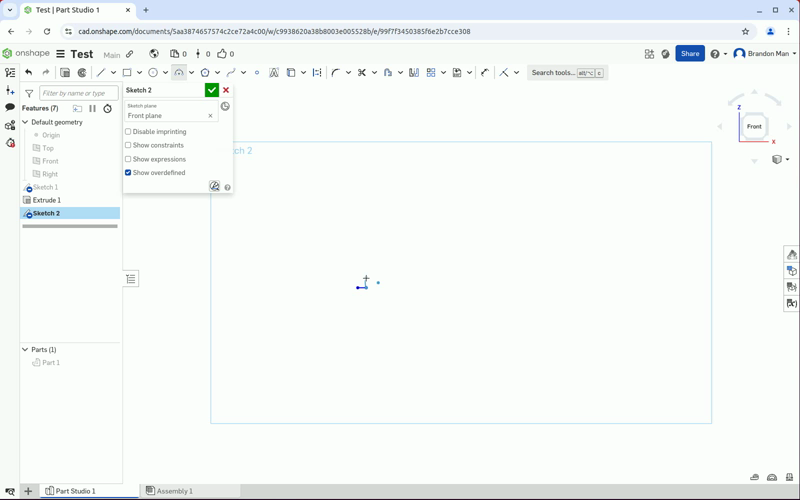
mouse_move(347, 282)
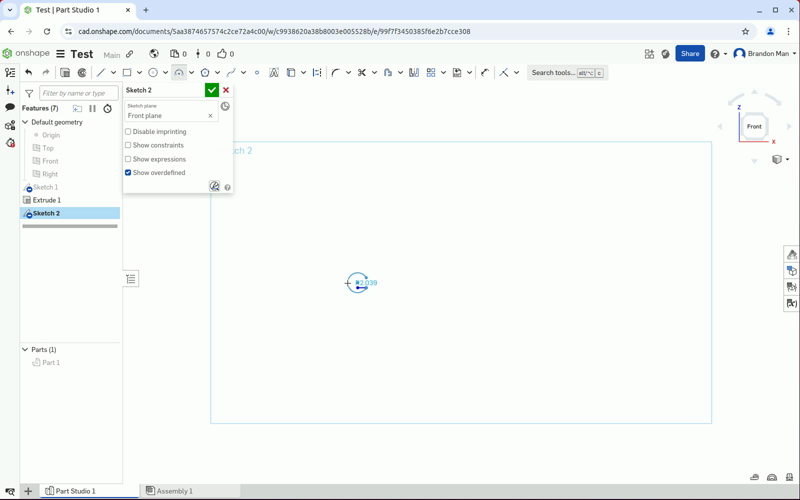
click(347, 282)
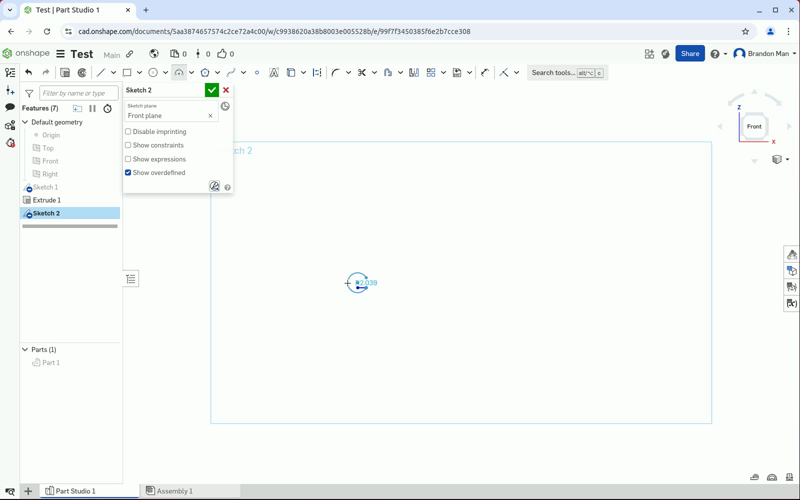
key_up(shift)
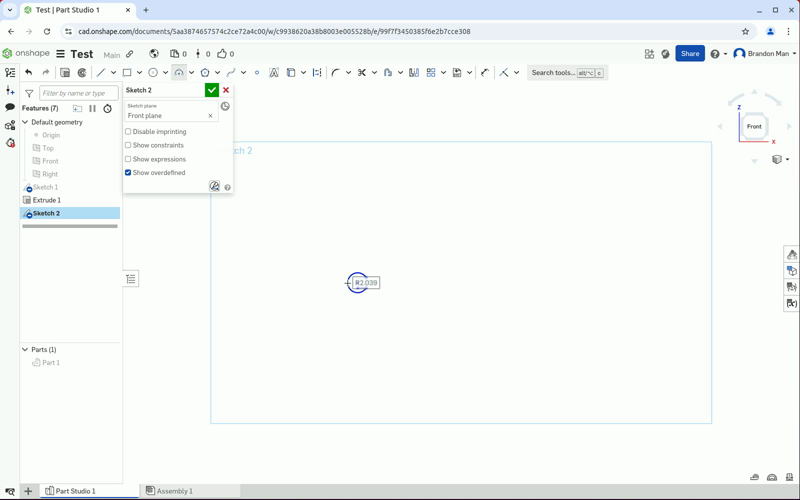
key(esc)
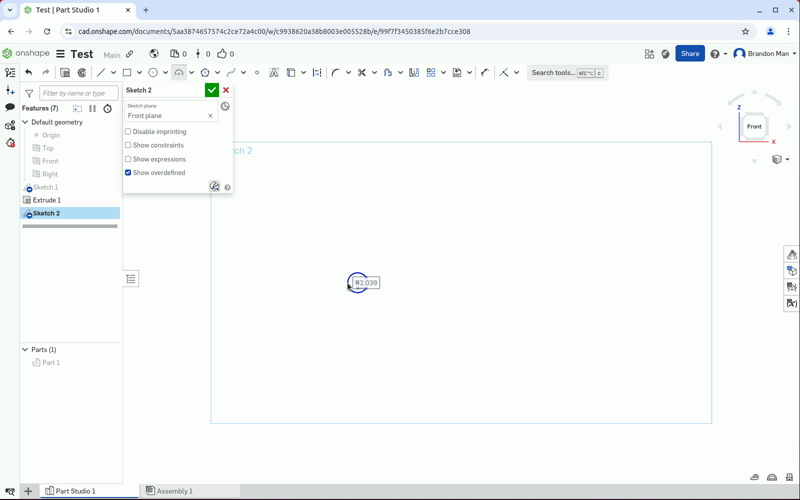
key(l)
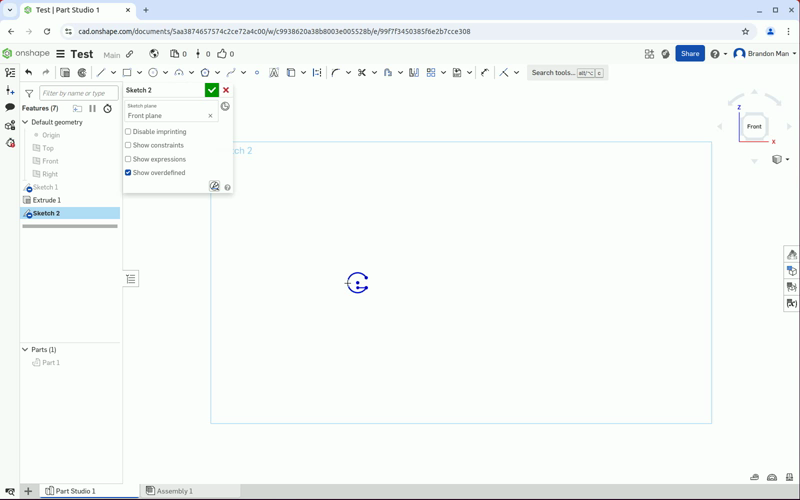
mouse_move(366, 277)
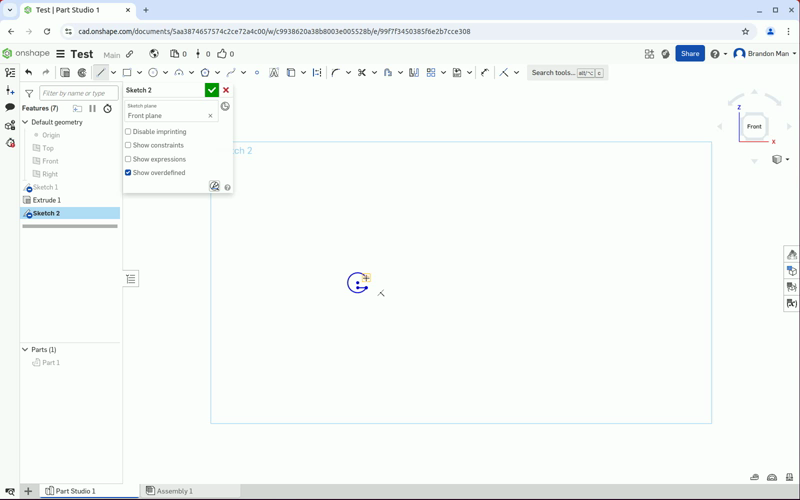
click(366, 277)
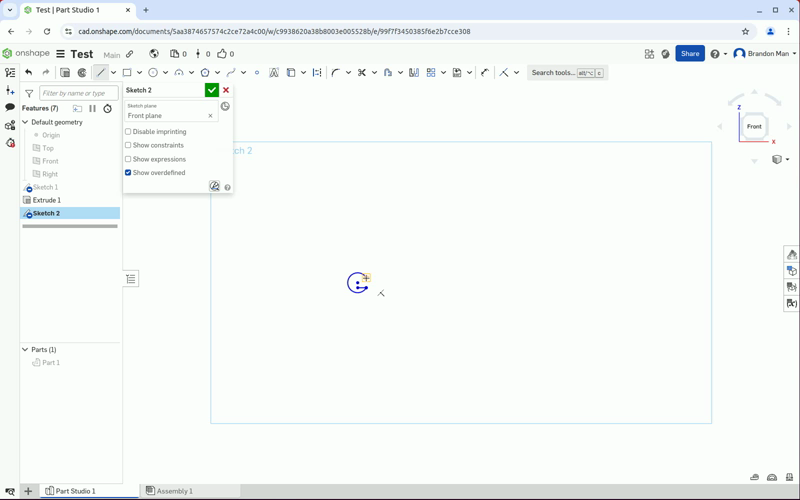
key_down(shift)
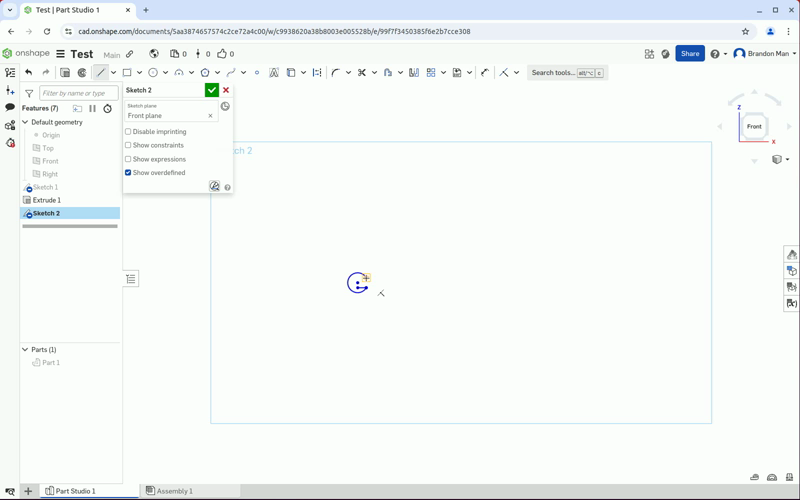
mouse_move(396, 277)
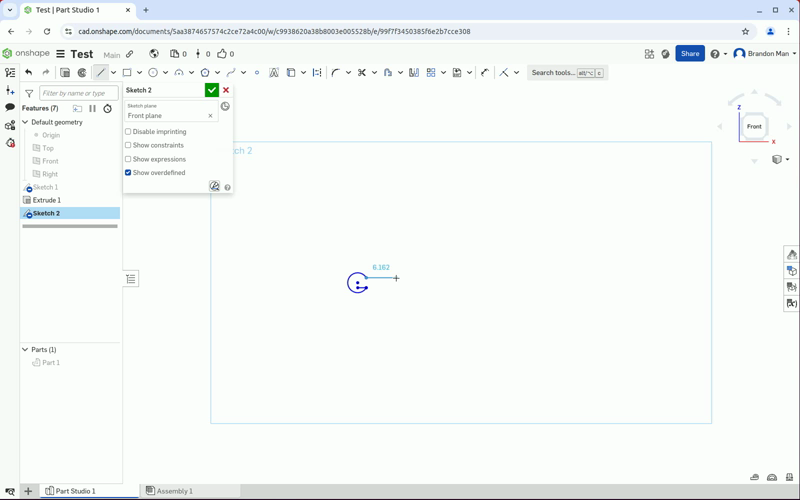
mouse_move(357, 277)
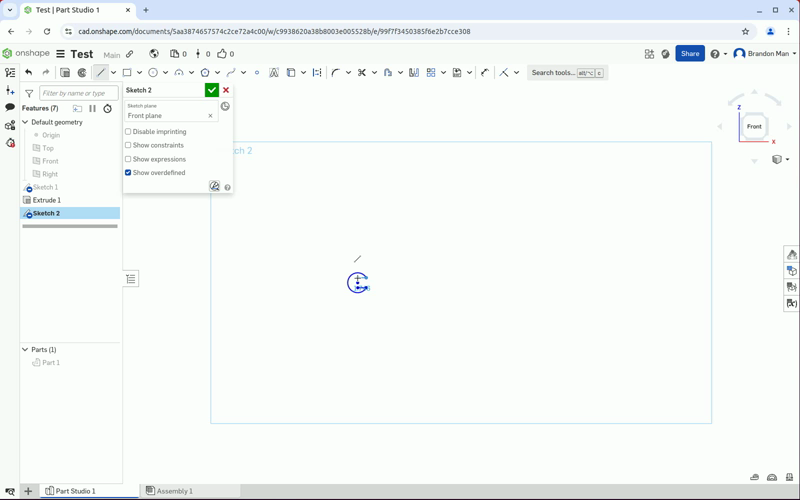
click(357, 277)
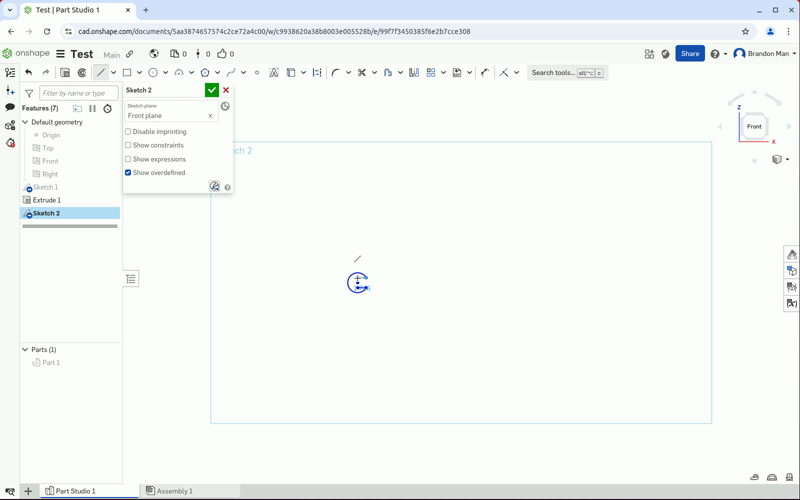
key_up(shift)
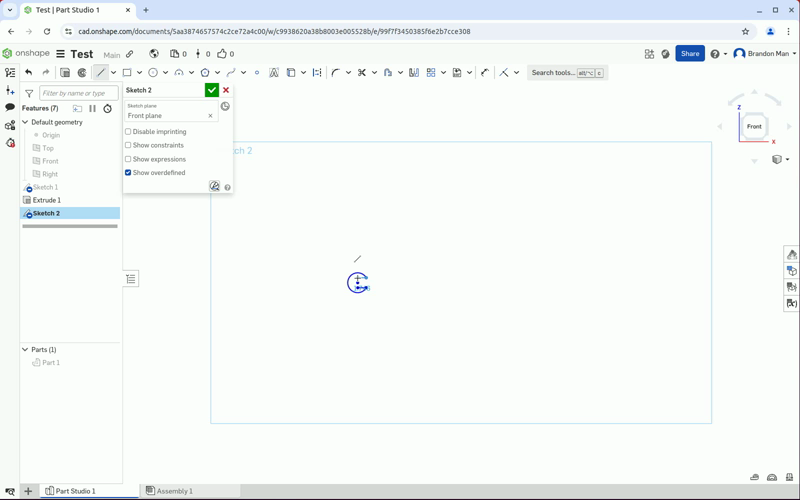
key(esc)
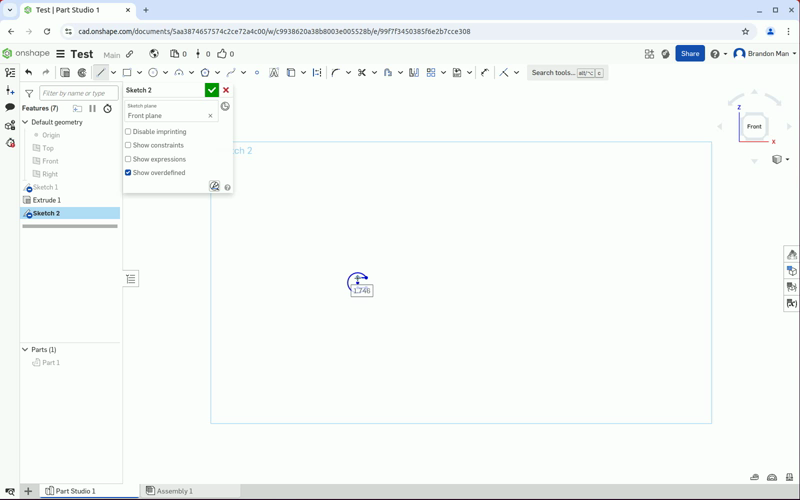
key(a)
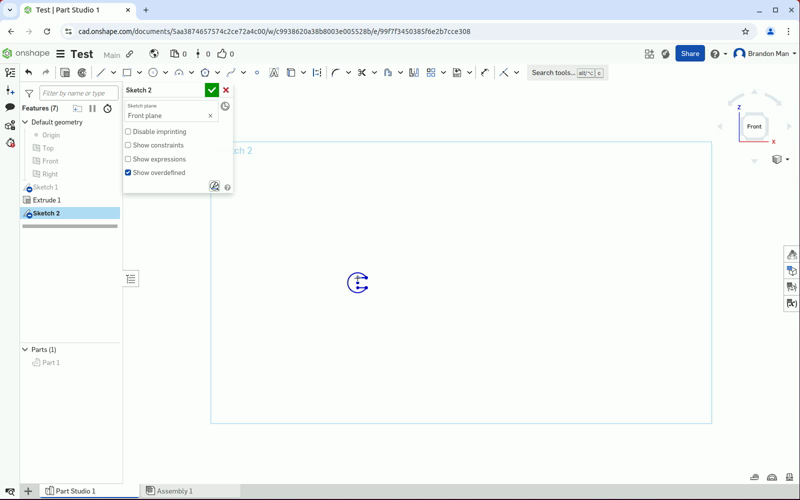
mouse_move(357, 277)
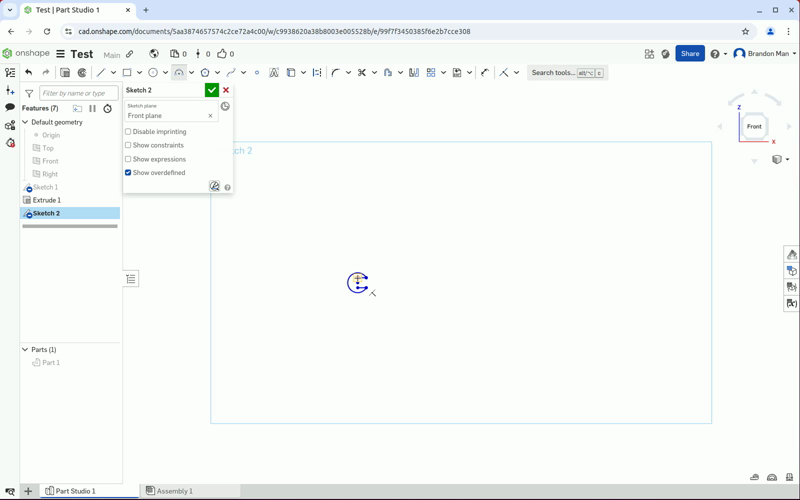
click(357, 277)
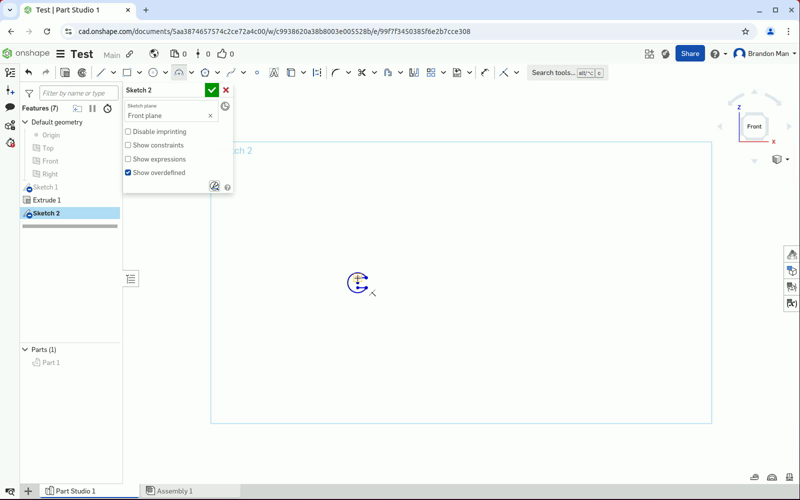
mouse_move(357, 287)
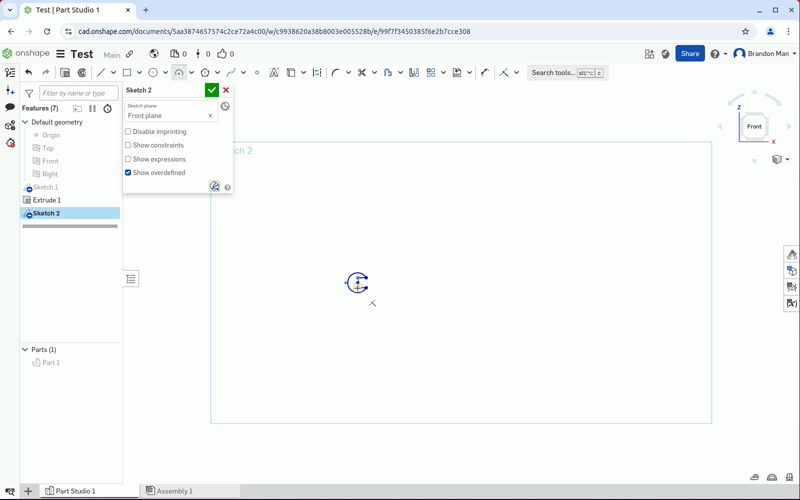
click(357, 287)
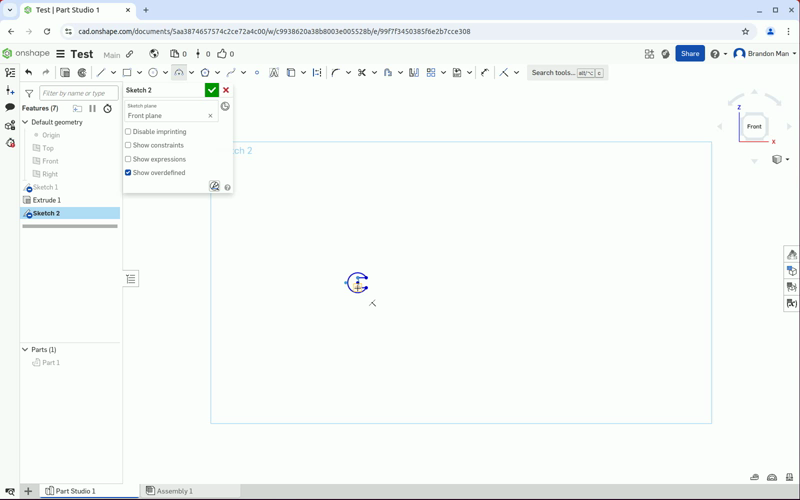
key_down(shift)
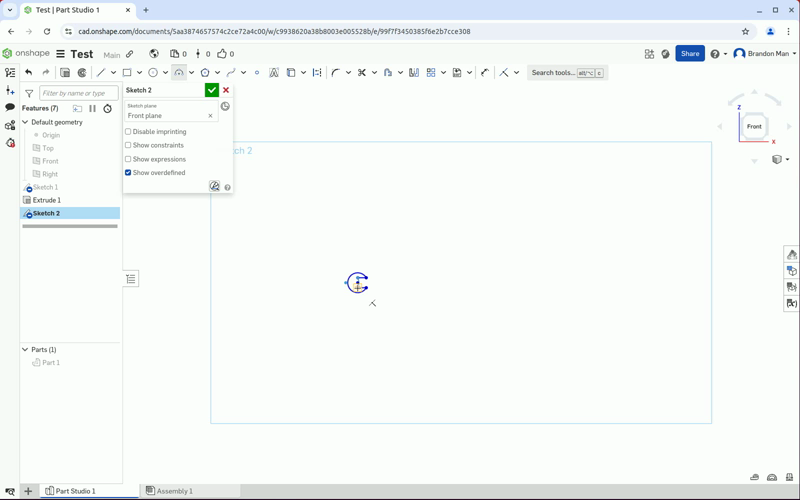
mouse_move(352, 282)
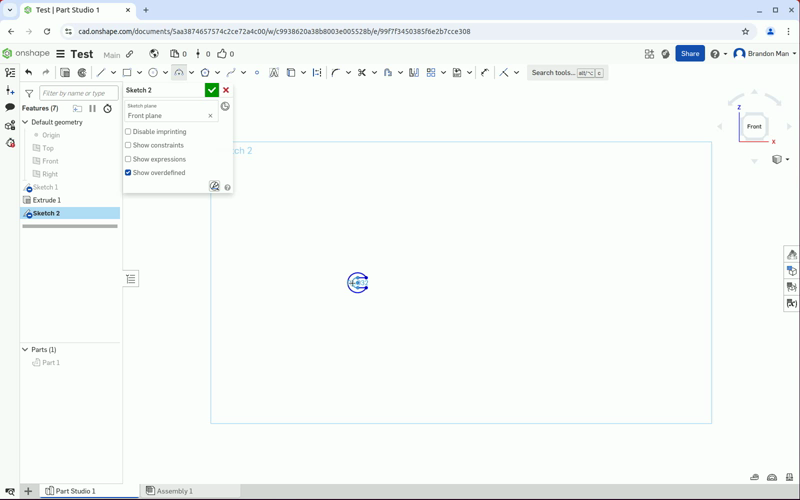
click(352, 282)
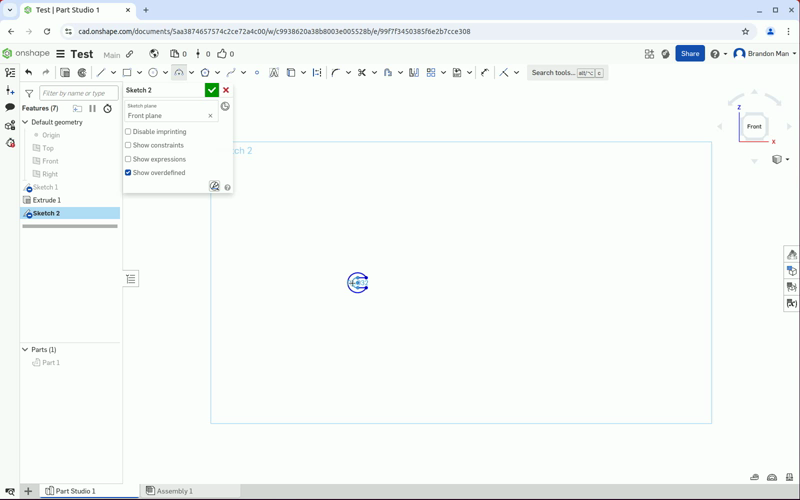
key_up(shift)
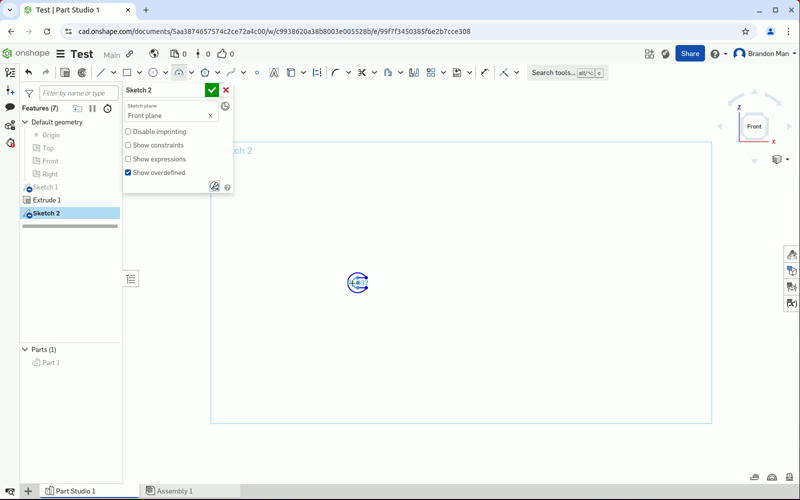
key(esc)
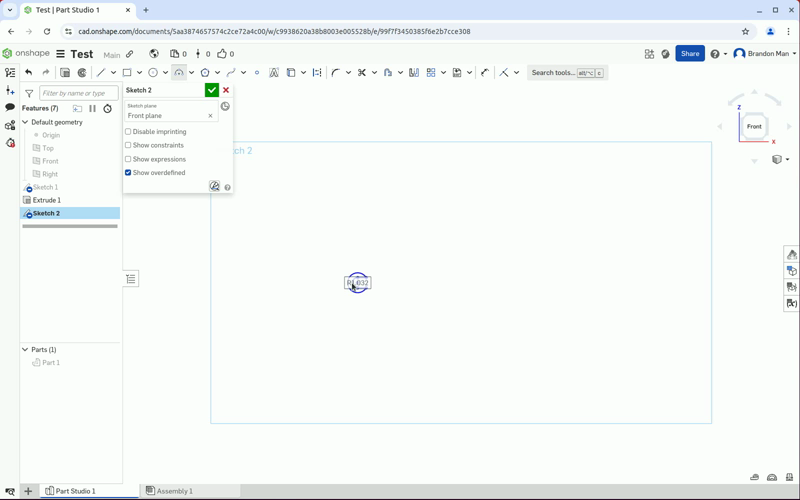
mouse_move(361, 289)
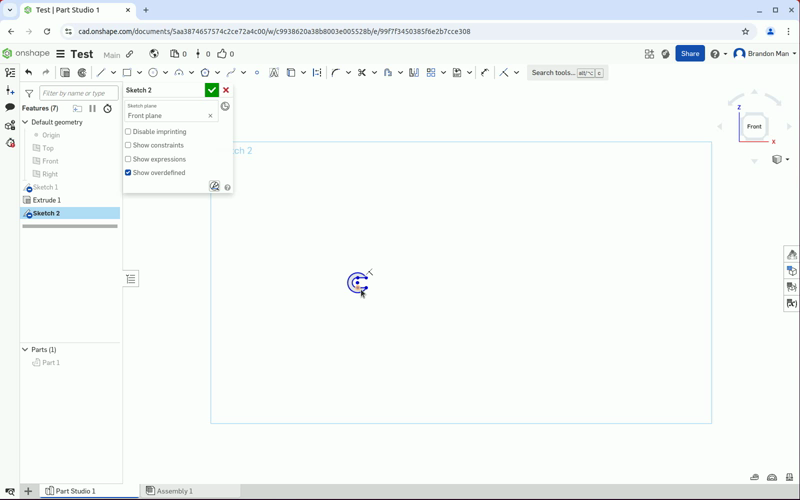
scroll(6)
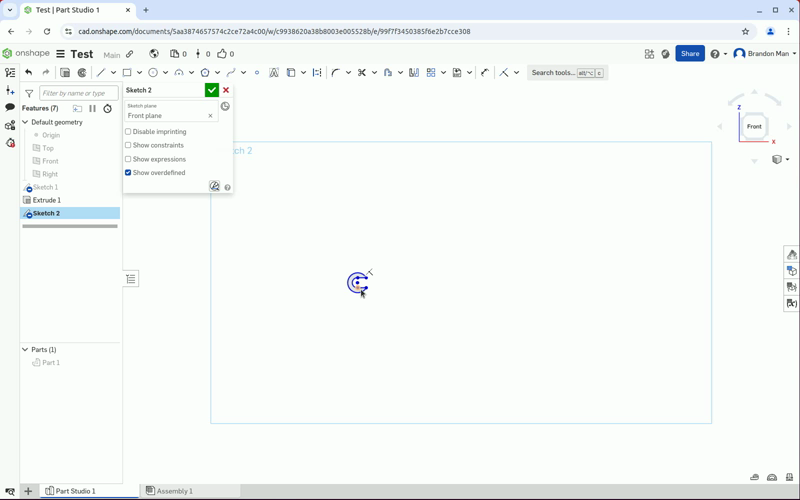
scroll(6)
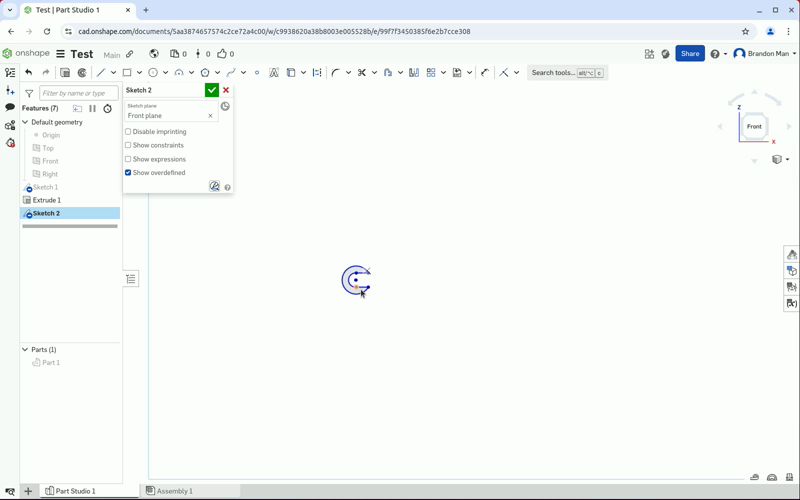
scroll(6)
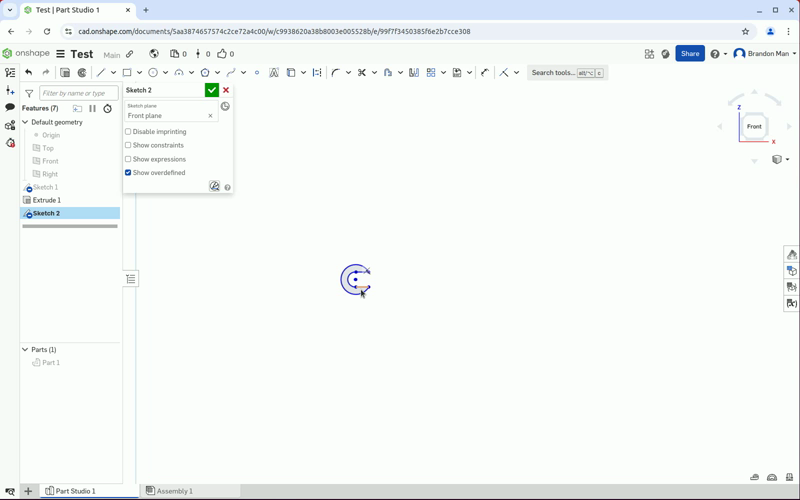
scroll(6)
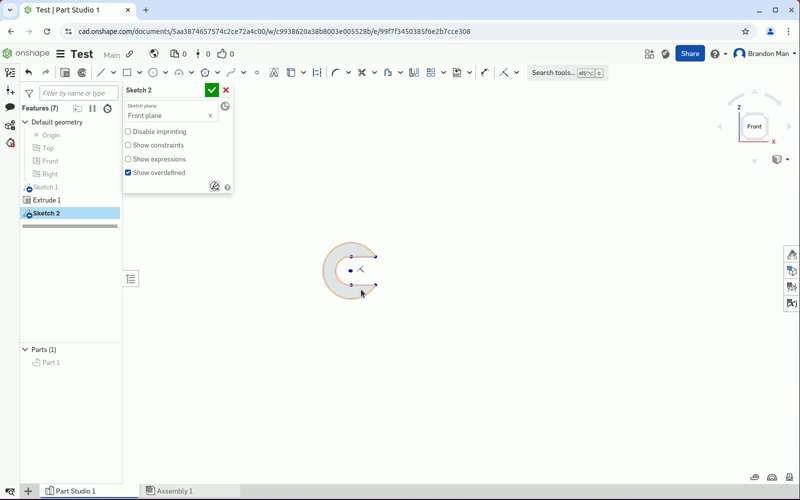
scroll(6)
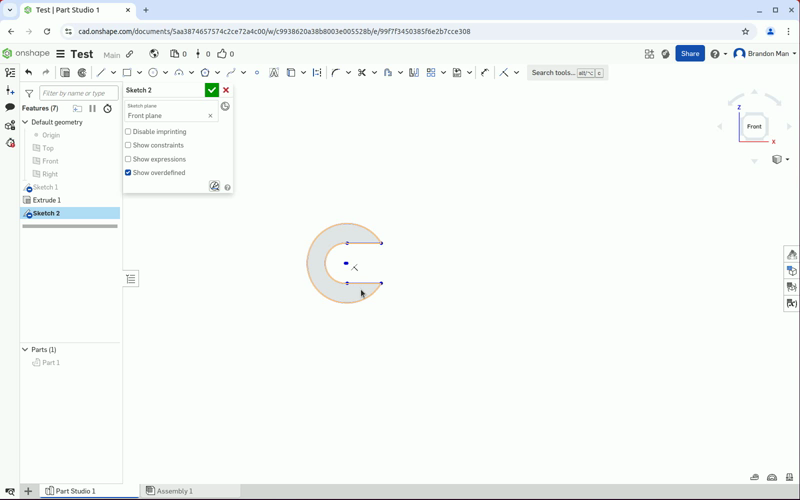
scroll(6)
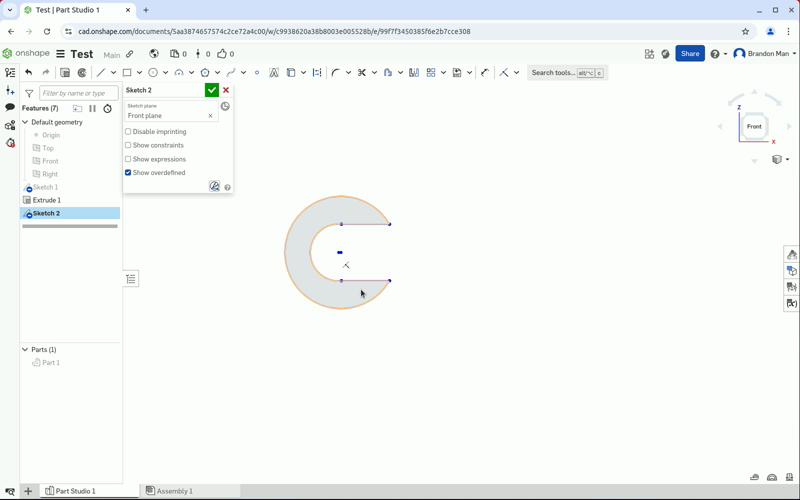
scroll(6)
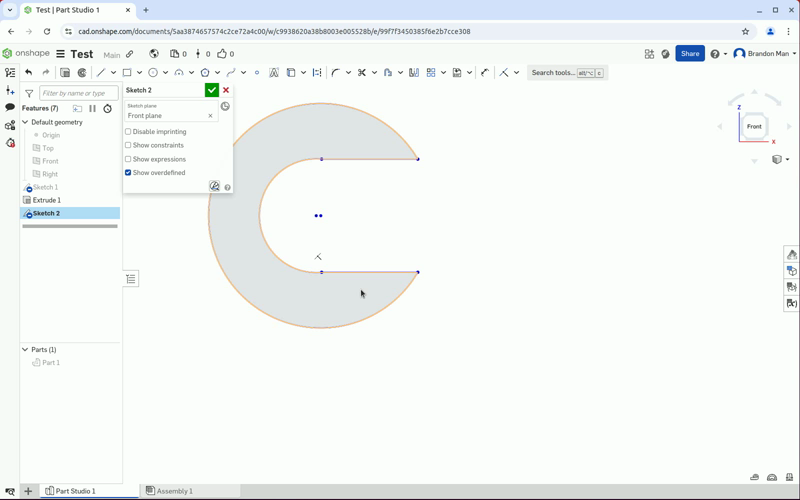
click(361, 289)
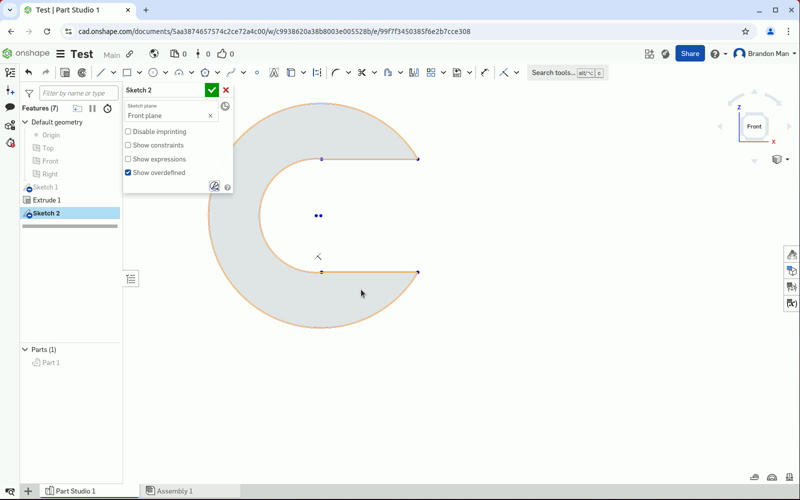
scroll(-6)
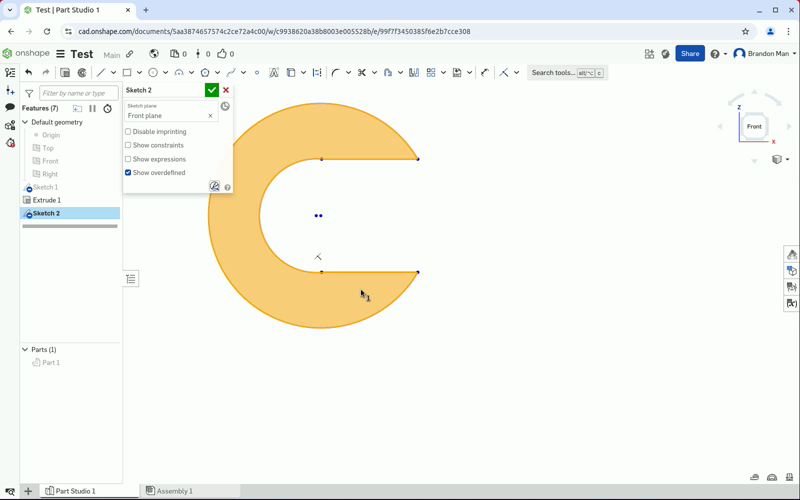
scroll(-6)
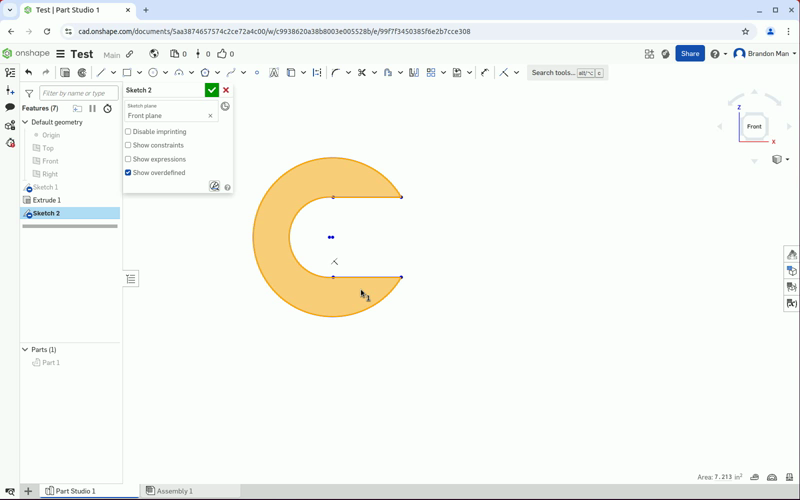
scroll(-6)
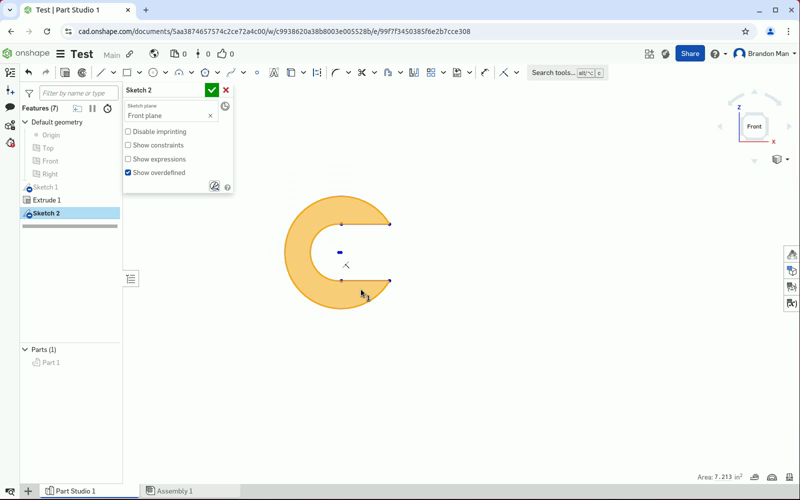
scroll(-6)
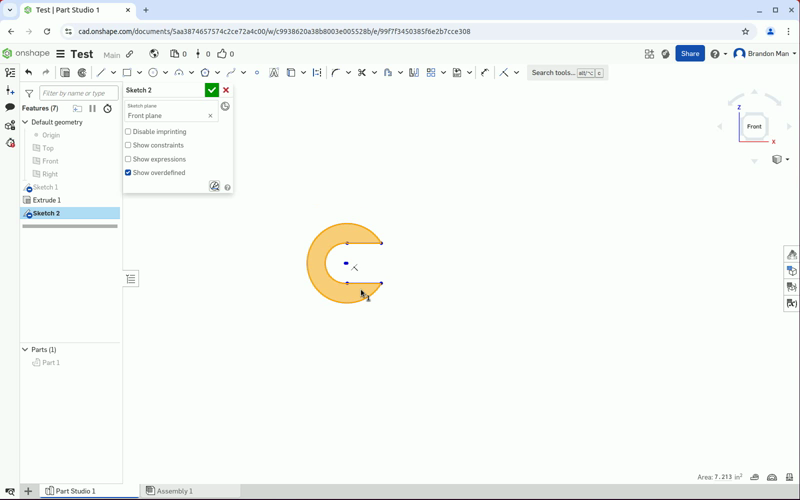
scroll(-6)
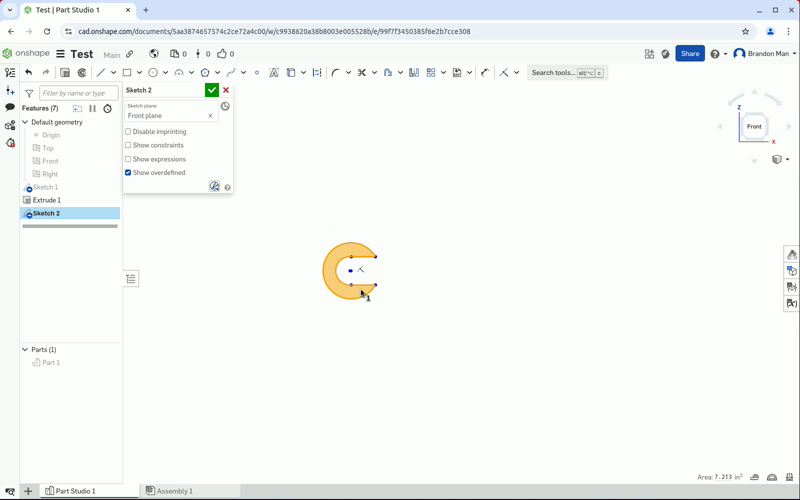
scroll(-6)
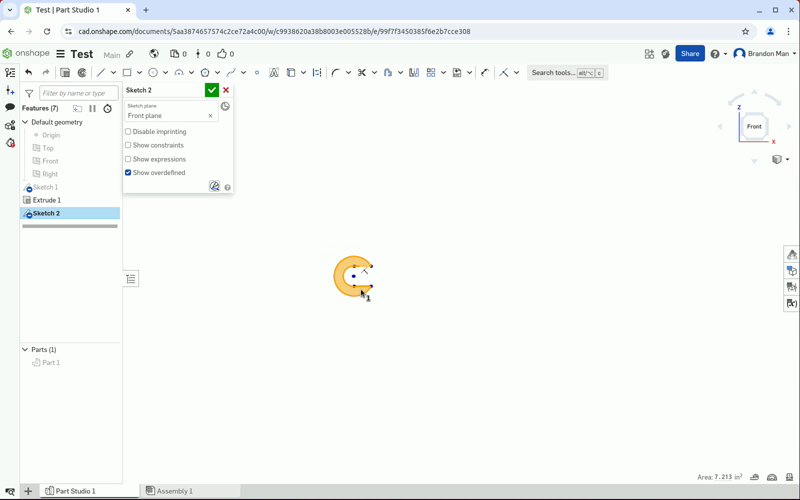
scroll(-6)
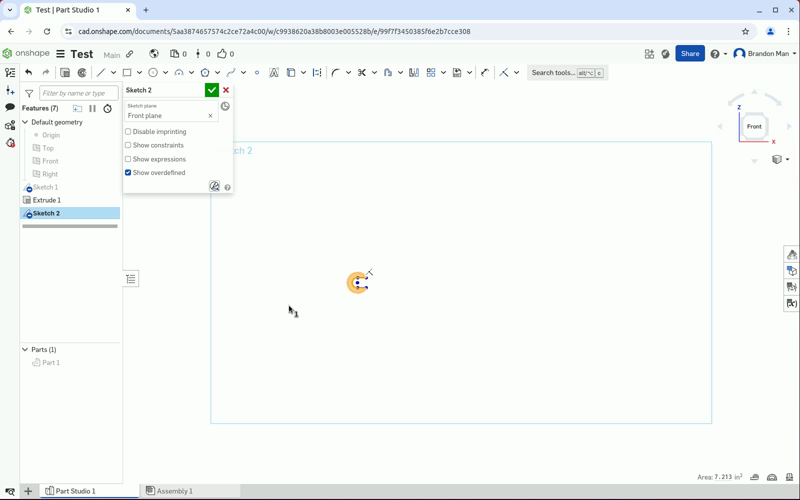
mouse_move(73, 352)
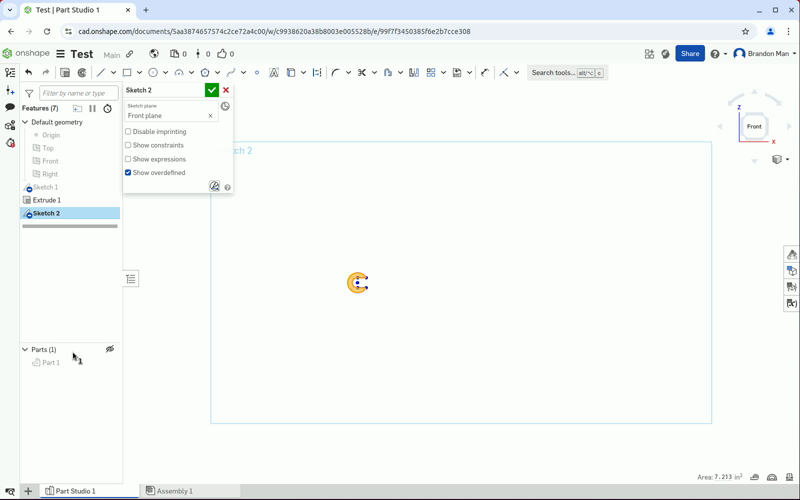
key(shift+y)
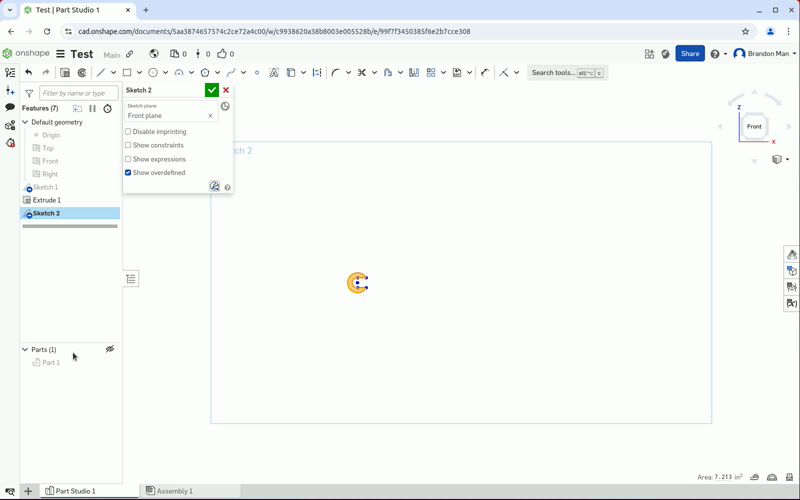
key(shift+e)
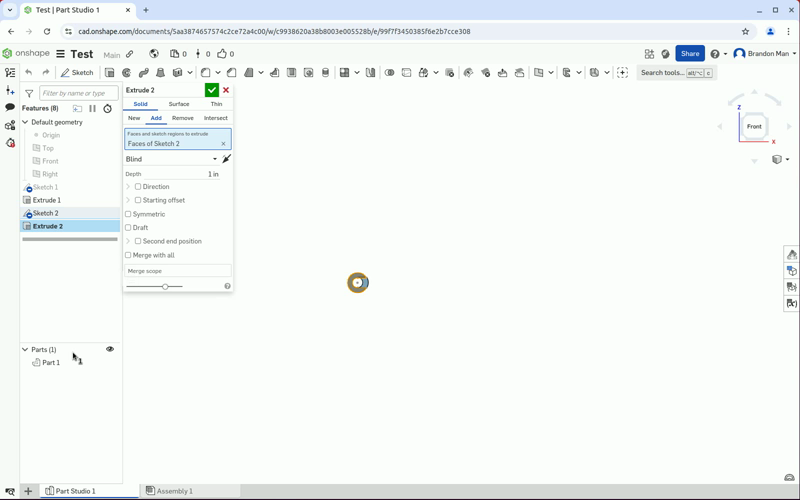
mouse_move(143, 106)
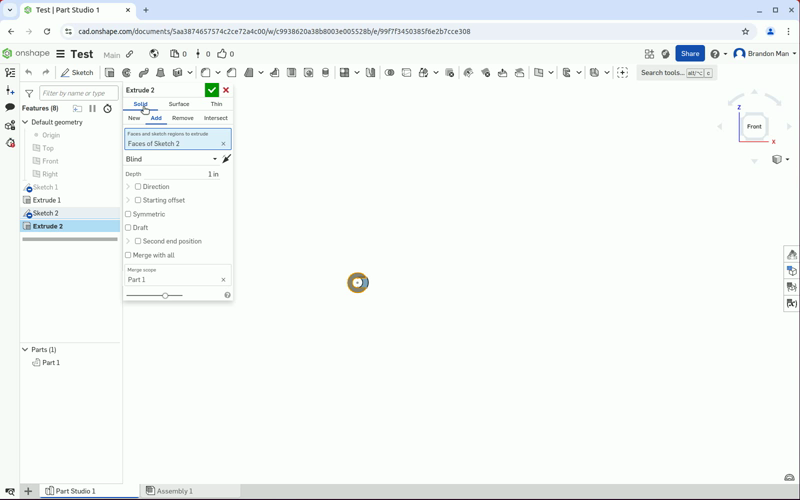
click(143, 106)
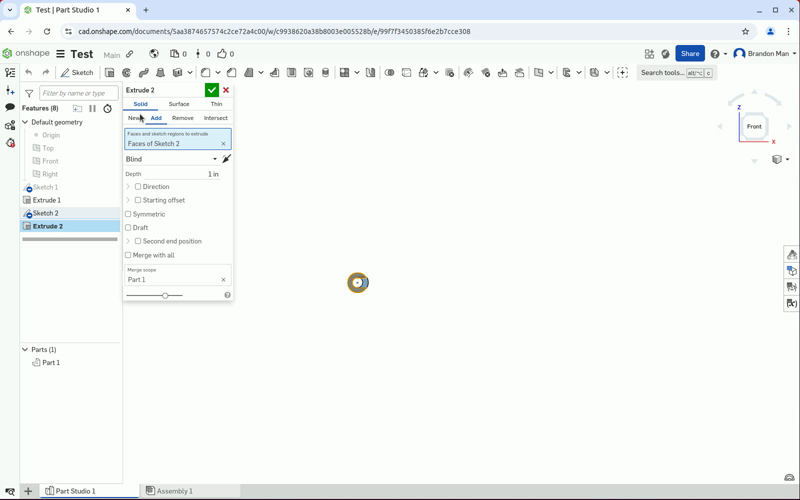
mouse_move(137, 120)
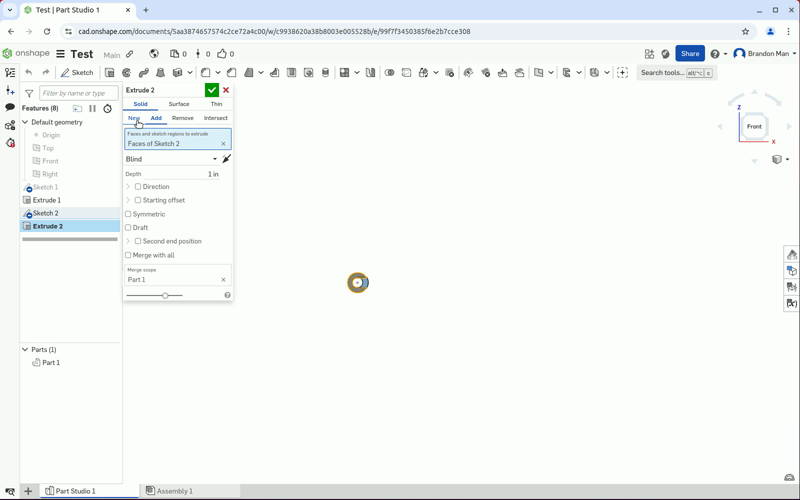
click(137, 120)
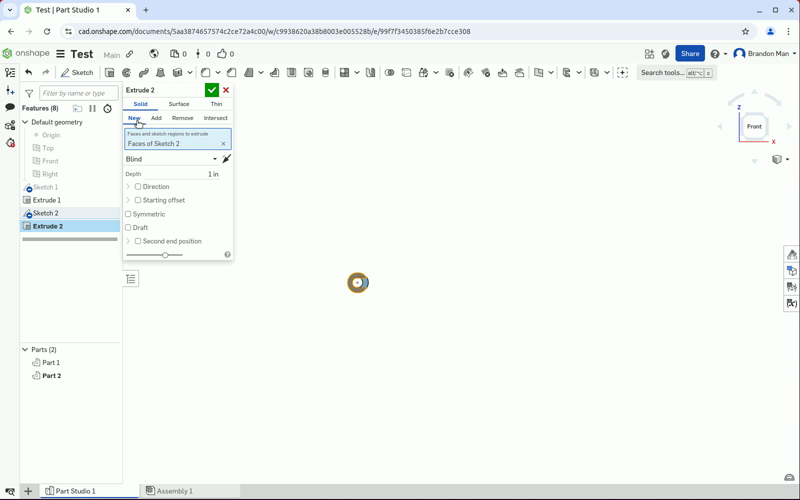
key(tab, 4)
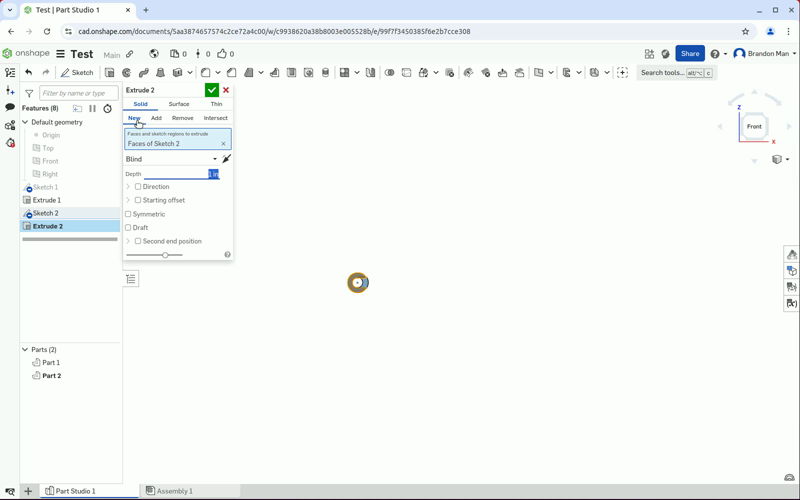
text(1.685)
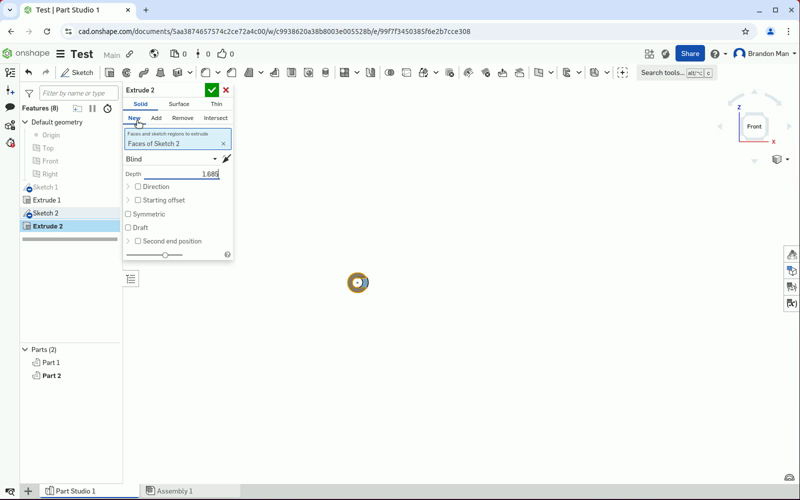
key(enter)
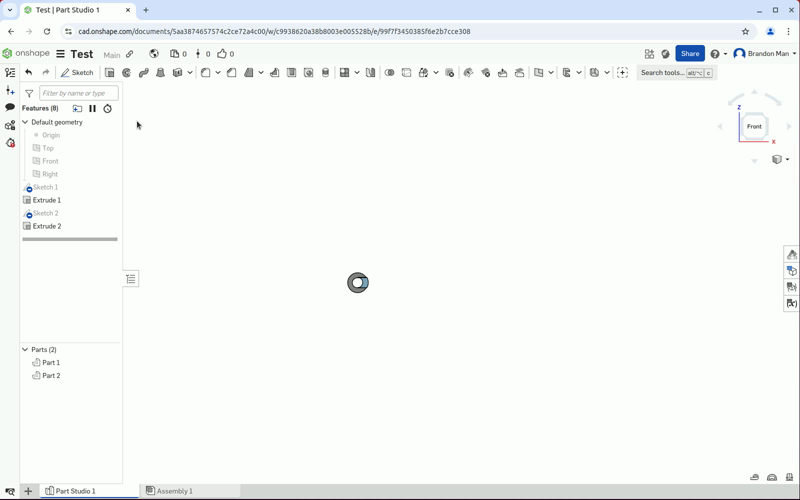
key(shift+h)
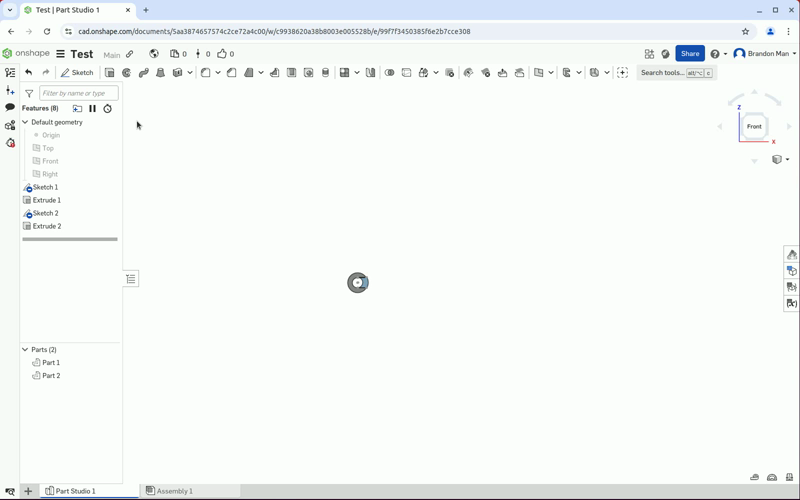
key(shift+h)
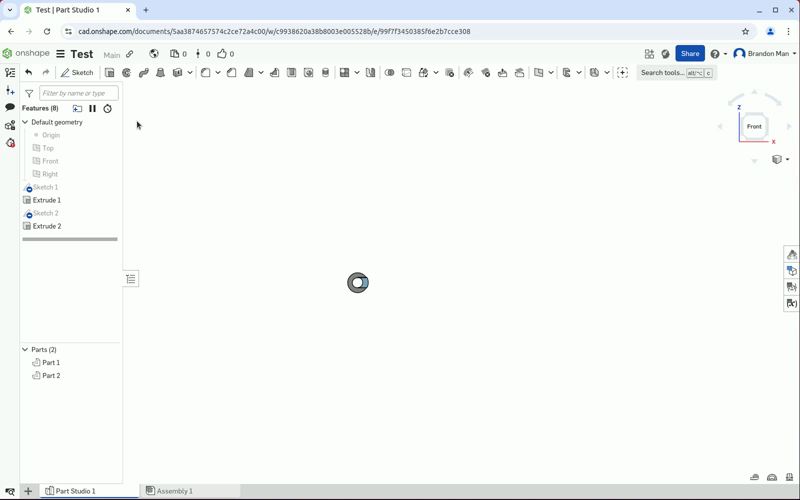
mouse_move(73, 189)
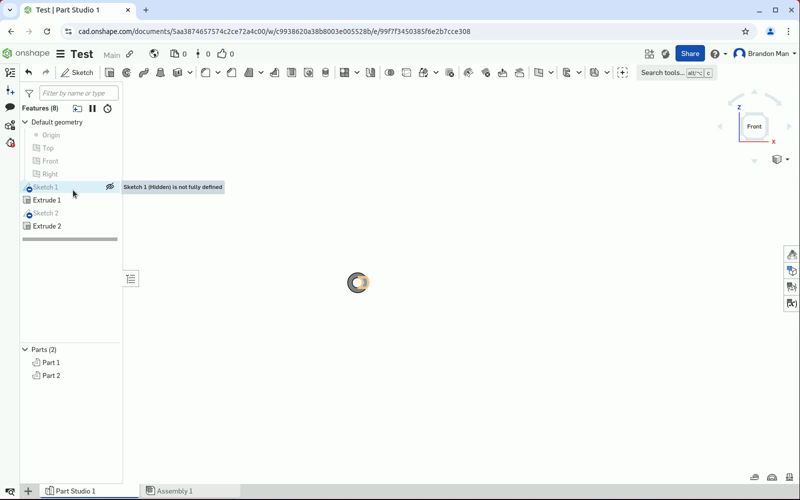
click(73, 189)
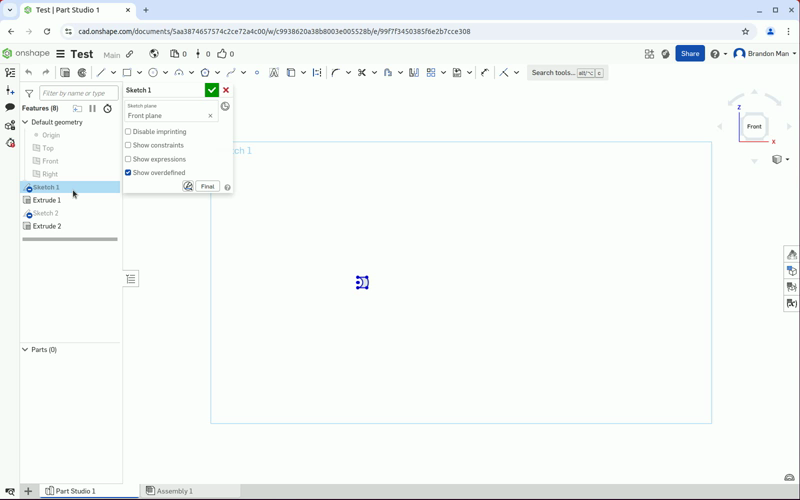
mouse_move(229, 92)
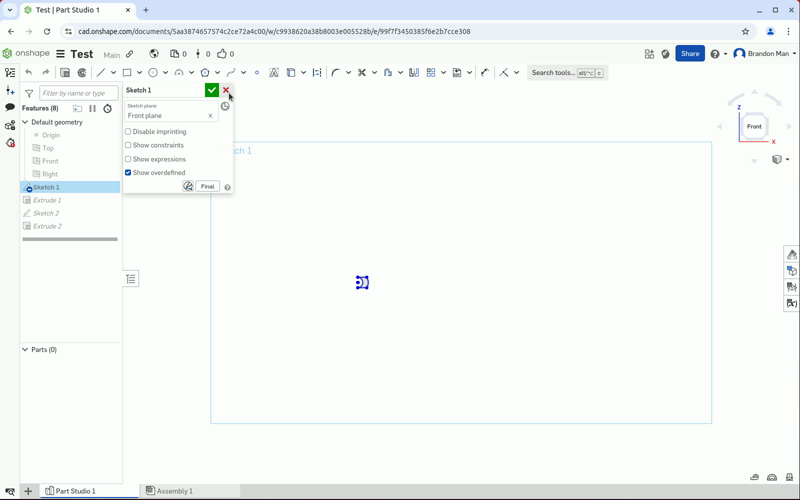
click(229, 92)
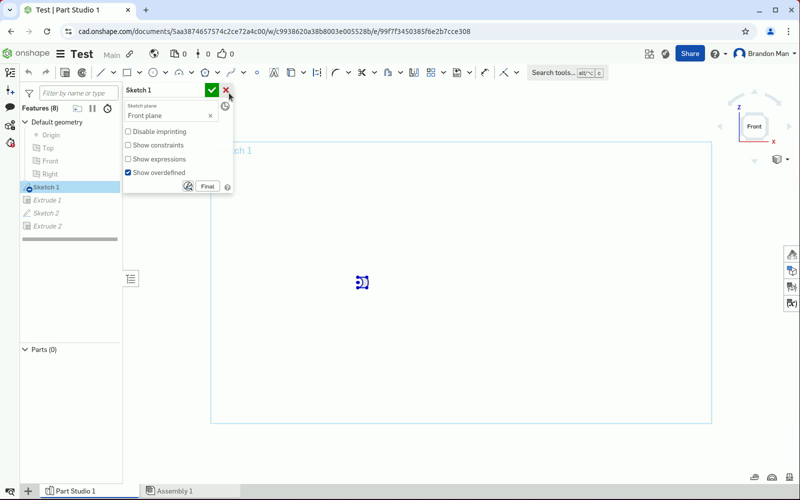
key(shift+s)
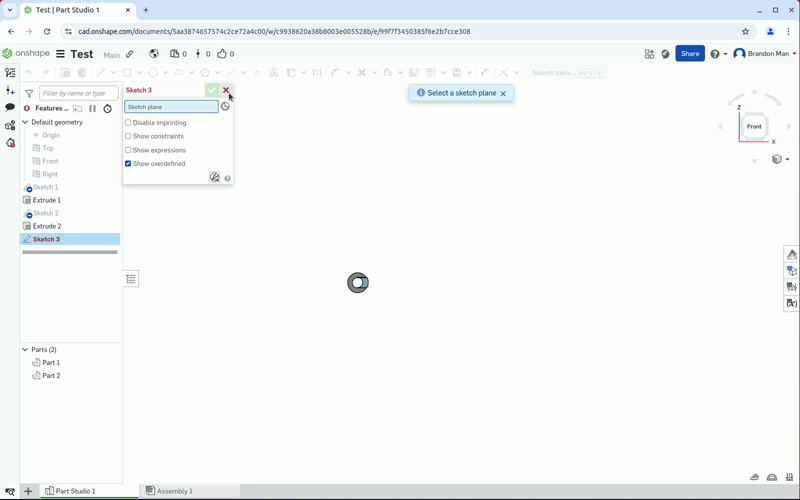
mouse_move(73, 163)
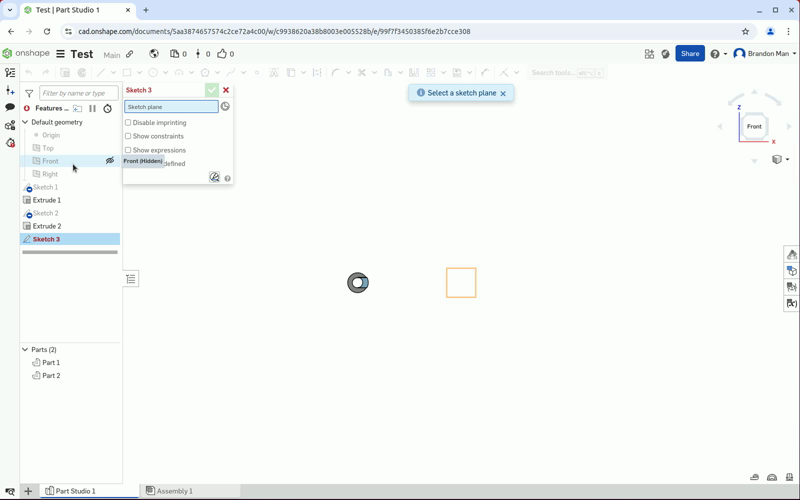
click(73, 163)
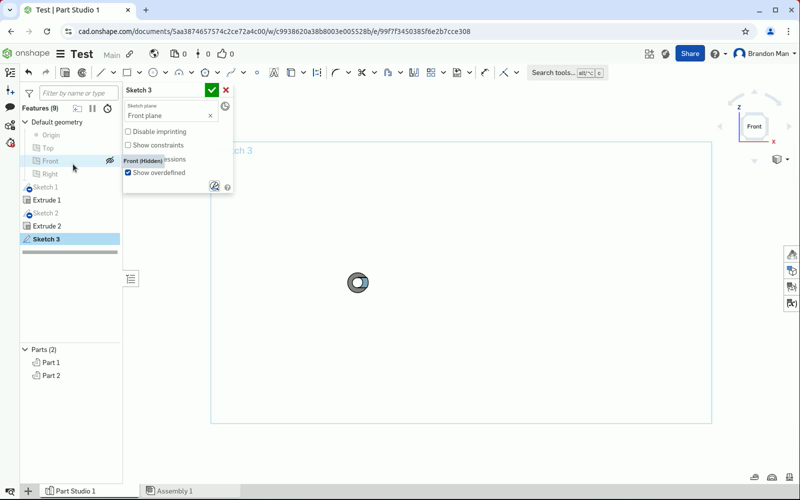
mouse_move(73, 352)
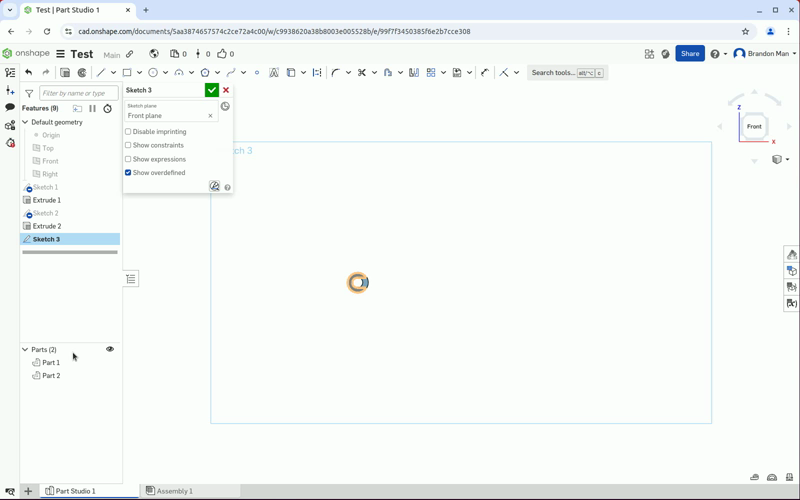
key(y)
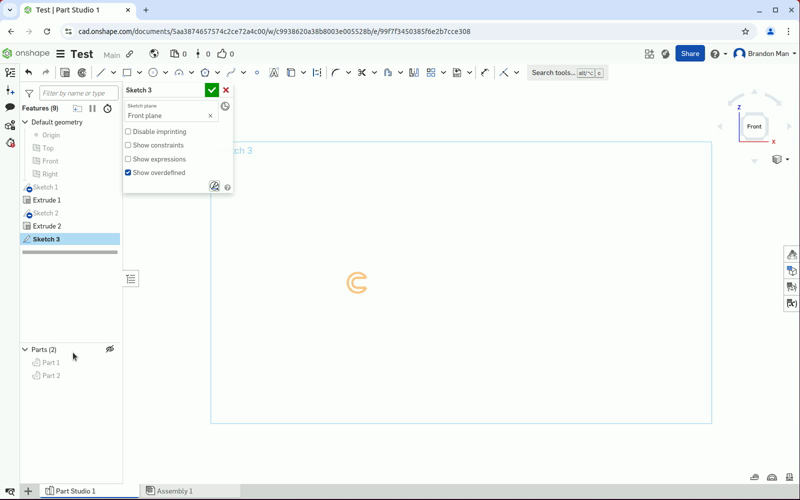
key(l)
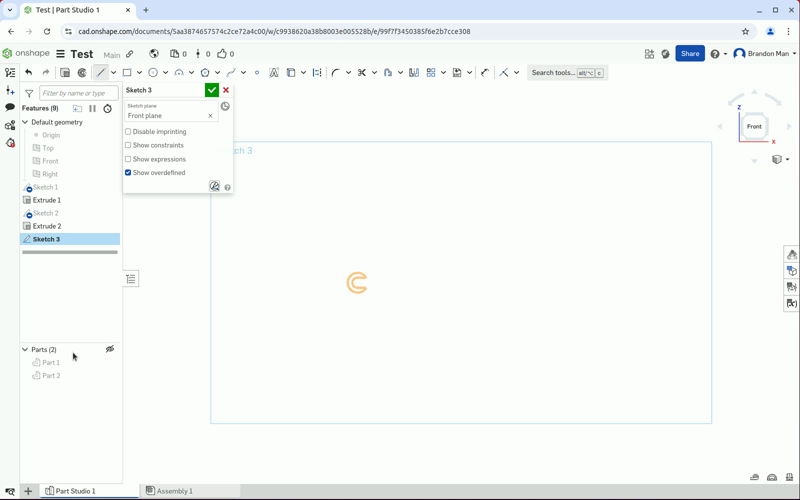
key_down(shift)
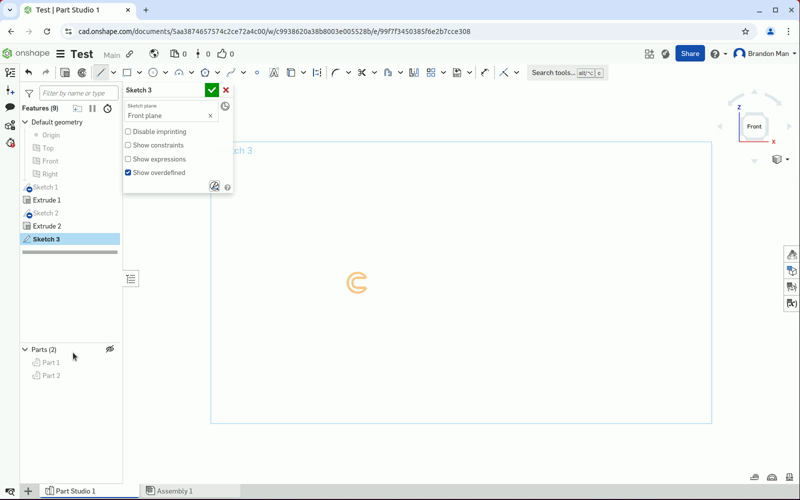
mouse_move(365, 287)
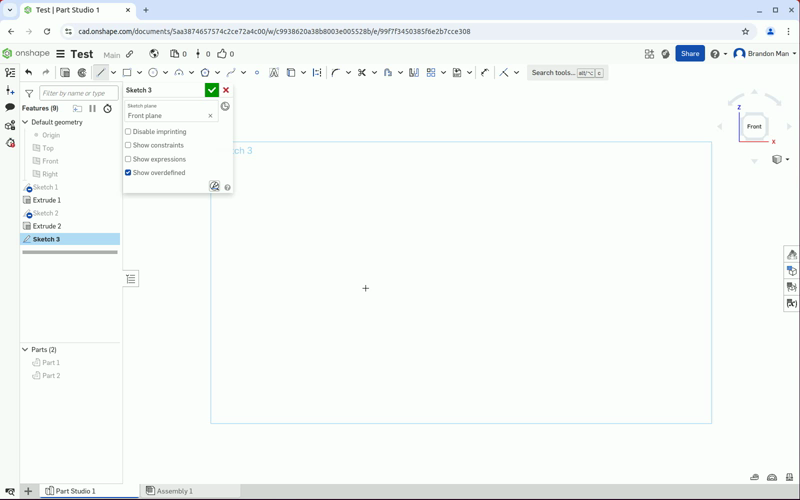
click(365, 287)
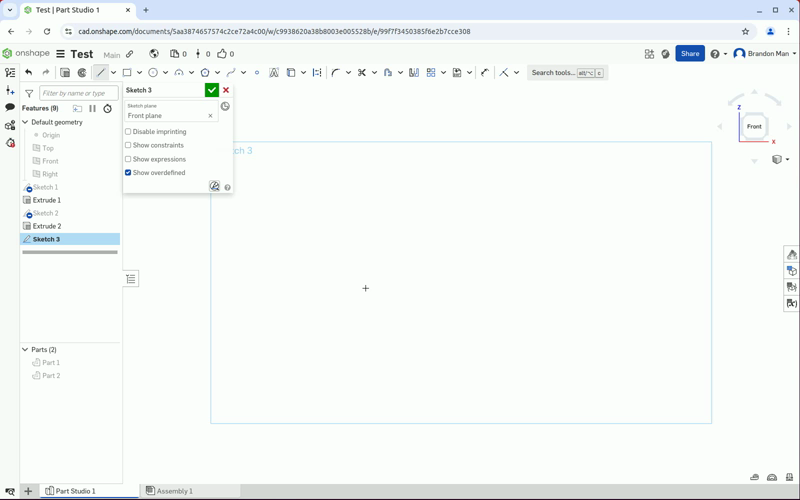
key_up(shift)
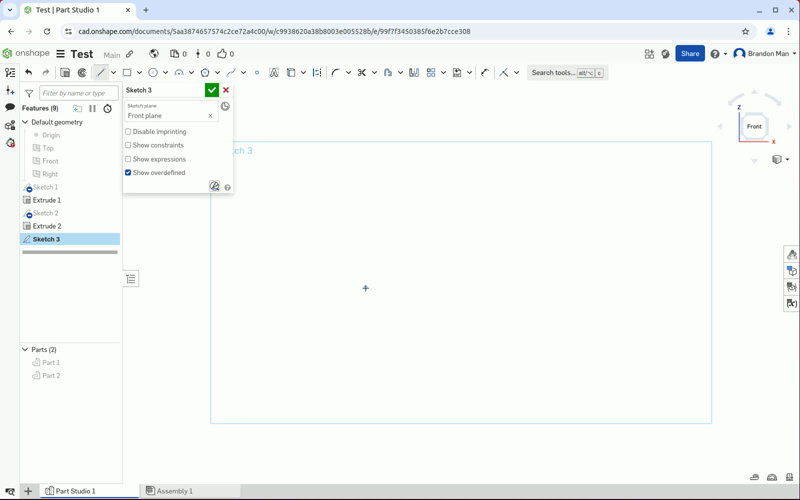
key_down(shift)
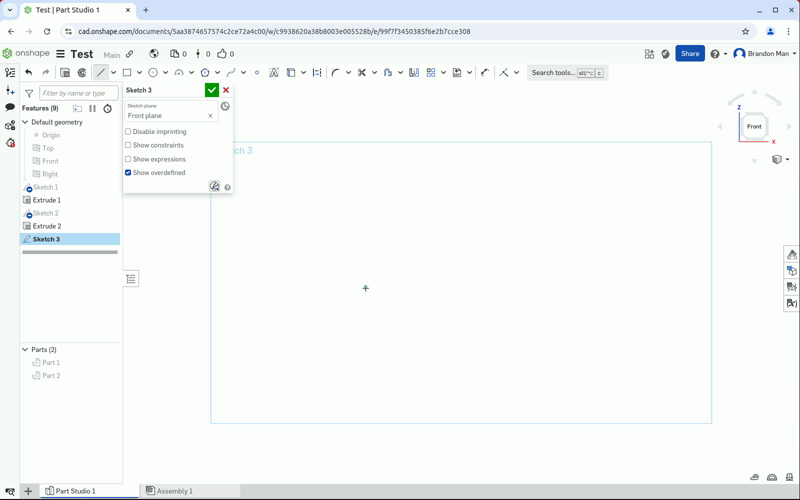
mouse_move(452, 287)
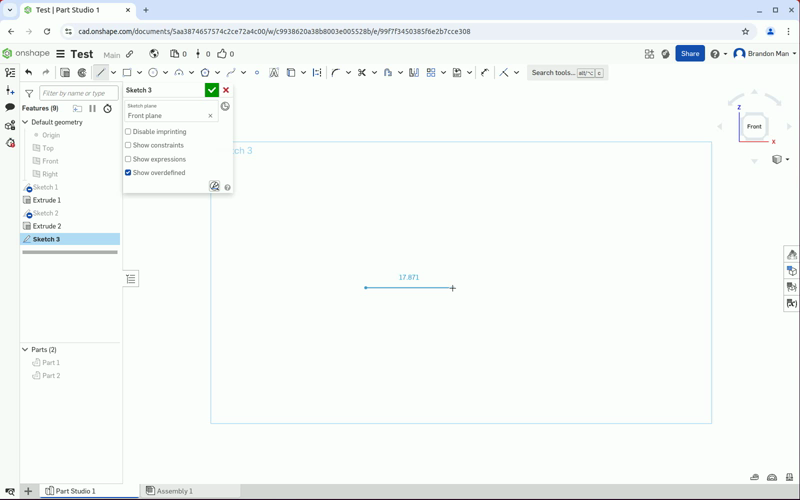
click(452, 287)
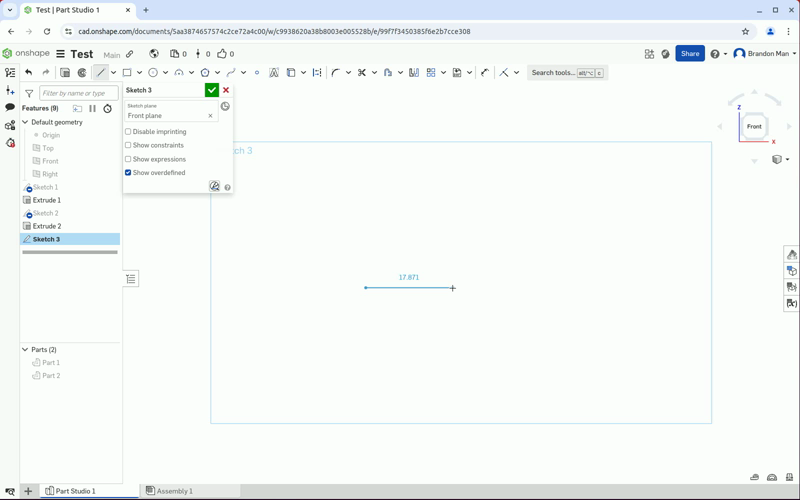
key_up(shift)
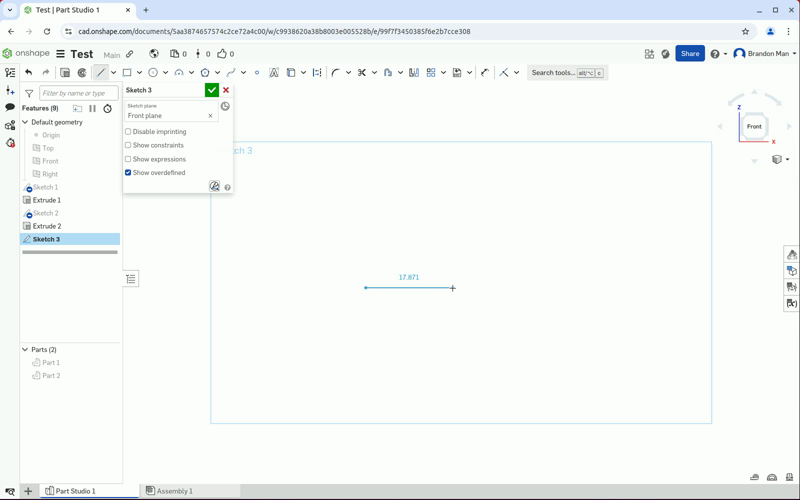
key(esc)
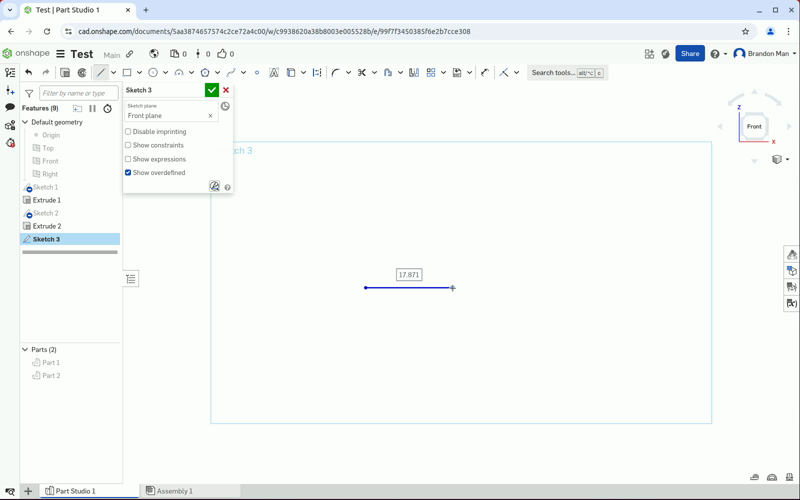
key(a)
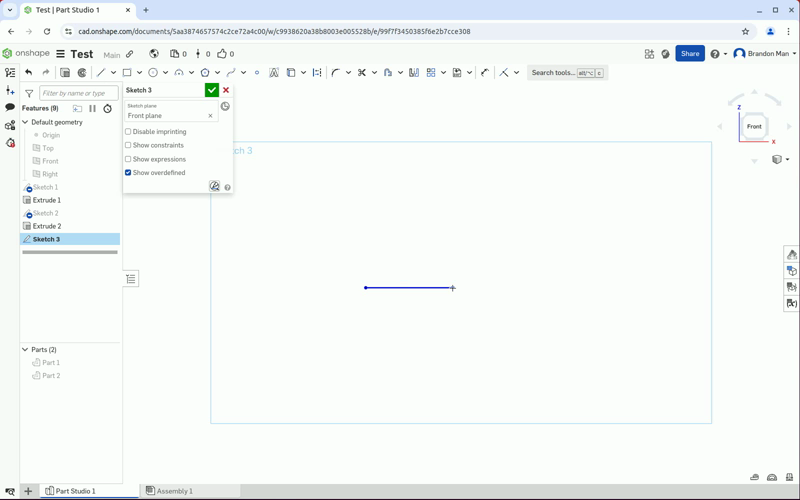
mouse_move(452, 287)
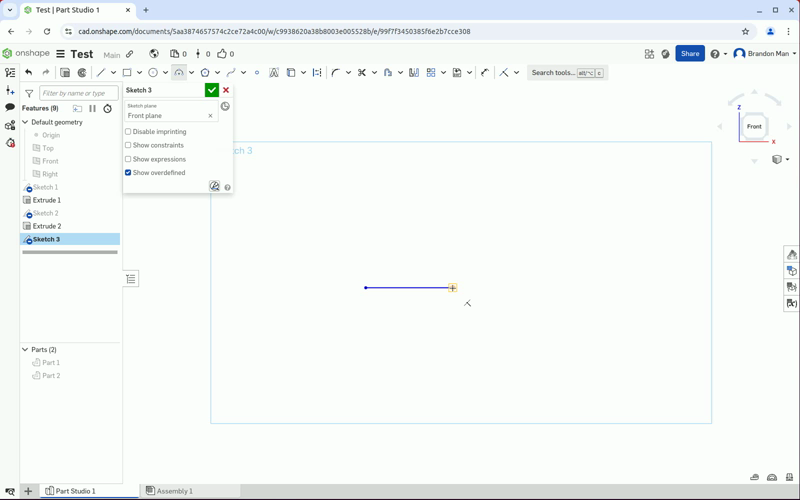
click(452, 287)
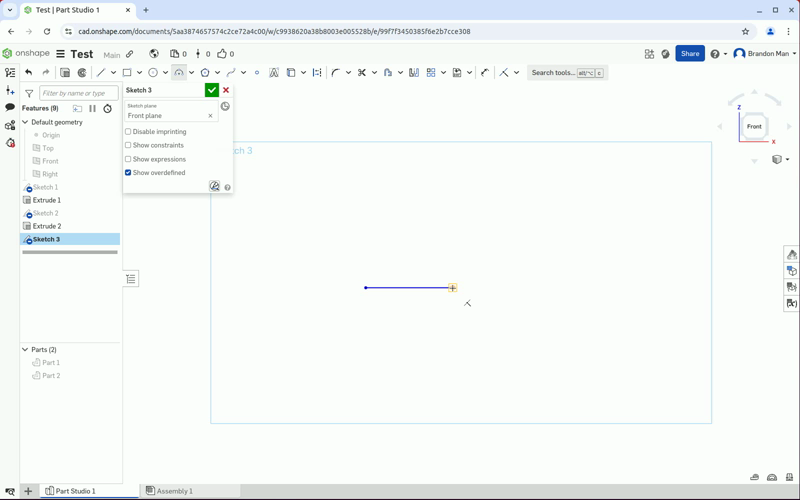
key_down(shift)
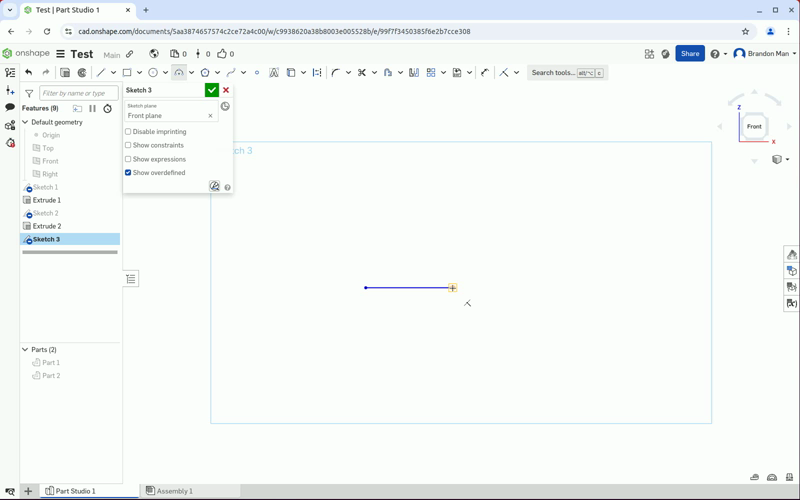
mouse_move(452, 278)
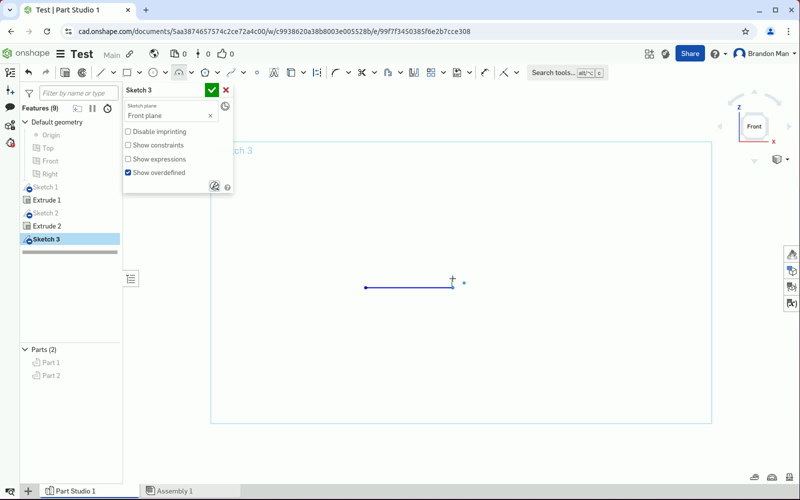
click(452, 278)
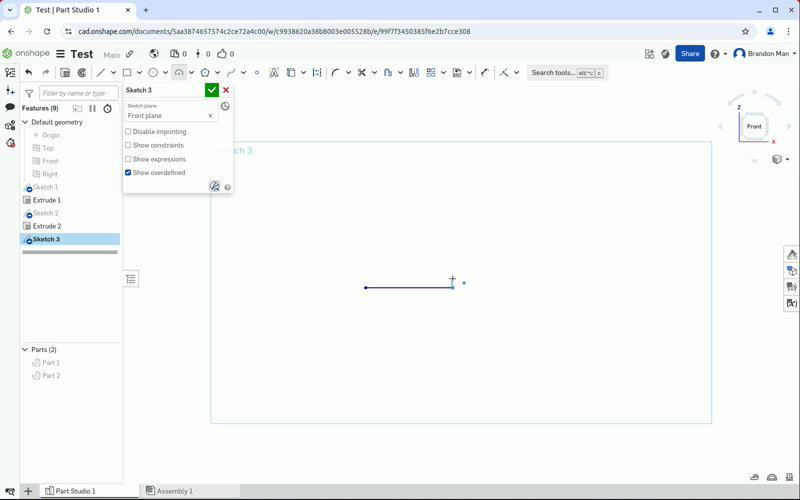
mouse_move(451, 282)
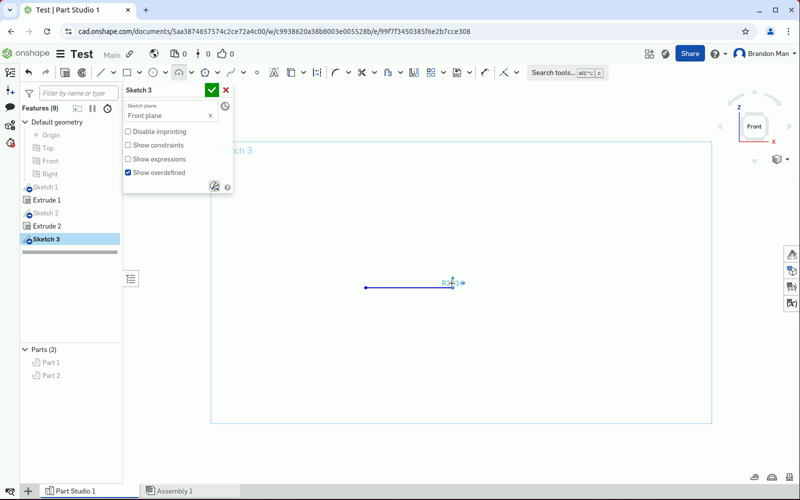
click(451, 282)
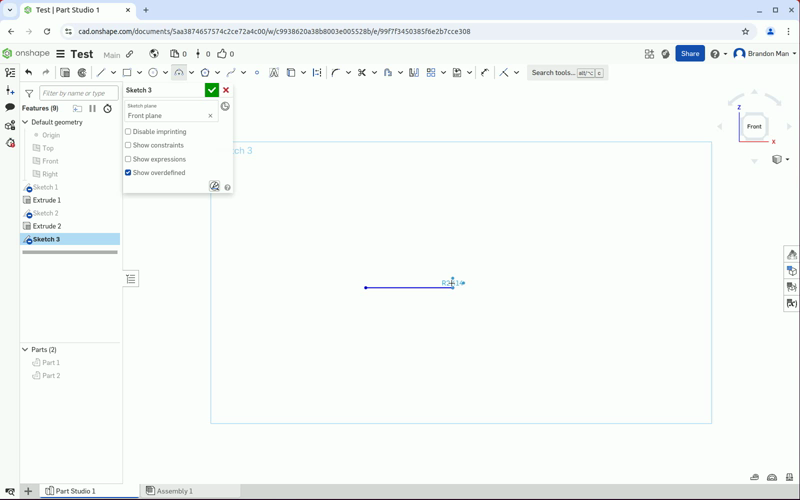
key_up(shift)
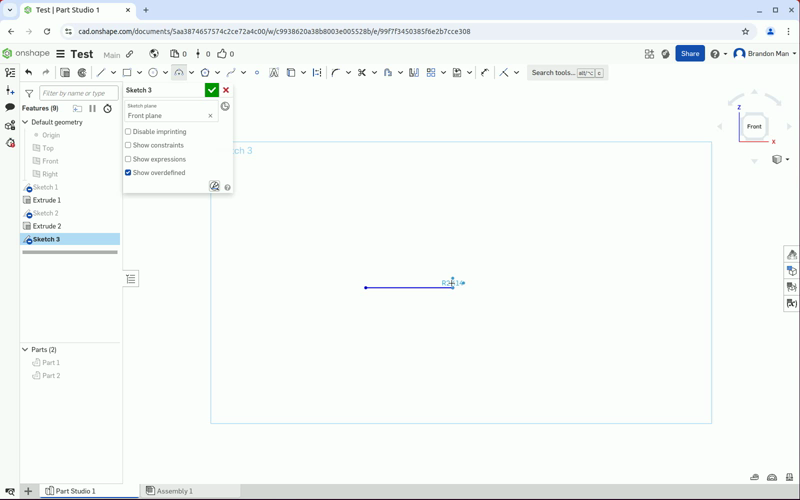
key(esc)
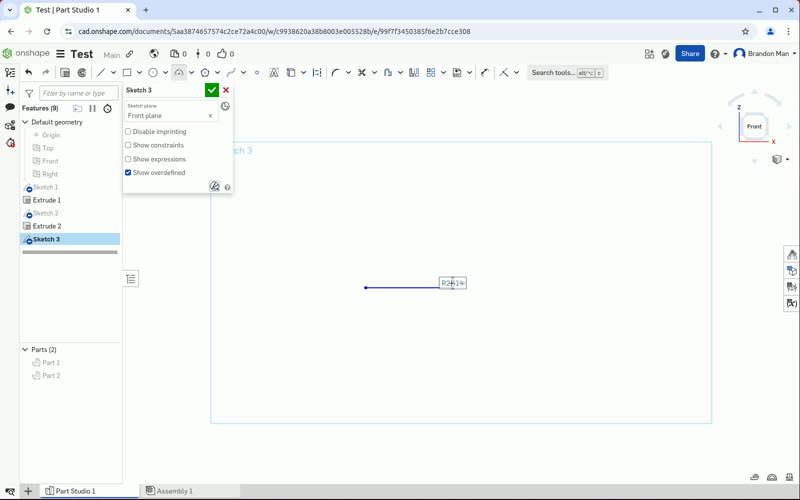
key(l)
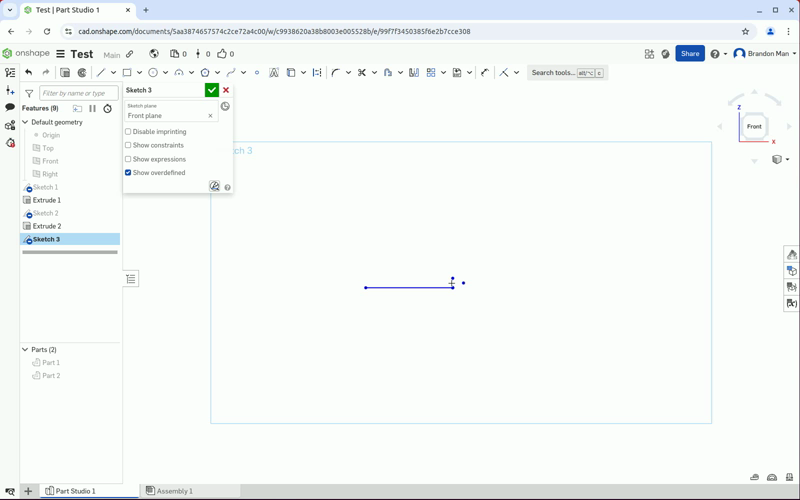
mouse_move(452, 278)
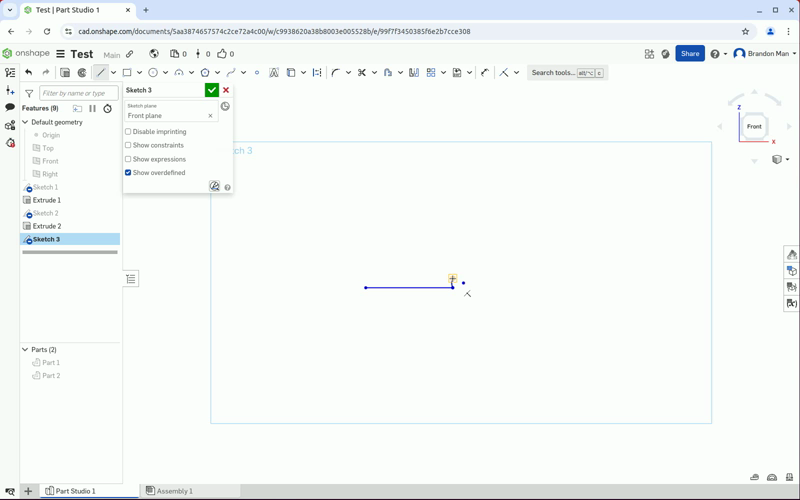
click(452, 278)
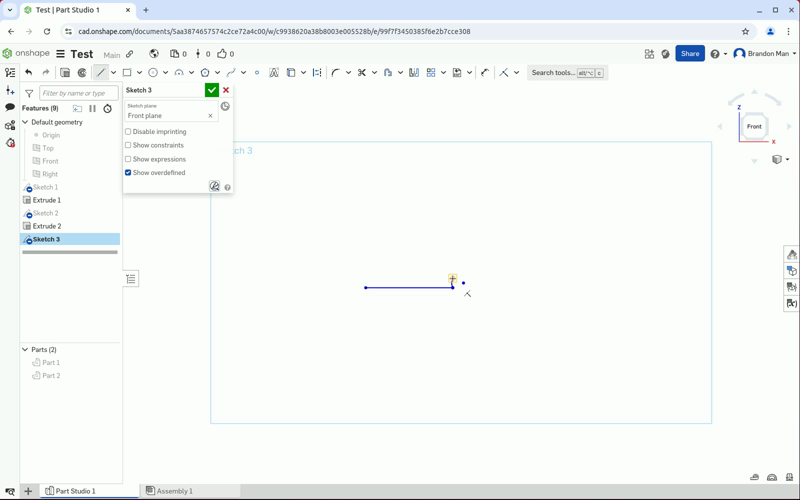
key_down(shift)
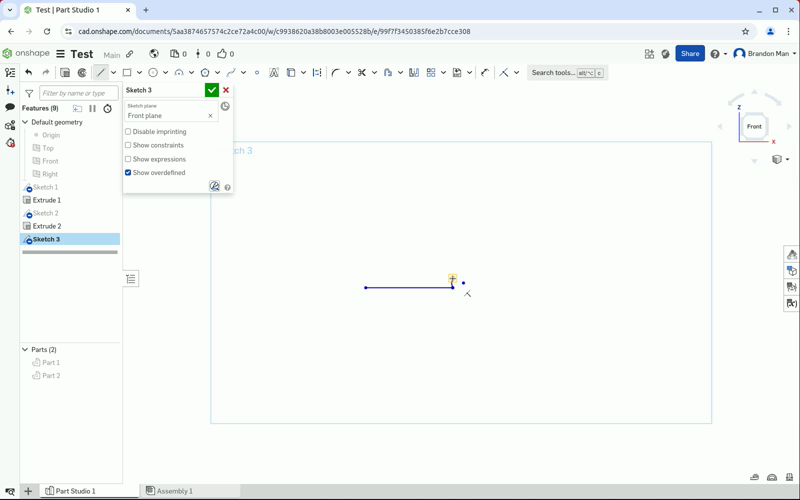
mouse_move(365, 278)
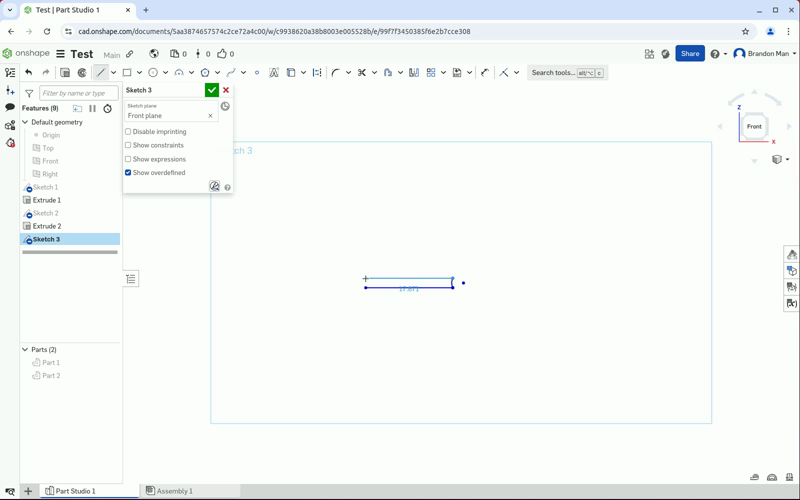
click(365, 278)
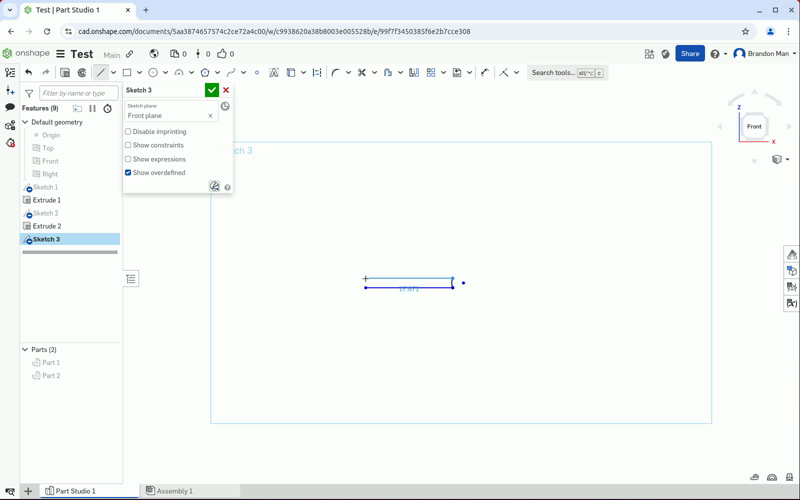
key_up(shift)
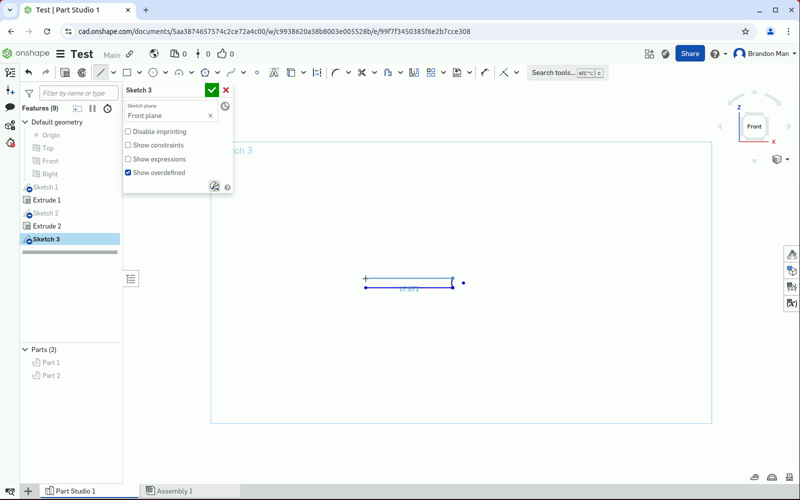
key(esc)
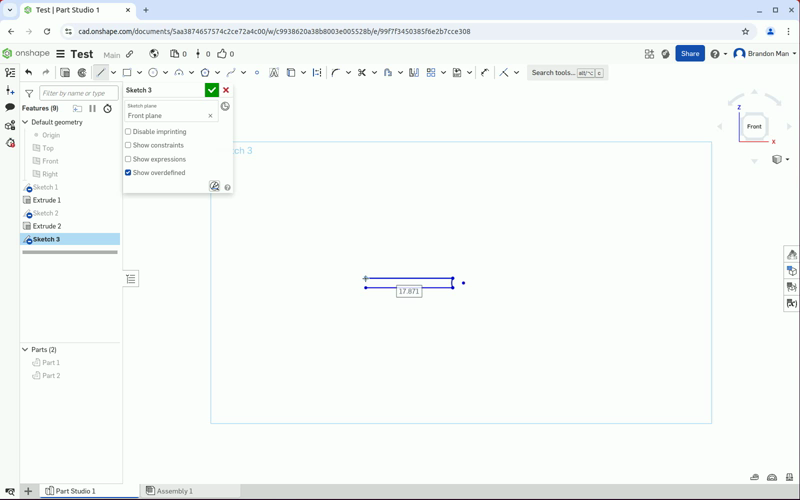
key(a)
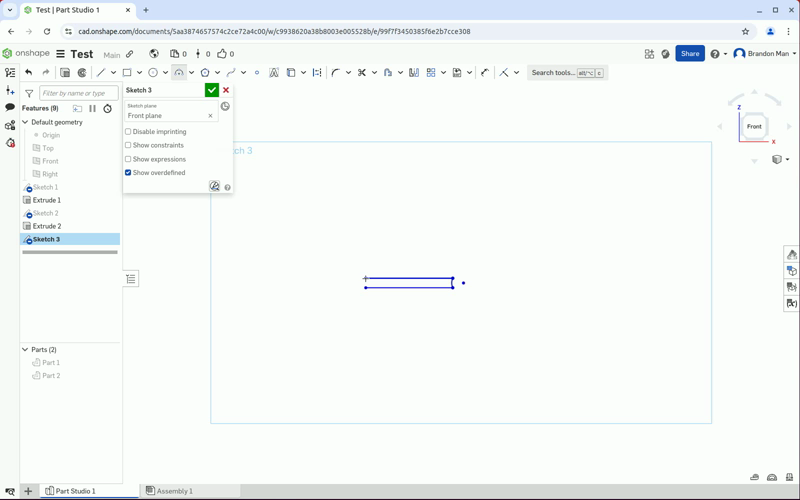
mouse_move(365, 278)
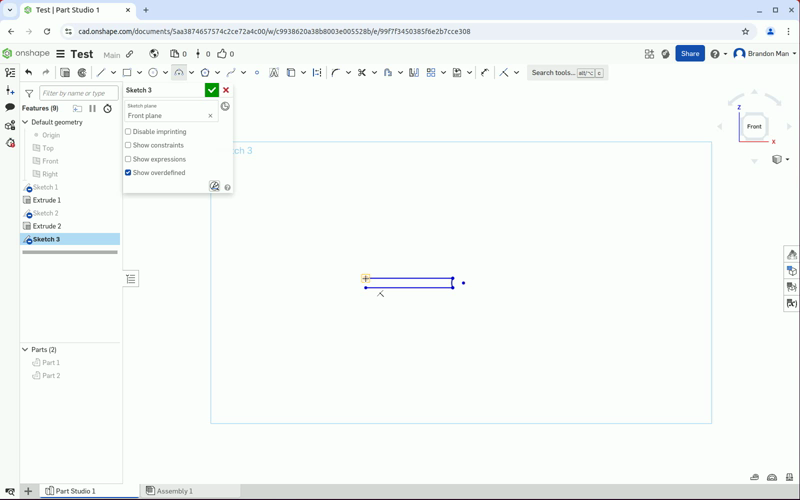
click(365, 278)
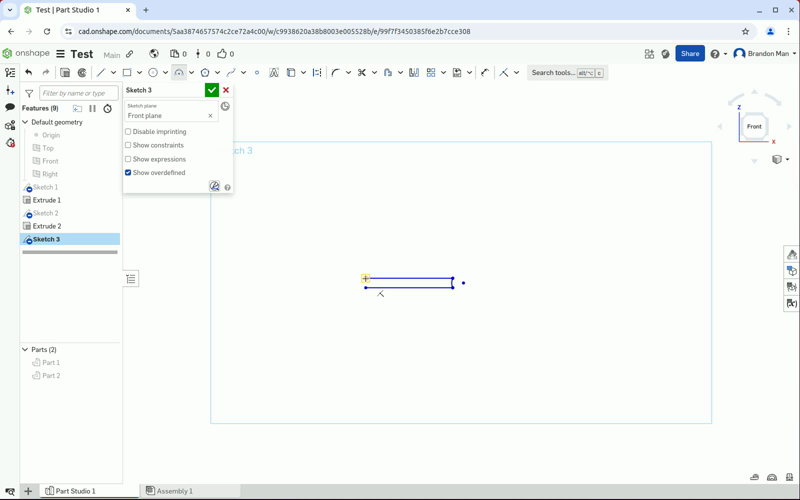
mouse_move(365, 287)
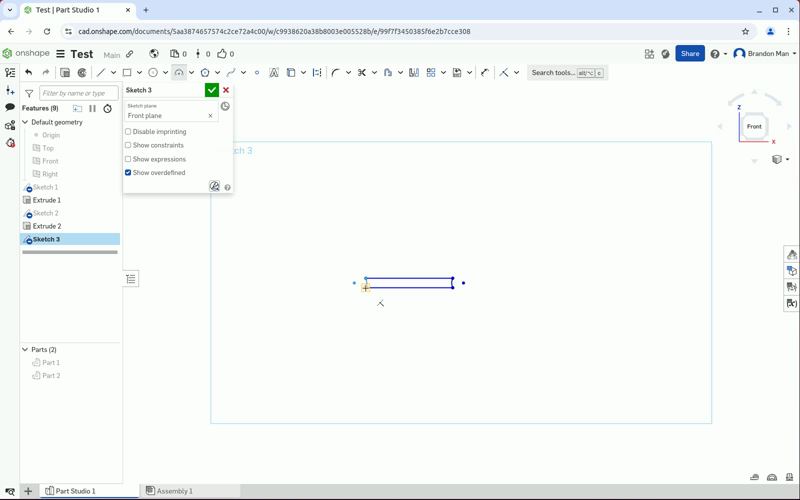
click(365, 287)
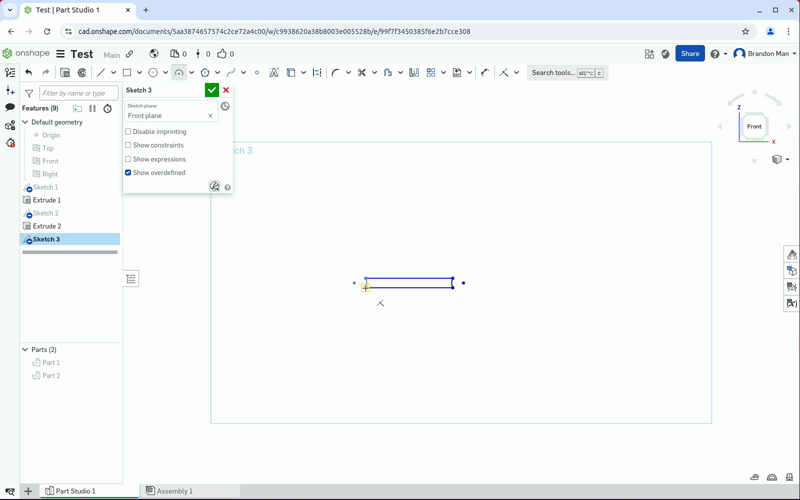
key_down(shift)
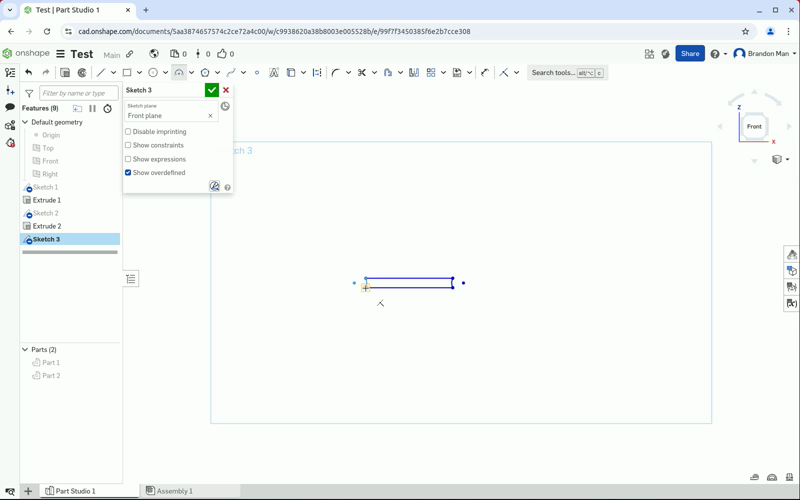
mouse_move(367, 282)
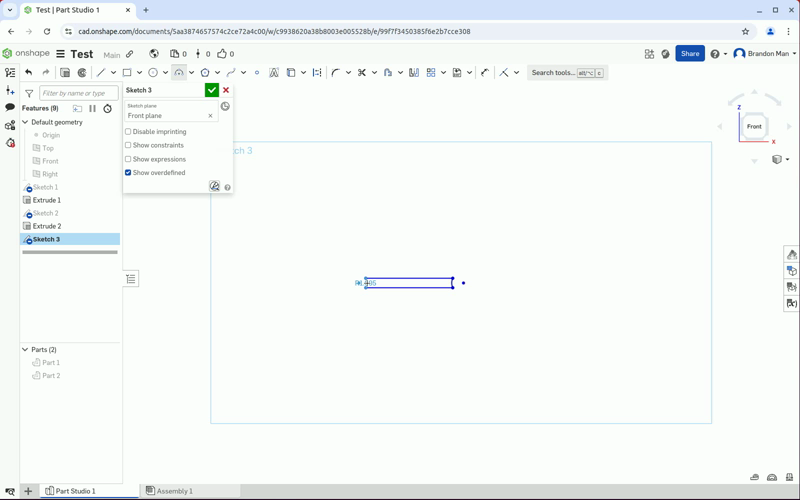
click(367, 282)
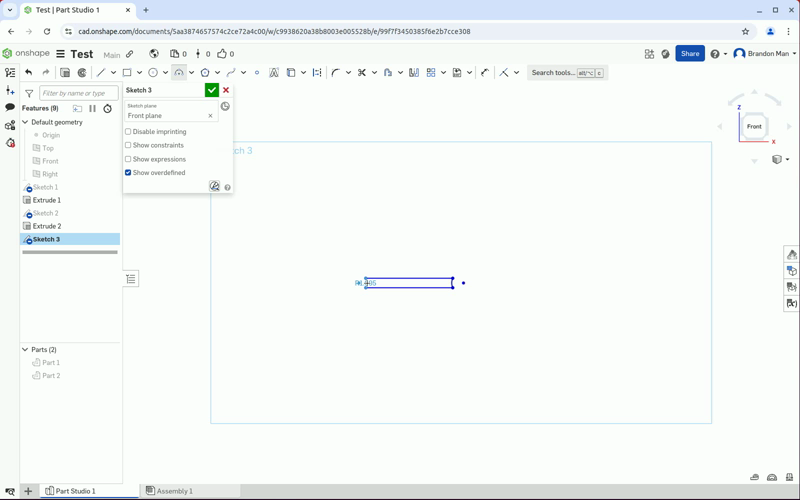
key_up(shift)
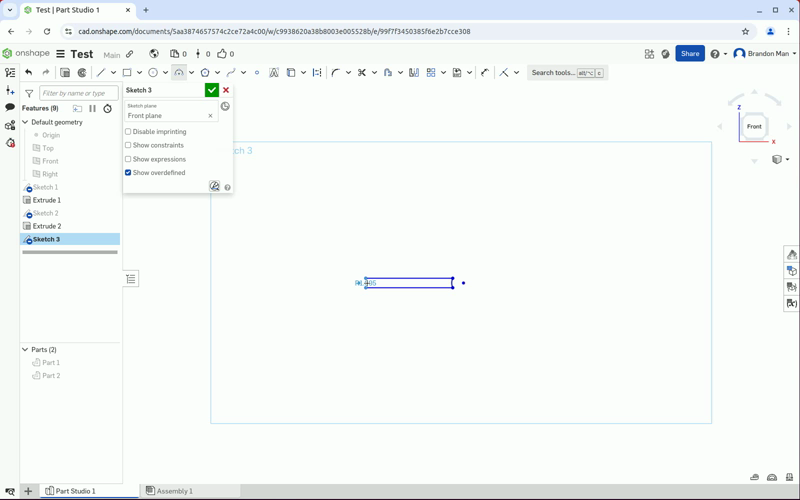
key(esc)
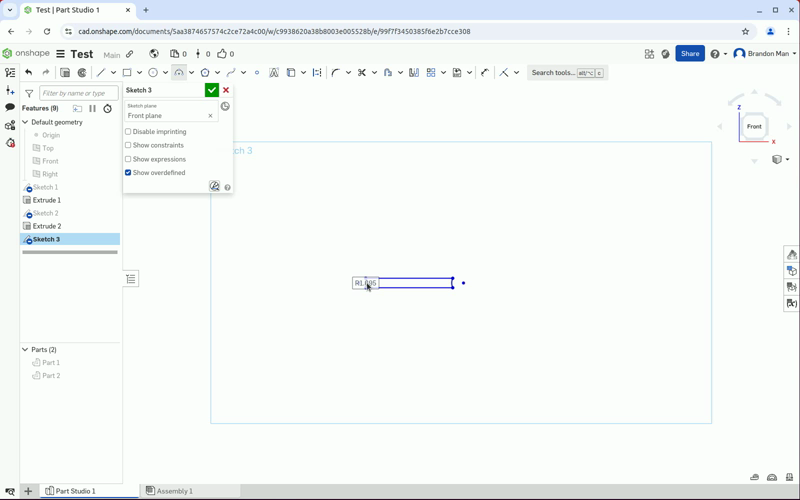
mouse_move(432, 280)
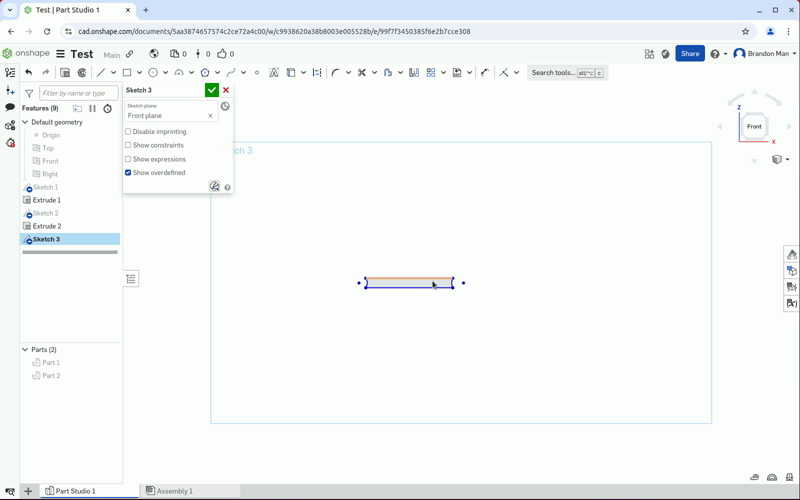
scroll(6)
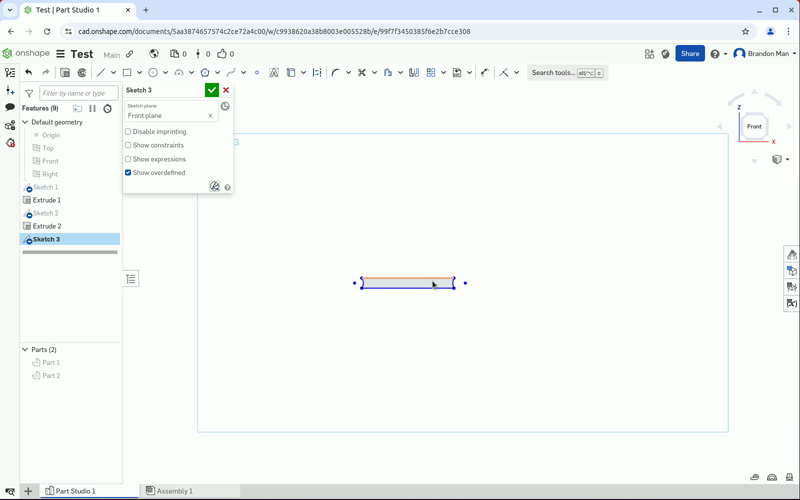
scroll(6)
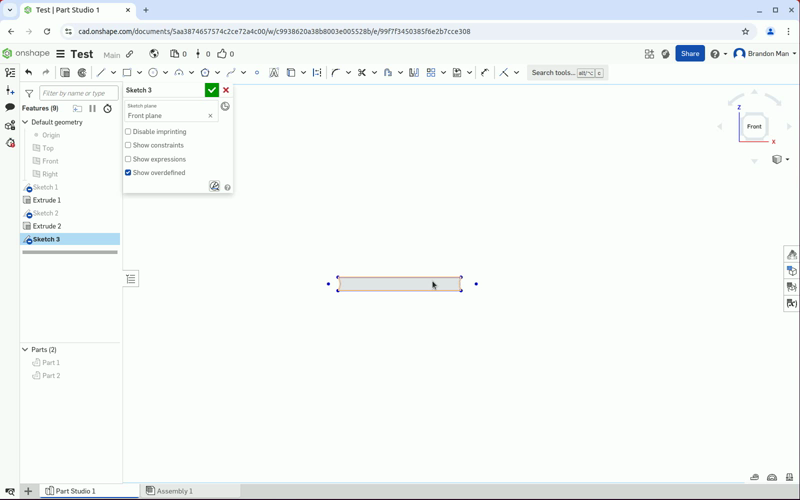
scroll(6)
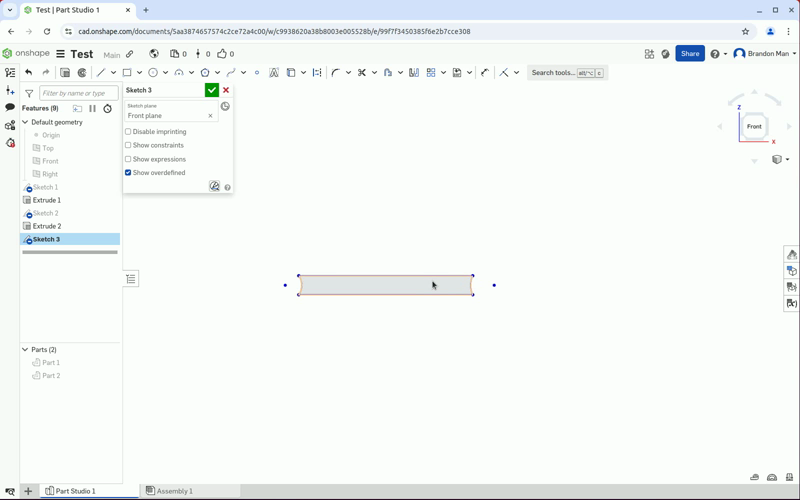
scroll(6)
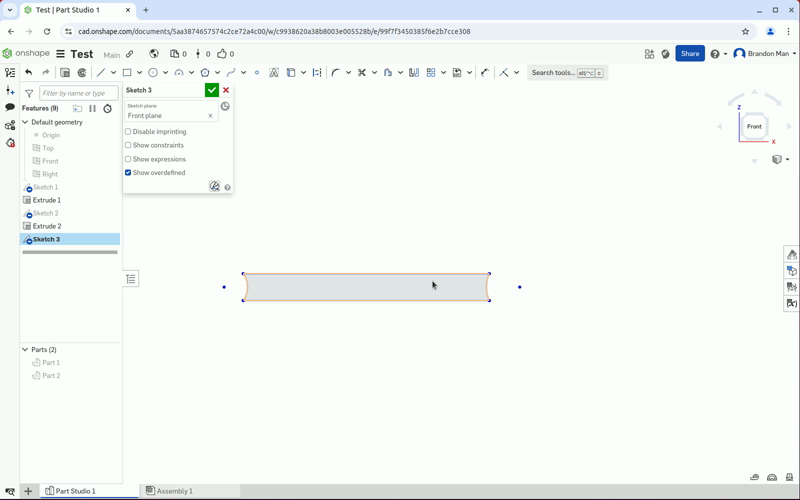
scroll(6)
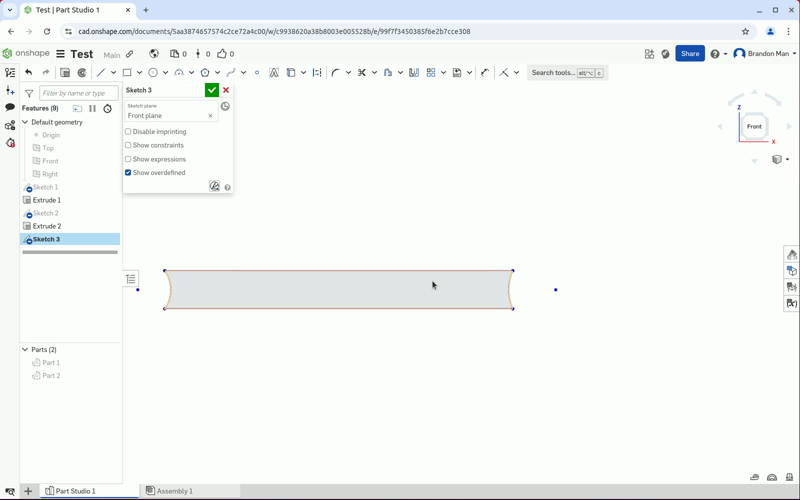
scroll(6)
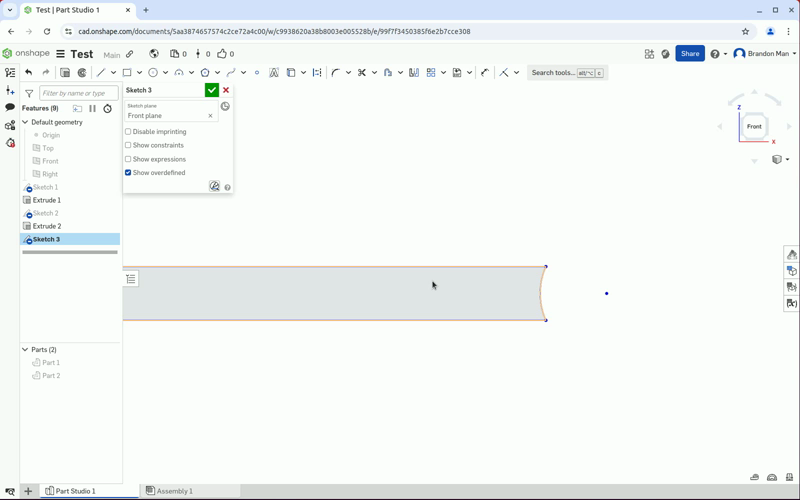
scroll(6)
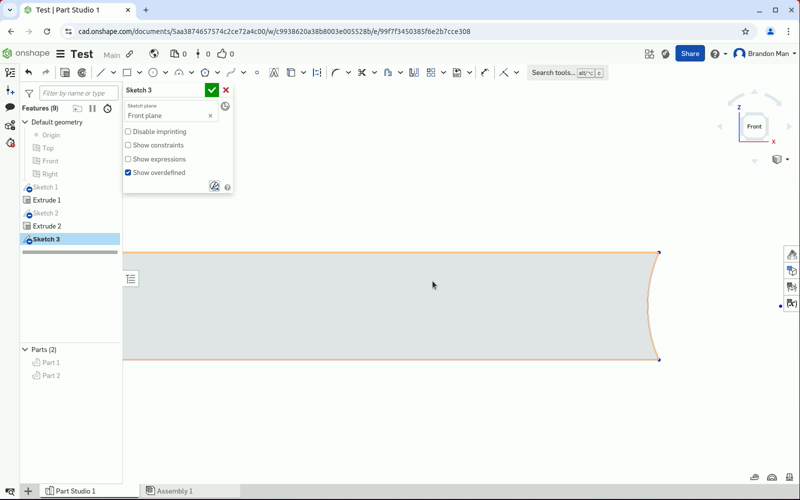
click(432, 280)
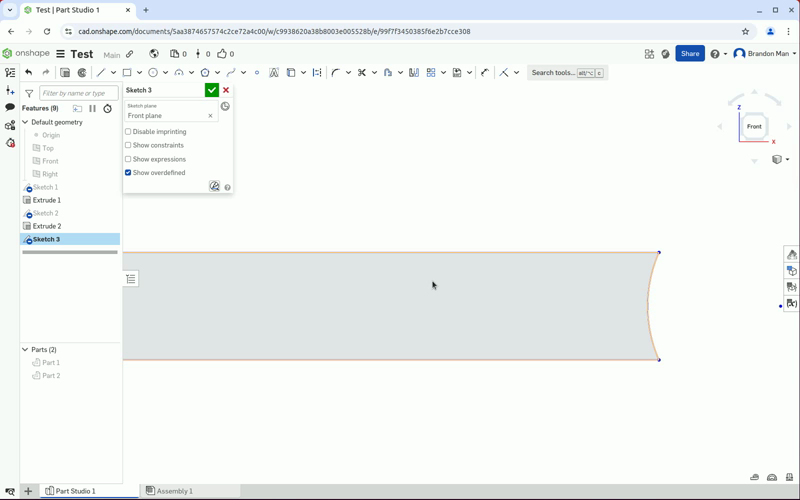
scroll(-6)
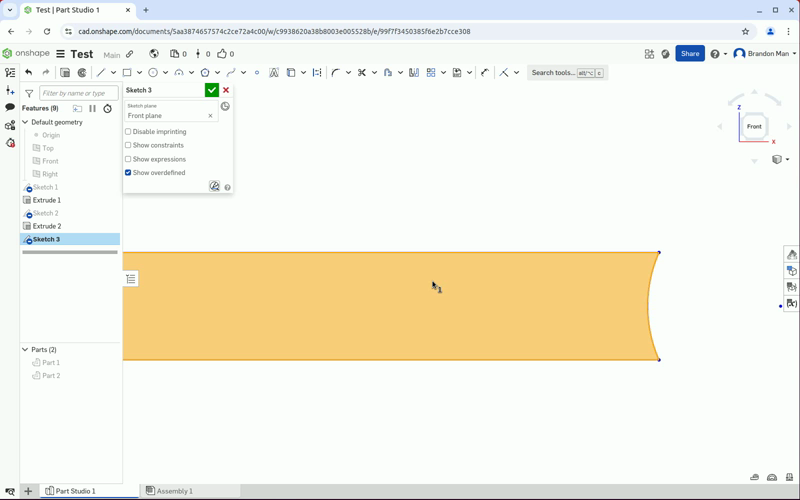
scroll(-6)
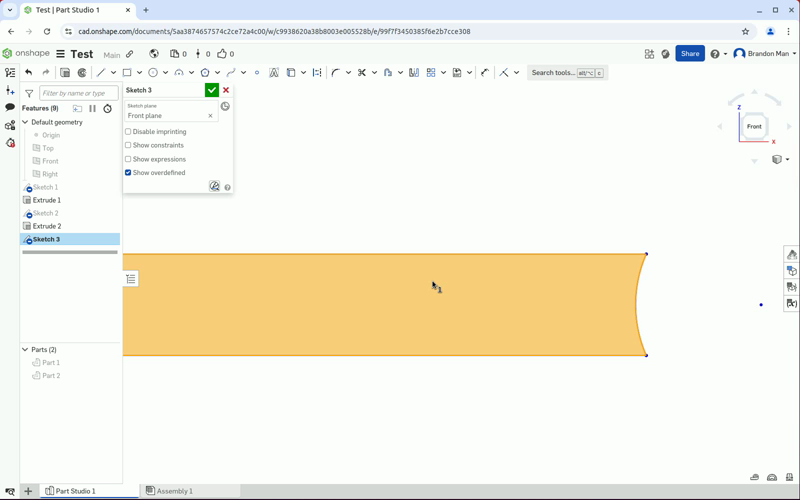
scroll(-6)
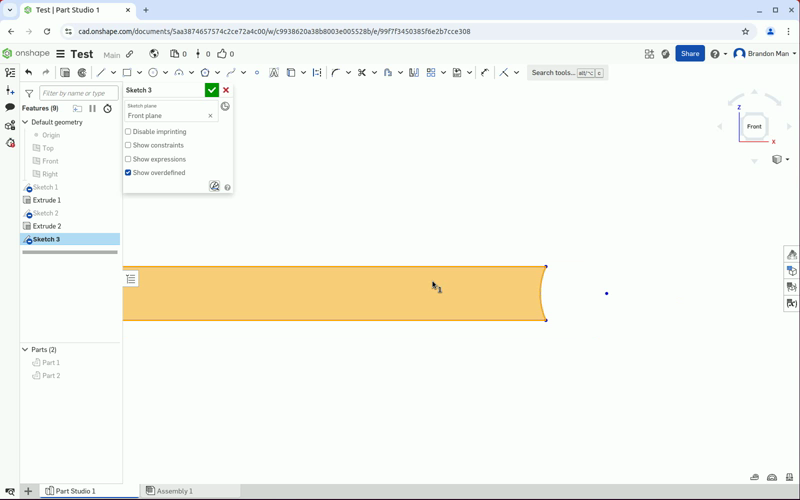
scroll(-6)
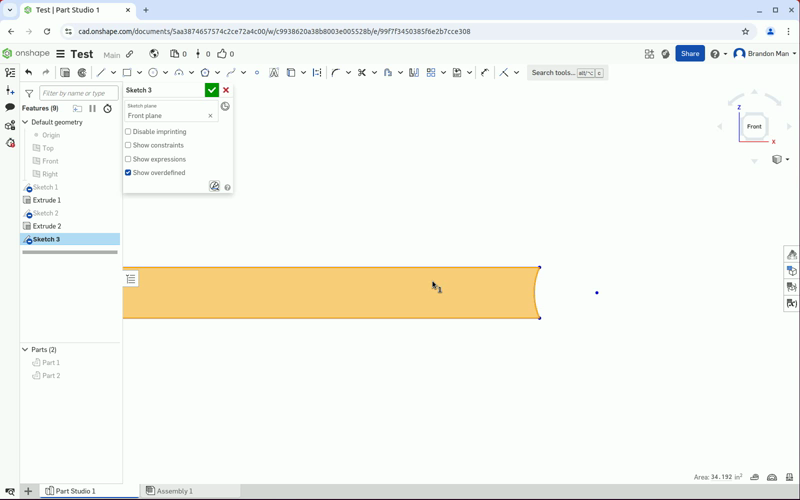
scroll(-6)
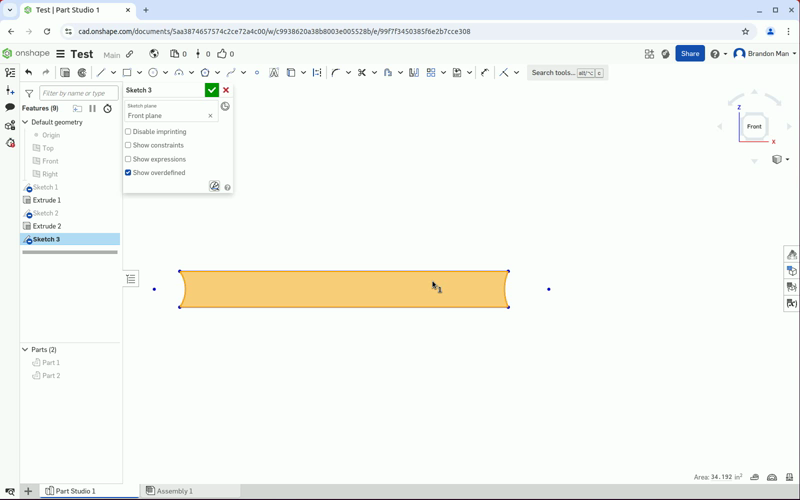
scroll(-6)
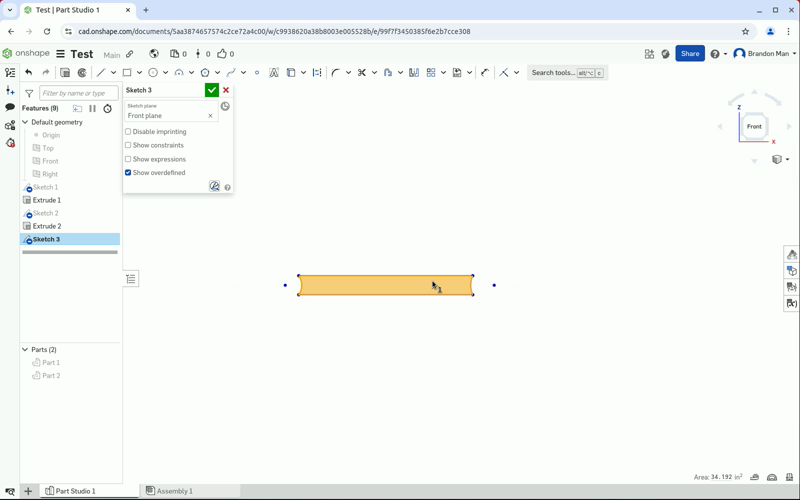
scroll(-6)
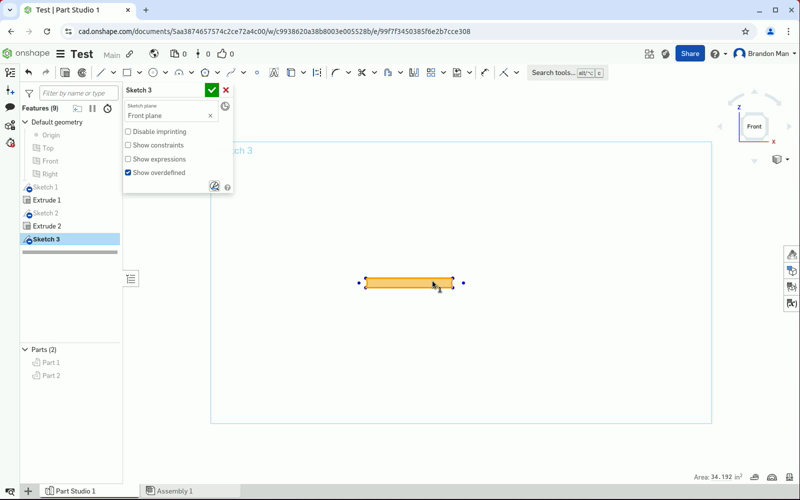
mouse_move(73, 352)
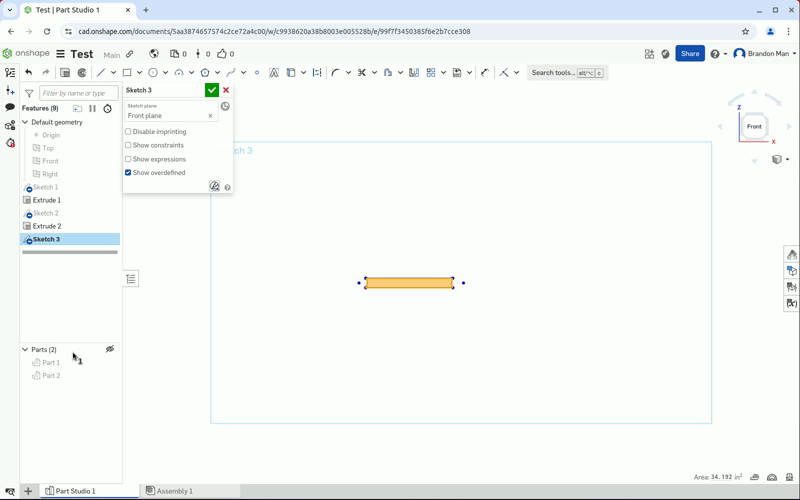
key(shift+y)
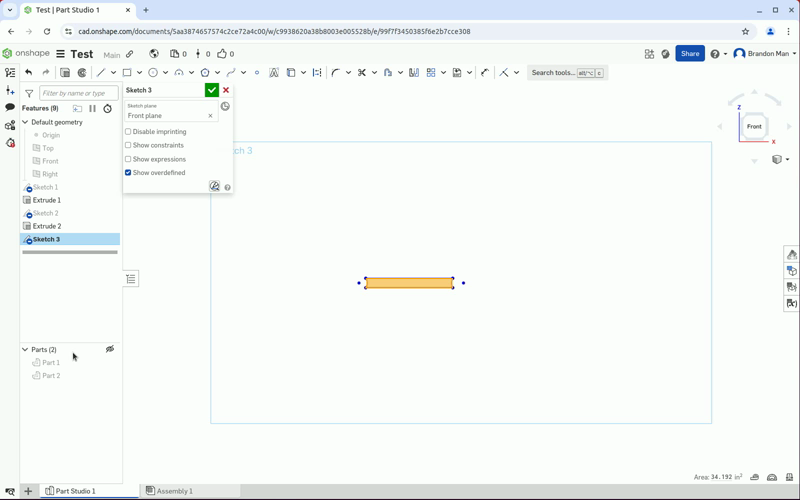
key(shift+e)
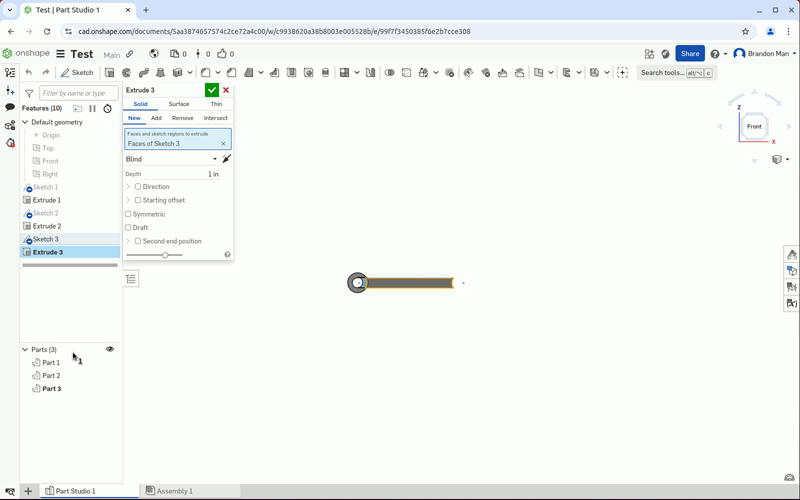
mouse_move(143, 106)
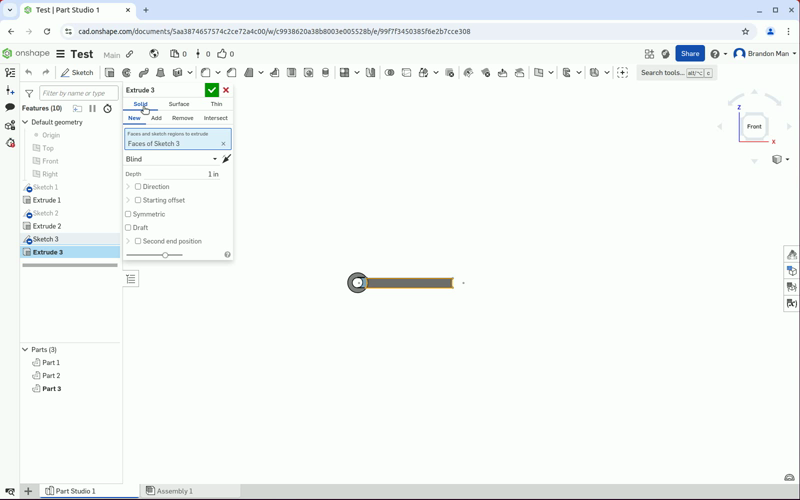
click(143, 106)
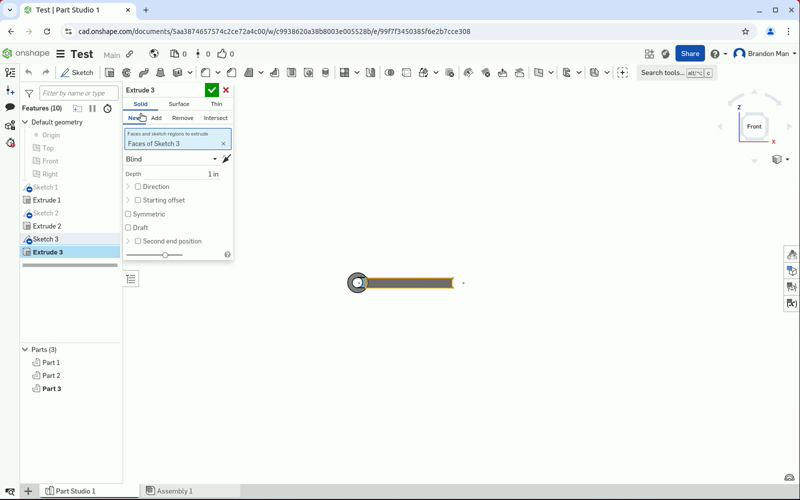
mouse_move(137, 120)
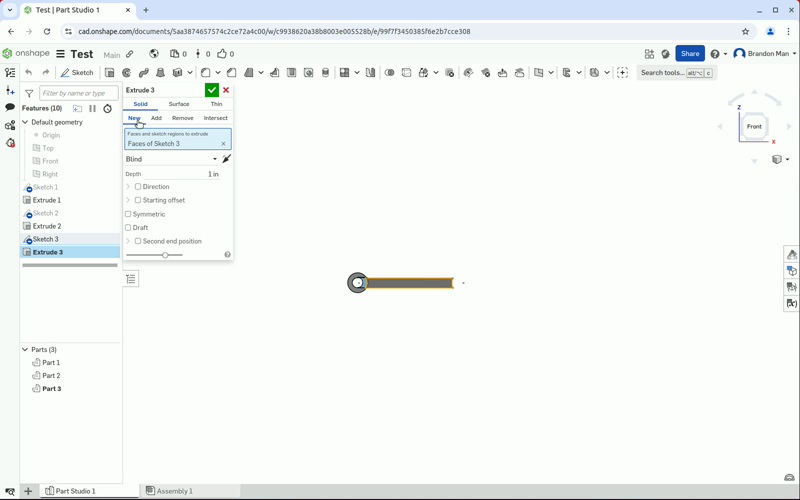
click(137, 120)
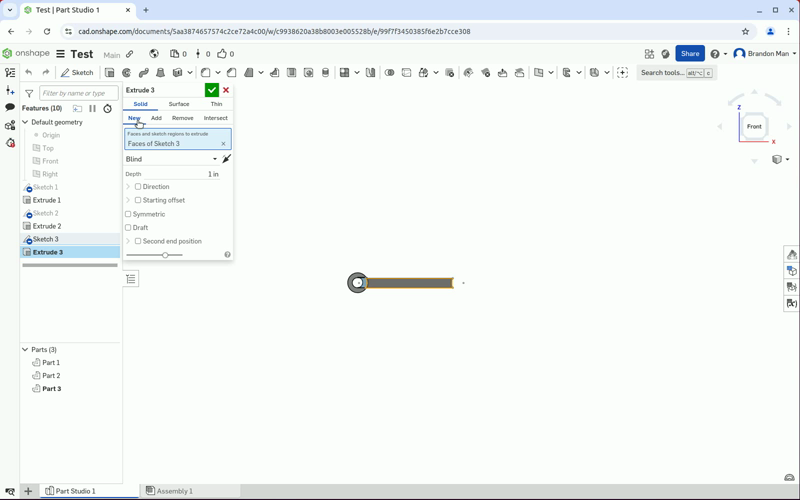
key(tab, 4)
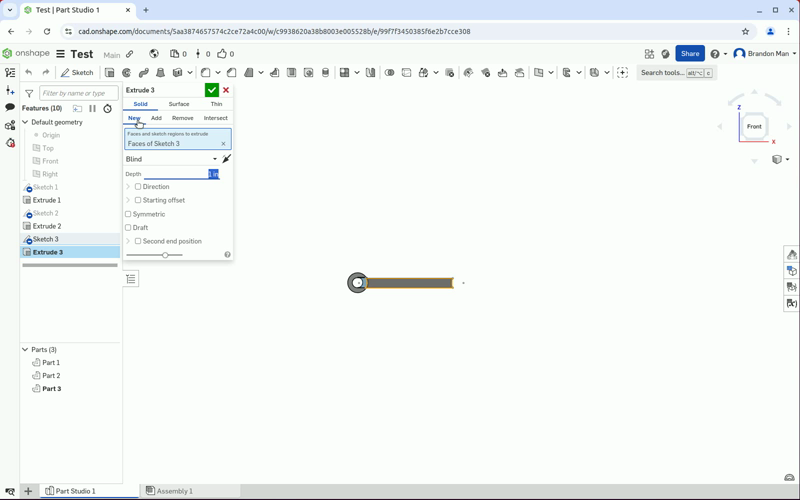
text(1.685)
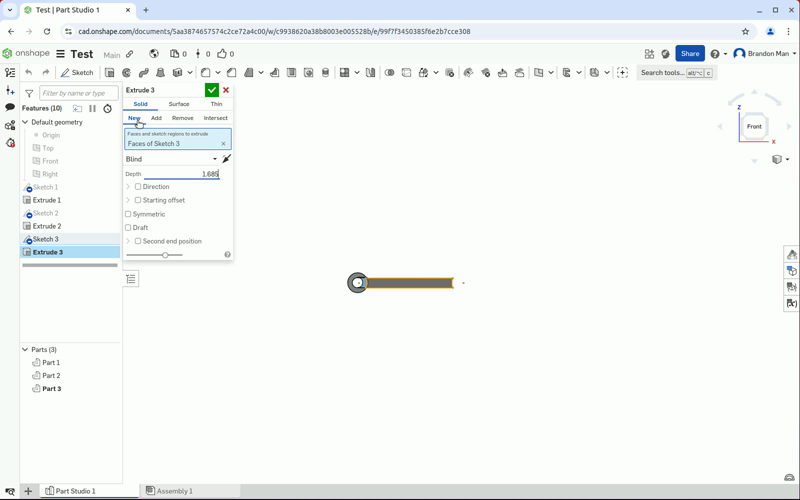
key(enter)
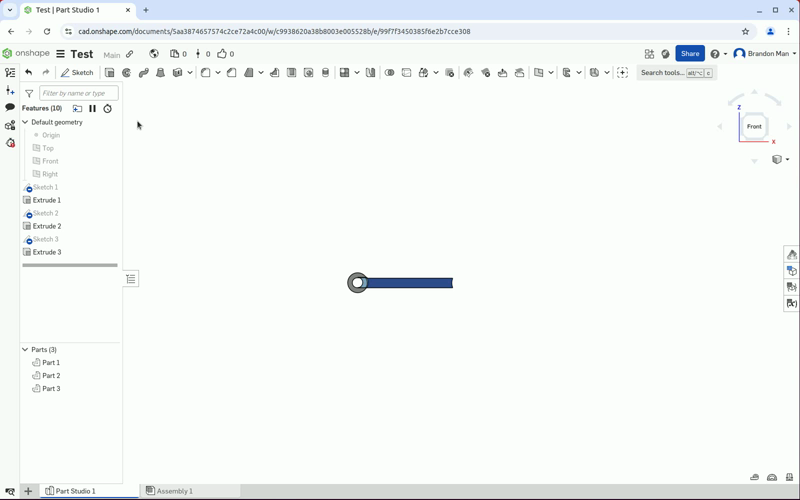
key(shift+h)
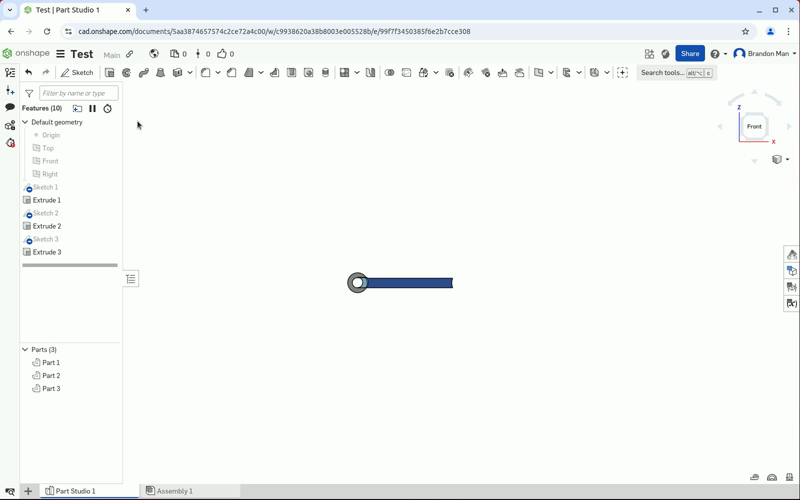
key(shift+h)
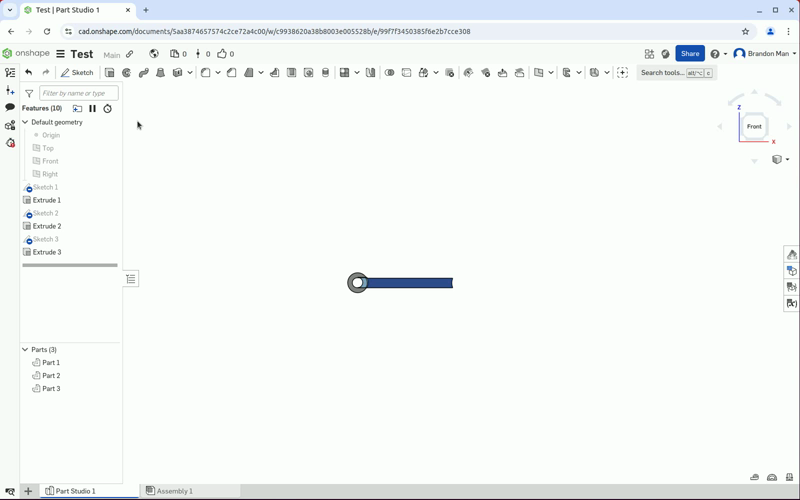
mouse_move(73, 189)
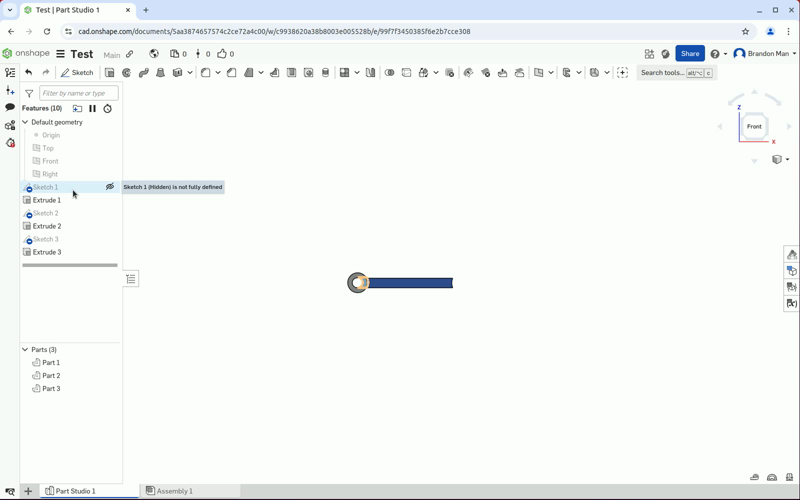
click(73, 189)
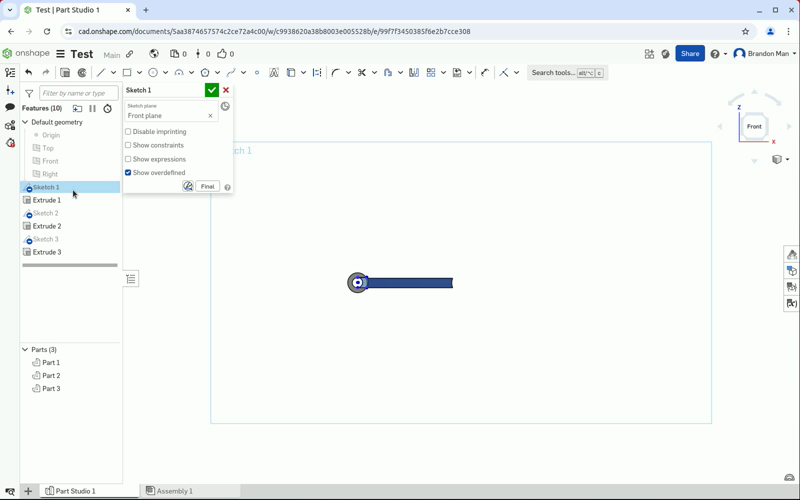
mouse_move(229, 92)
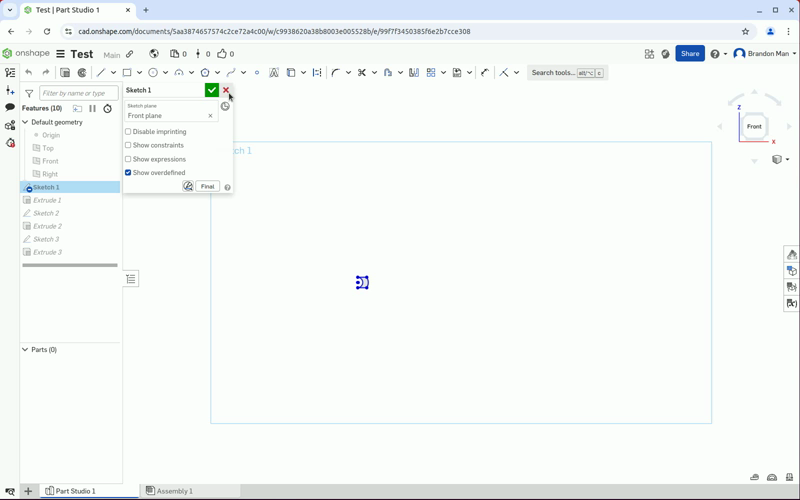
click(229, 92)
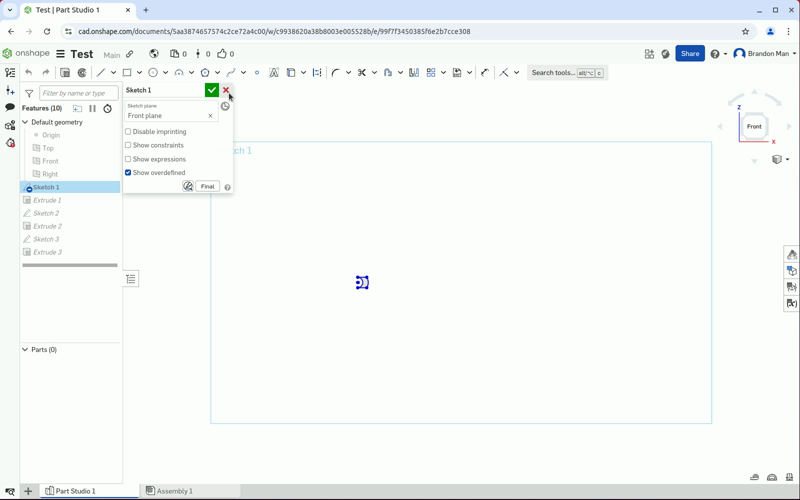
key(shift+s)
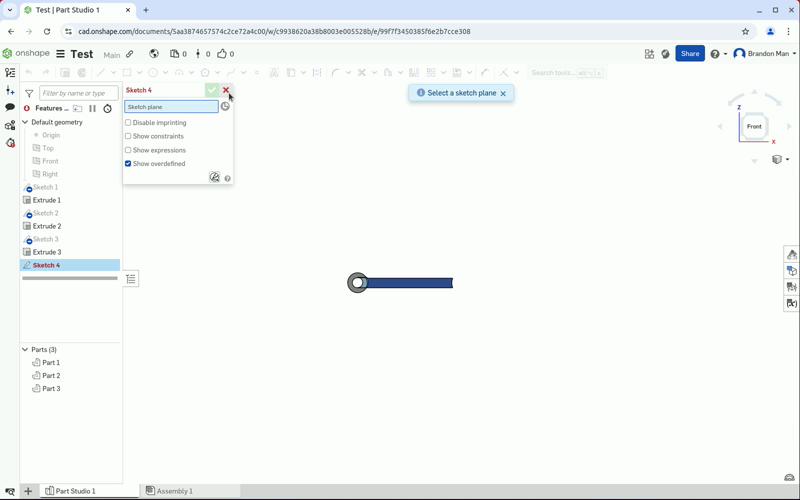
mouse_move(73, 163)
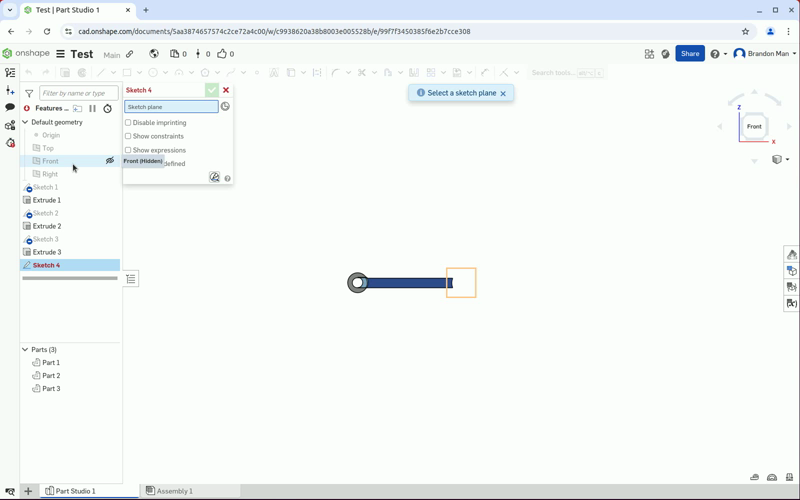
click(73, 163)
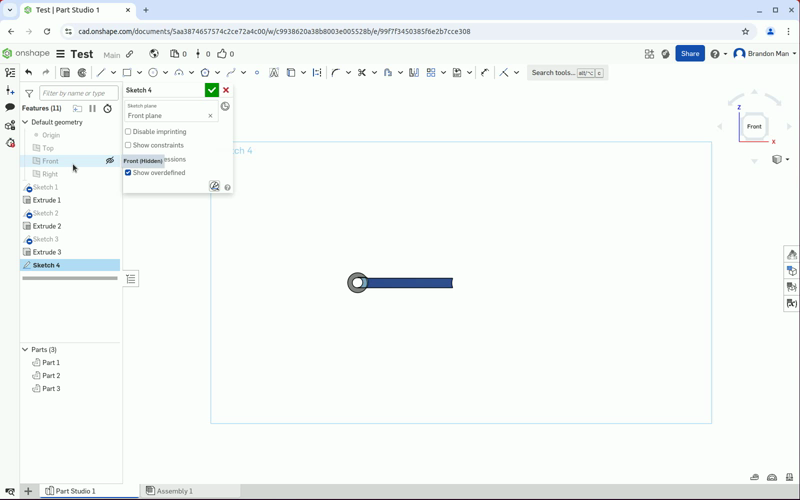
mouse_move(73, 352)
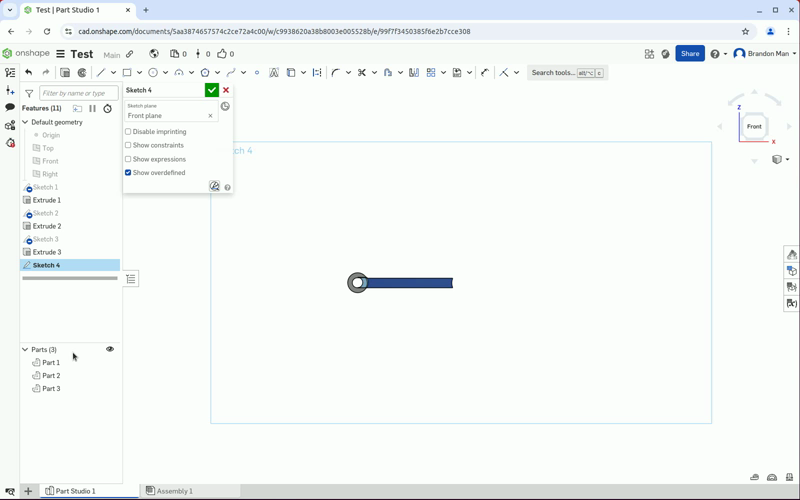
key(y)
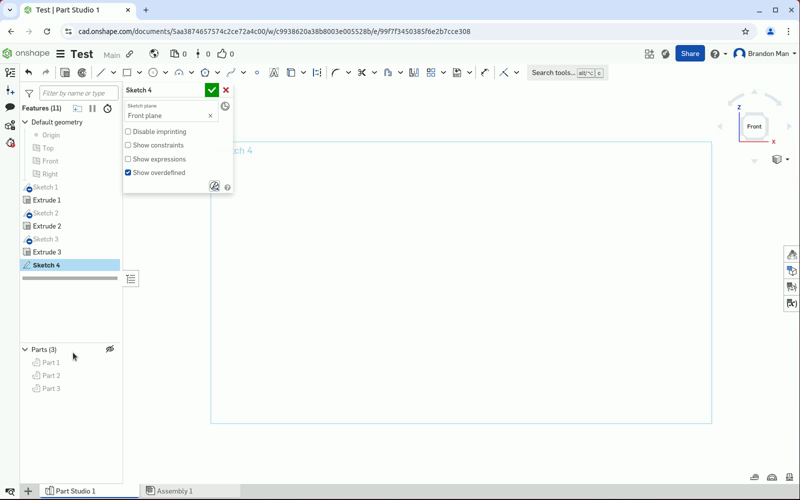
key(l)
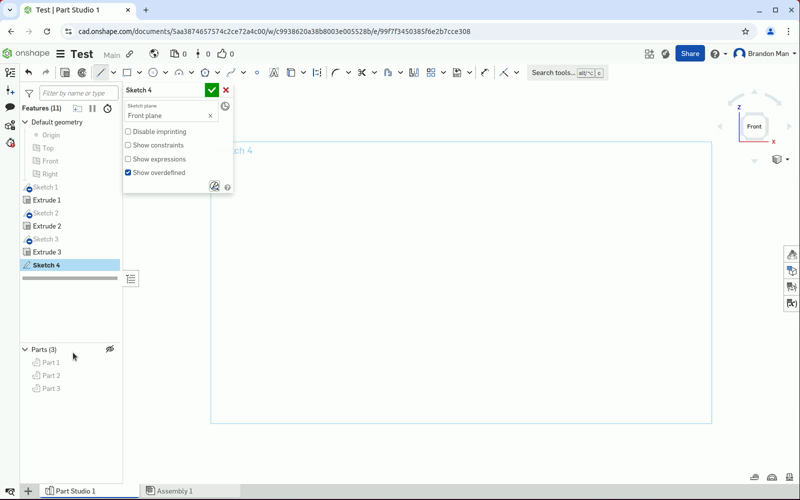
key_down(shift)
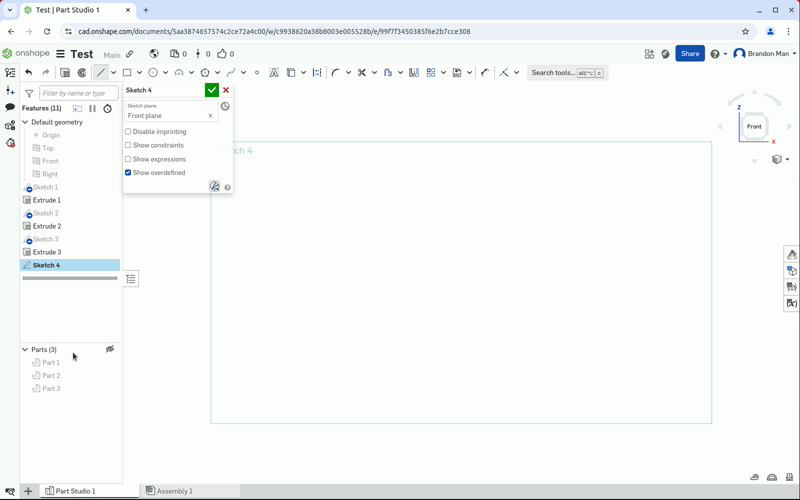
mouse_move(452, 287)
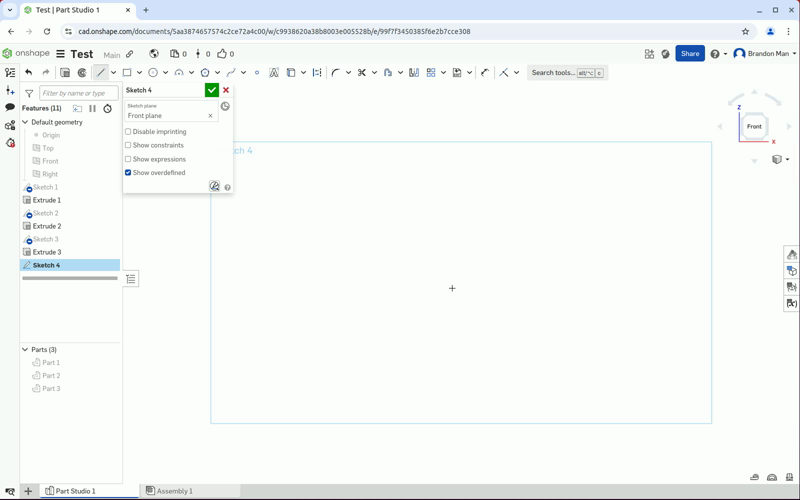
click(452, 287)
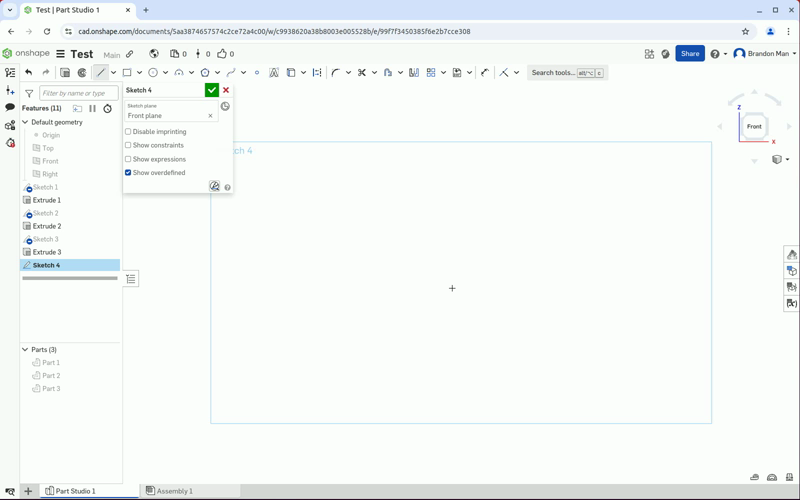
key_up(shift)
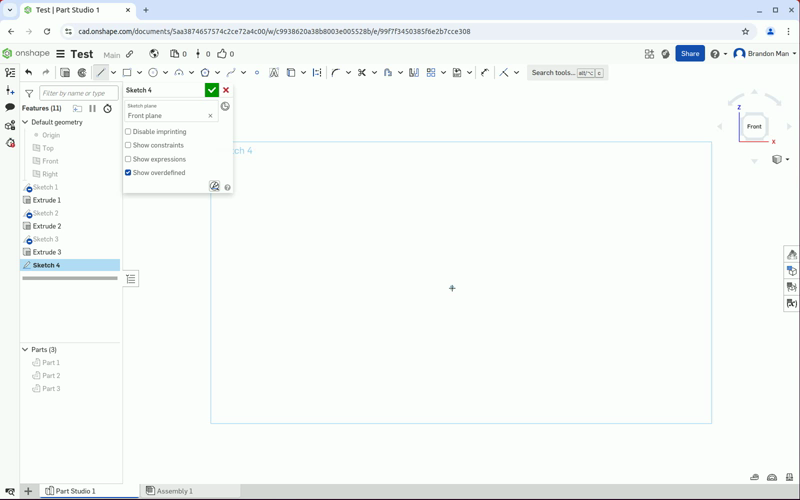
key_down(shift)
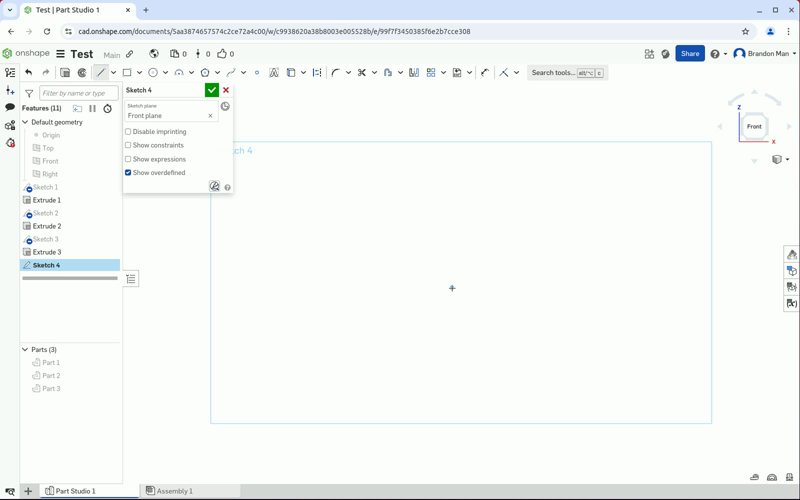
mouse_move(482, 287)
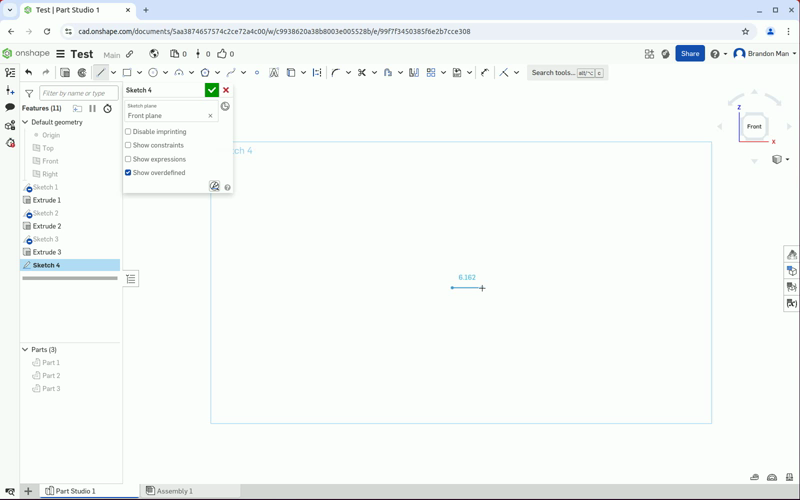
mouse_move(461, 287)
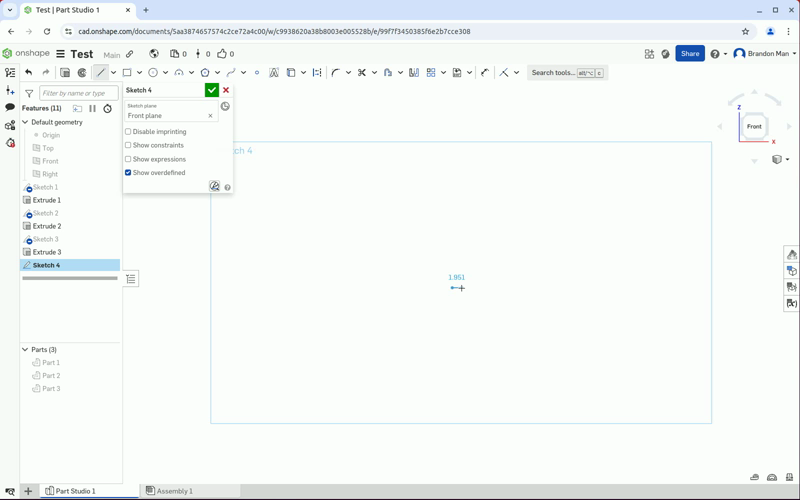
click(461, 287)
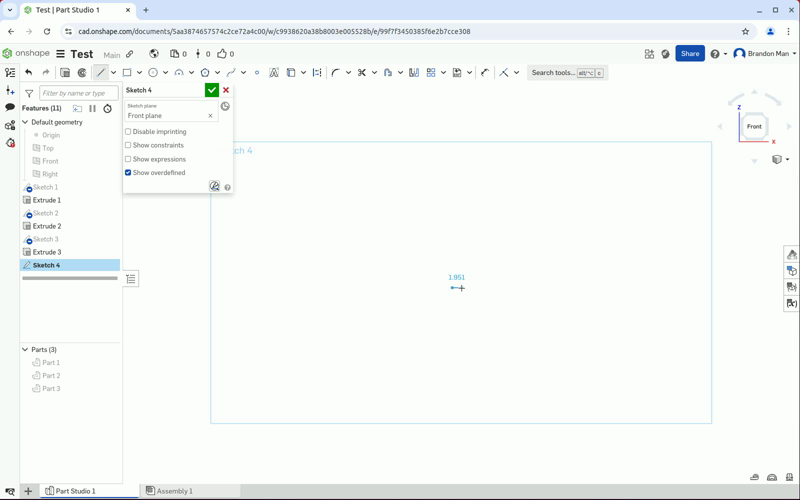
key_up(shift)
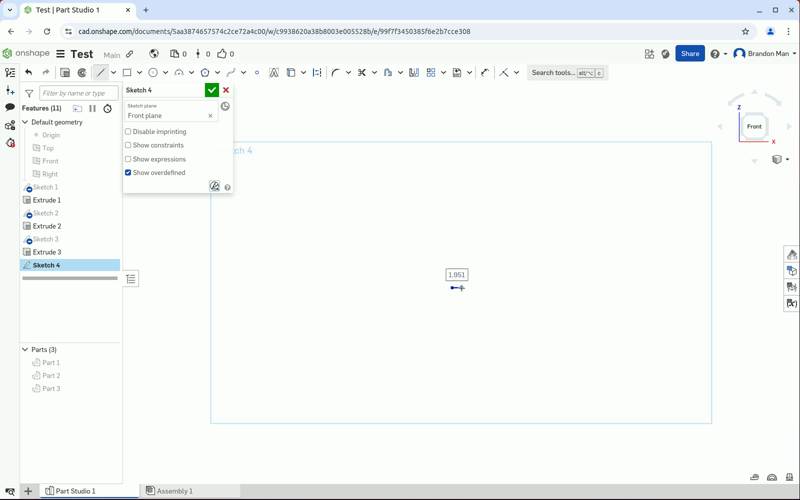
key(esc)
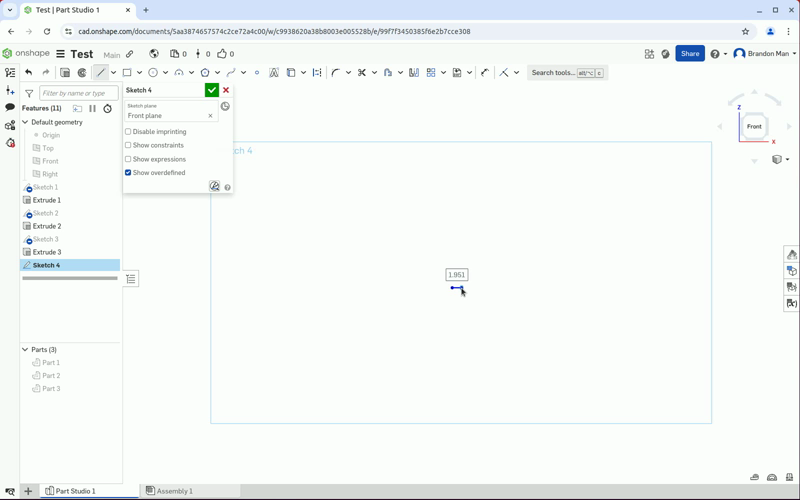
key(a)
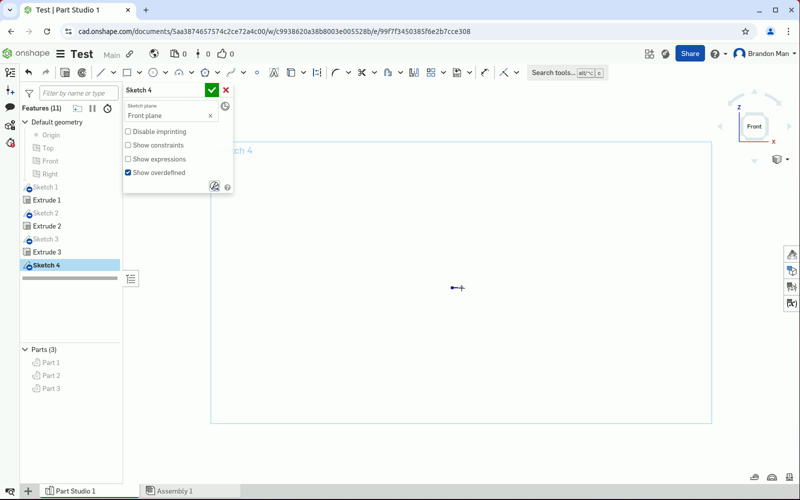
mouse_move(461, 287)
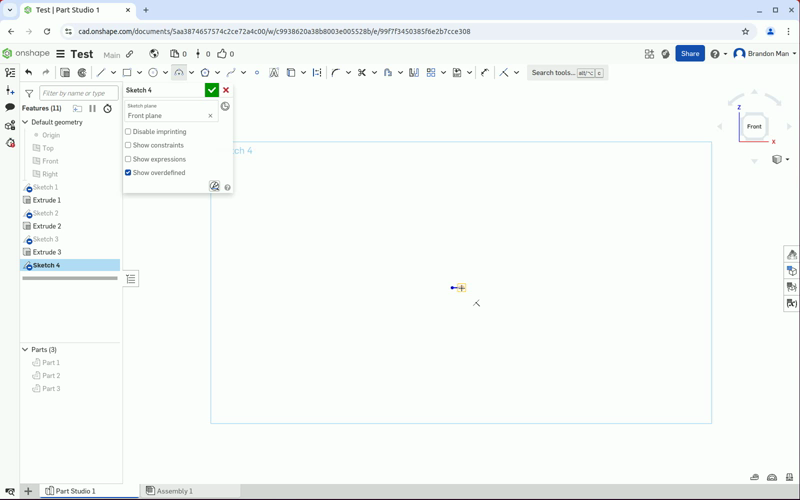
click(461, 287)
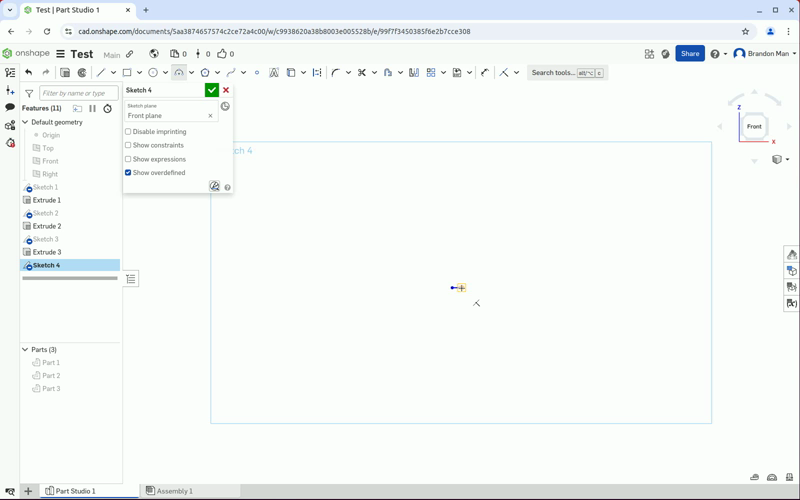
key_down(shift)
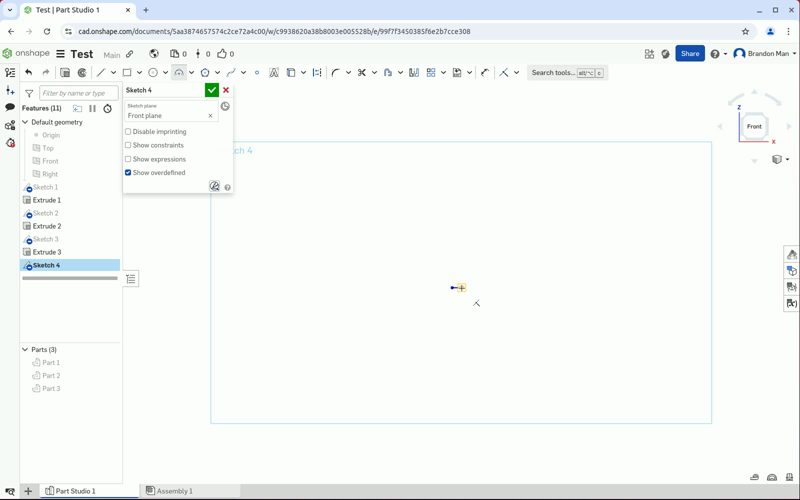
mouse_move(461, 277)
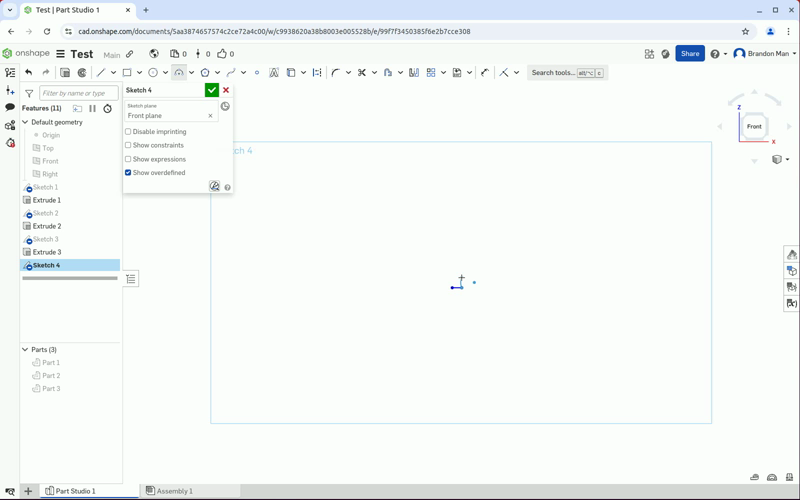
click(461, 277)
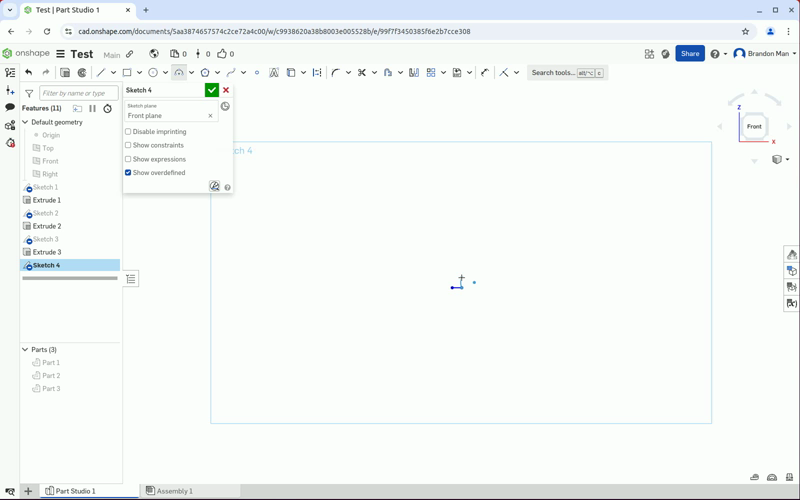
mouse_move(456, 282)
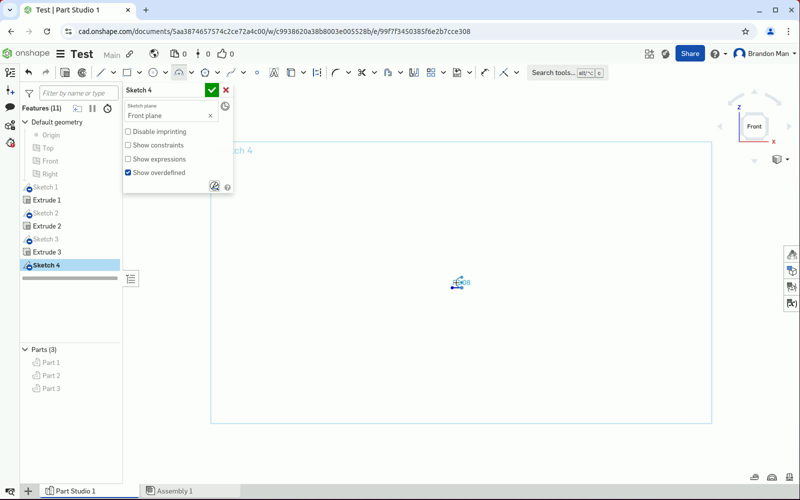
click(456, 282)
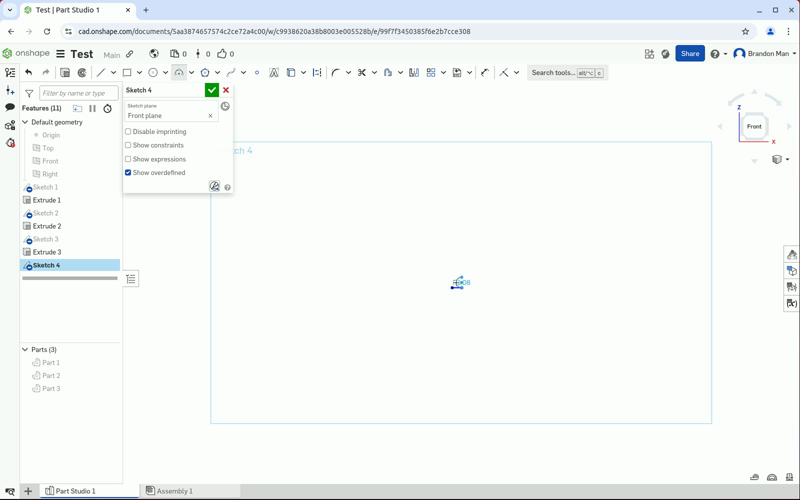
key_up(shift)
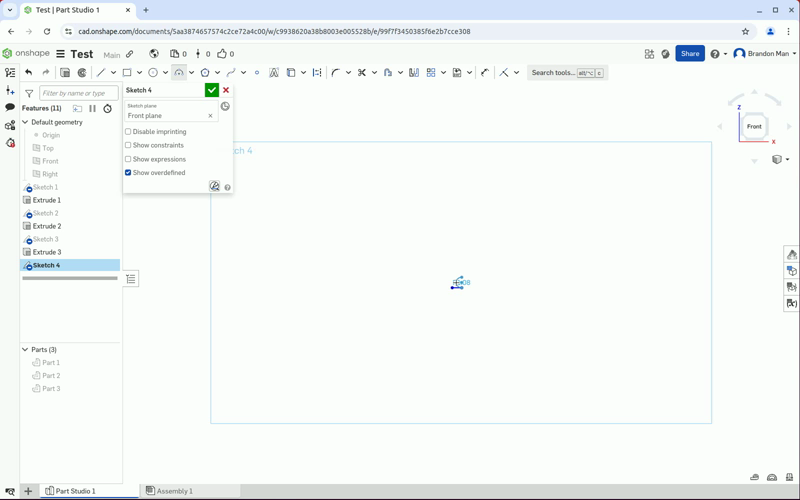
key(esc)
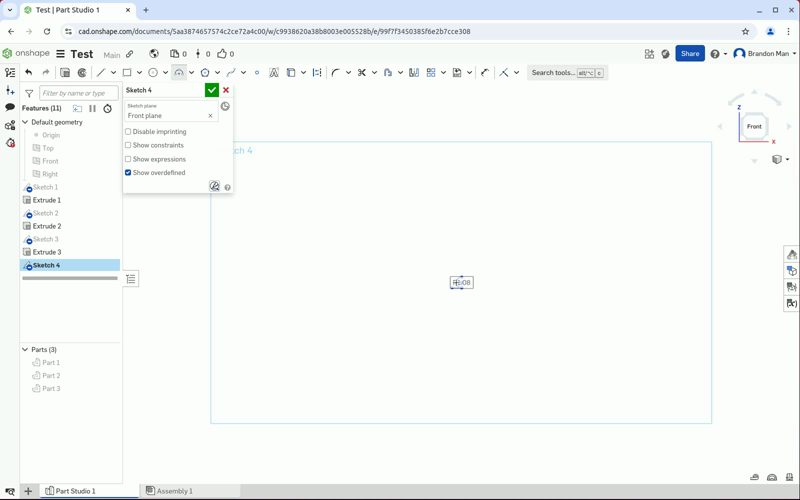
key(l)
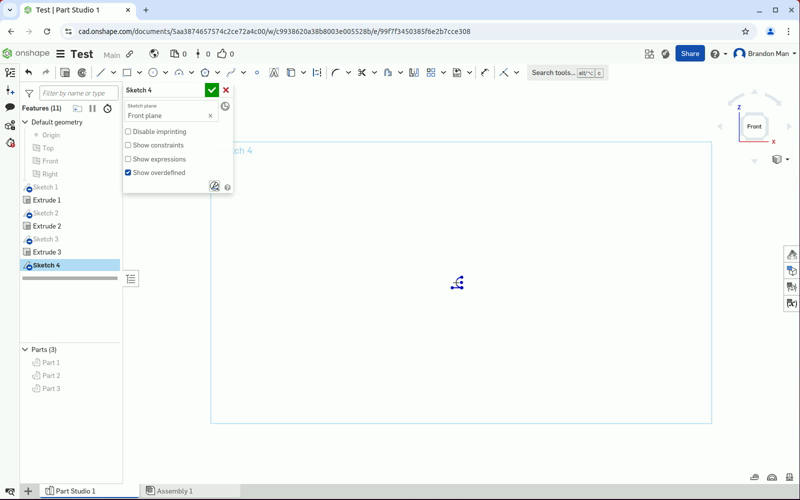
mouse_move(461, 277)
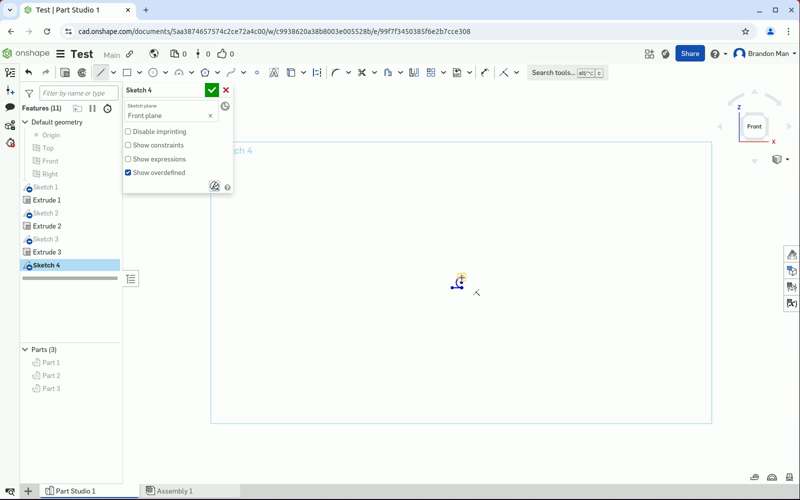
click(461, 277)
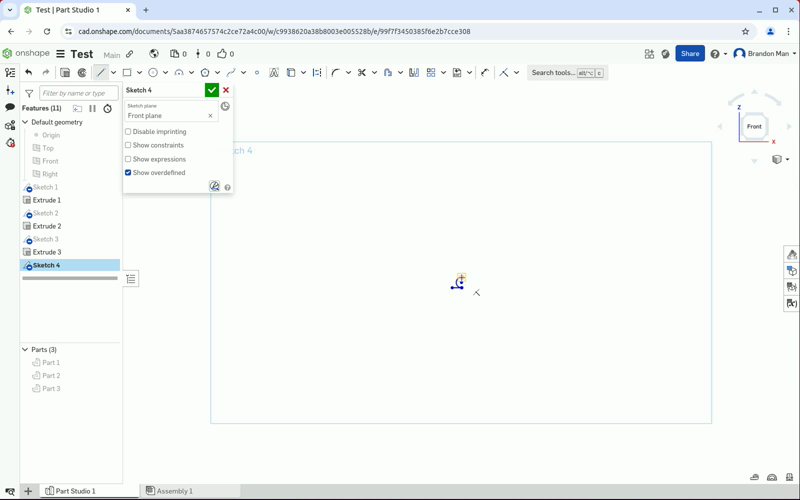
key_down(shift)
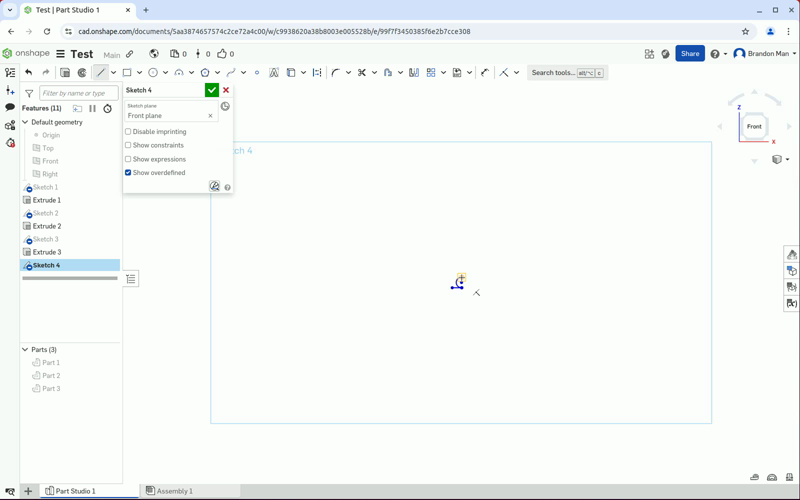
mouse_move(491, 277)
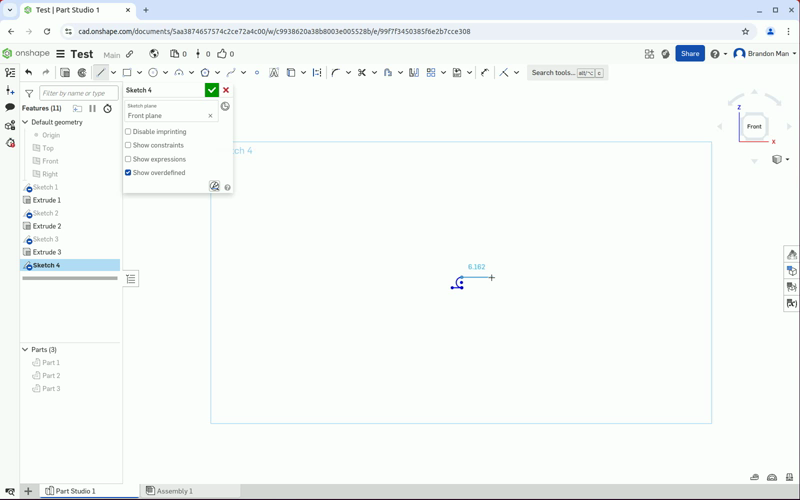
mouse_move(452, 277)
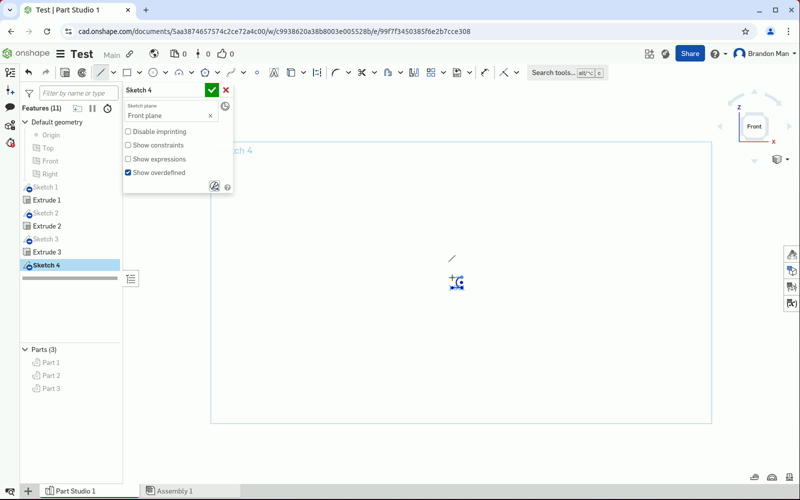
click(452, 277)
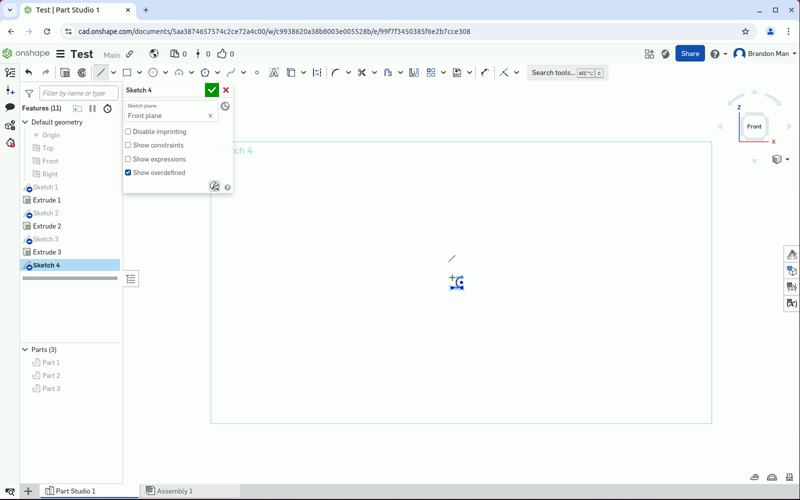
key_up(shift)
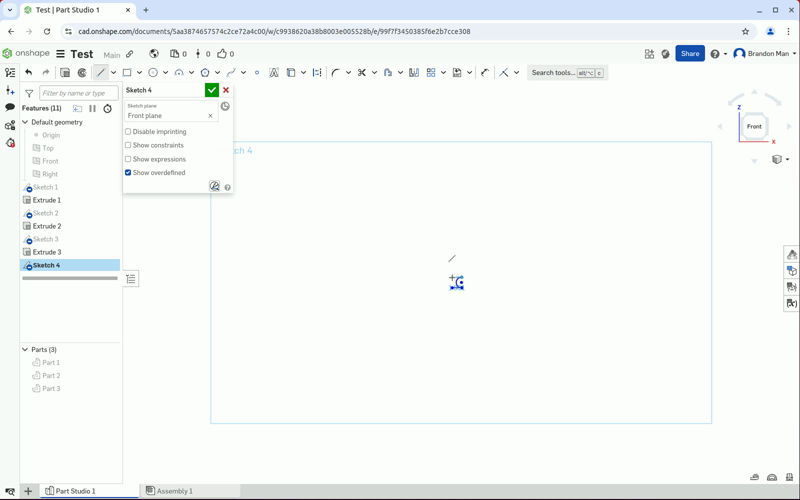
key(esc)
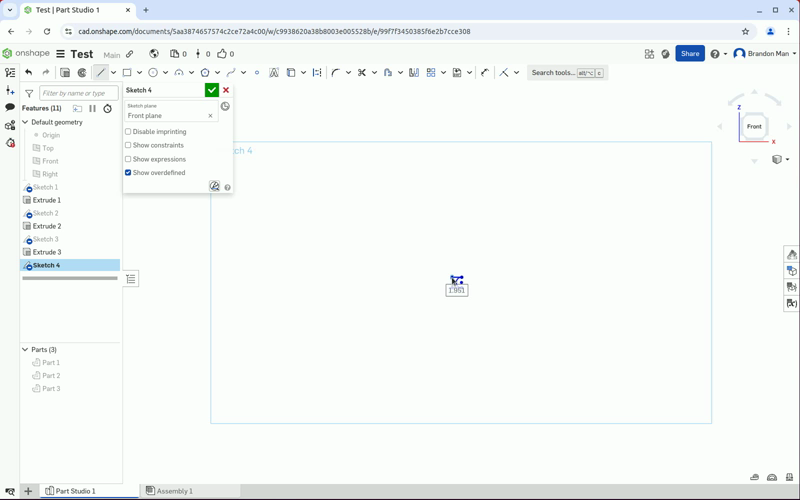
key(a)
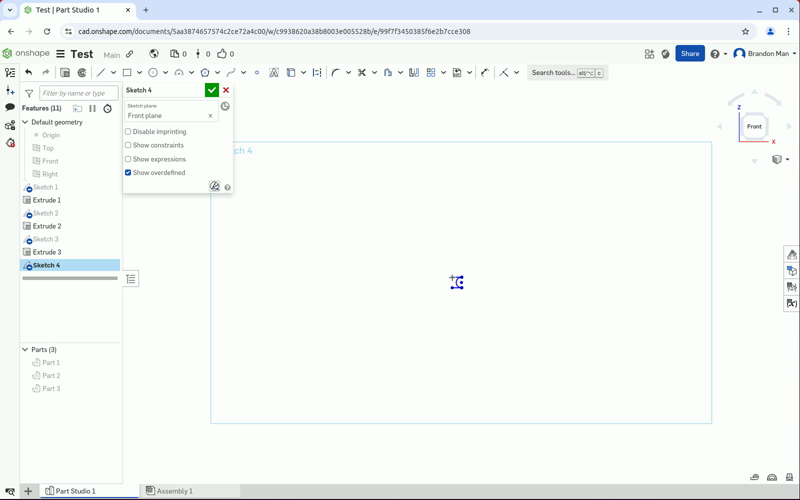
mouse_move(452, 277)
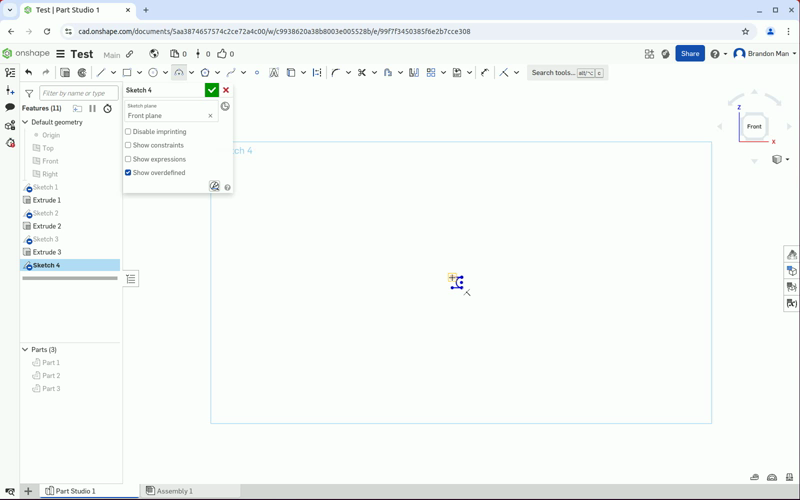
click(452, 277)
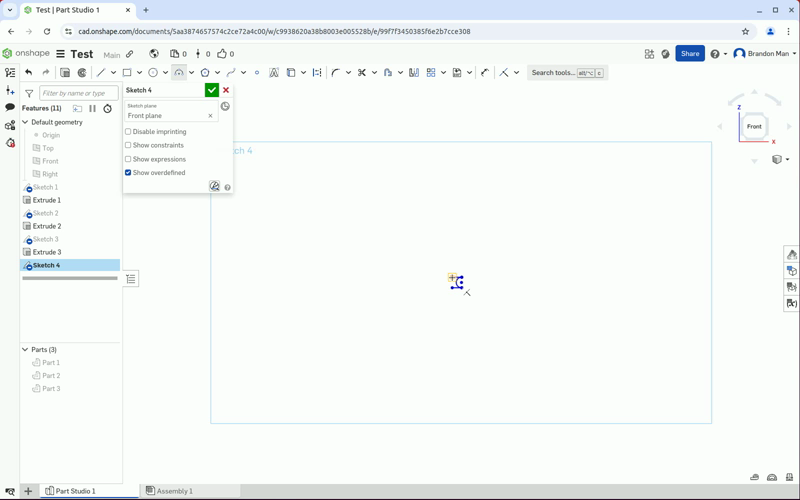
mouse_move(452, 287)
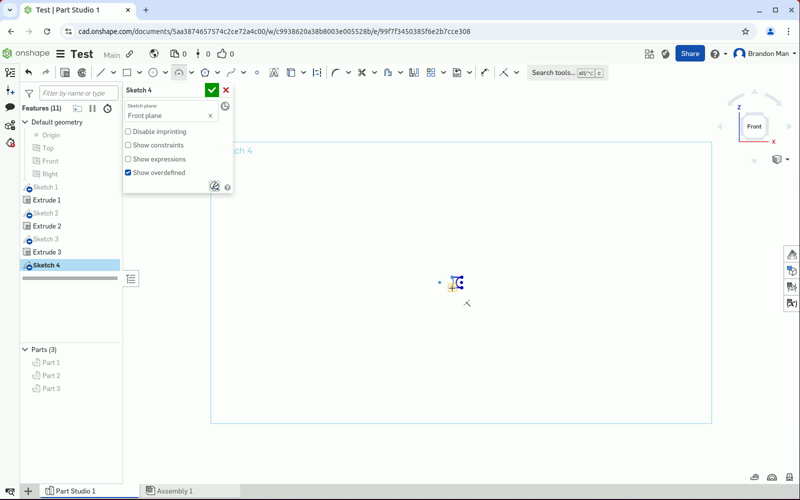
click(452, 287)
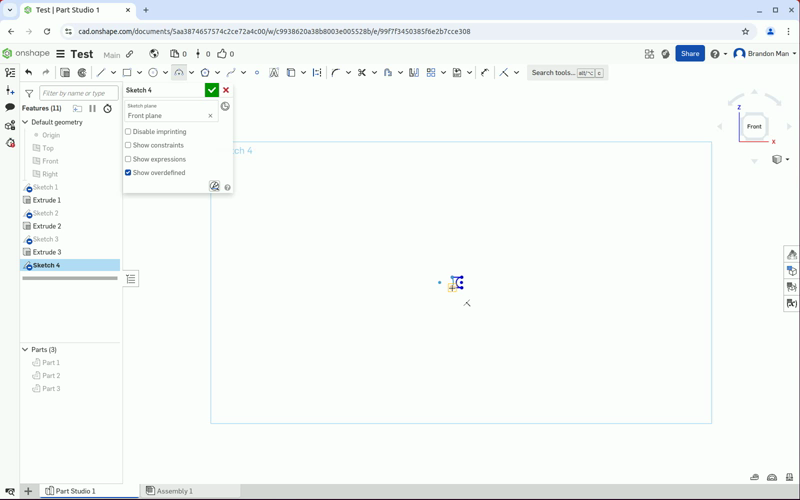
key_down(shift)
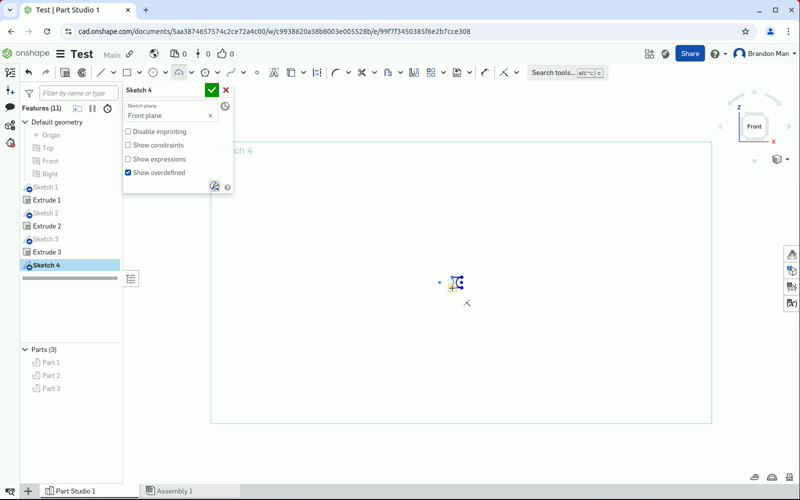
mouse_move(451, 282)
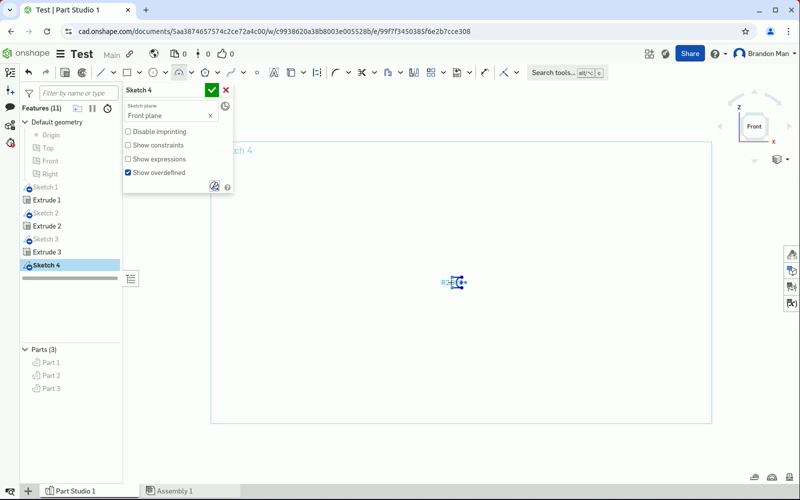
click(451, 282)
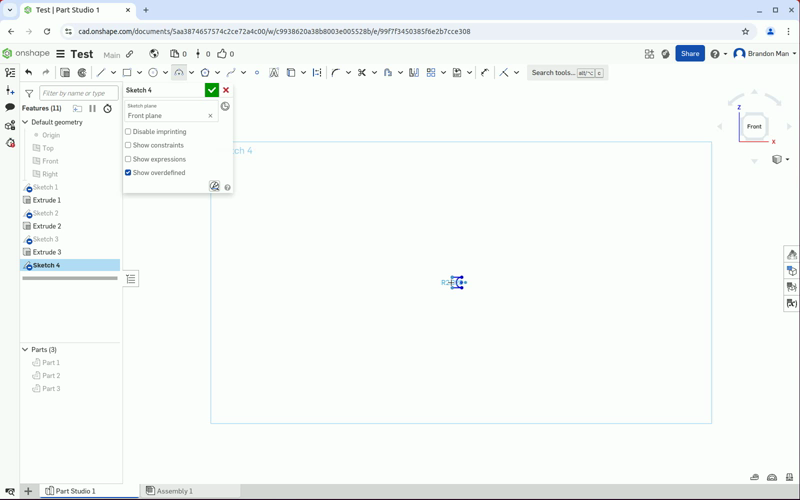
key_up(shift)
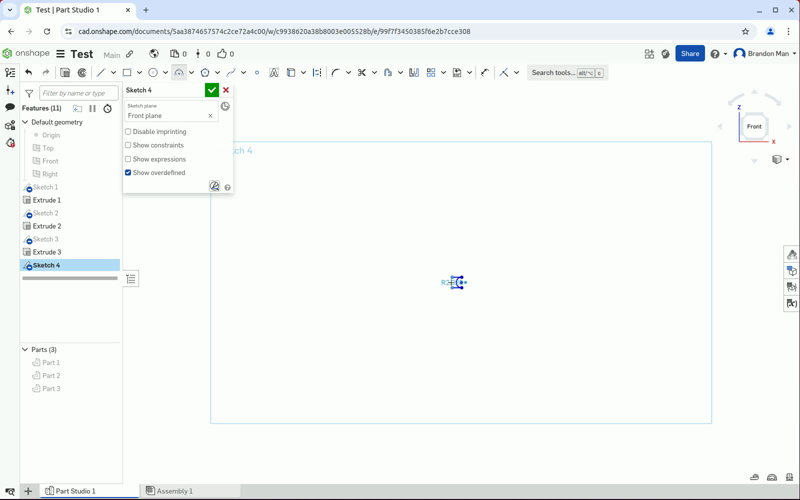
key(esc)
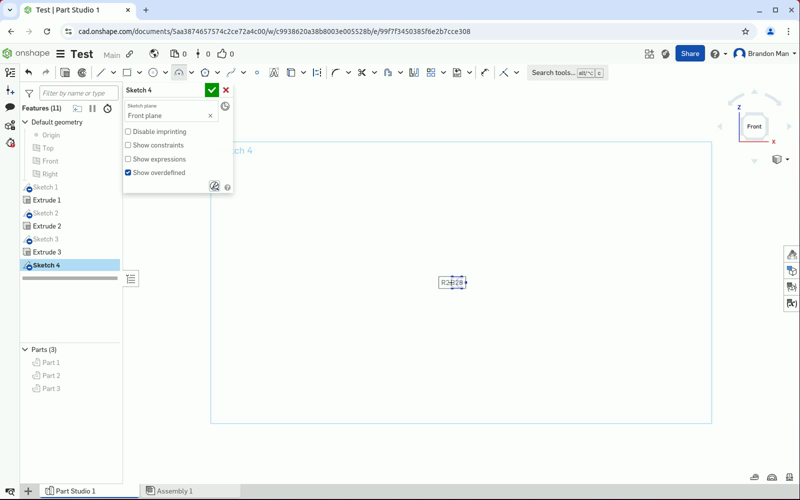
mouse_move(451, 283)
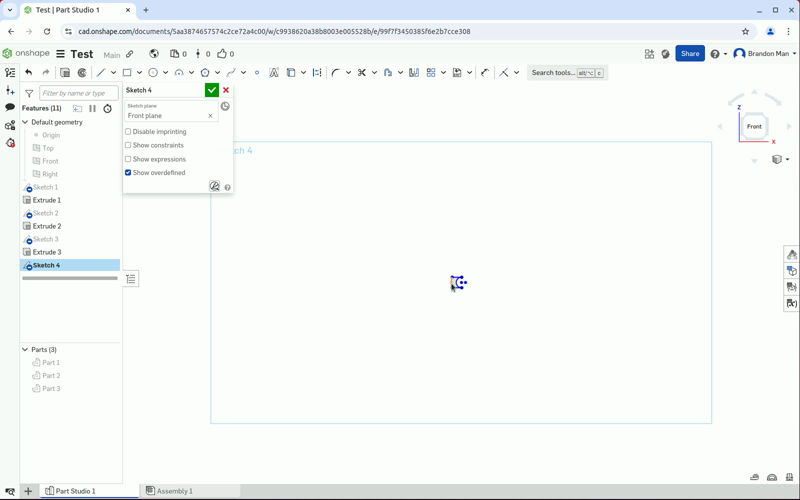
scroll(6)
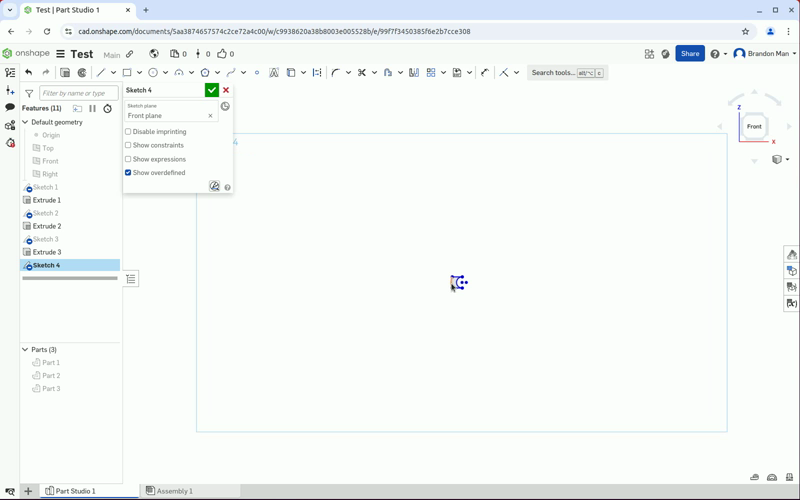
scroll(6)
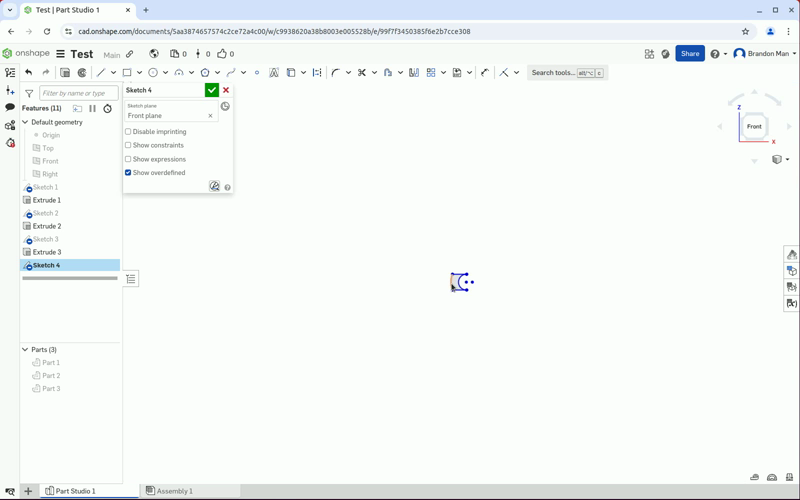
scroll(6)
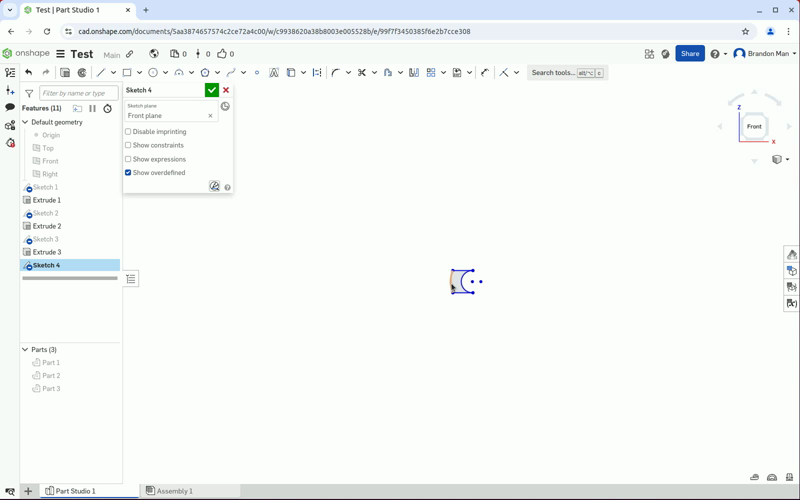
scroll(6)
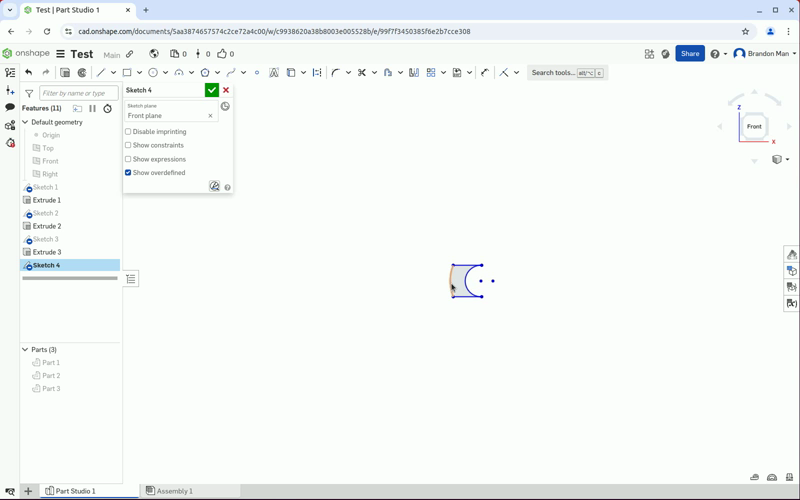
scroll(6)
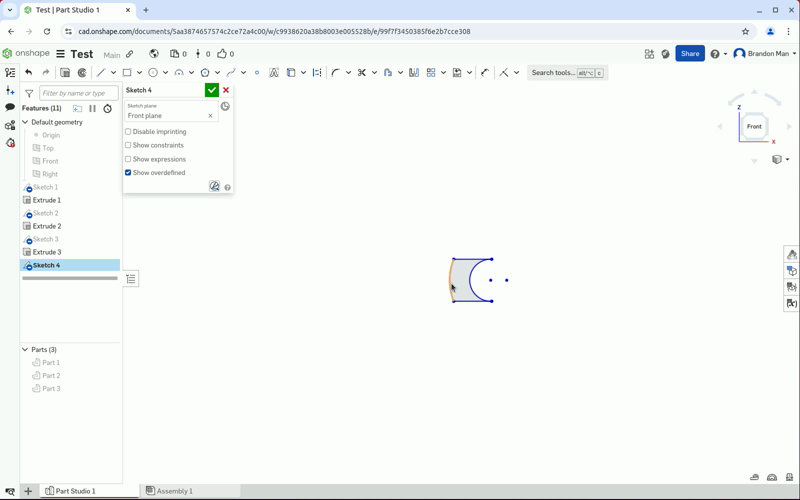
scroll(6)
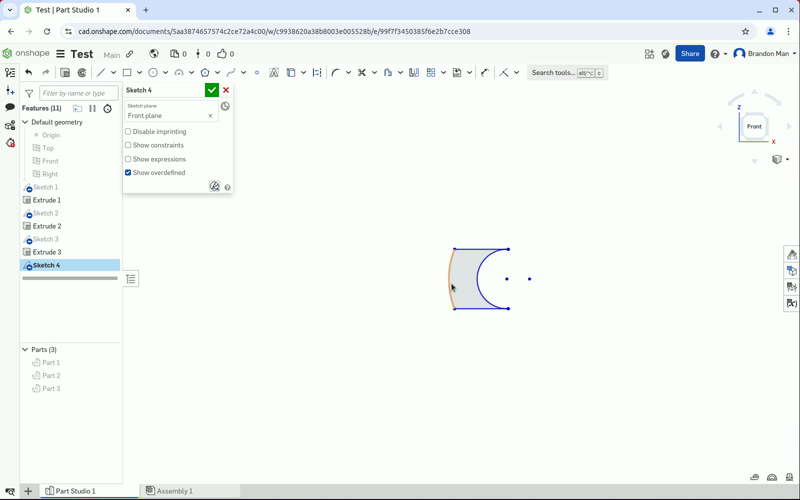
scroll(6)
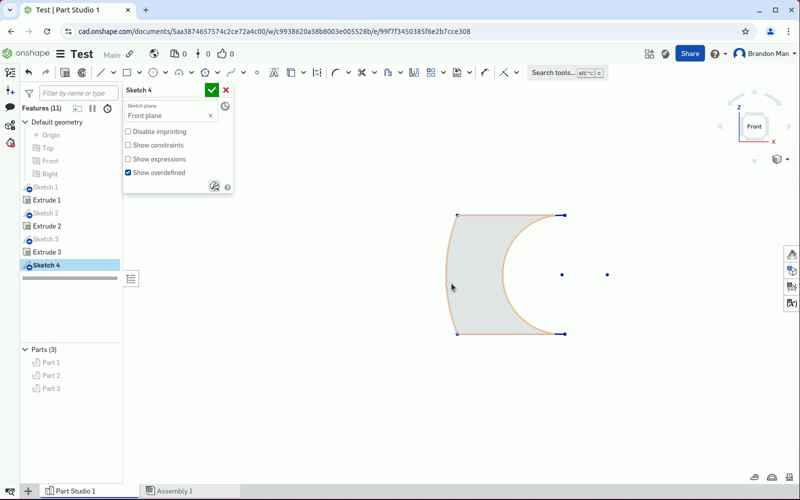
click(451, 283)
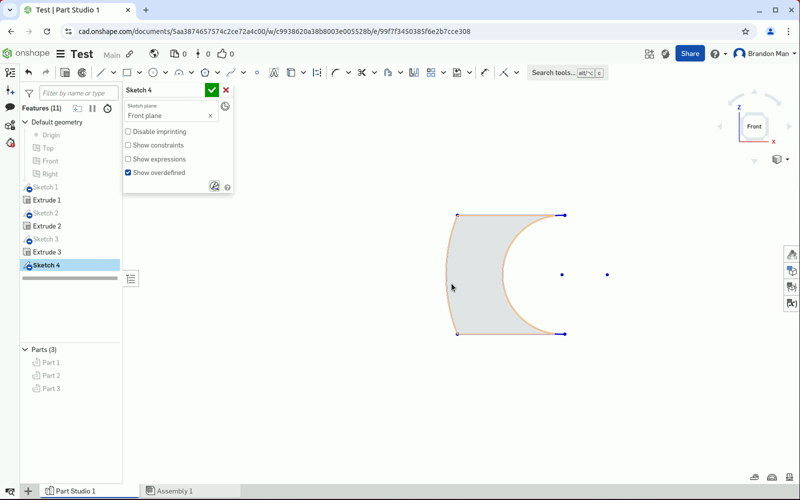
scroll(-6)
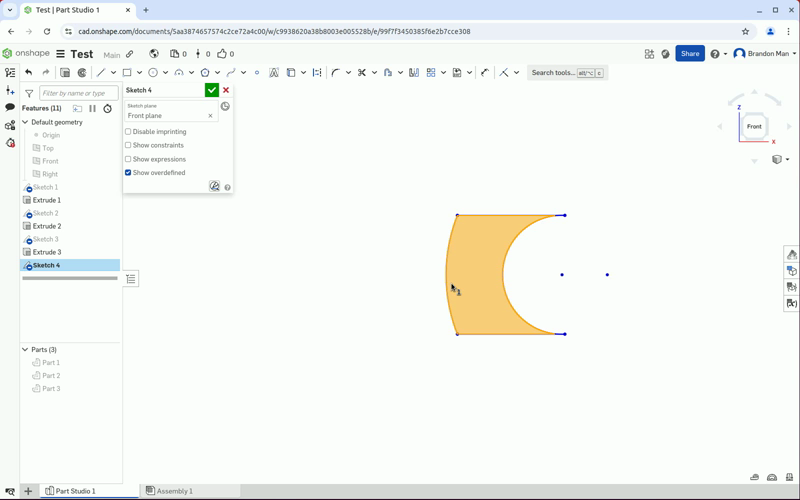
scroll(-6)
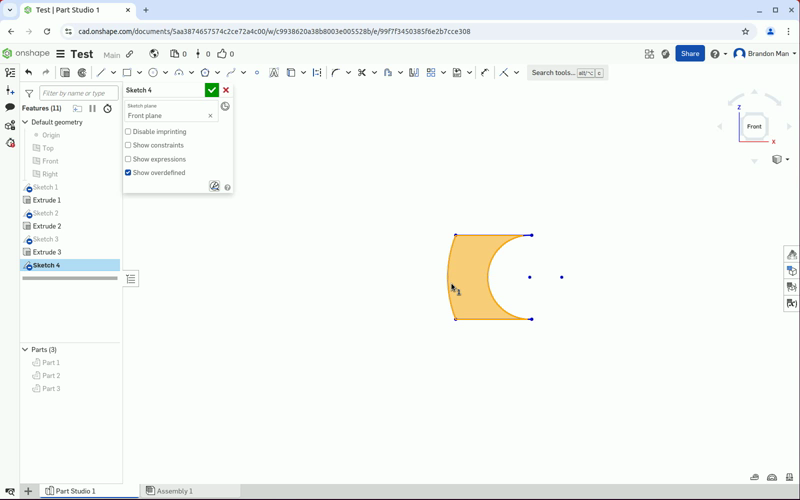
scroll(-6)
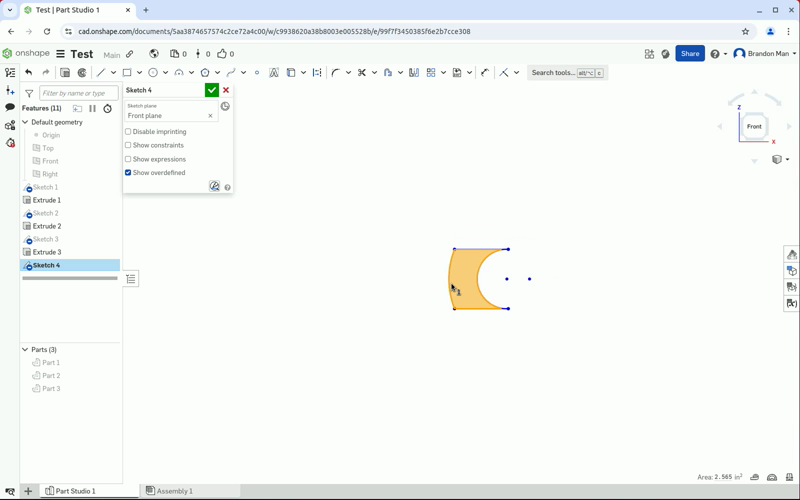
scroll(-6)
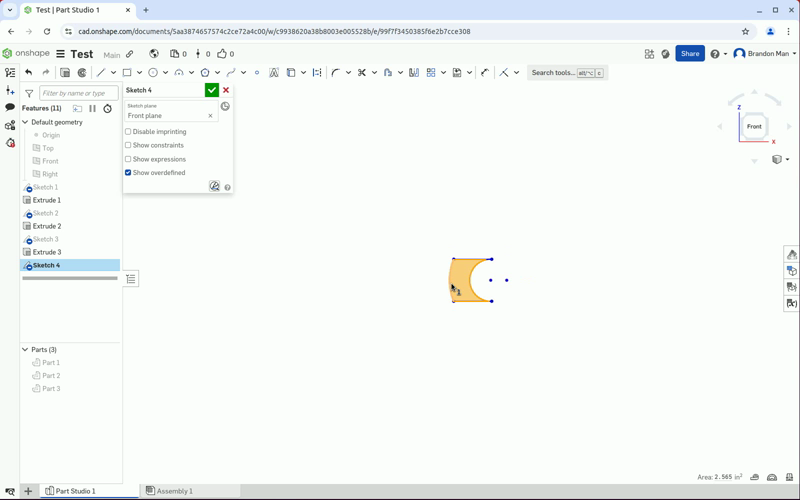
scroll(-6)
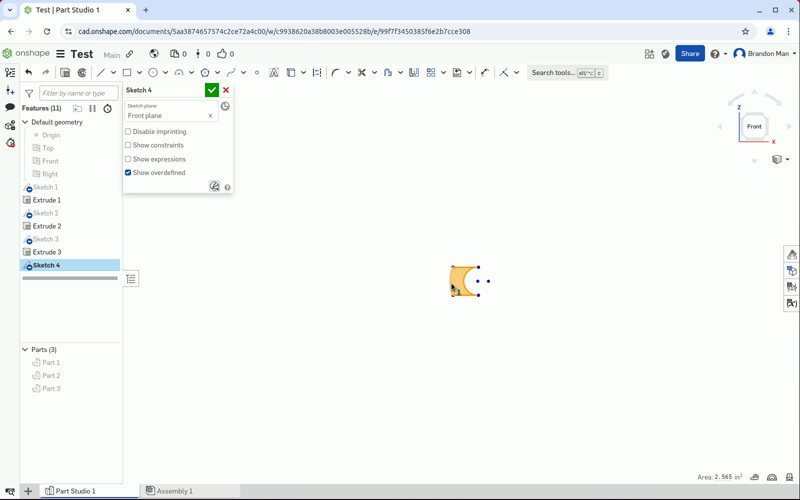
scroll(-6)
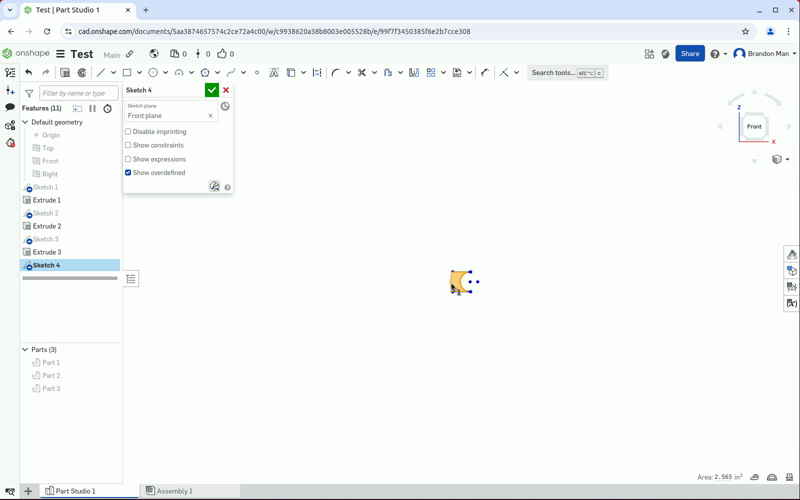
scroll(-6)
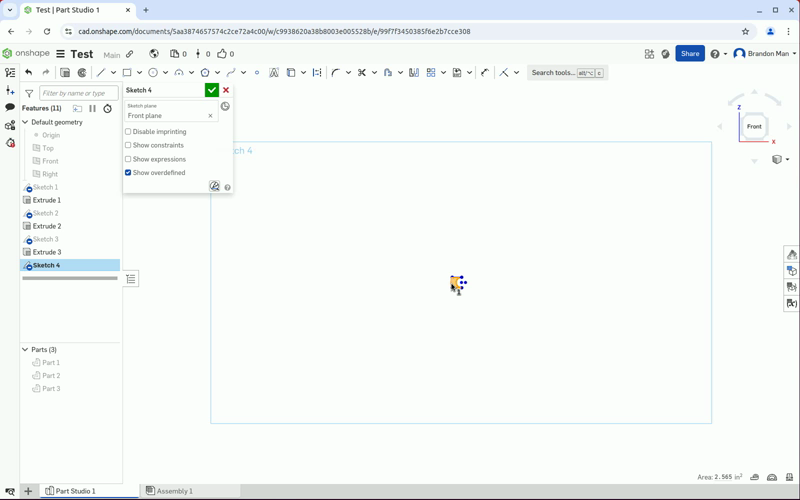
mouse_move(73, 352)
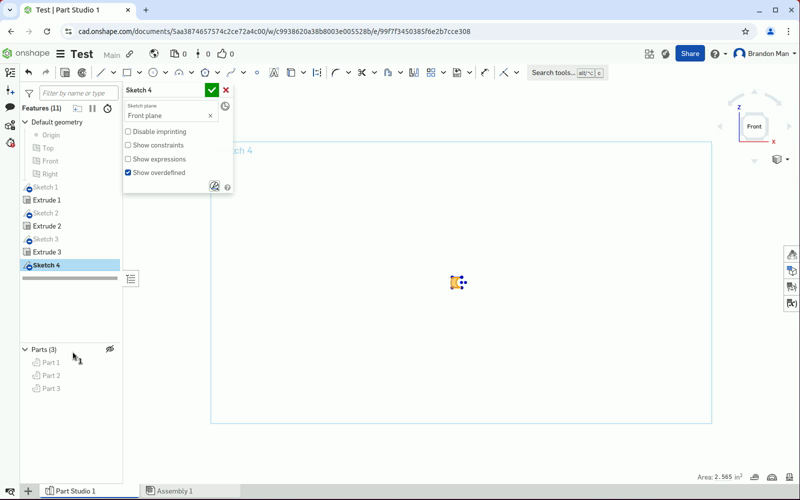
key(shift+y)
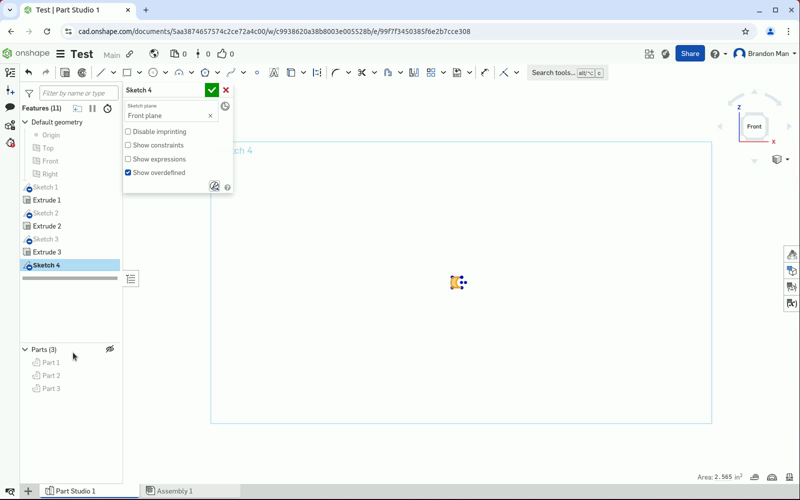
key(shift+e)
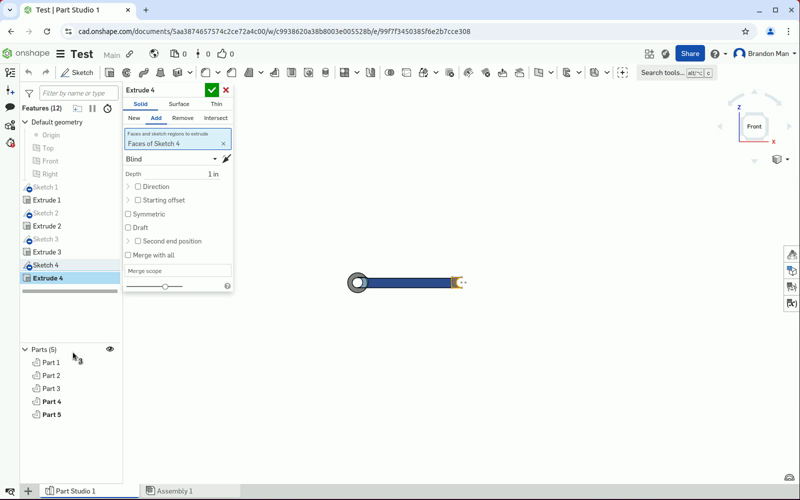
mouse_move(143, 106)
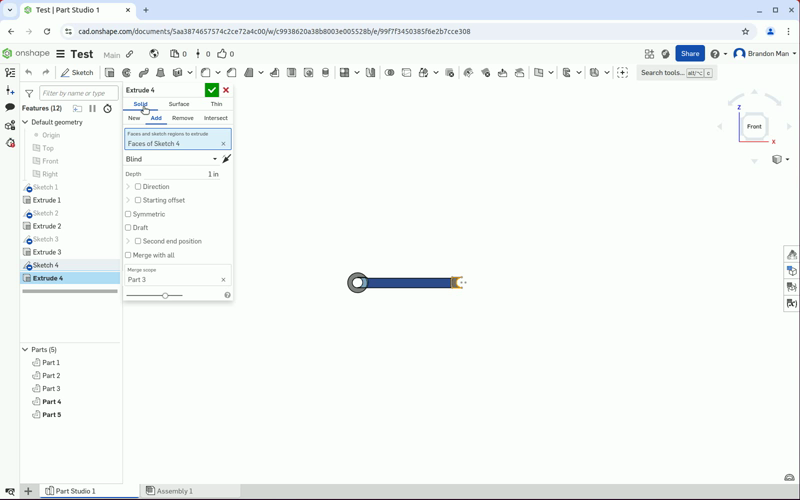
click(143, 106)
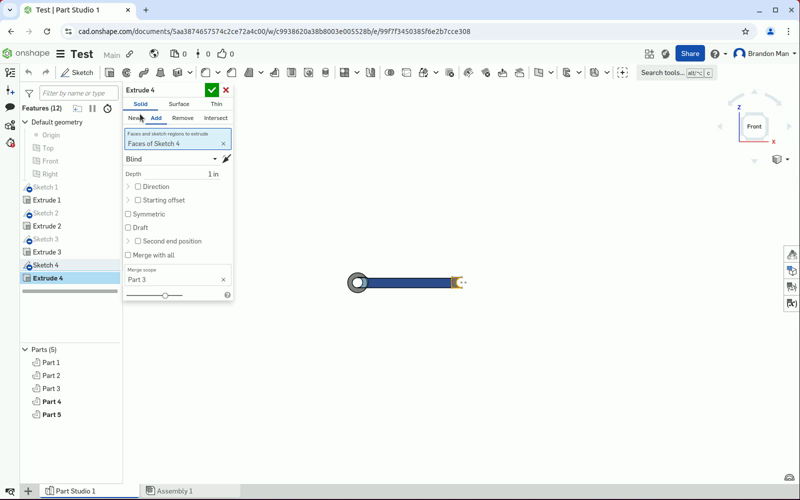
mouse_move(137, 120)
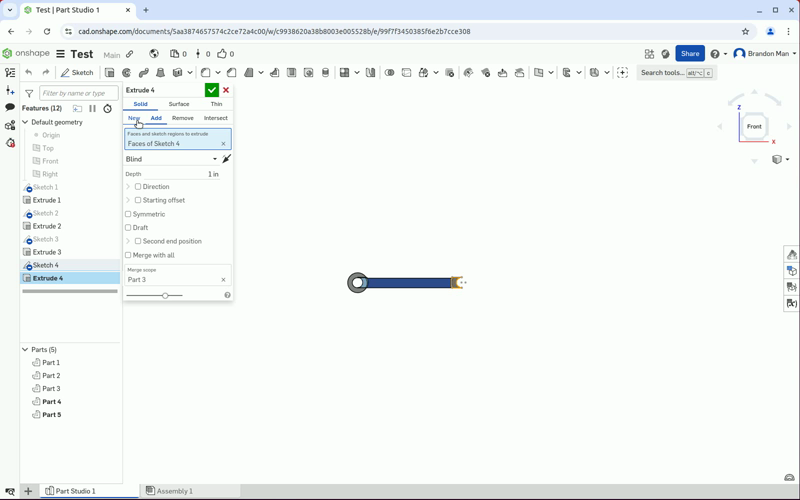
click(137, 120)
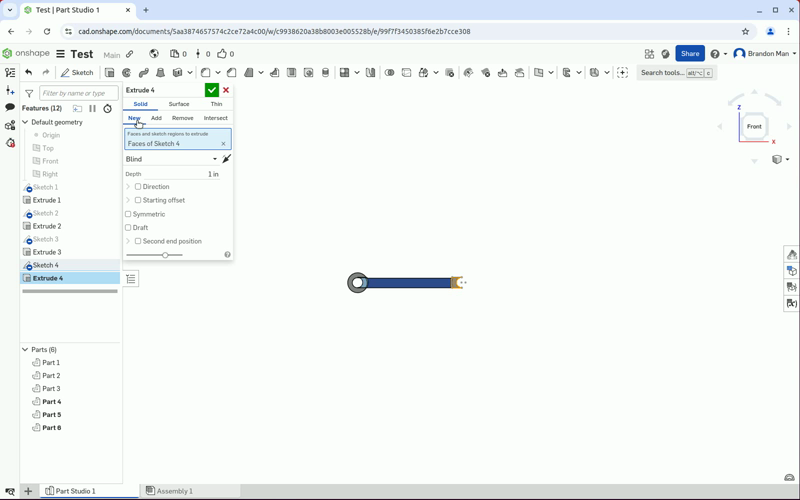
key(tab, 4)
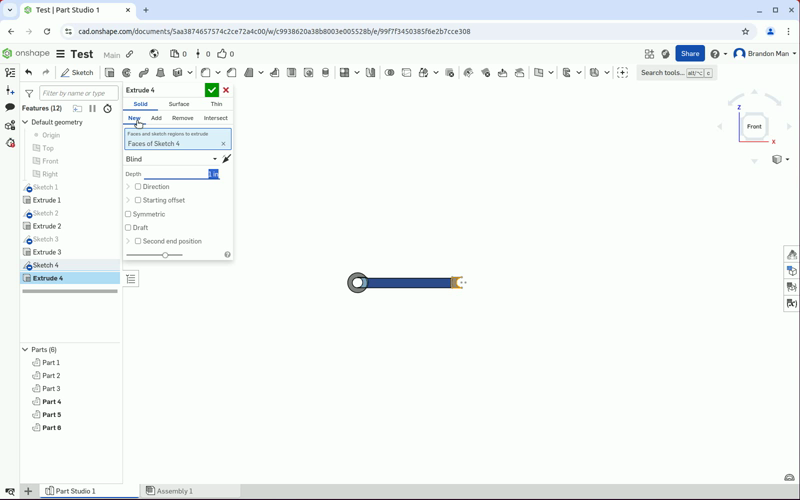
text(1.685)
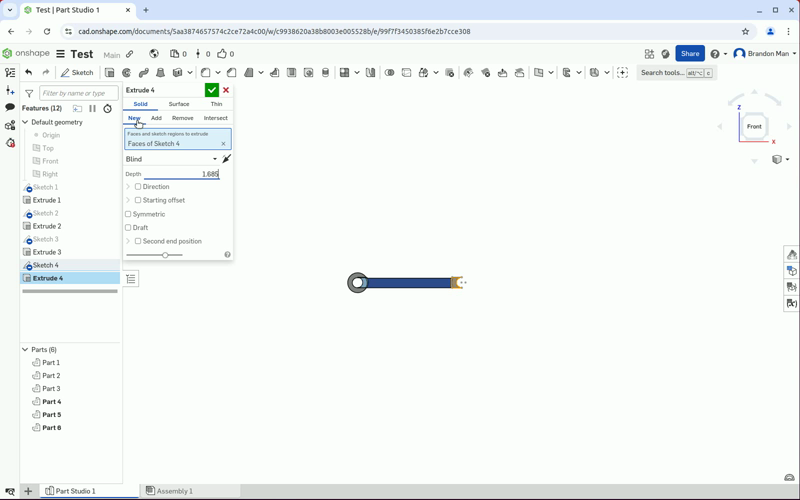
key(enter)
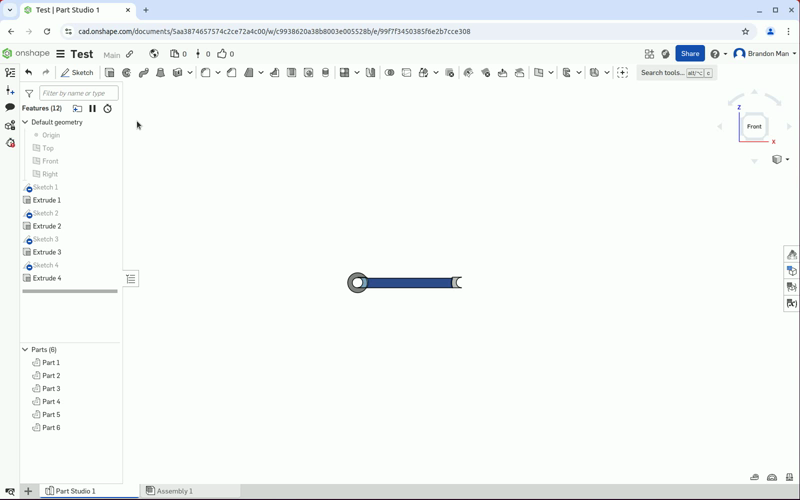
key(shift+h)
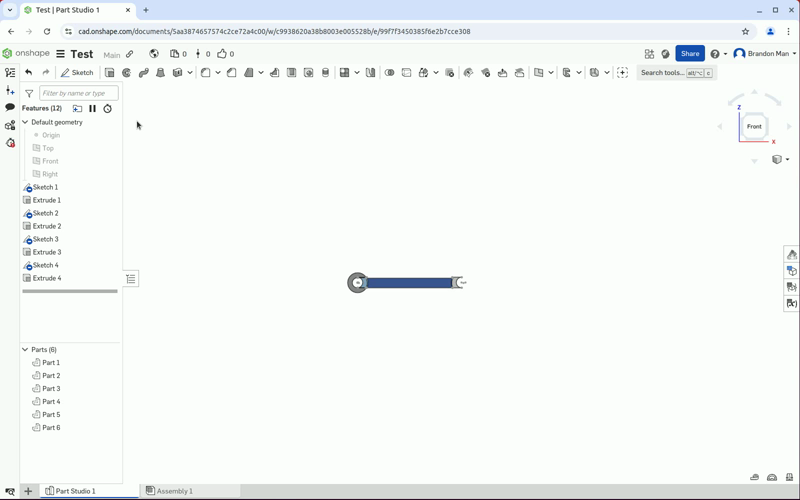
key(shift+h)
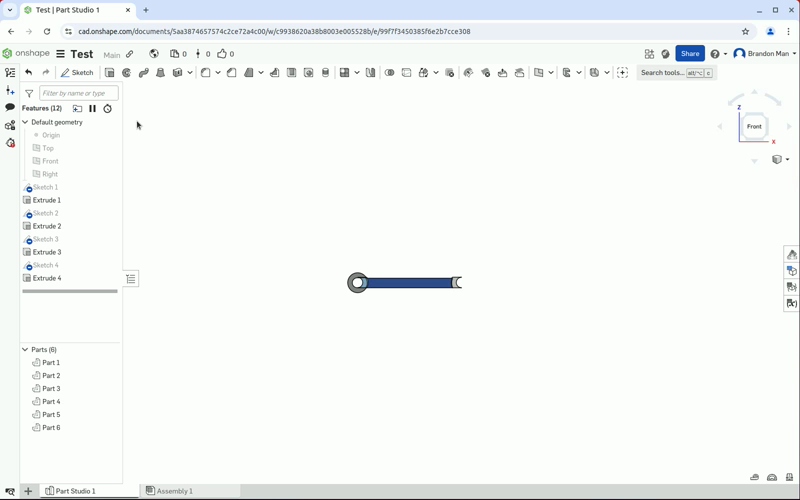
mouse_move(73, 189)
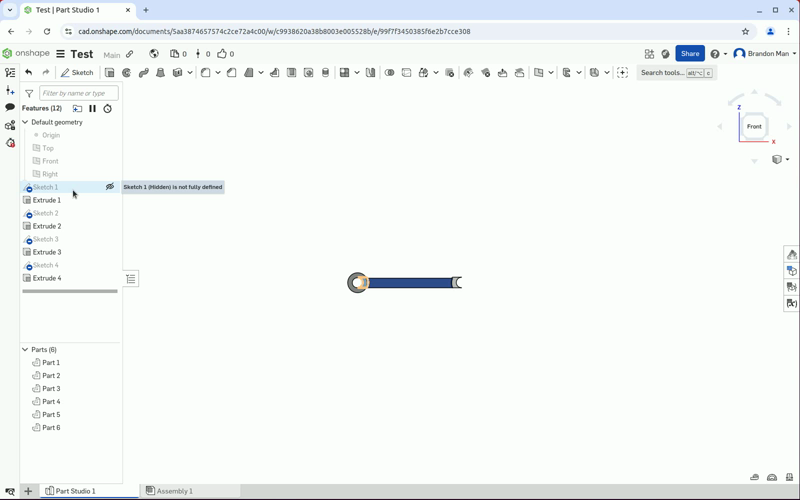
click(73, 189)
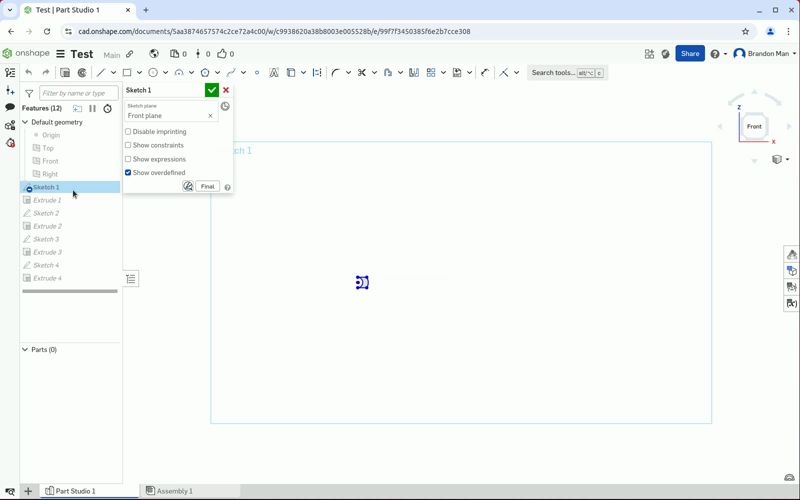
mouse_move(229, 92)
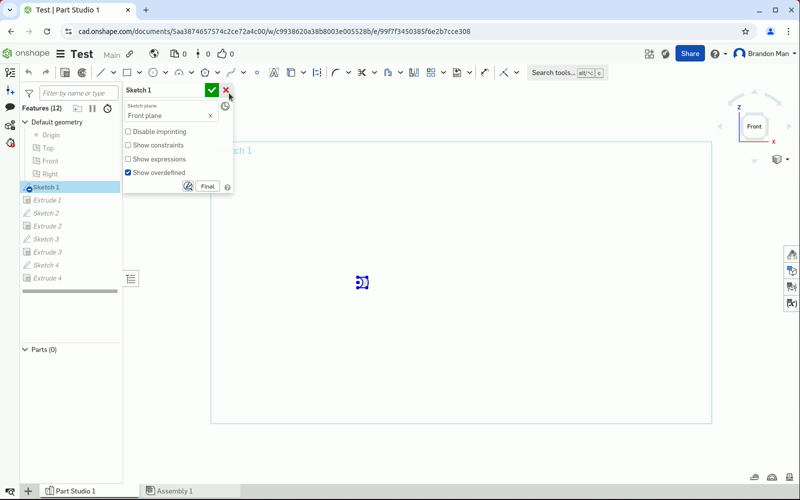
click(229, 92)
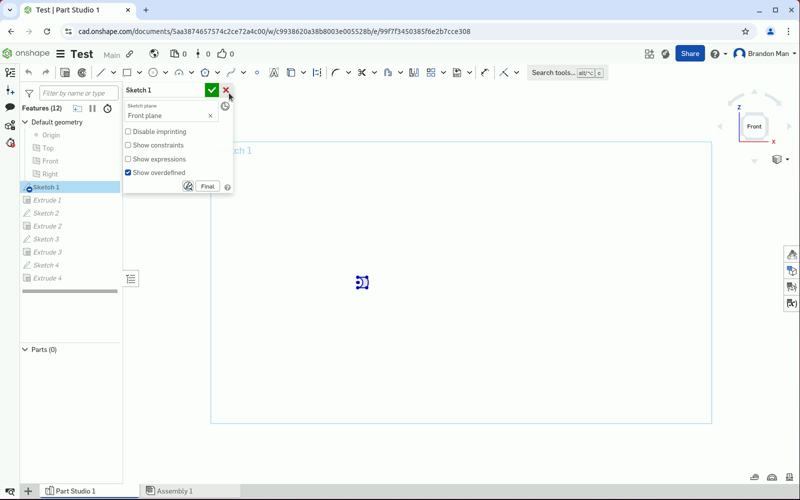
key(shift+s)
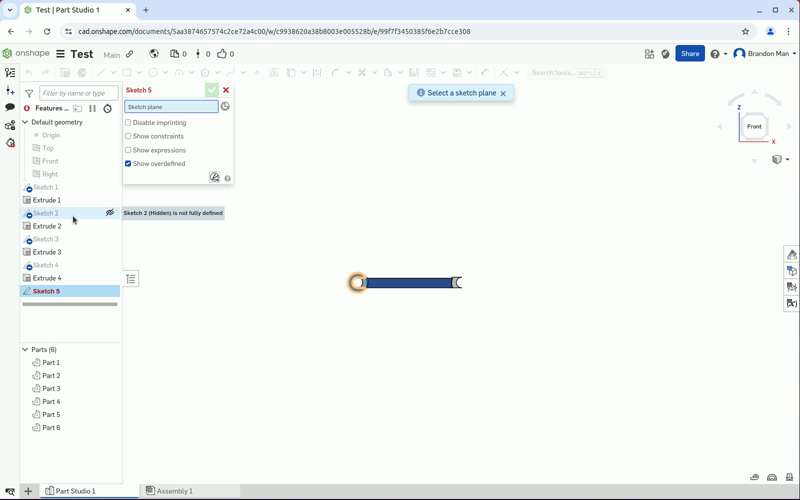
scroll(3)
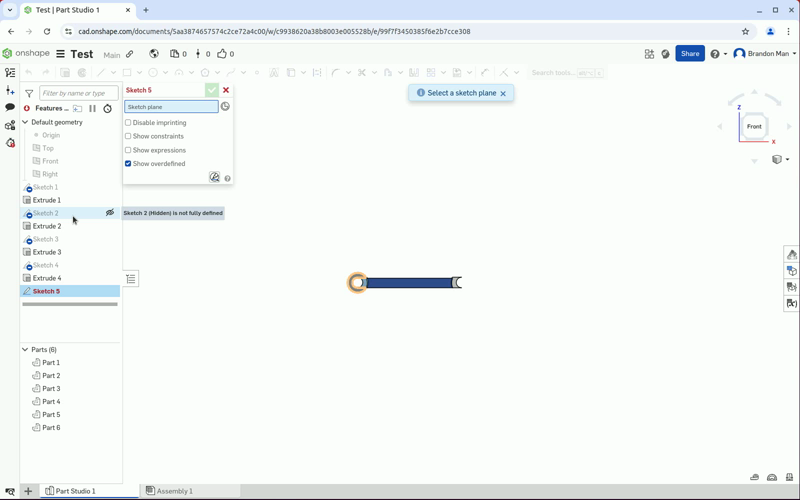
mouse_move(73, 163)
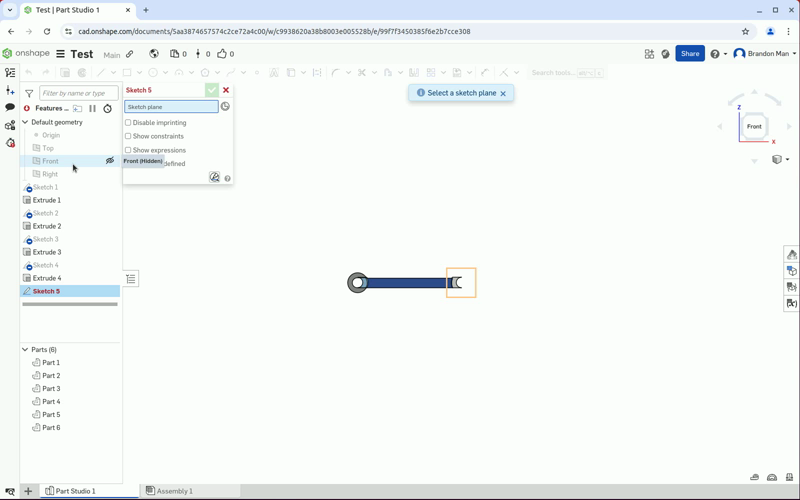
click(73, 163)
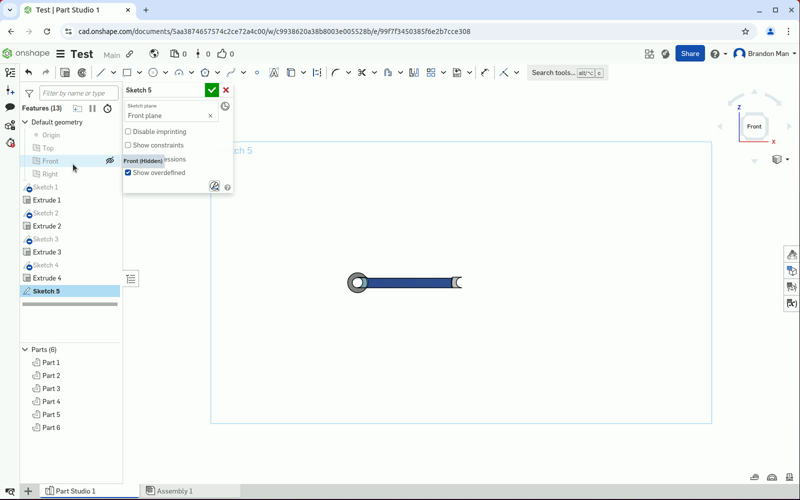
mouse_move(73, 352)
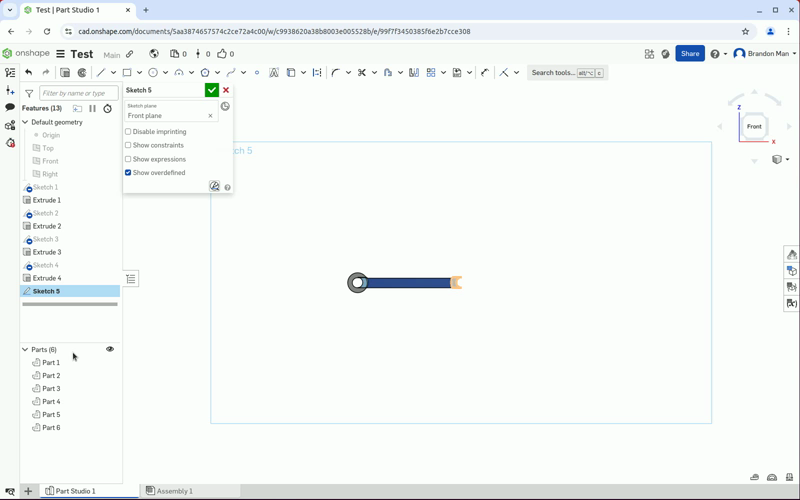
key(y)
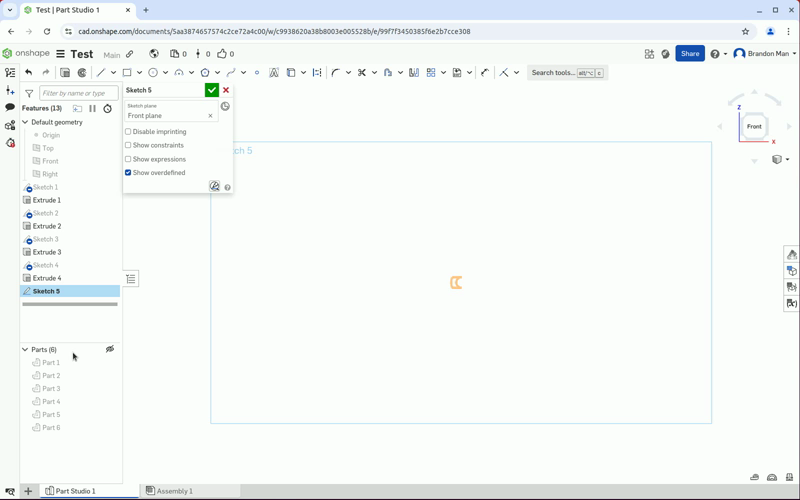
key(l)
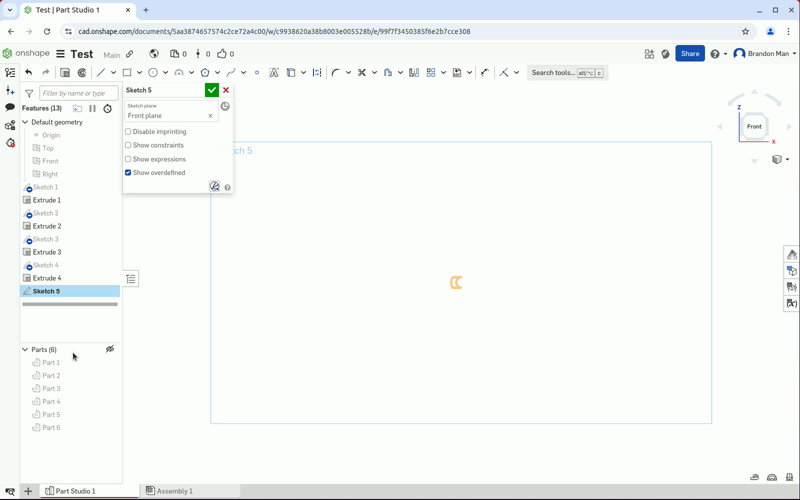
key_down(shift)
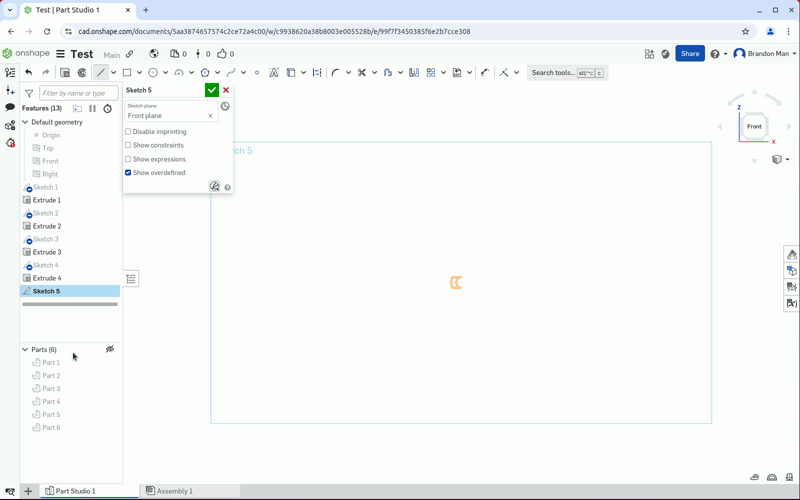
mouse_move(452, 278)
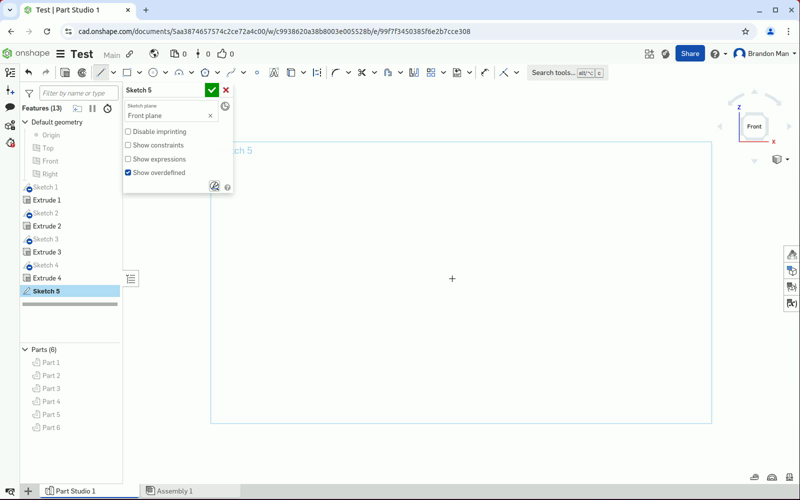
click(452, 278)
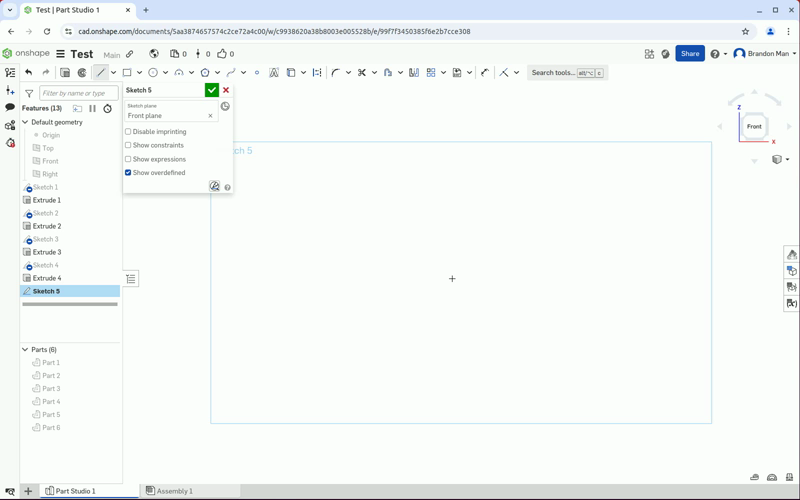
key_up(shift)
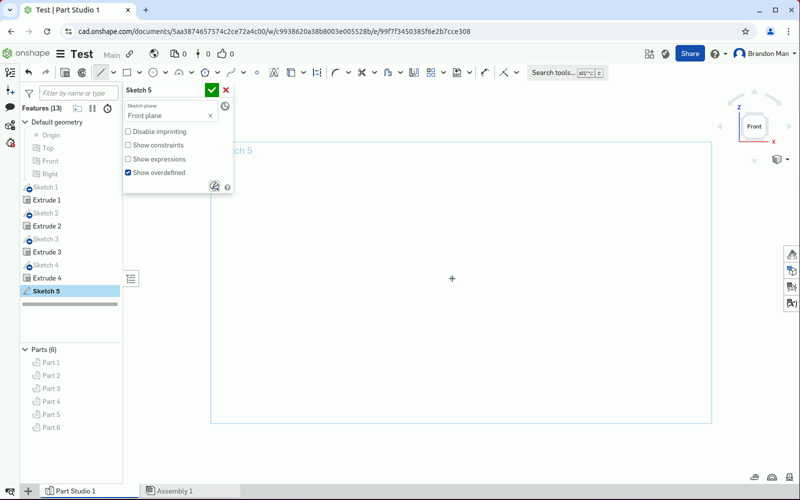
key_down(shift)
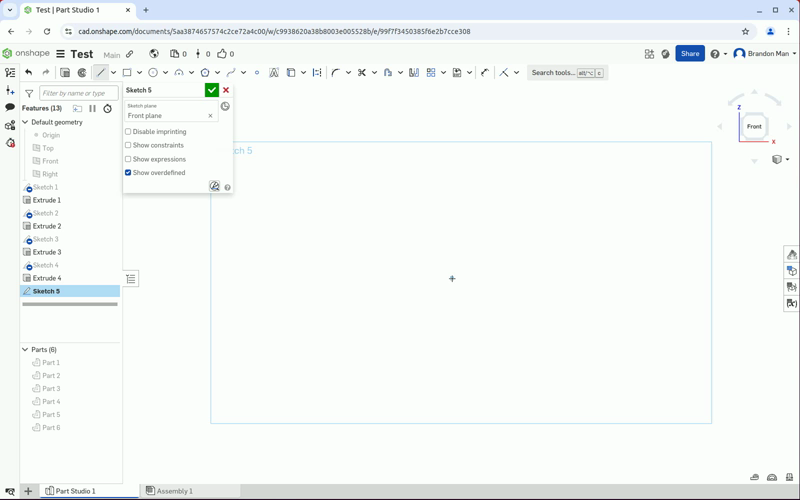
mouse_move(482, 278)
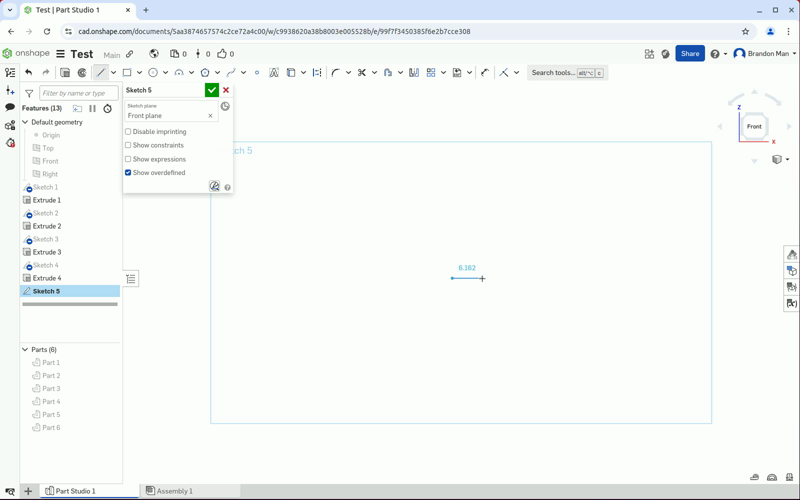
mouse_move(461, 278)
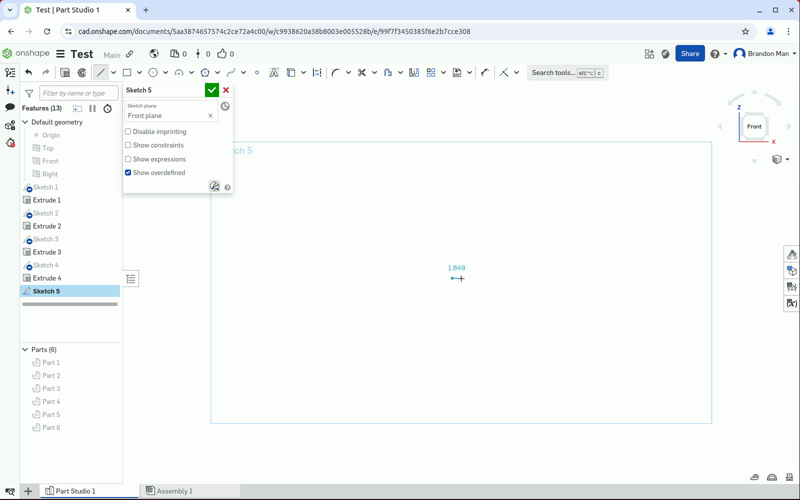
click(461, 278)
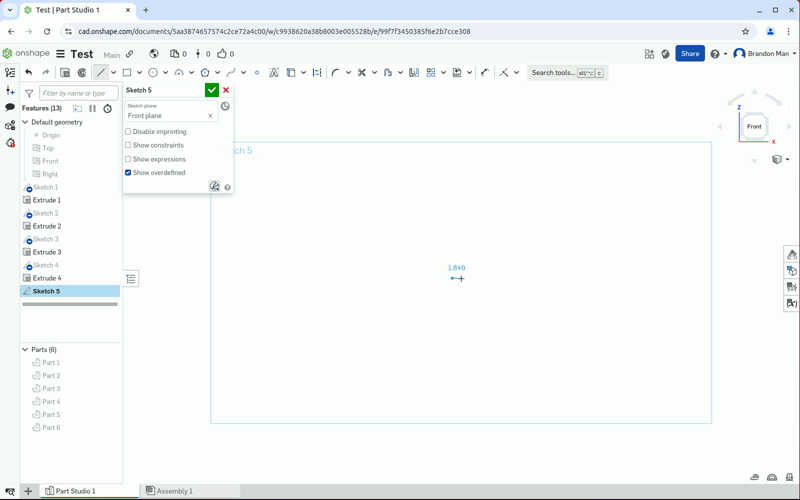
key_up(shift)
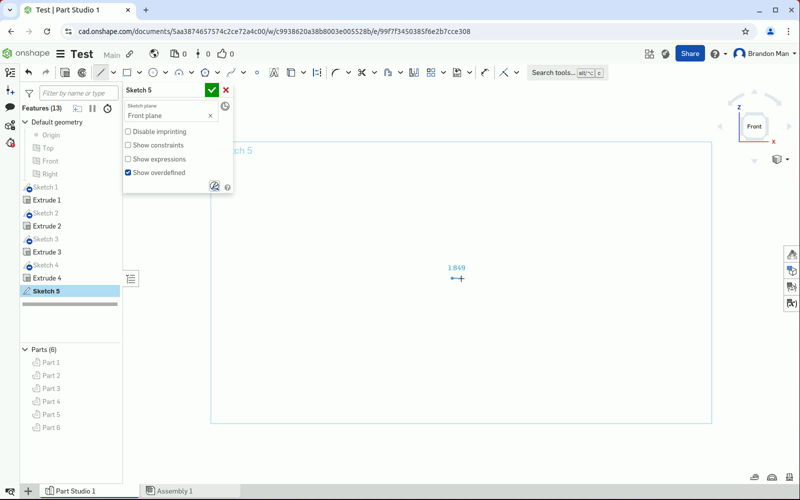
key_down(shift)
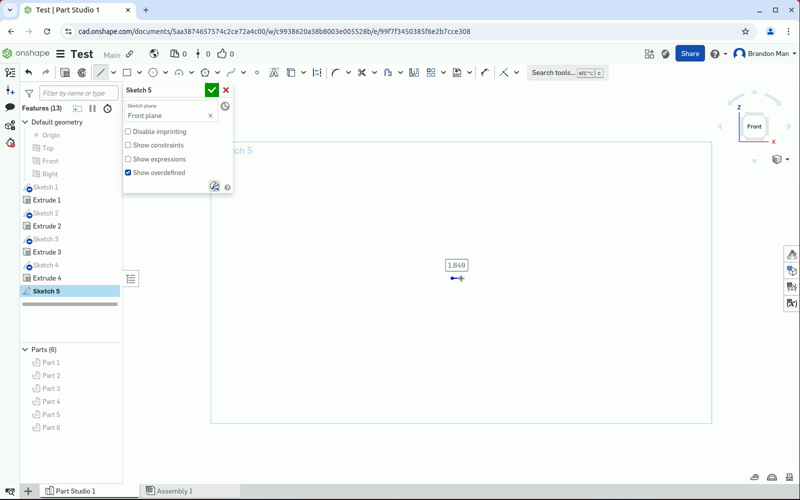
mouse_move(491, 278)
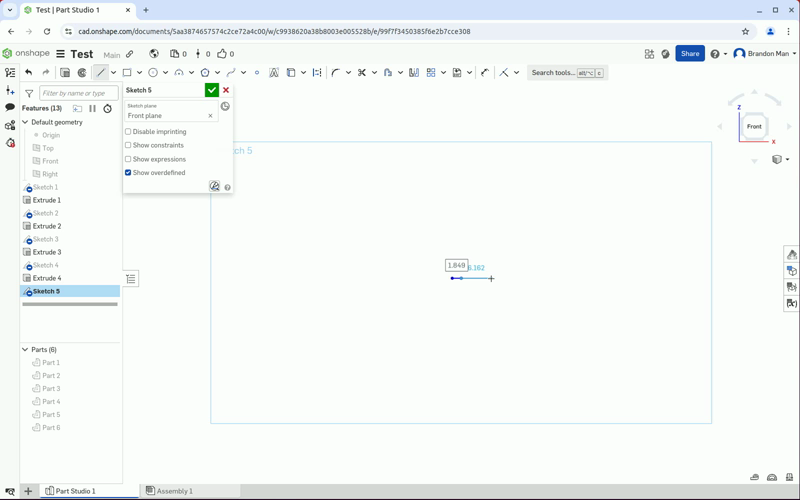
mouse_move(469, 278)
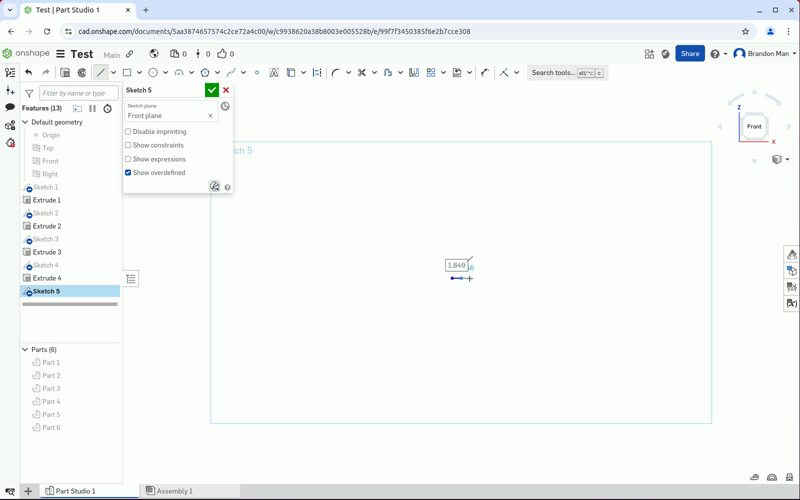
click(469, 278)
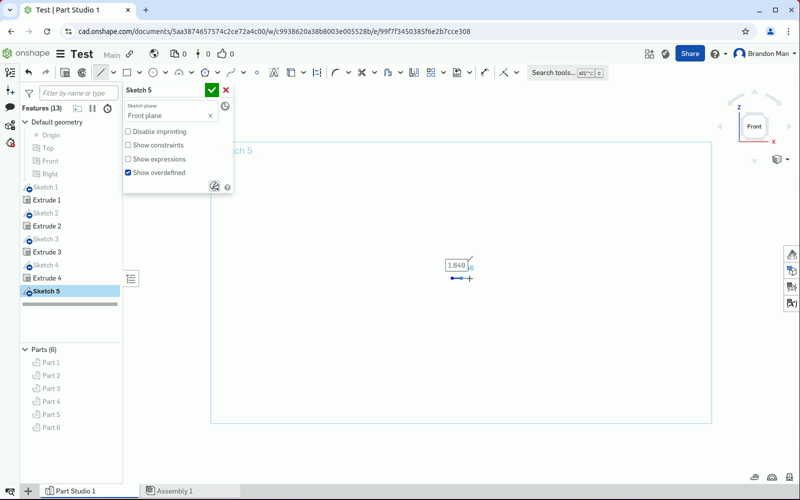
key_up(shift)
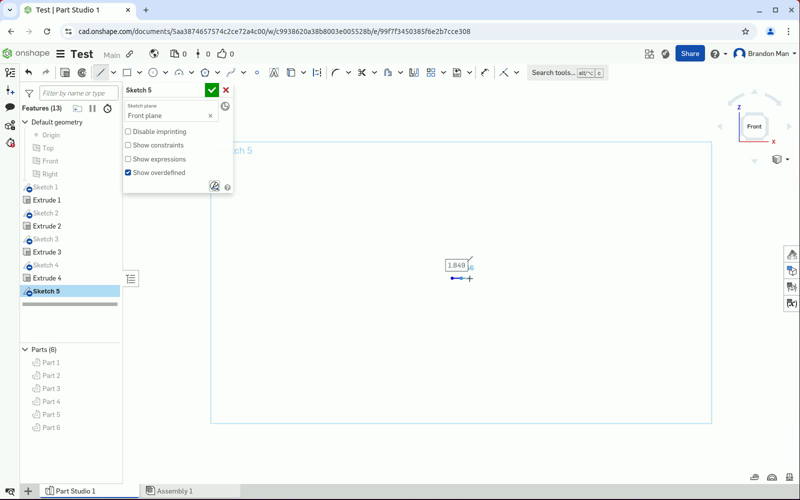
key(esc)
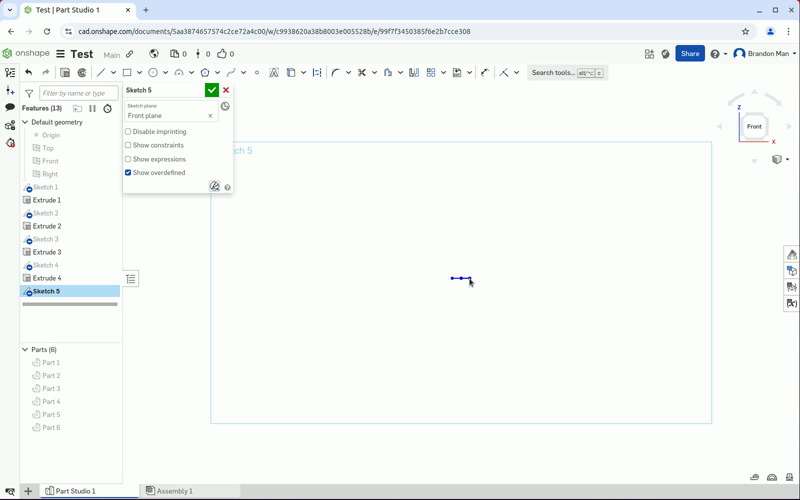
key(a)
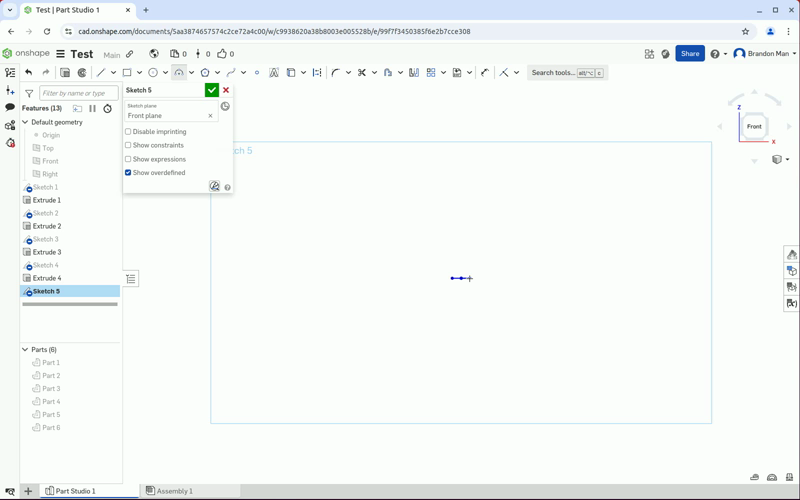
mouse_move(469, 278)
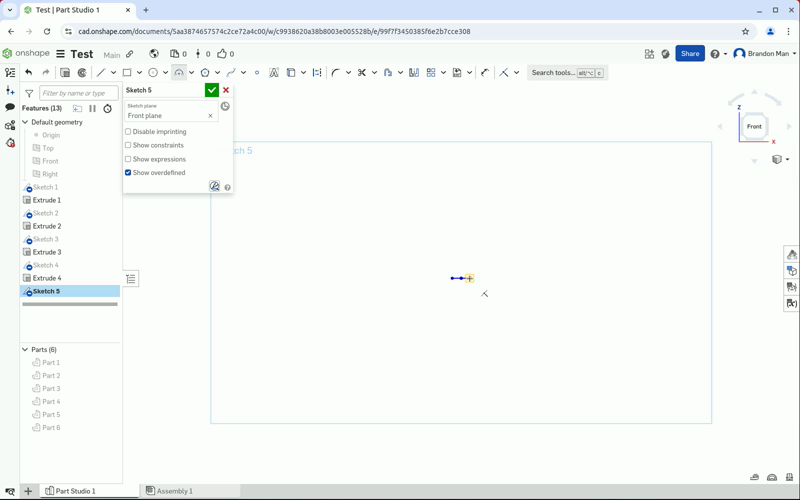
click(469, 278)
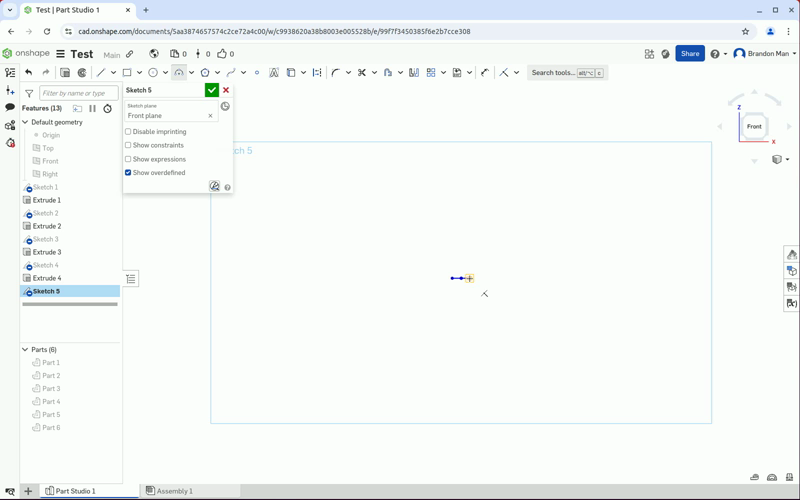
mouse_move(452, 278)
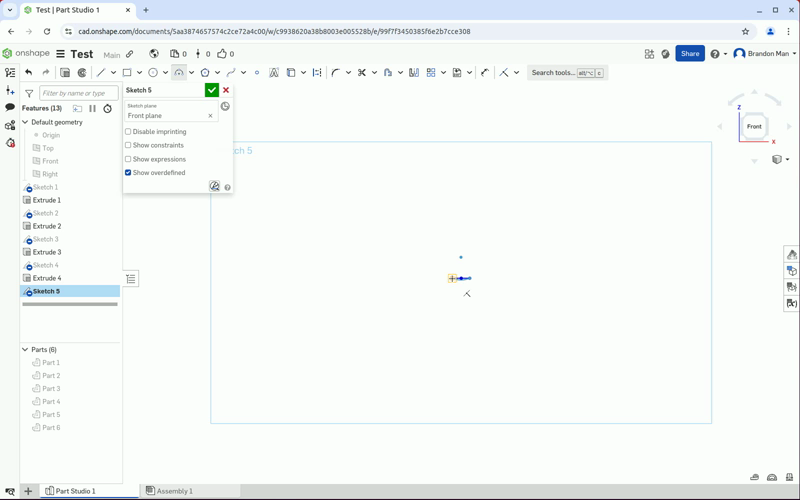
click(452, 278)
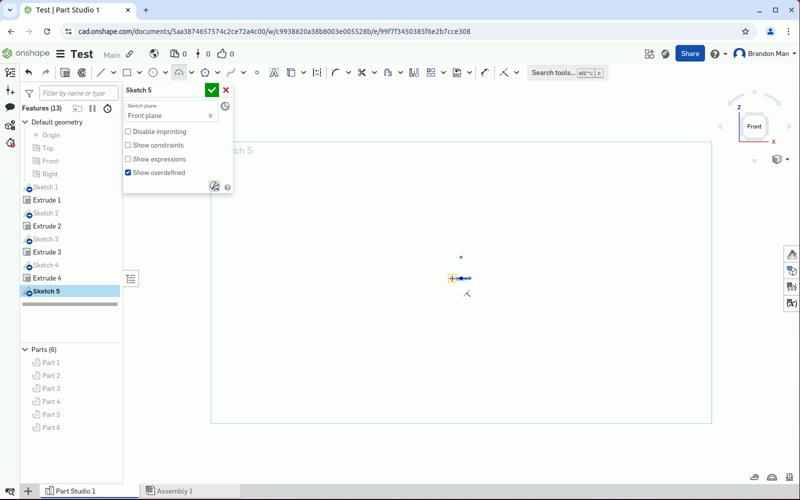
key_down(shift)
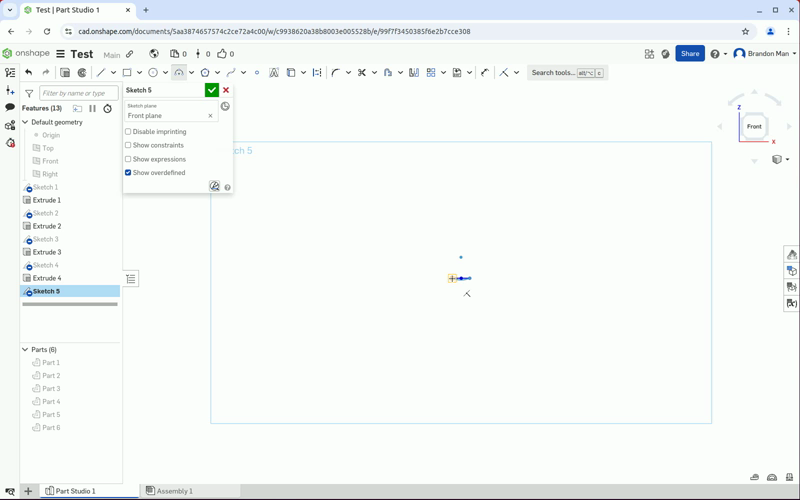
mouse_move(461, 273)
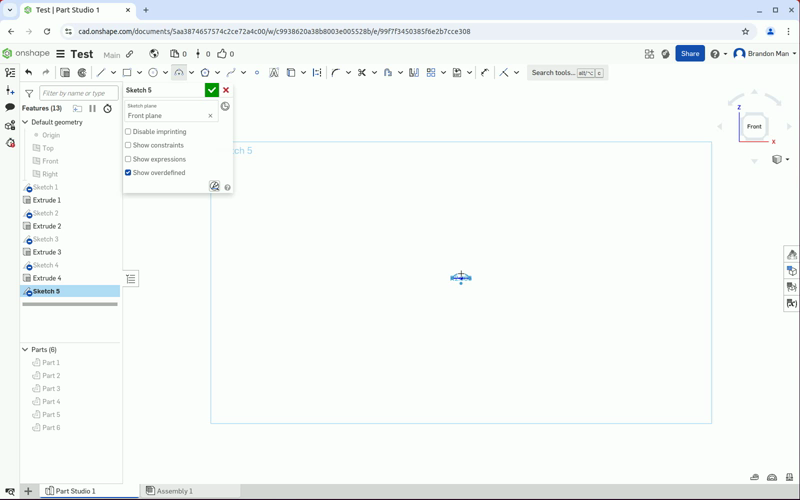
click(461, 273)
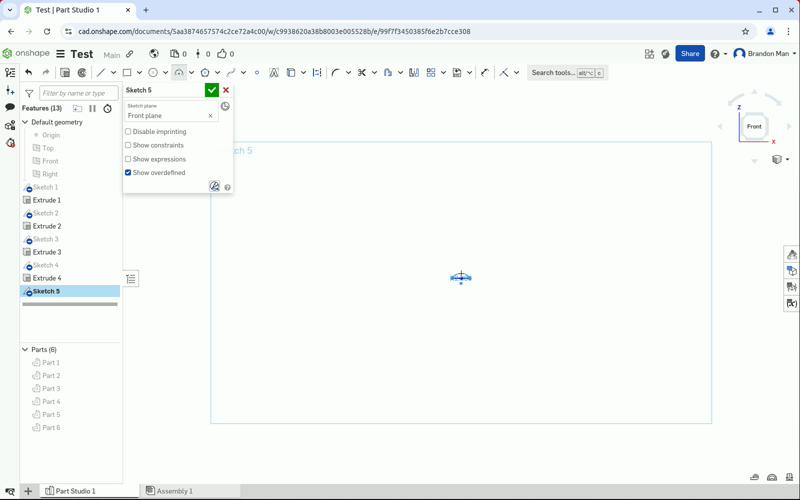
key_up(shift)
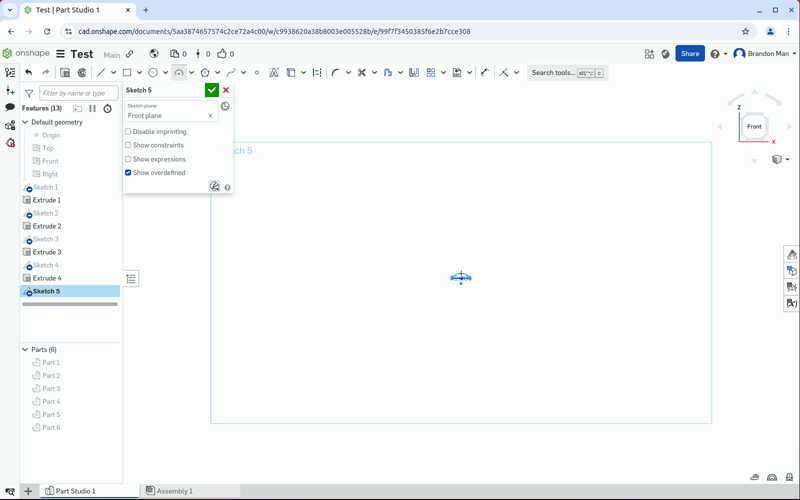
key(esc)
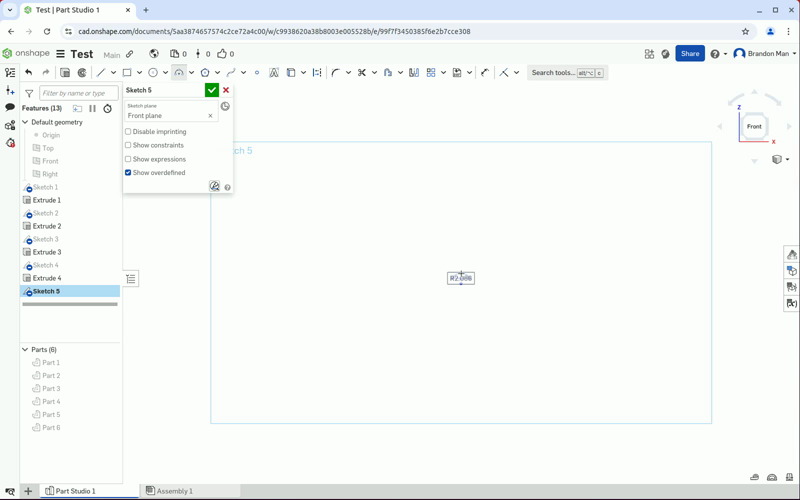
mouse_move(460, 274)
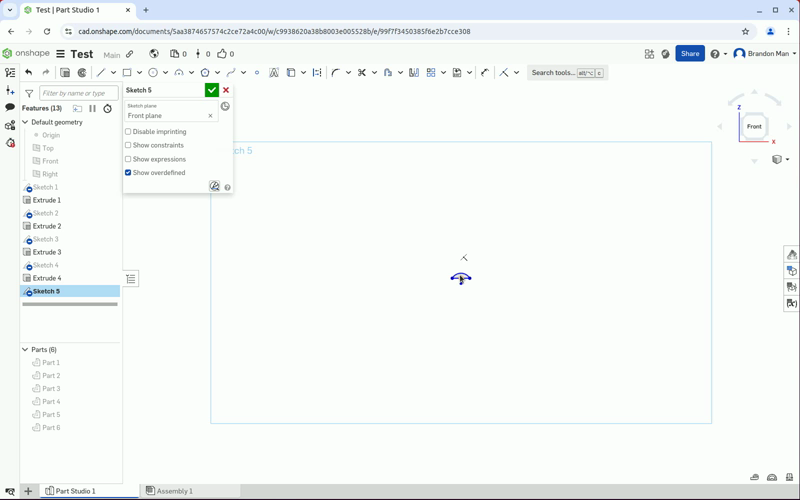
scroll(6)
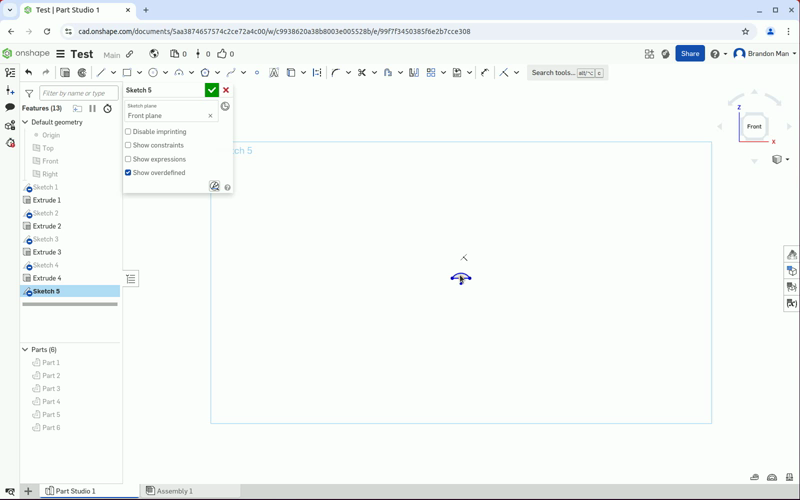
scroll(6)
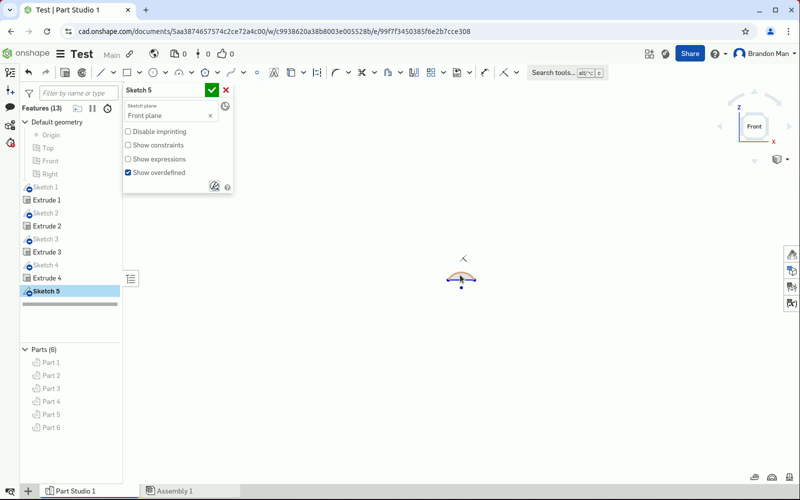
scroll(6)
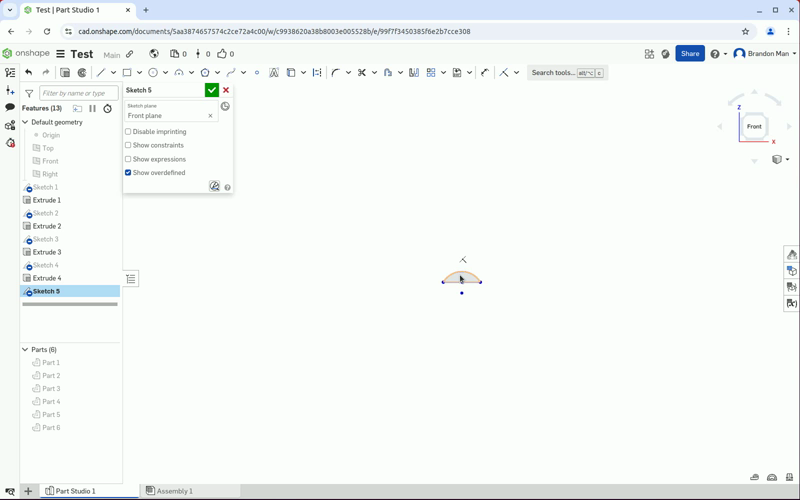
scroll(6)
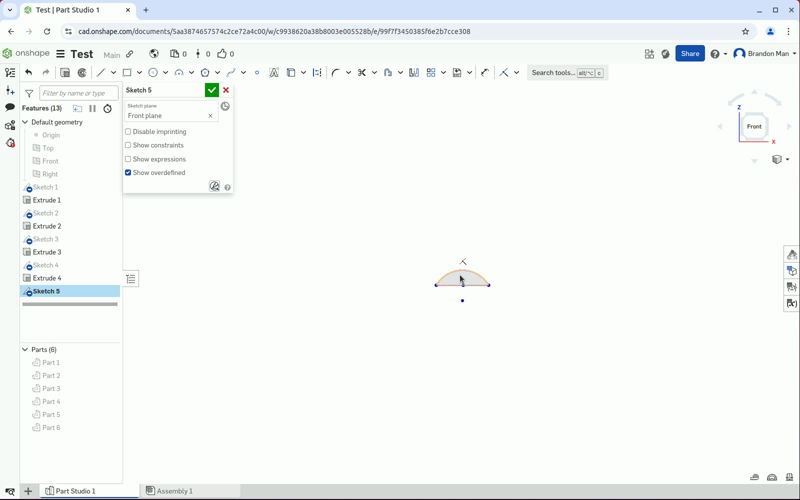
scroll(6)
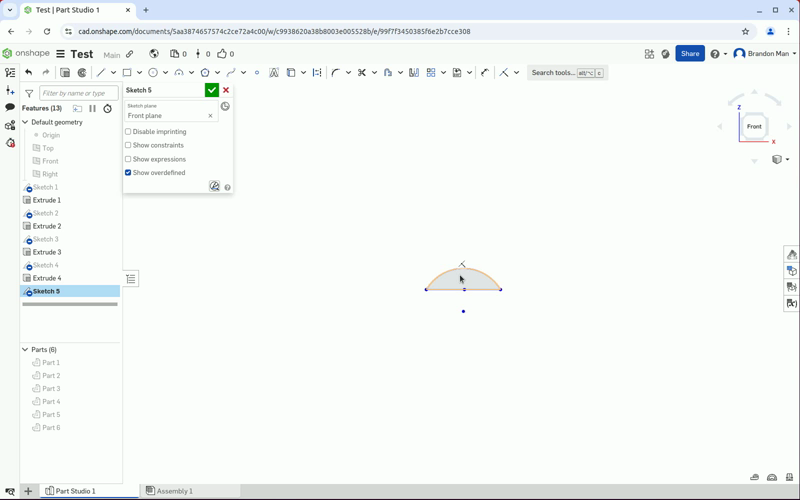
scroll(6)
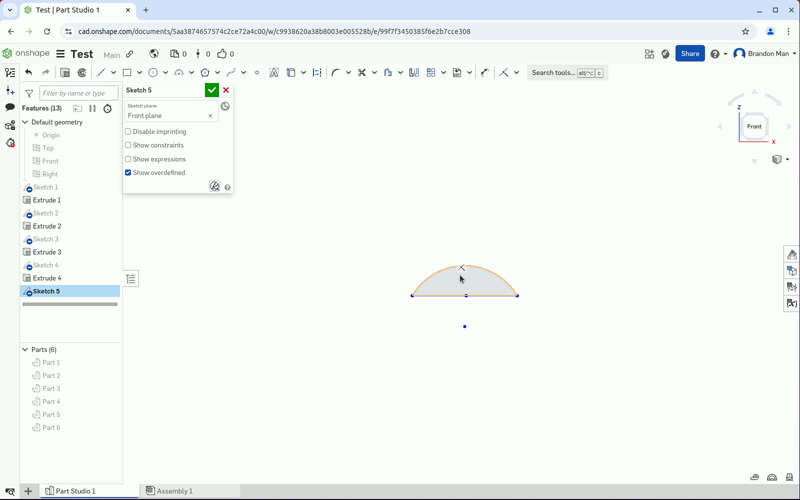
scroll(6)
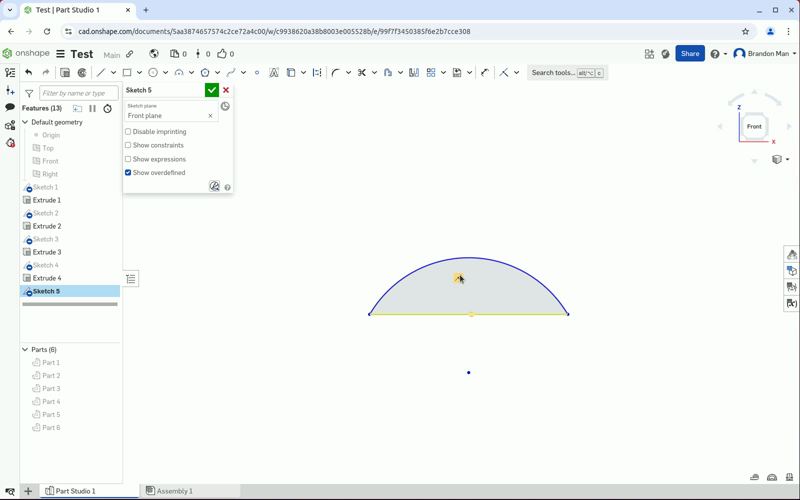
click(460, 274)
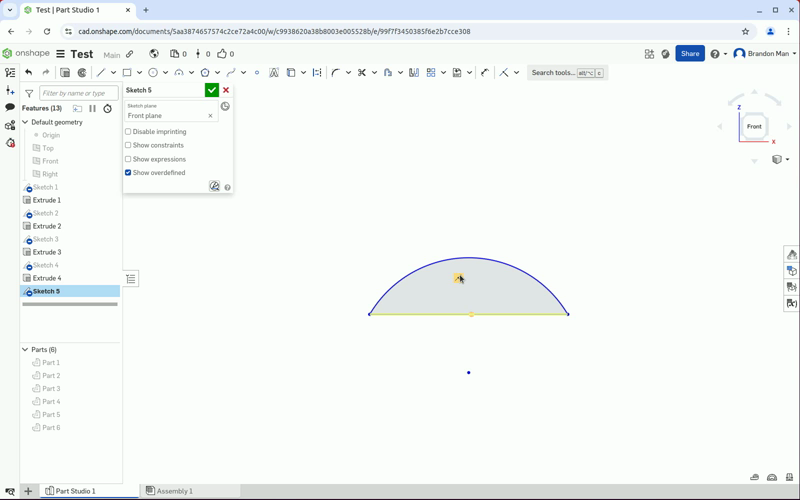
scroll(-6)
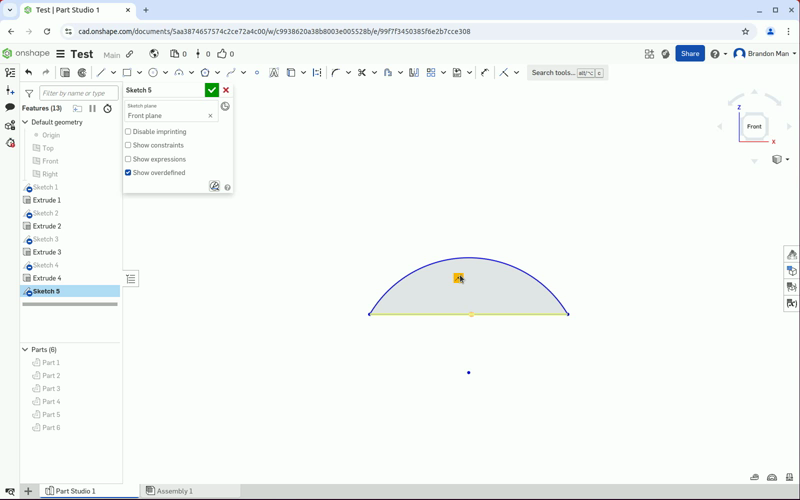
scroll(-6)
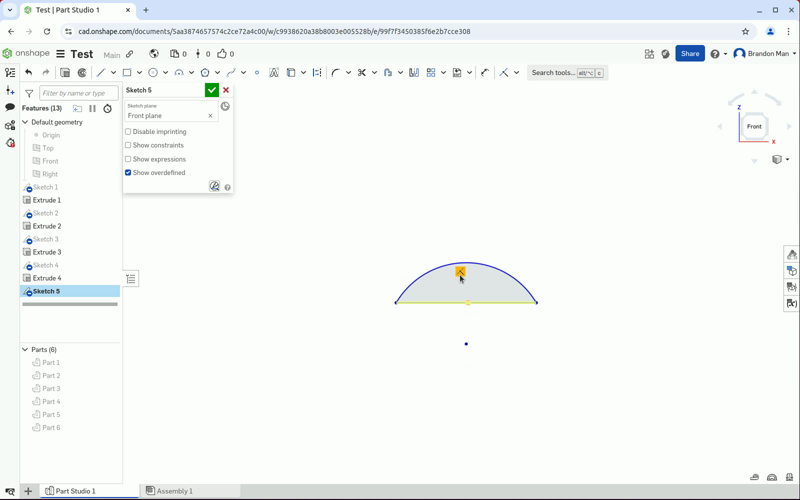
scroll(-6)
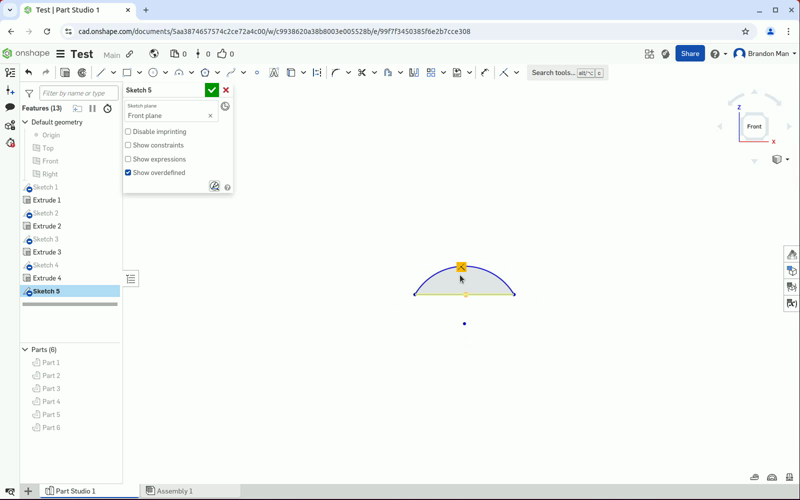
scroll(-6)
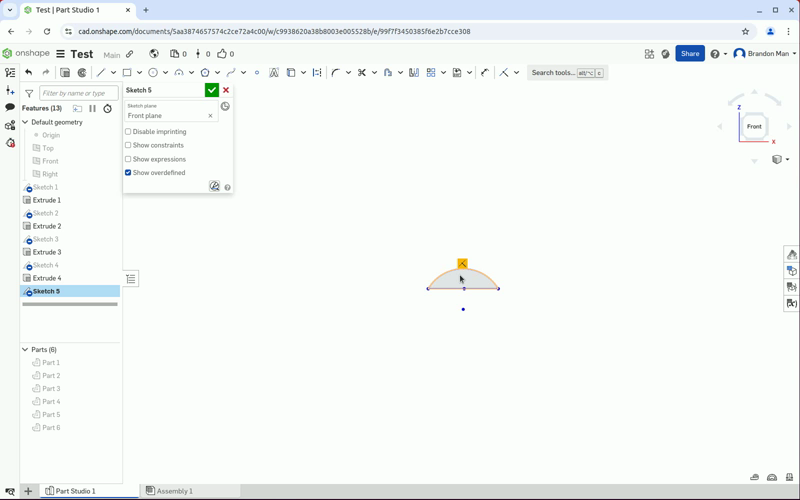
scroll(-6)
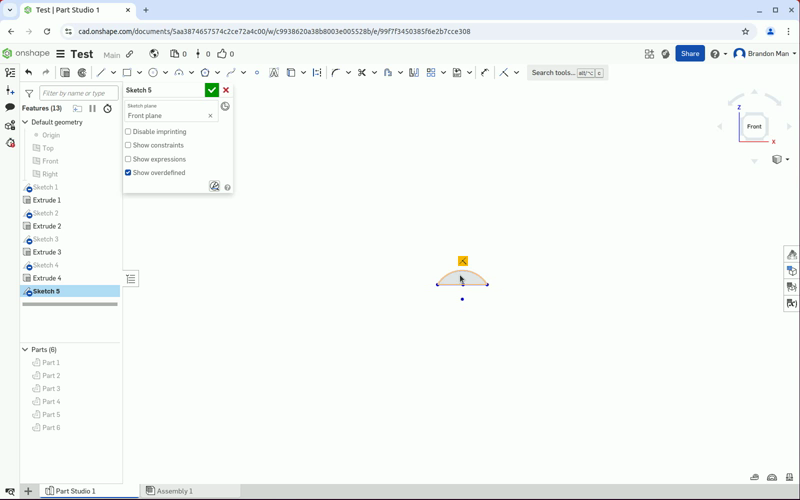
scroll(-6)
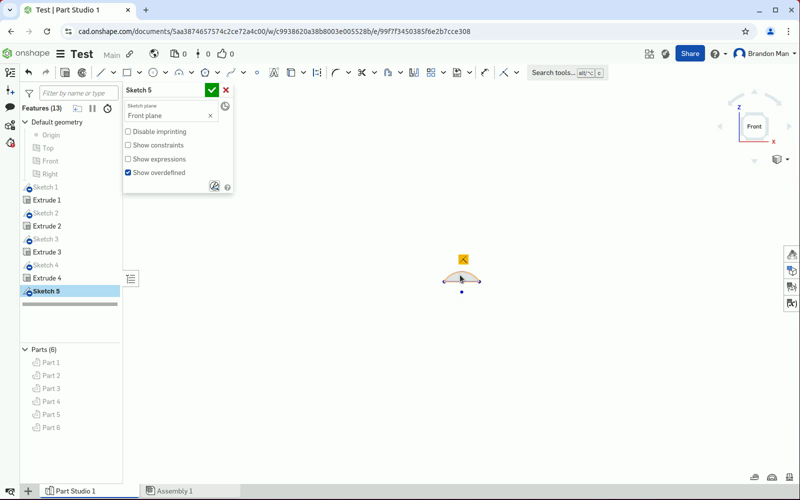
scroll(-6)
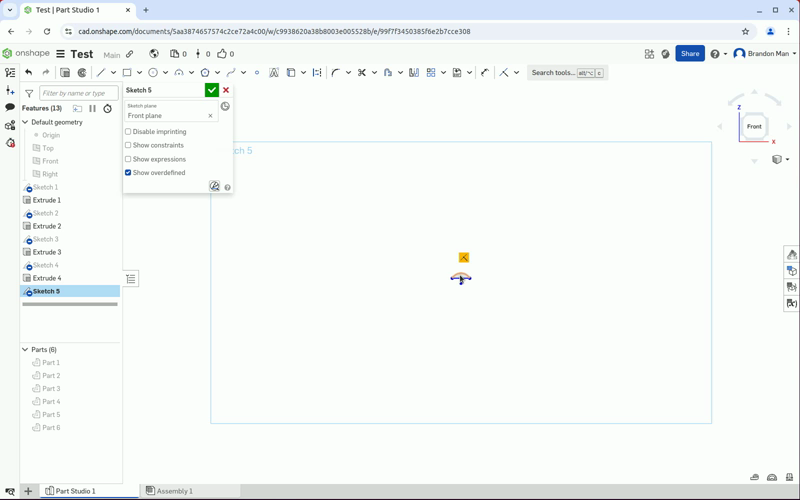
mouse_move(73, 352)
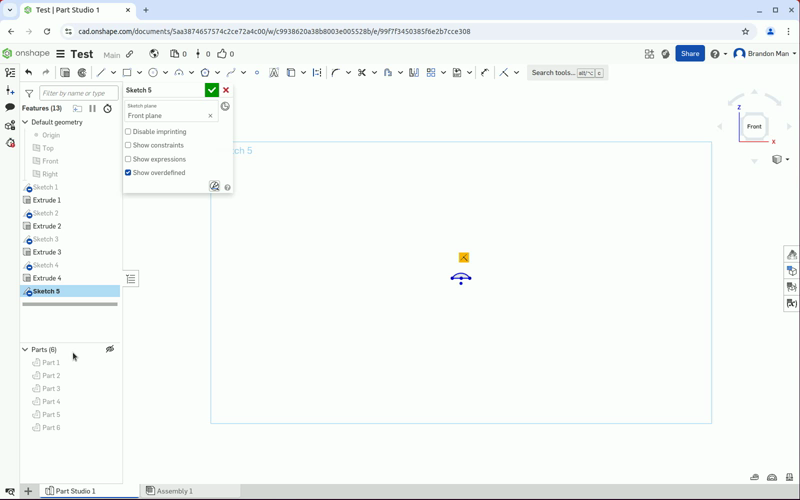
key(shift+y)
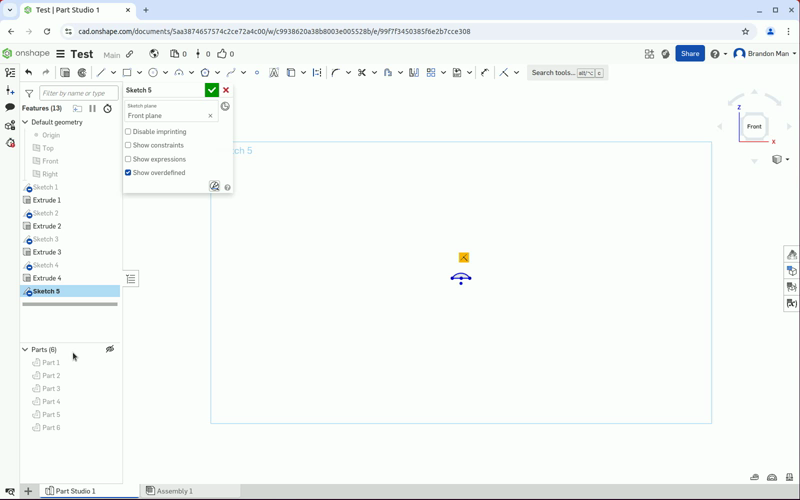
key(shift+e)
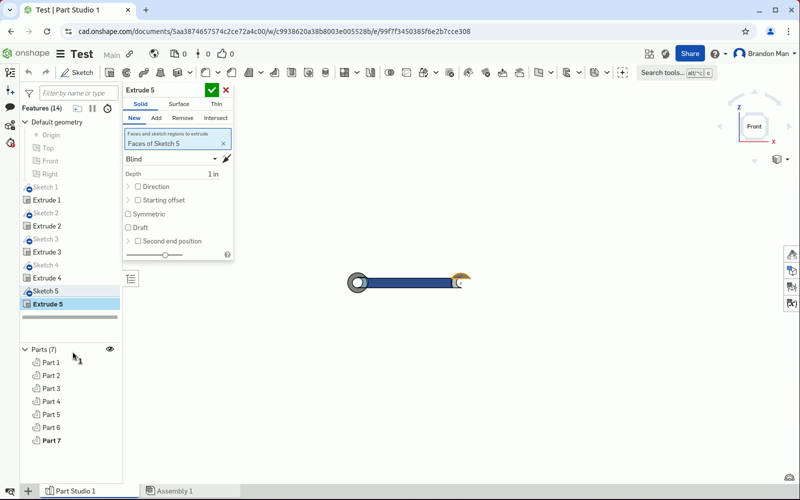
mouse_move(143, 106)
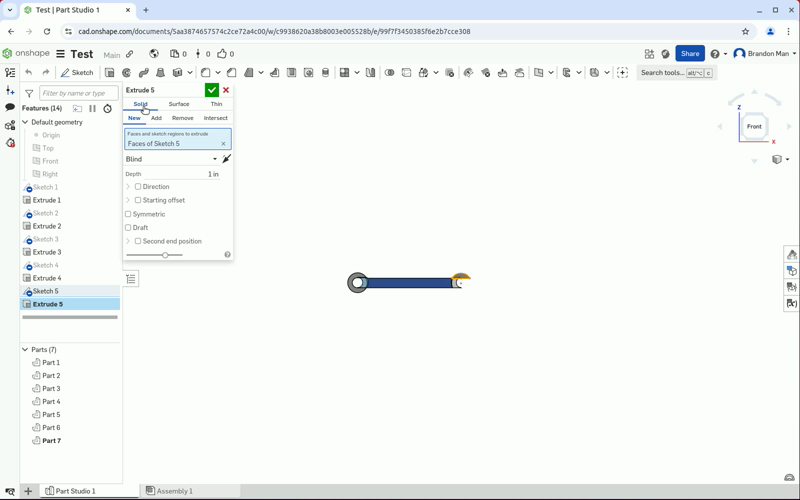
click(143, 106)
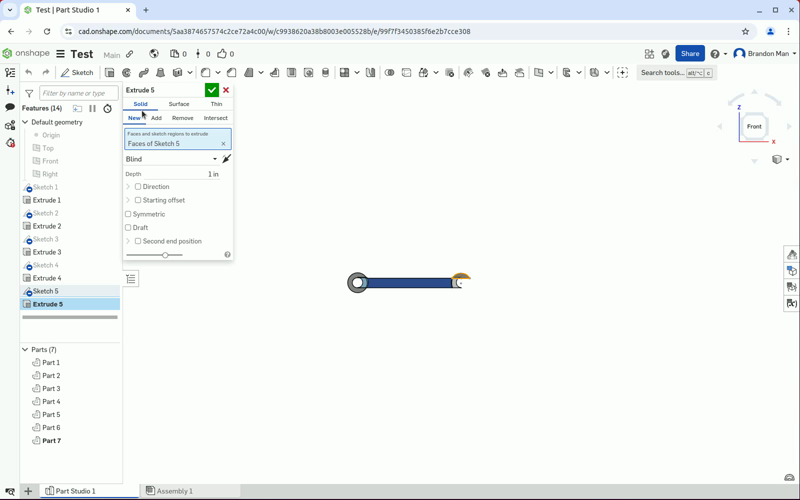
mouse_move(137, 120)
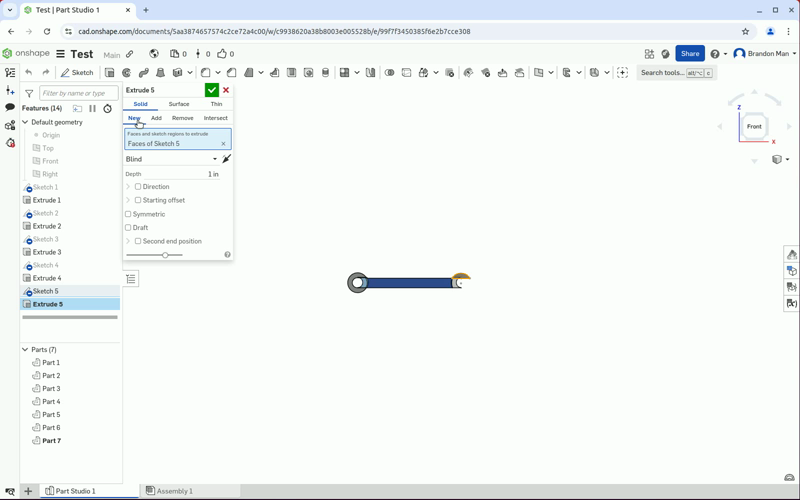
click(137, 120)
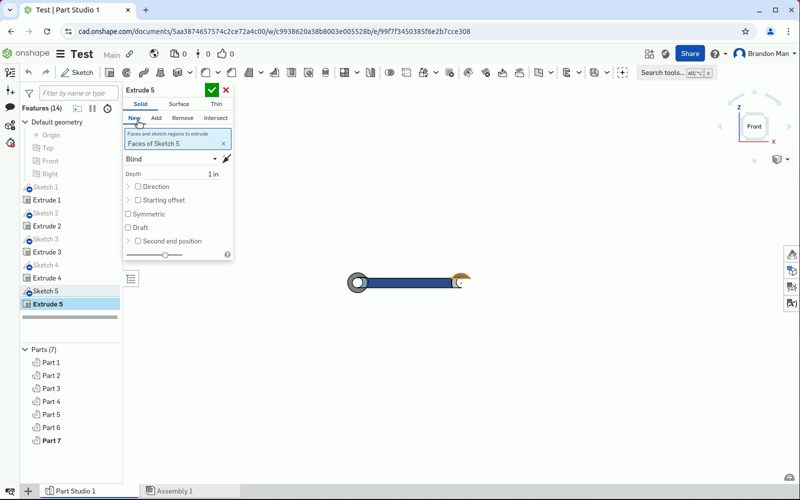
key(tab, 4)
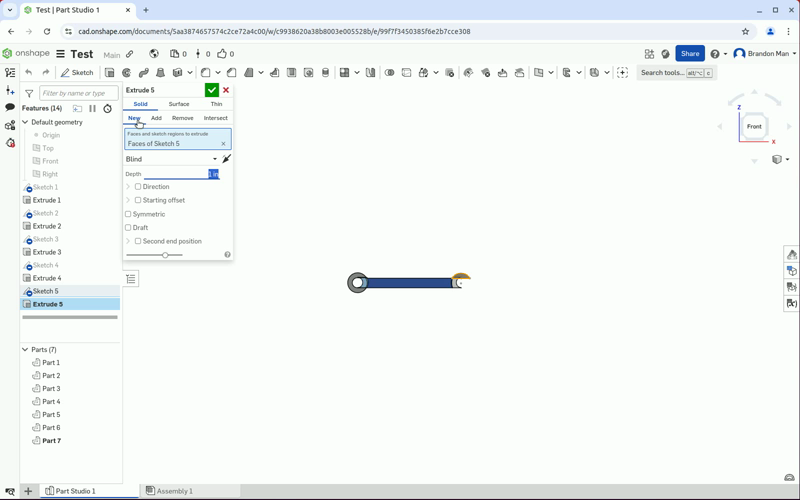
text(1.685)
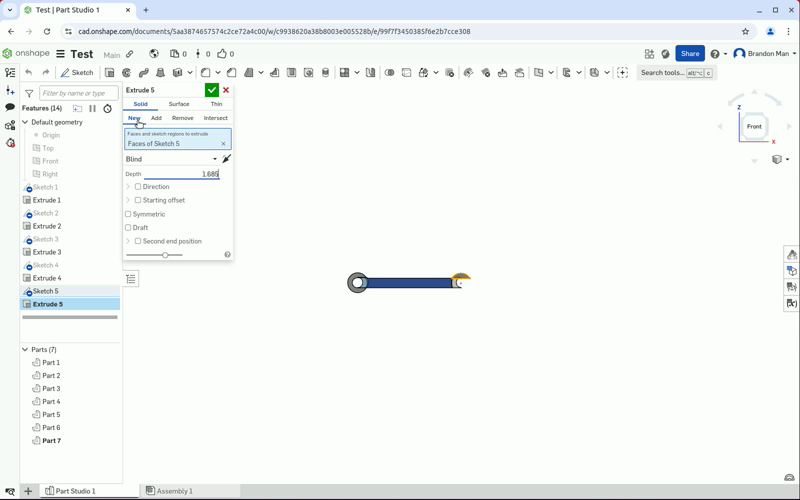
key(enter)
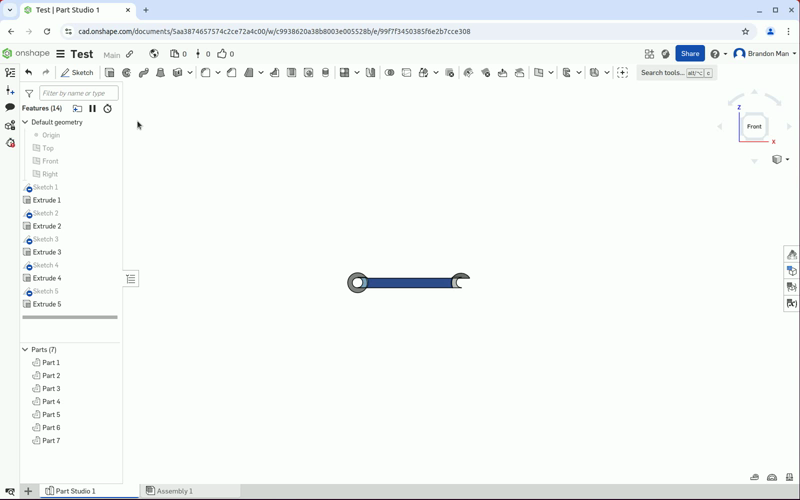
key(shift+h)
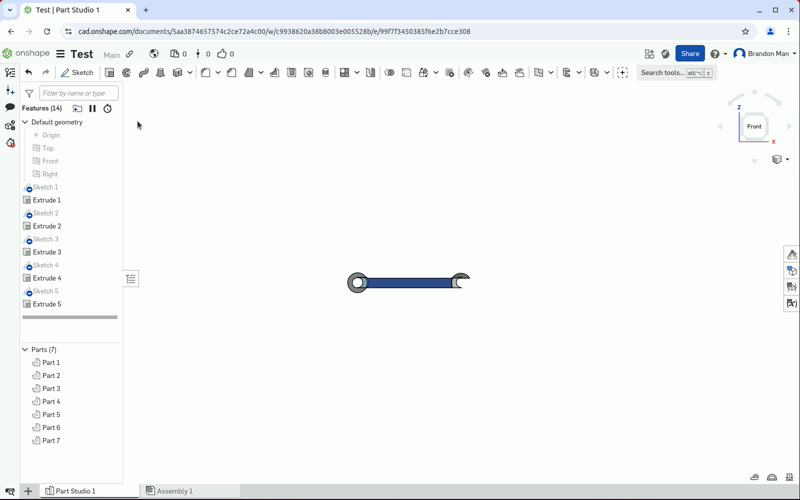
key(shift+h)
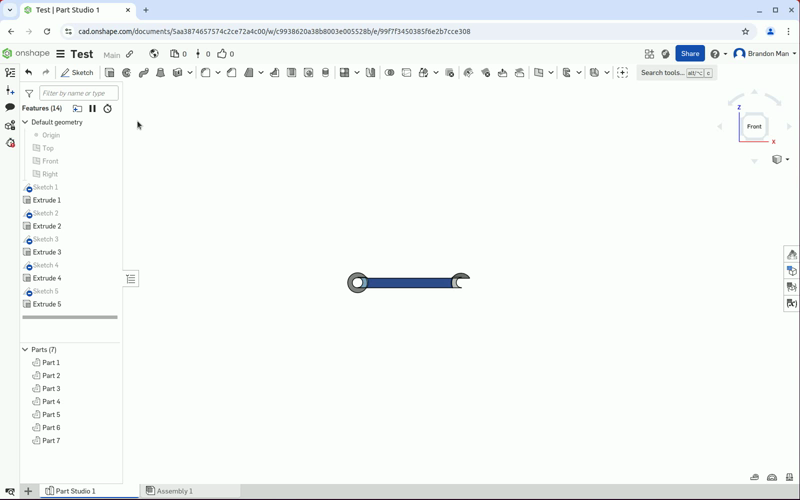
mouse_move(73, 189)
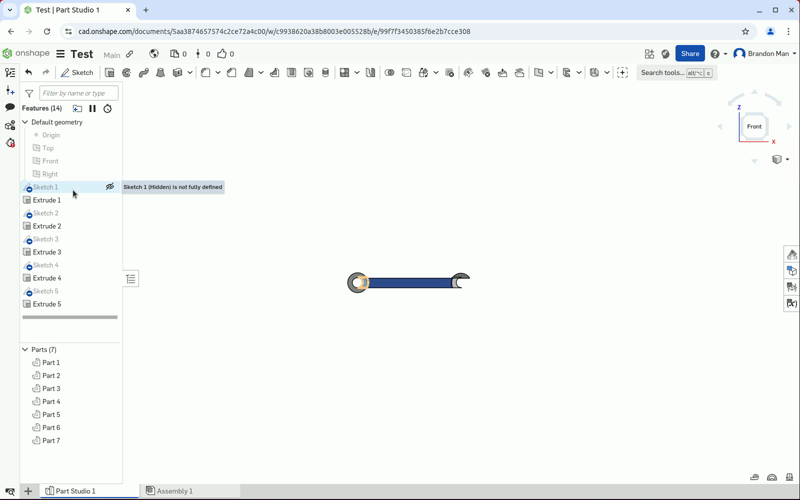
click(73, 189)
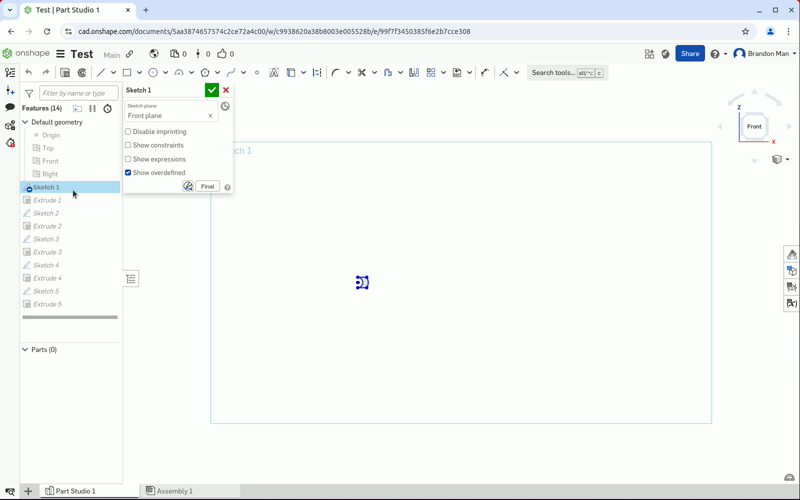
mouse_move(229, 92)
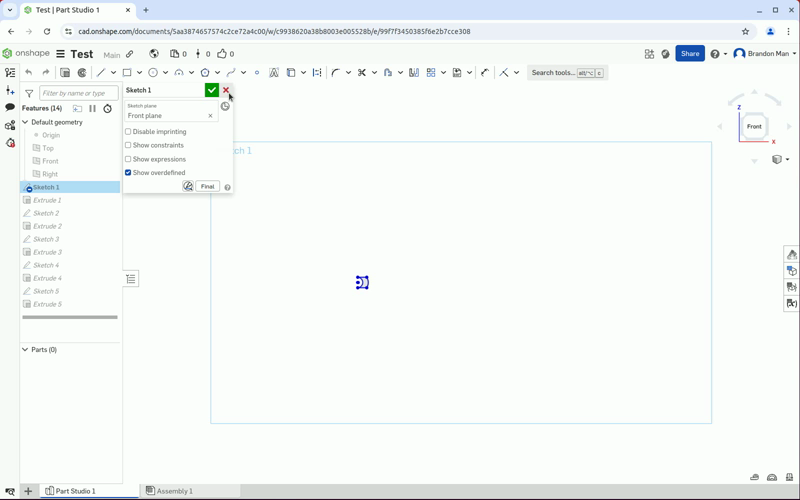
click(229, 92)
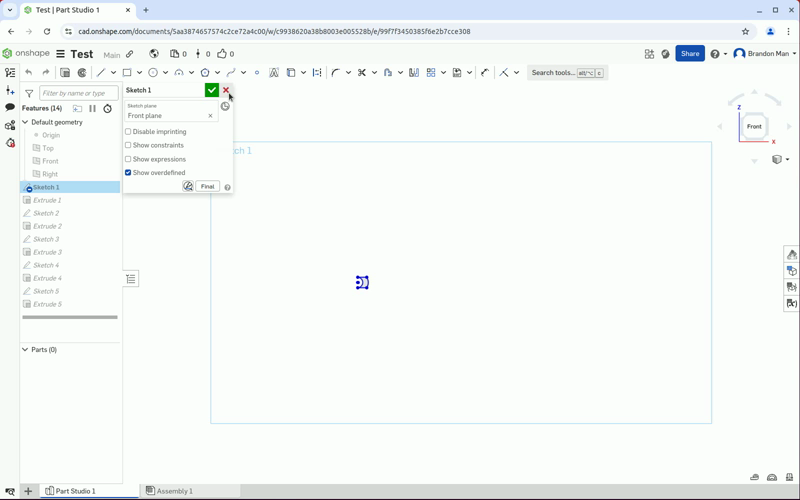
key(shift+s)
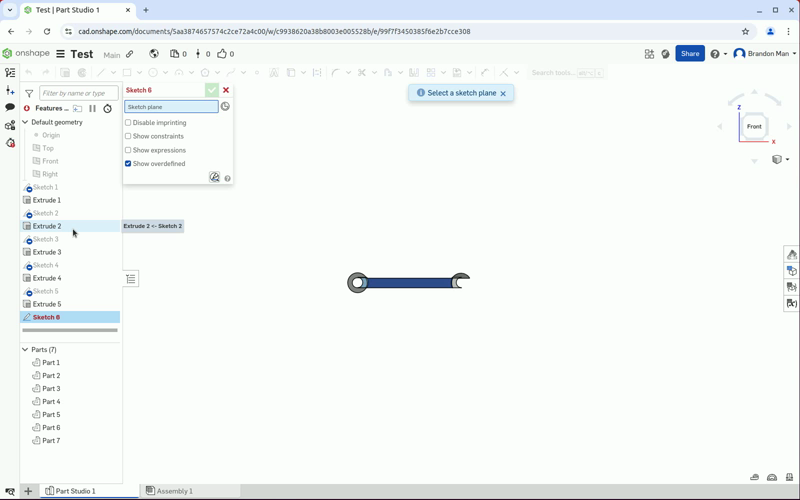
scroll(3)
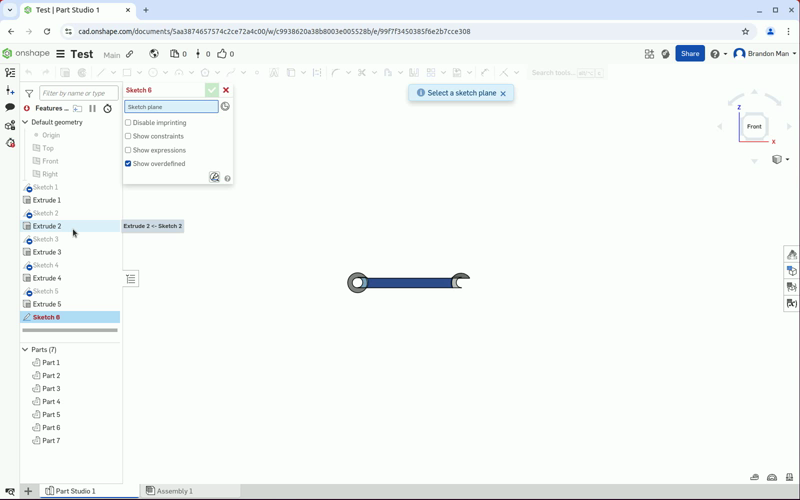
mouse_move(73, 163)
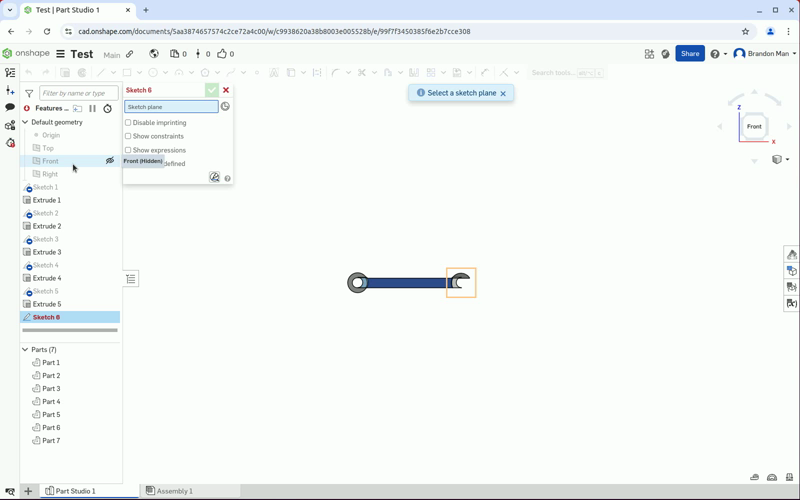
click(73, 163)
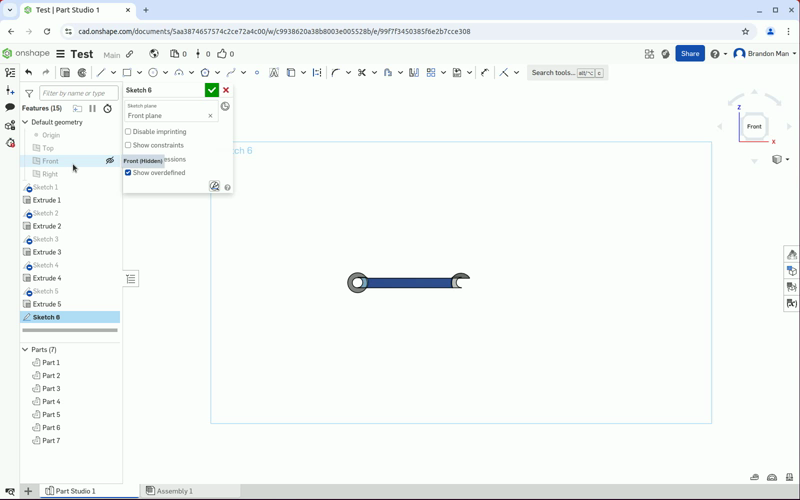
mouse_move(73, 352)
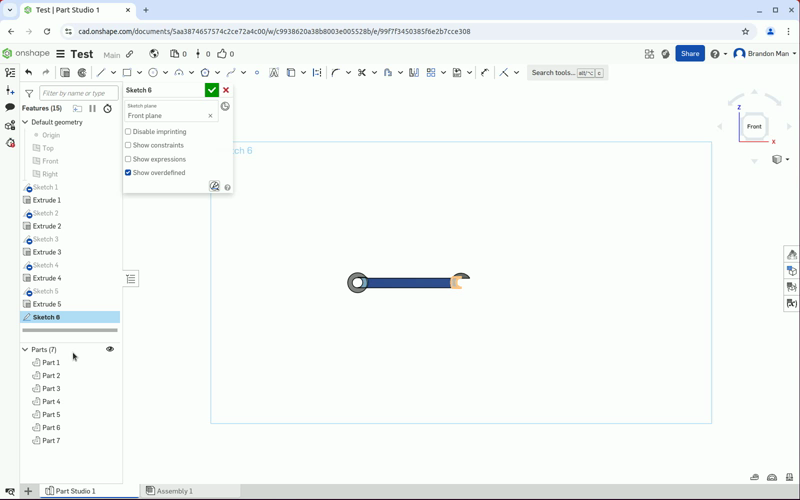
key(y)
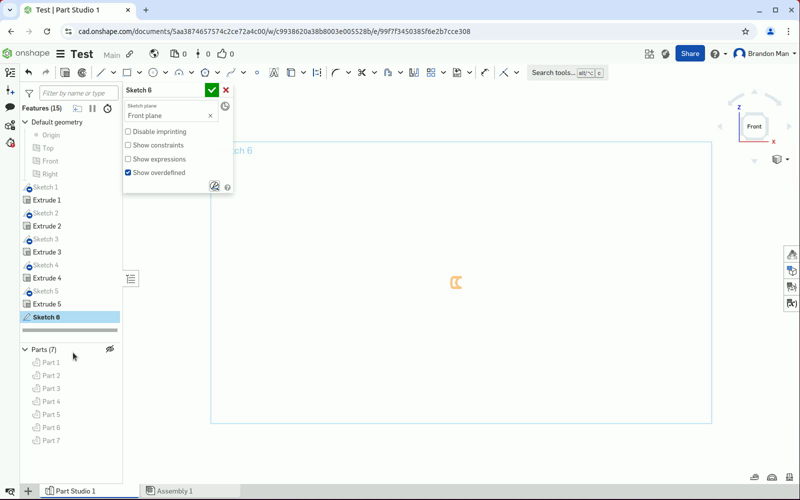
key(l)
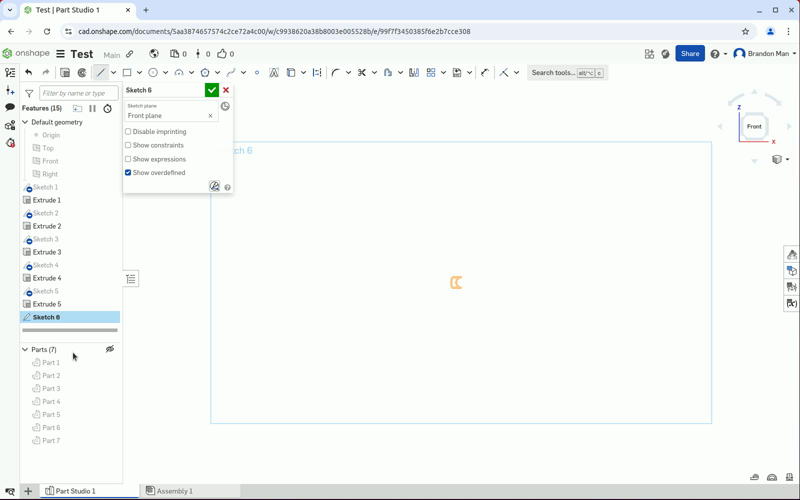
key_down(shift)
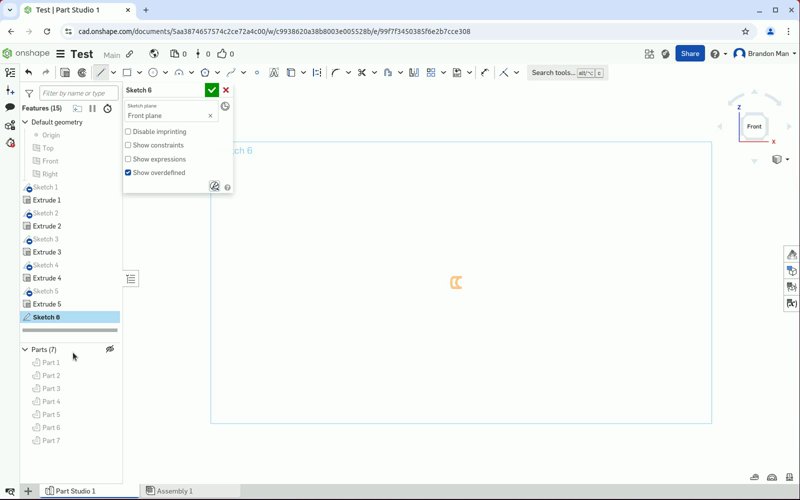
mouse_move(460, 287)
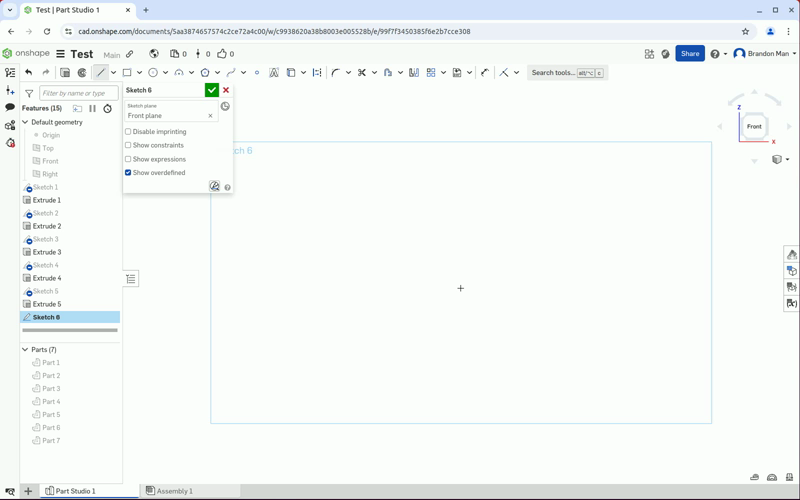
click(460, 287)
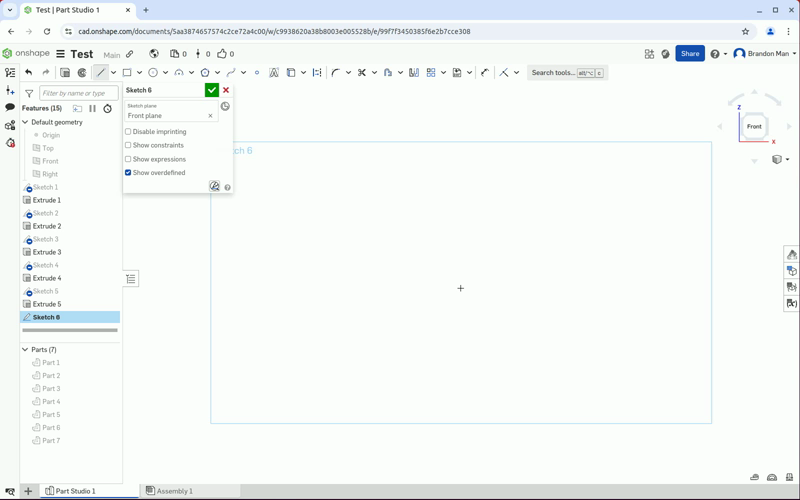
key_up(shift)
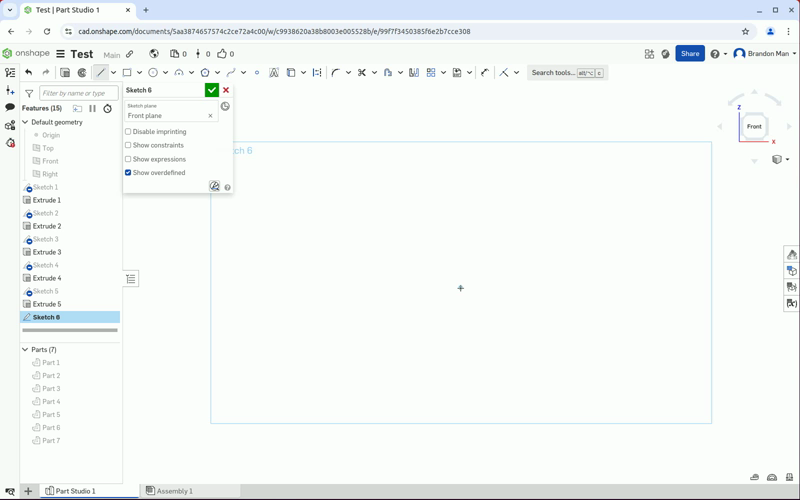
key_down(shift)
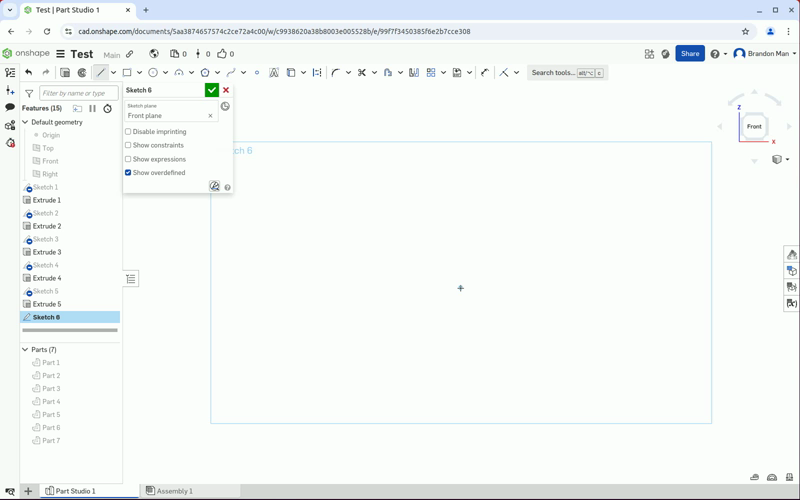
mouse_move(490, 287)
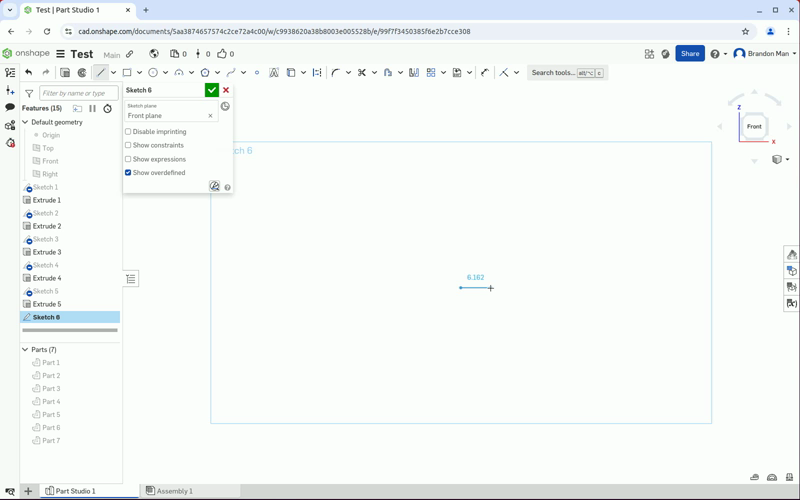
mouse_move(469, 287)
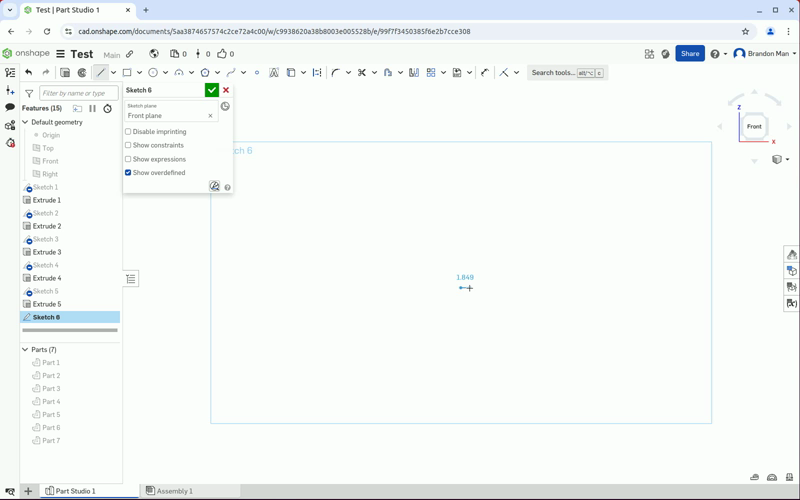
click(469, 287)
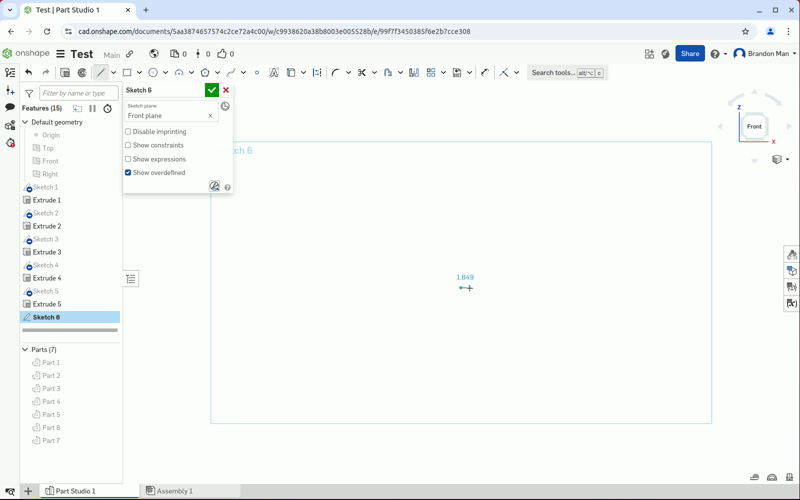
key_up(shift)
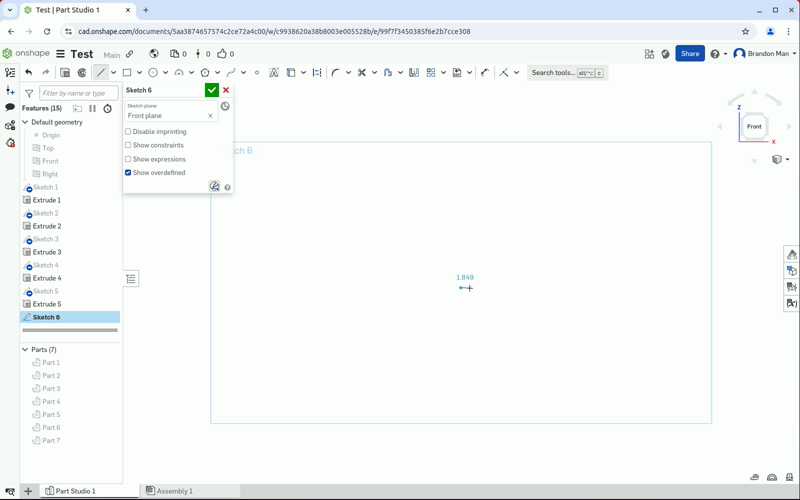
key(esc)
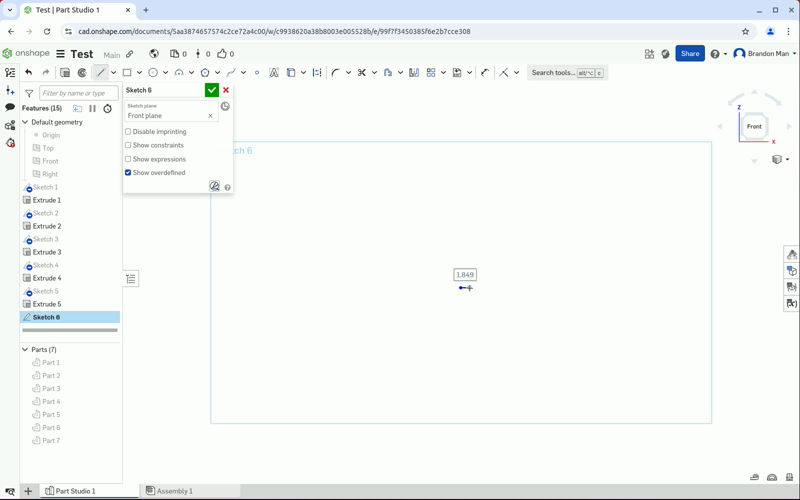
key(a)
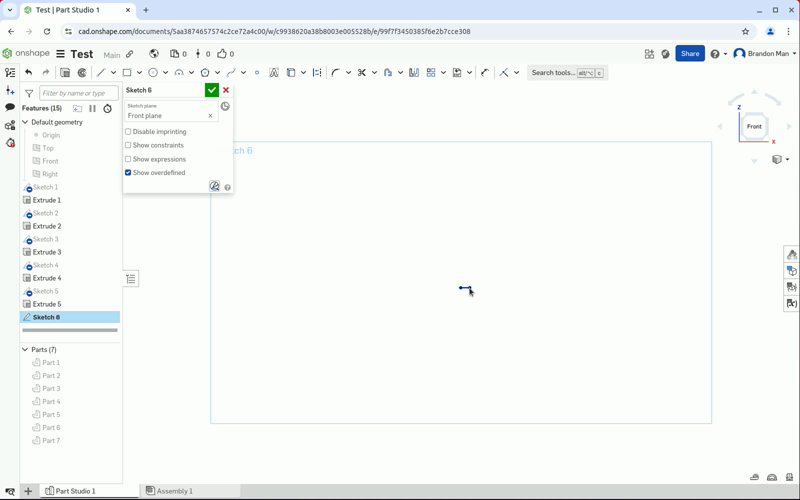
mouse_move(469, 287)
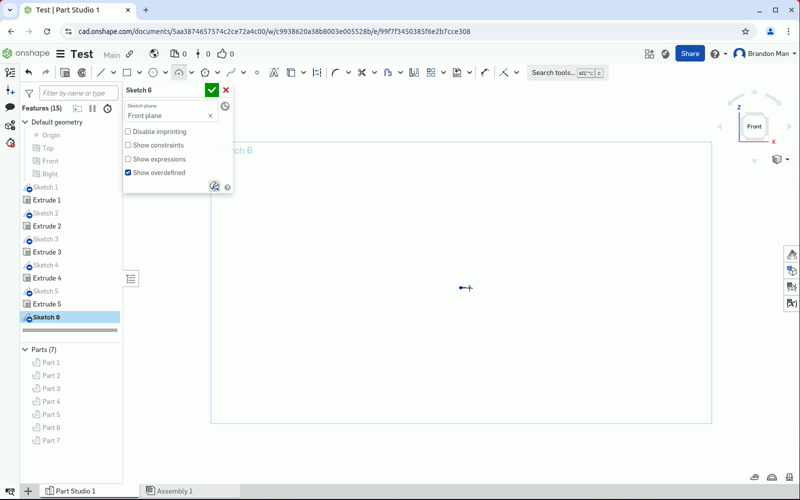
click(469, 287)
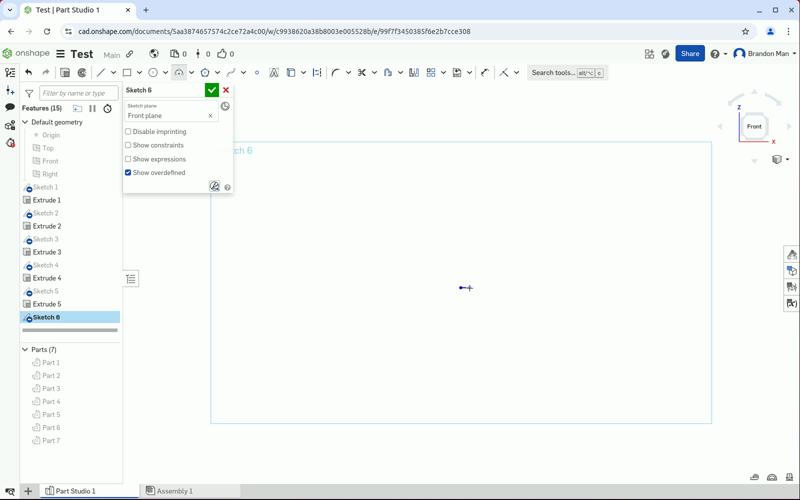
key_down(shift)
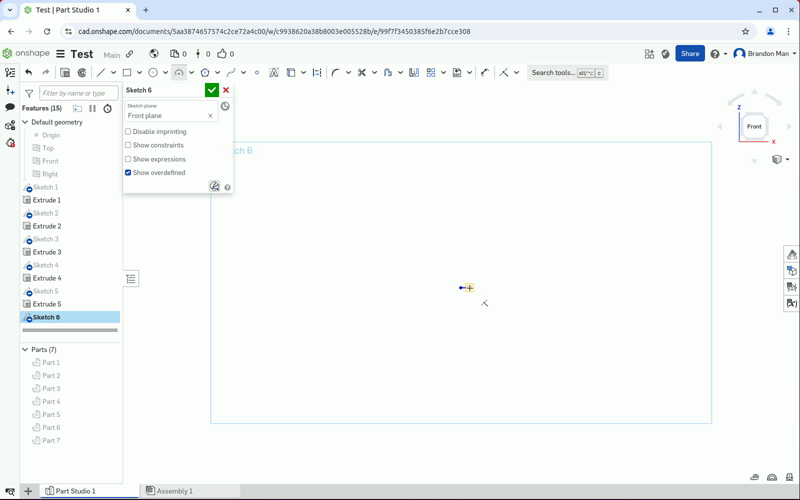
mouse_move(469, 277)
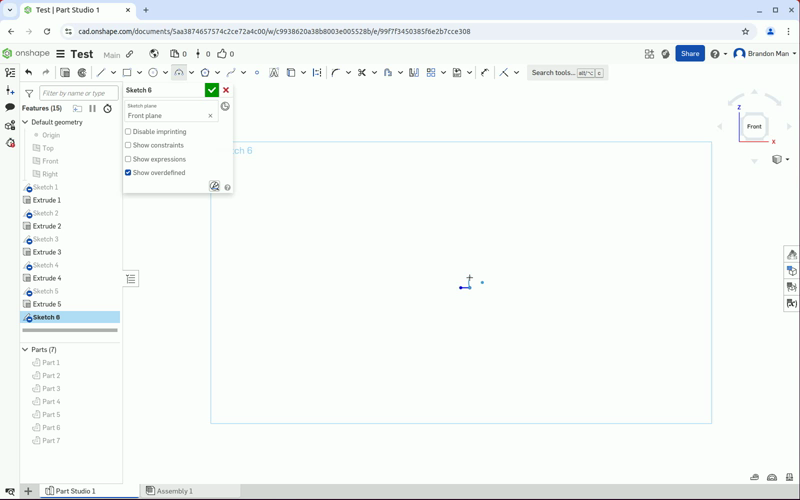
click(469, 277)
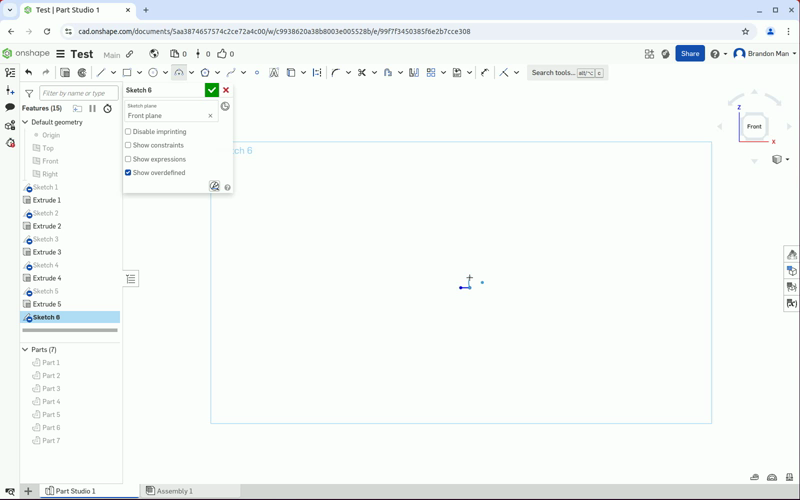
mouse_move(471, 282)
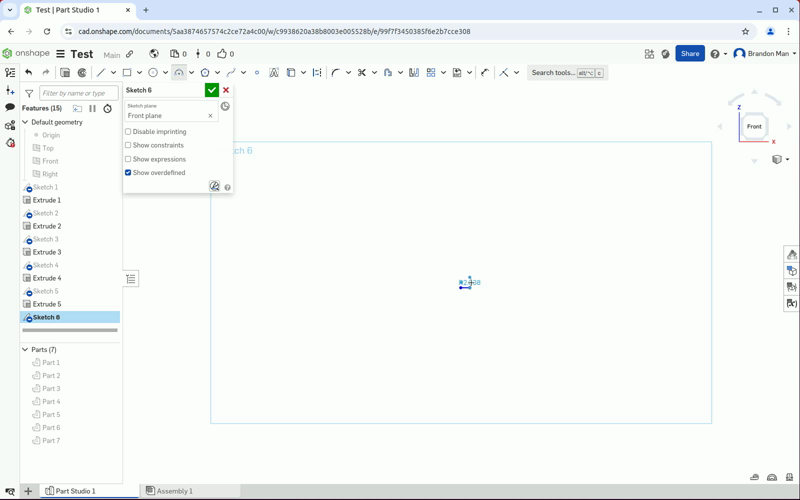
click(471, 282)
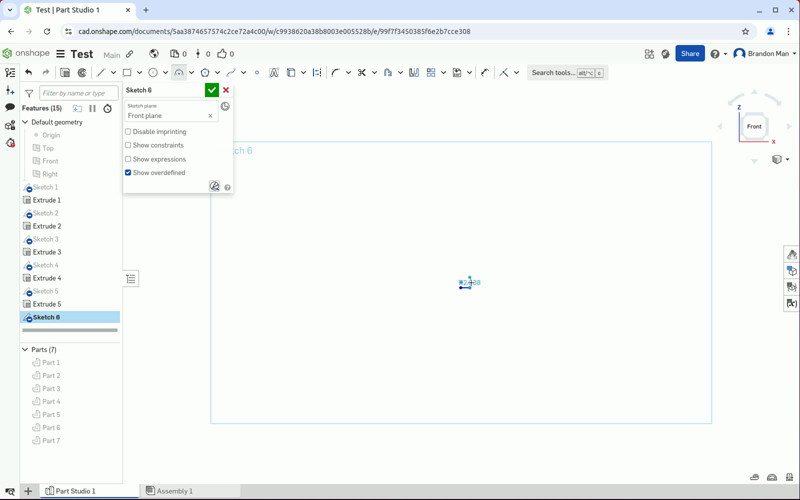
key_up(shift)
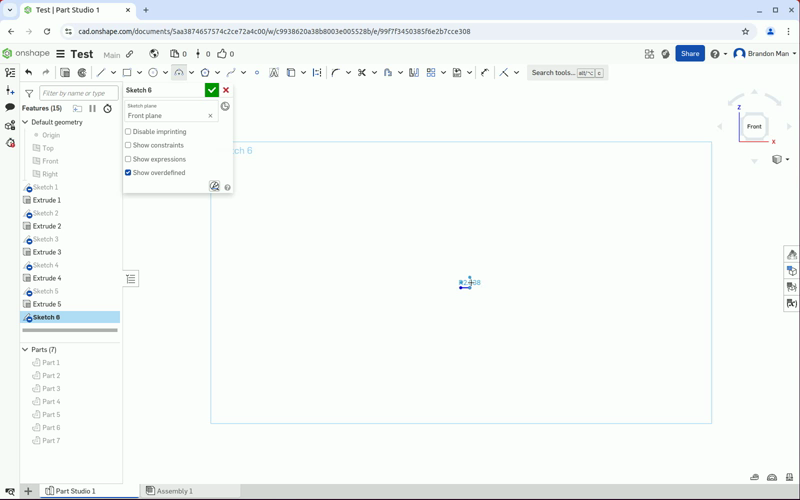
key(esc)
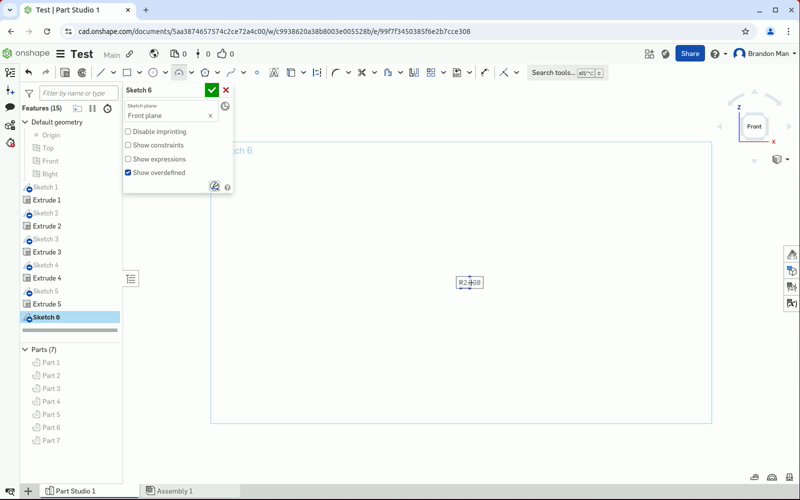
key(l)
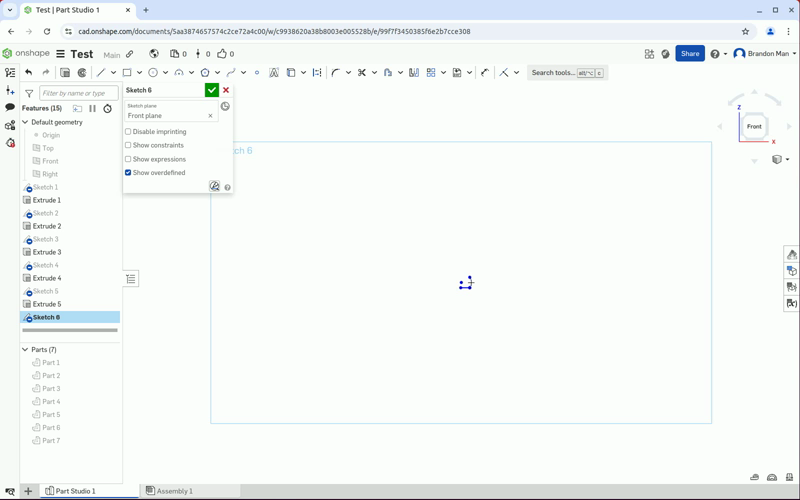
mouse_move(469, 277)
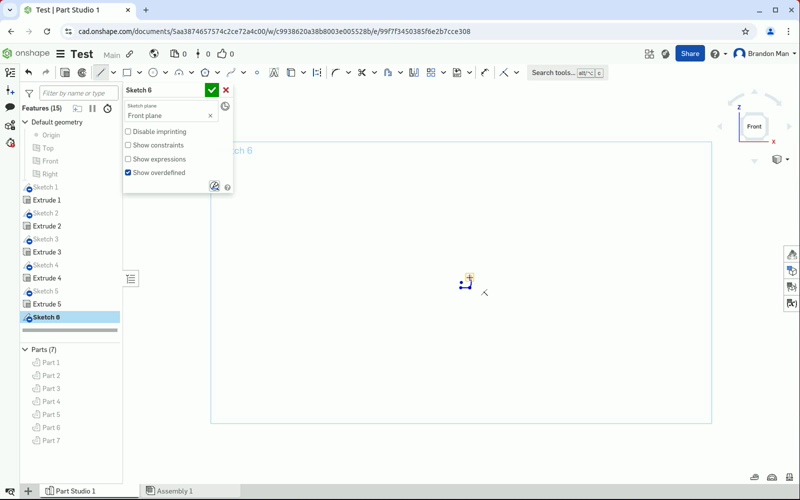
click(469, 277)
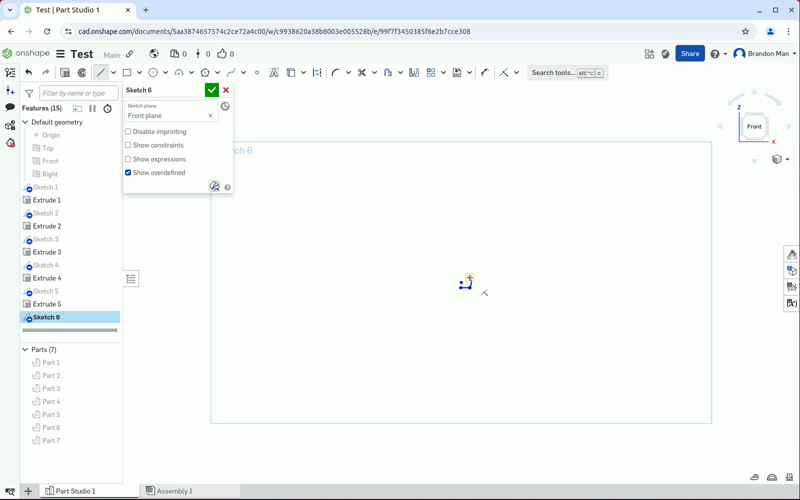
key_down(shift)
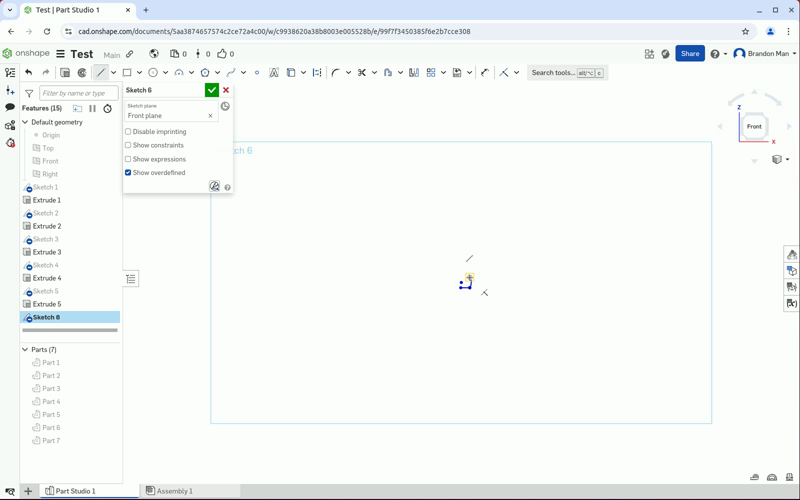
mouse_move(499, 277)
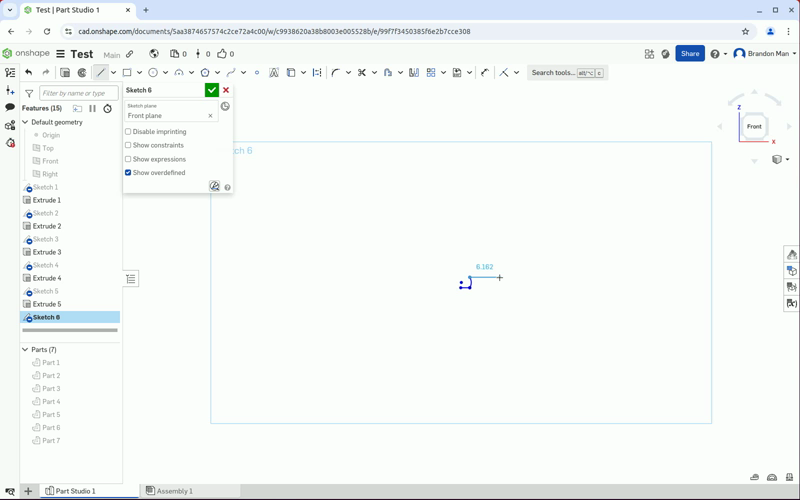
mouse_move(460, 277)
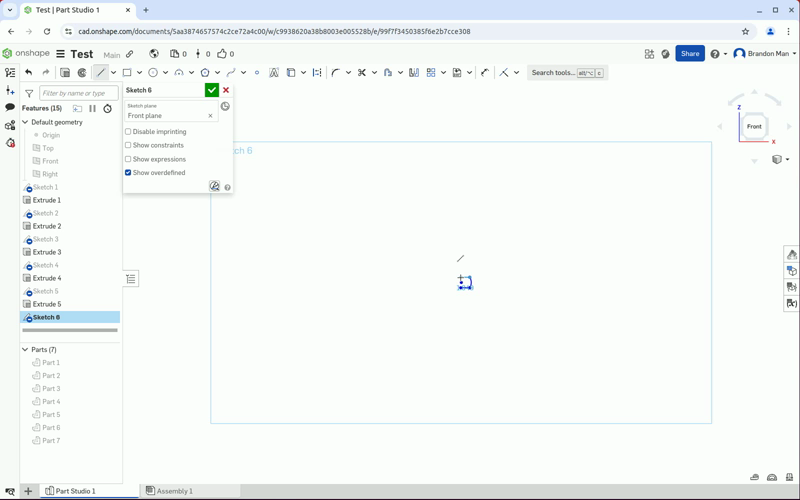
click(460, 277)
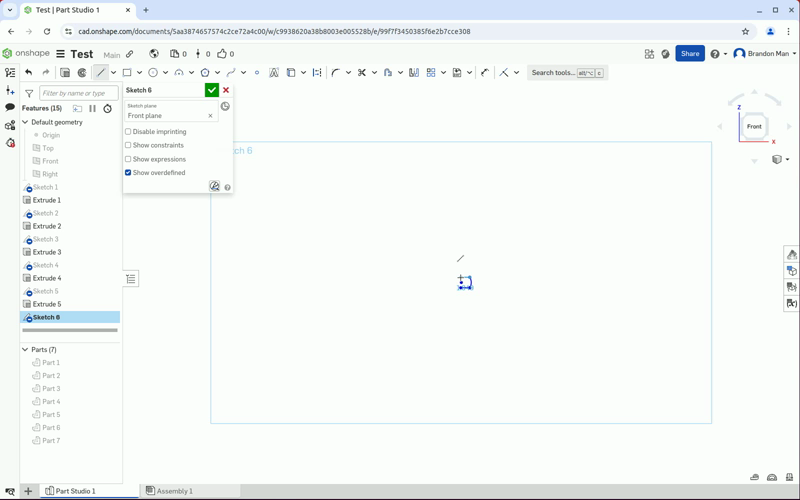
key_up(shift)
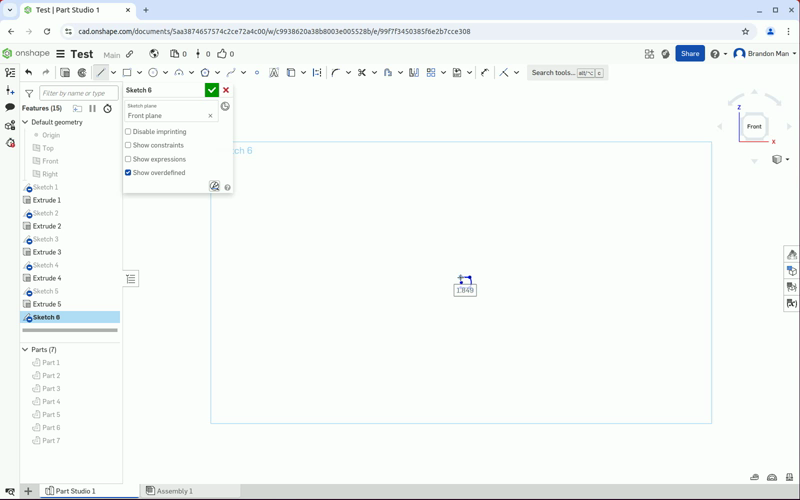
key(esc)
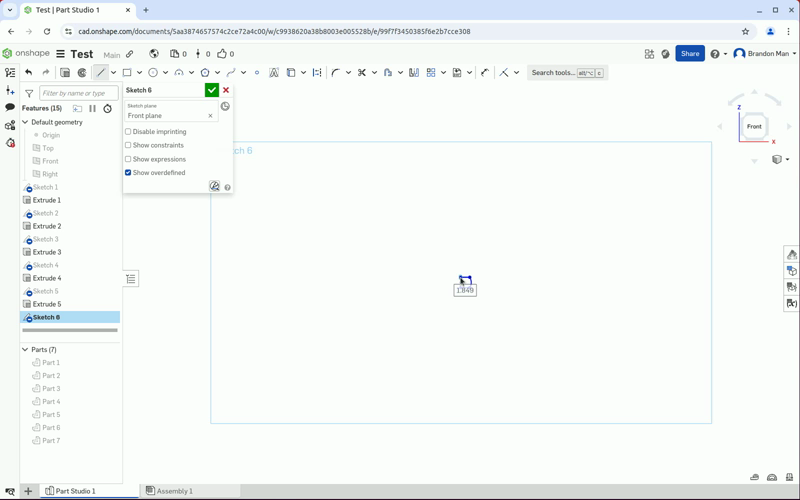
key(a)
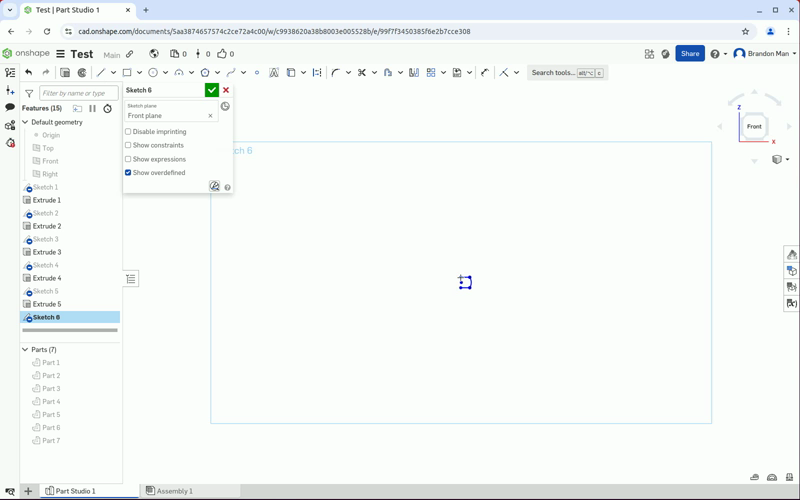
mouse_move(460, 277)
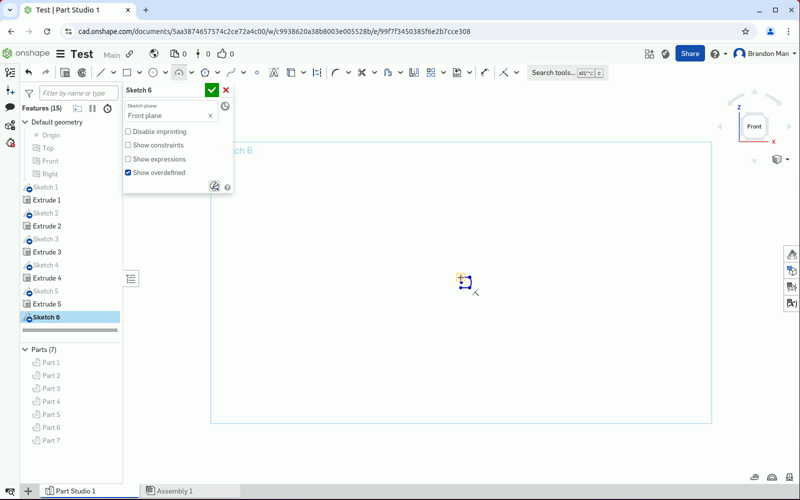
click(460, 277)
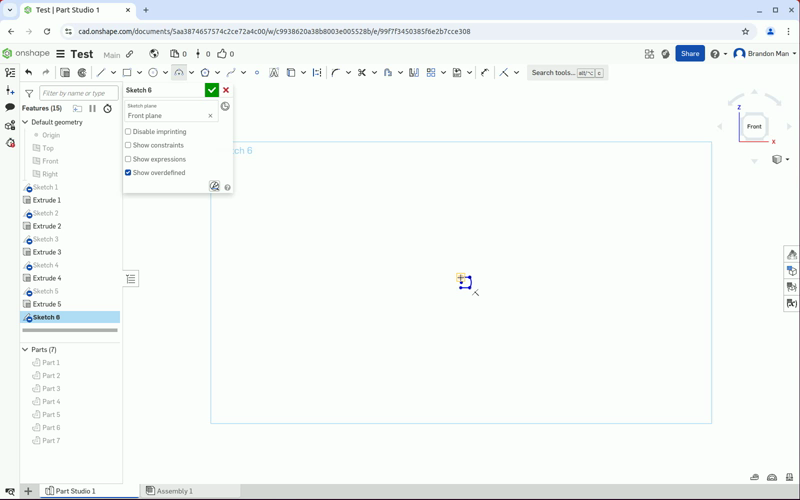
mouse_move(460, 287)
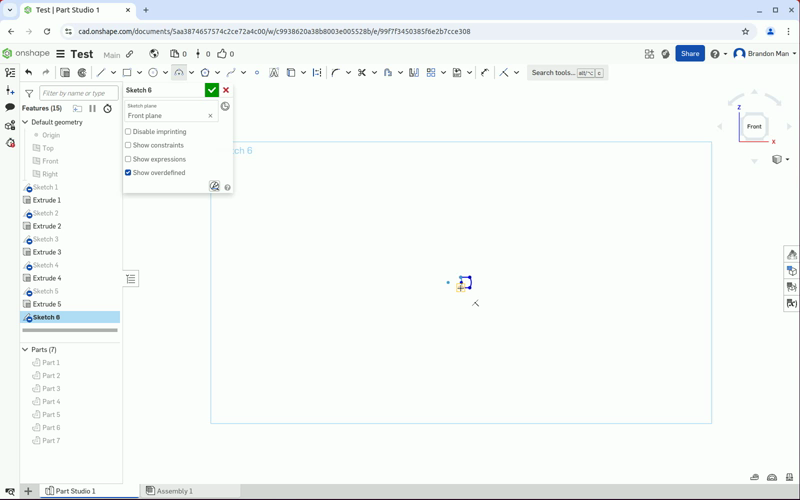
click(460, 287)
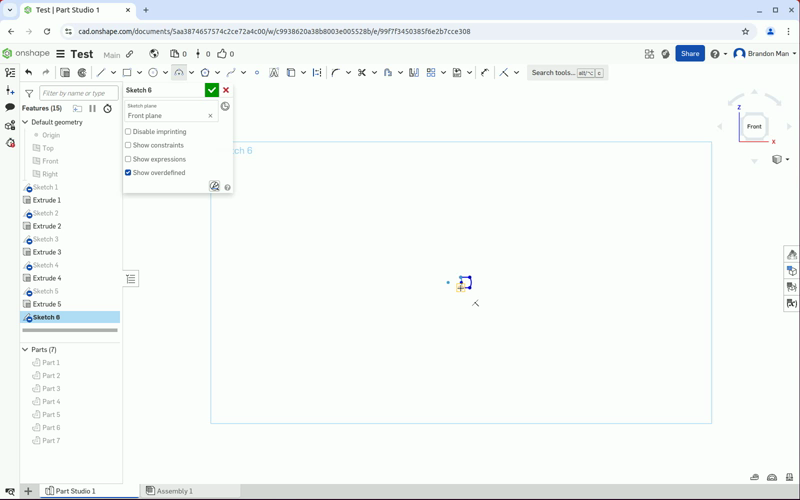
key_down(shift)
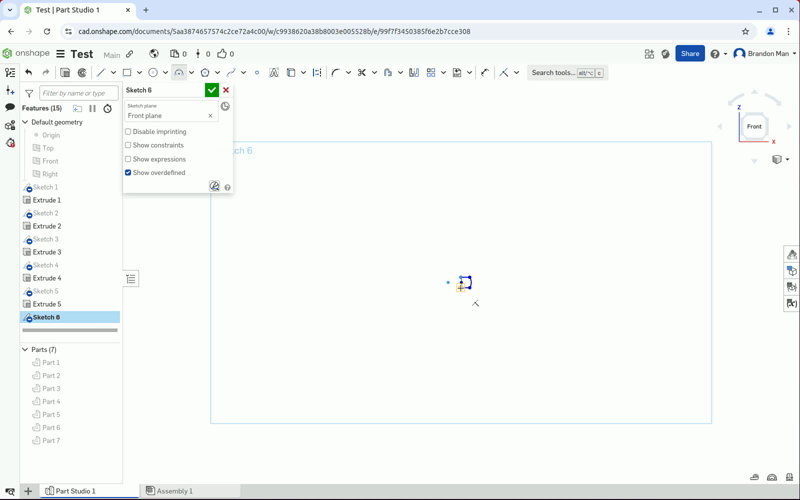
mouse_move(465, 282)
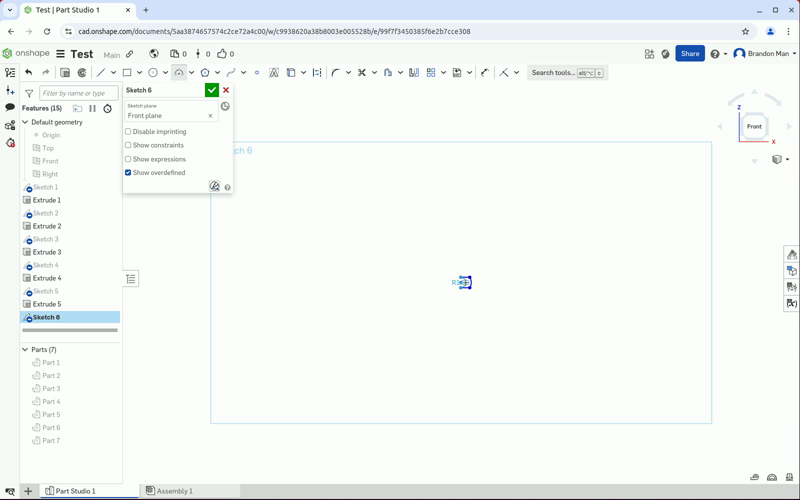
click(465, 282)
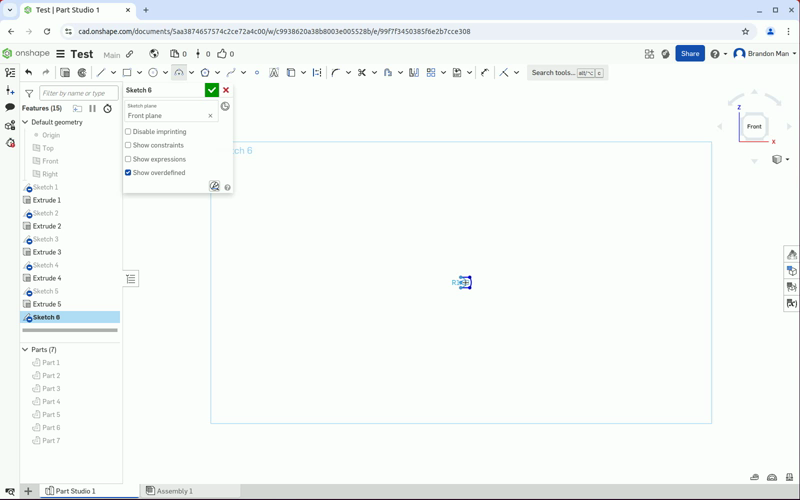
key_up(shift)
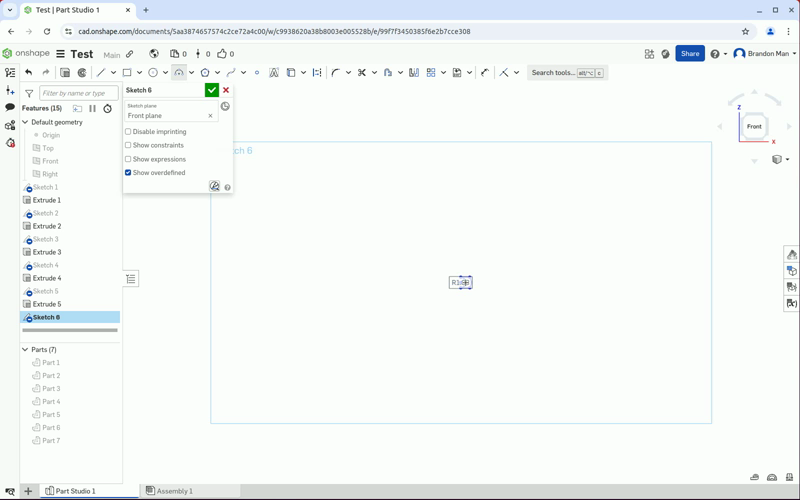
key(esc)
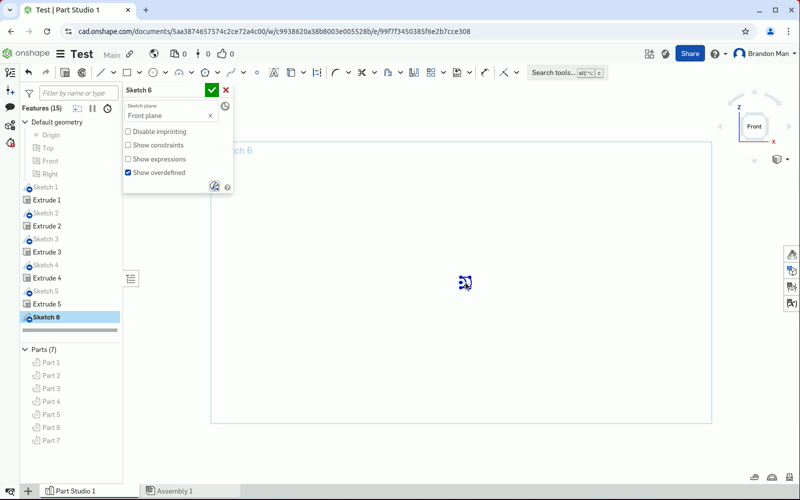
mouse_move(469, 280)
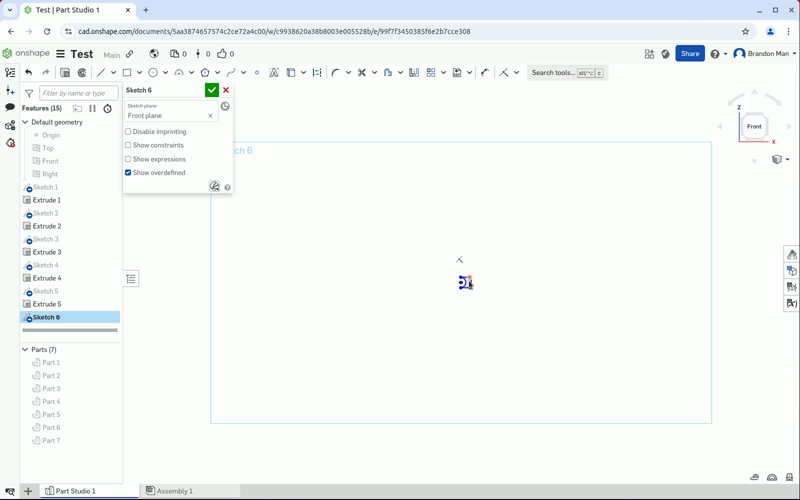
scroll(6)
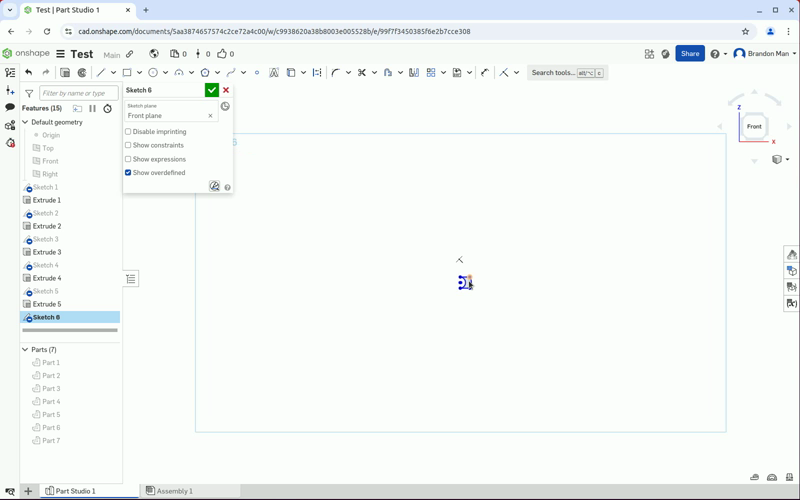
scroll(6)
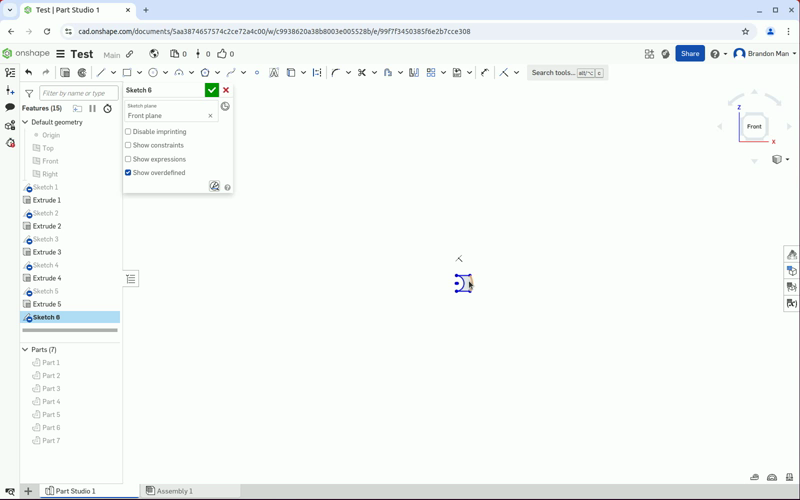
scroll(6)
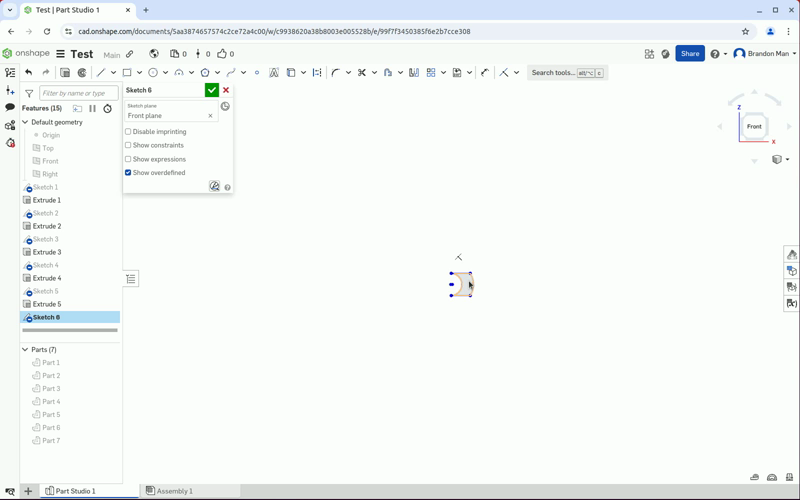
scroll(6)
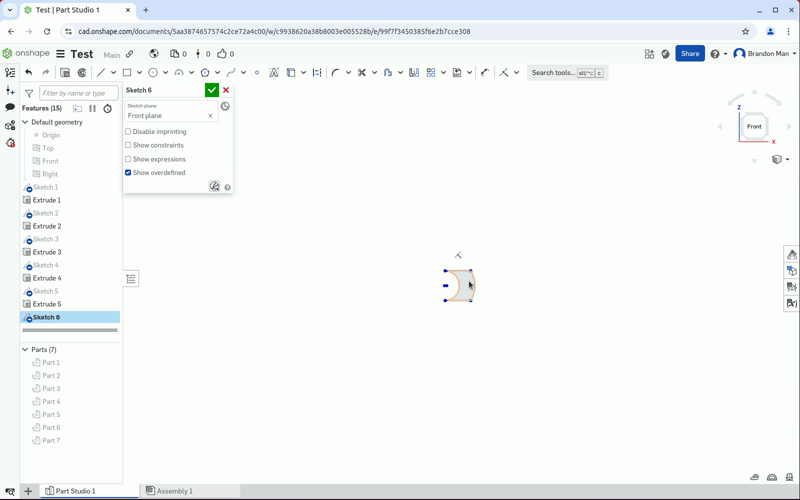
scroll(6)
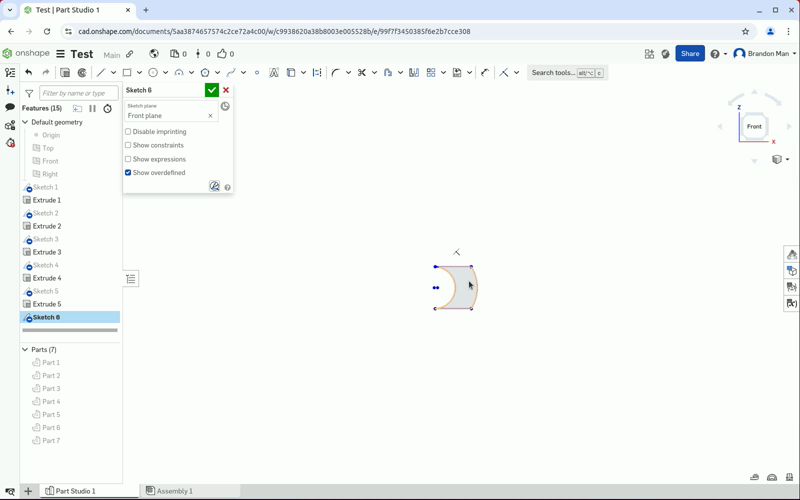
scroll(6)
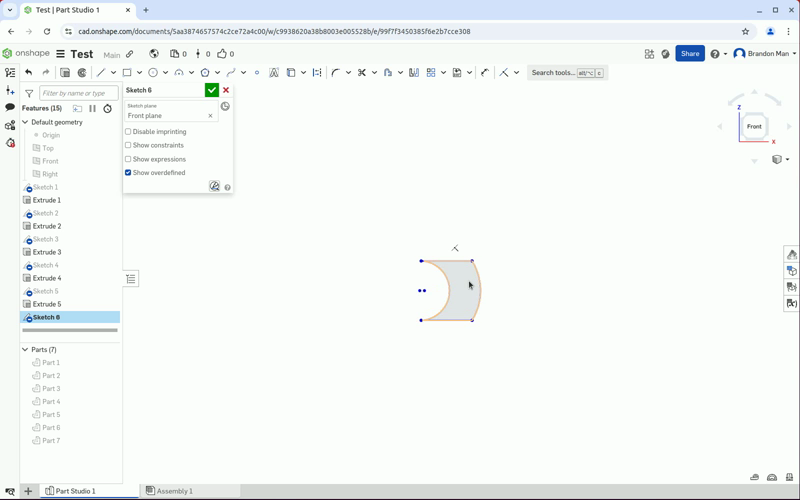
scroll(6)
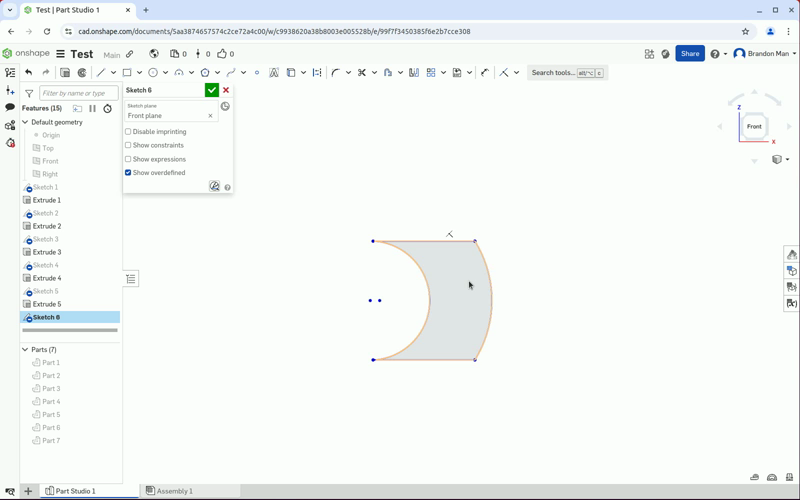
click(469, 280)
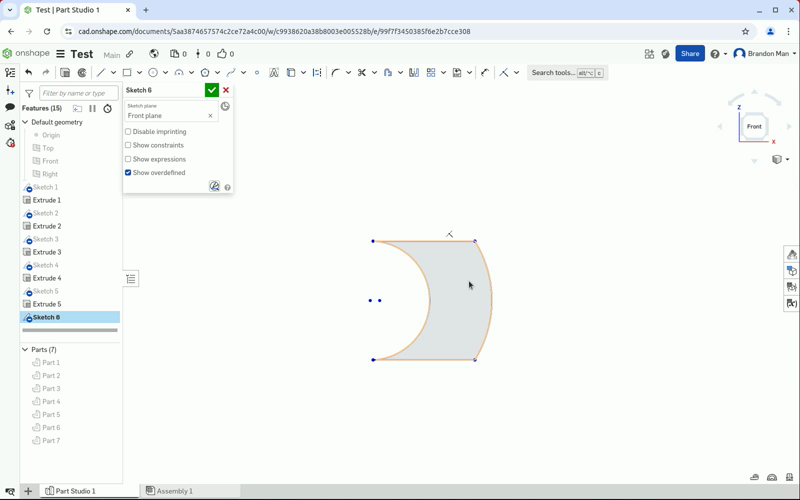
scroll(-6)
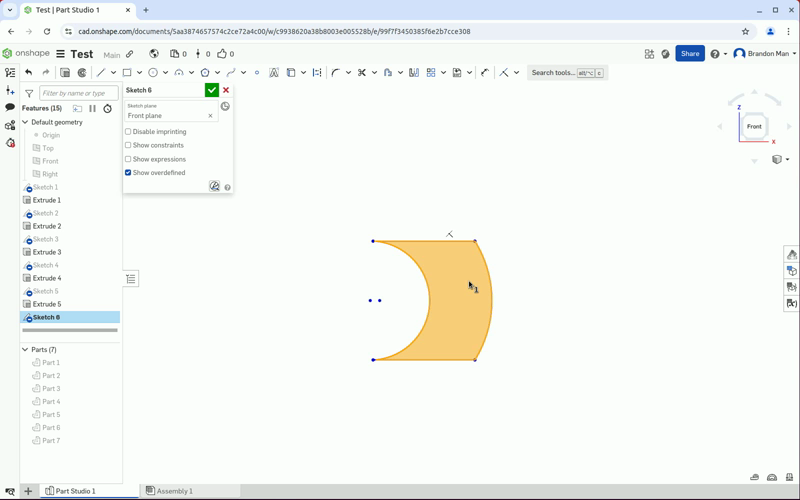
scroll(-6)
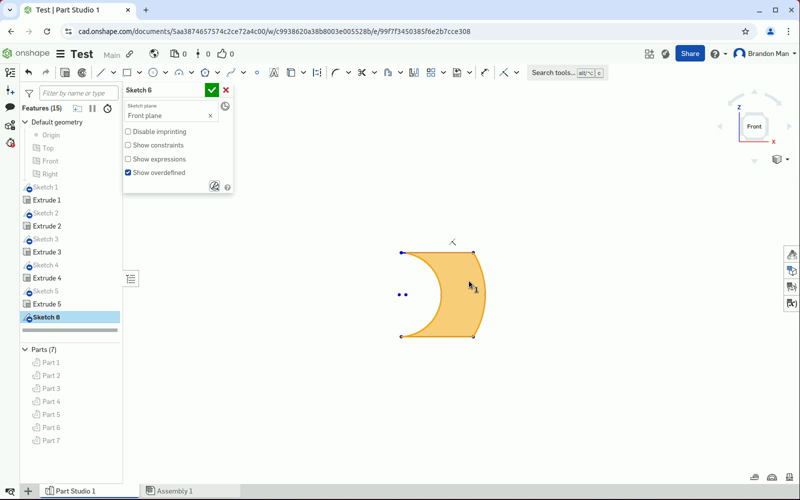
scroll(-6)
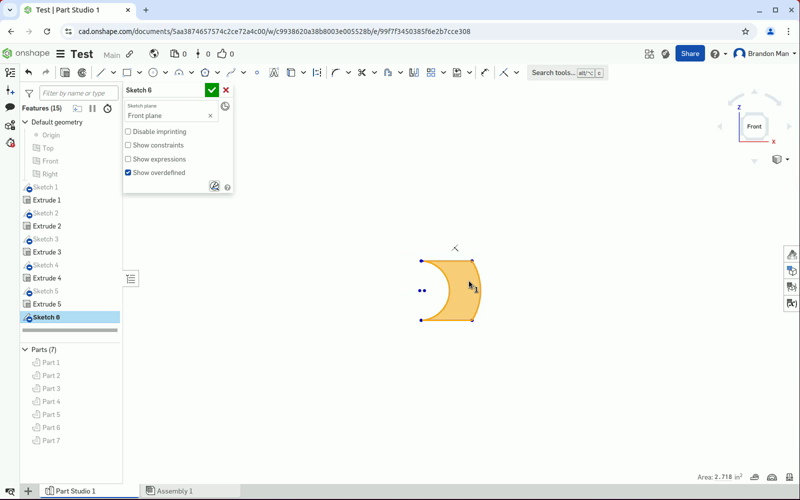
scroll(-6)
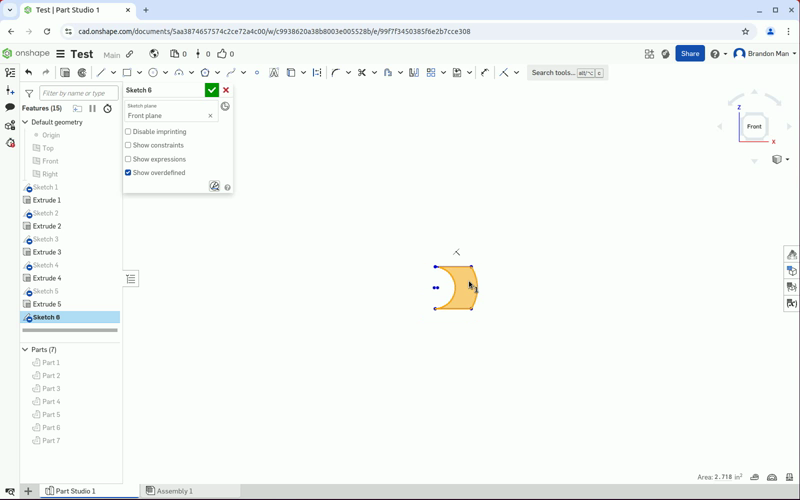
scroll(-6)
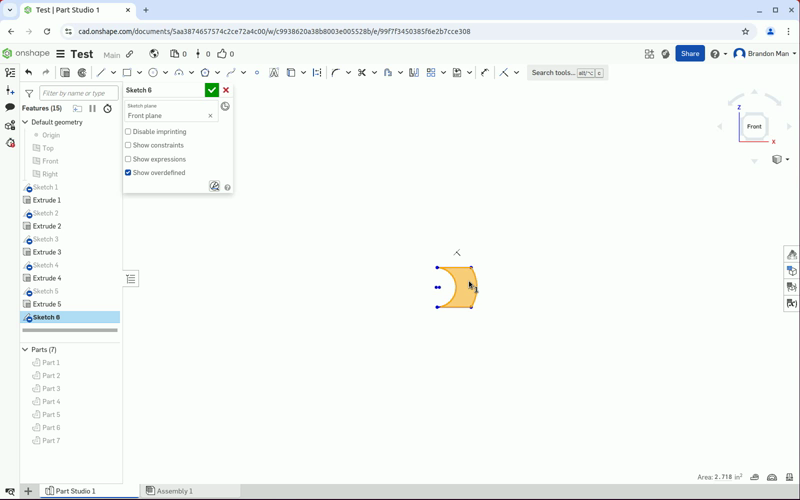
scroll(-6)
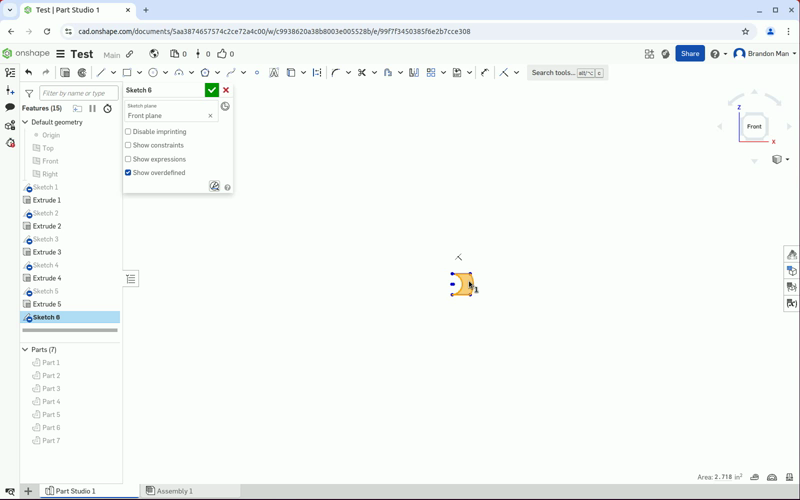
scroll(-6)
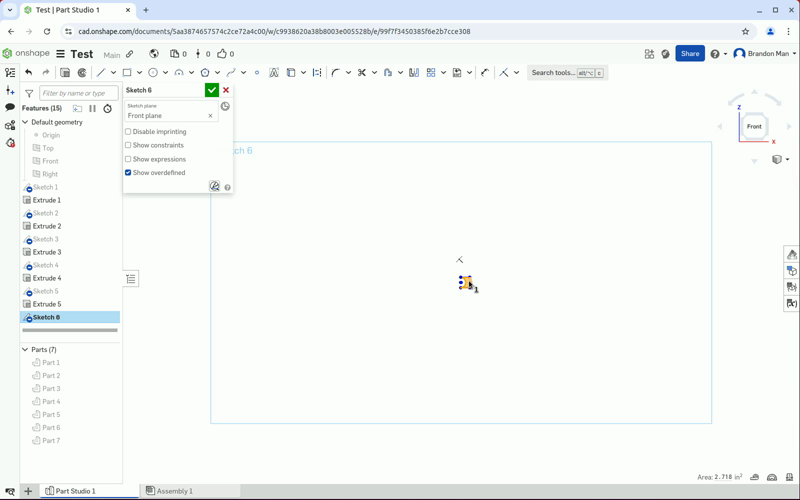
mouse_move(73, 352)
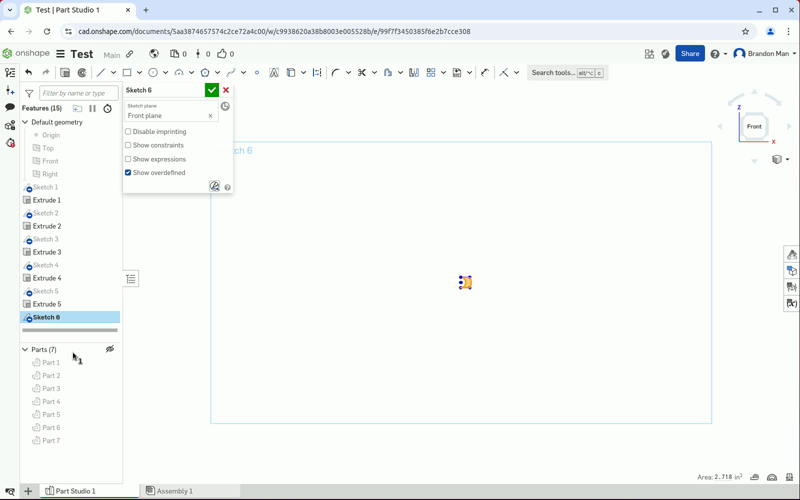
key(shift+y)
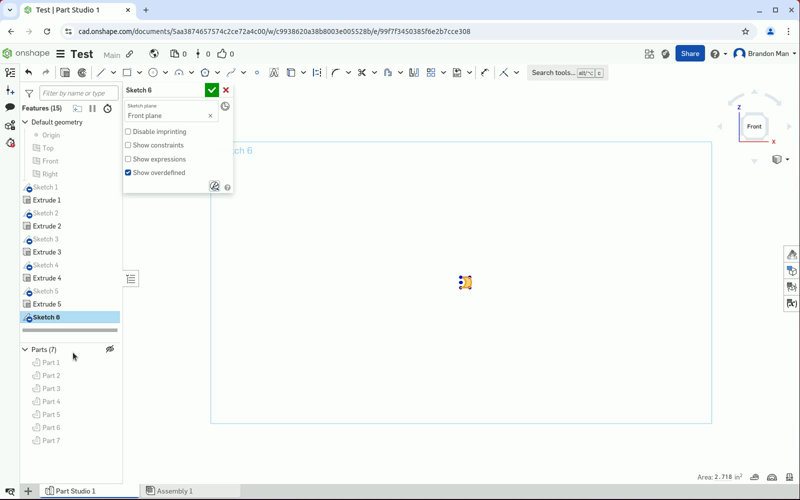
key(shift+e)
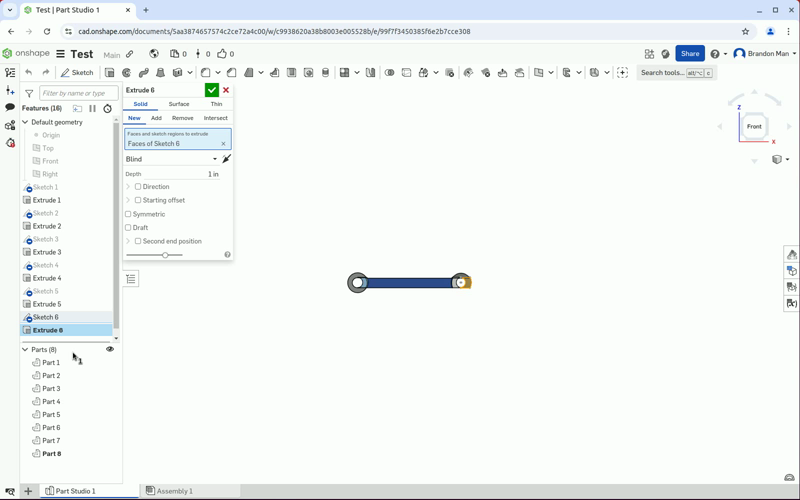
mouse_move(143, 106)
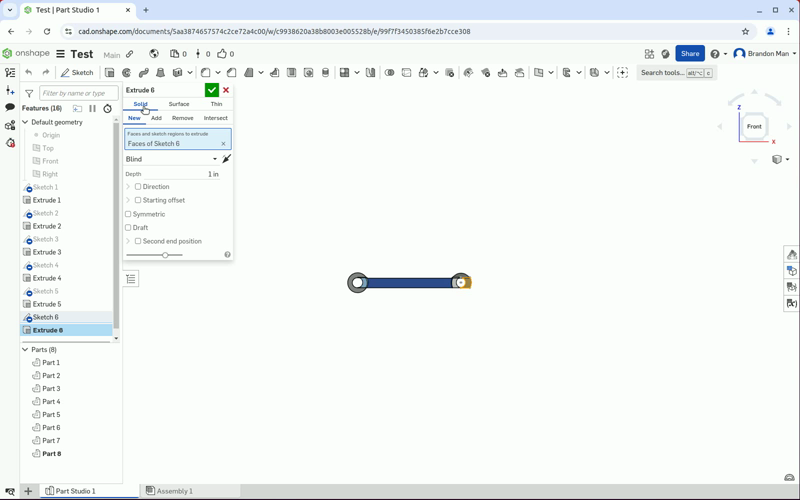
click(143, 106)
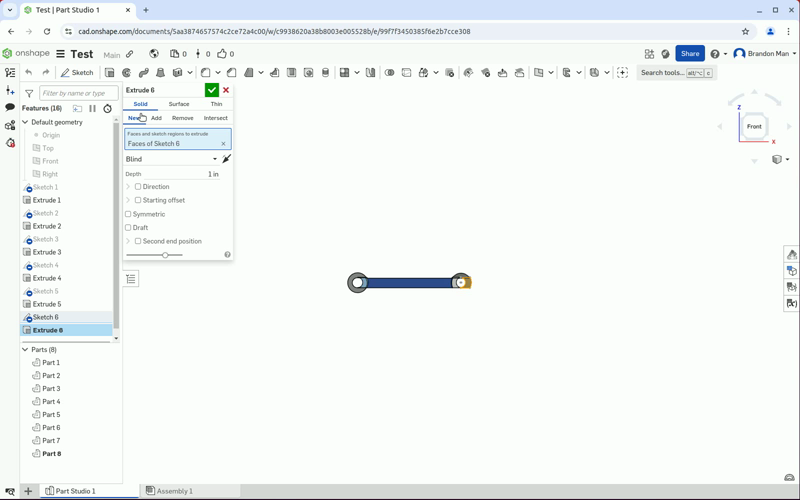
mouse_move(137, 120)
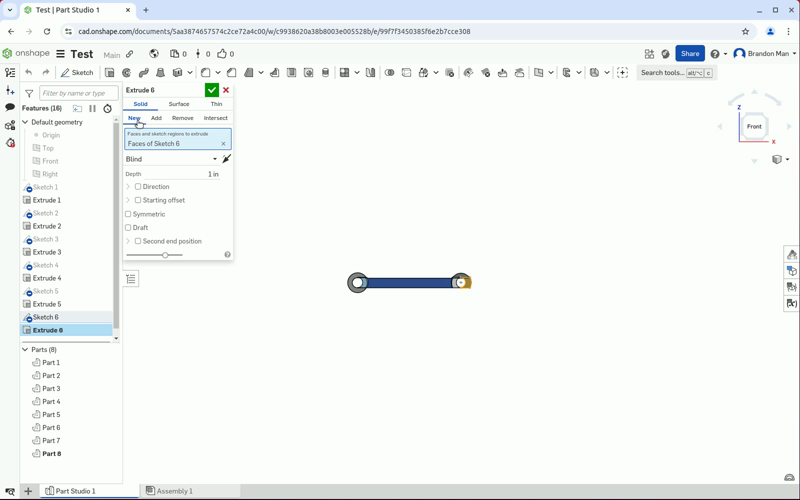
click(137, 120)
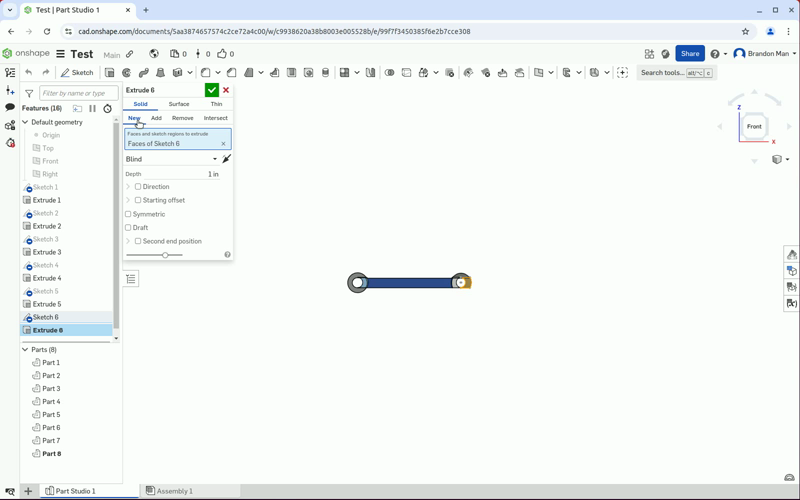
key(tab, 4)
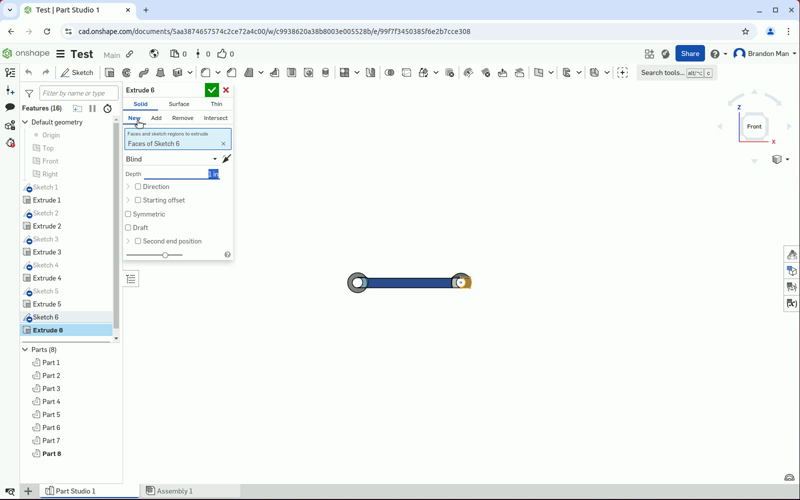
text(1.685)
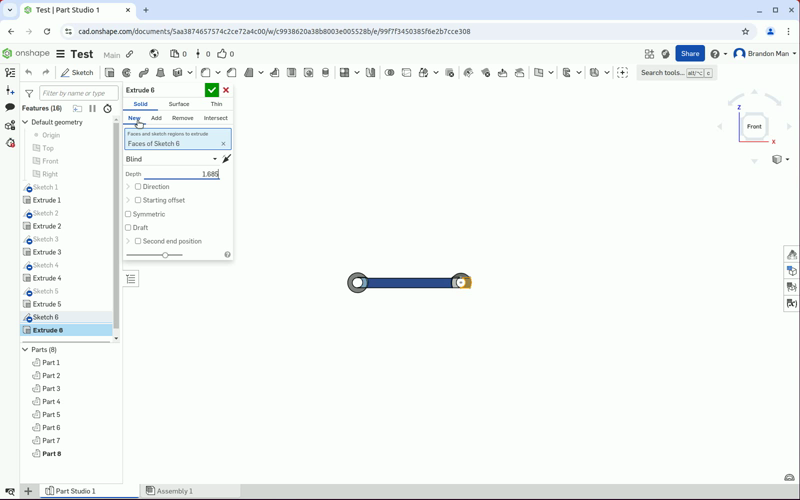
key(enter)
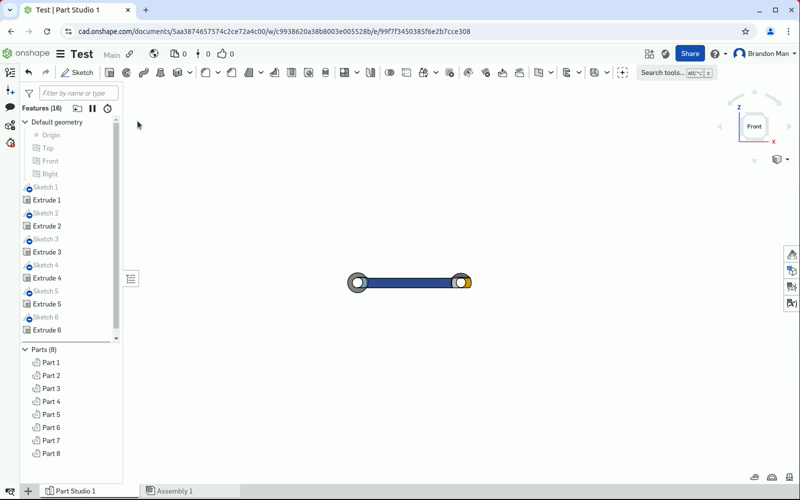
key(shift+h)
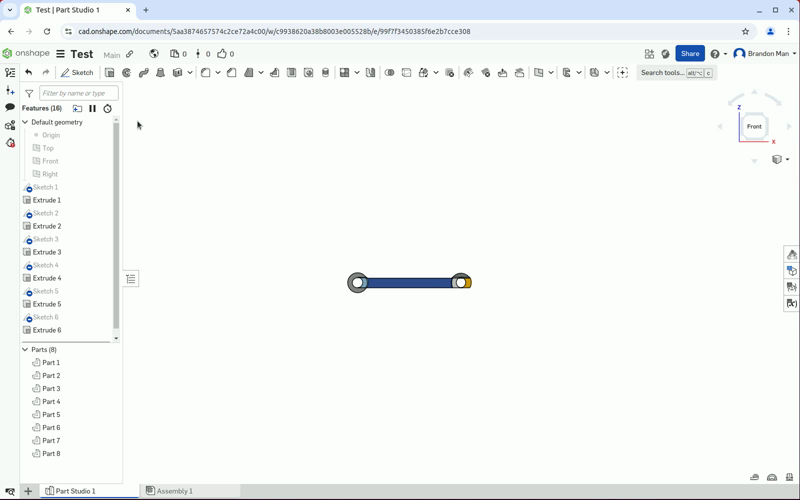
key(shift+h)
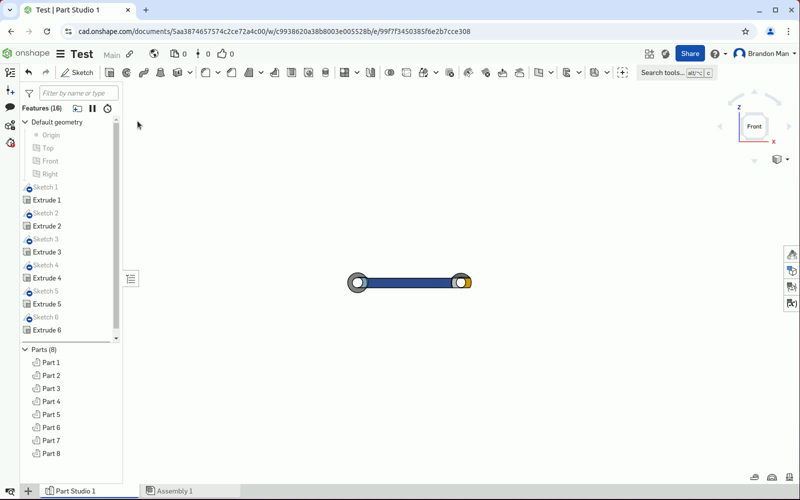
mouse_move(69, 189)
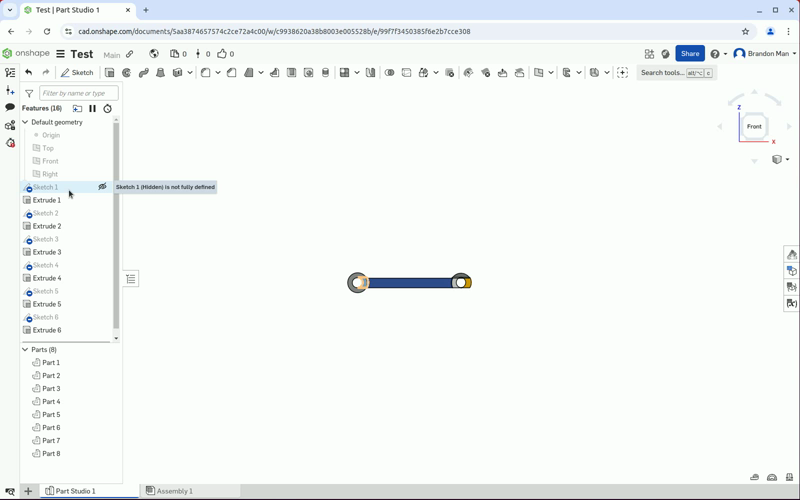
click(69, 189)
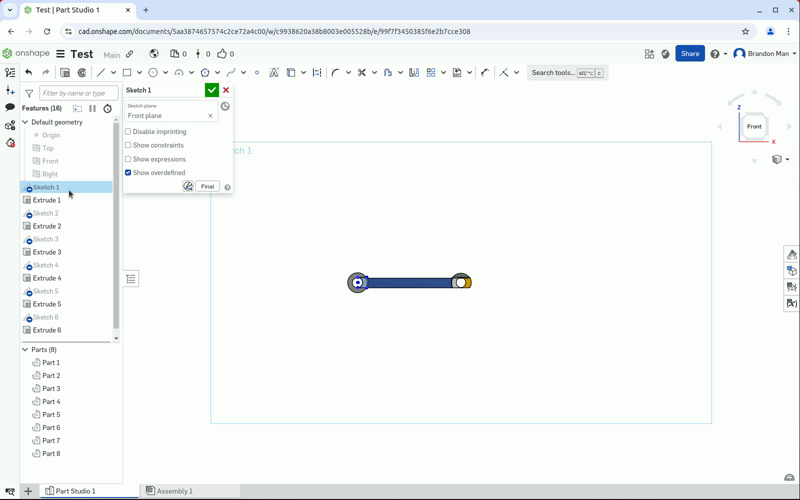
mouse_move(229, 92)
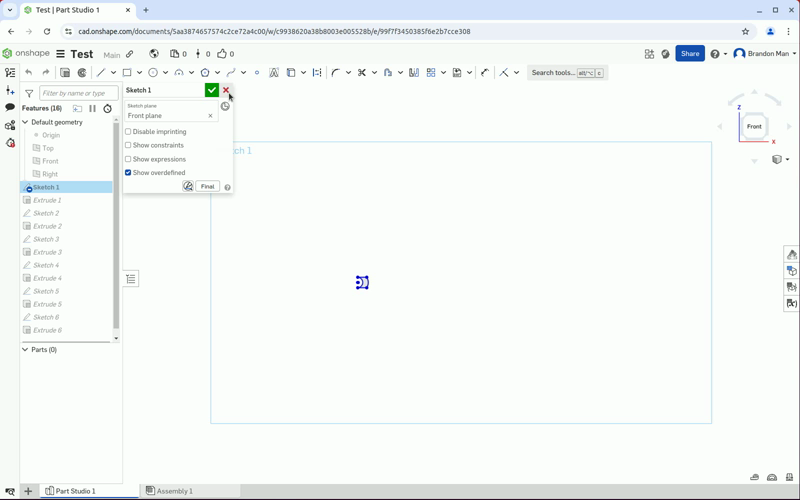
click(229, 92)
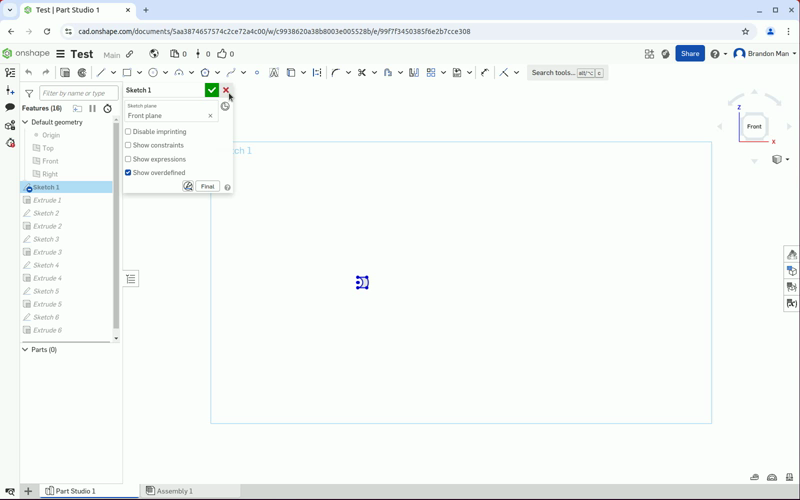
key(shift+s)
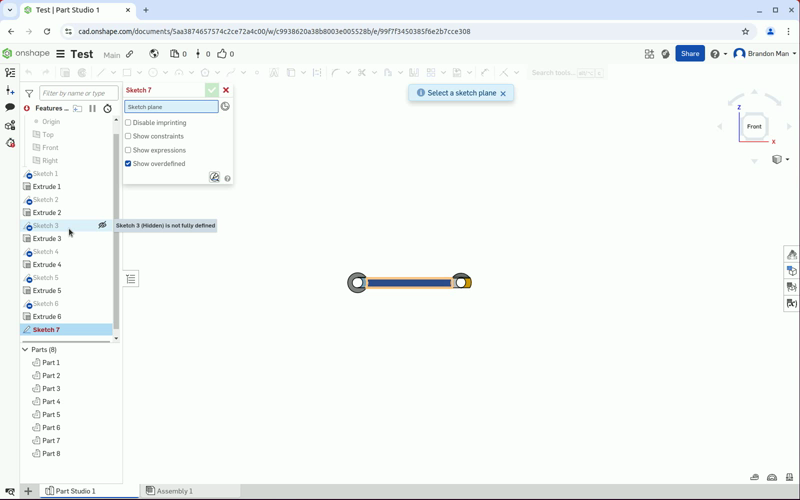
scroll(3)
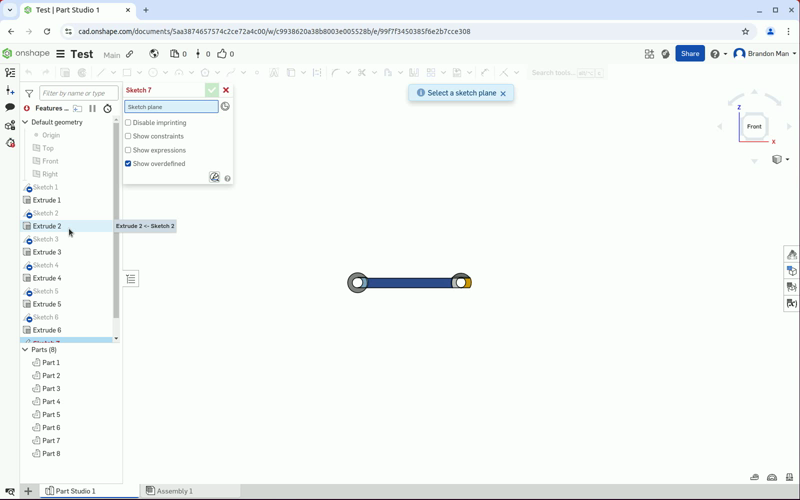
mouse_move(69, 163)
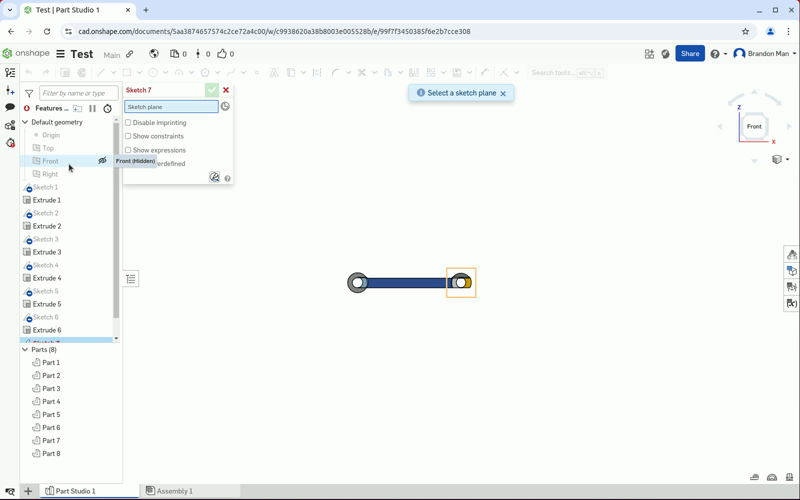
click(69, 163)
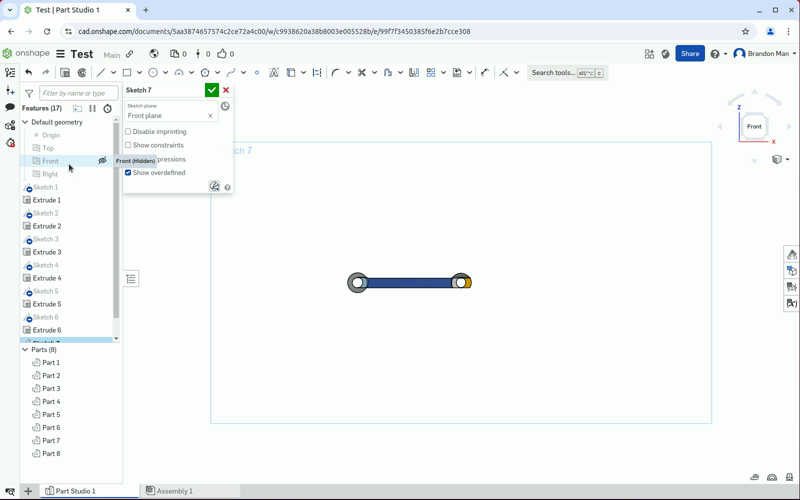
mouse_move(73, 352)
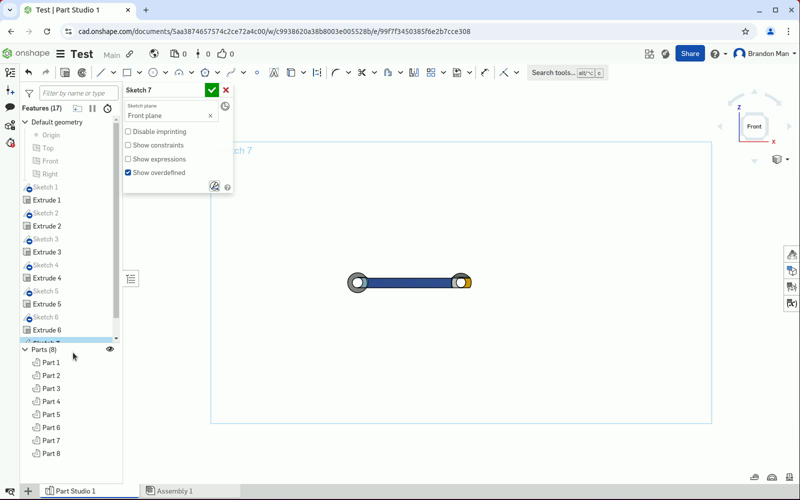
key(y)
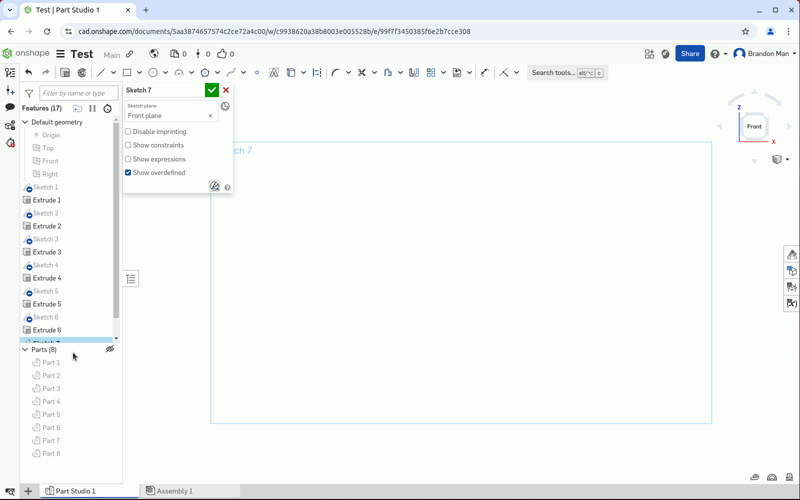
key(a)
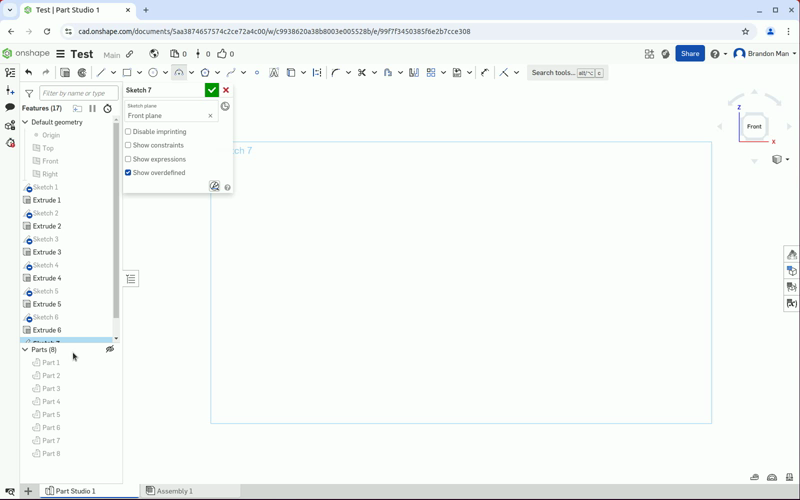
key_down(shift)
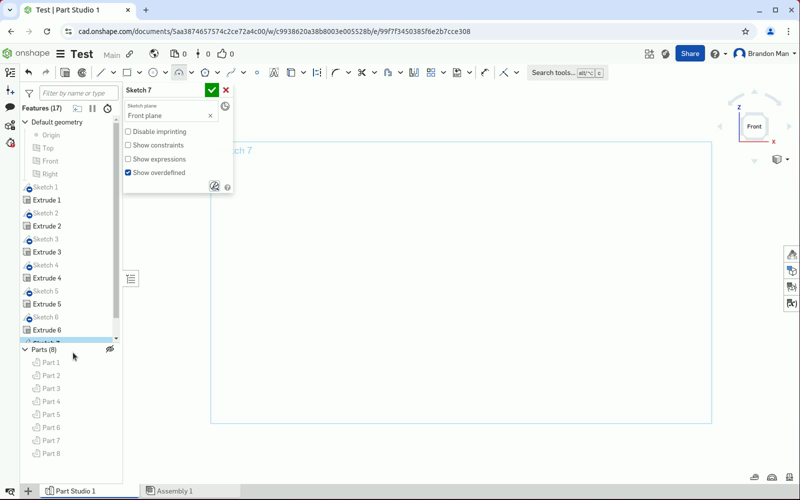
mouse_move(452, 287)
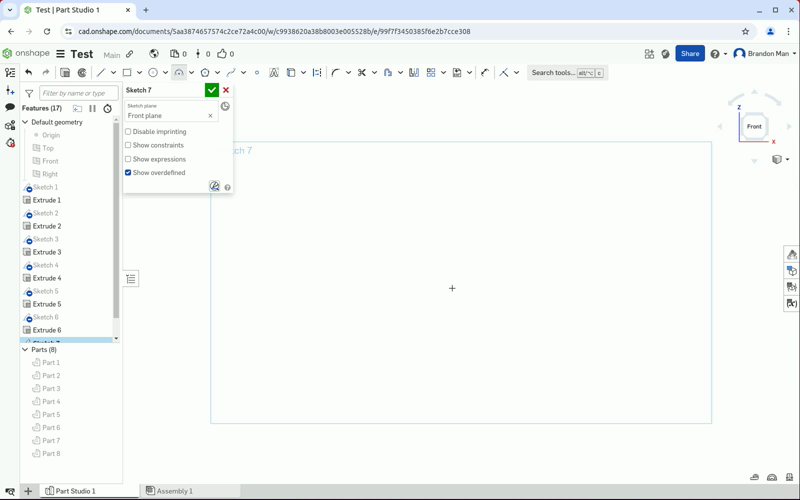
click(452, 287)
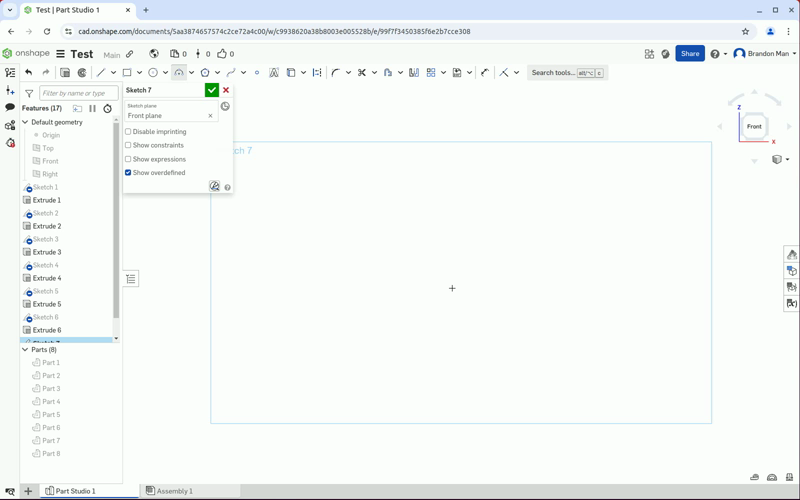
key_up(shift)
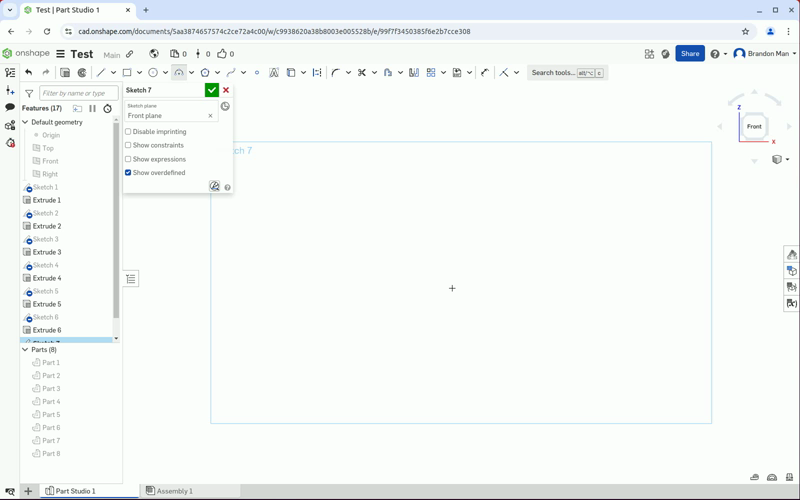
key_down(shift)
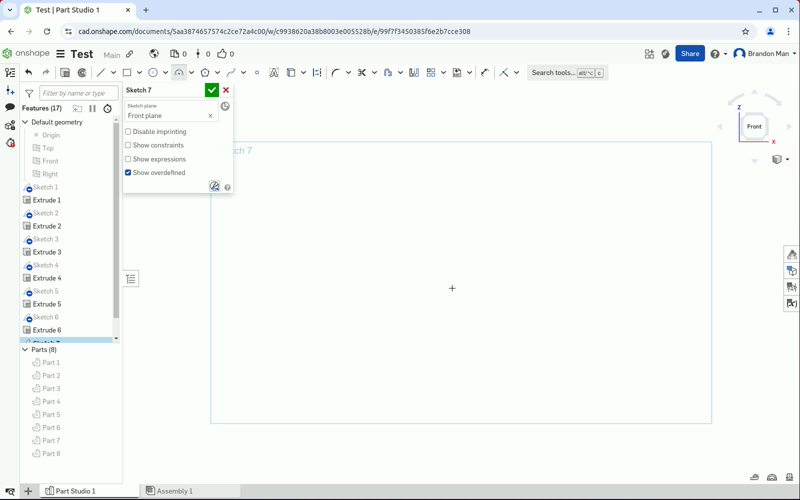
mouse_move(469, 287)
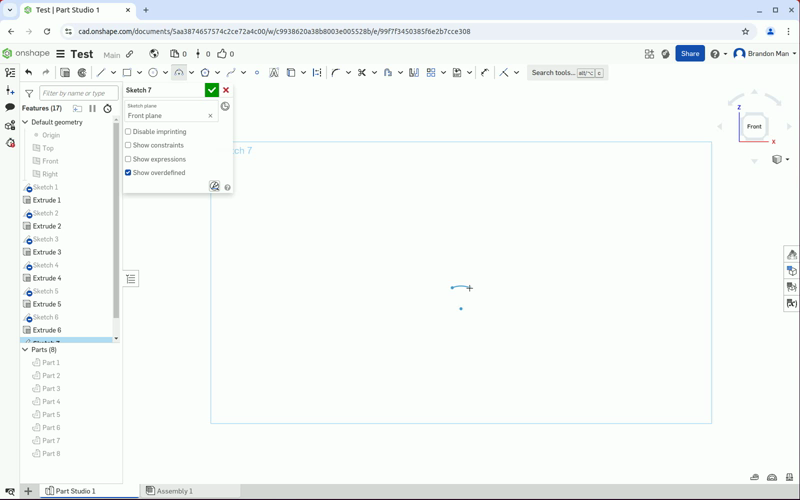
click(469, 287)
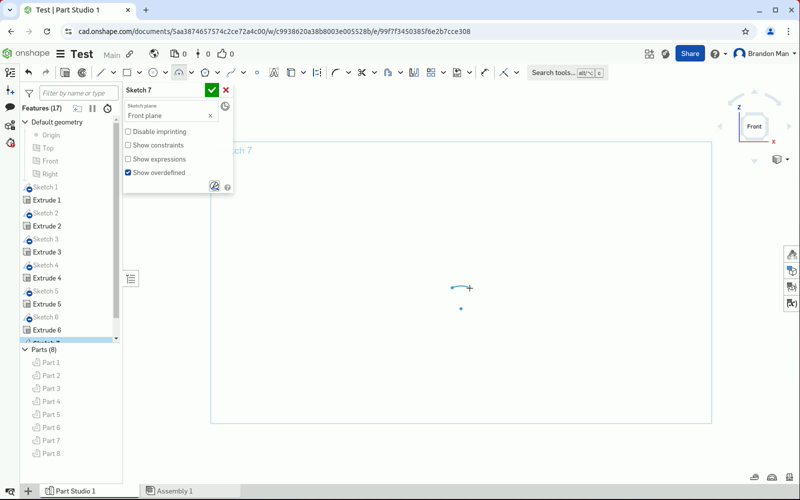
mouse_move(461, 292)
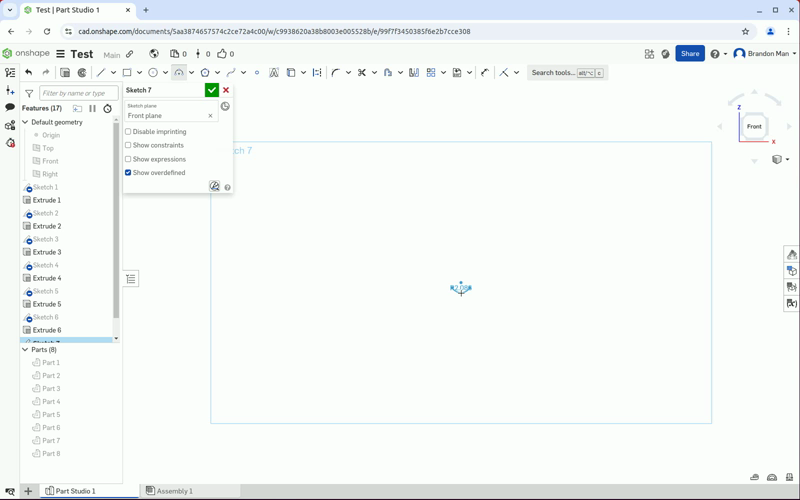
click(461, 292)
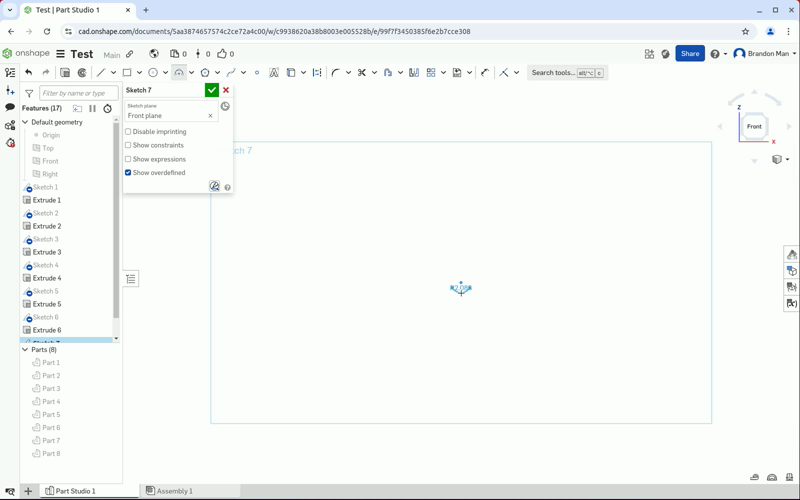
key_up(shift)
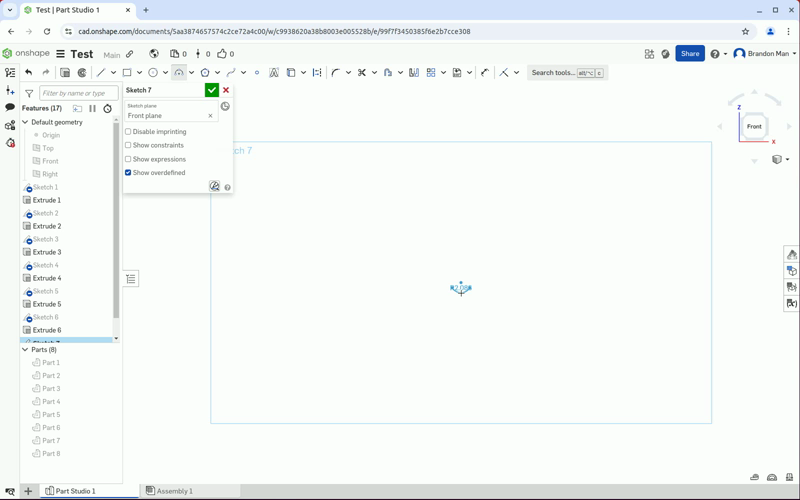
key(esc)
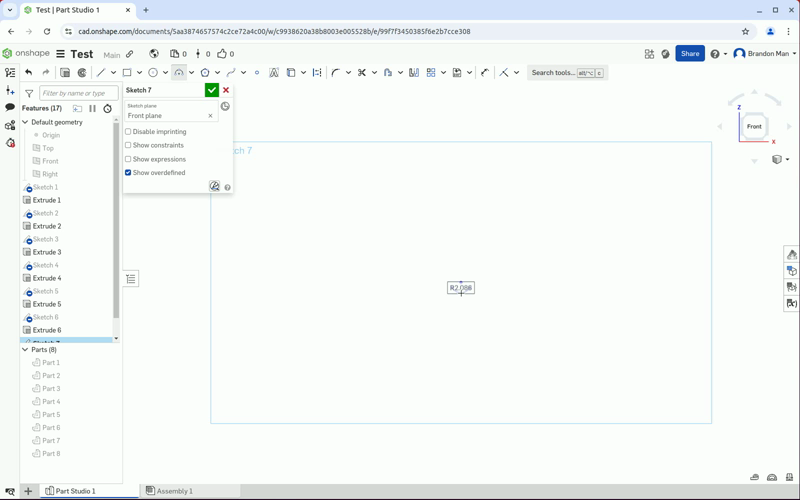
key(l)
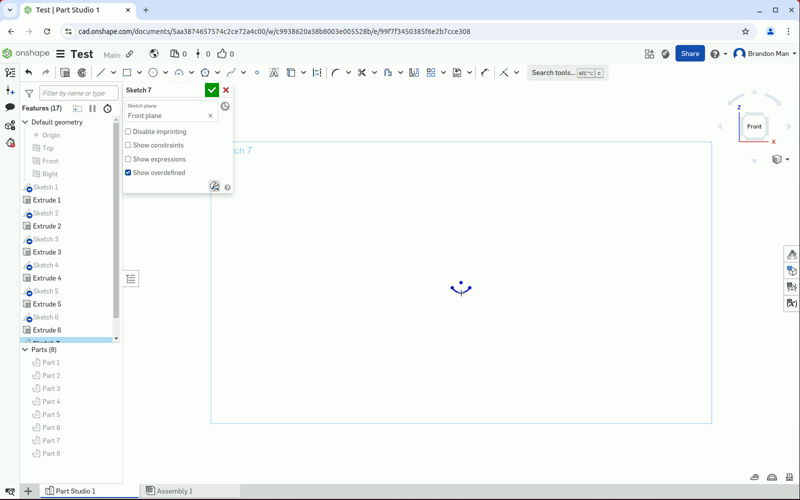
mouse_move(469, 287)
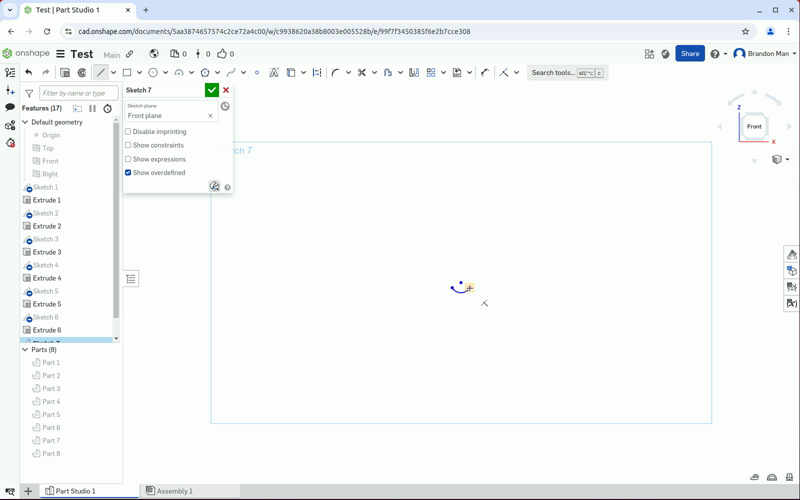
click(469, 287)
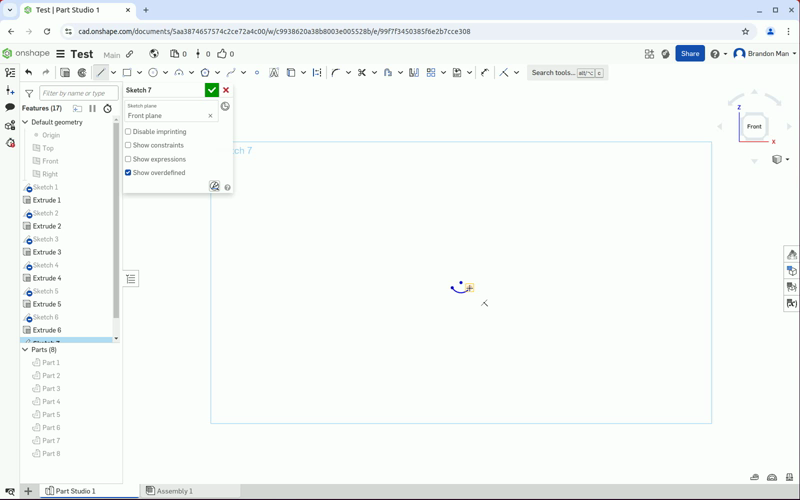
key_down(shift)
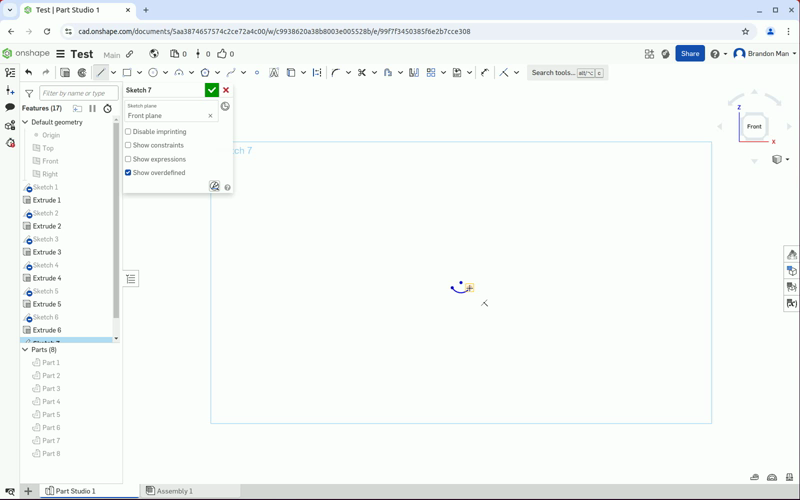
mouse_move(499, 287)
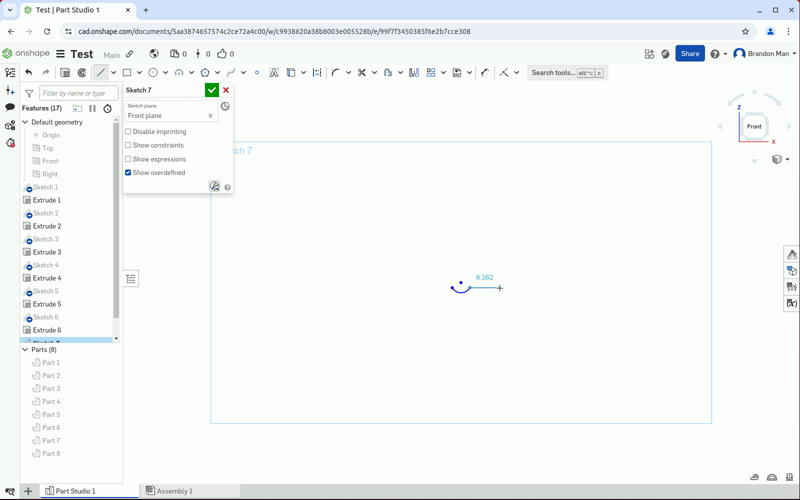
mouse_move(461, 287)
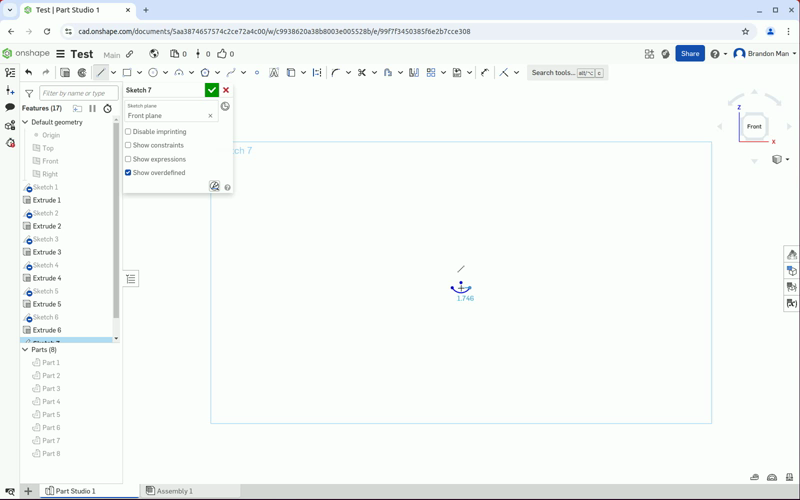
click(461, 287)
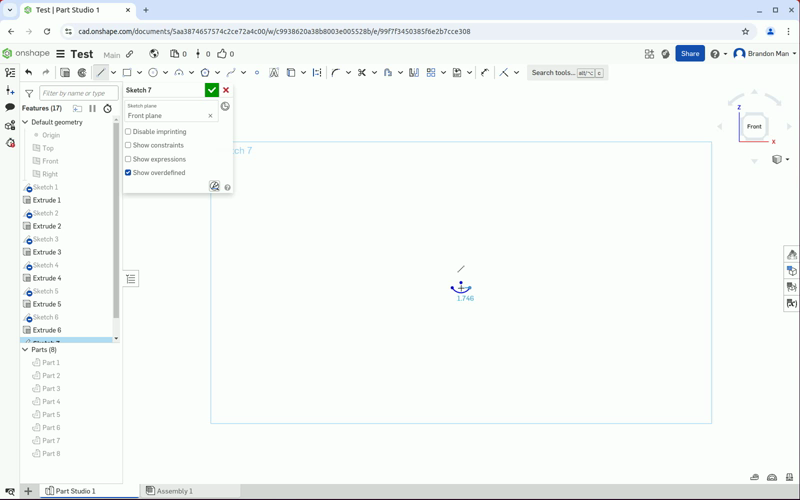
key_up(shift)
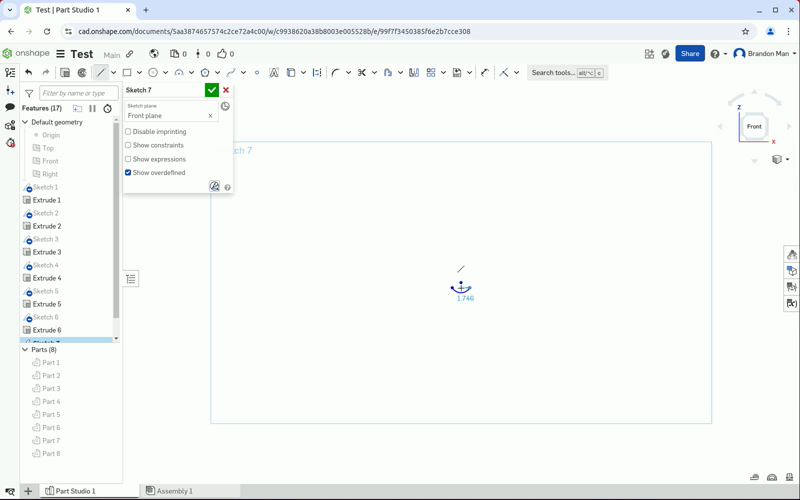
mouse_move(491, 287)
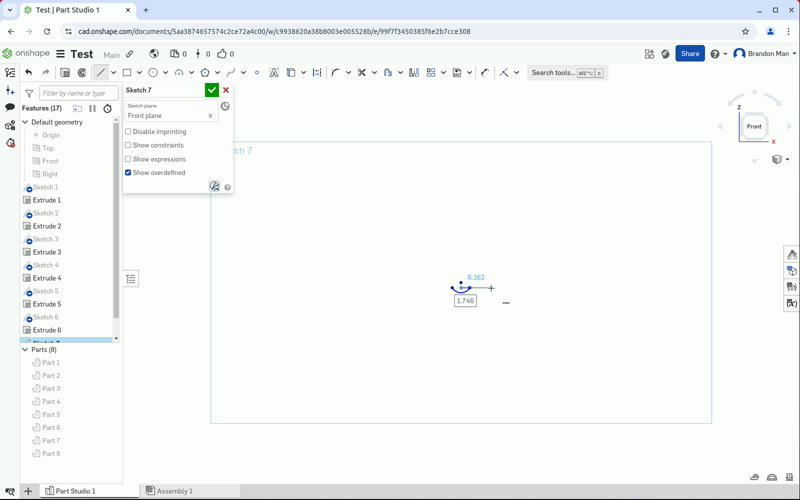
key_down(shift)
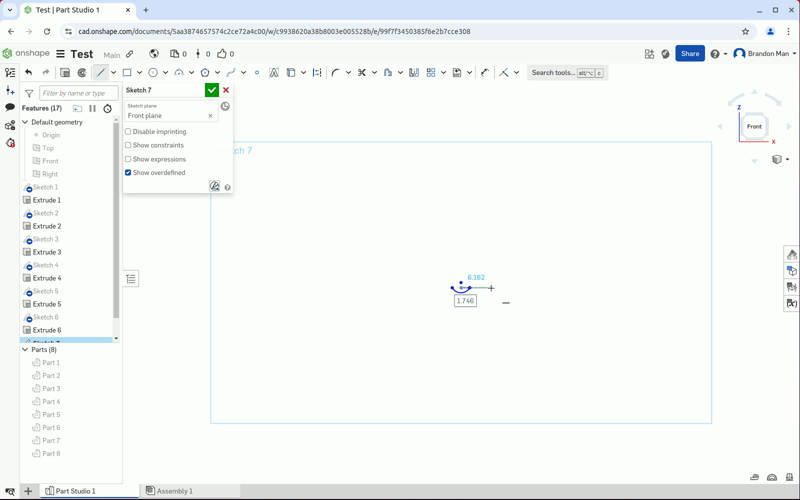
mouse_move(452, 287)
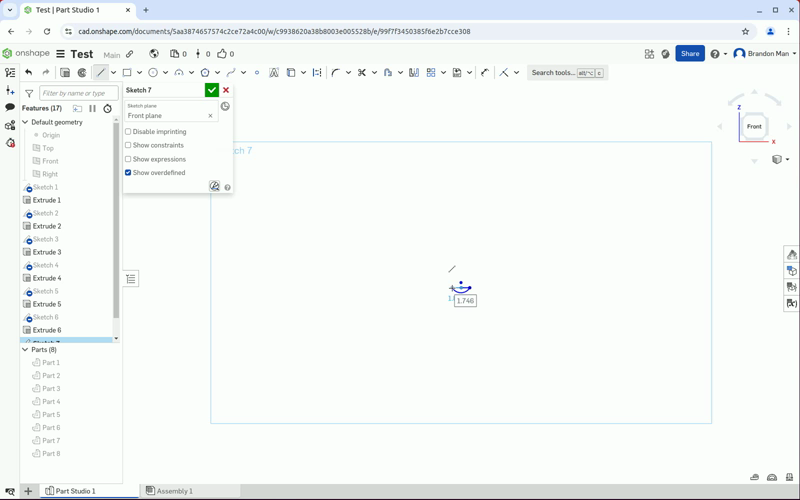
key_up(shift)
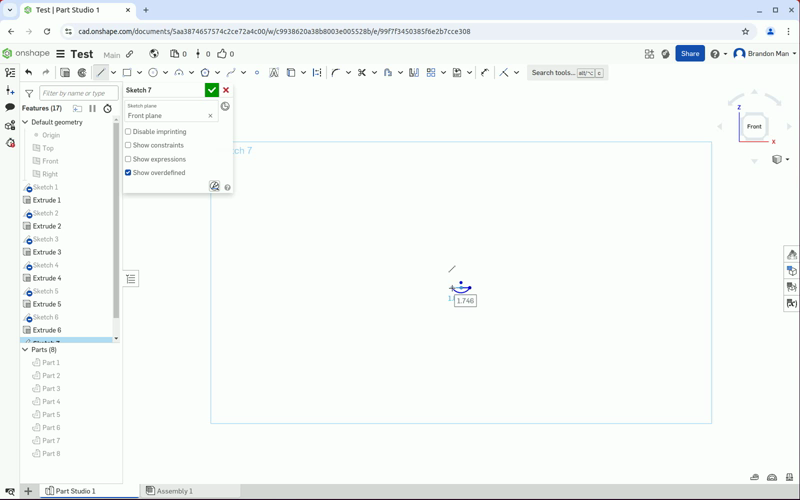
click(452, 287)
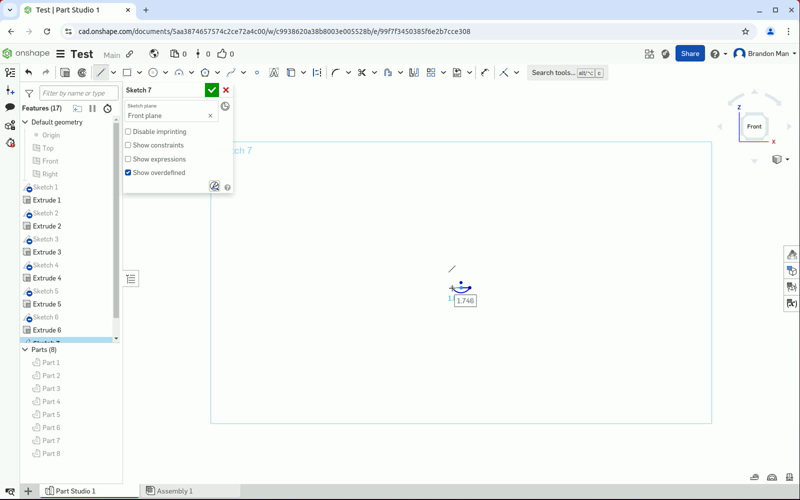
key(esc)
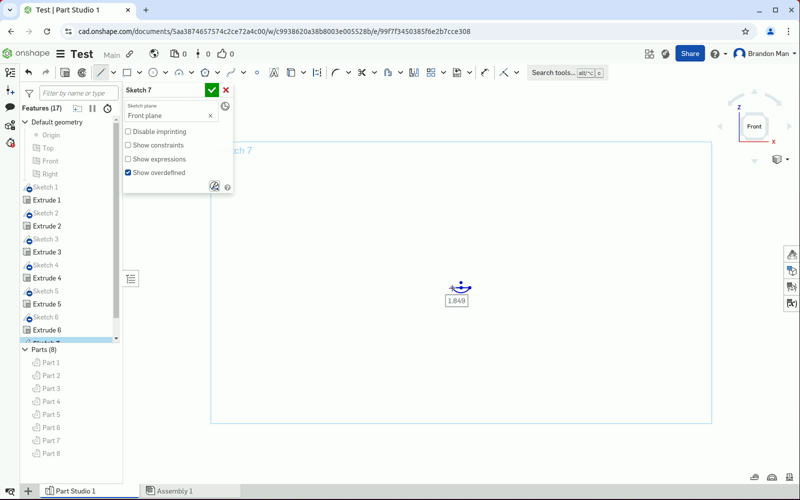
mouse_move(463, 288)
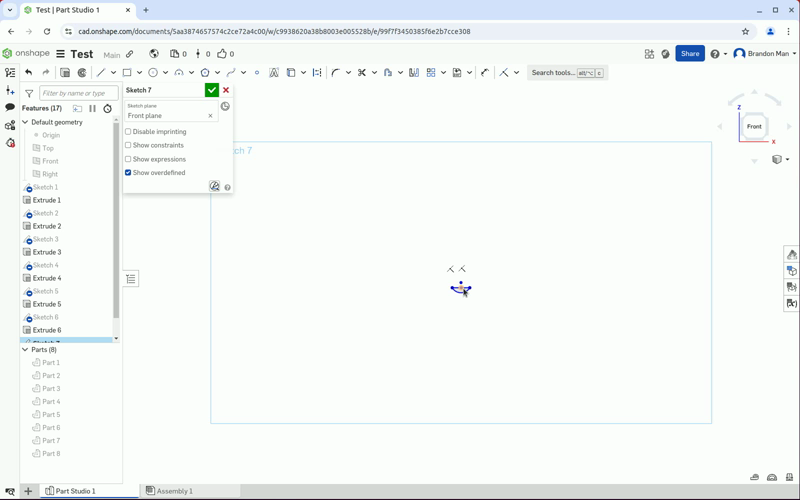
scroll(6)
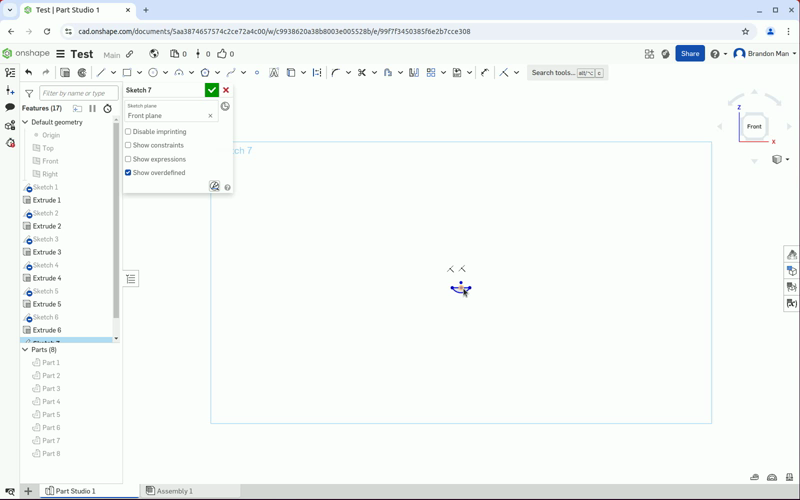
scroll(6)
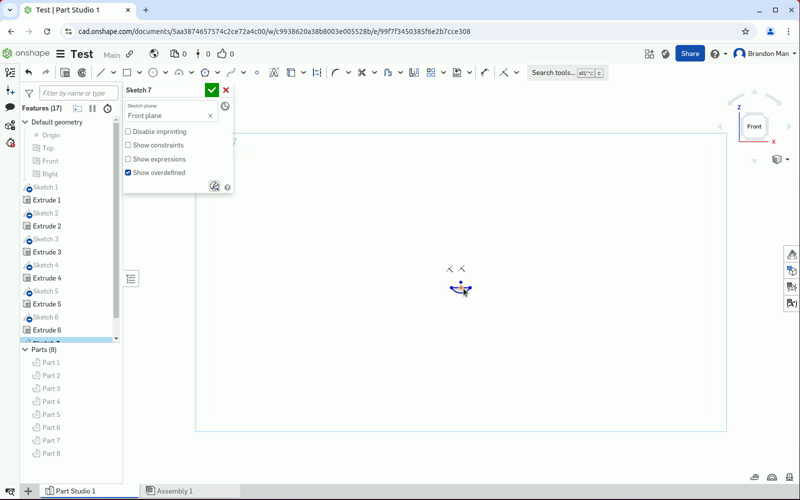
scroll(6)
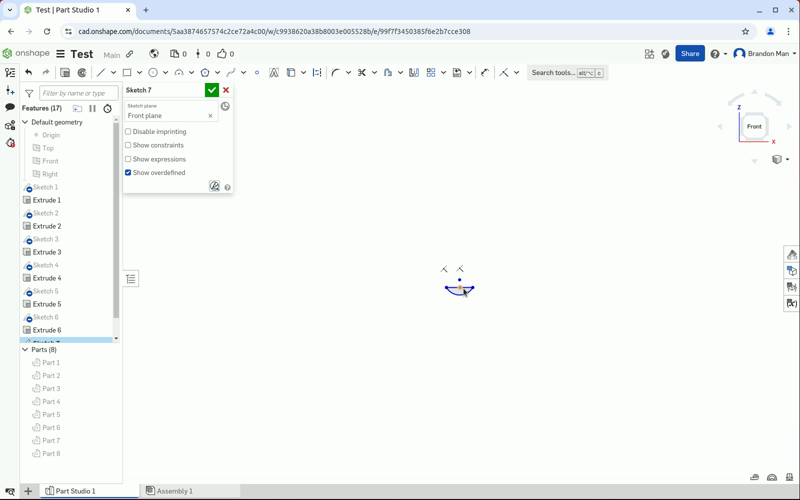
scroll(6)
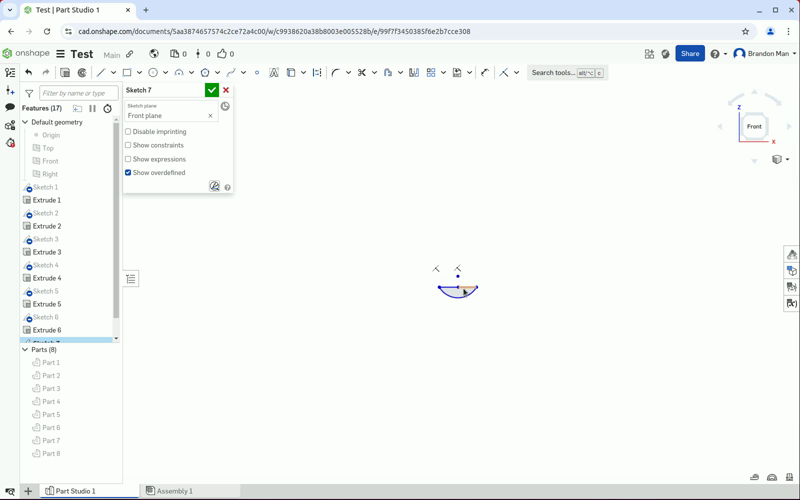
scroll(6)
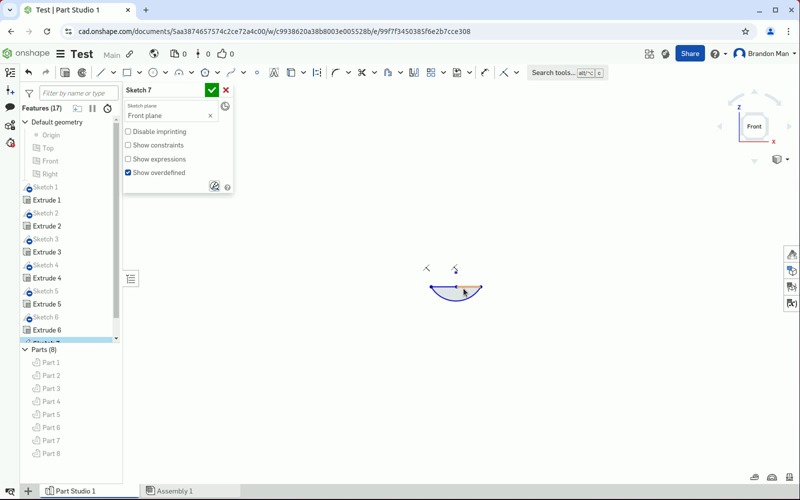
scroll(6)
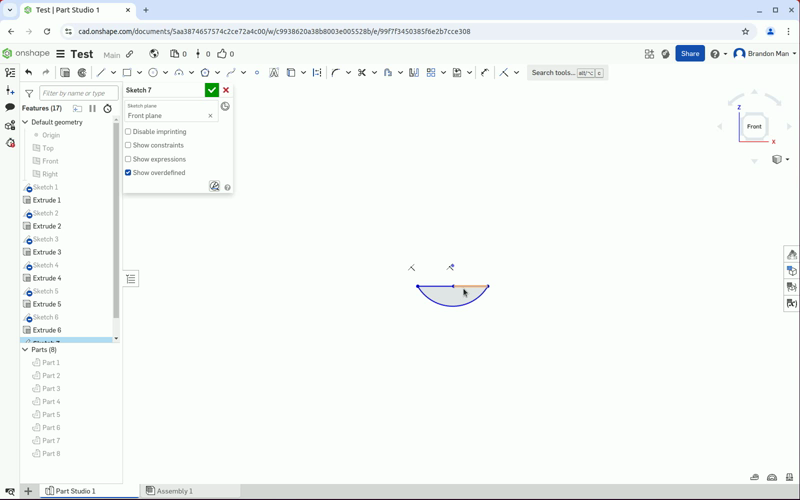
scroll(6)
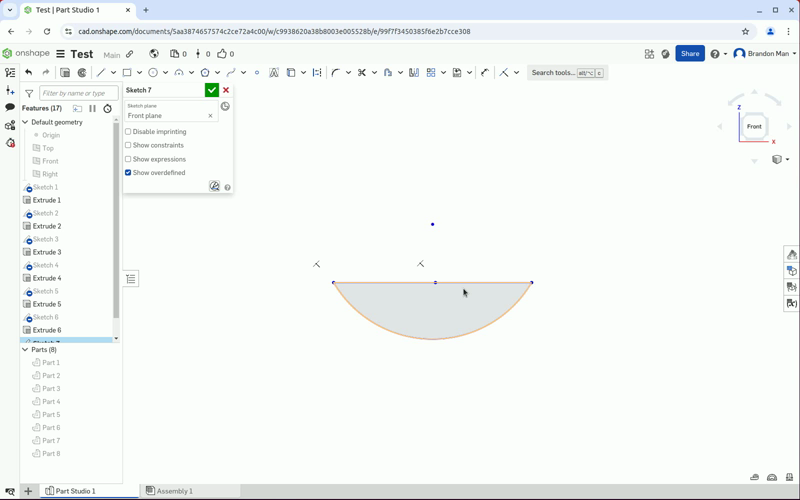
click(463, 288)
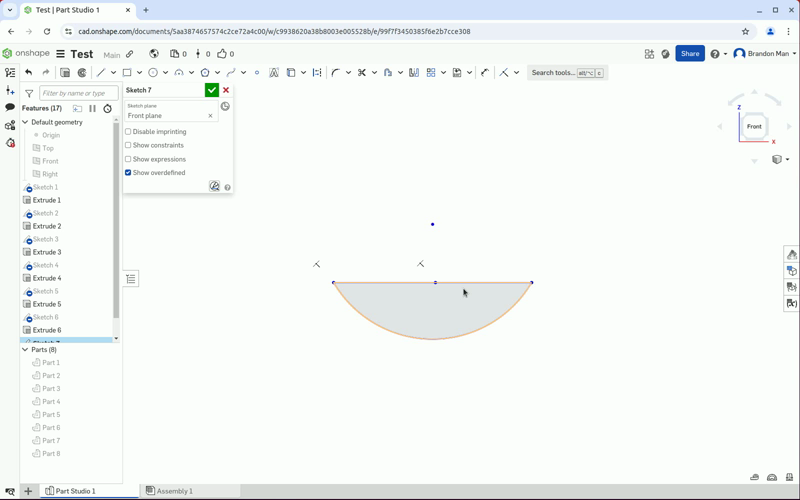
scroll(-6)
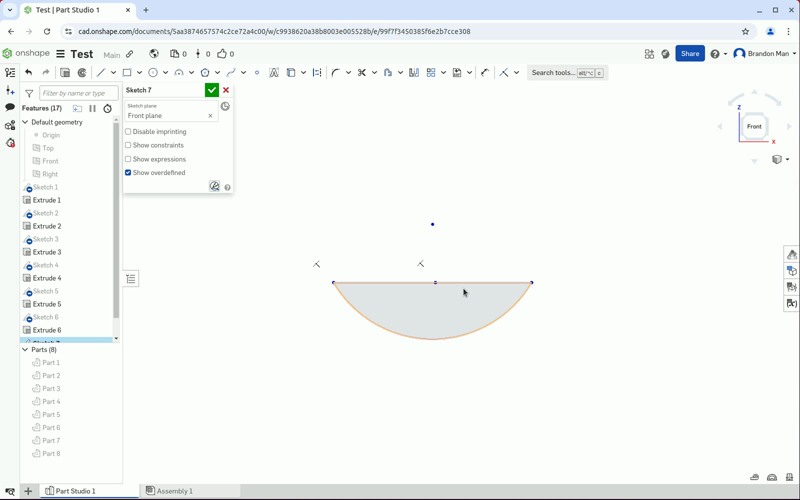
scroll(-6)
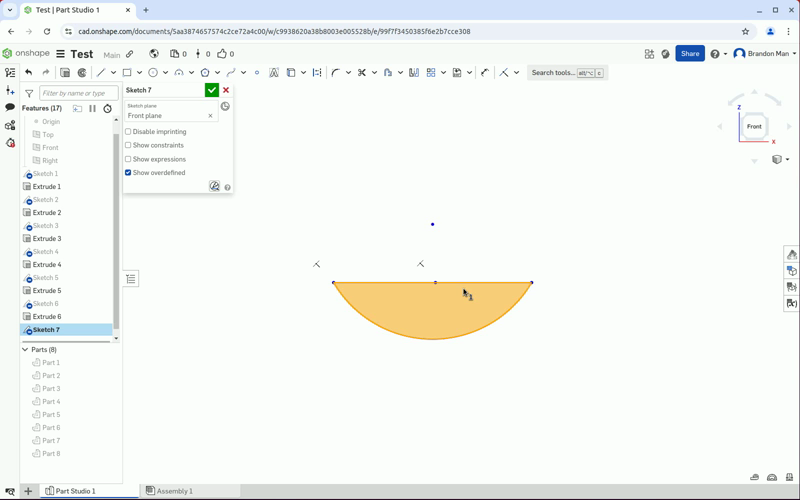
scroll(-6)
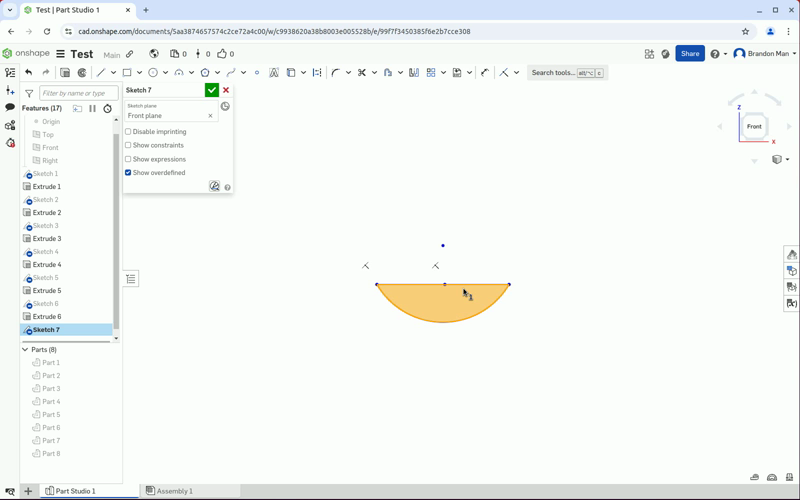
scroll(-6)
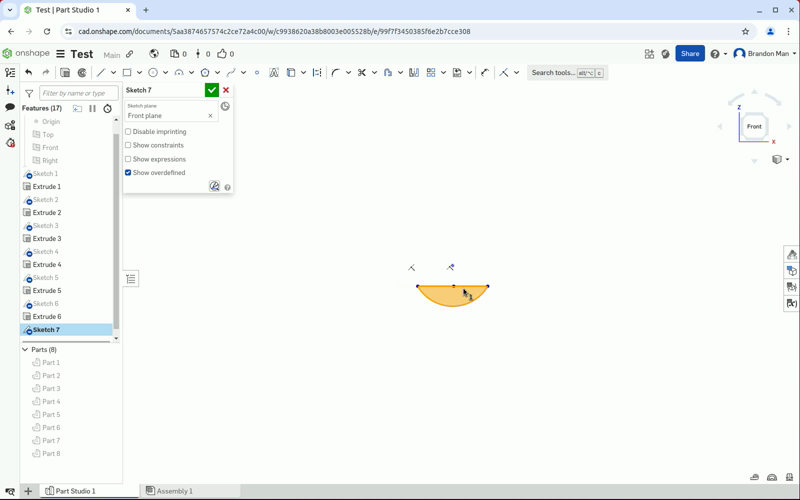
scroll(-6)
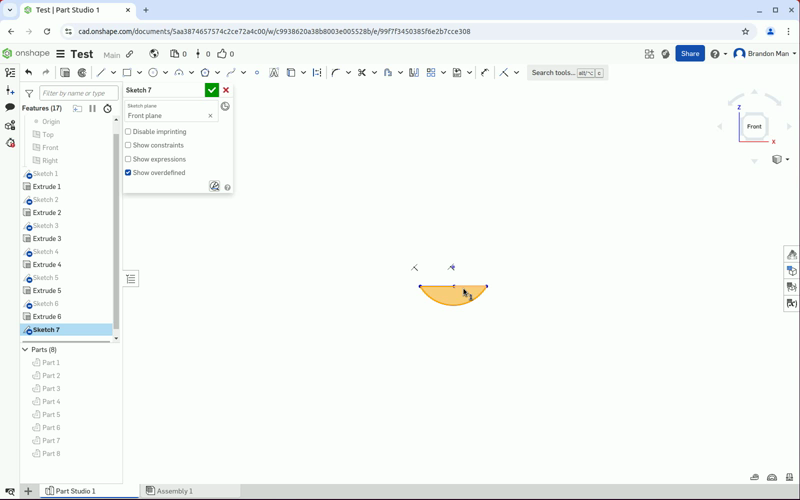
scroll(-6)
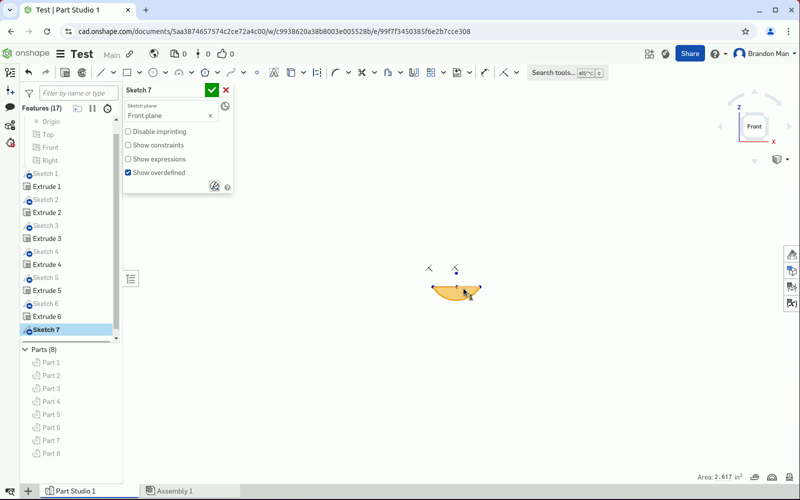
scroll(-6)
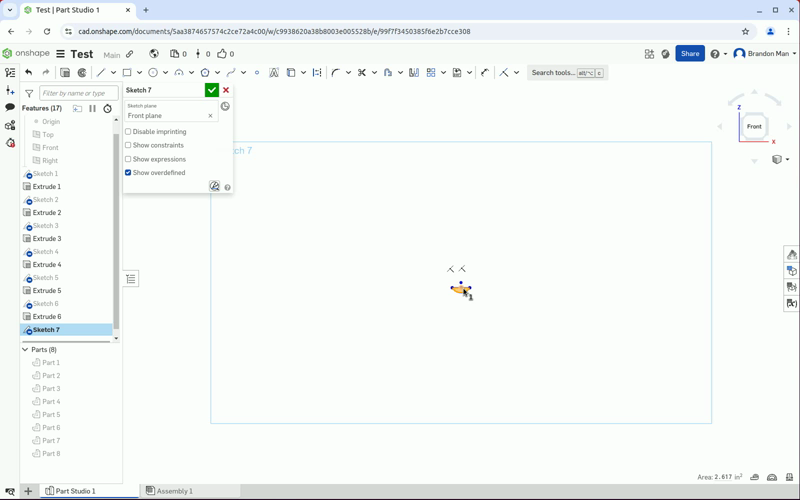
mouse_move(73, 352)
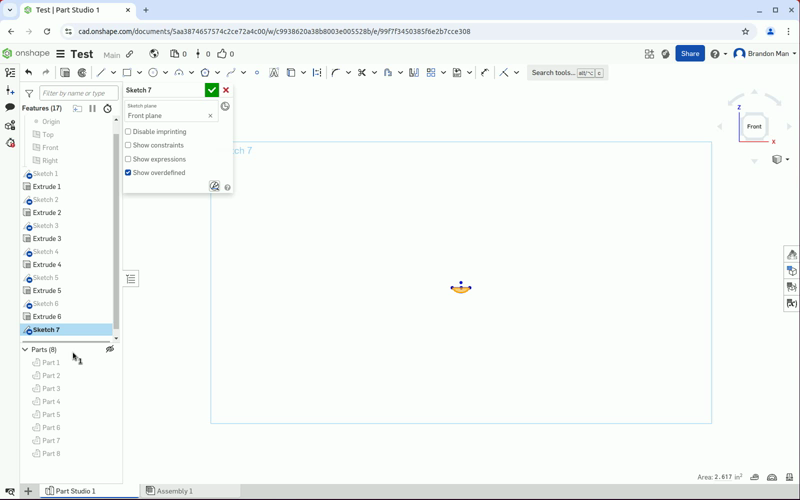
key(shift+y)
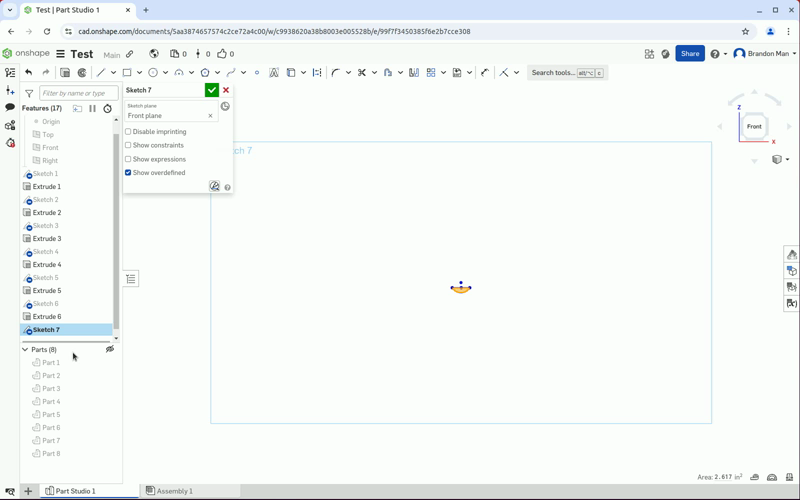
key(shift+e)
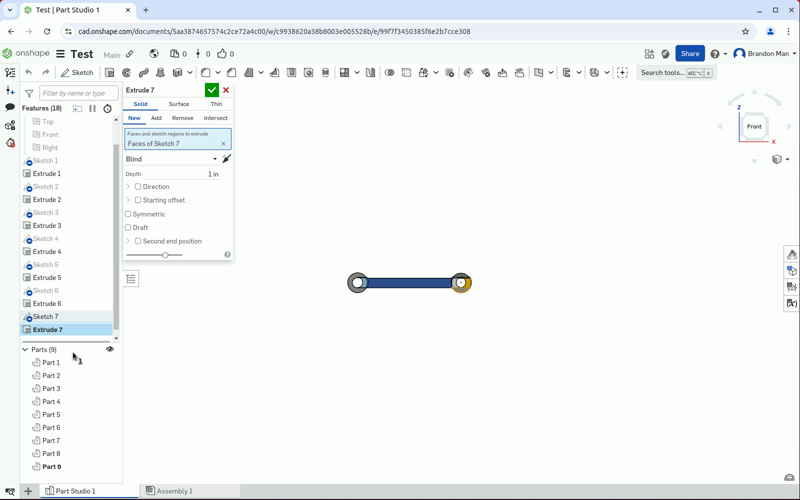
mouse_move(143, 106)
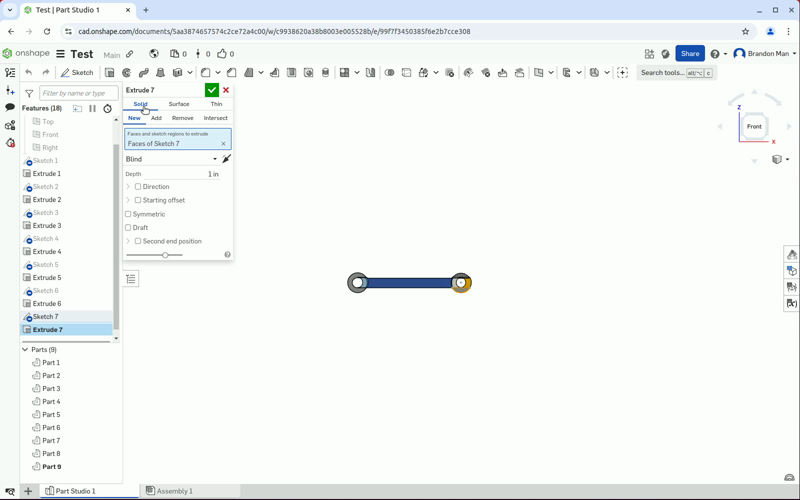
click(143, 106)
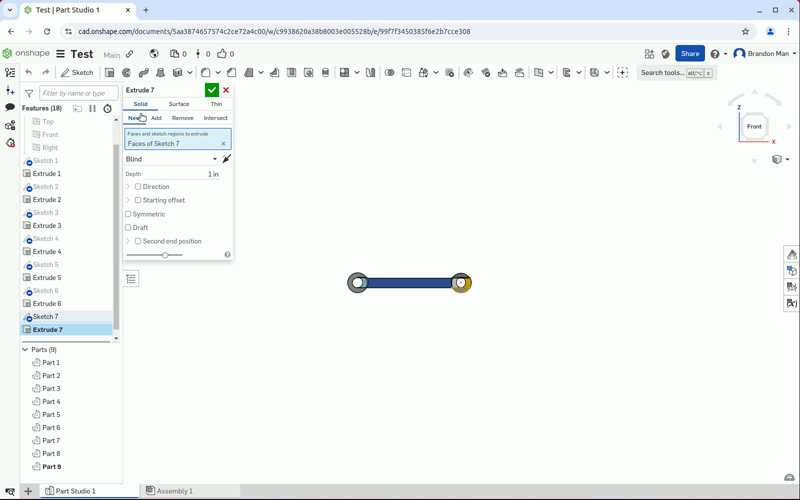
mouse_move(137, 120)
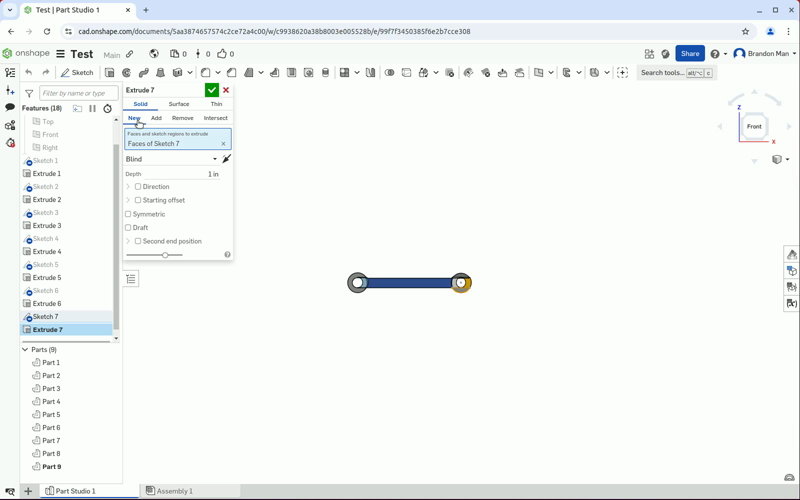
click(137, 120)
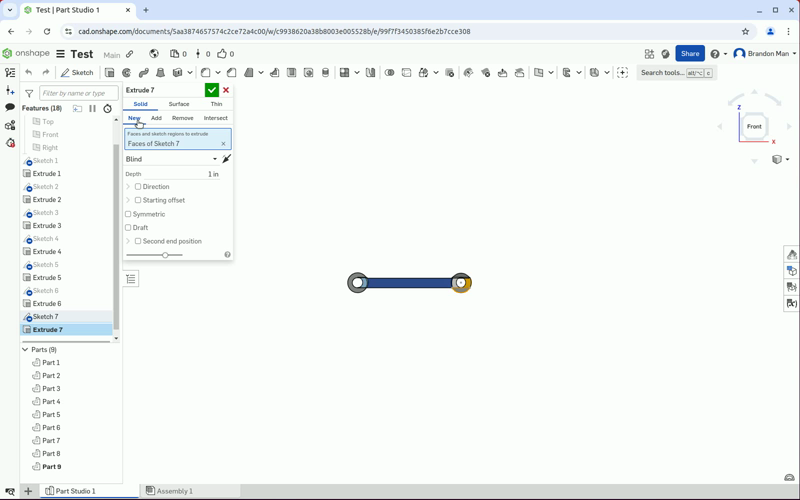
key(tab, 4)
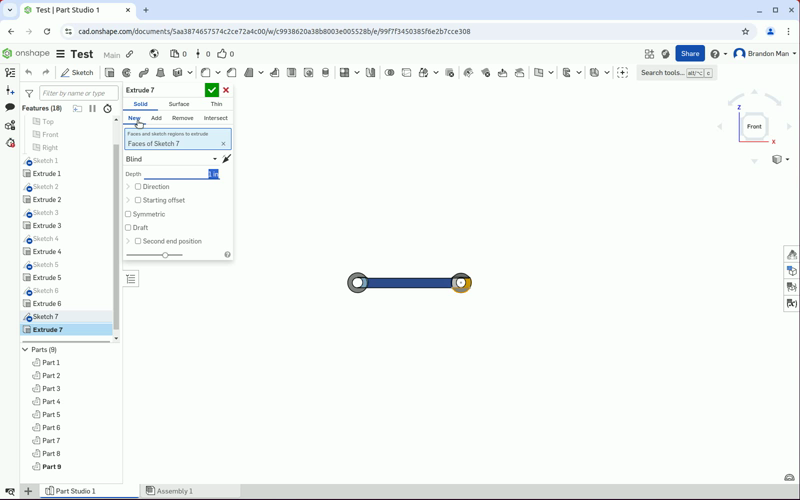
text(1.685)
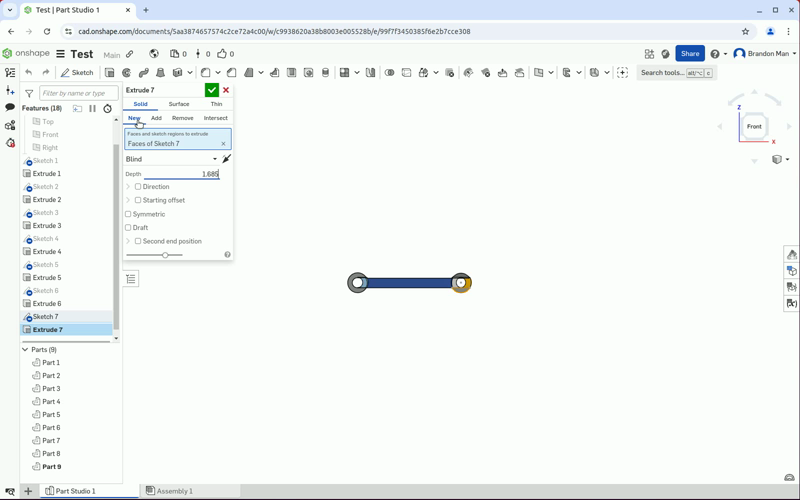
key(enter)
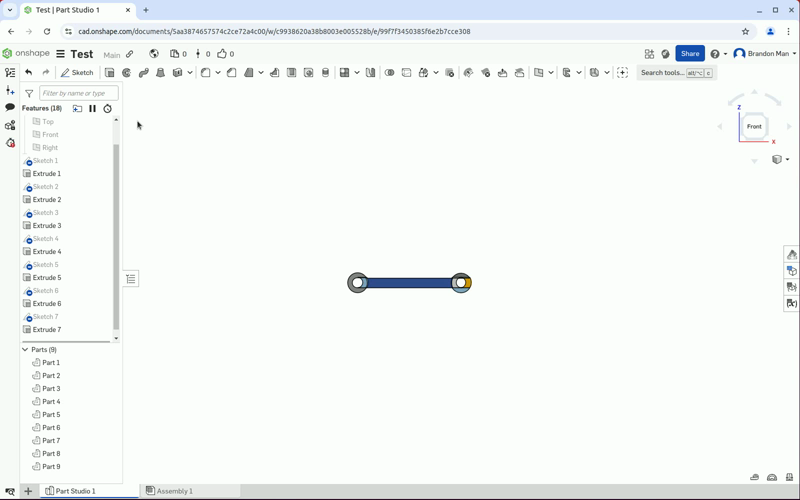
key(shift+h)
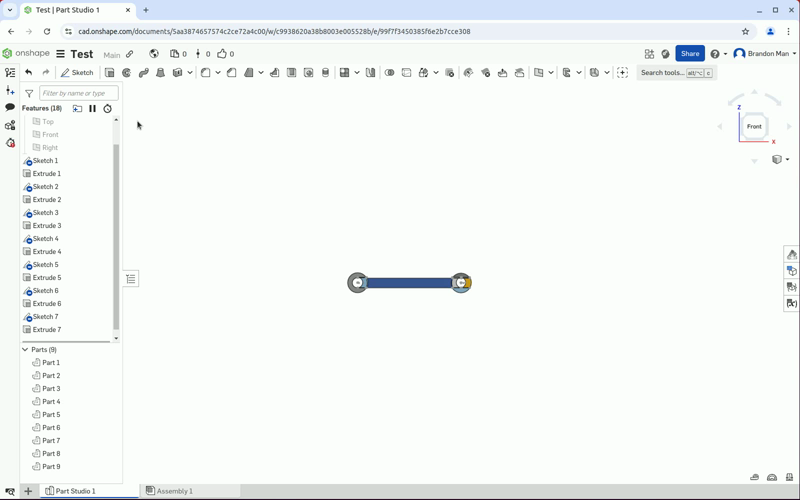
key(shift+h)
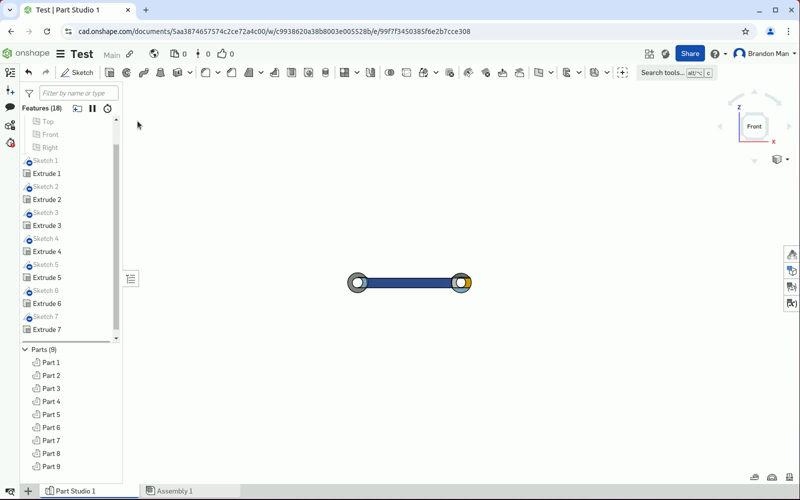
mouse_move(69, 163)
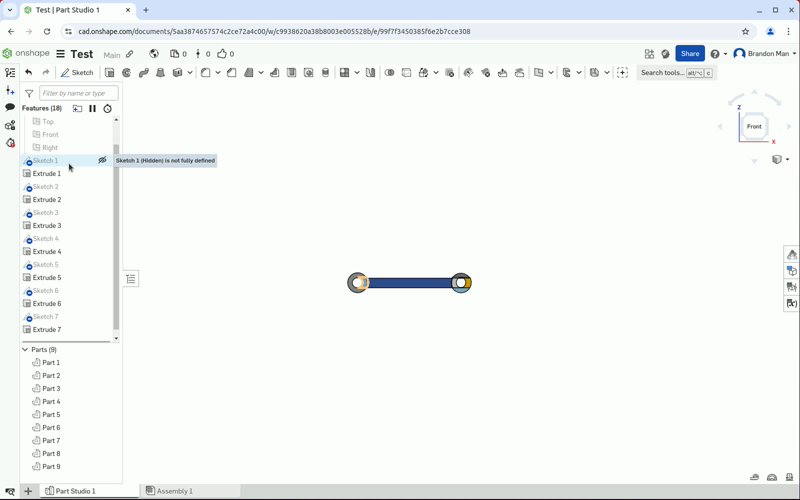
click(69, 163)
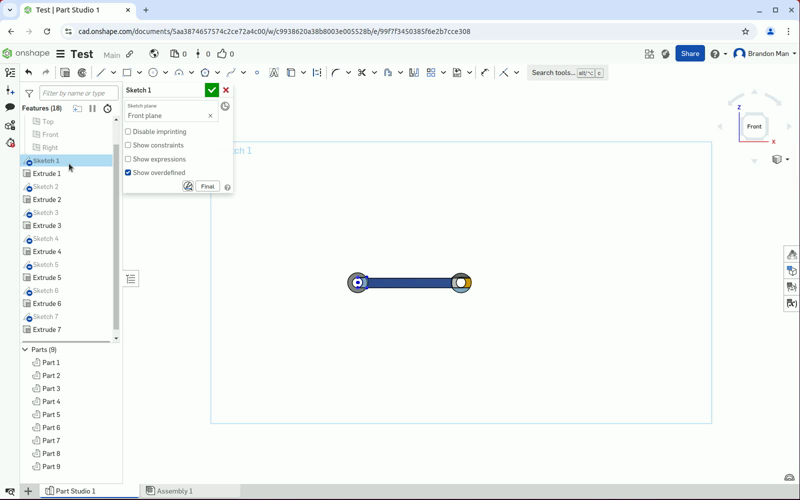
mouse_move(229, 92)
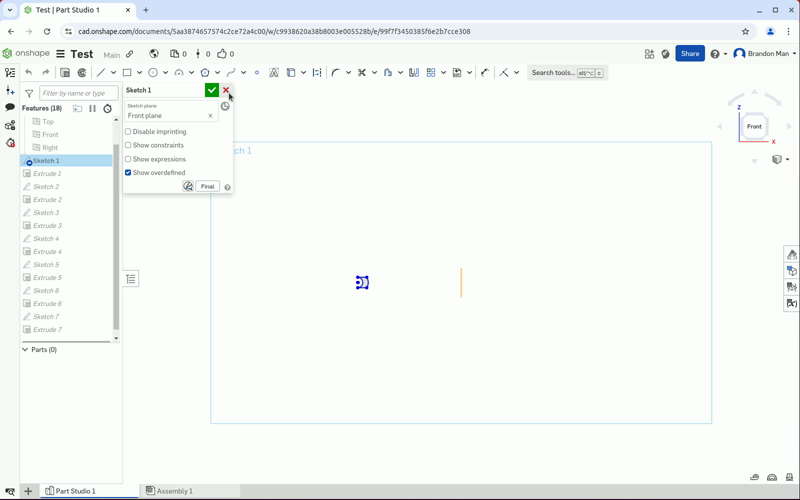
click(229, 92)
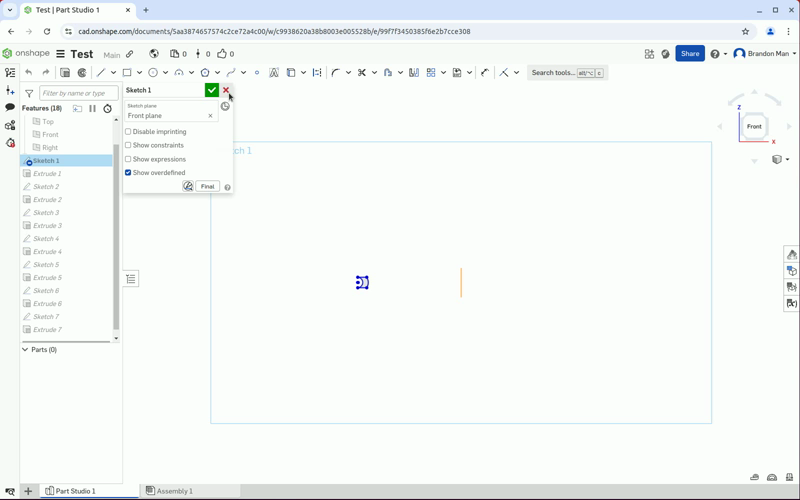
key(shift+s)
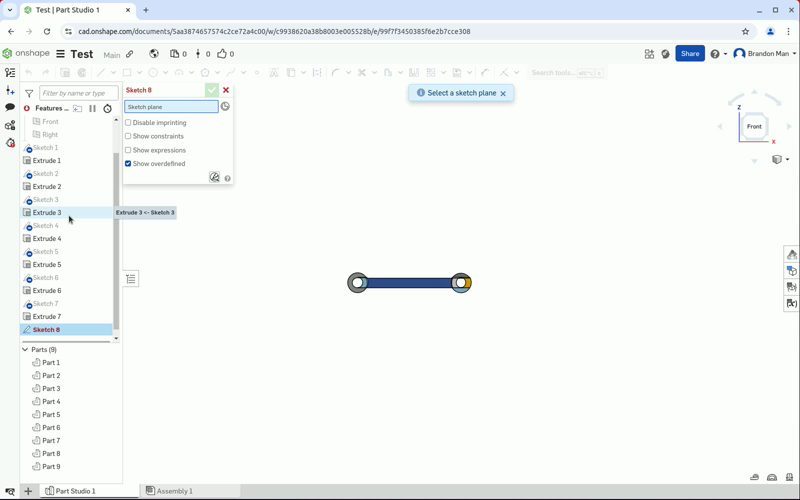
scroll(3)
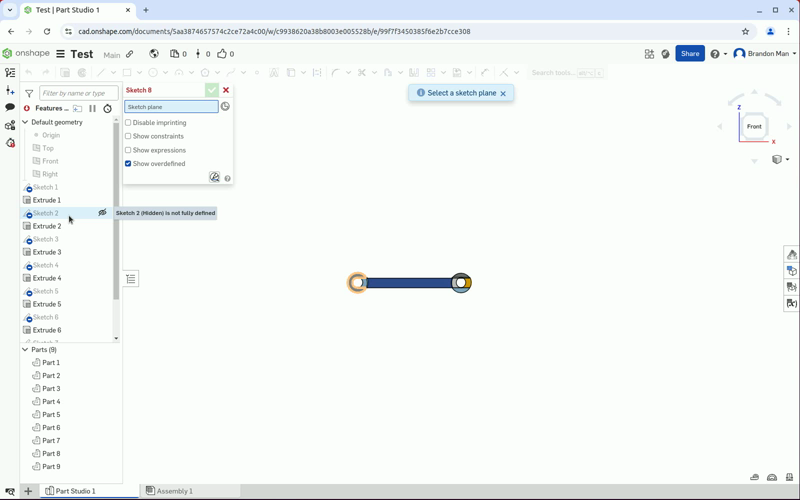
mouse_move(69, 163)
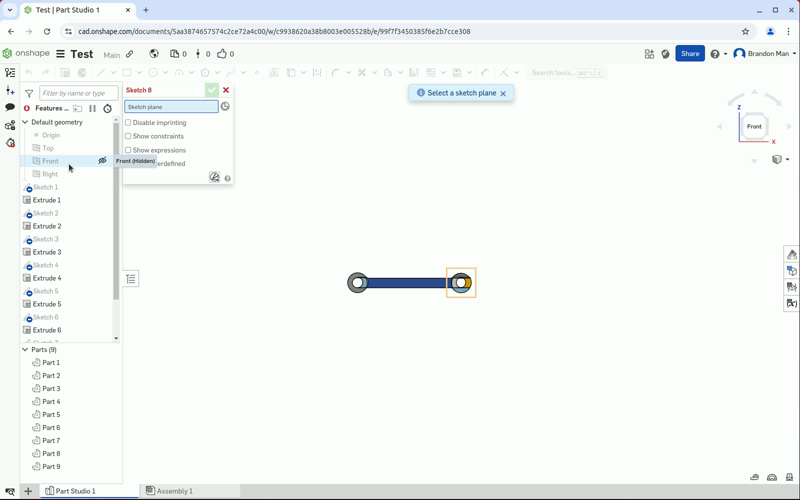
click(69, 163)
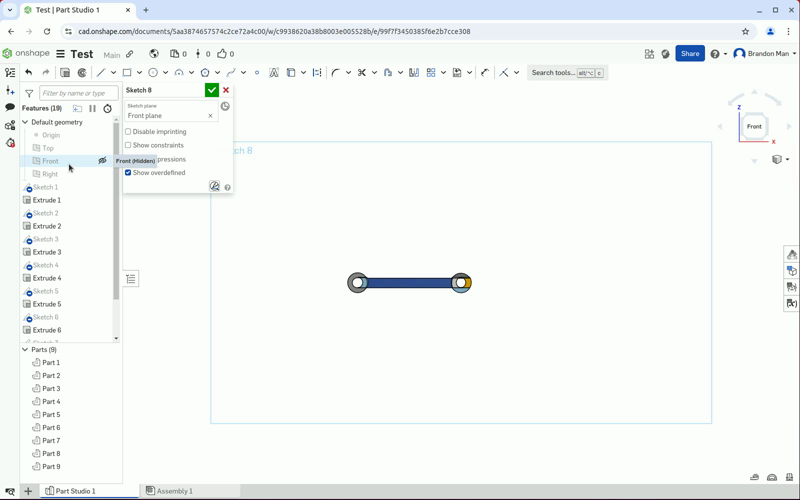
mouse_move(73, 352)
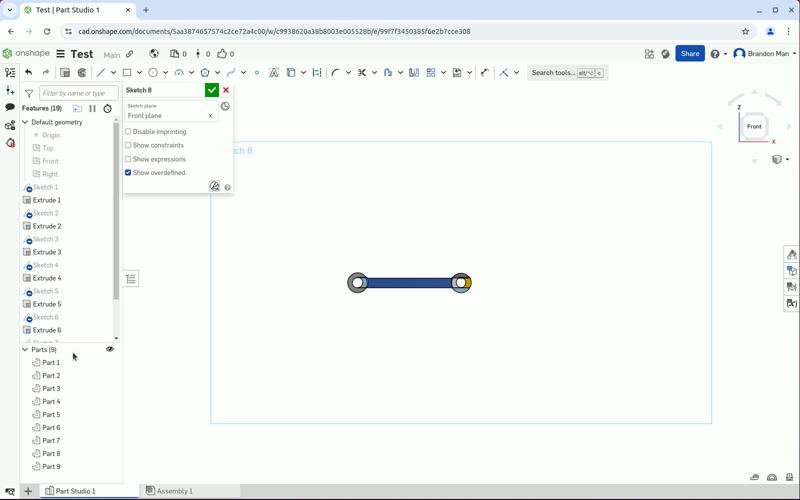
key(y)
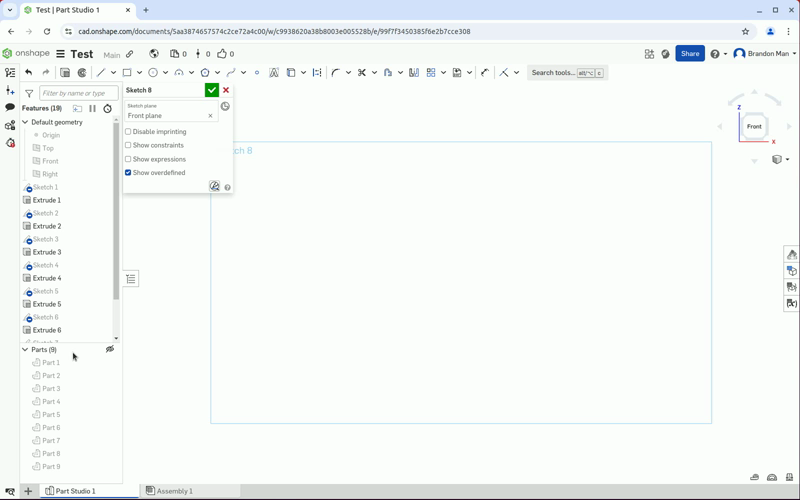
key(l)
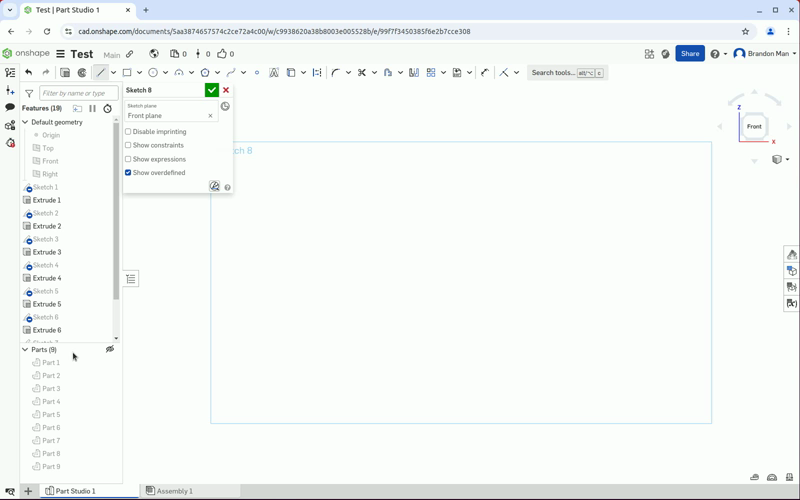
key_down(shift)
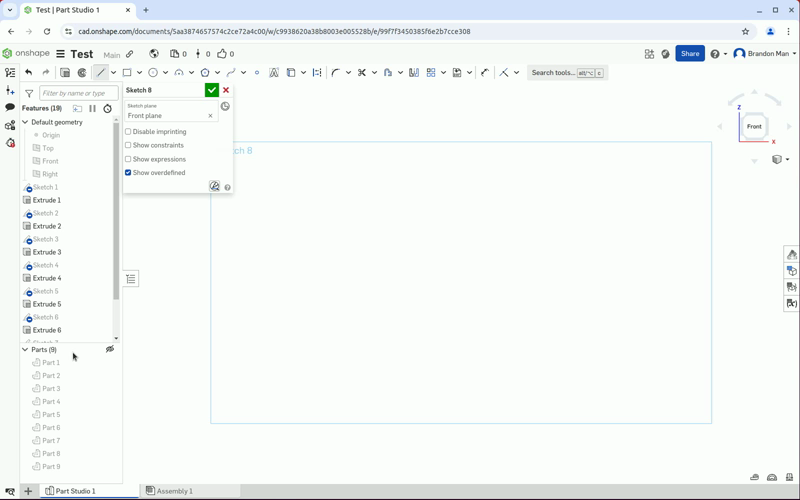
mouse_move(468, 287)
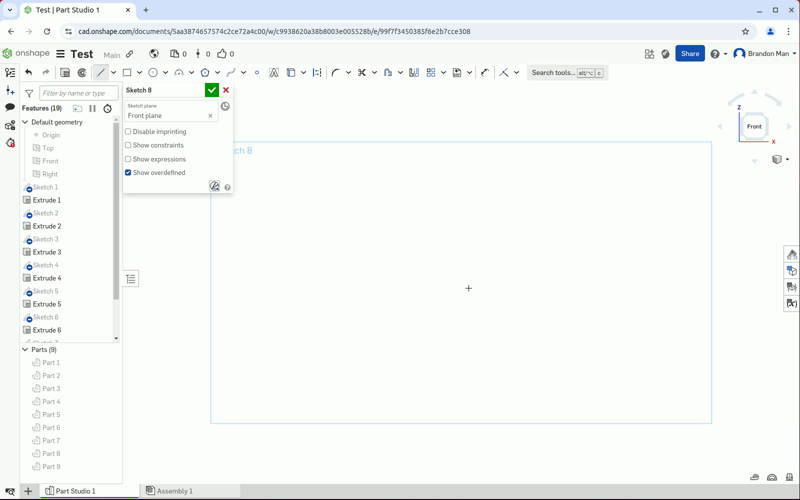
click(468, 287)
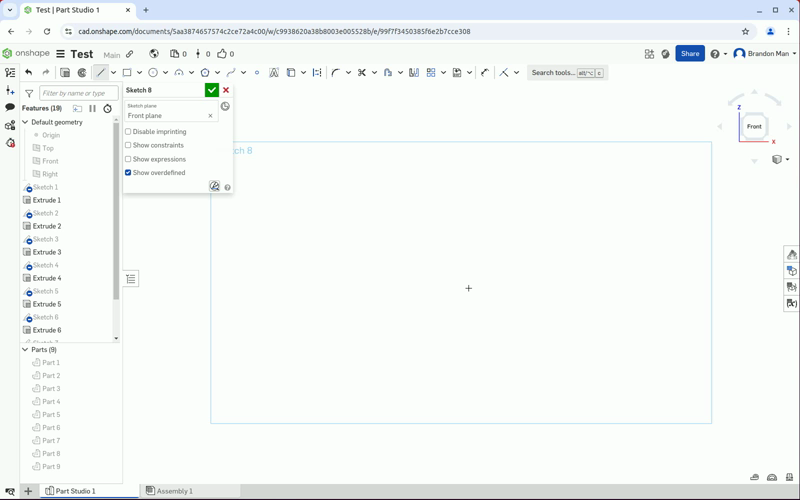
key_up(shift)
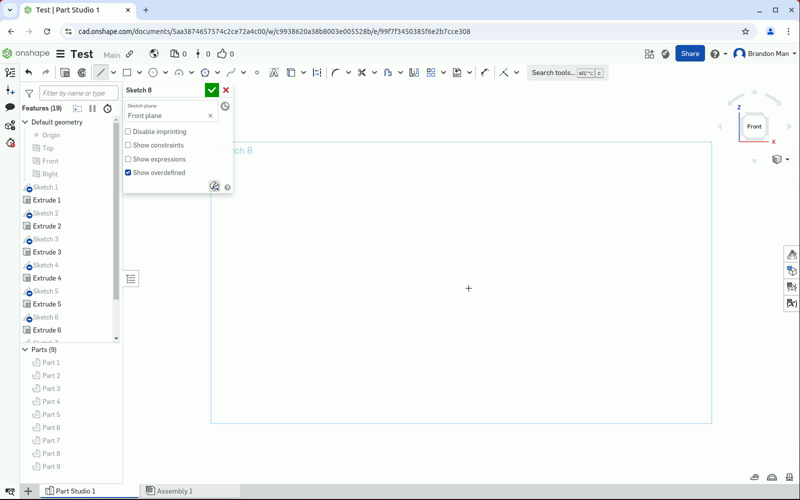
key_down(shift)
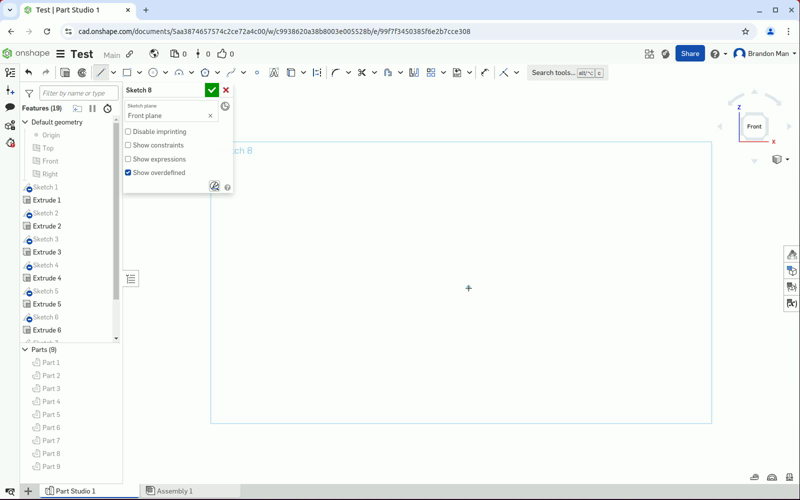
mouse_move(555, 287)
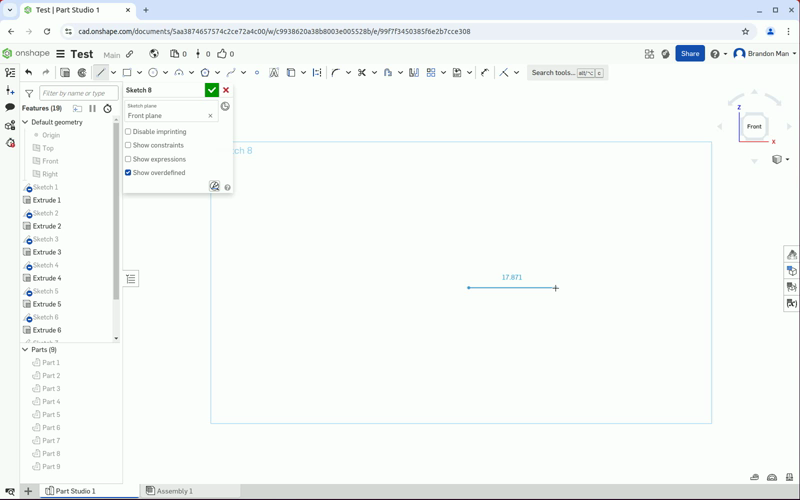
click(555, 287)
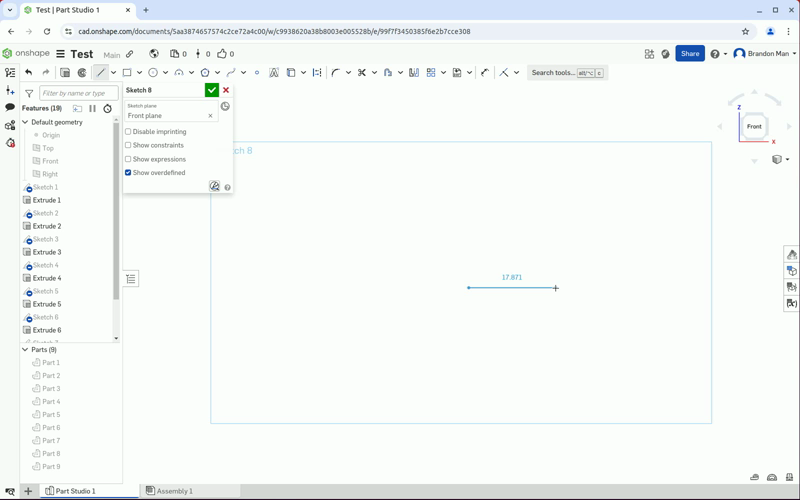
key_up(shift)
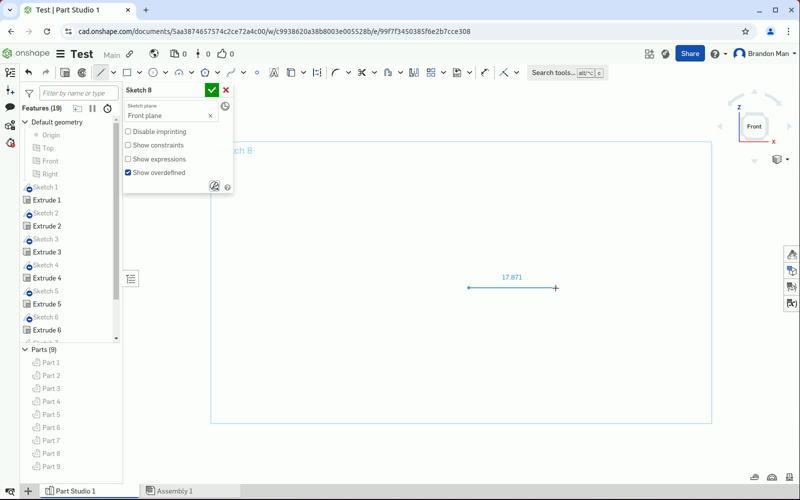
key(esc)
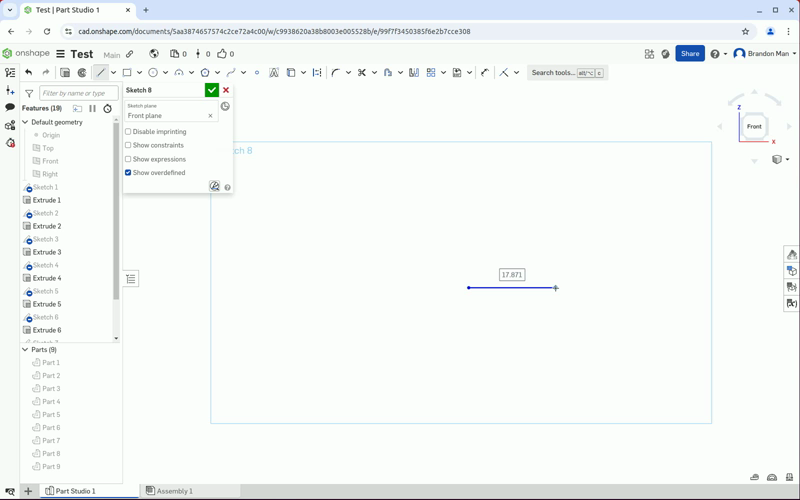
key(a)
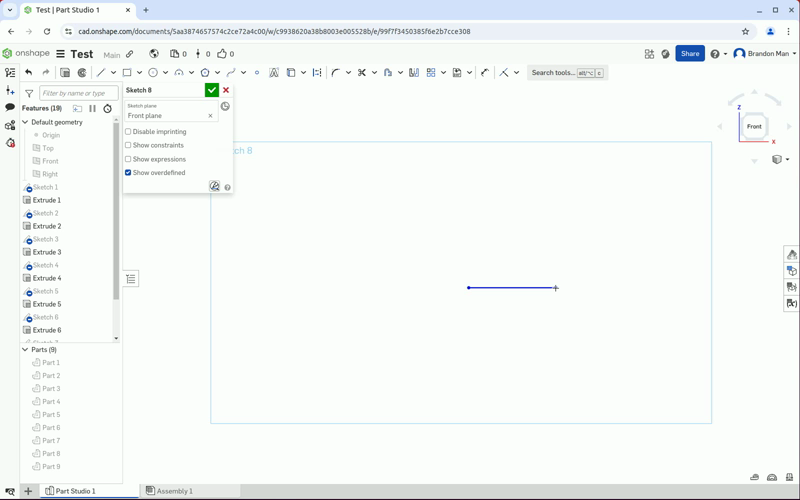
mouse_move(555, 287)
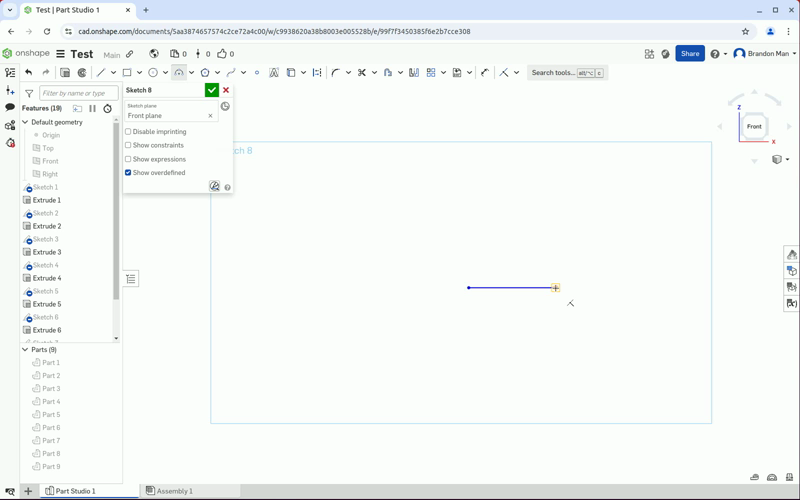
click(555, 287)
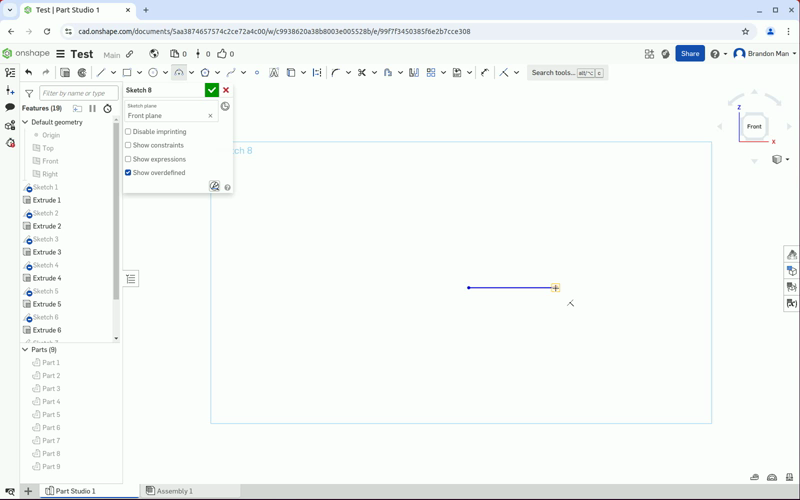
key_down(shift)
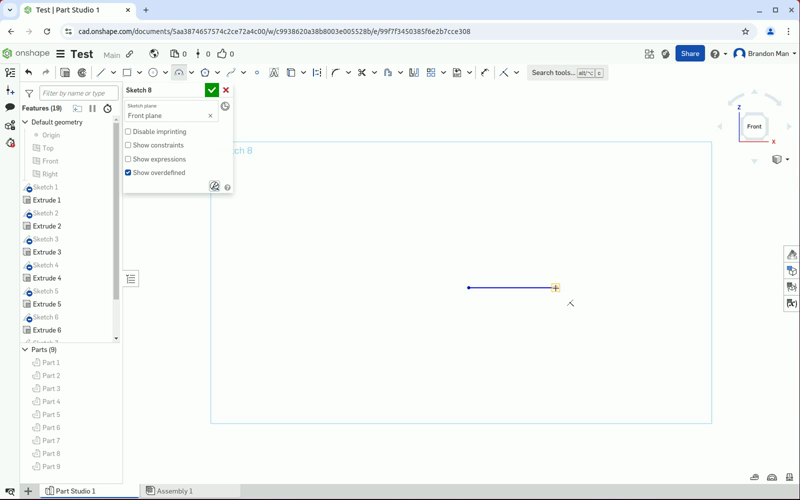
mouse_move(555, 278)
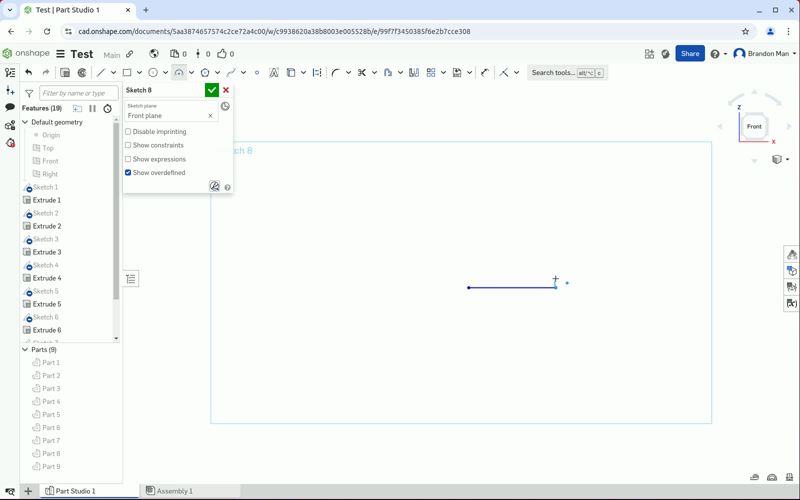
click(555, 278)
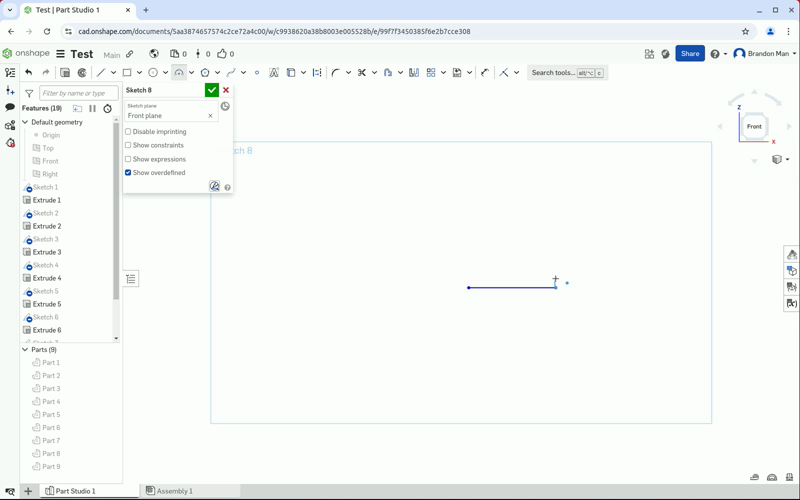
mouse_move(554, 282)
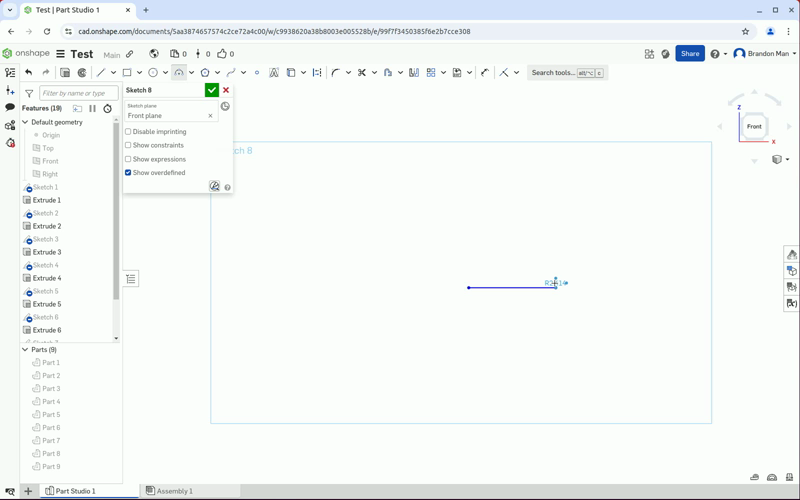
click(554, 282)
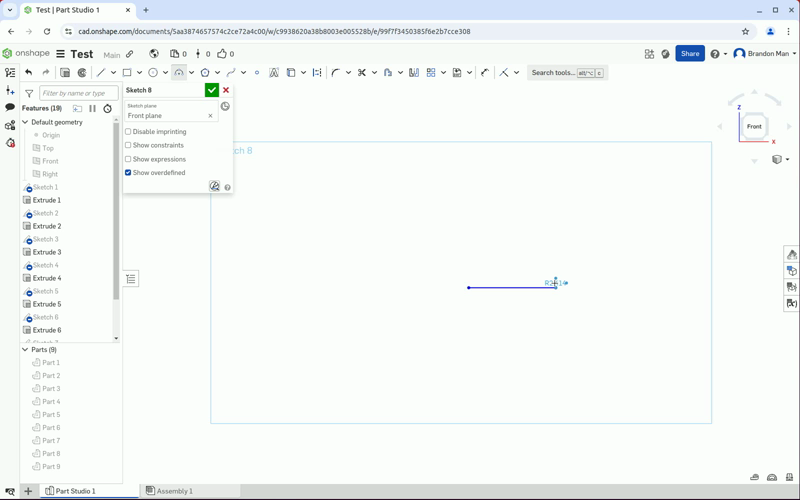
key_up(shift)
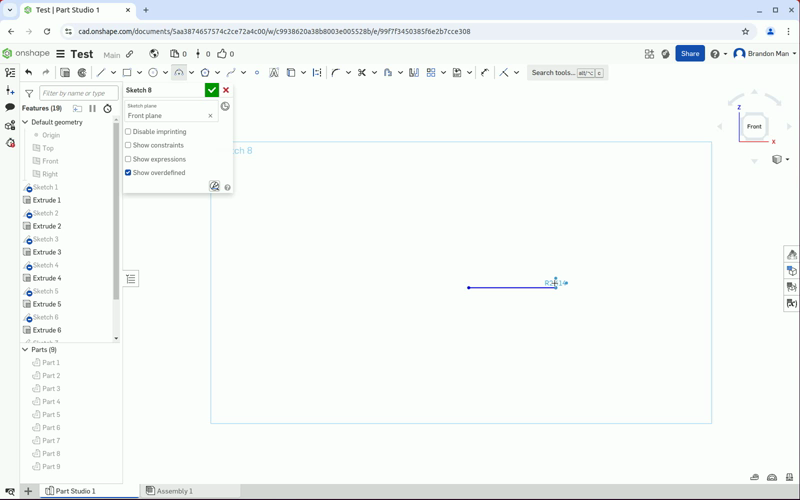
key(esc)
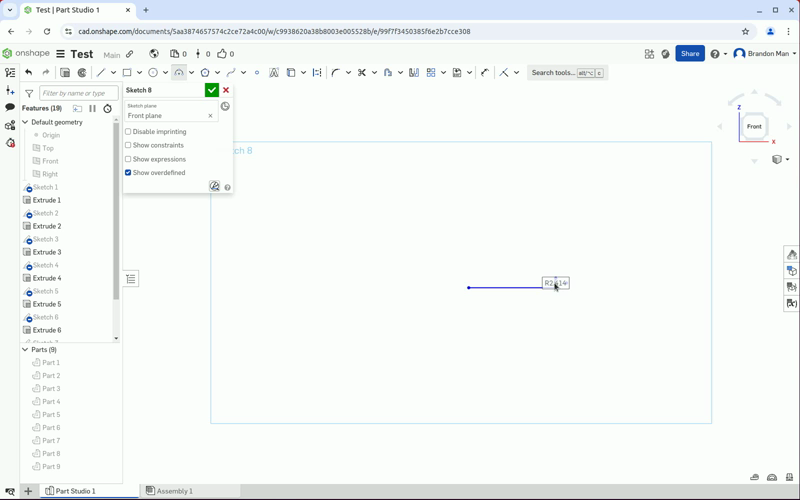
key(l)
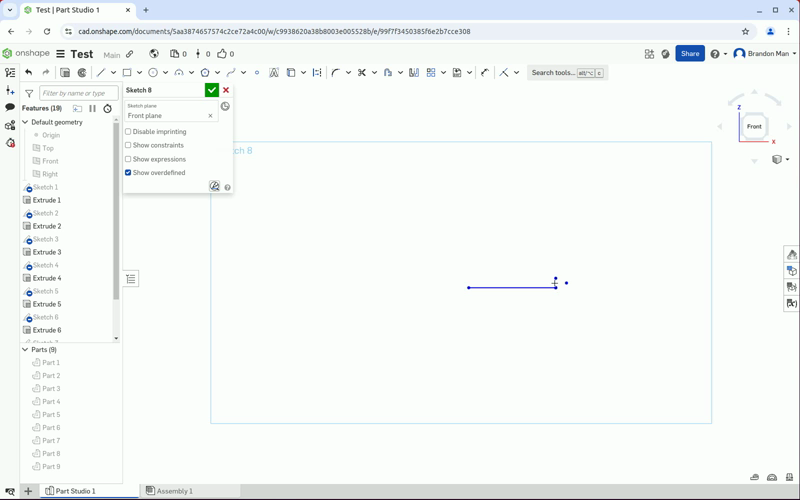
mouse_move(555, 278)
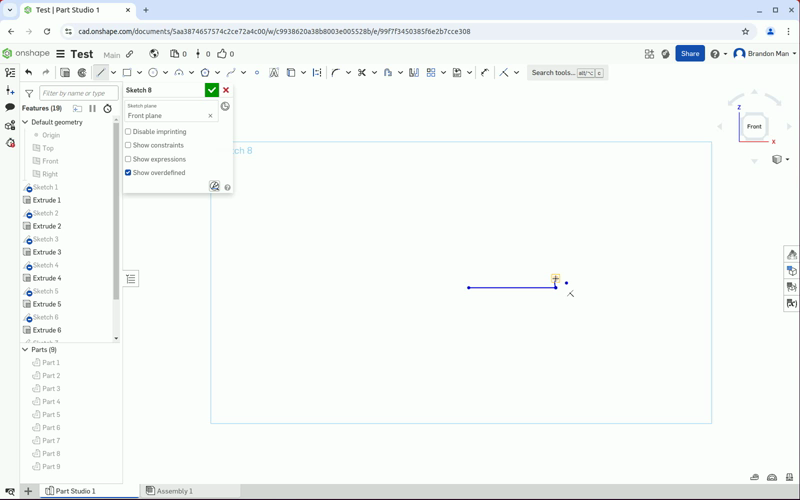
click(555, 278)
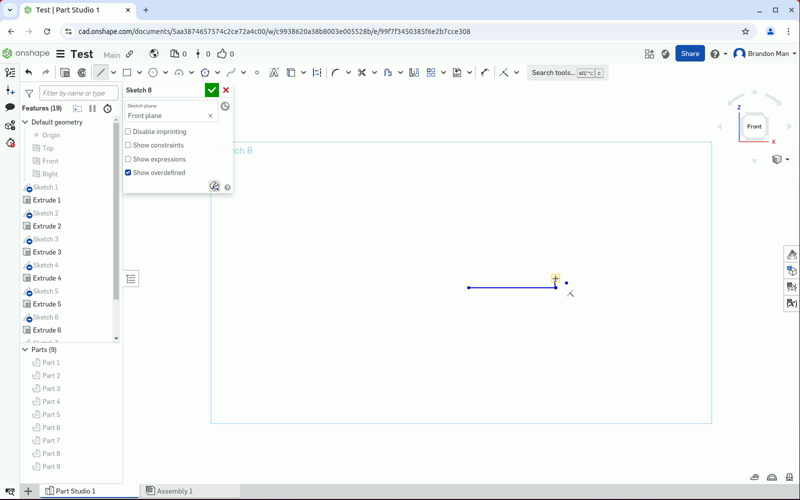
key_down(shift)
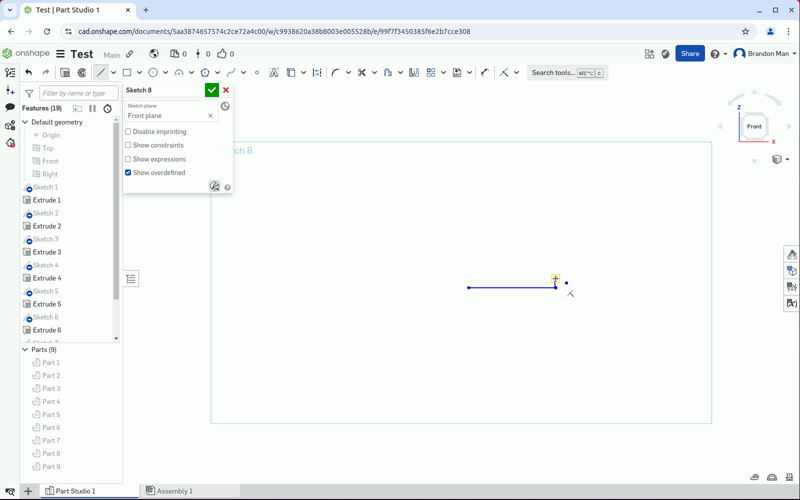
mouse_move(468, 278)
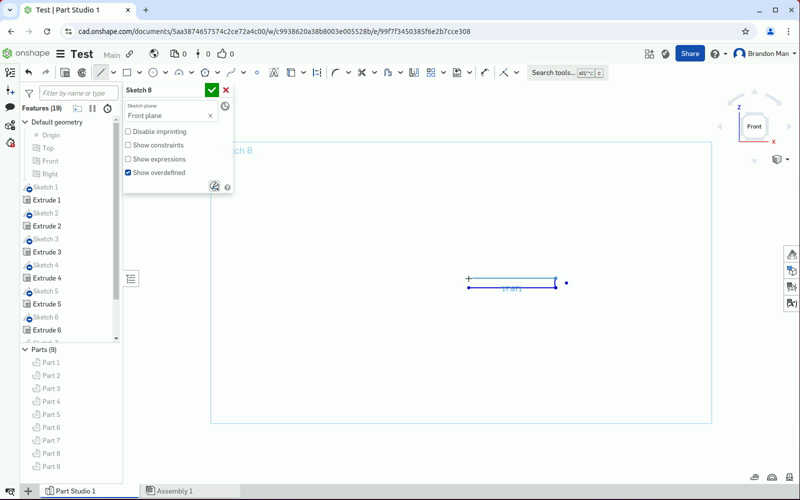
click(468, 278)
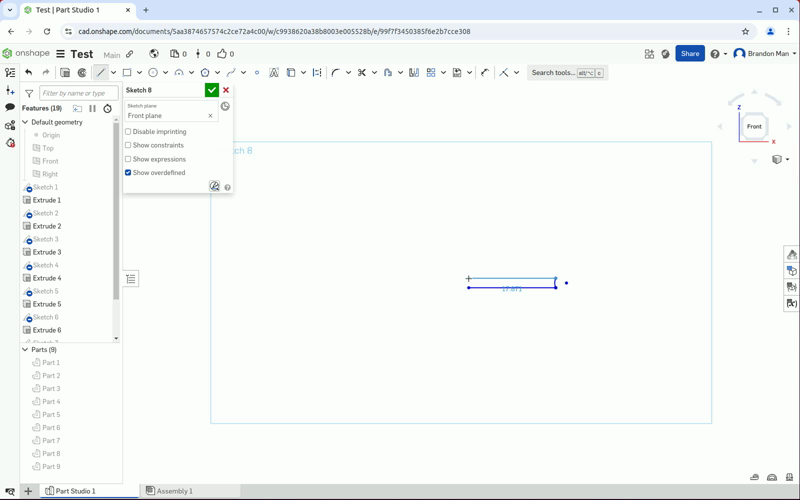
key_up(shift)
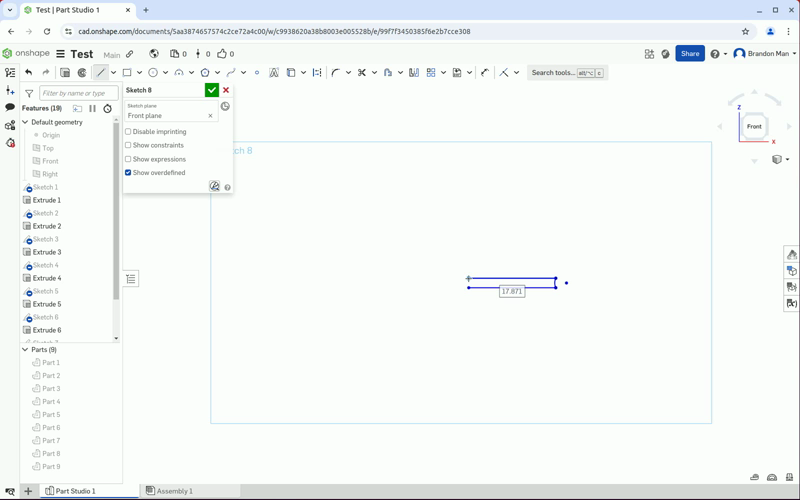
key(esc)
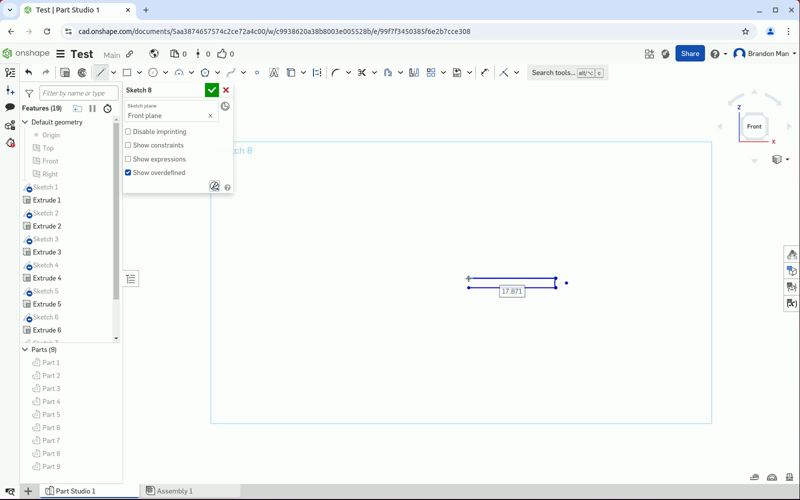
key(a)
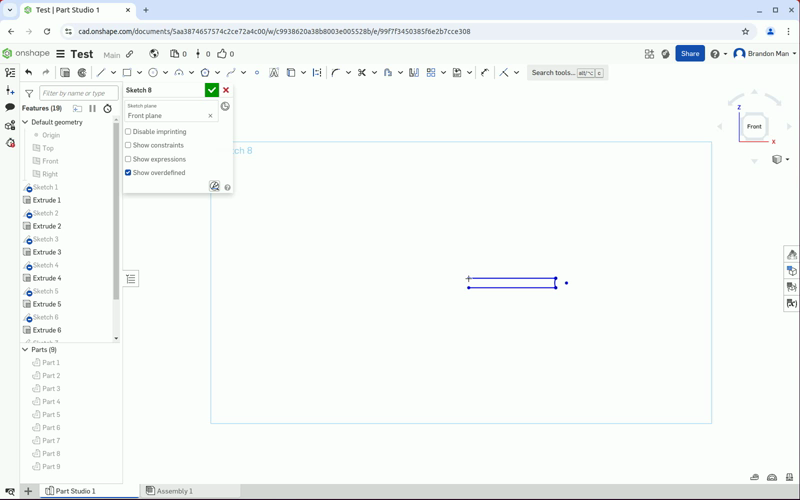
mouse_move(468, 278)
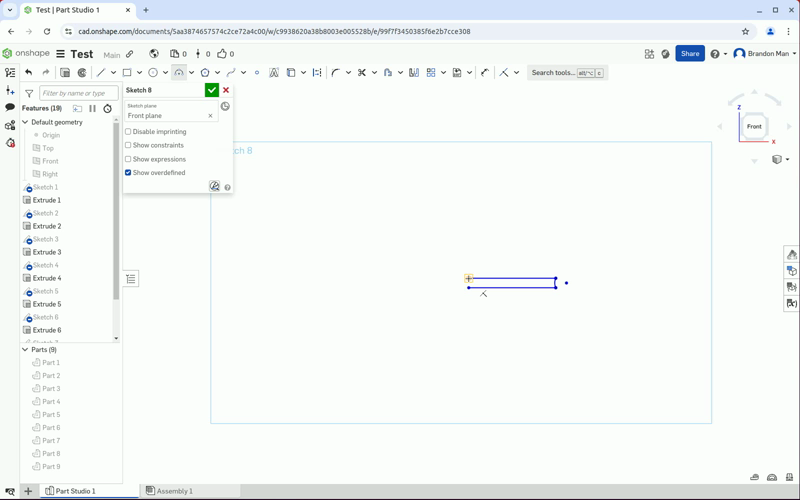
click(468, 278)
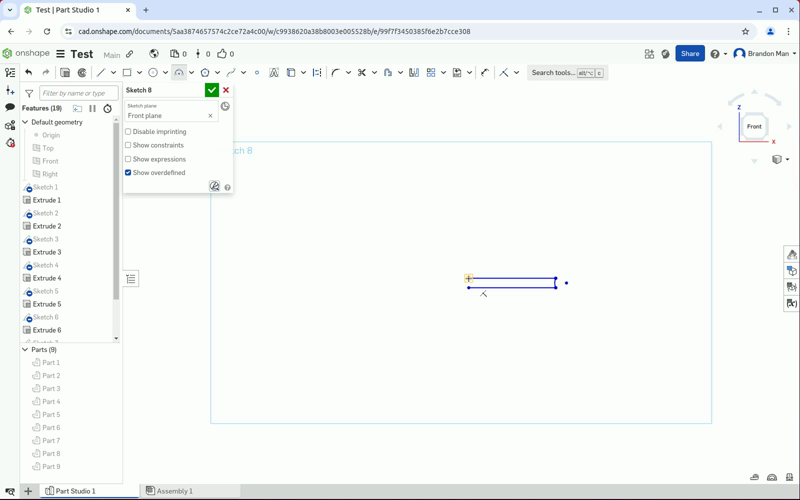
mouse_move(468, 287)
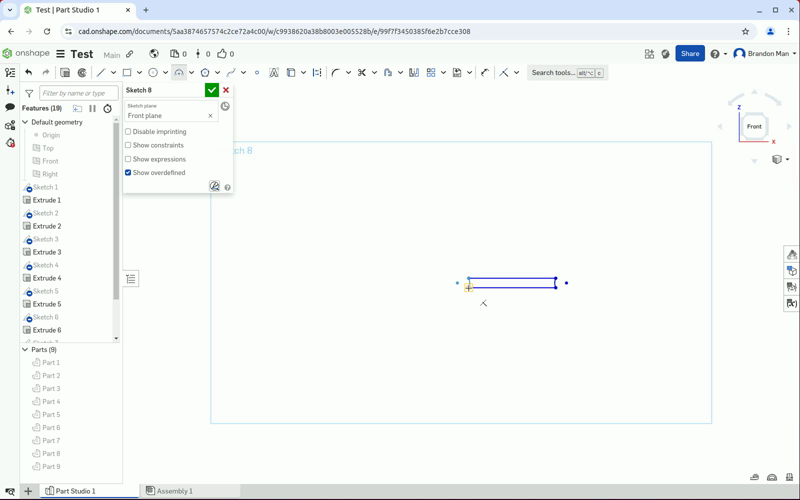
click(468, 287)
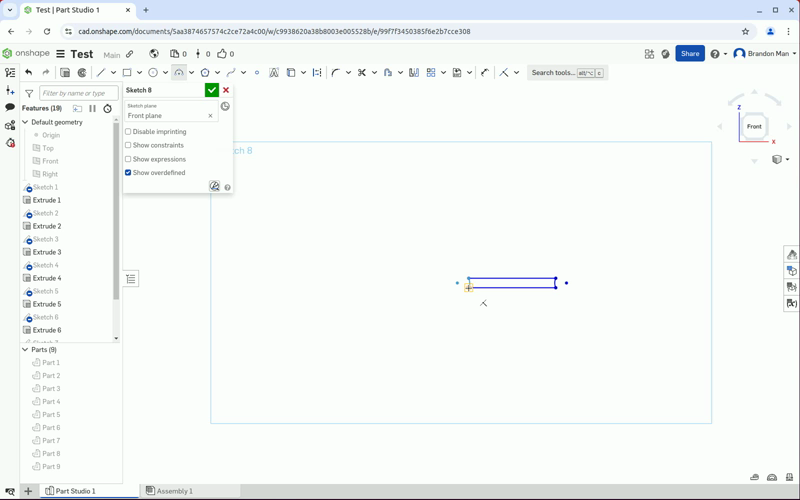
key_down(shift)
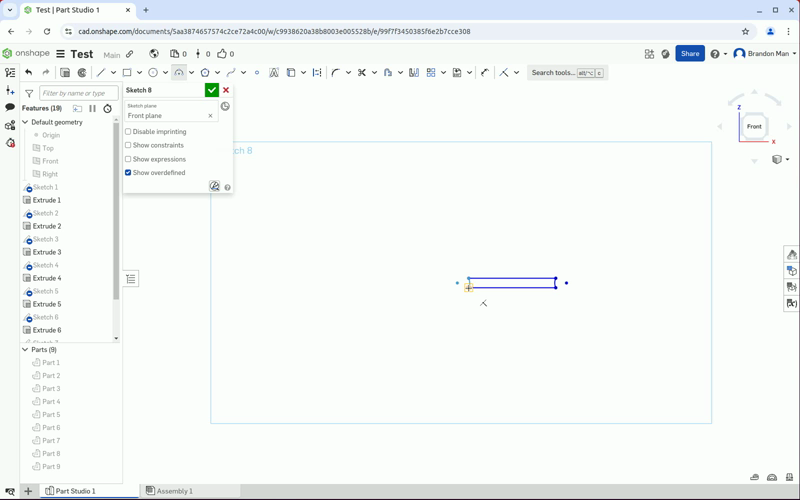
mouse_move(470, 282)
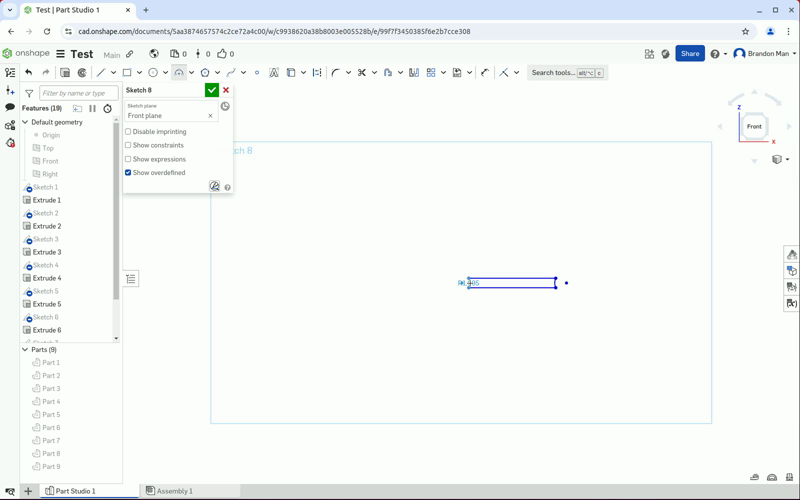
click(470, 282)
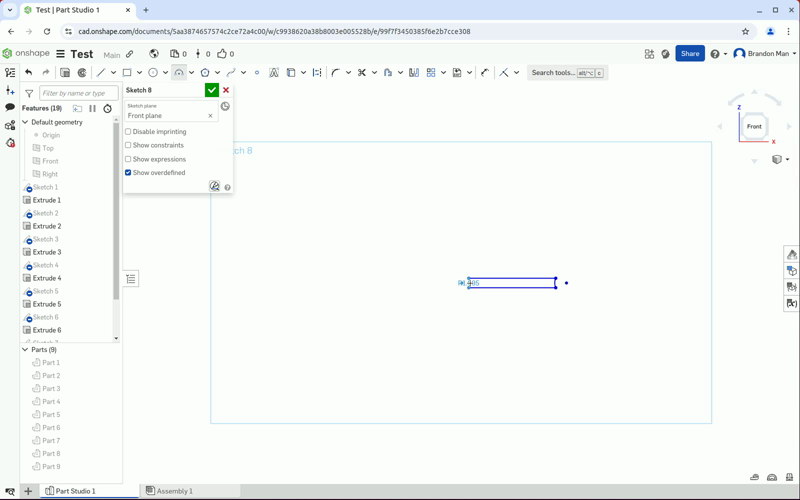
key_up(shift)
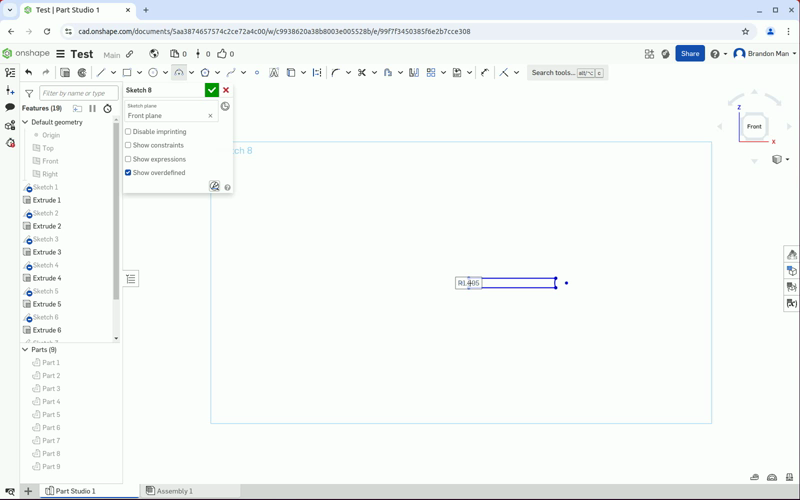
key(esc)
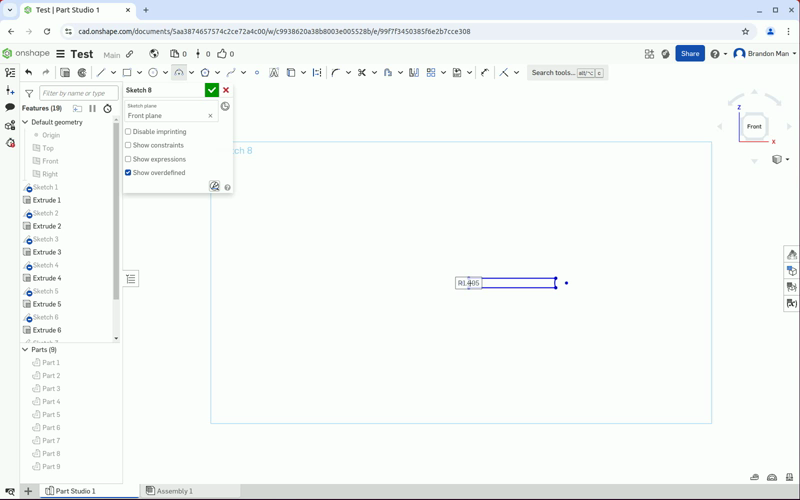
mouse_move(507, 283)
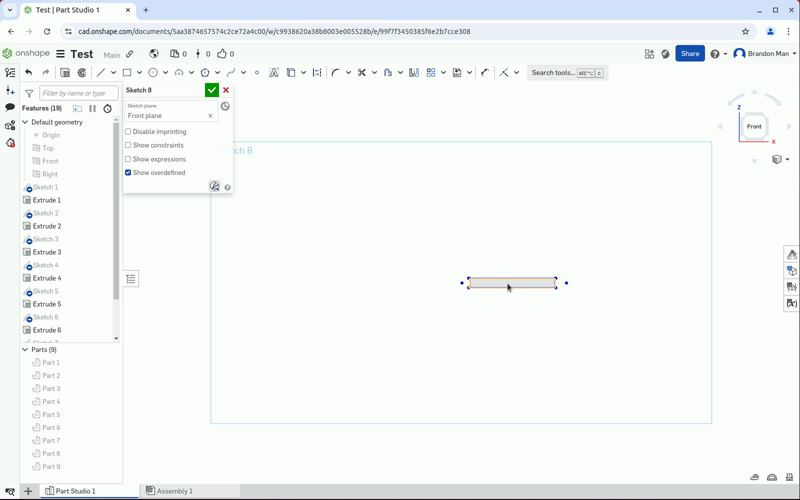
scroll(6)
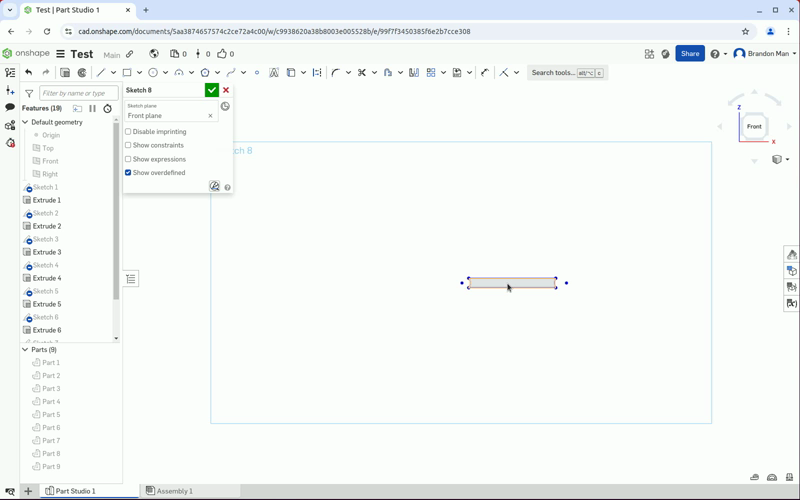
scroll(6)
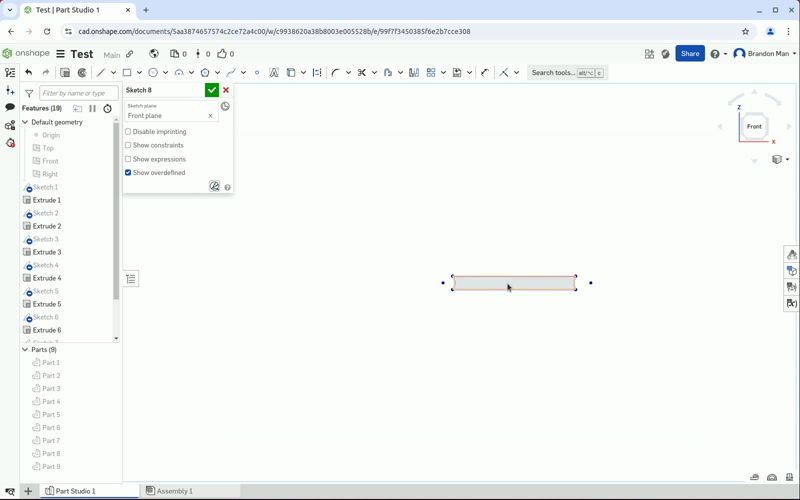
scroll(6)
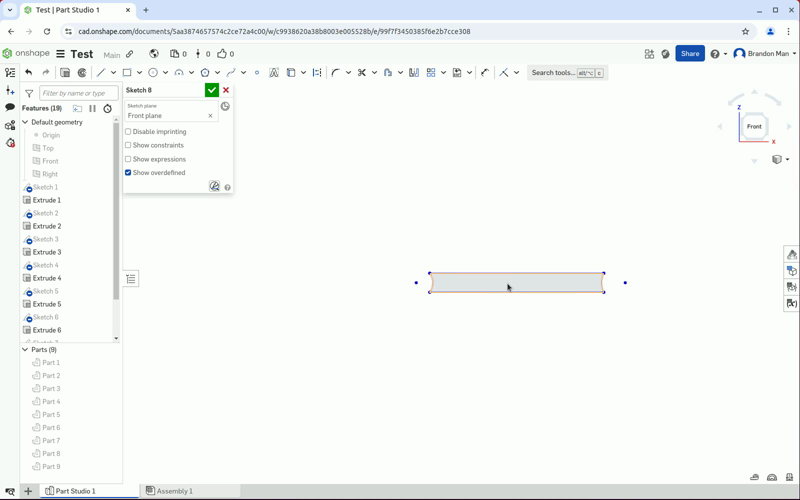
scroll(6)
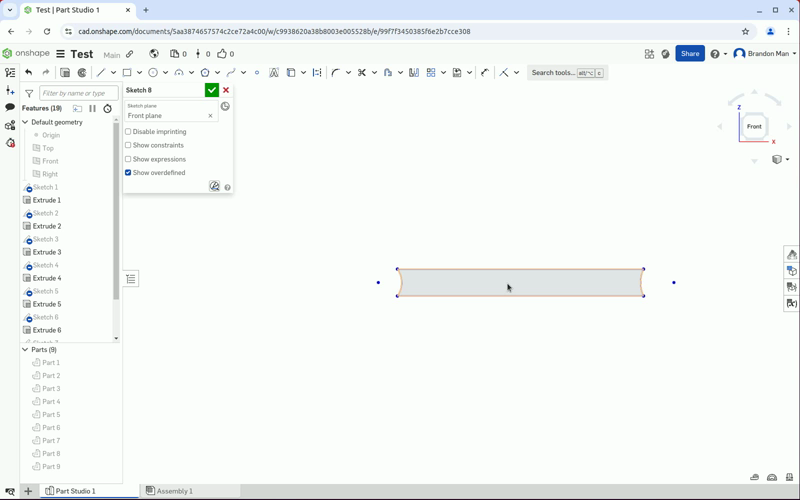
scroll(6)
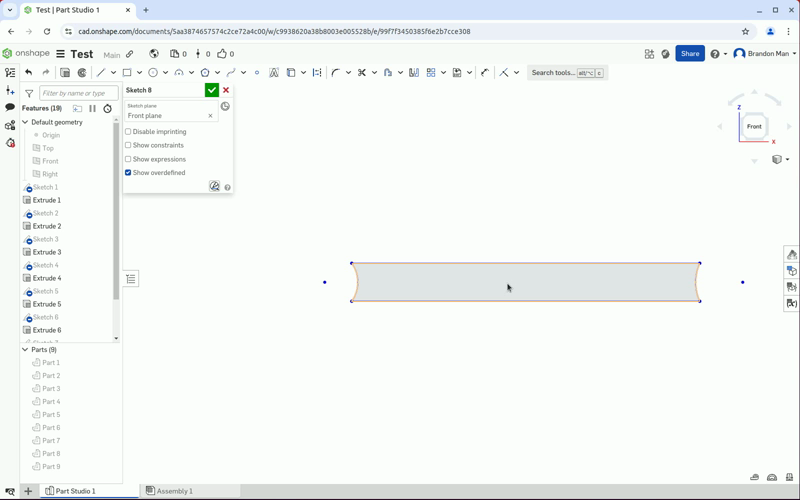
scroll(6)
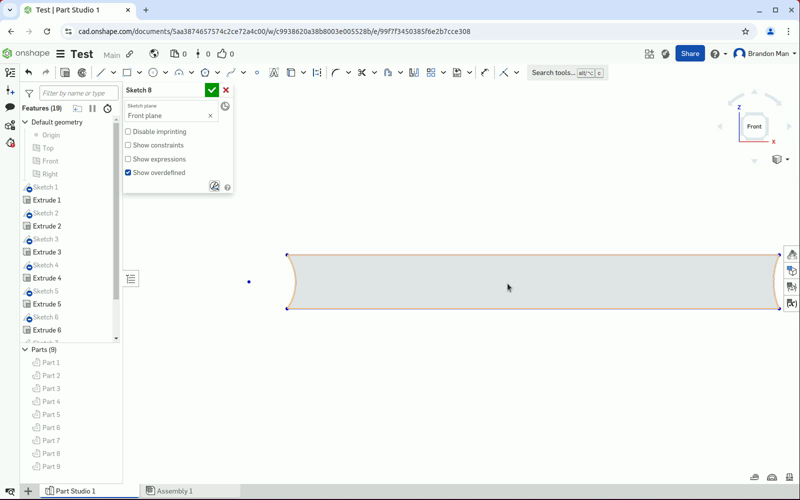
scroll(6)
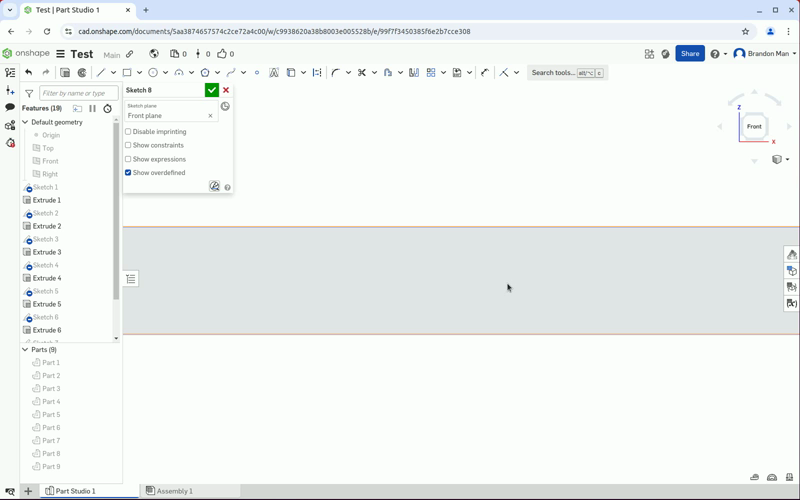
click(507, 283)
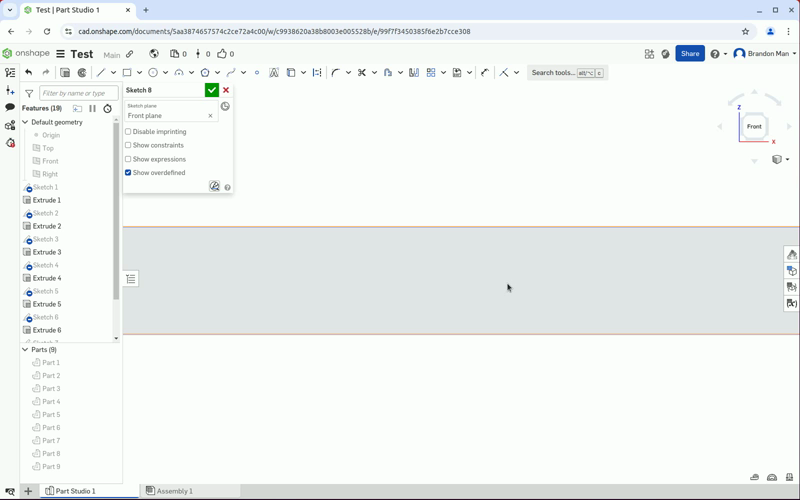
scroll(-6)
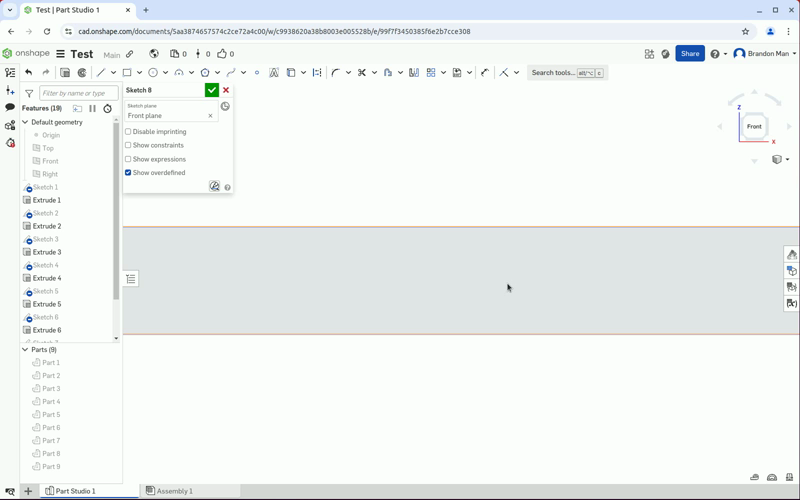
scroll(-6)
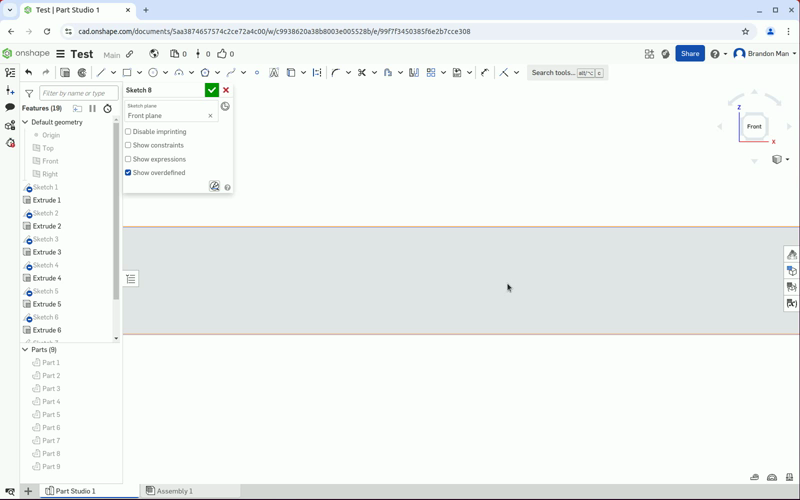
scroll(-6)
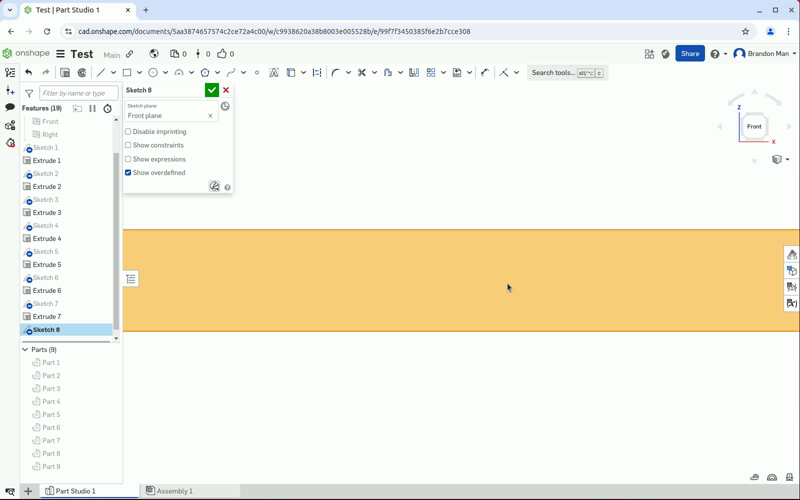
scroll(-6)
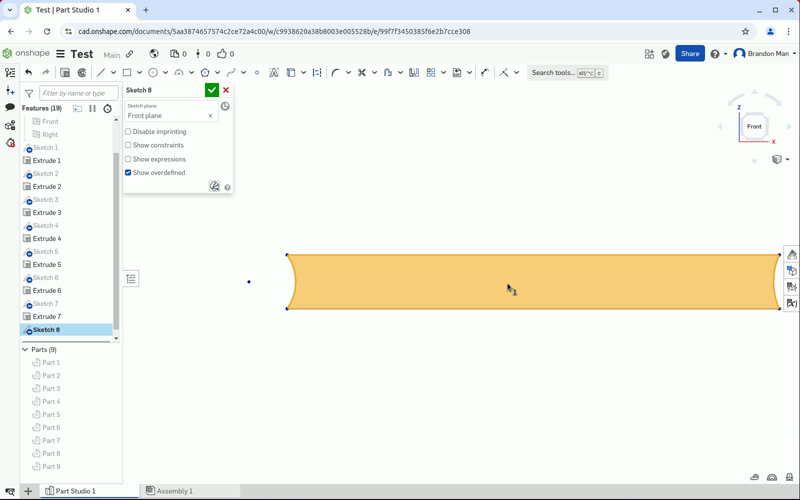
scroll(-6)
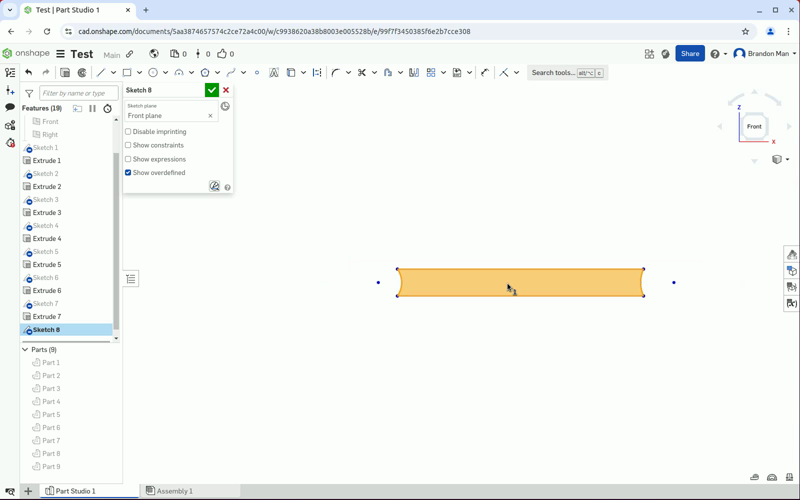
scroll(-6)
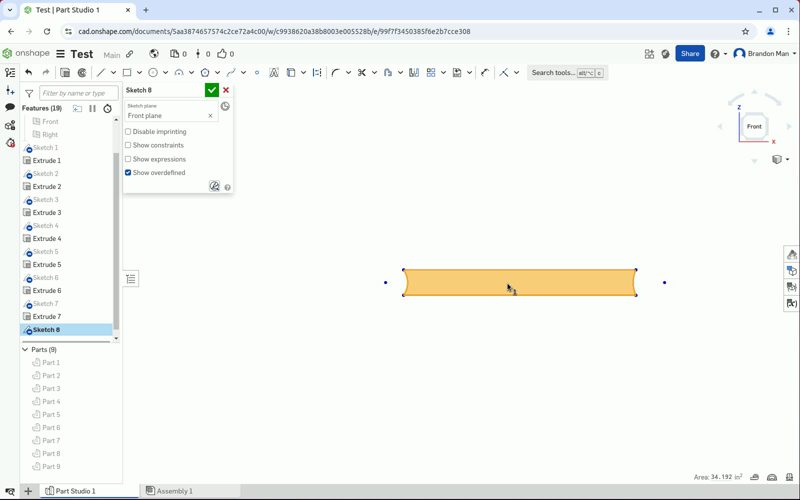
scroll(-6)
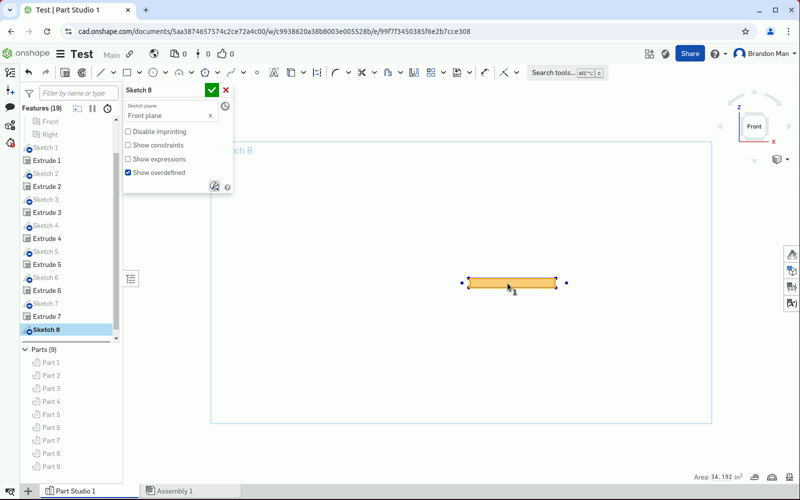
mouse_move(73, 352)
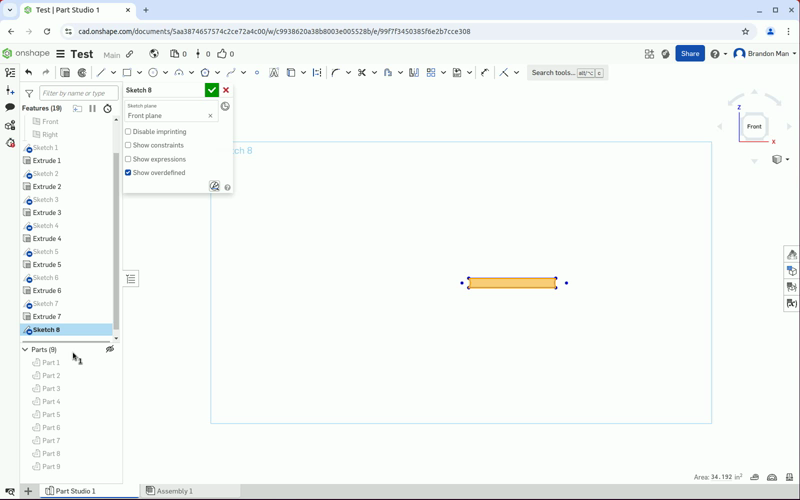
key(shift+y)
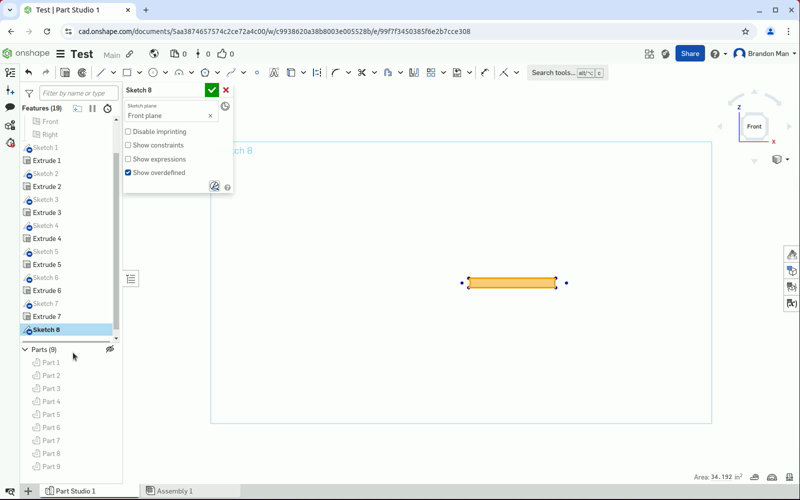
key(shift+e)
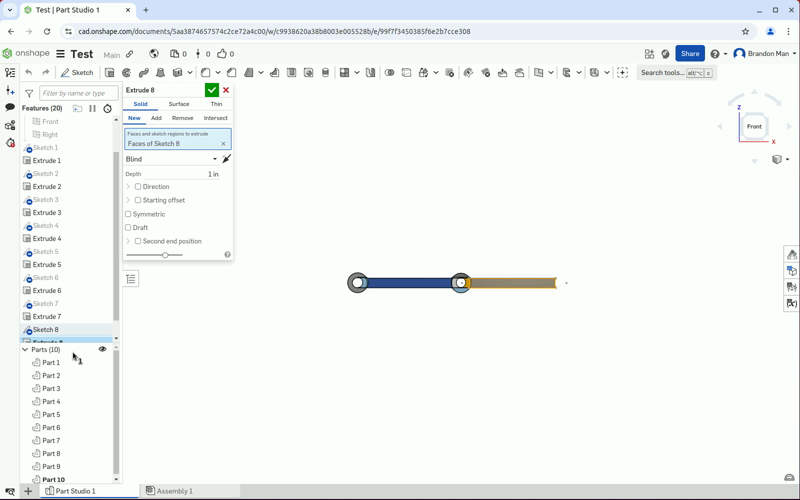
mouse_move(143, 106)
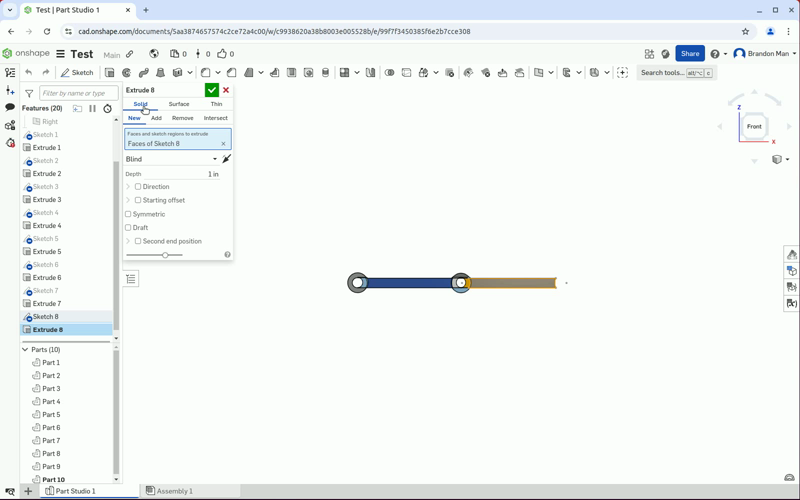
click(143, 106)
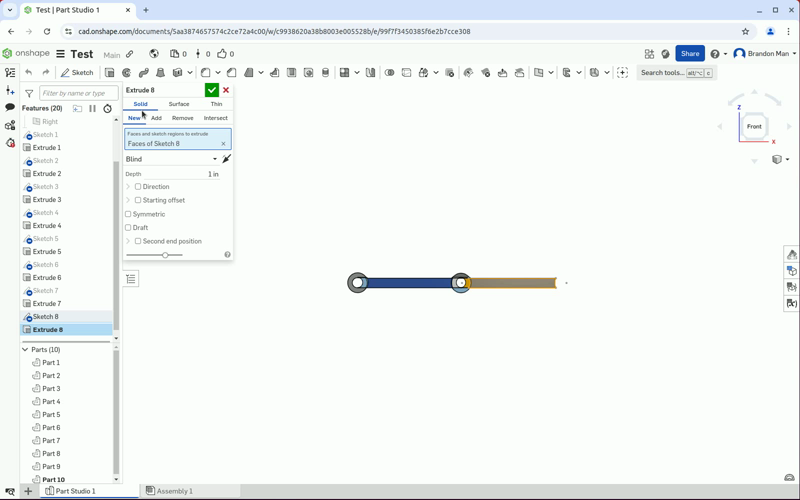
mouse_move(137, 120)
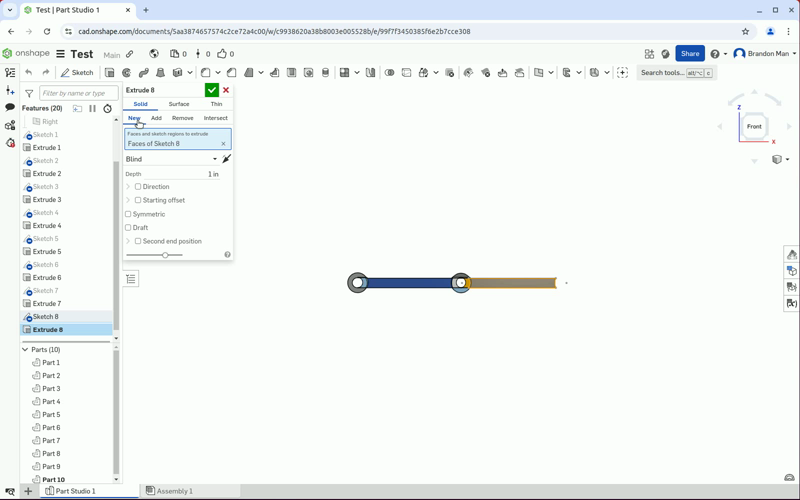
click(137, 120)
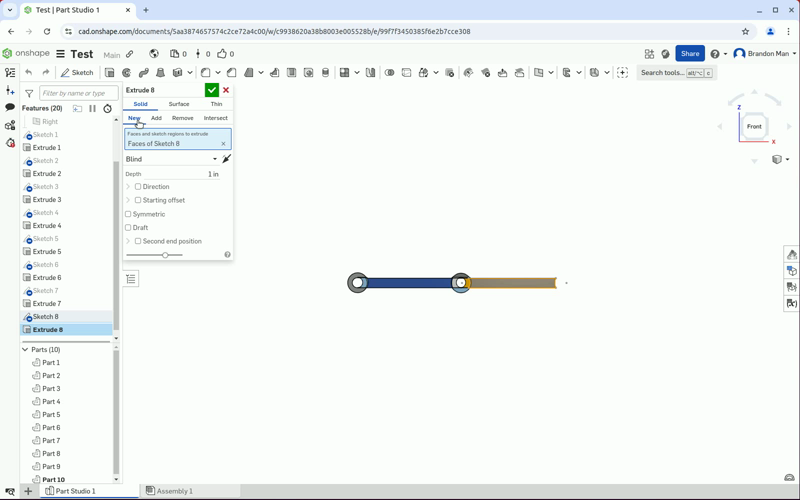
key(tab, 4)
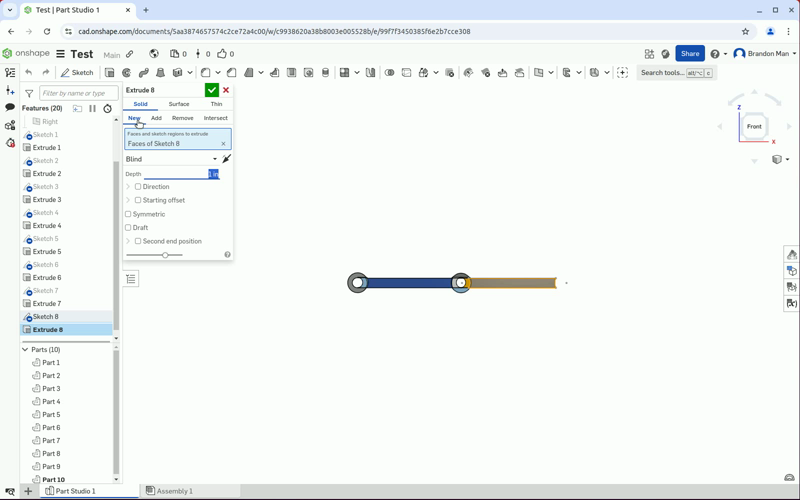
text(1.685)
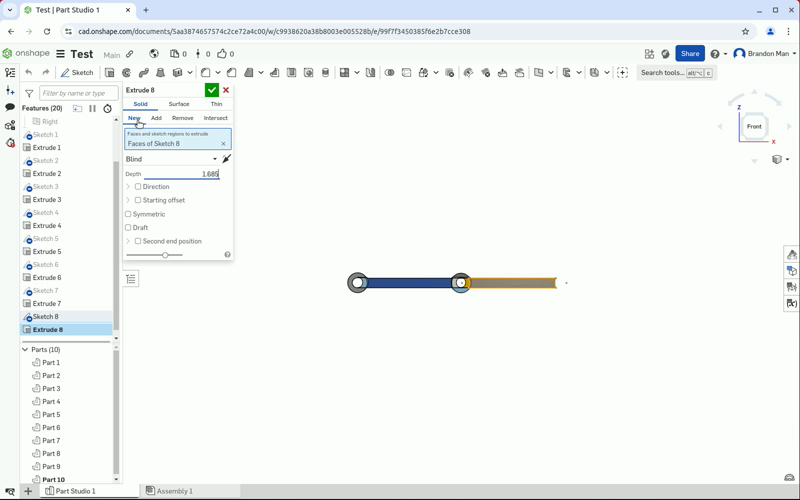
key(enter)
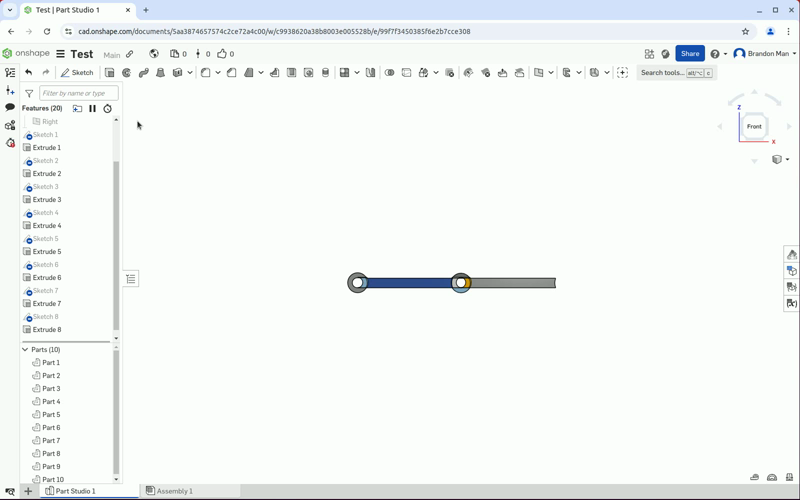
key(shift+h)
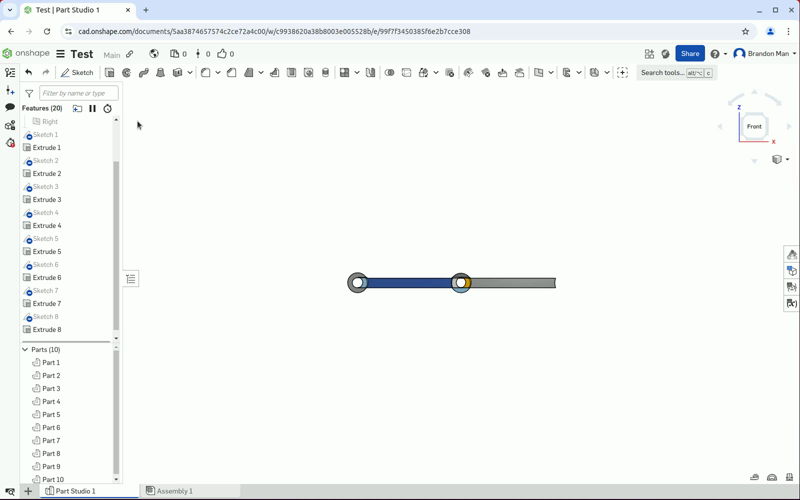
key(shift+h)
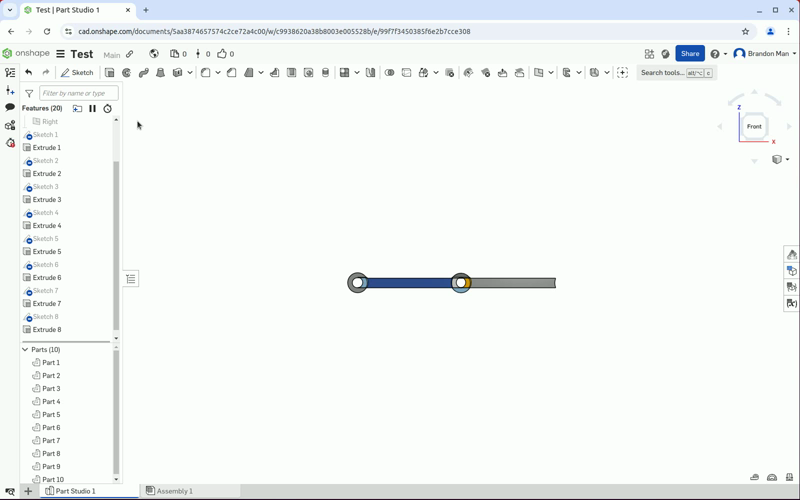
mouse_move(69, 137)
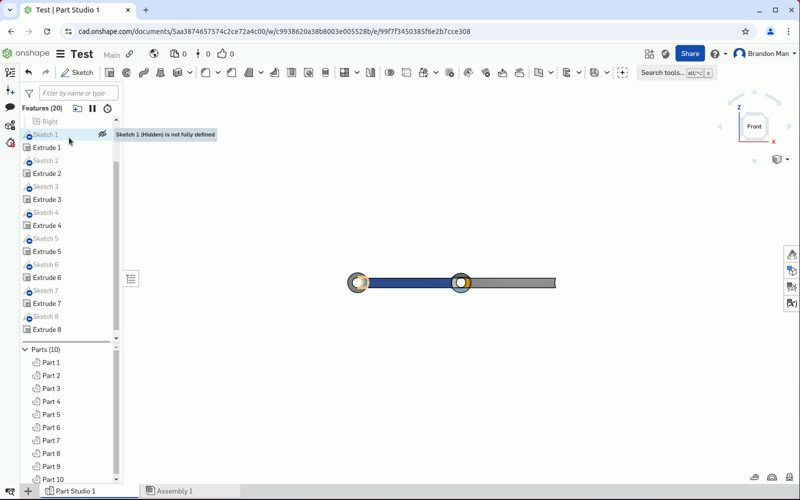
click(69, 137)
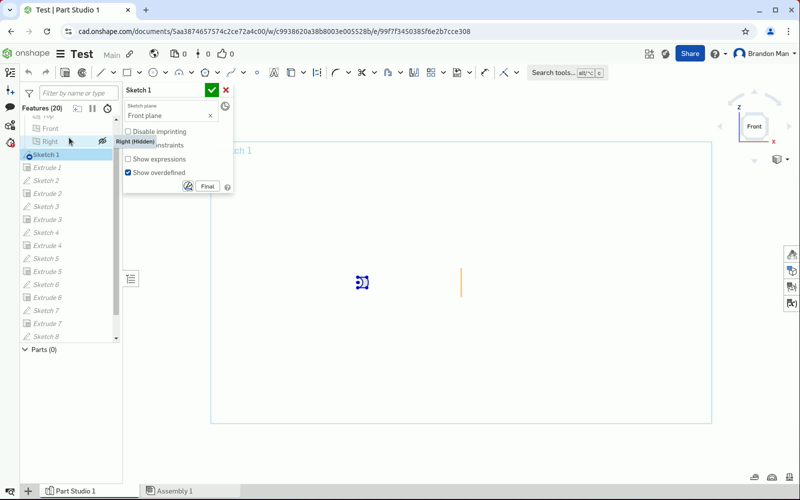
mouse_move(229, 92)
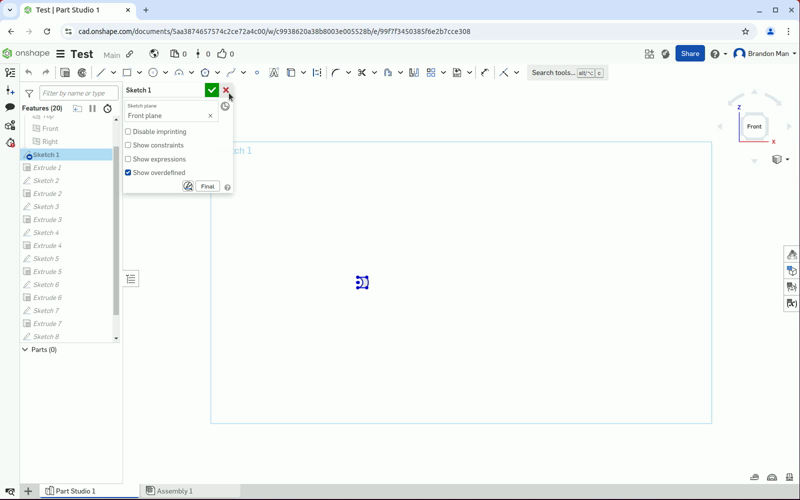
click(229, 92)
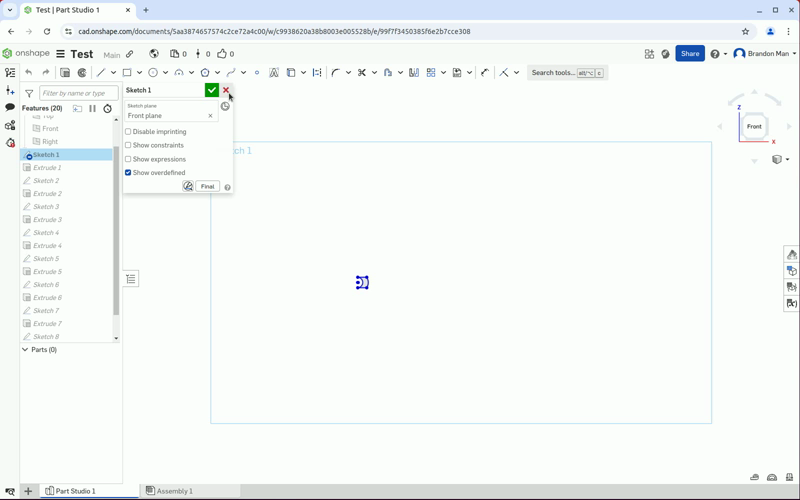
key(shift+s)
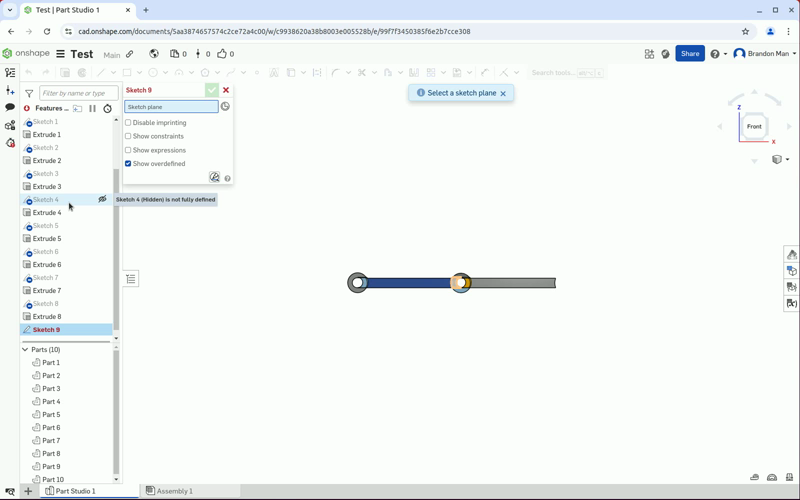
scroll(3)
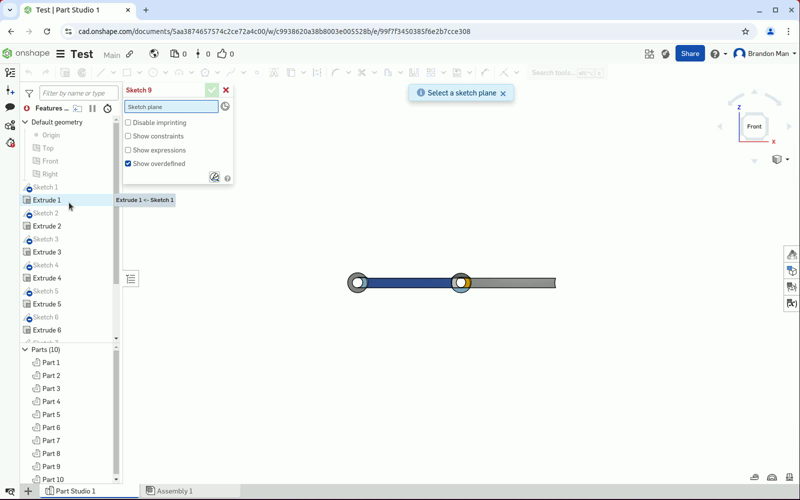
mouse_move(69, 163)
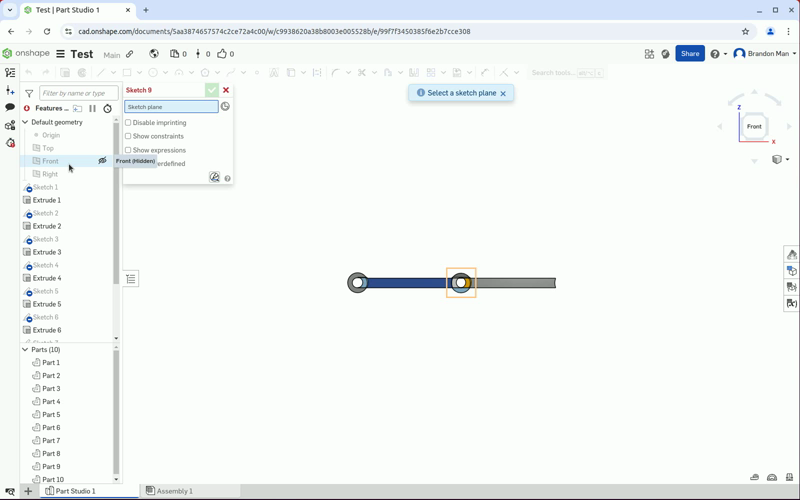
click(69, 163)
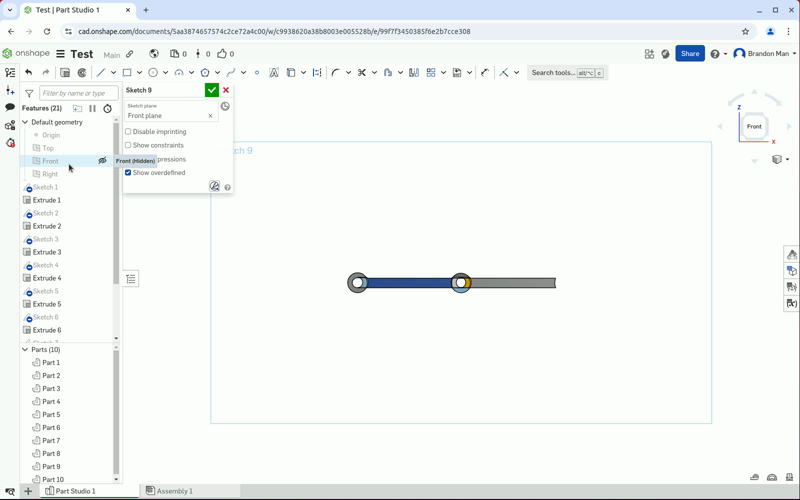
mouse_move(69, 352)
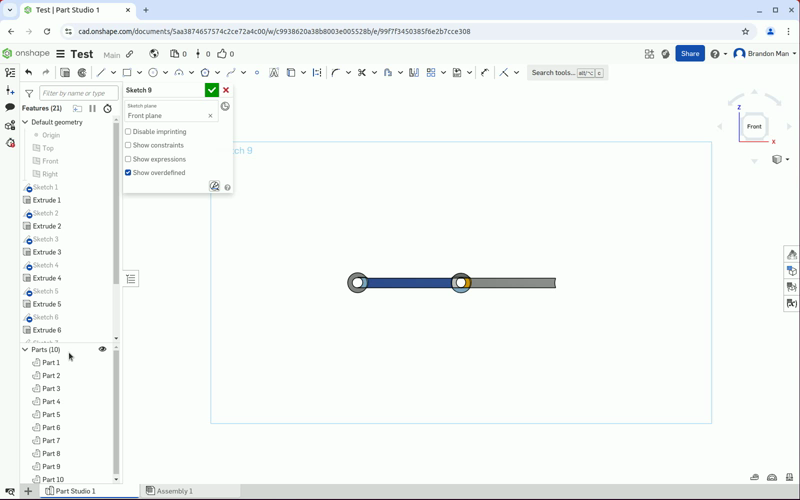
key(y)
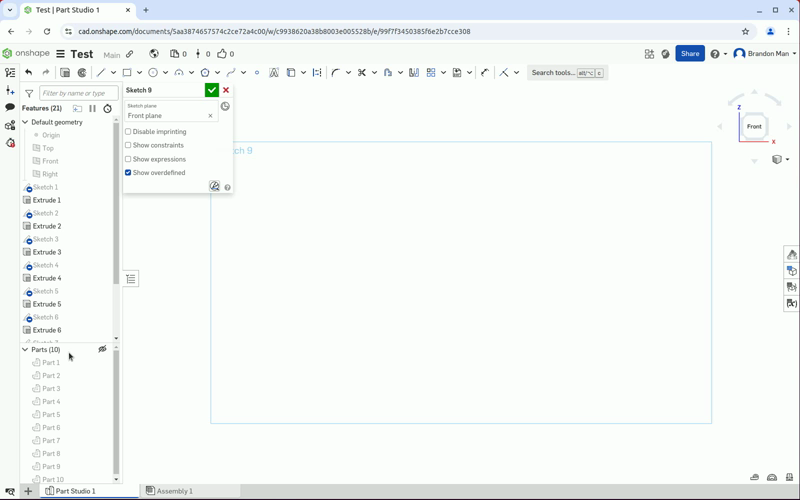
key(l)
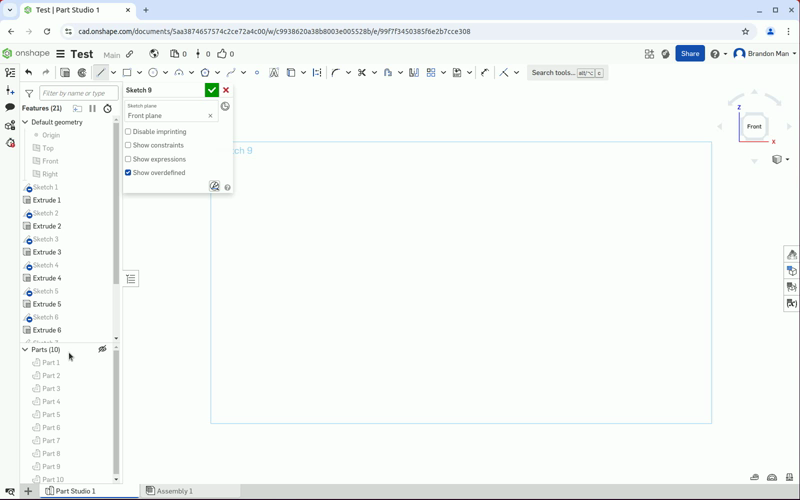
key_down(shift)
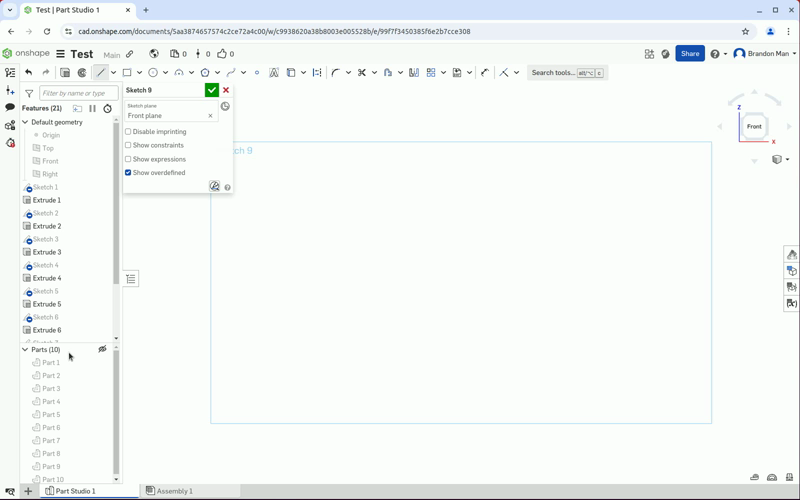
mouse_move(555, 287)
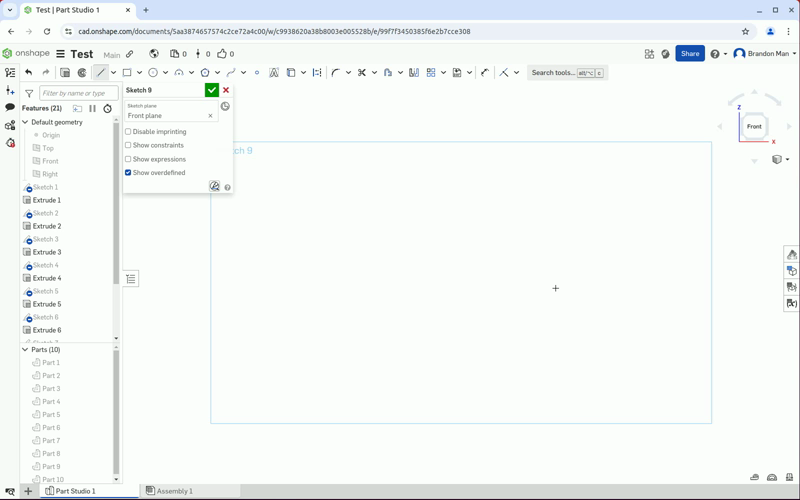
click(555, 287)
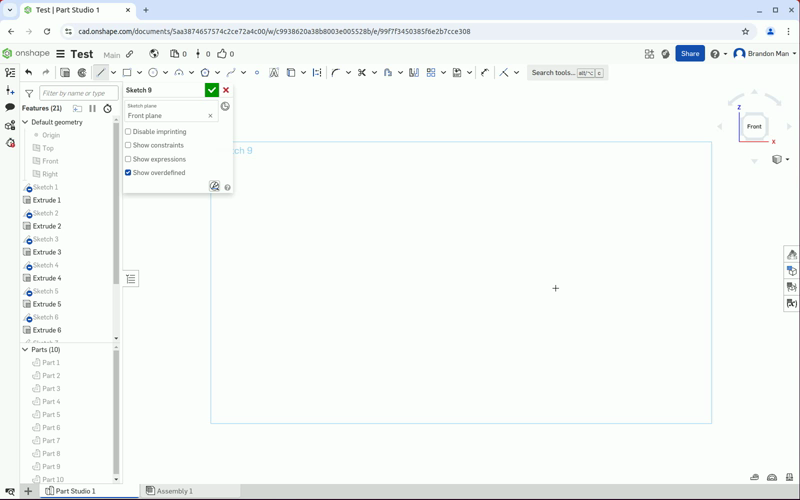
key_up(shift)
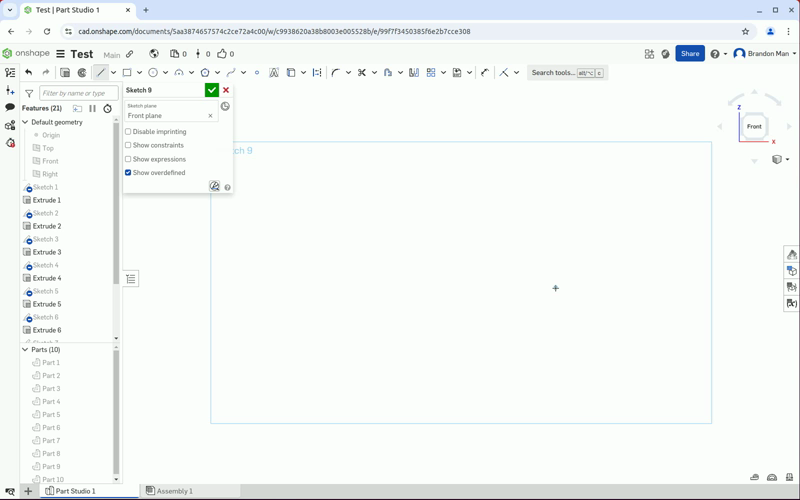
key_down(shift)
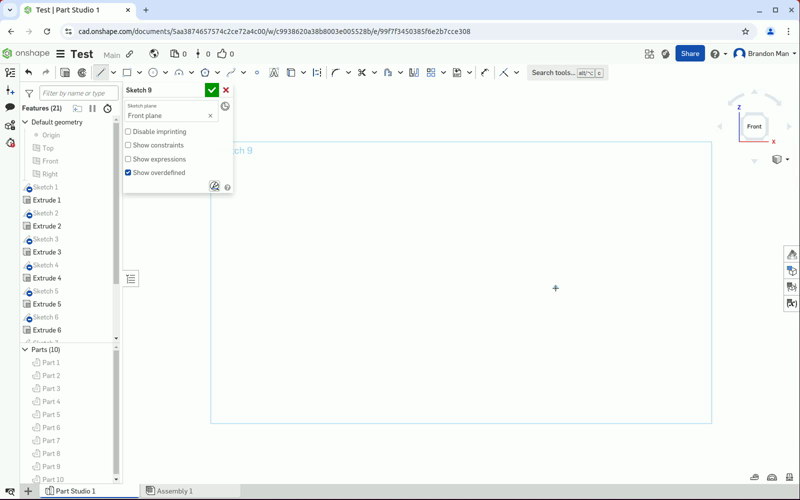
mouse_move(585, 287)
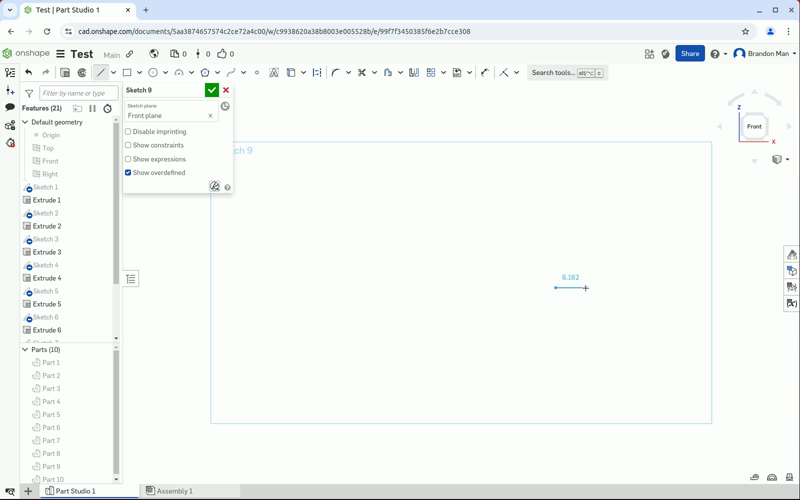
mouse_move(564, 287)
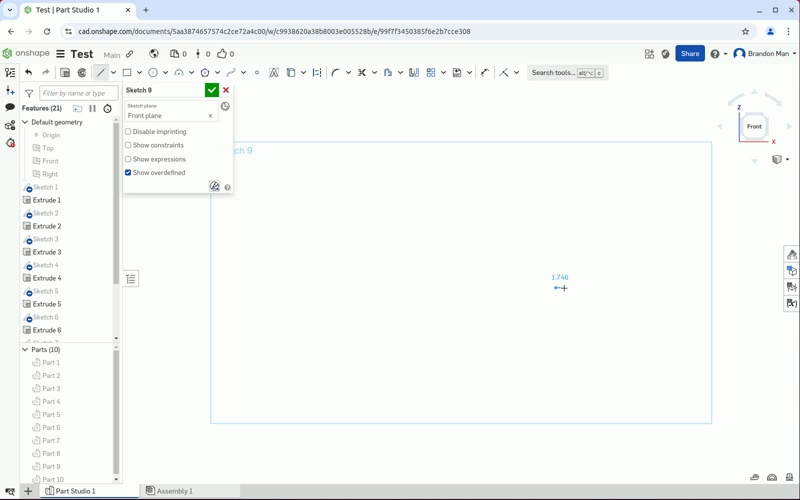
click(564, 287)
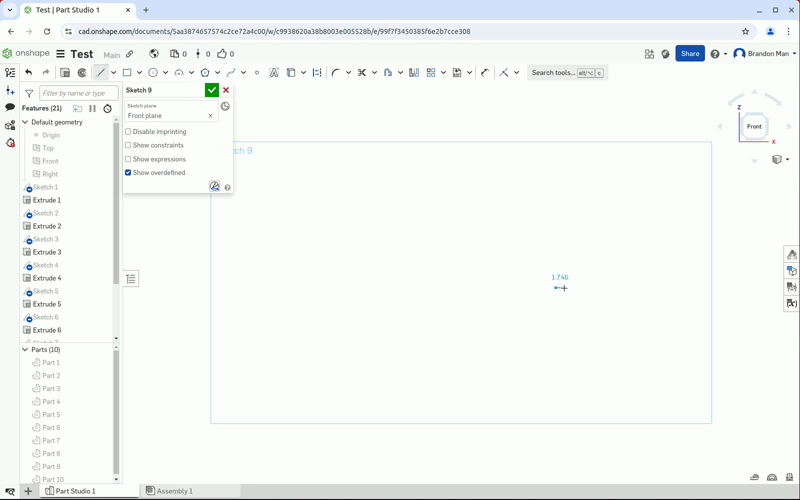
key_up(shift)
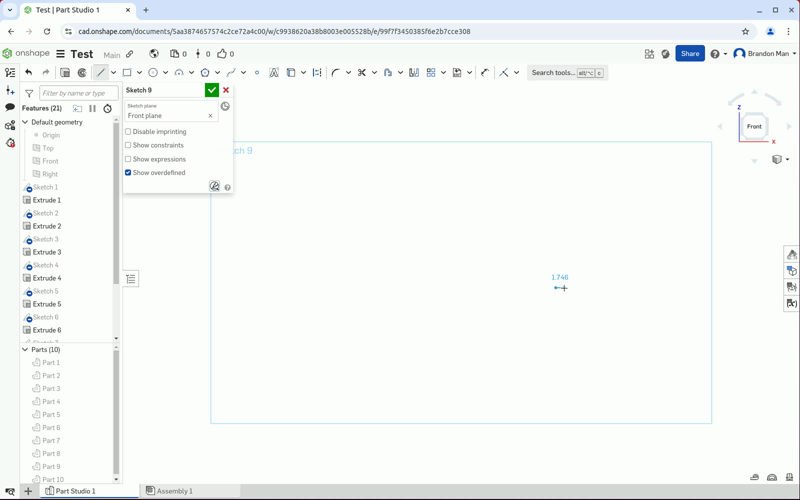
key(esc)
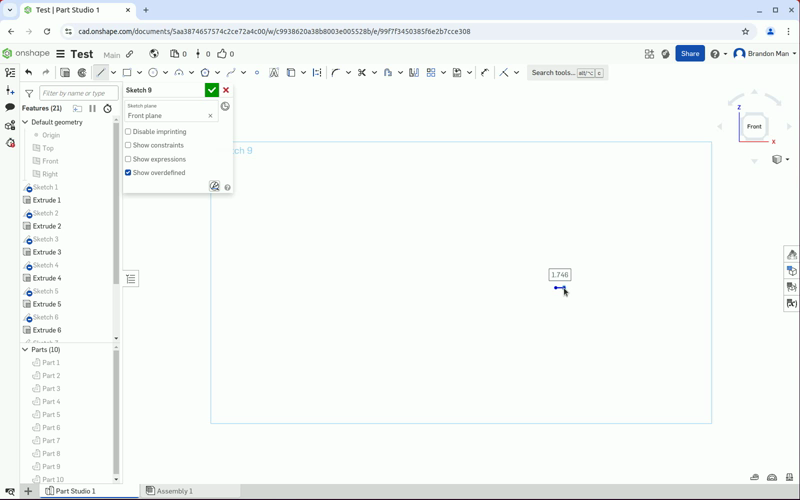
key(a)
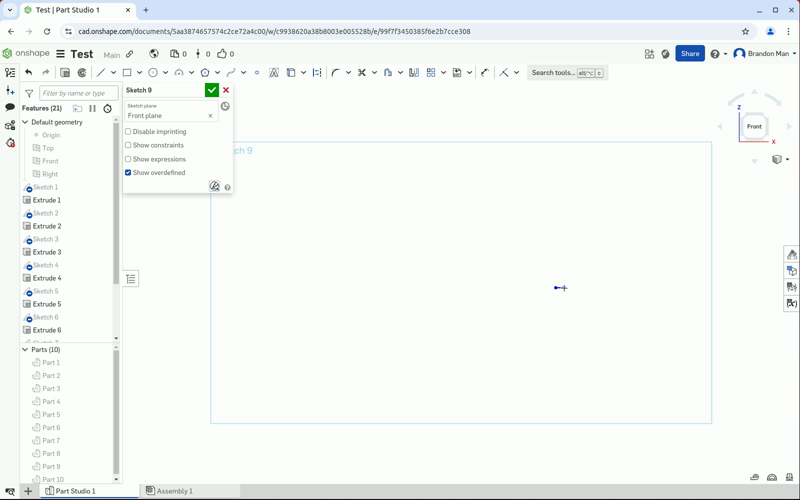
mouse_move(564, 287)
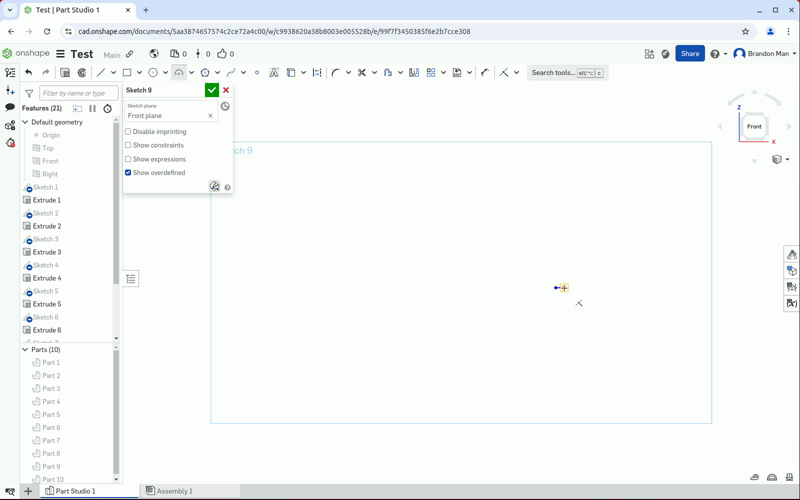
click(564, 287)
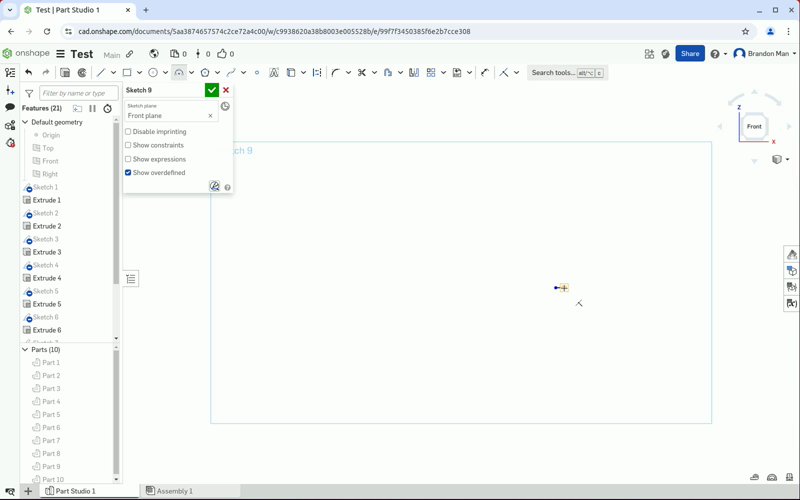
key_down(shift)
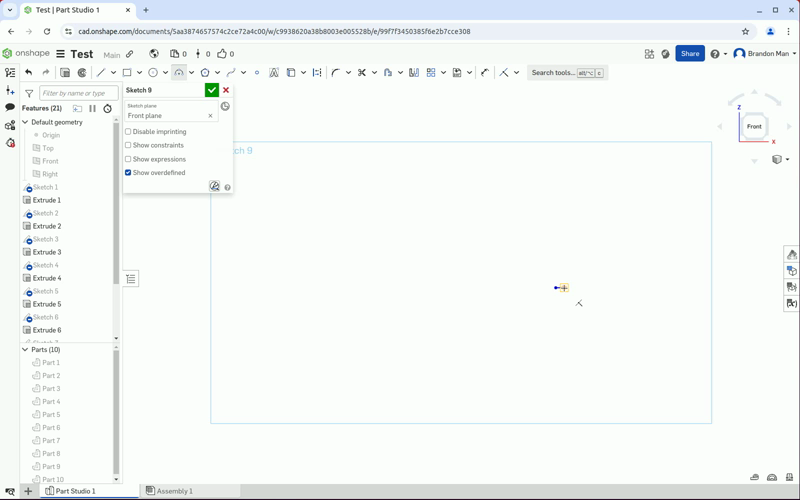
mouse_move(564, 277)
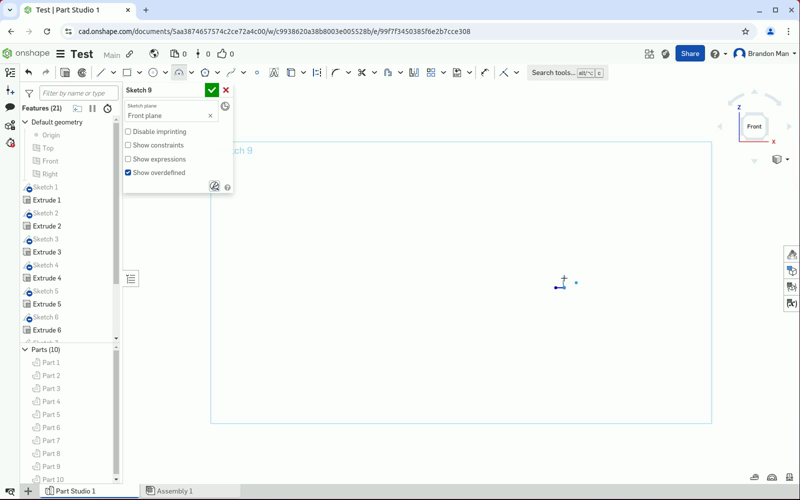
click(564, 277)
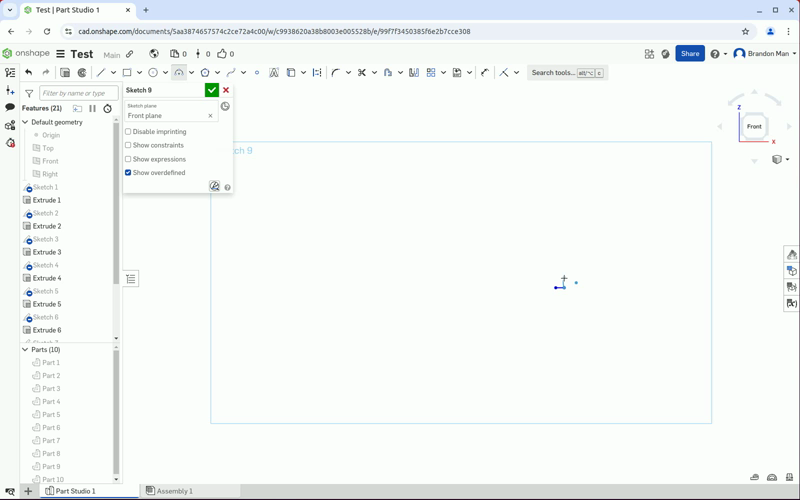
mouse_move(569, 282)
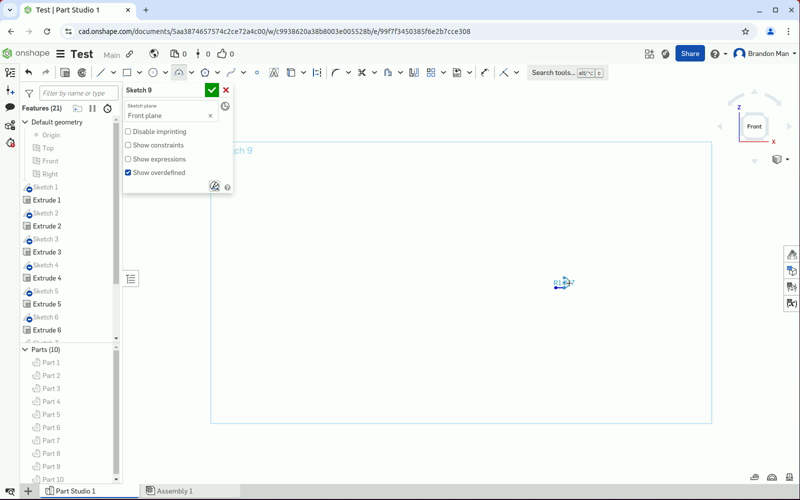
click(569, 282)
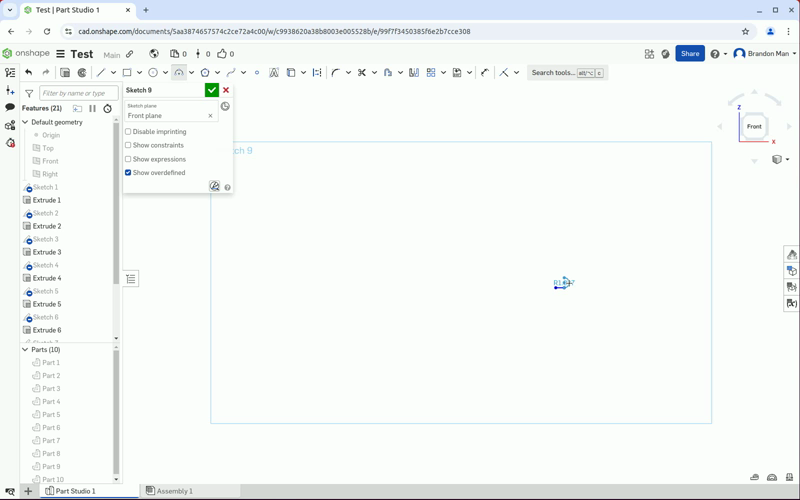
key_up(shift)
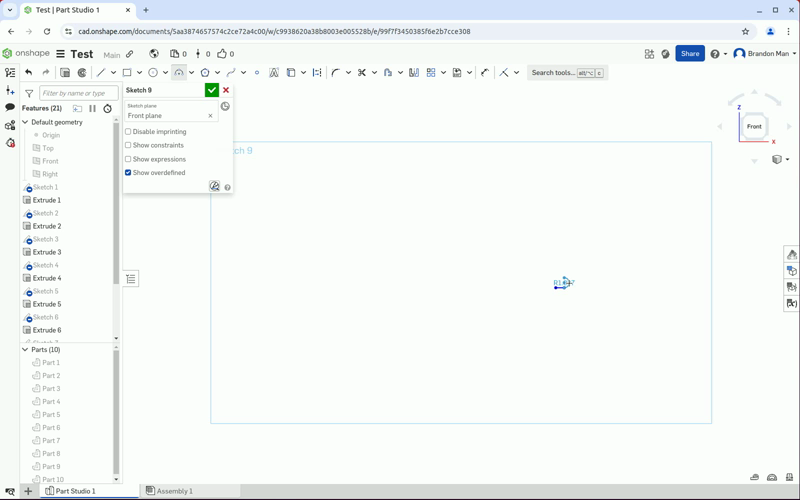
key(esc)
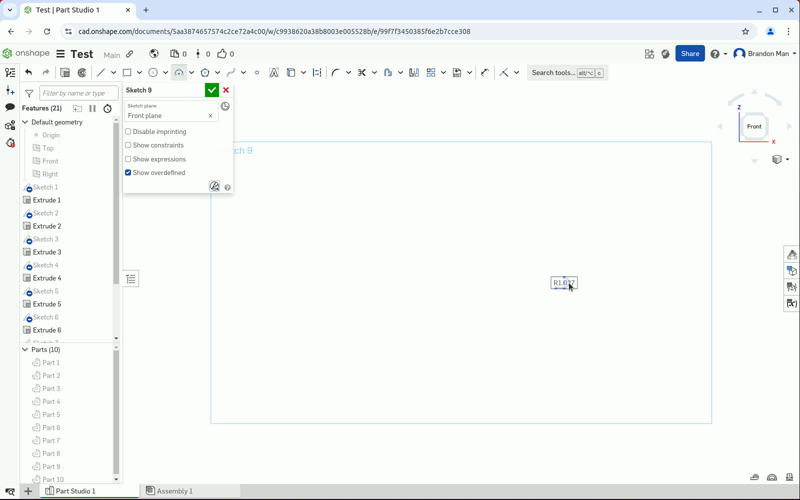
key(l)
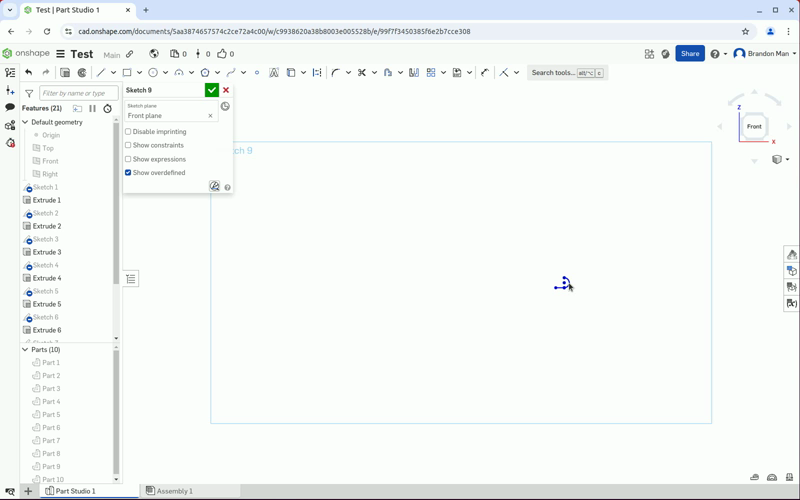
mouse_move(564, 277)
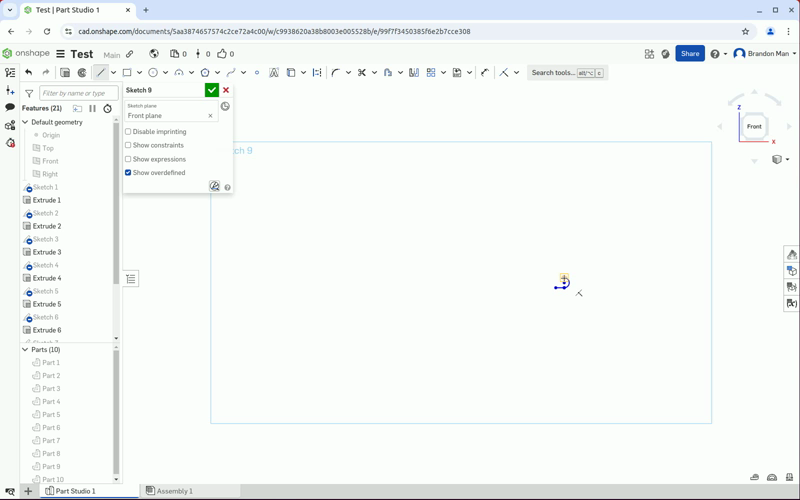
click(564, 277)
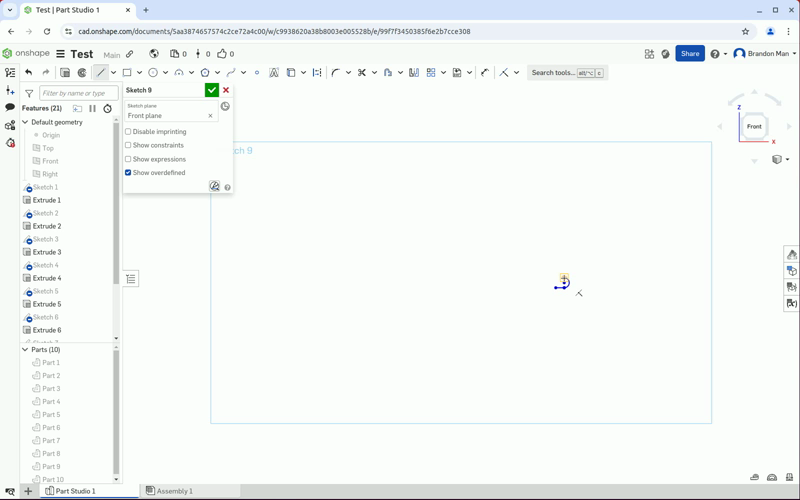
key_down(shift)
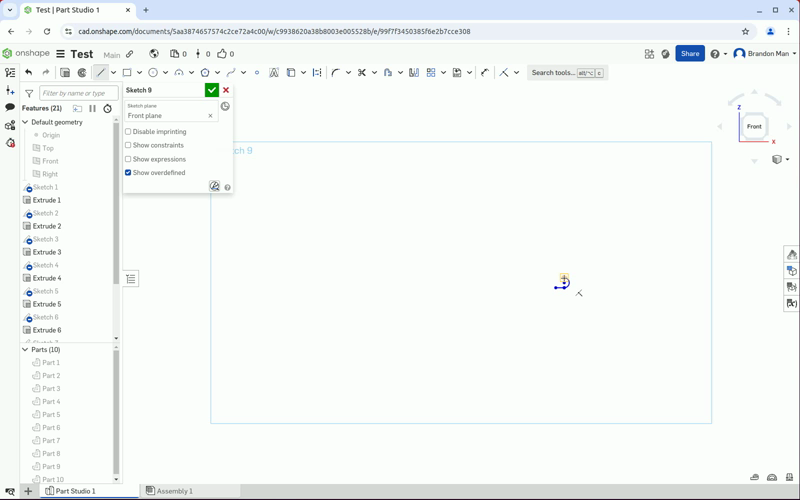
mouse_move(589, 277)
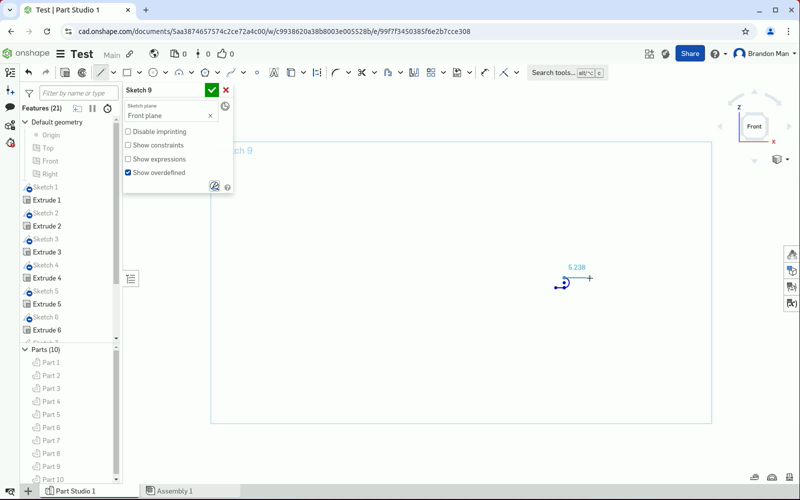
mouse_move(555, 277)
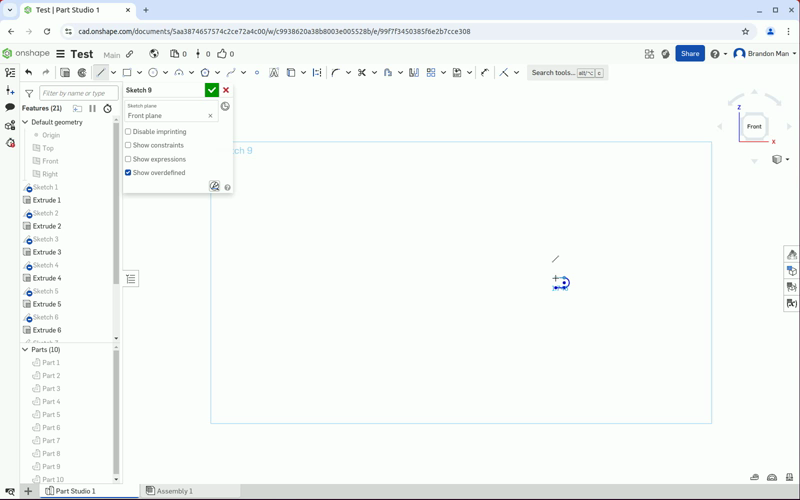
click(555, 277)
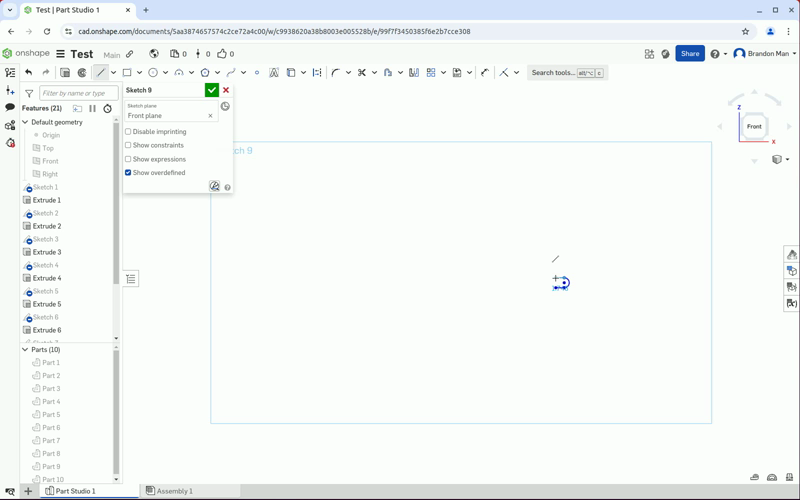
key_up(shift)
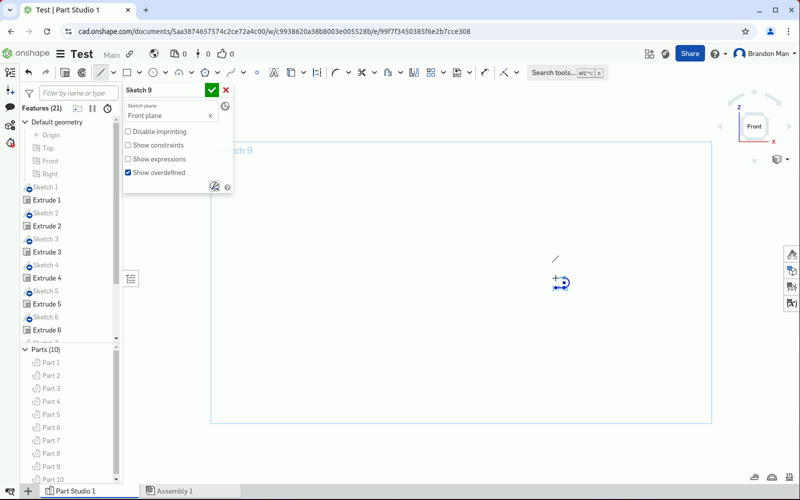
key(esc)
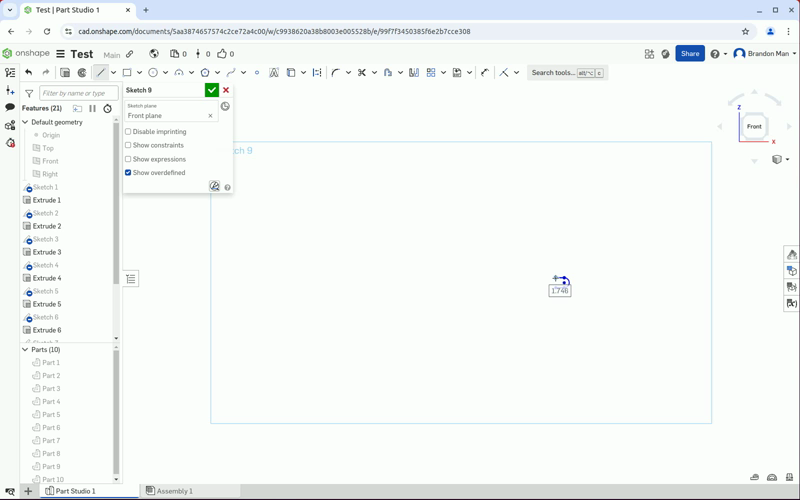
key(a)
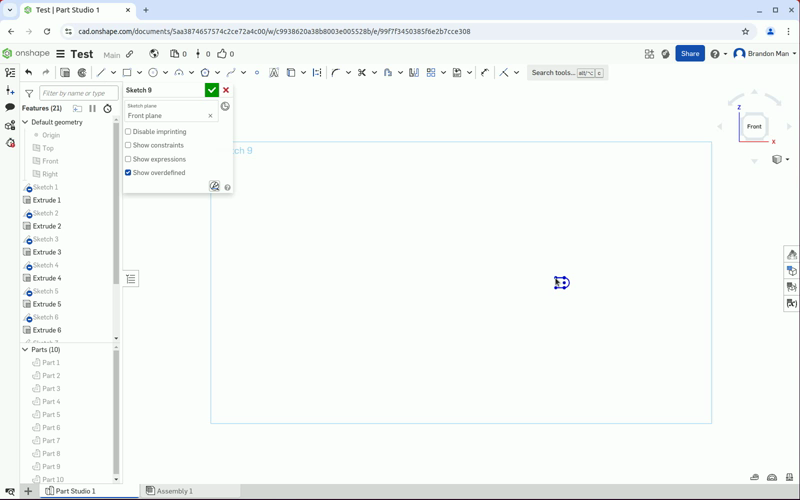
mouse_move(555, 277)
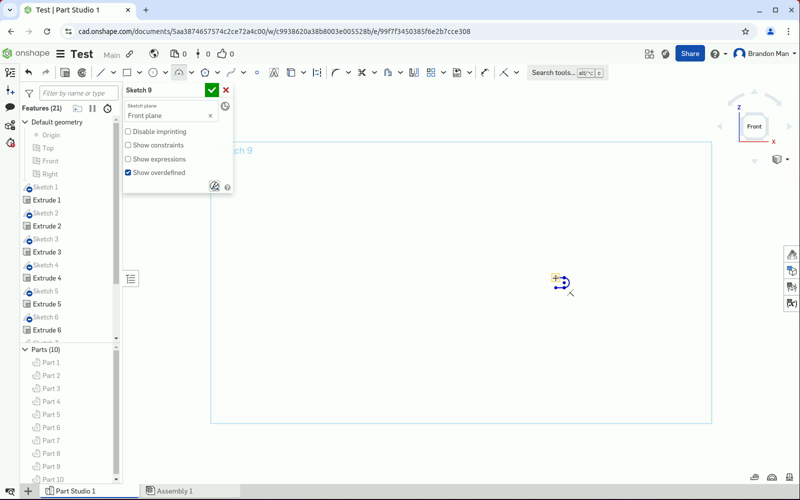
click(555, 277)
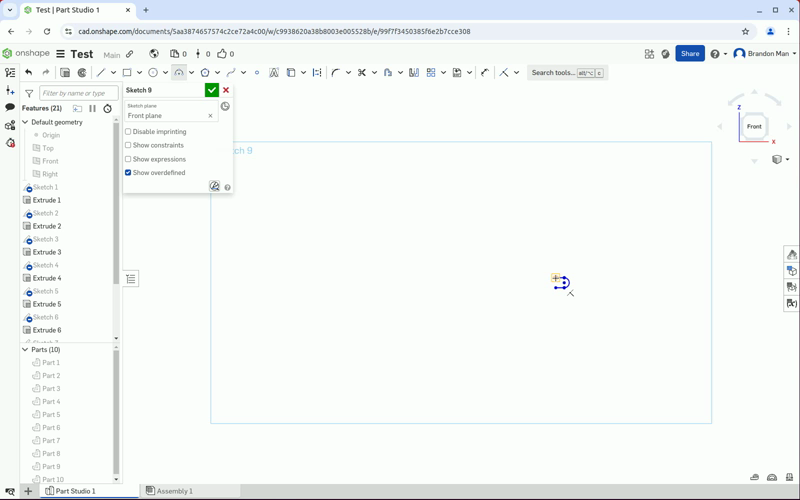
mouse_move(555, 287)
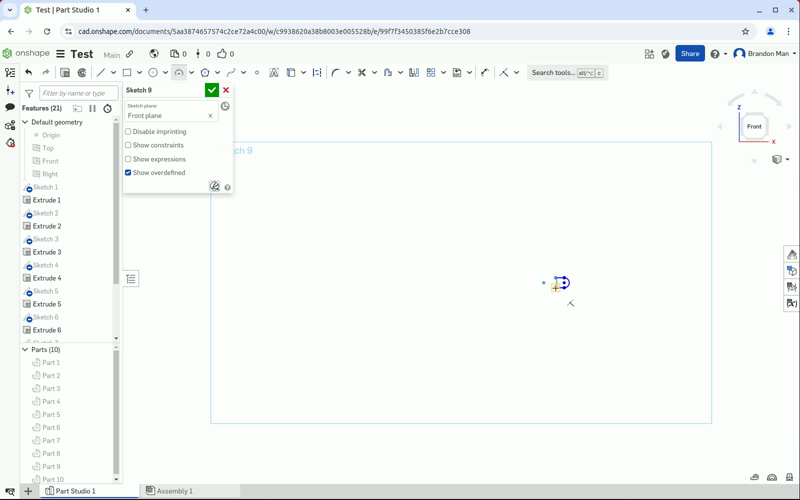
click(555, 287)
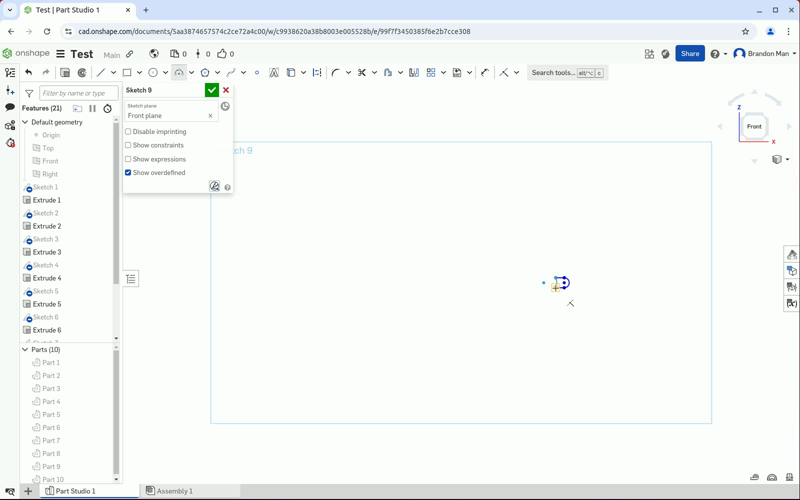
key_down(shift)
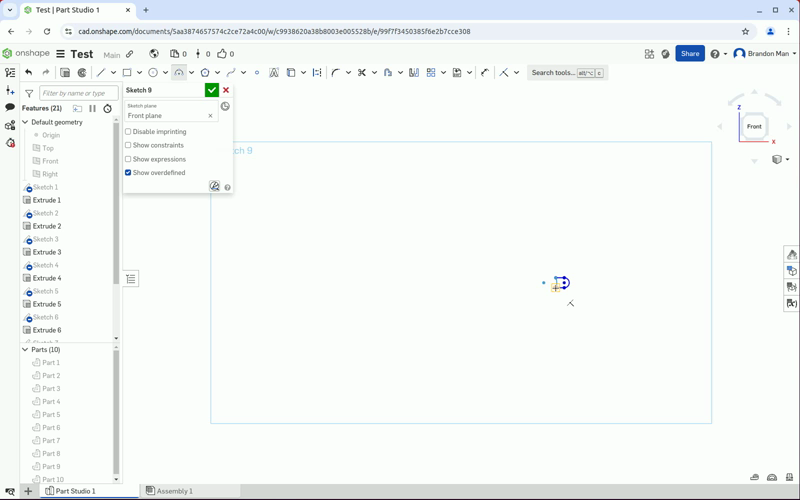
mouse_move(574, 282)
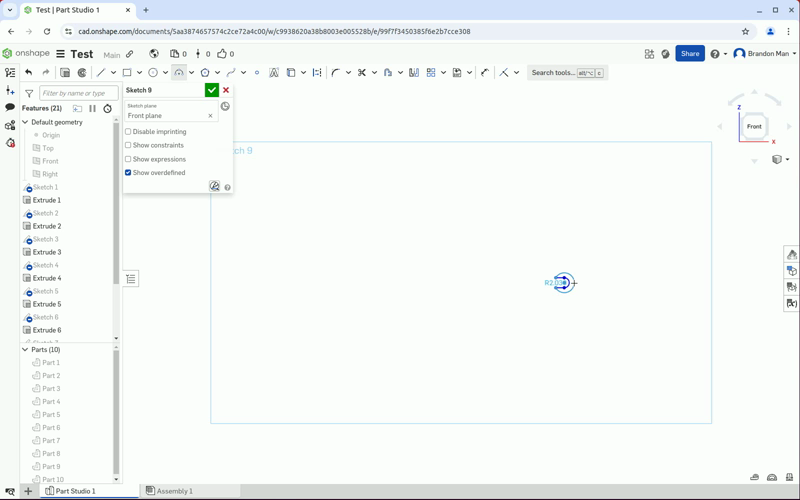
click(574, 282)
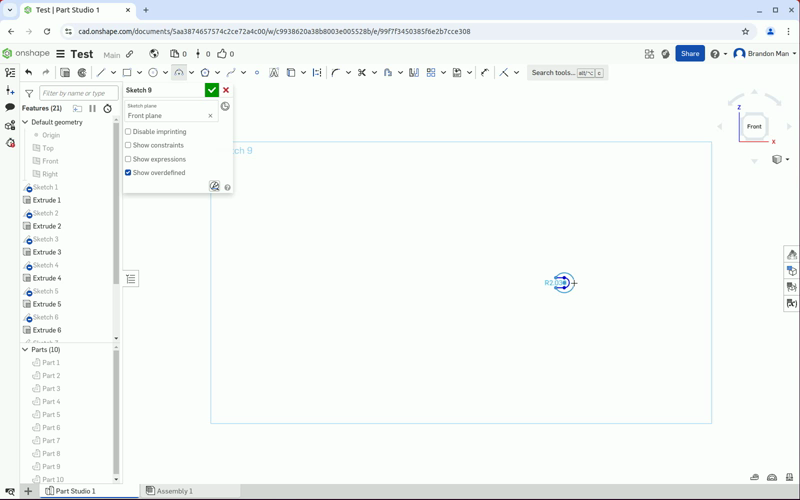
key_up(shift)
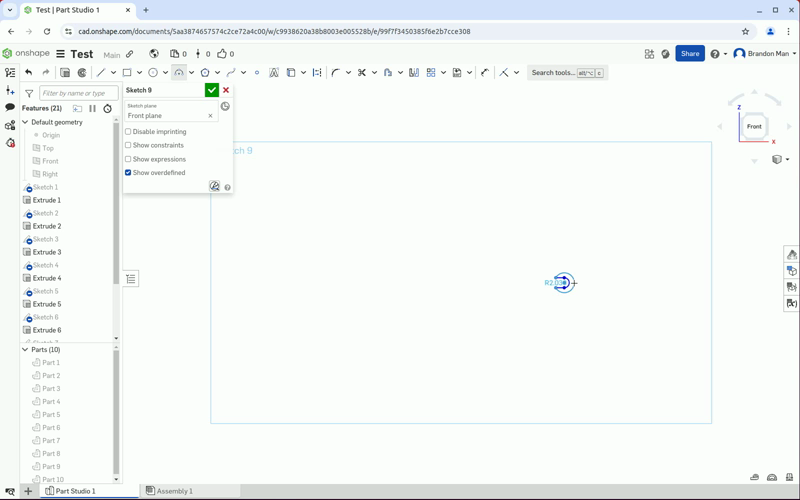
key(esc)
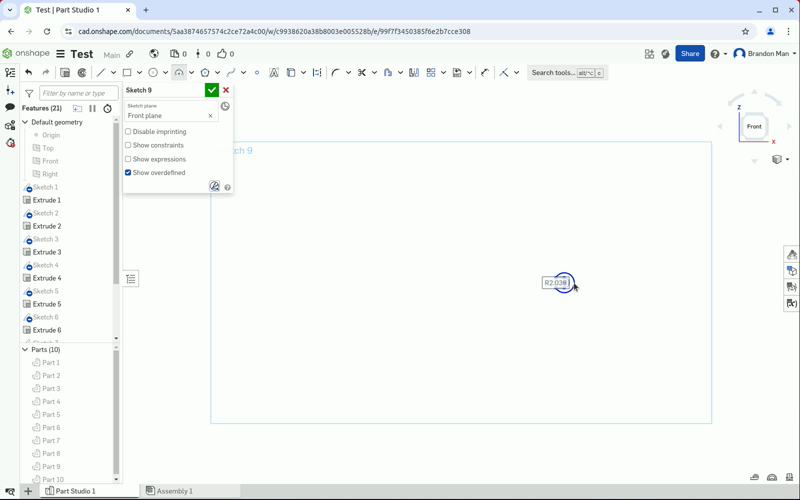
mouse_move(567, 286)
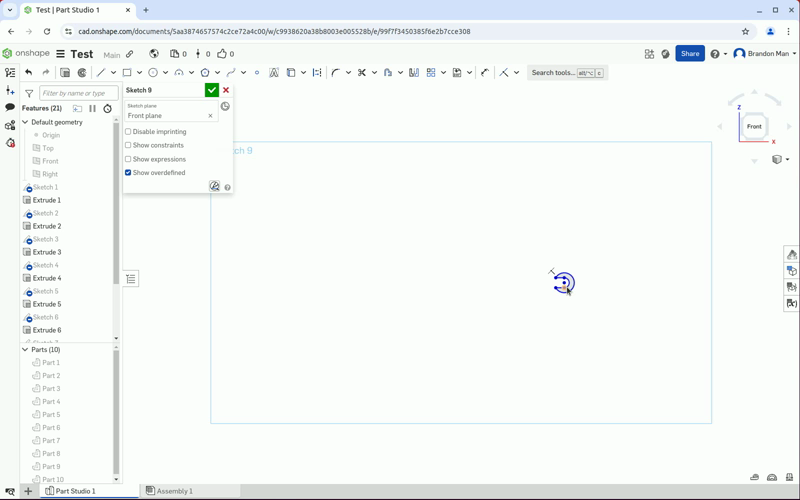
scroll(6)
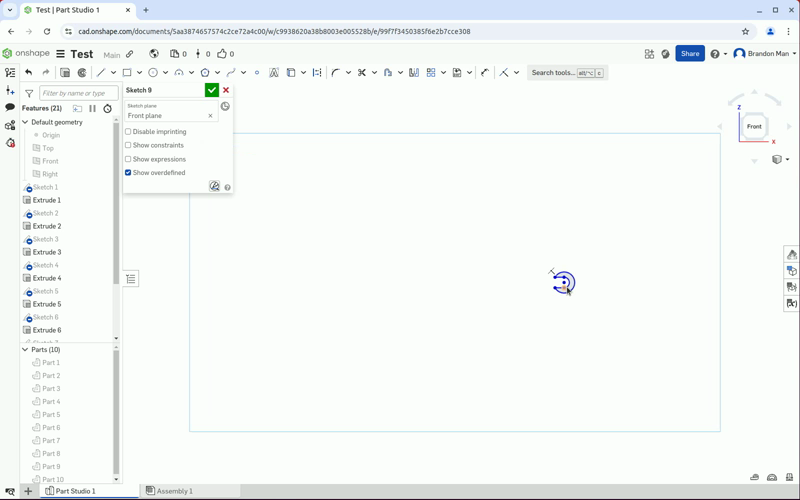
scroll(6)
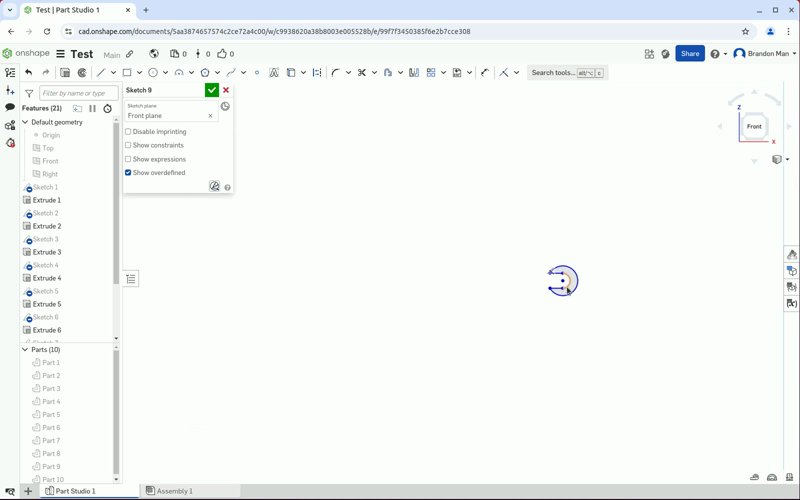
scroll(6)
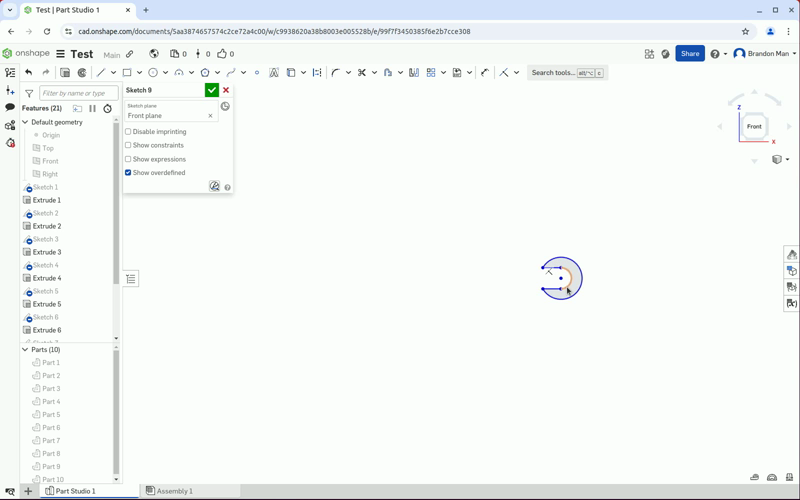
scroll(6)
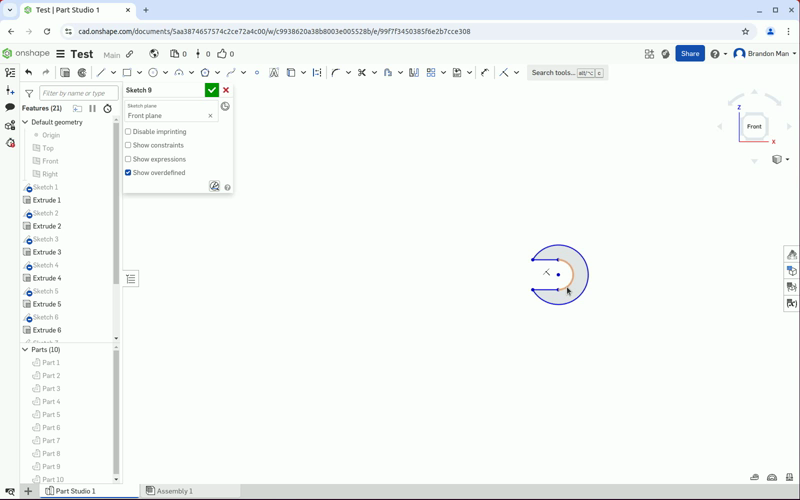
scroll(6)
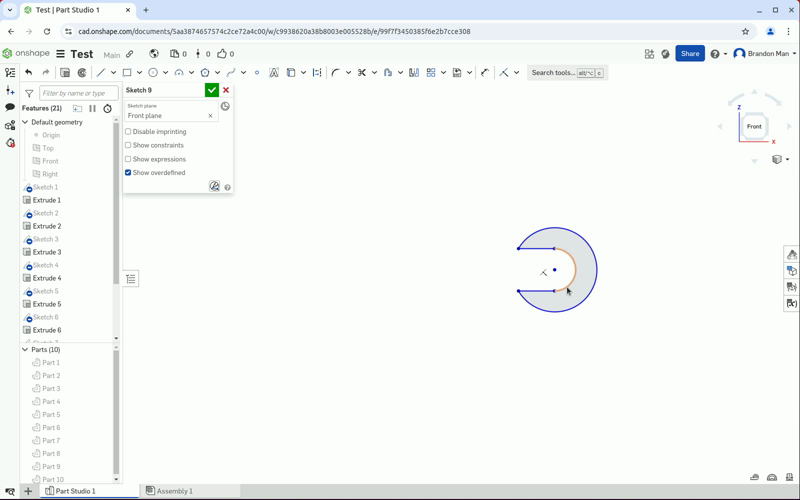
scroll(6)
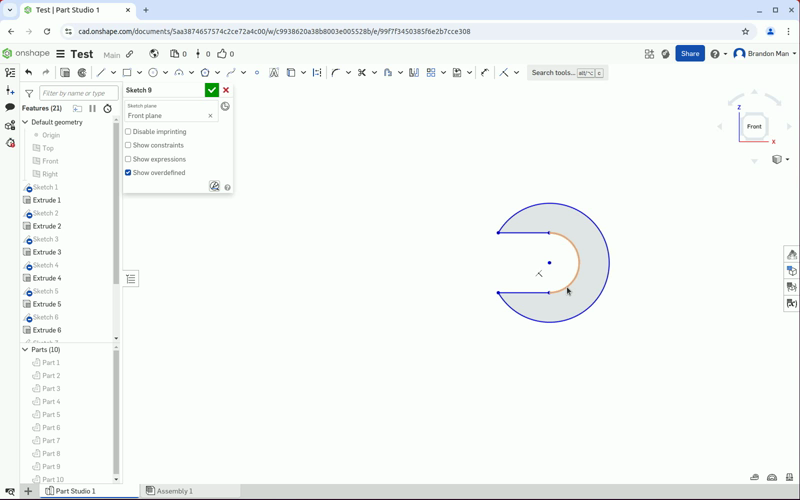
scroll(6)
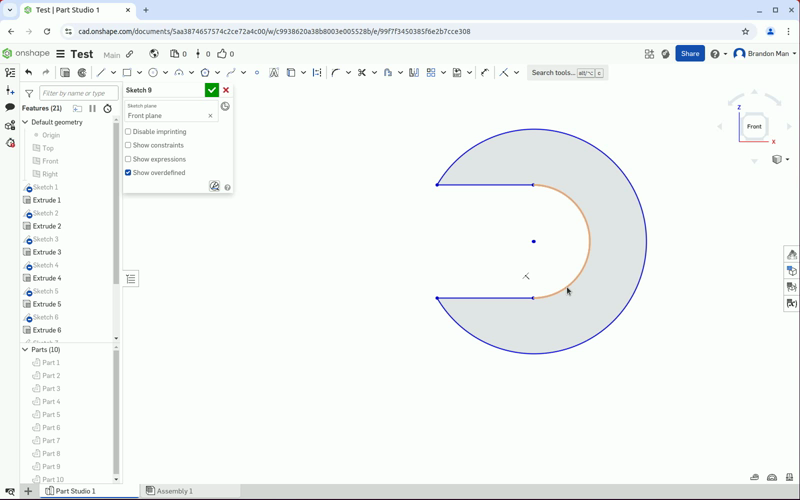
click(567, 286)
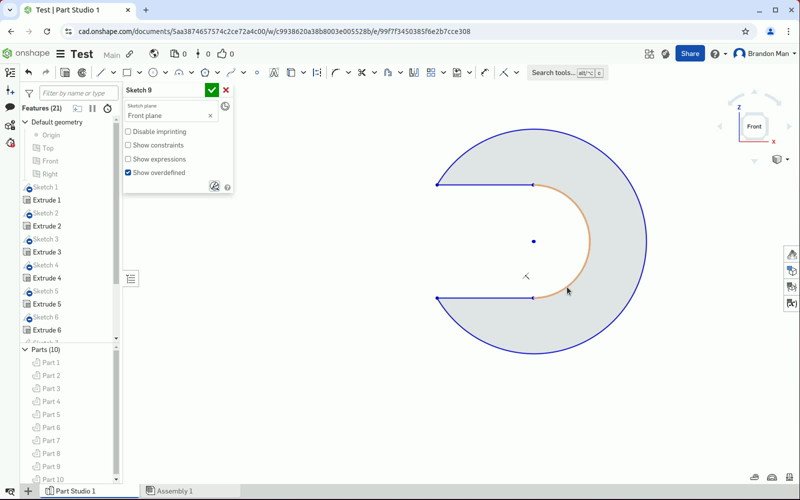
scroll(-6)
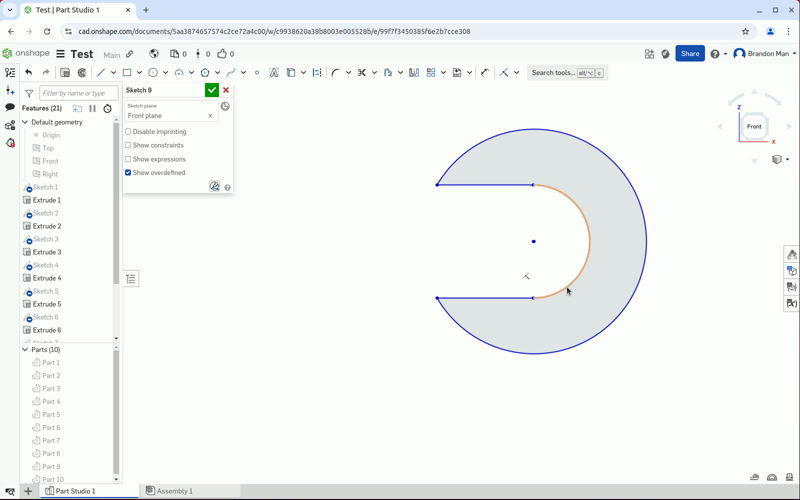
scroll(-6)
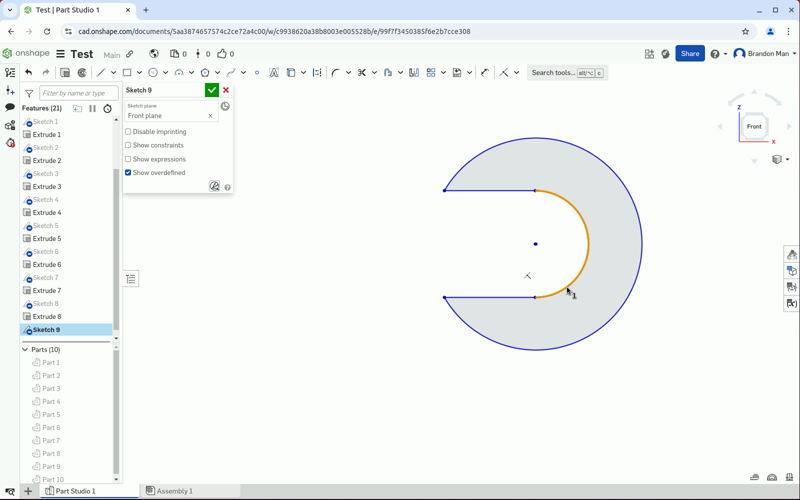
scroll(-6)
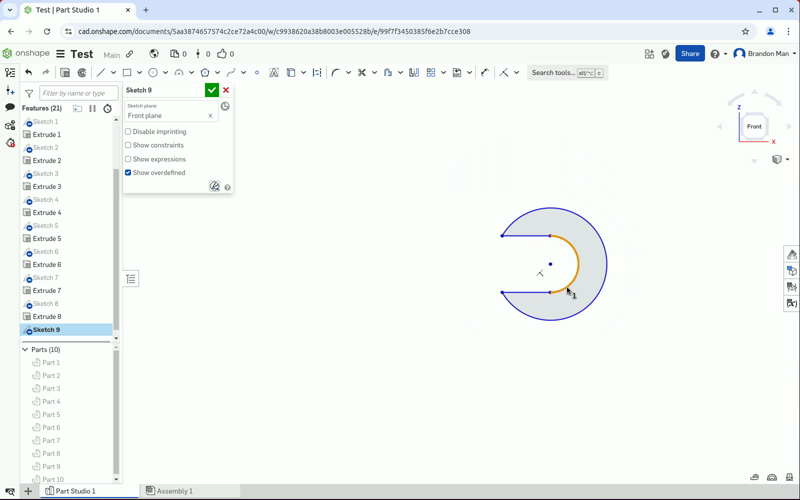
scroll(-6)
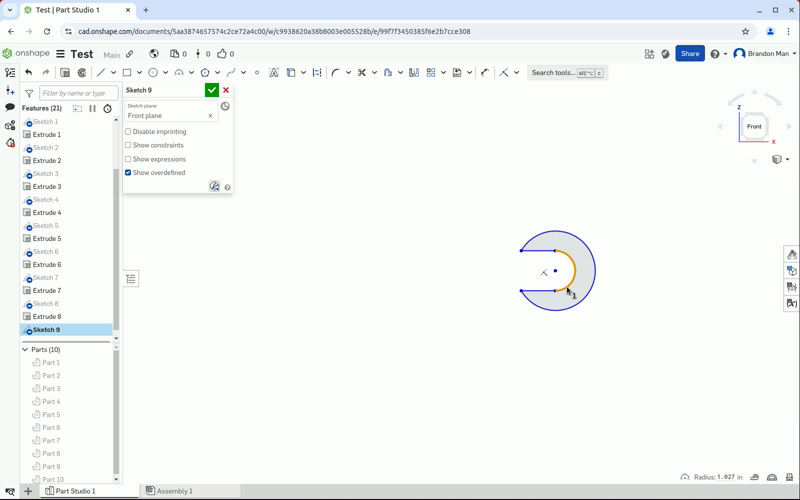
scroll(-6)
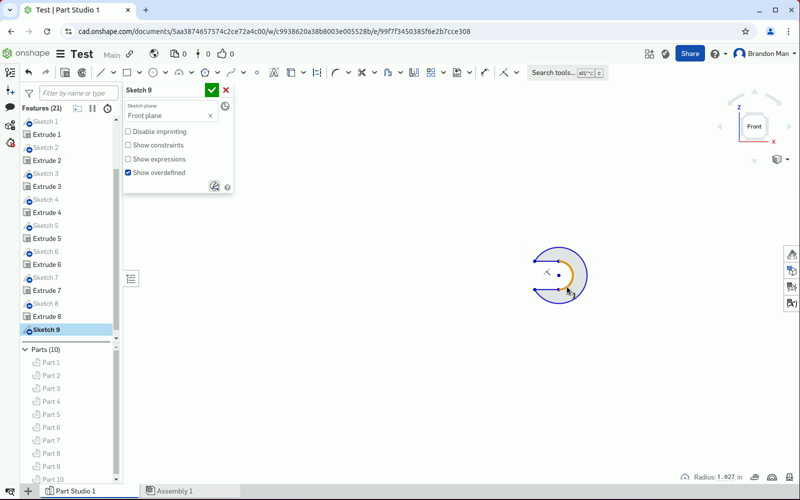
scroll(-6)
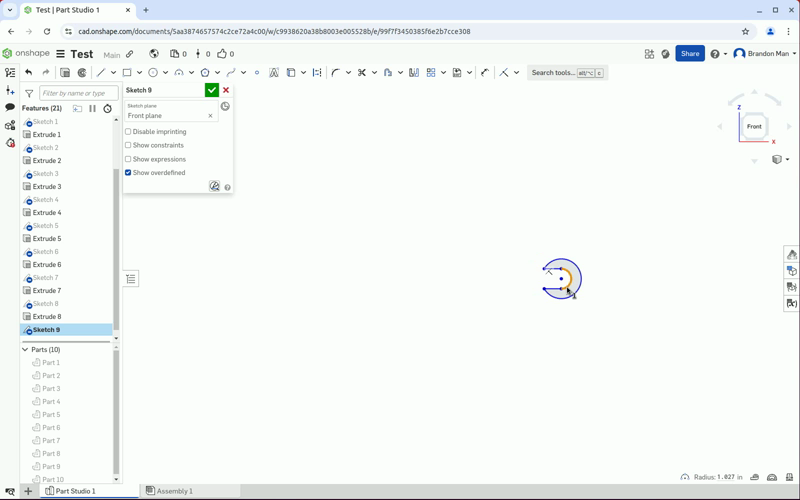
scroll(-6)
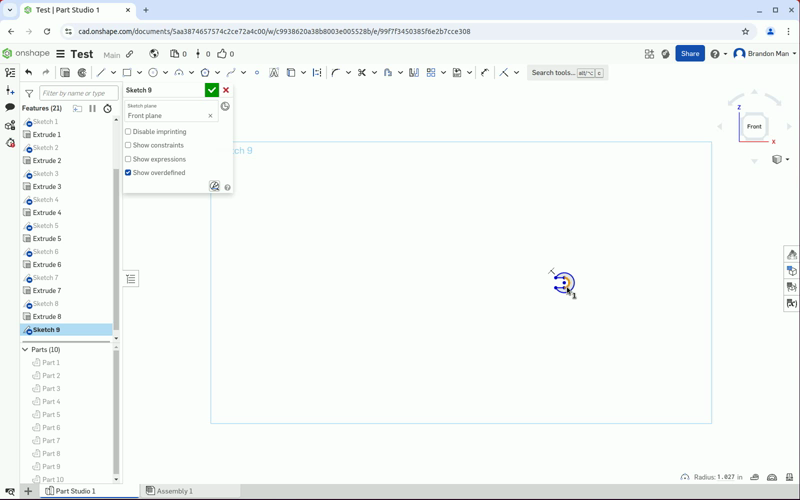
mouse_move(69, 352)
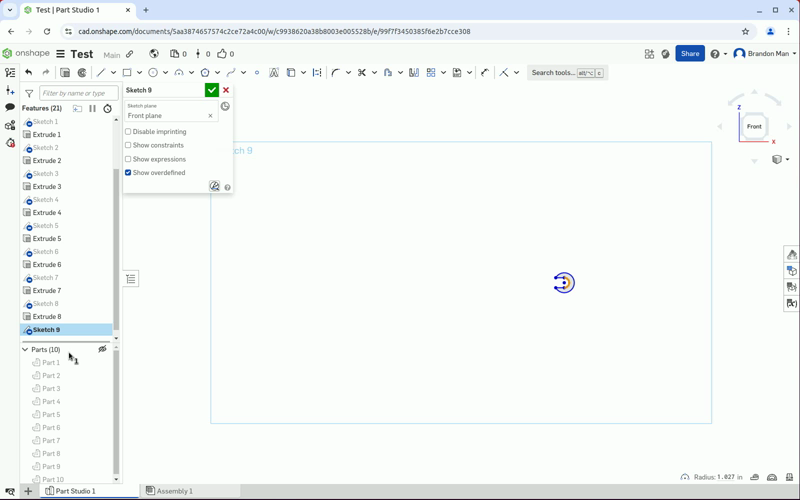
key(shift+y)
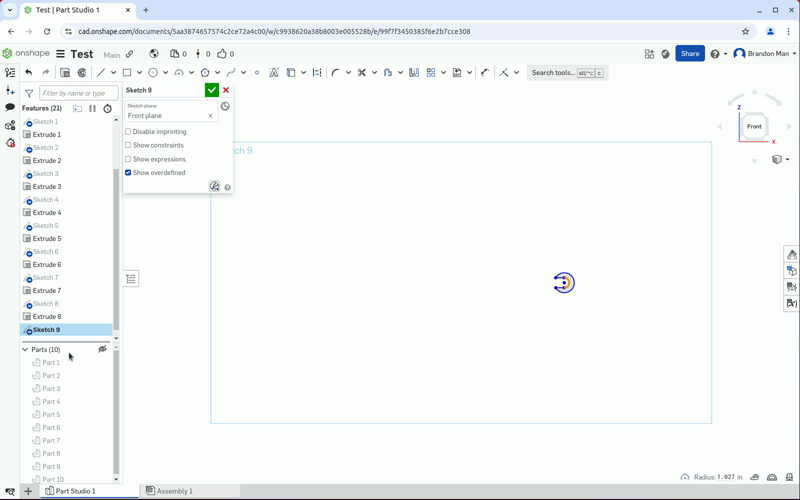
key(shift+e)
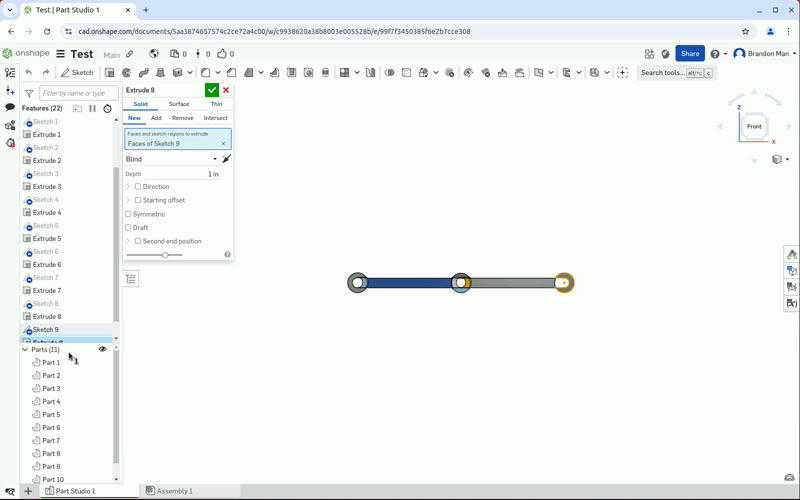
mouse_move(143, 106)
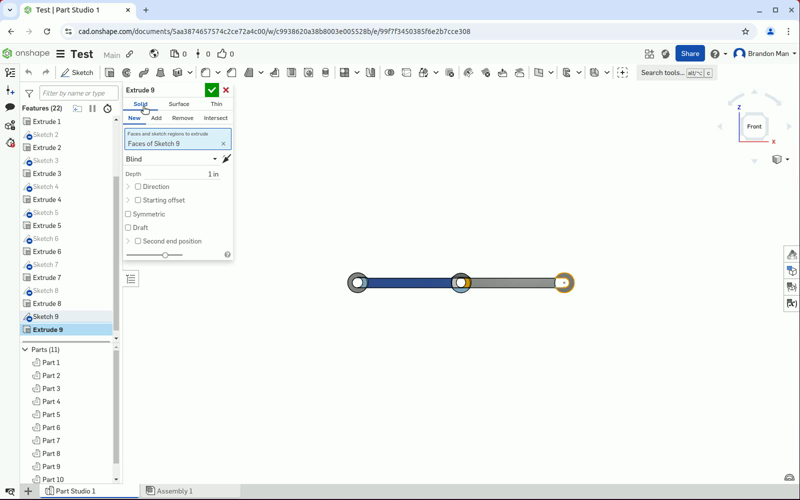
click(143, 106)
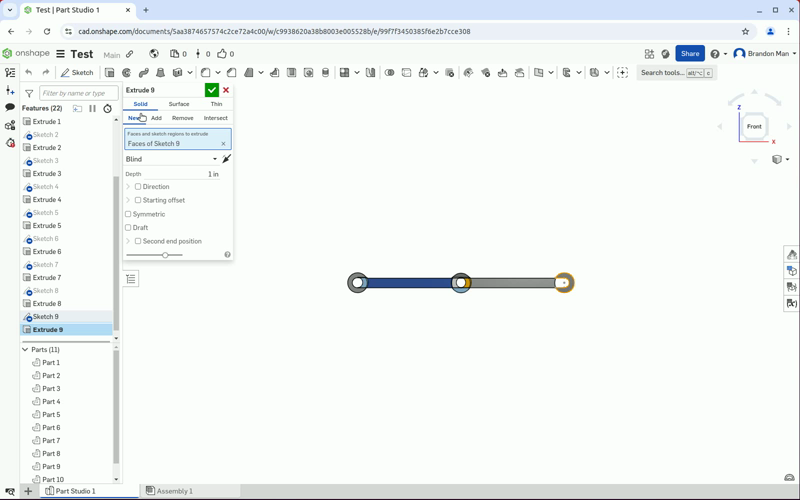
mouse_move(137, 120)
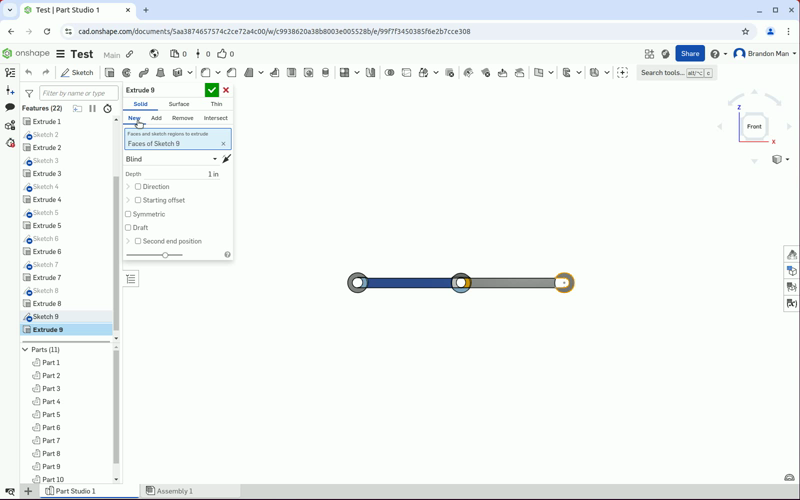
click(137, 120)
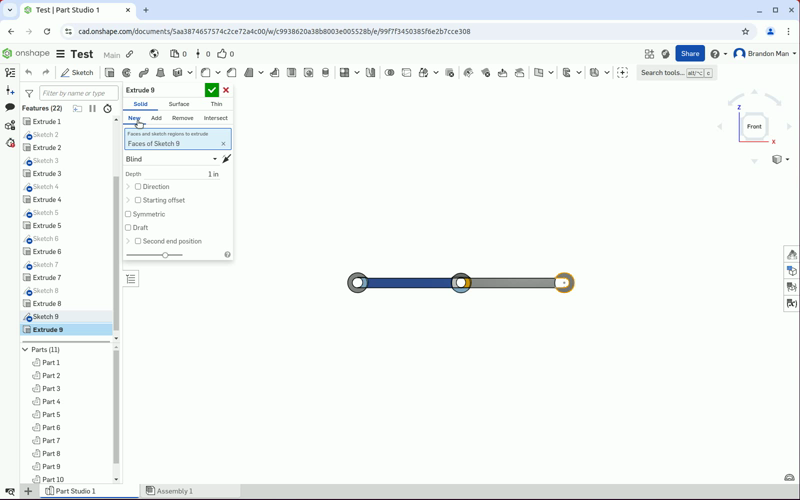
key(tab, 4)
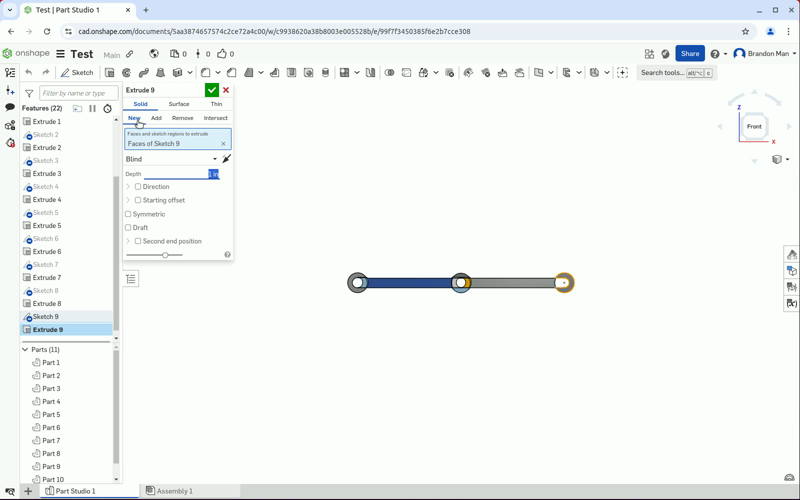
text(1.685)
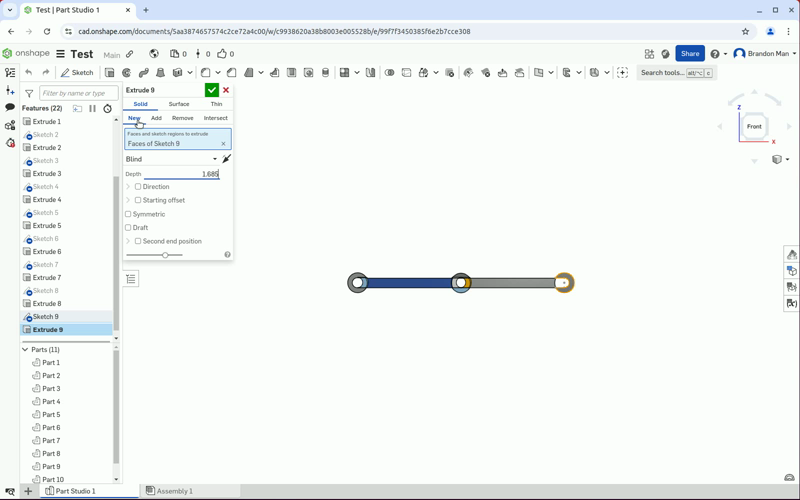
key(enter)
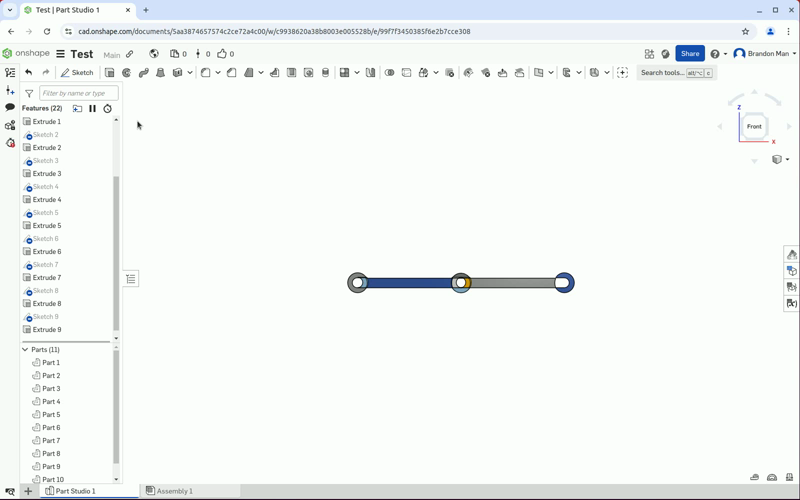
key(shift+h)
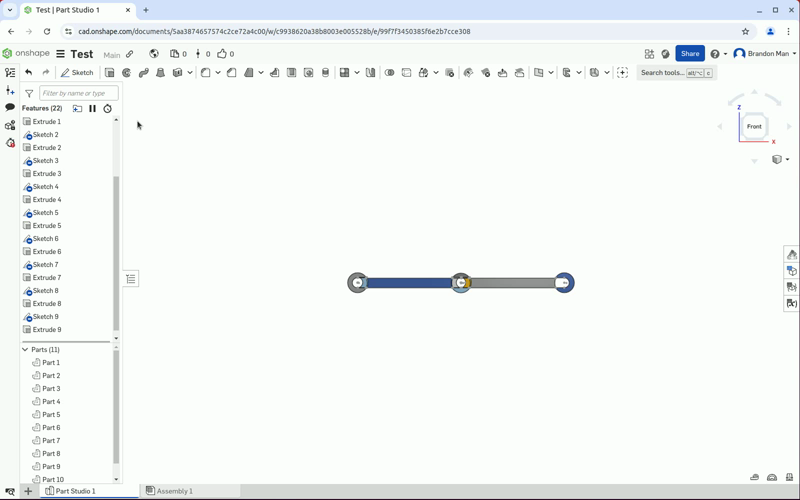
key(shift+h)
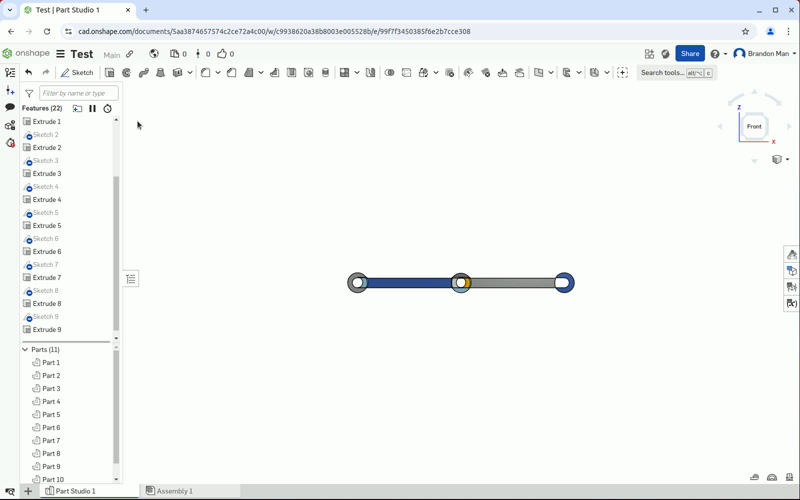
mouse_move(69, 111)
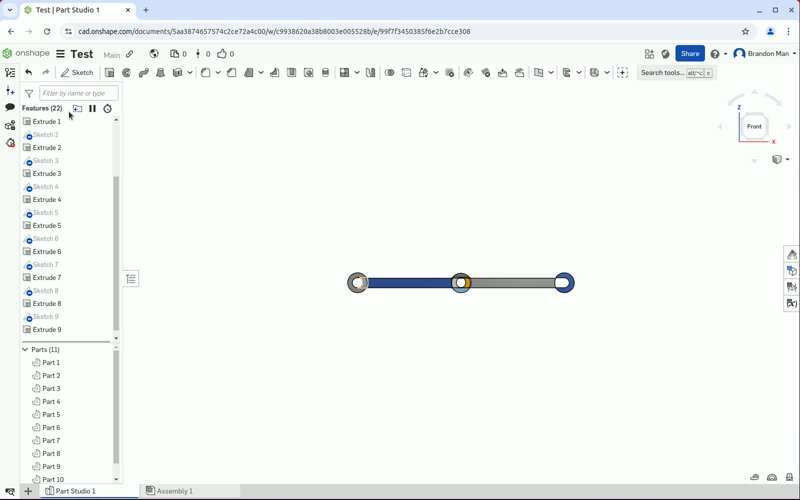
click(69, 111)
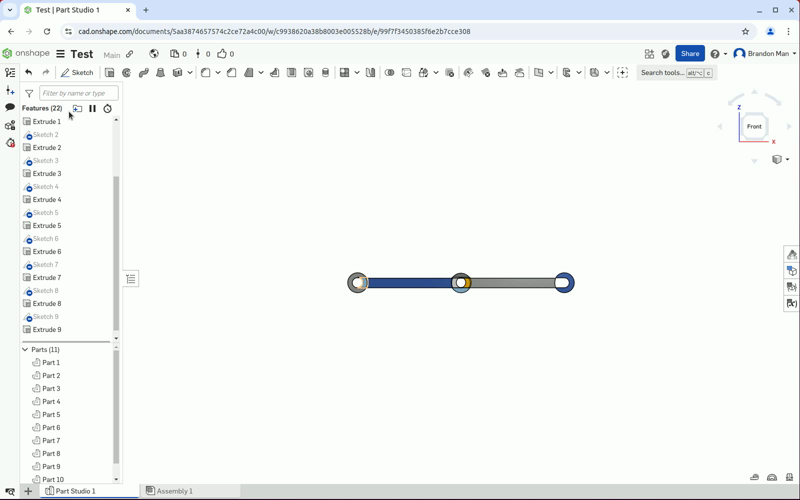
key(shift+s)
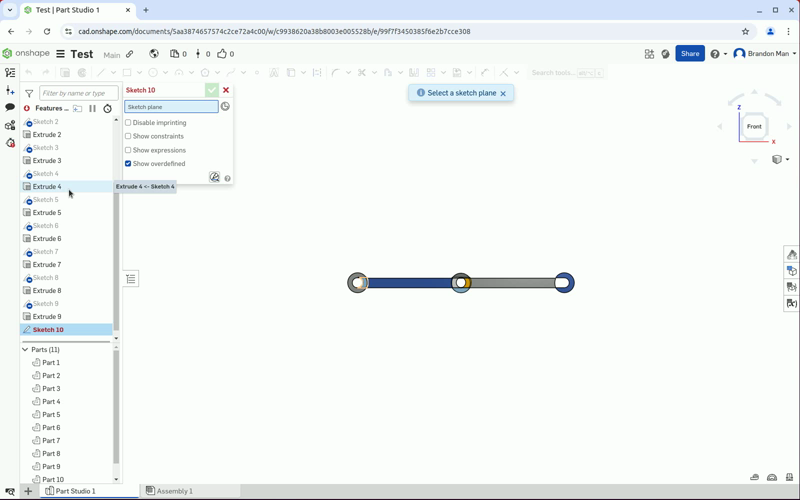
scroll(3)
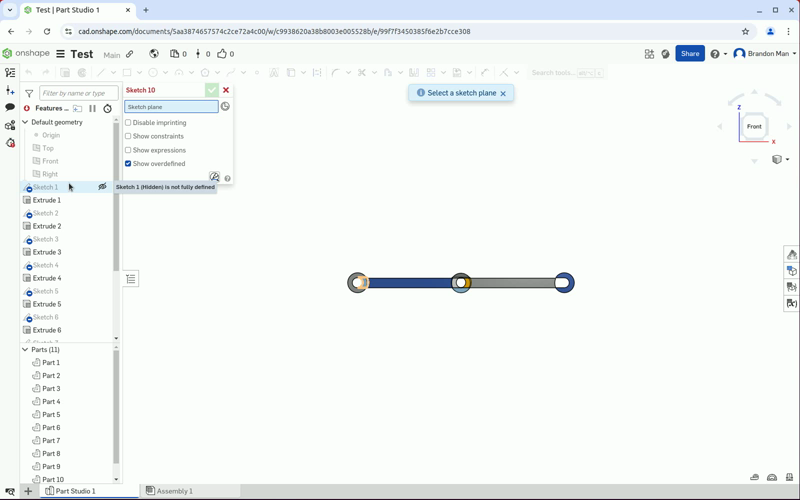
mouse_move(69, 163)
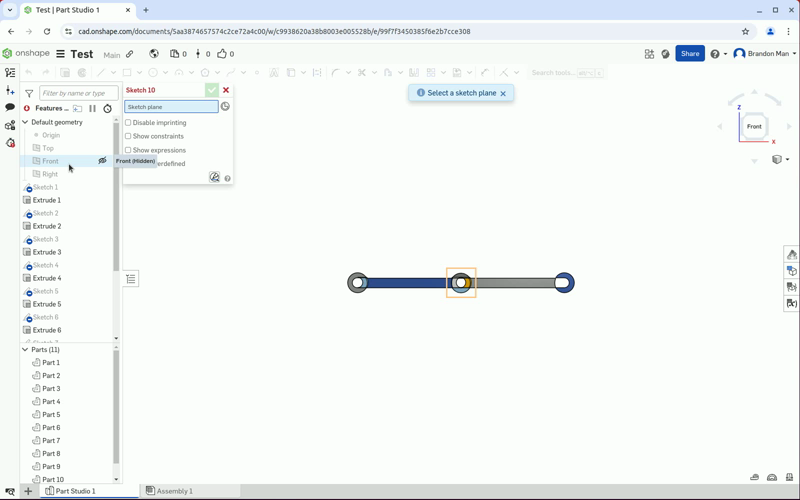
click(69, 163)
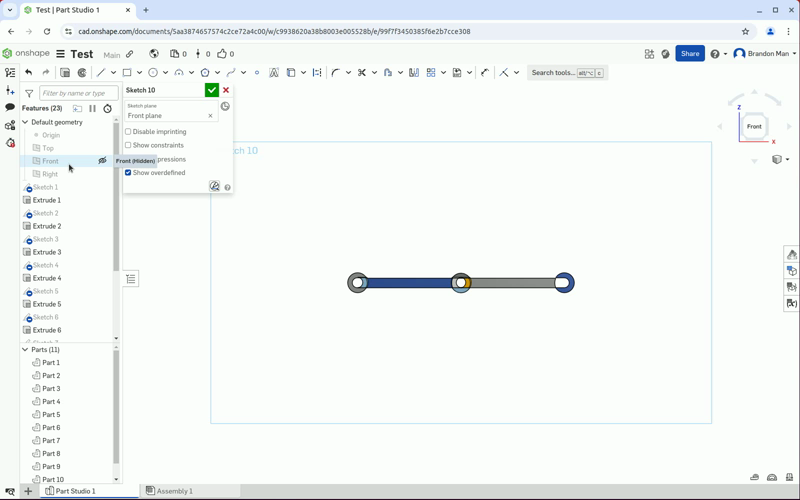
mouse_move(69, 352)
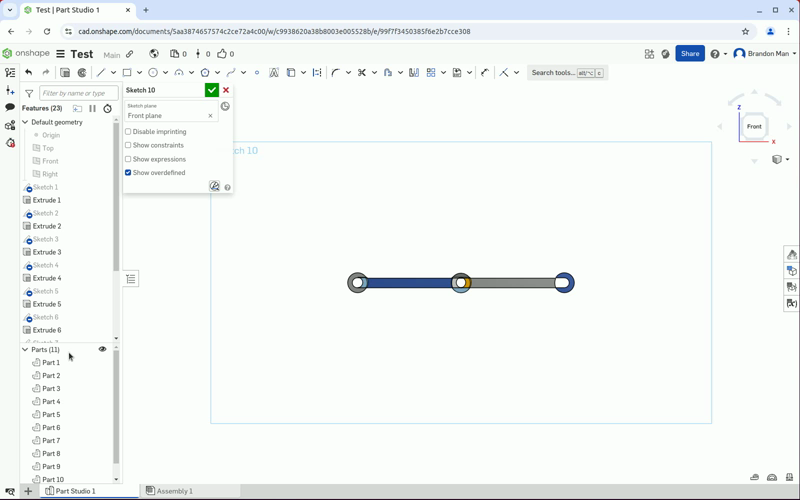
key(y)
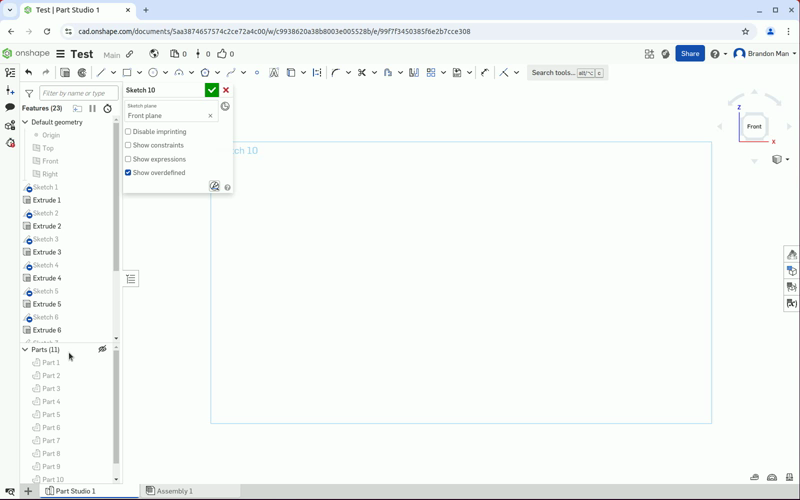
key(l)
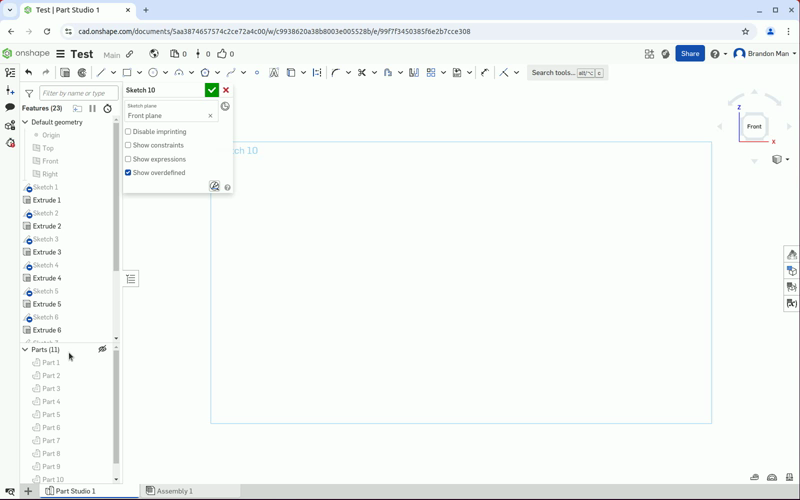
key_down(shift)
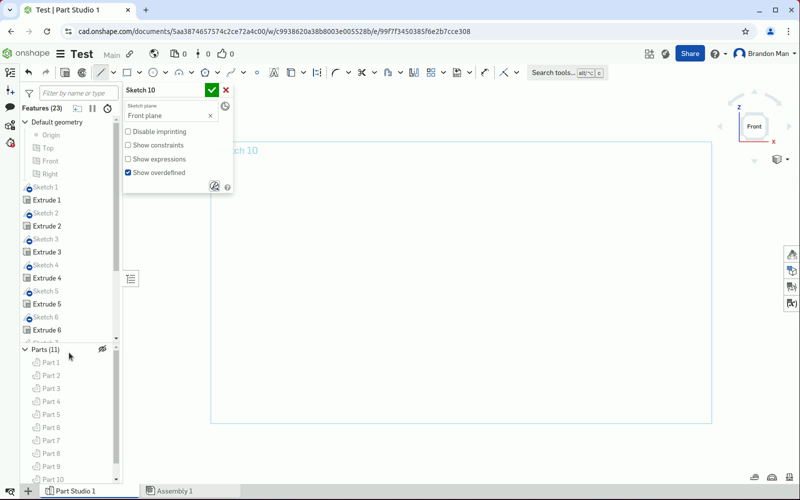
mouse_move(555, 287)
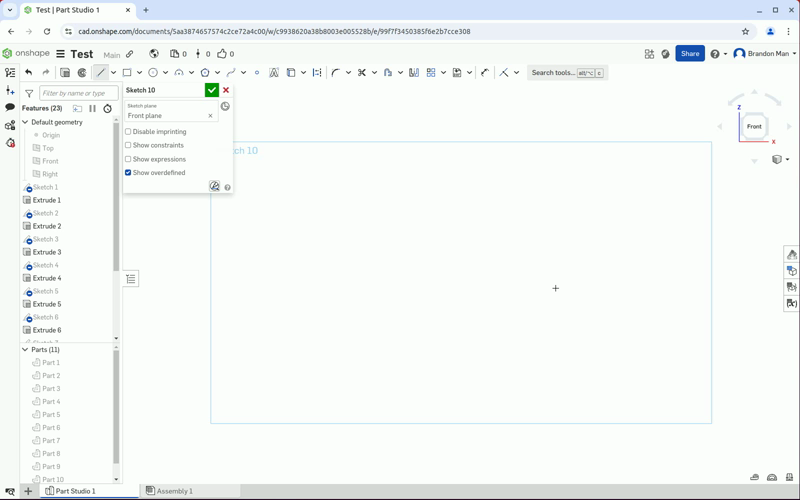
click(555, 287)
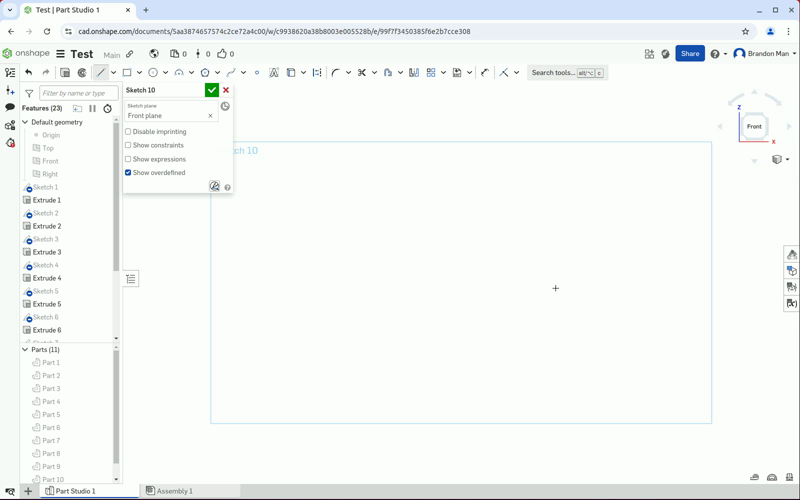
key_up(shift)
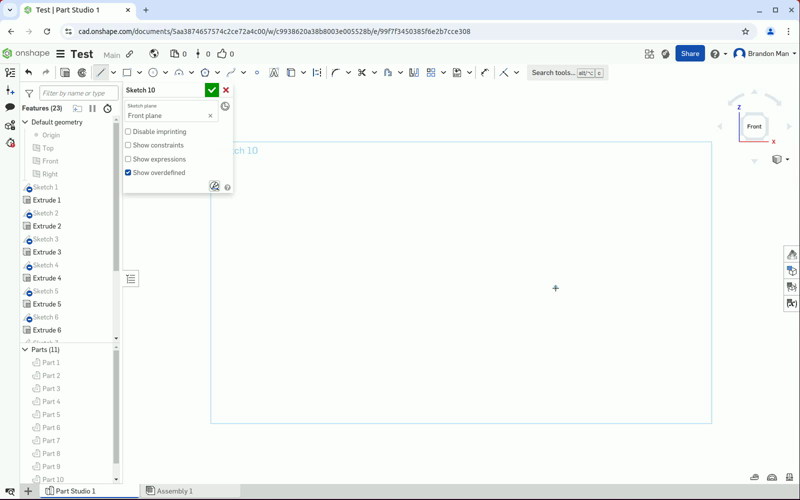
key_down(shift)
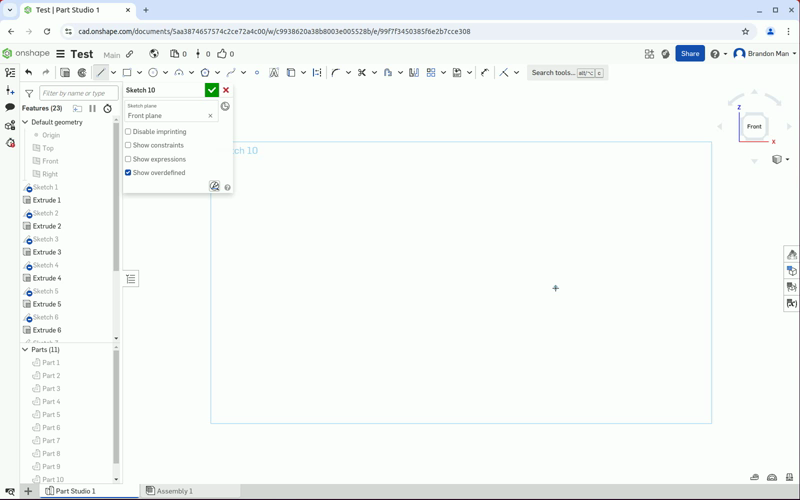
mouse_move(585, 287)
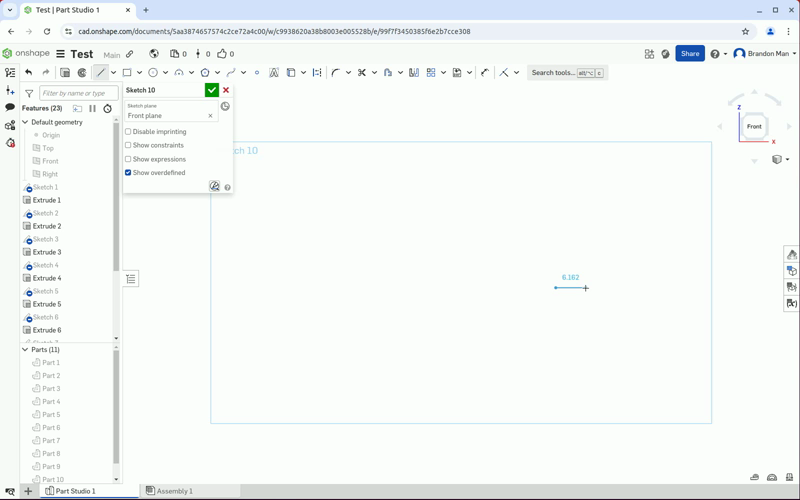
mouse_move(564, 287)
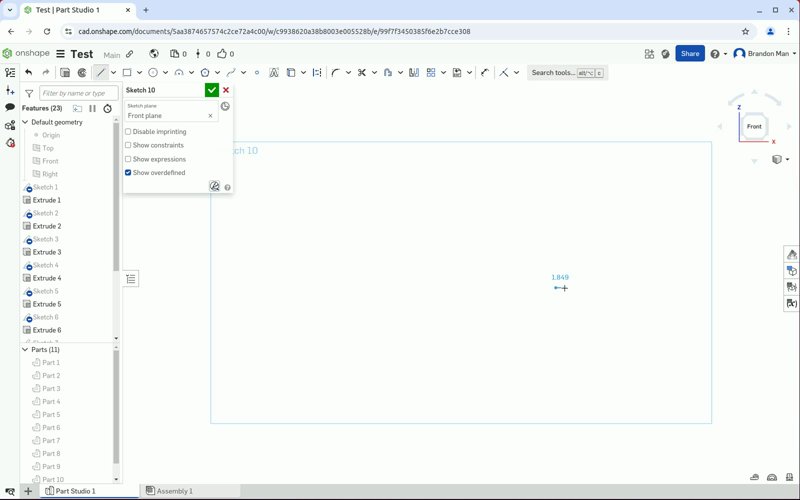
click(564, 287)
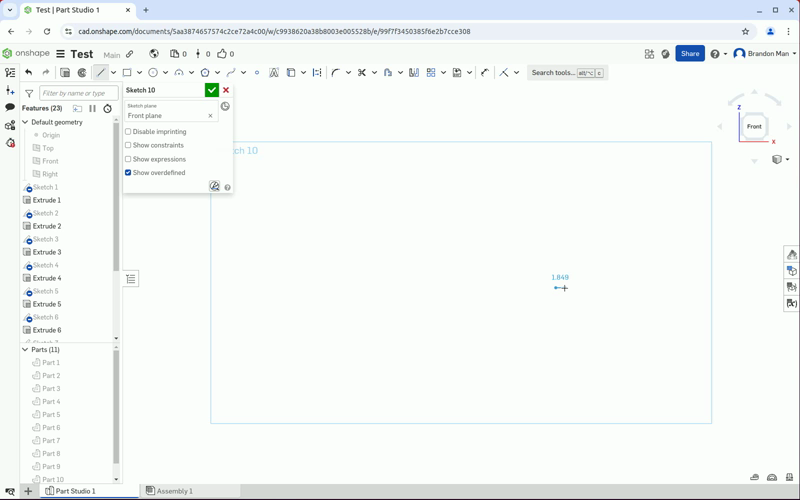
key_up(shift)
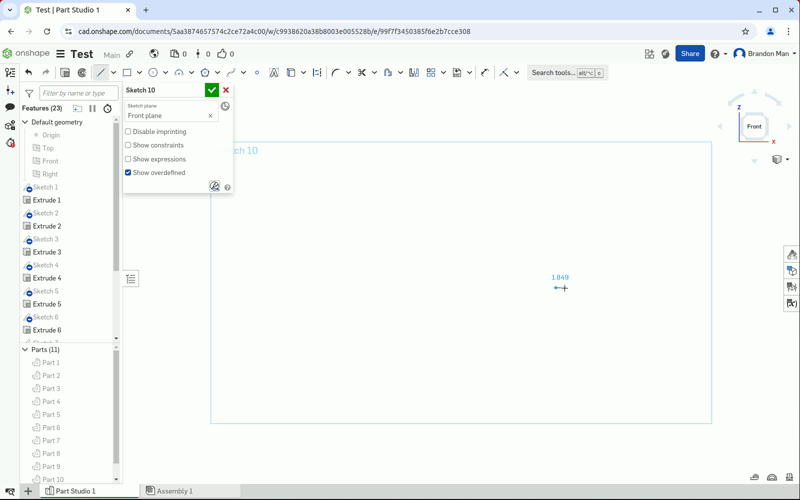
key(esc)
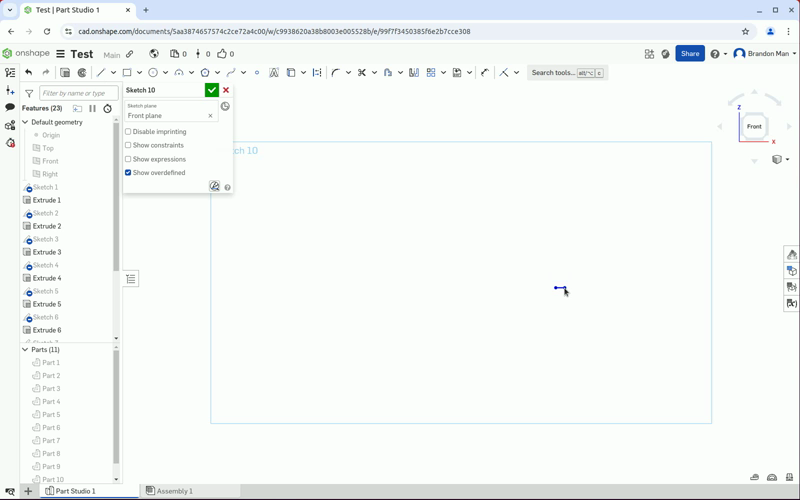
key(a)
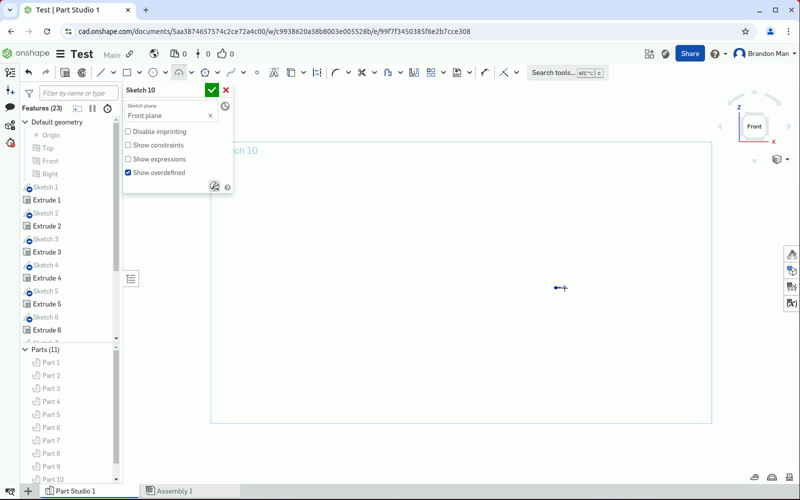
mouse_move(564, 287)
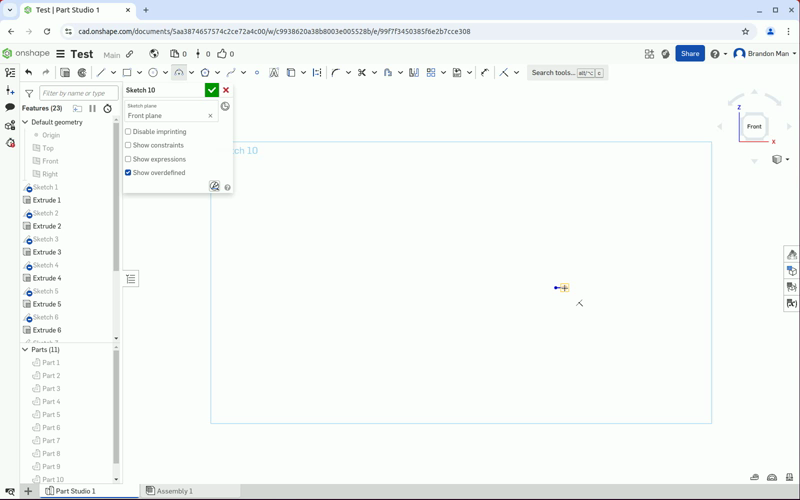
click(564, 287)
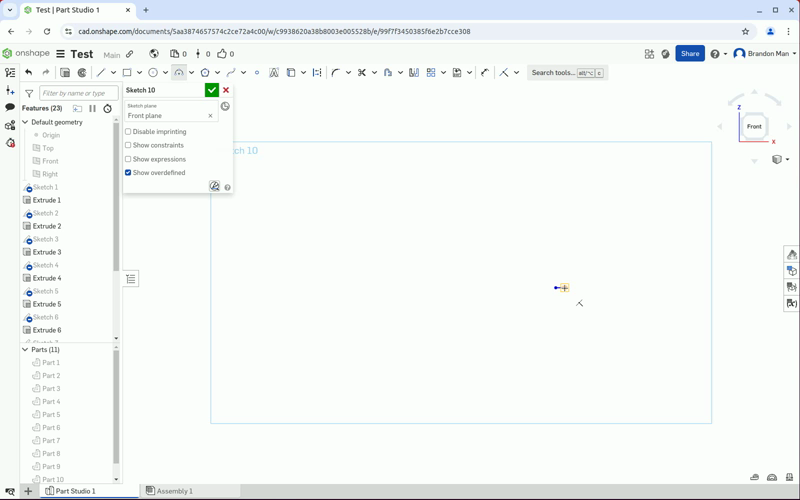
key_down(shift)
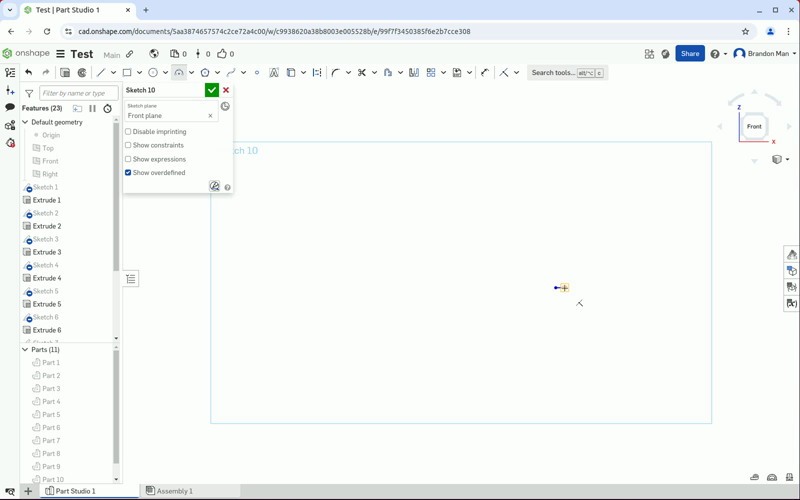
mouse_move(564, 277)
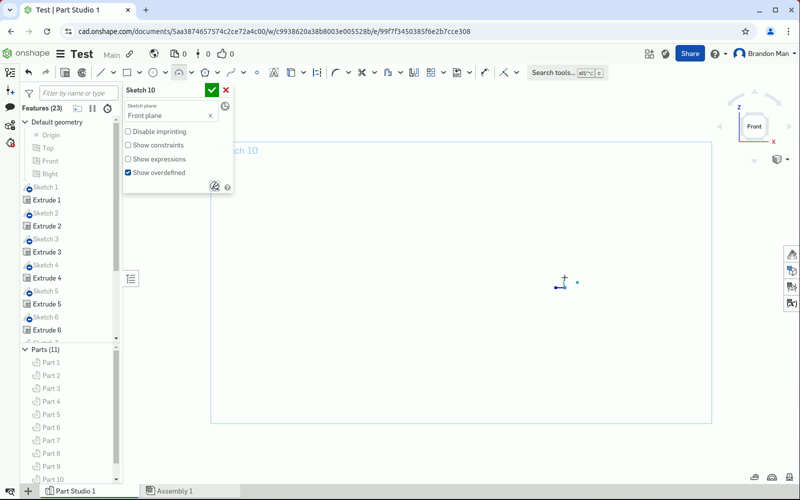
click(564, 277)
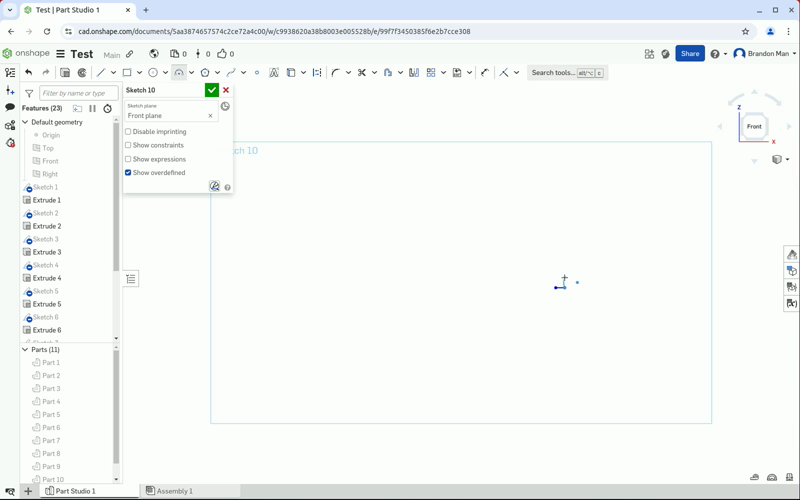
mouse_move(559, 282)
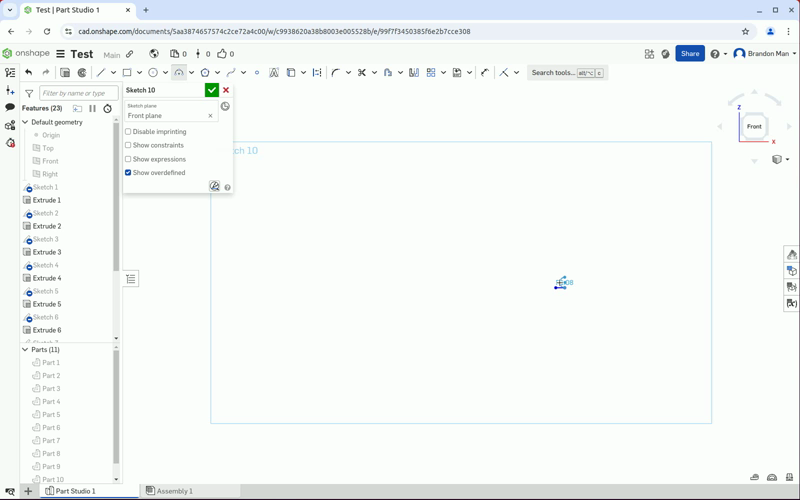
click(559, 282)
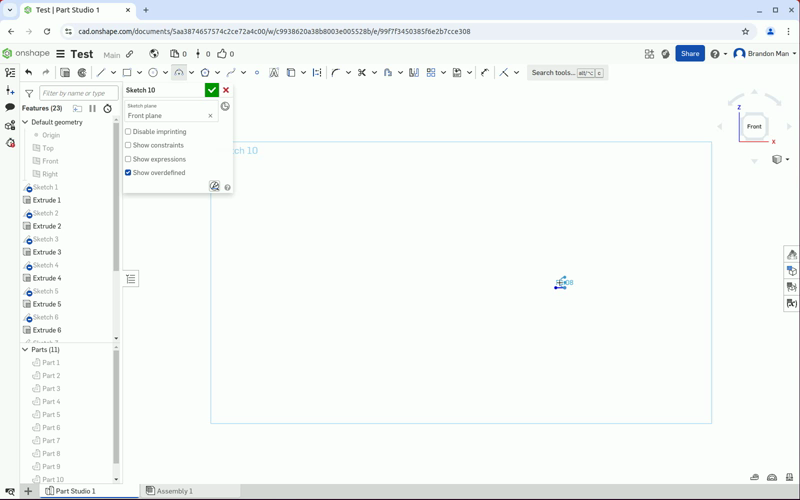
key_up(shift)
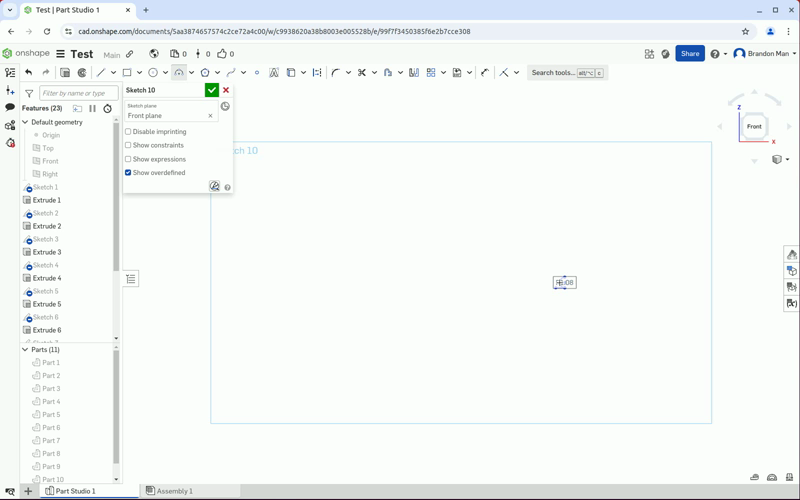
key(esc)
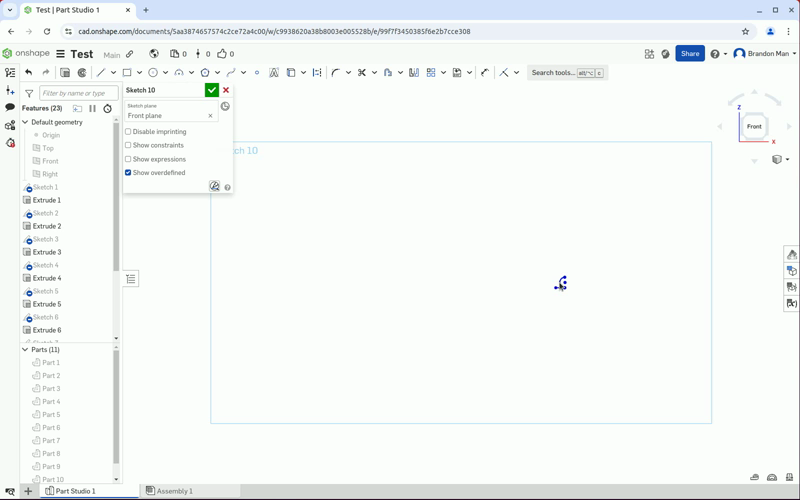
key(l)
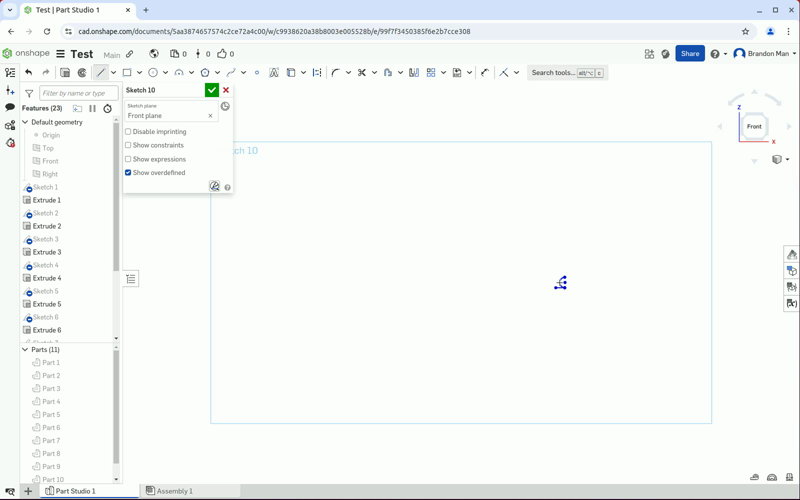
mouse_move(564, 277)
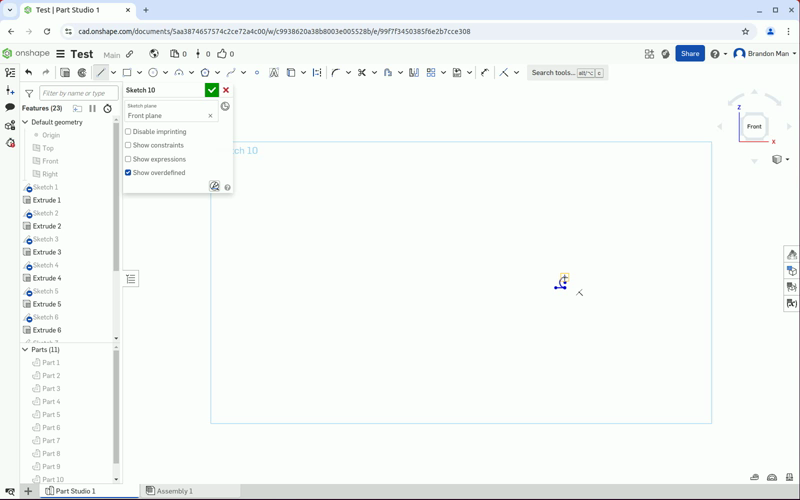
click(564, 277)
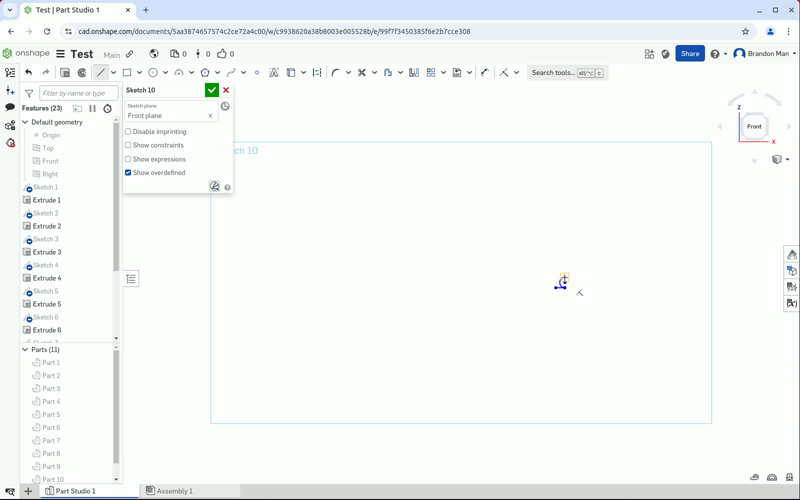
key_down(shift)
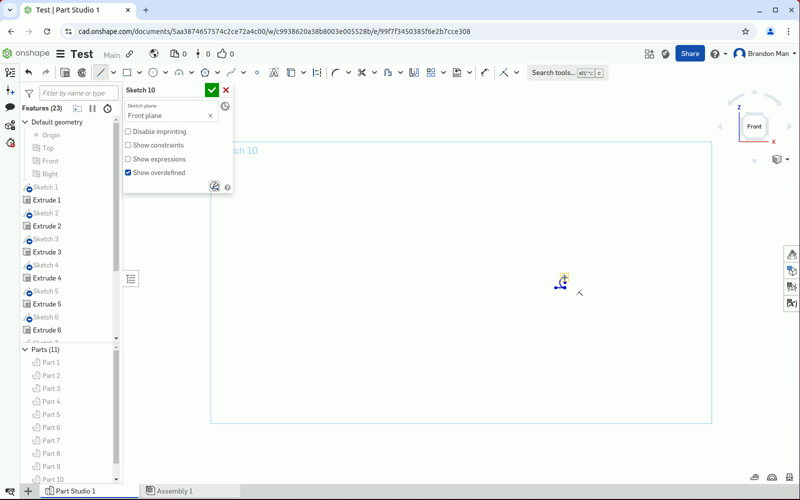
mouse_move(589, 277)
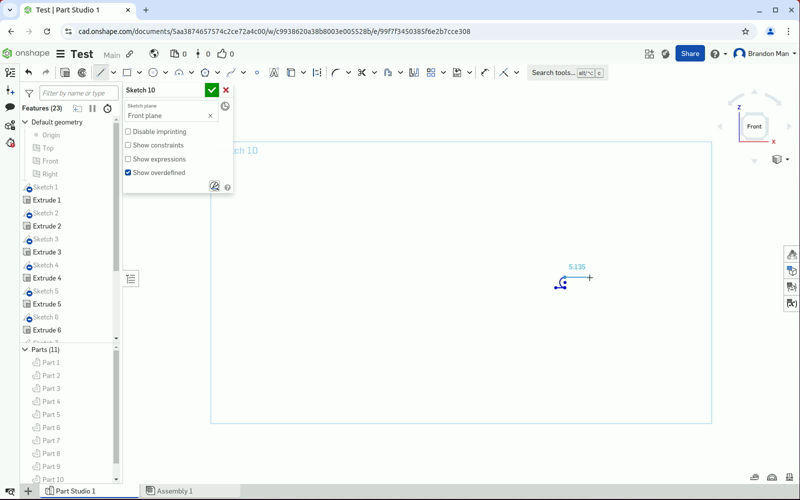
mouse_move(555, 277)
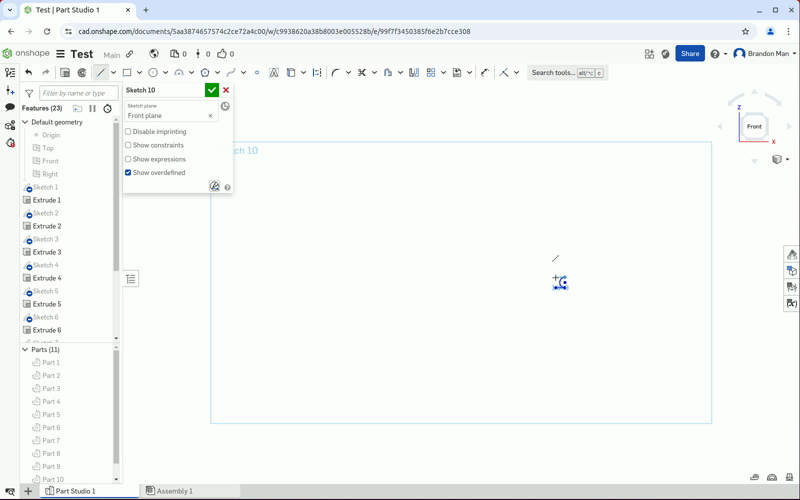
click(555, 277)
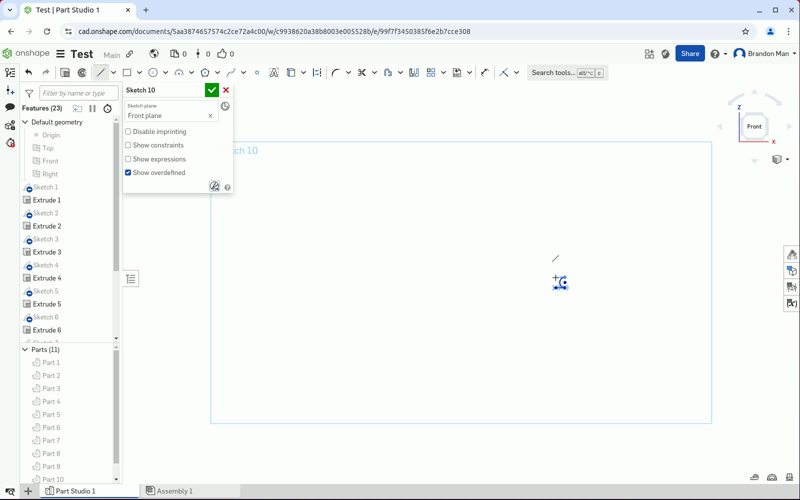
key_up(shift)
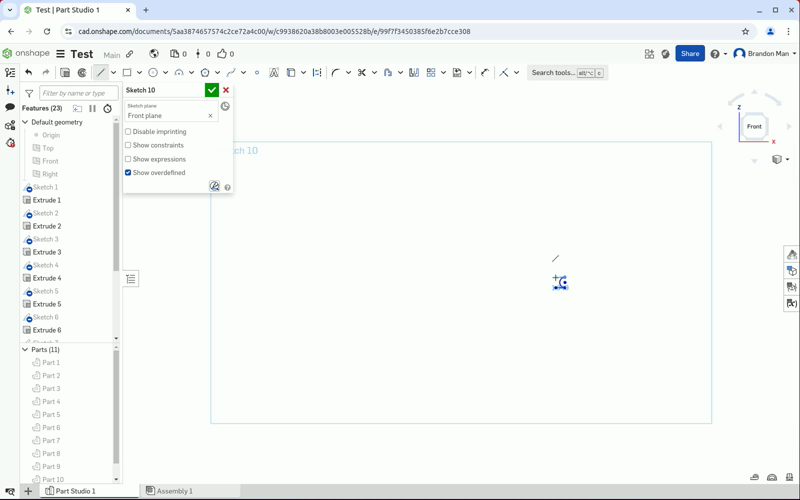
key(esc)
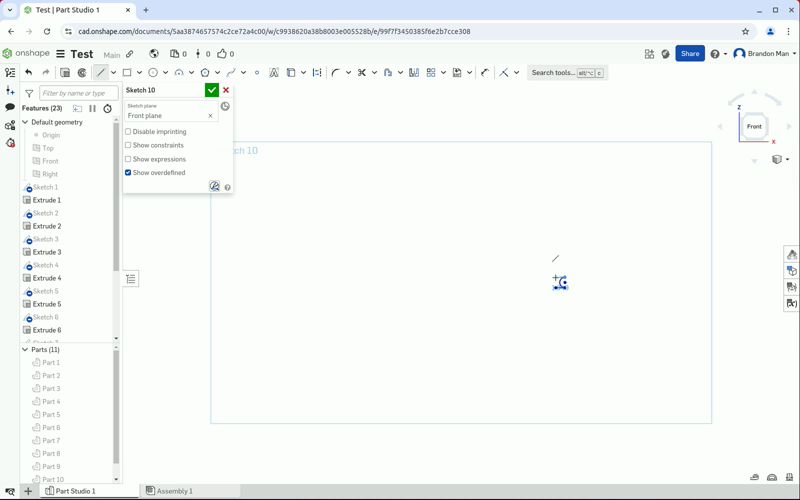
key(a)
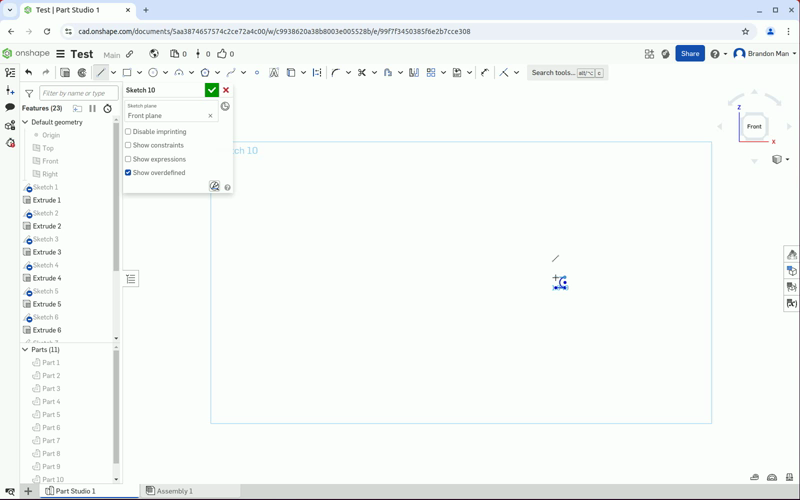
mouse_move(555, 277)
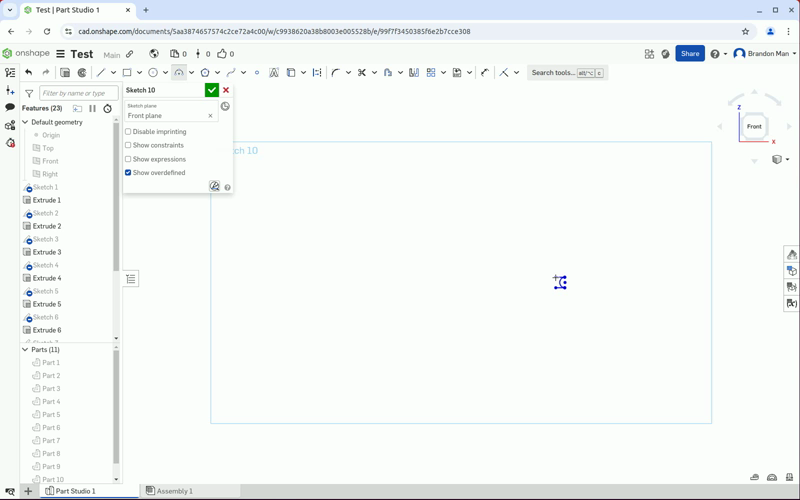
click(555, 277)
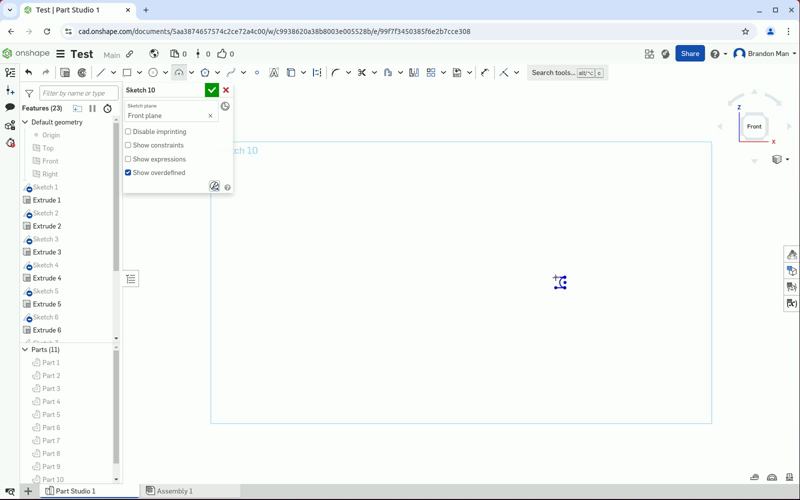
mouse_move(555, 287)
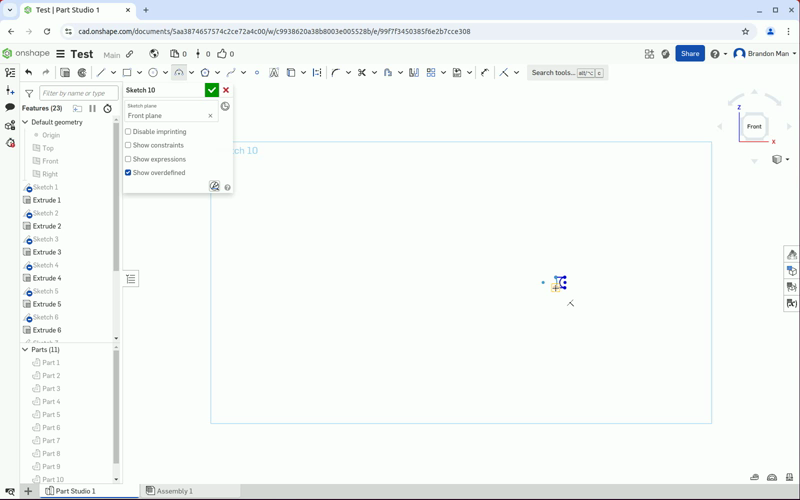
click(555, 287)
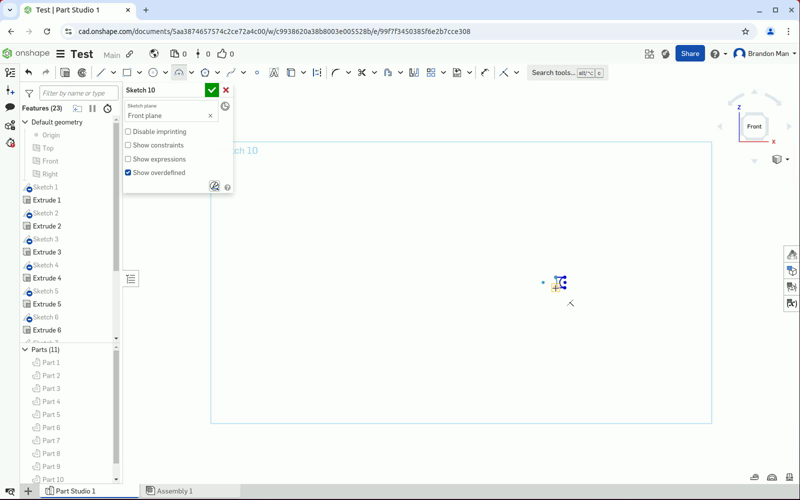
key_down(shift)
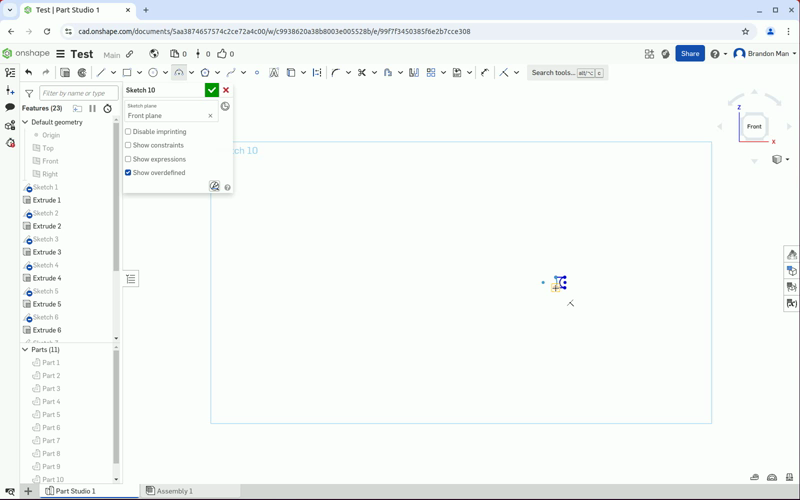
mouse_move(554, 282)
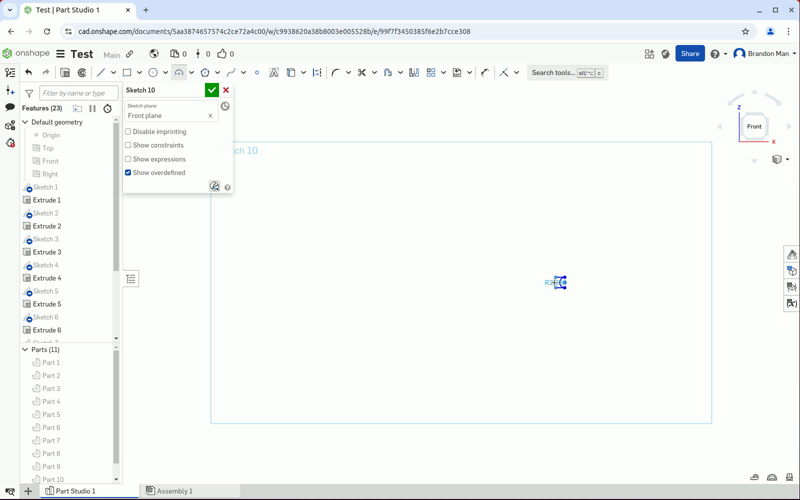
click(554, 282)
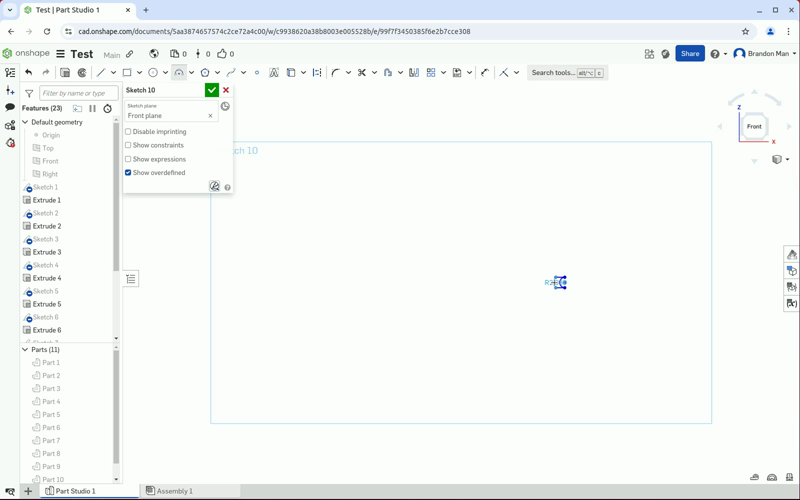
key_up(shift)
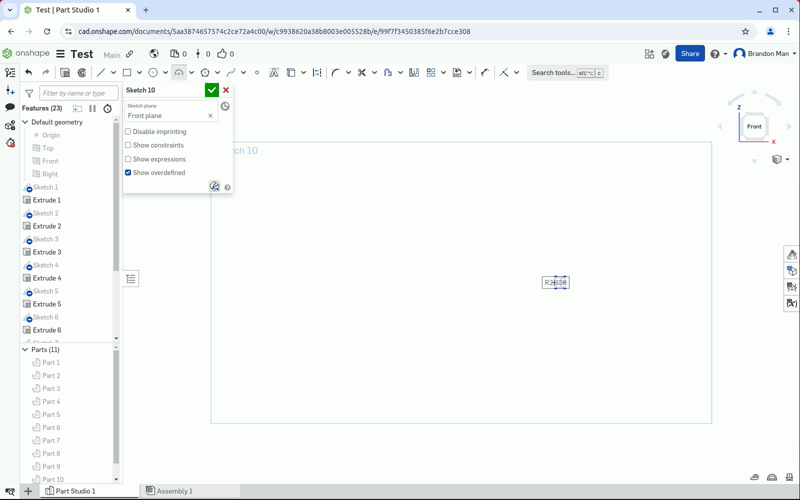
key(esc)
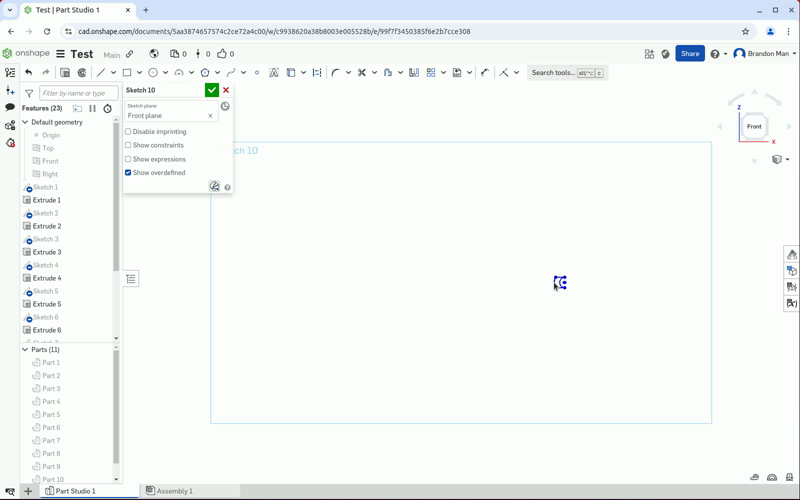
mouse_move(556, 279)
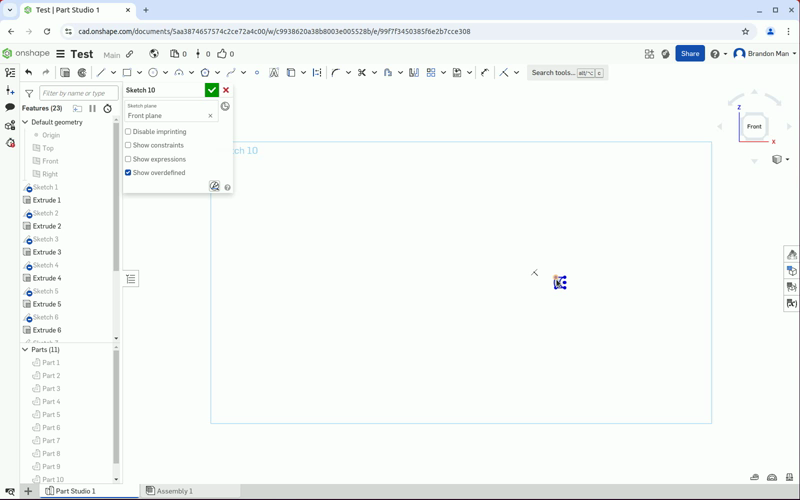
scroll(6)
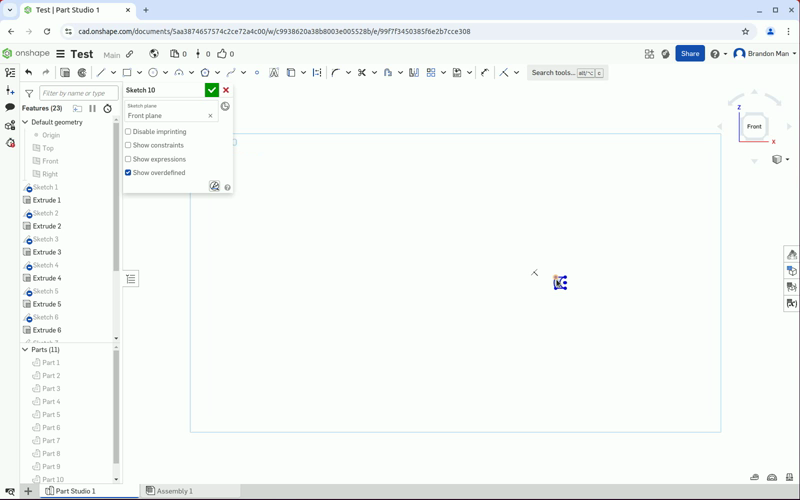
scroll(6)
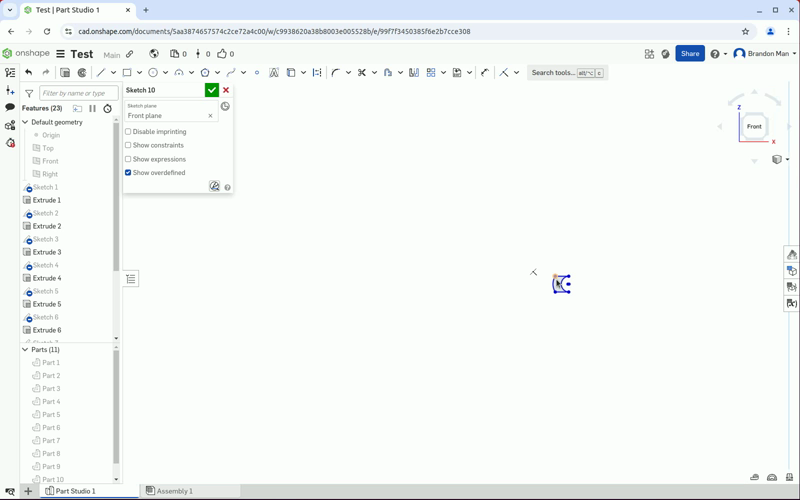
scroll(6)
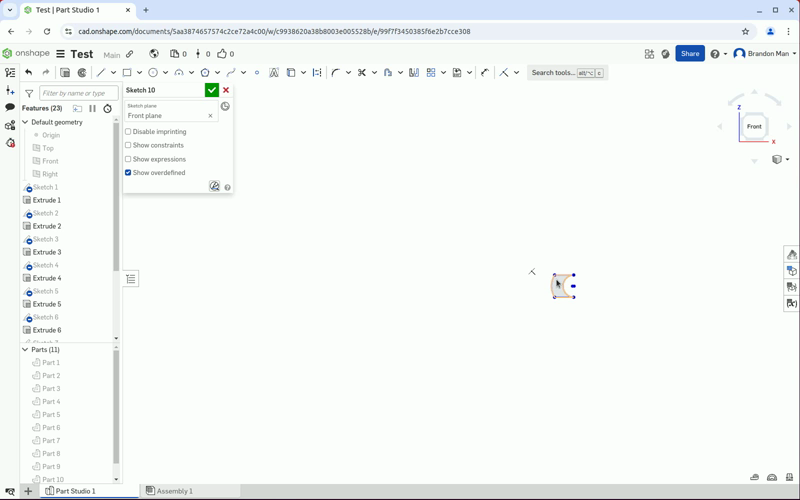
scroll(6)
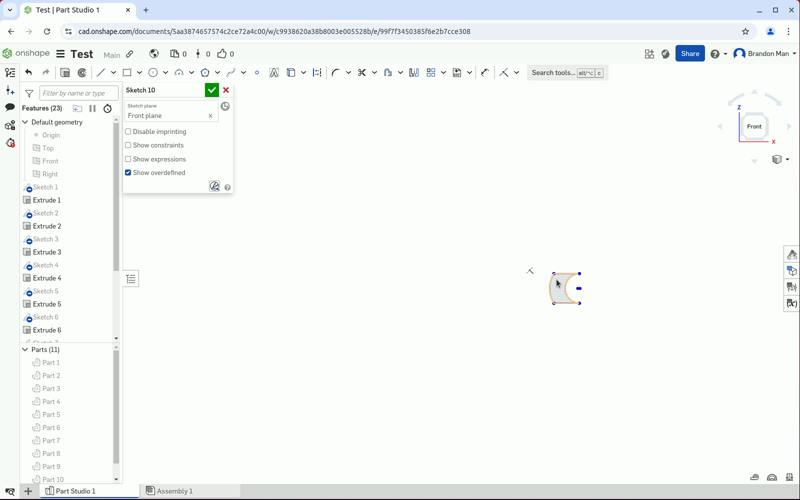
scroll(6)
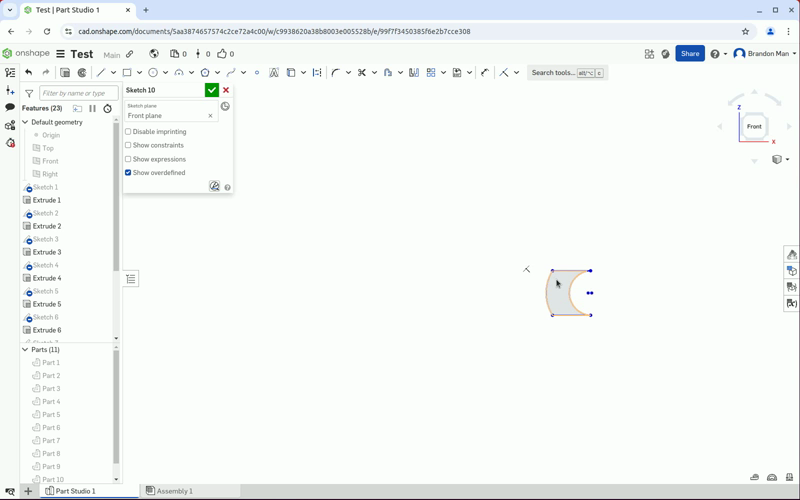
scroll(6)
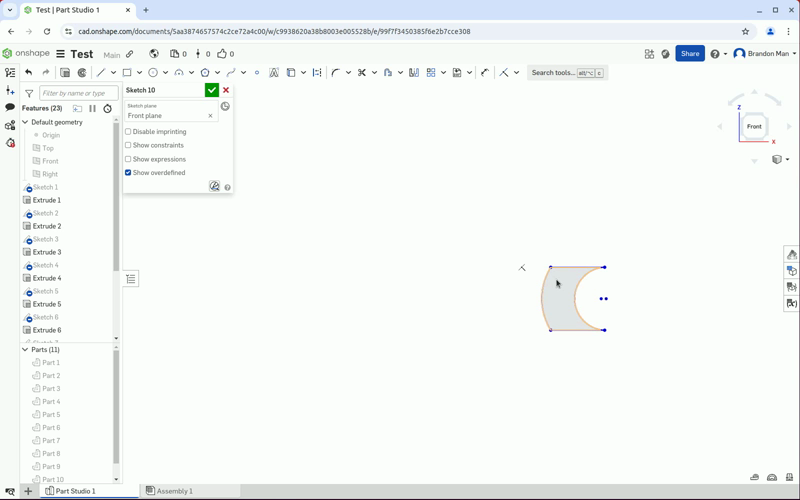
scroll(6)
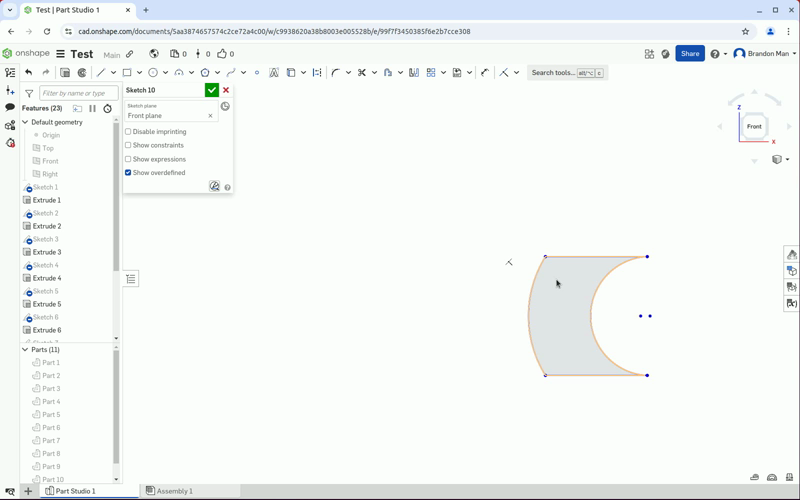
click(556, 279)
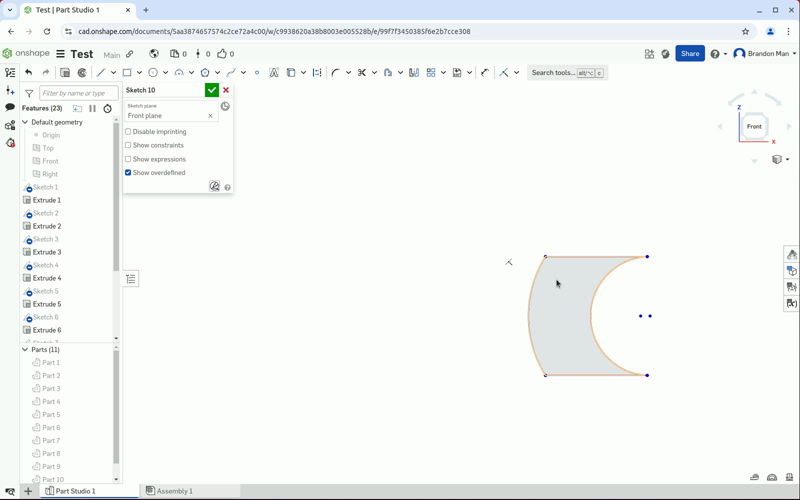
scroll(-6)
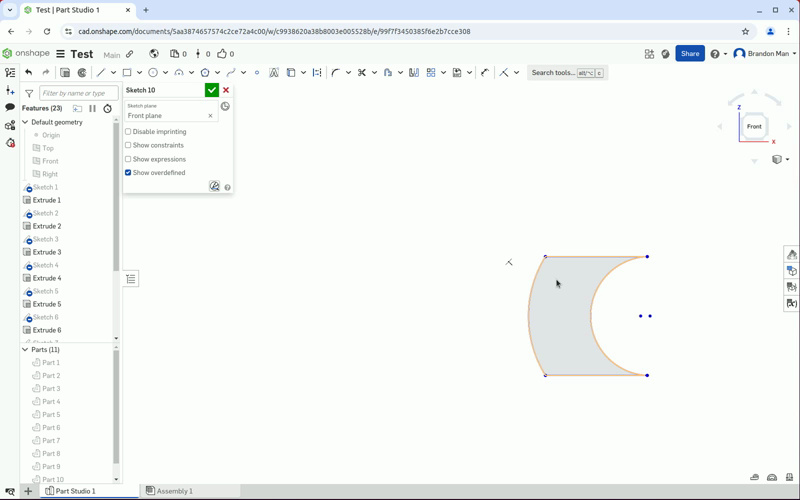
scroll(-6)
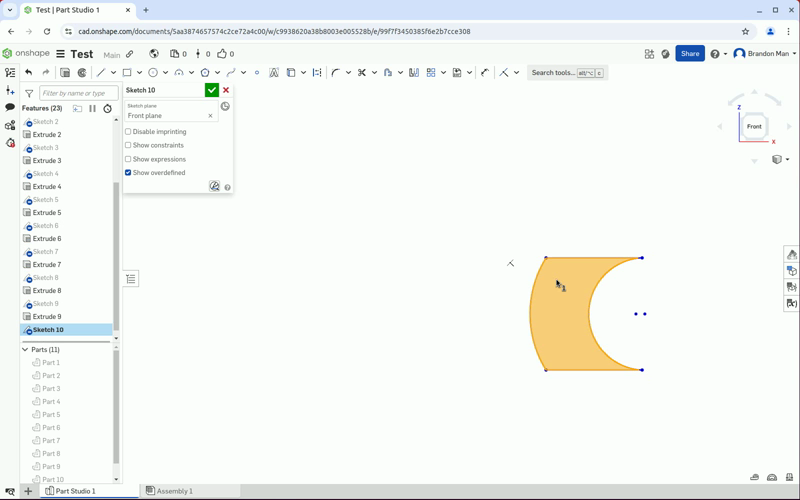
scroll(-6)
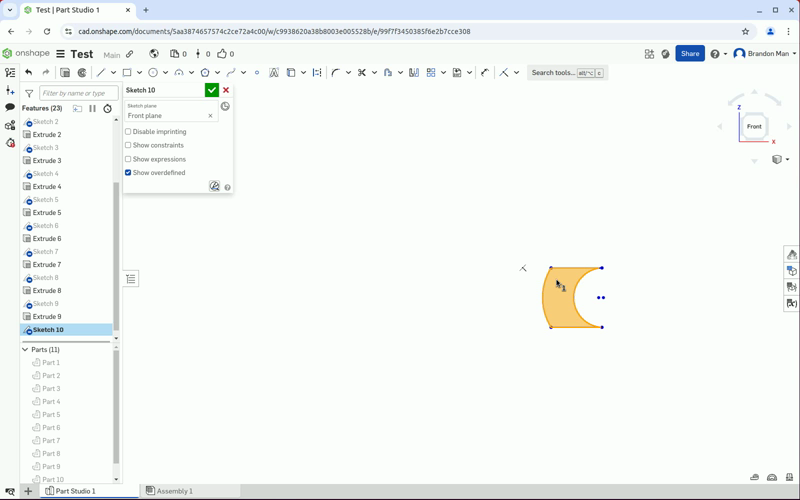
scroll(-6)
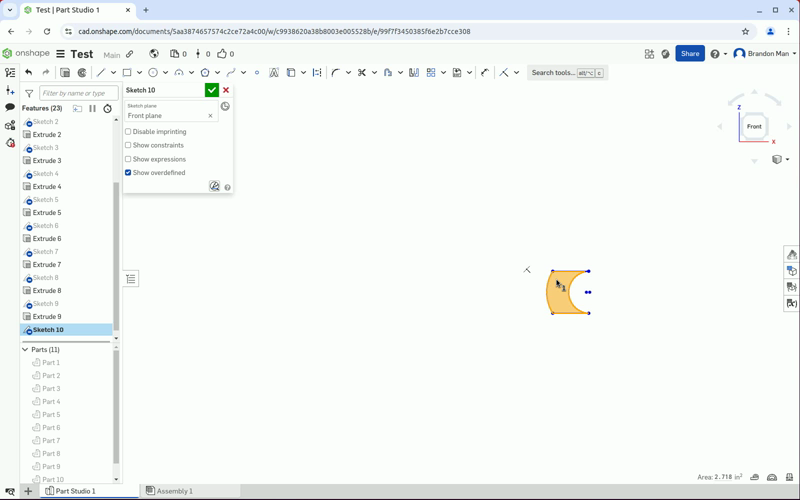
scroll(-6)
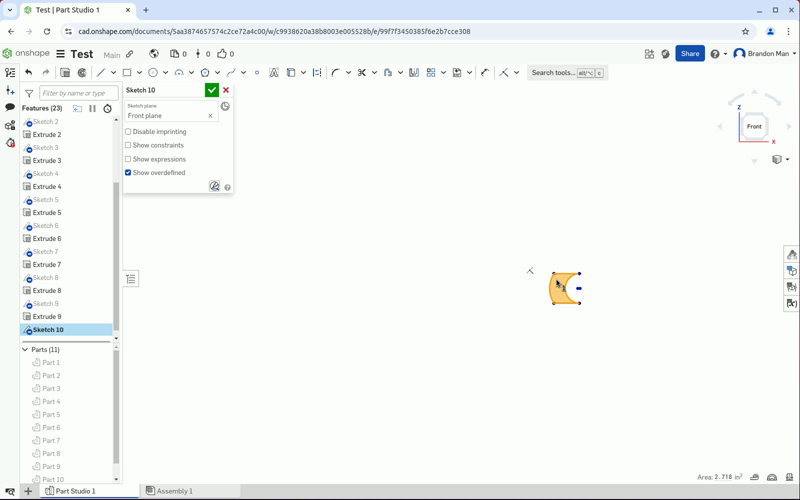
scroll(-6)
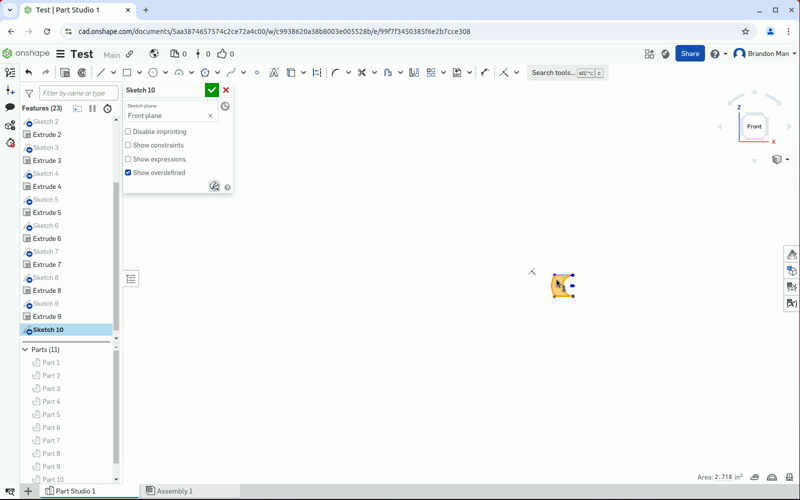
scroll(-6)
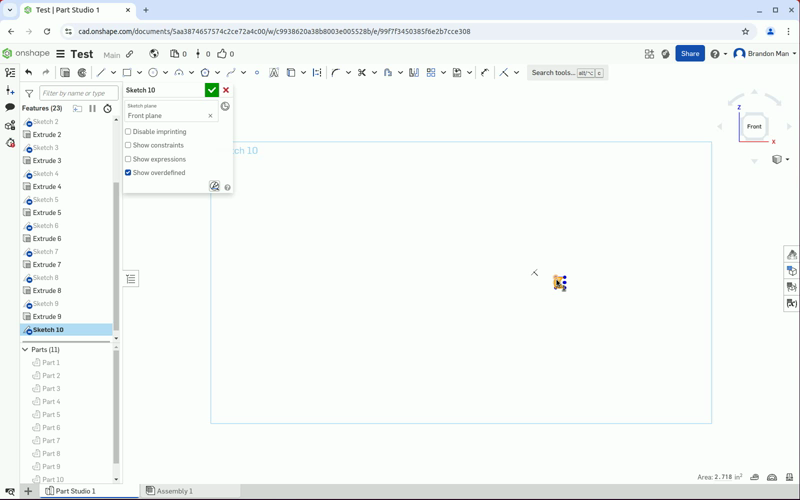
mouse_move(69, 352)
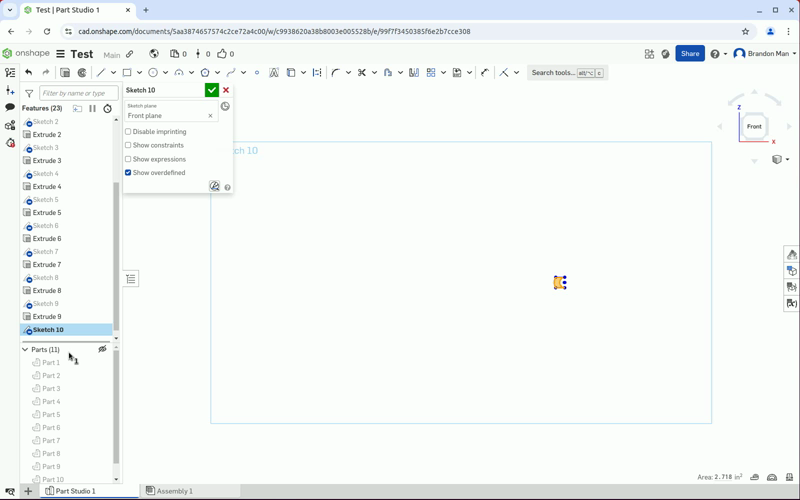
key(shift+y)
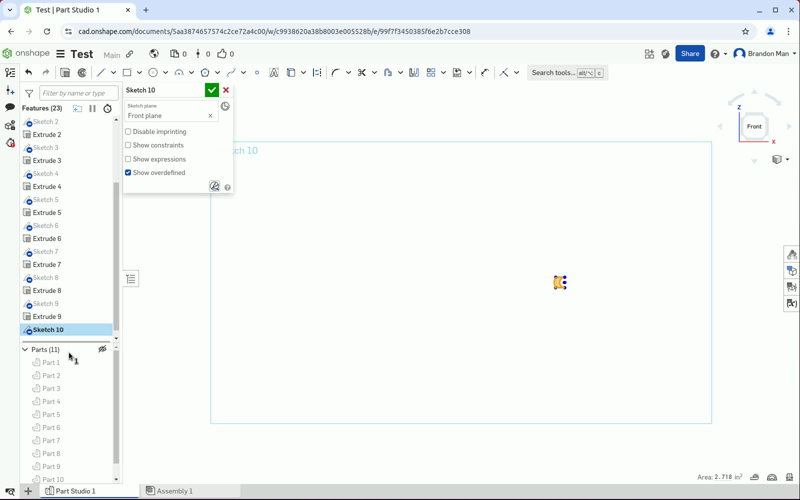
key(shift+e)
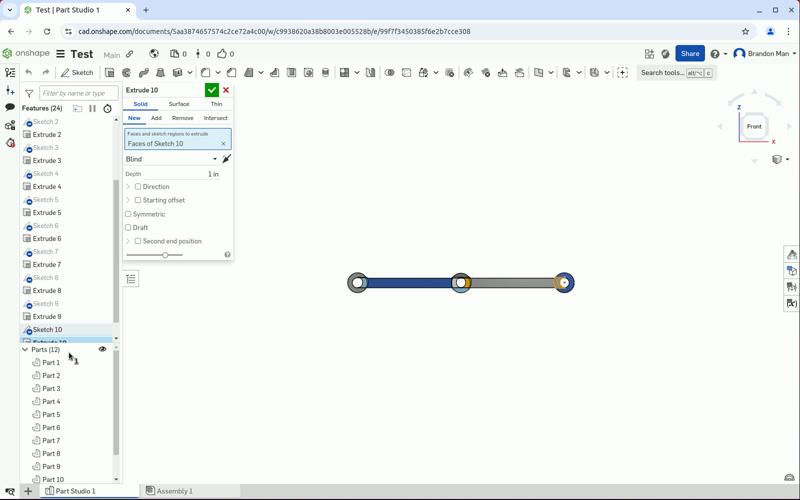
mouse_move(143, 106)
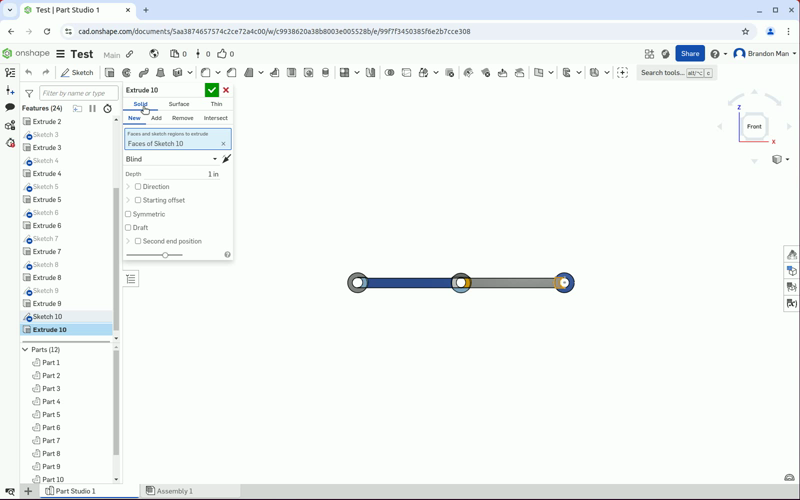
click(143, 106)
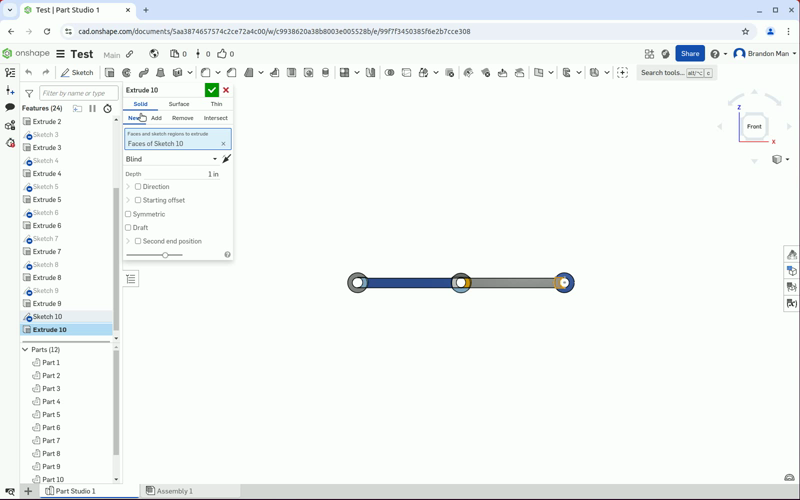
mouse_move(137, 120)
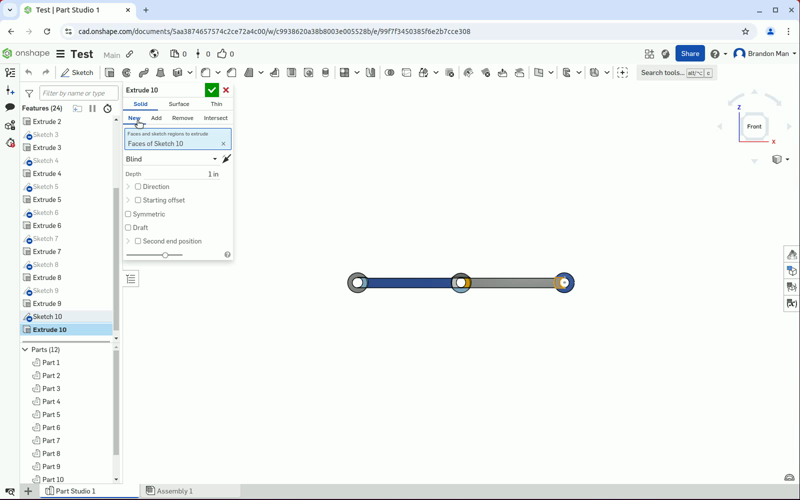
click(137, 120)
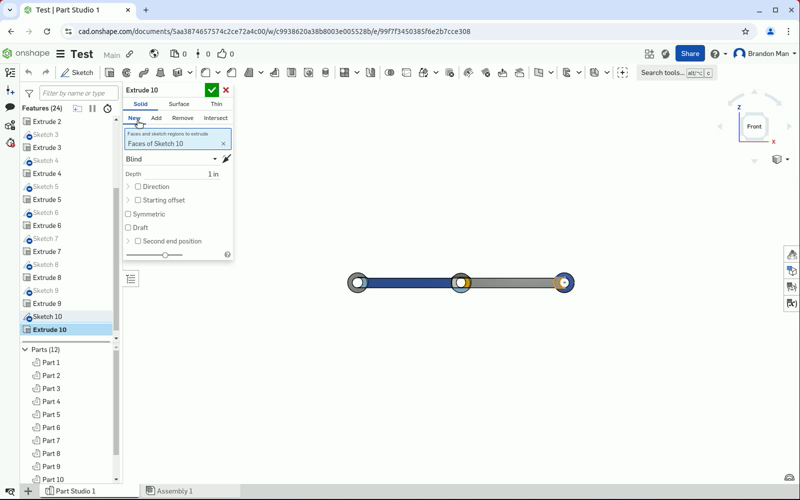
key(tab, 4)
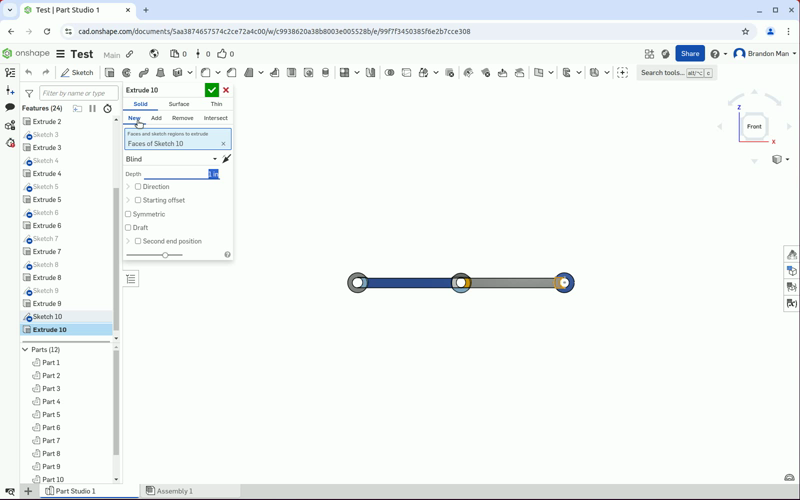
text(1.685)
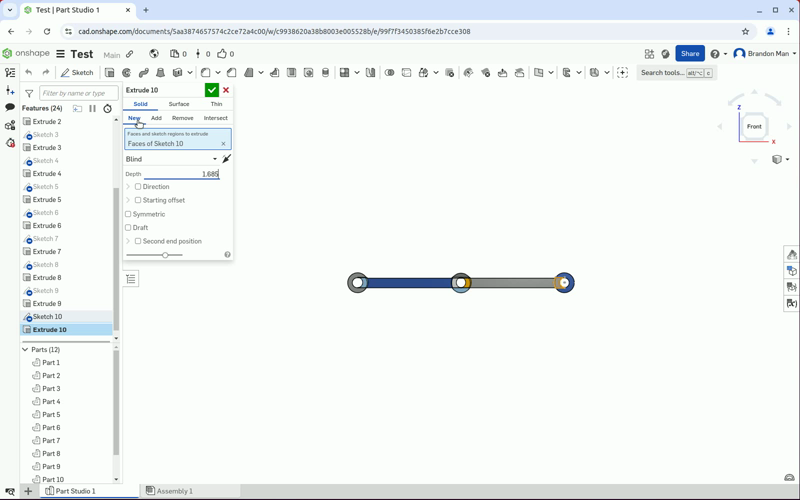
key(enter)
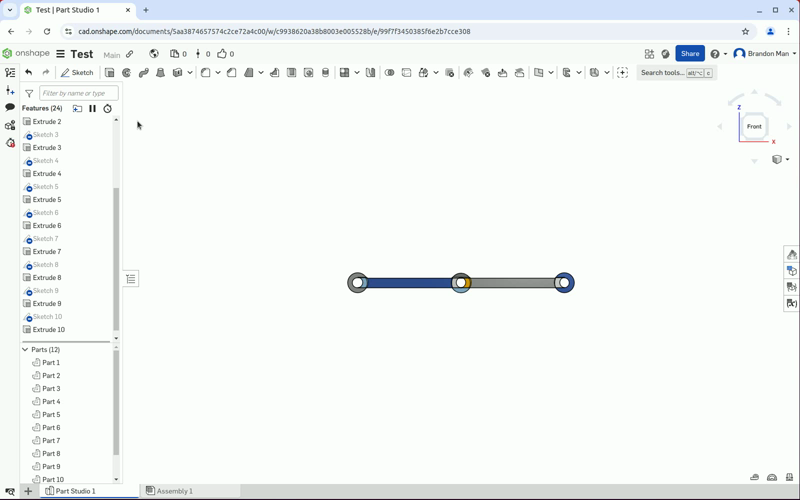
key(shift+h)
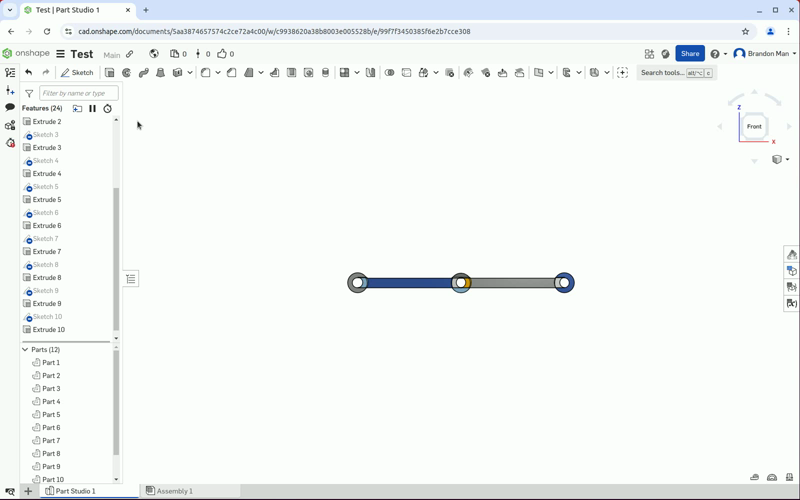
key(shift+h)
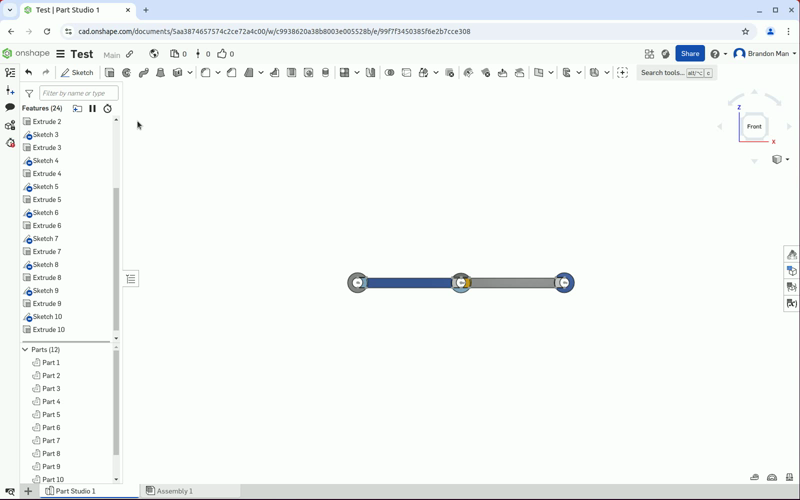
key(shift+7)
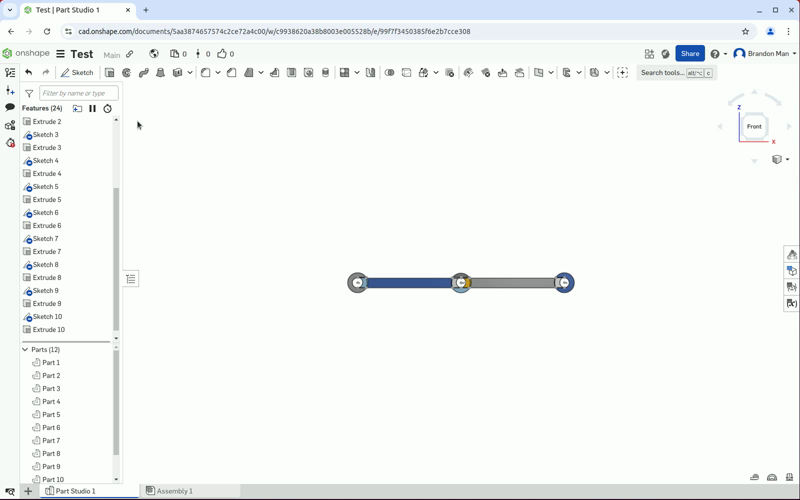
key(left, 2)
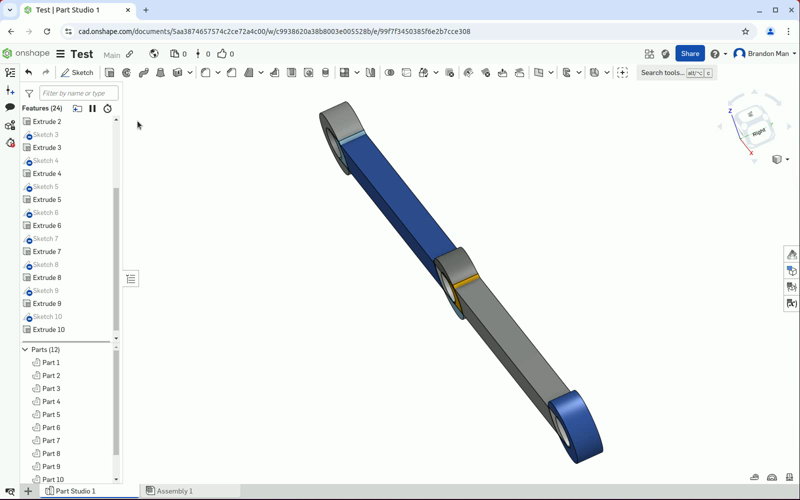
key(down, 2)
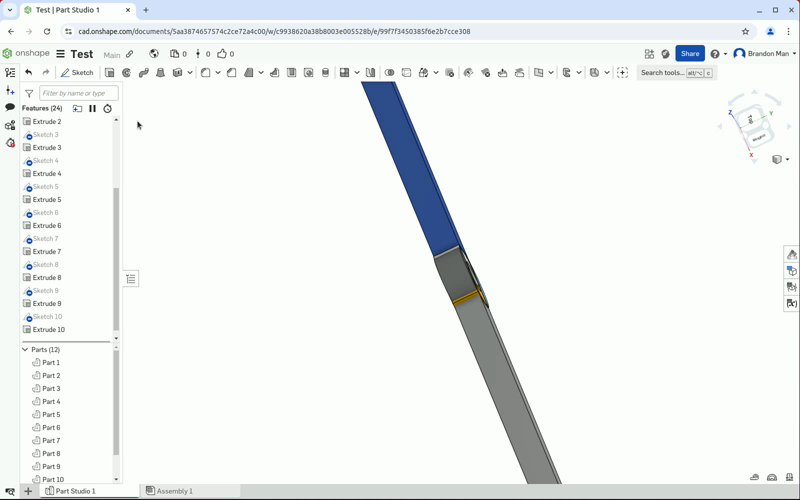
key(up, 2)
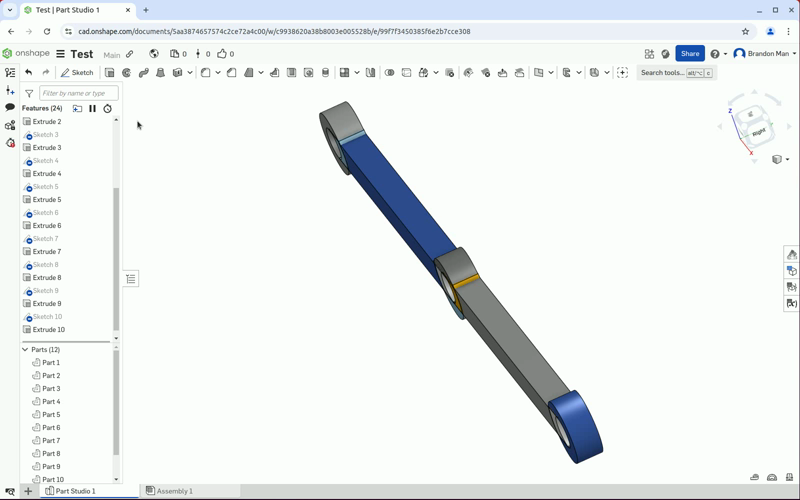
key(right, 2)
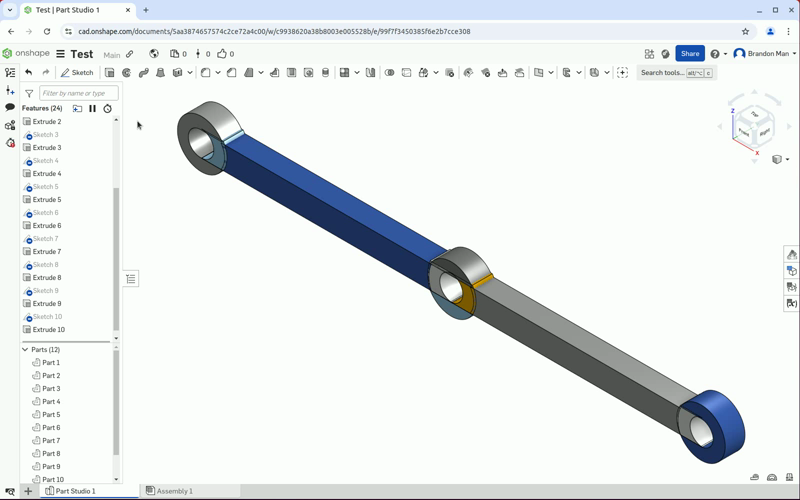
mouse_move(69, 85)
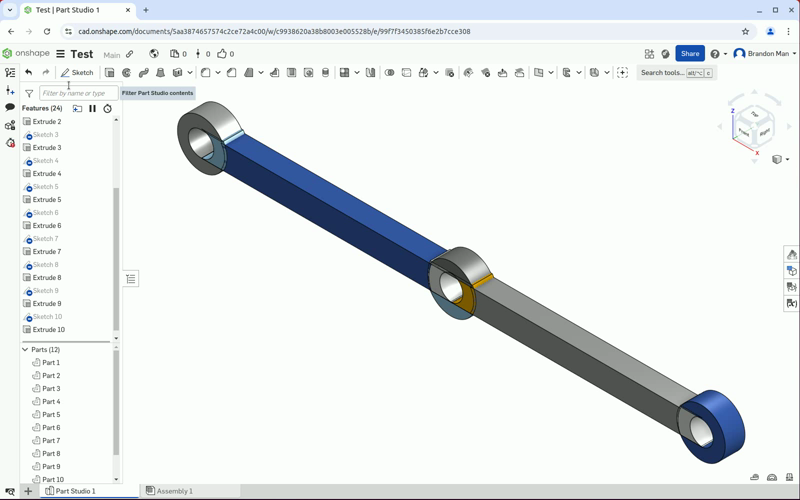
click(69, 85)